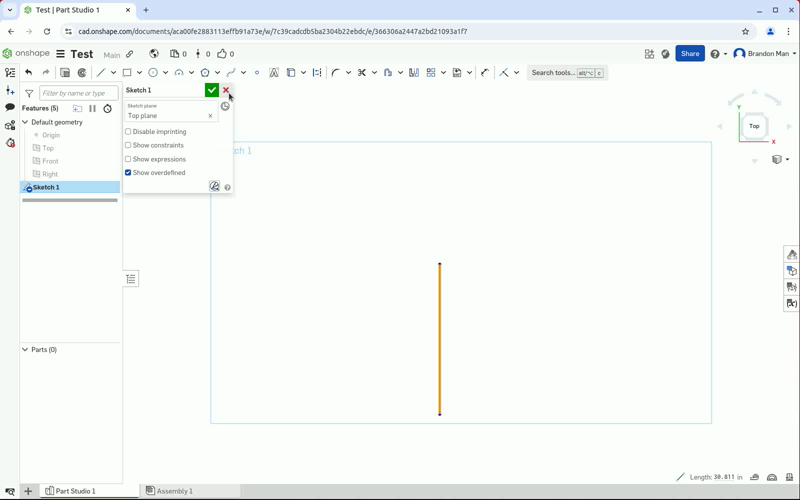
key(shift+h)
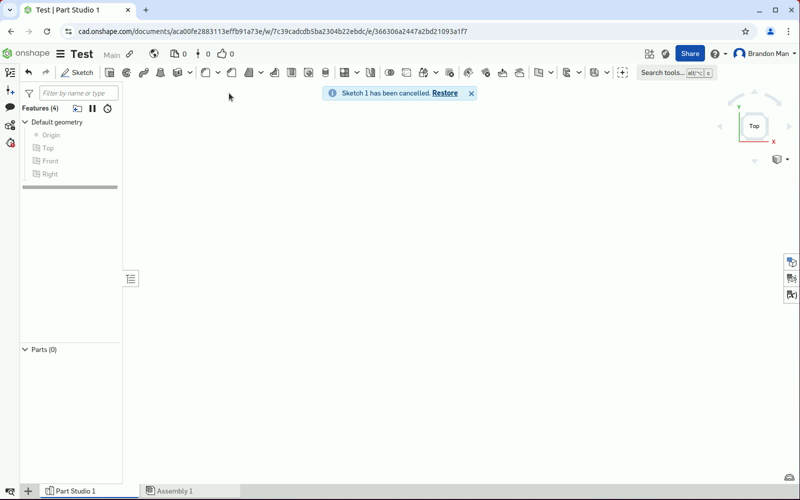
mouse_move(73, 352)
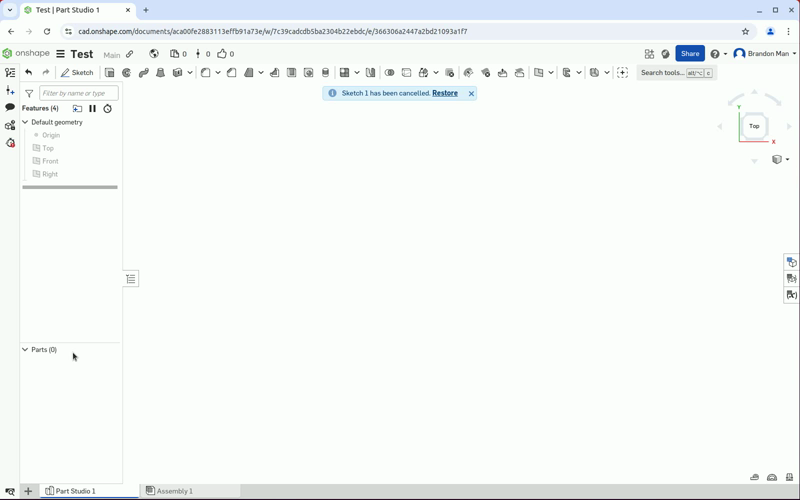
key(y)
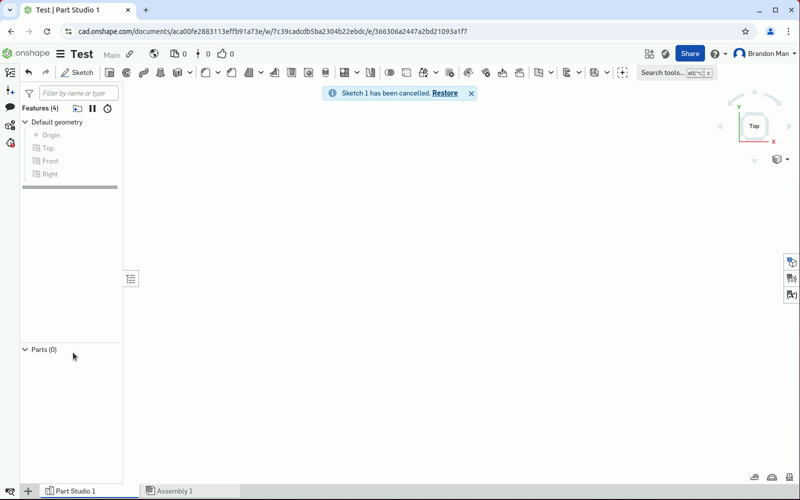
key(shift+p)
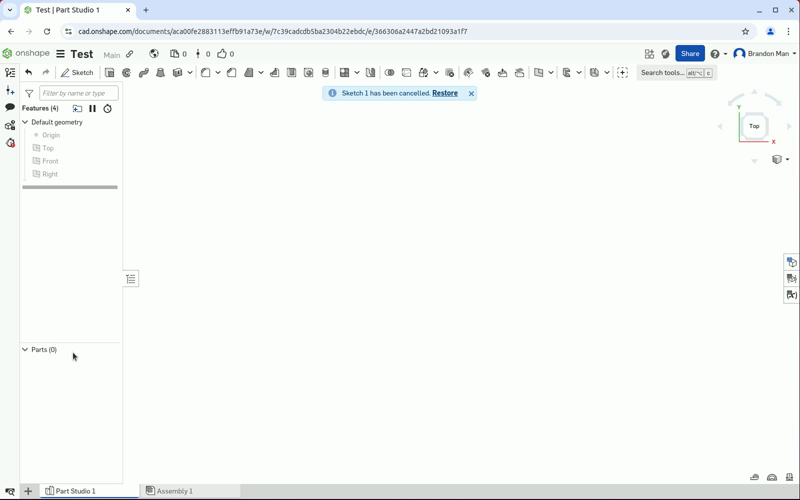
key(space)
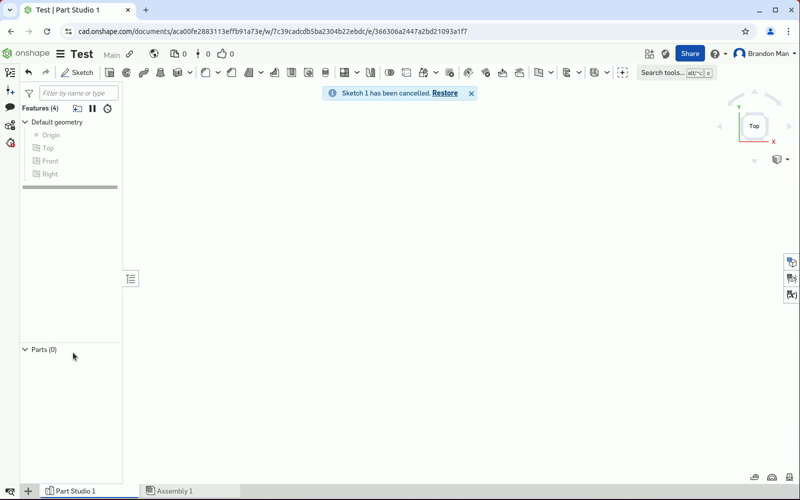
key_down(shift)
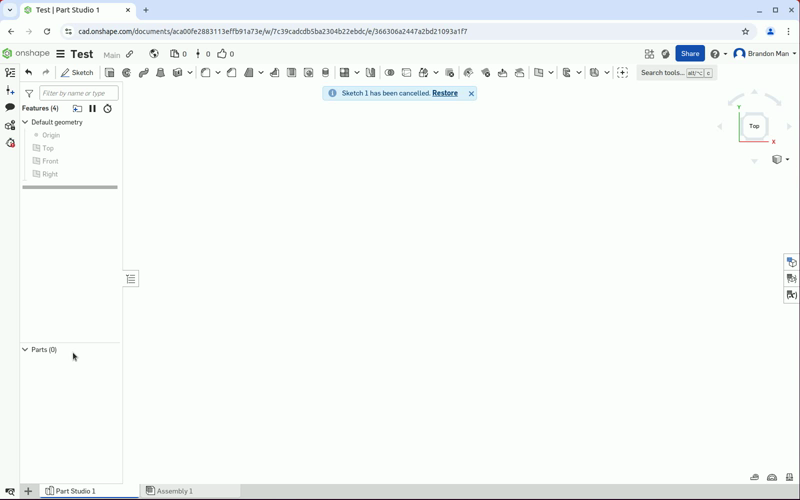
key(up)
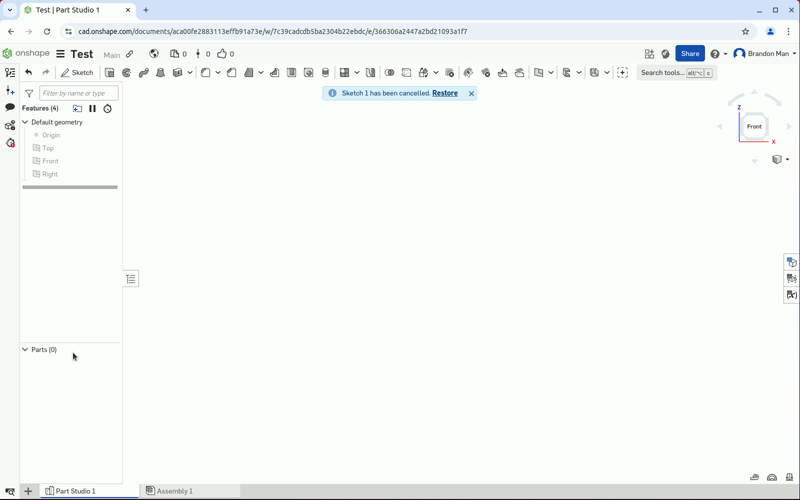
key_up(shift)
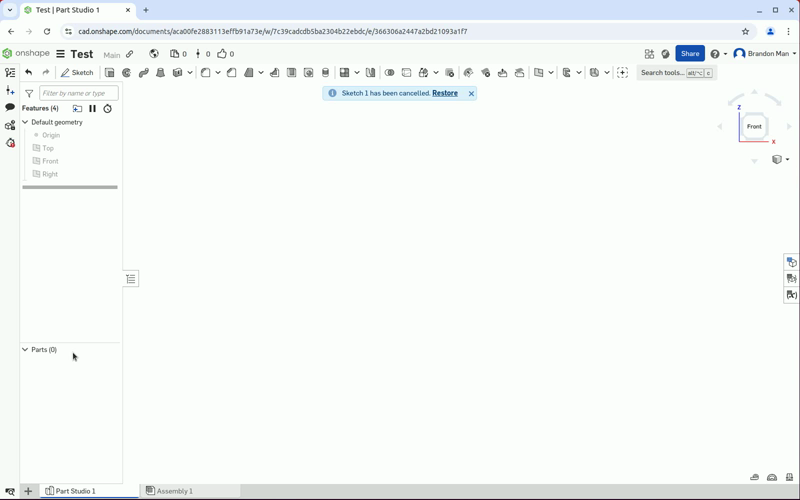
mouse_move(73, 352)
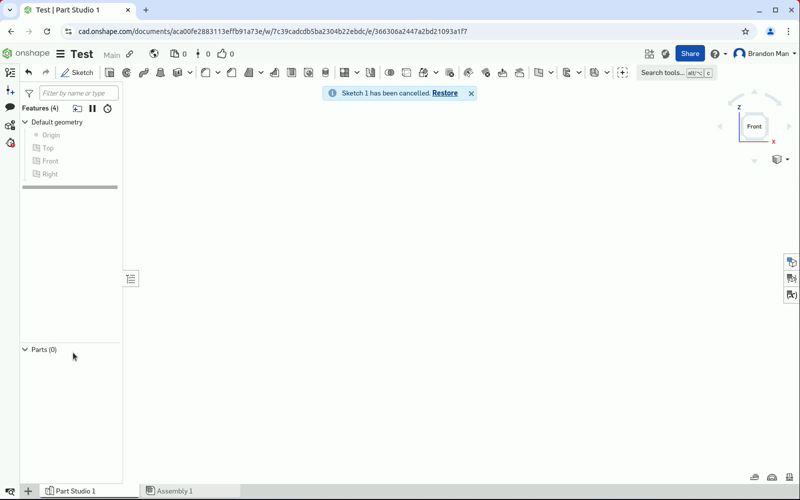
key(shift+y)
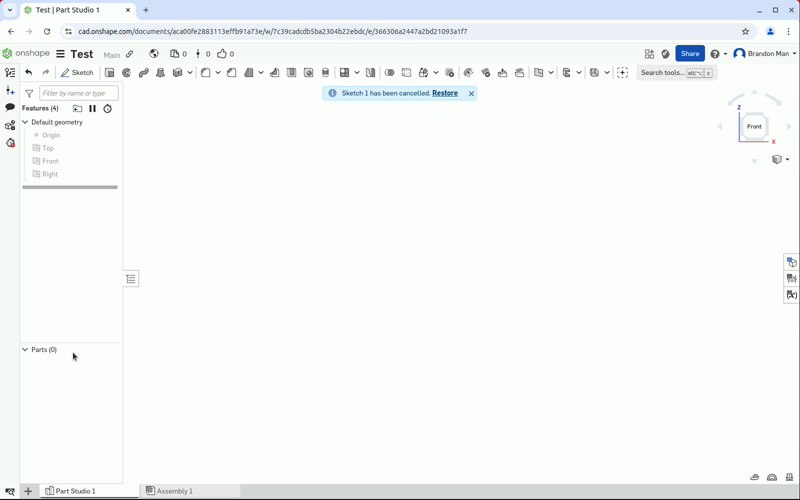
key(shift+s)
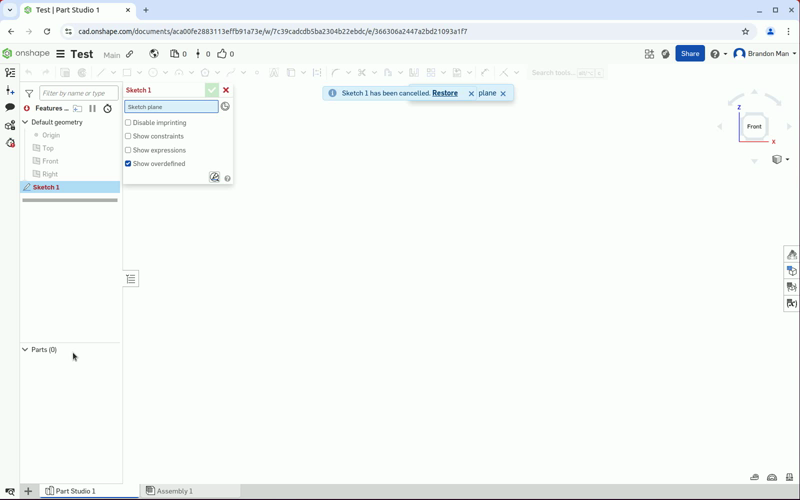
mouse_move(73, 163)
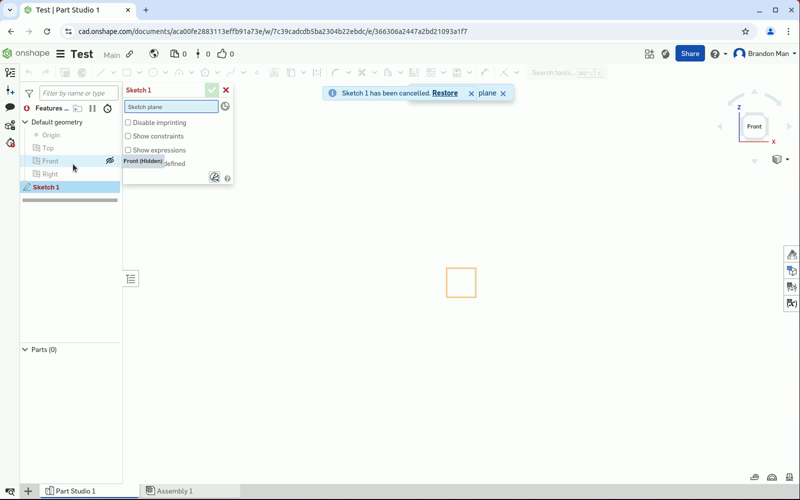
click(73, 163)
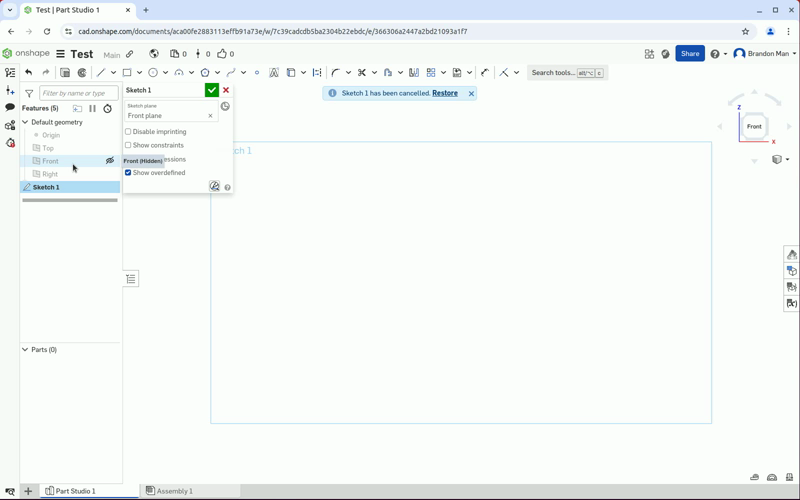
mouse_move(73, 352)
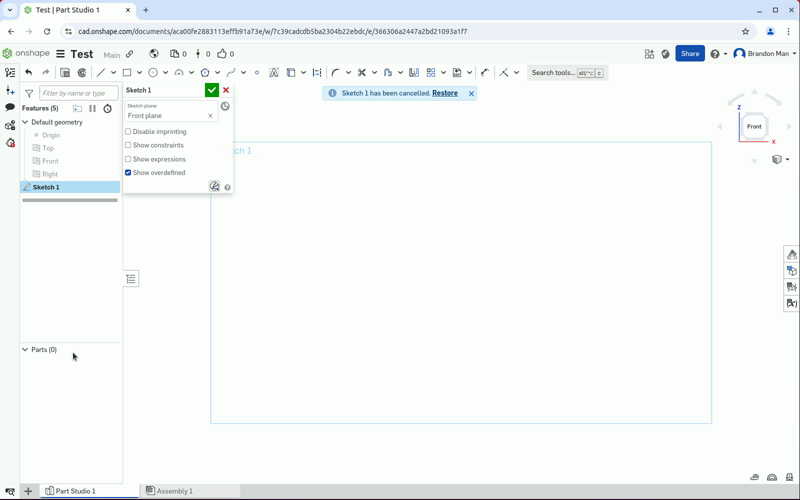
key(y)
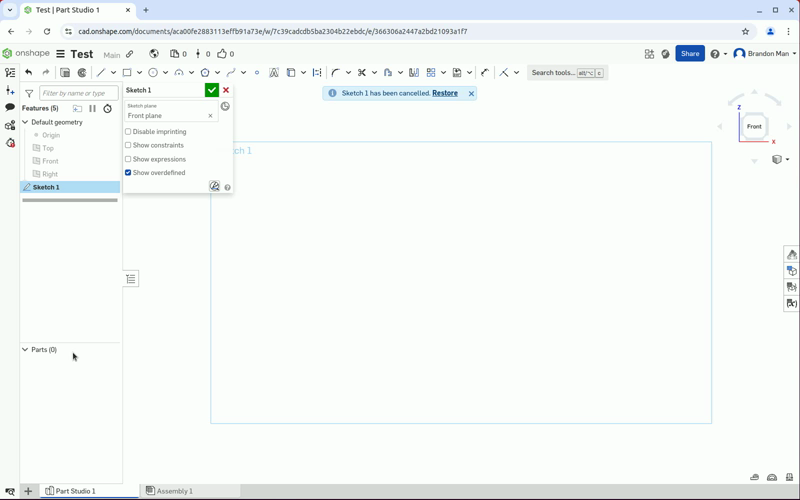
key(l)
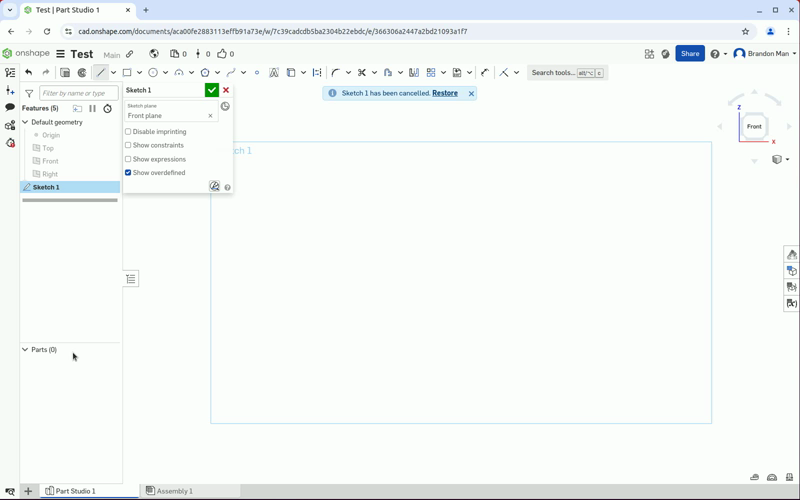
key_down(shift)
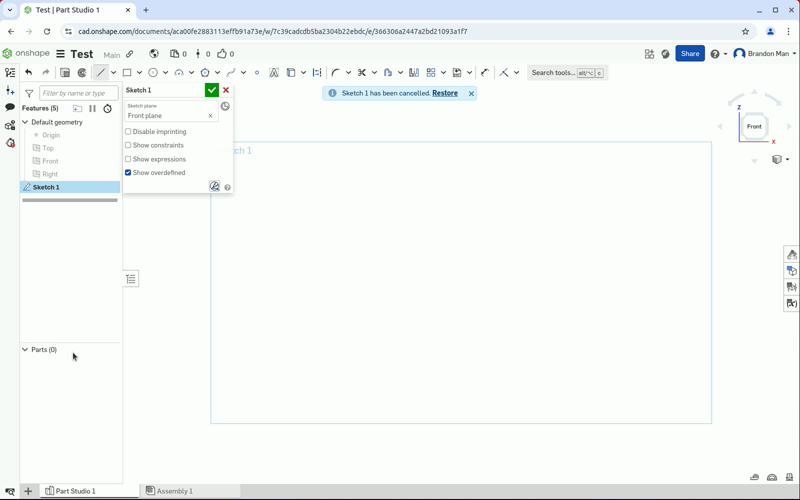
mouse_move(395, 395)
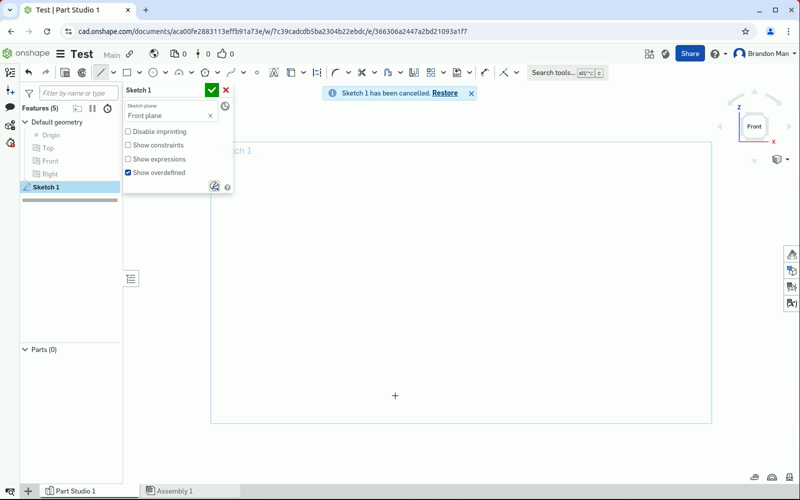
click(395, 395)
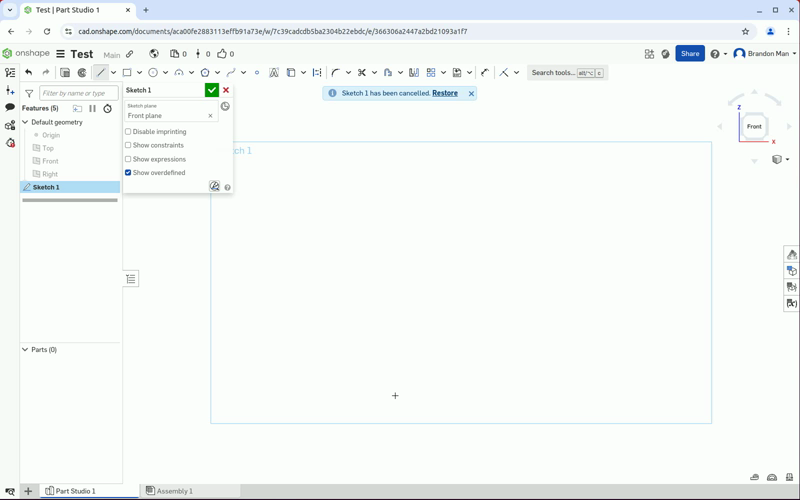
key_up(shift)
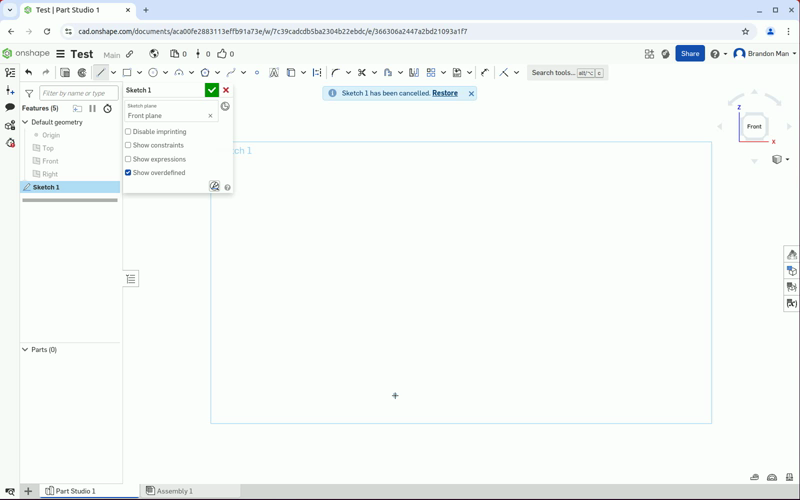
key_down(shift)
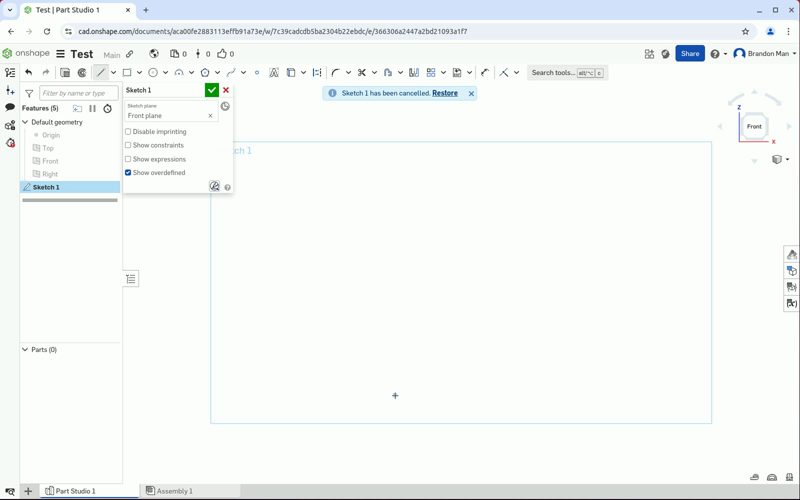
mouse_move(524, 395)
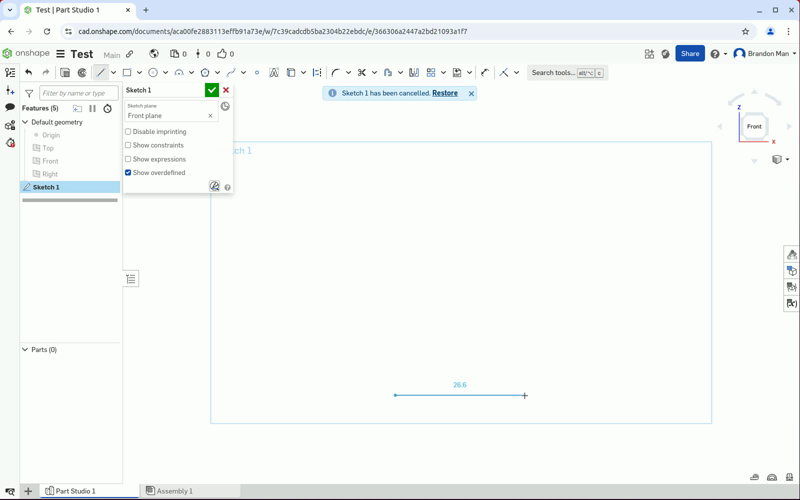
click(524, 395)
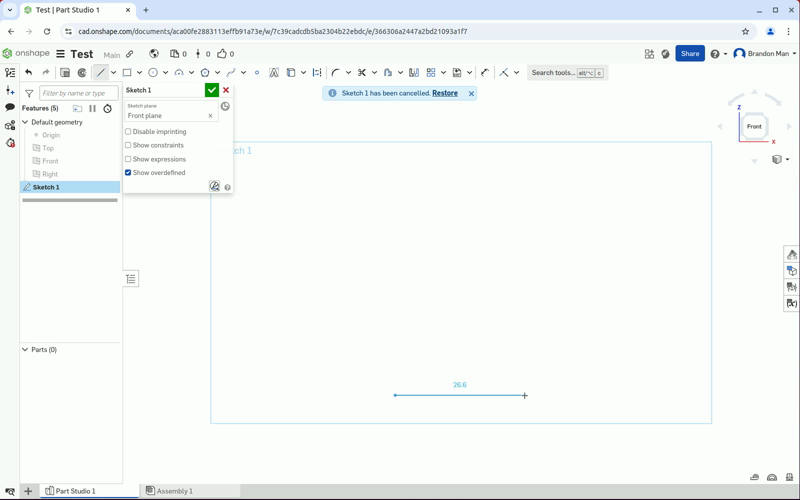
key_up(shift)
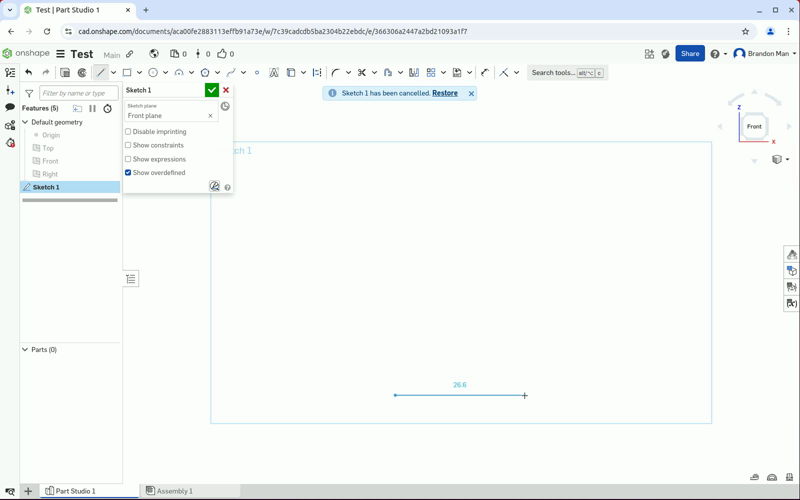
key_down(shift)
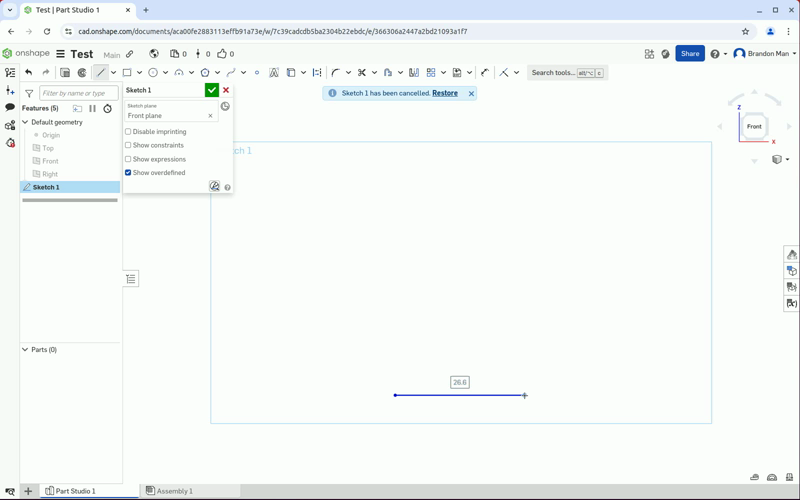
mouse_move(524, 171)
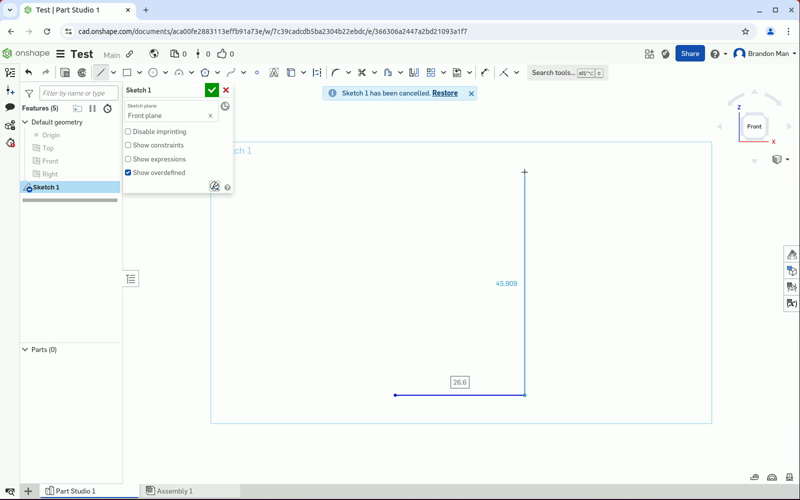
click(524, 171)
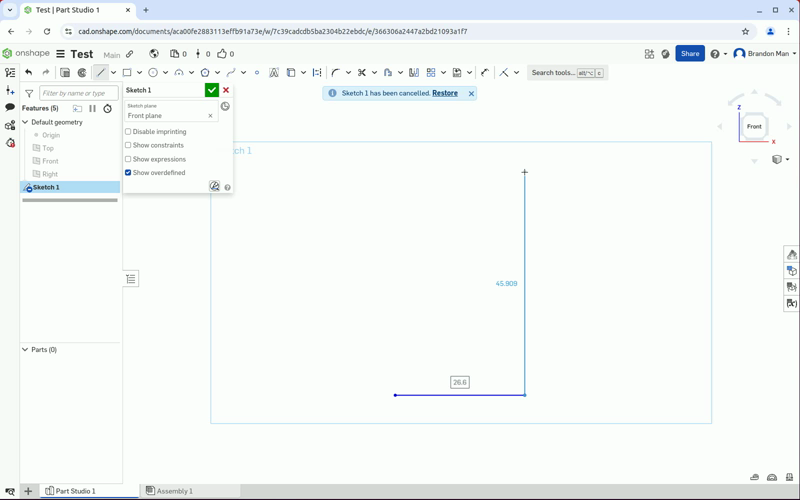
key_up(shift)
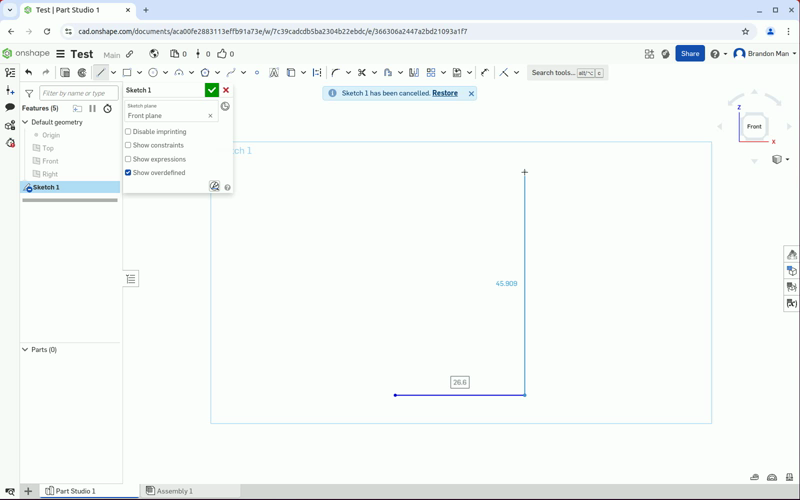
key_down(shift)
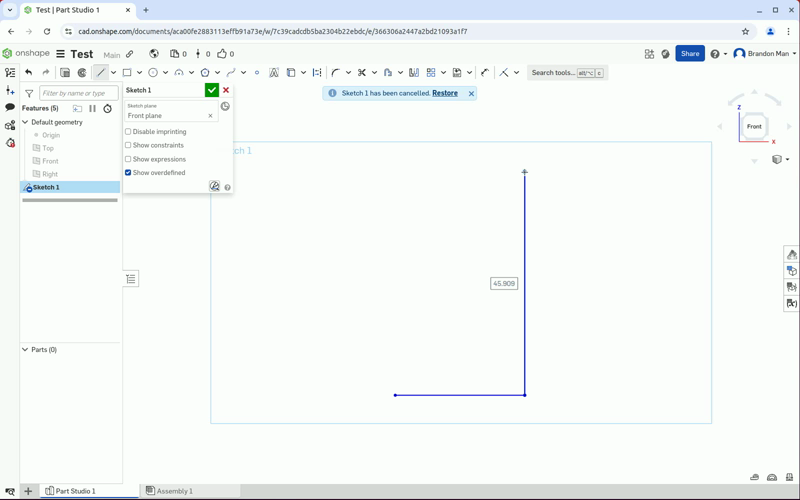
mouse_move(395, 171)
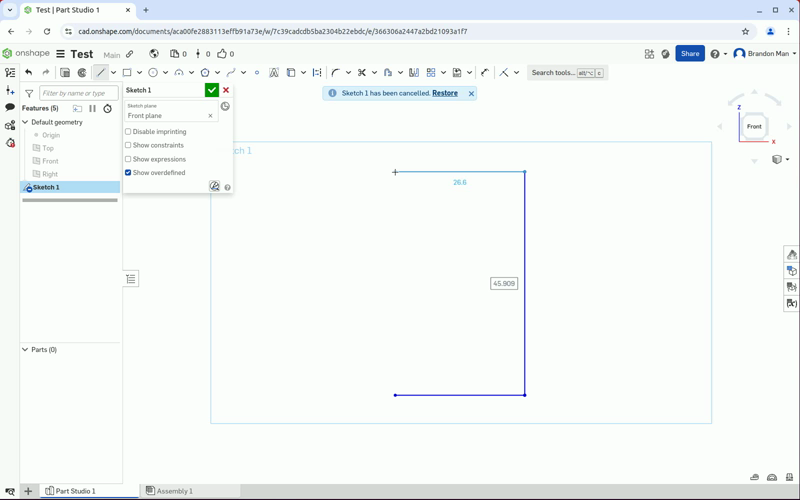
click(395, 171)
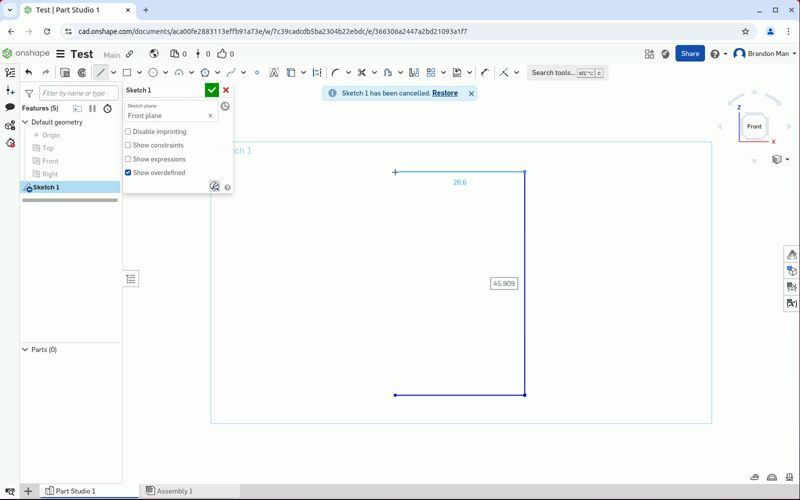
key_up(shift)
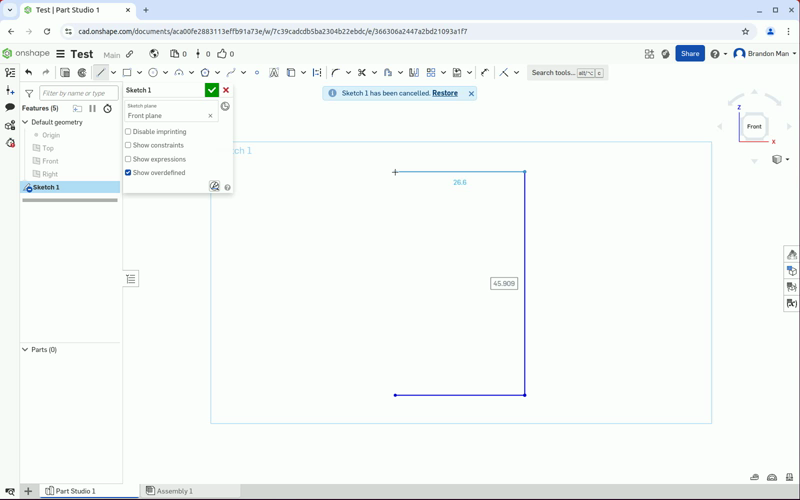
key_down(shift)
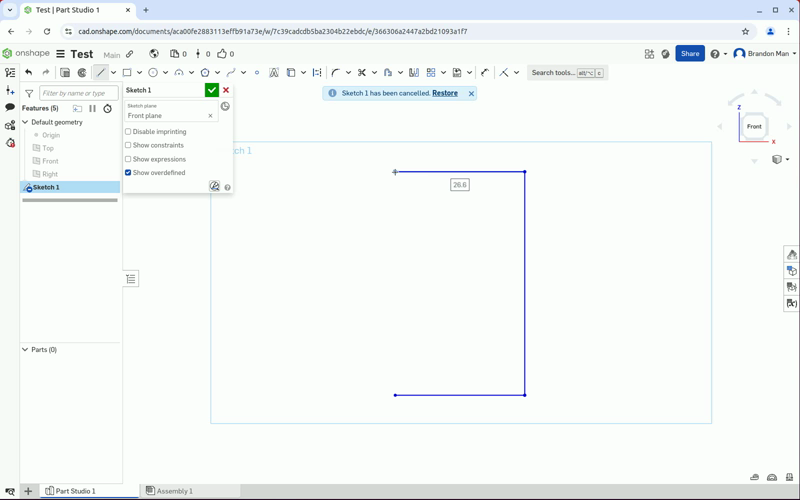
mouse_move(395, 395)
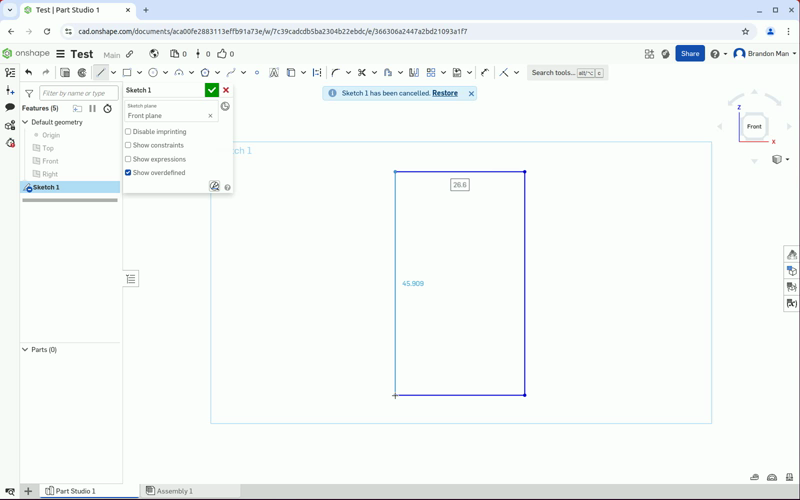
key_up(shift)
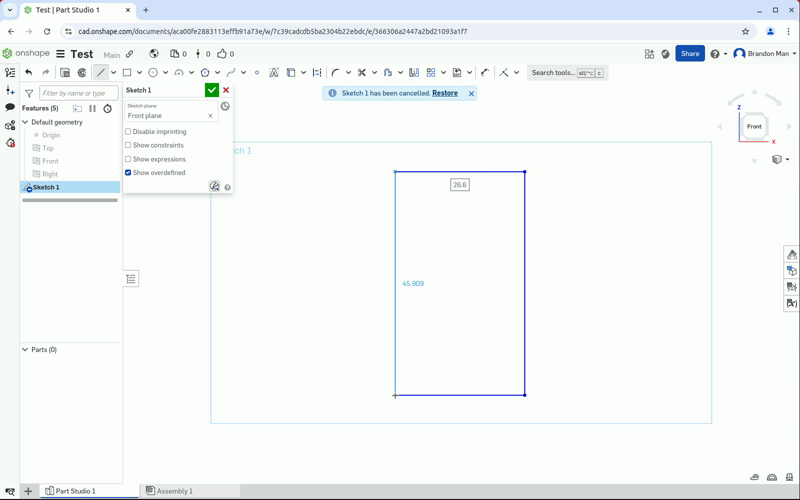
click(395, 395)
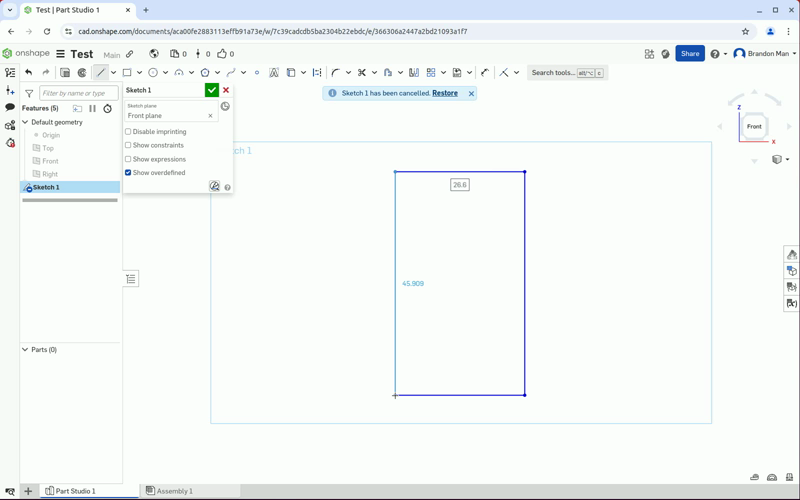
key(esc)
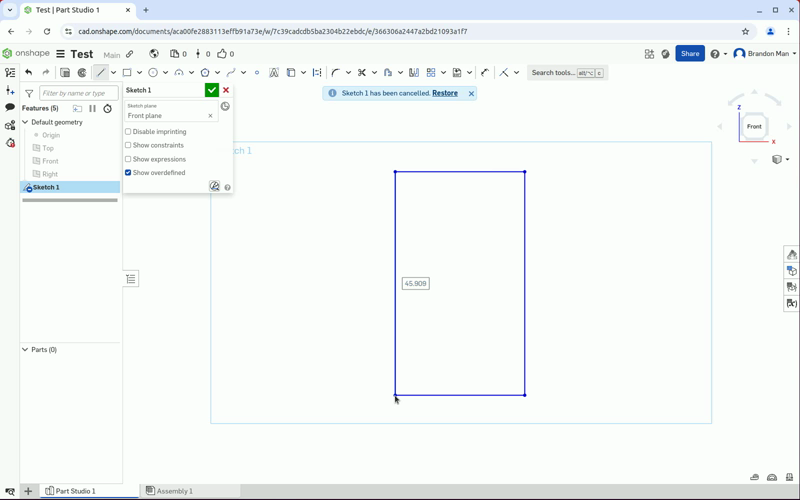
mouse_move(503, 260)
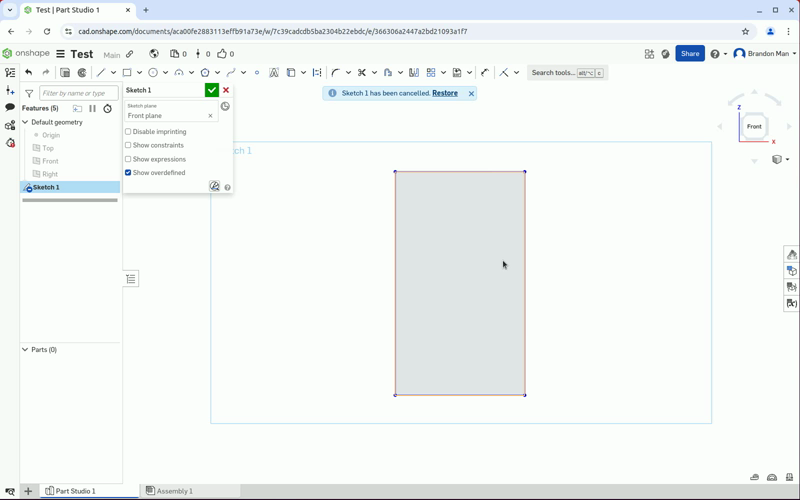
click(503, 260)
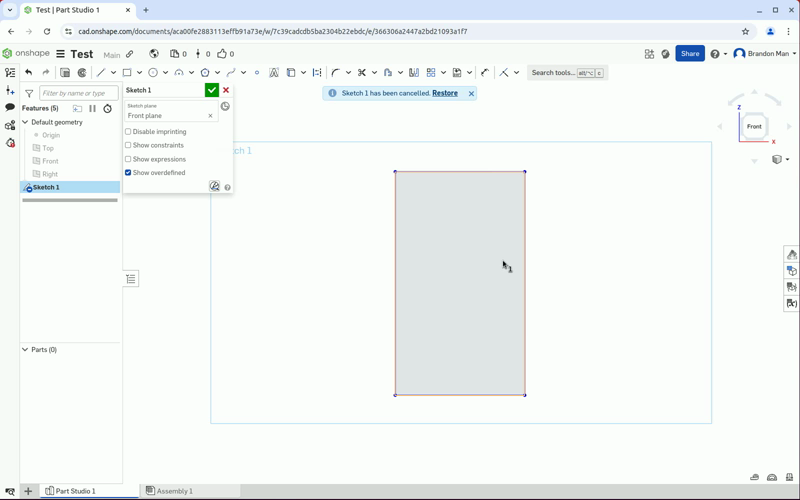
mouse_move(73, 352)
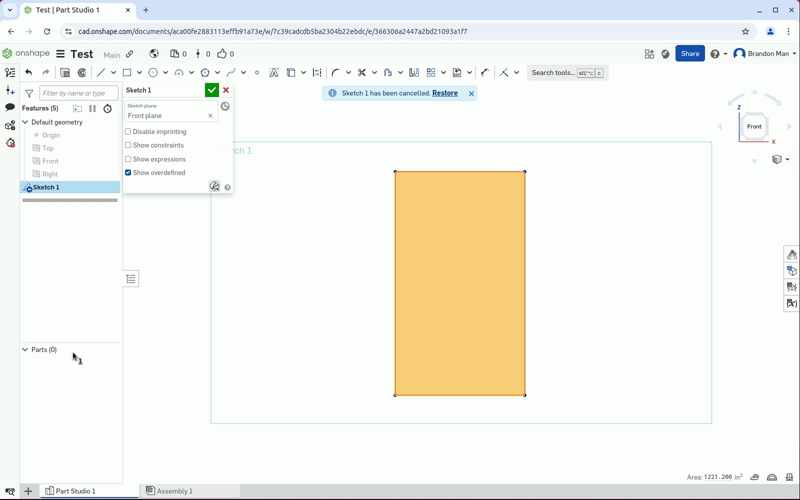
key(shift+y)
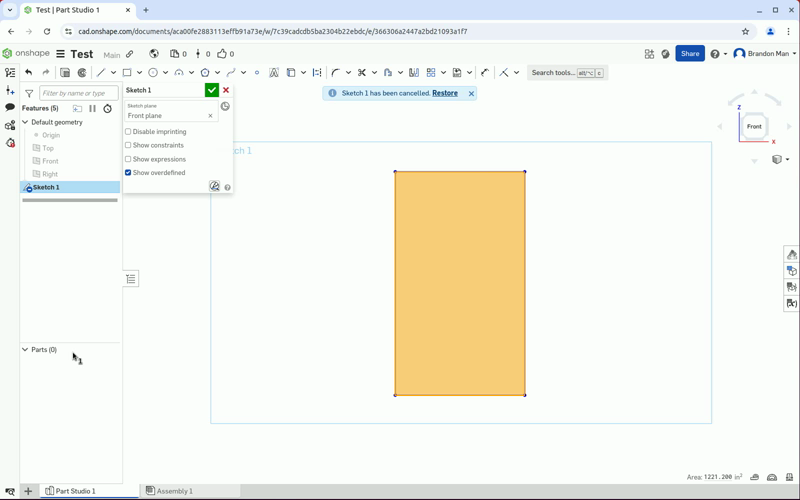
key(shift+e)
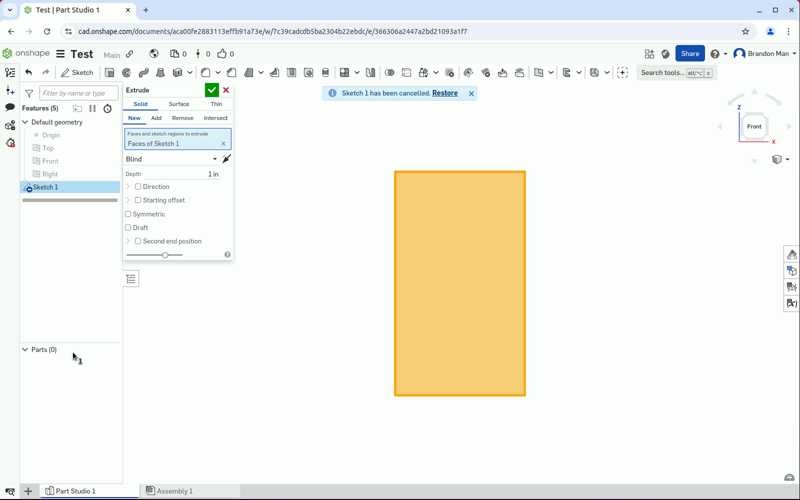
mouse_move(143, 106)
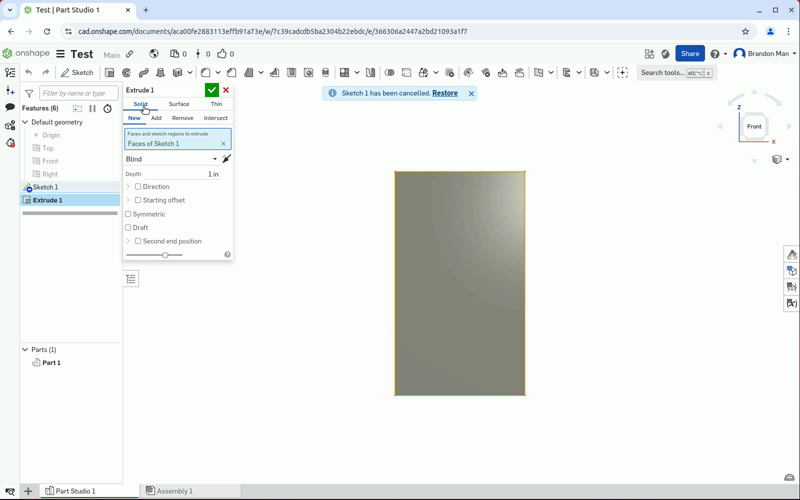
click(143, 106)
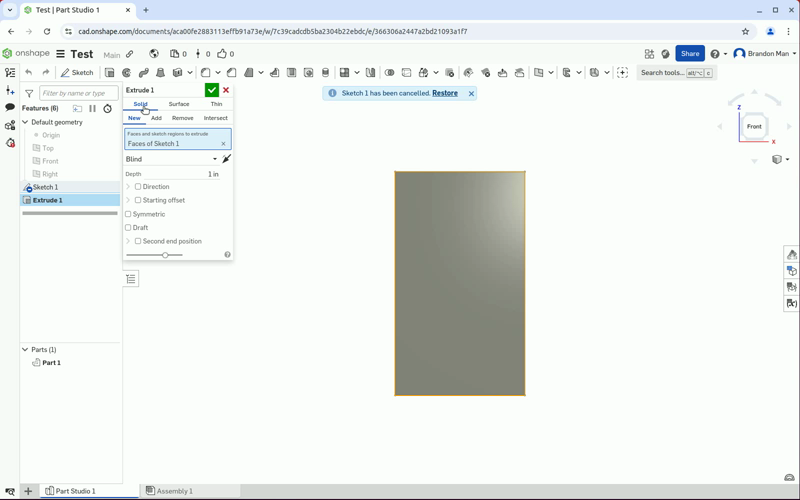
mouse_move(137, 120)
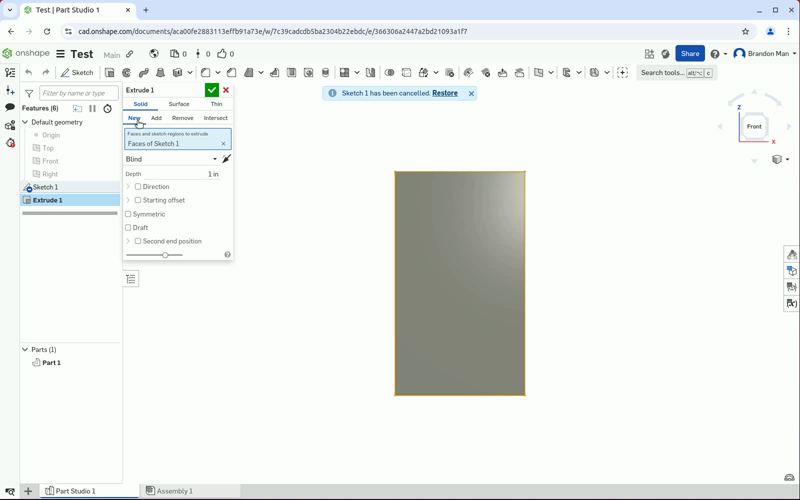
click(137, 120)
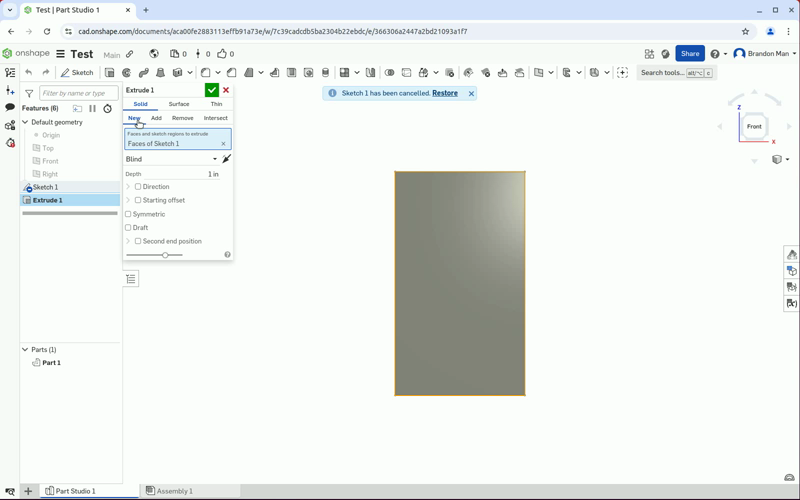
key(tab, 4)
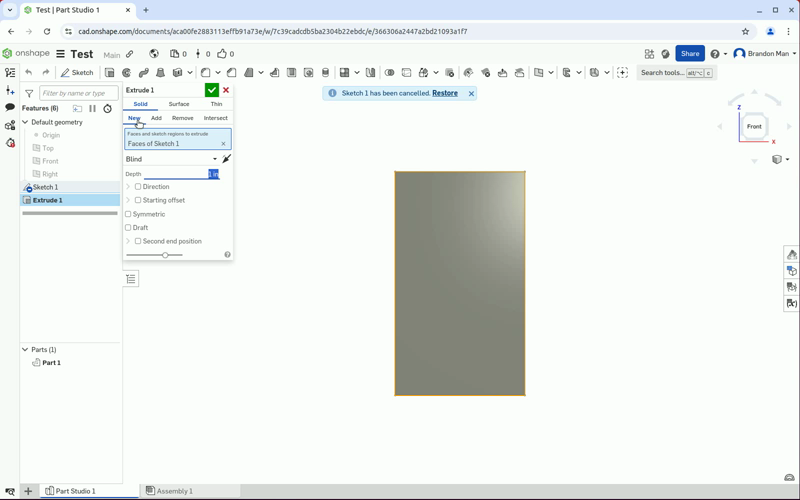
text(1.204)
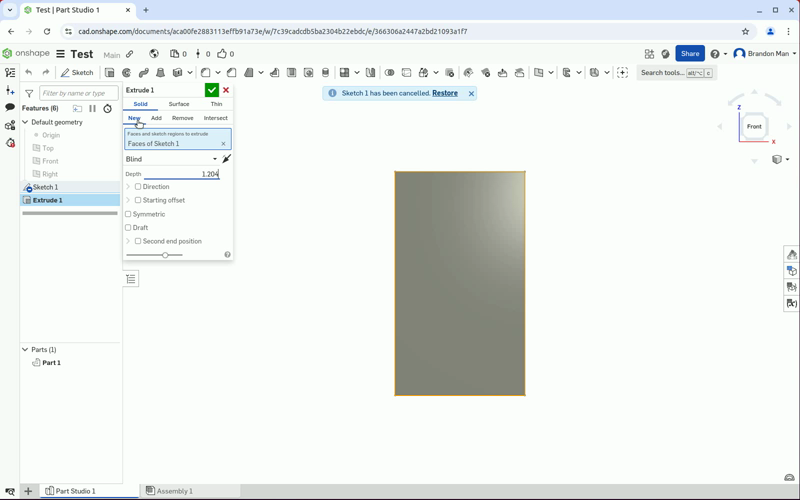
key(enter)
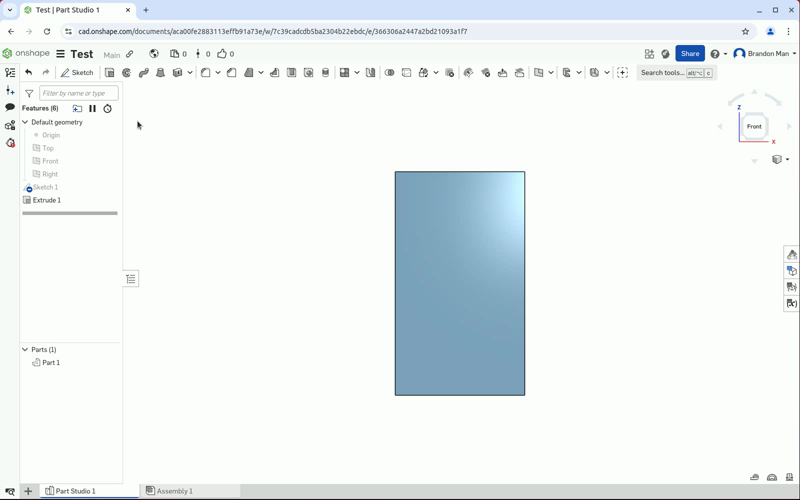
key(shift+h)
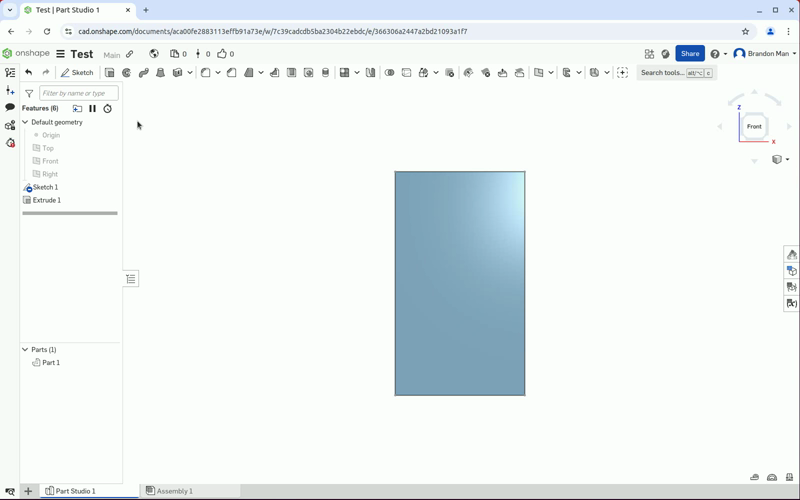
key(shift+h)
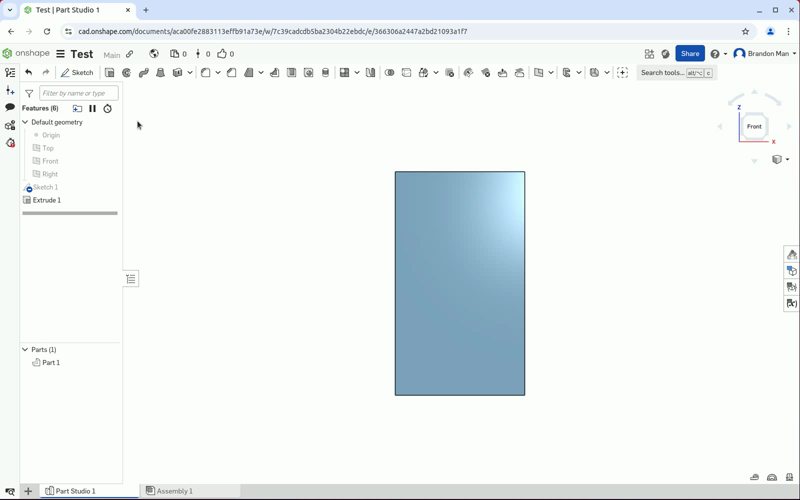
mouse_move(73, 189)
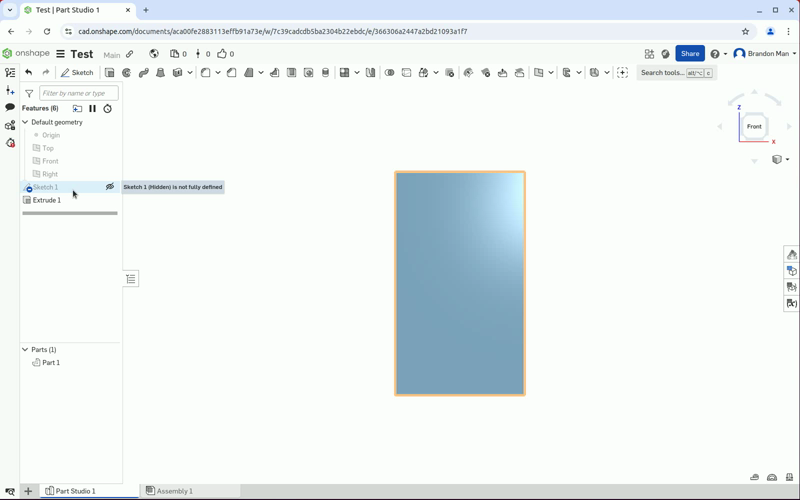
click(73, 189)
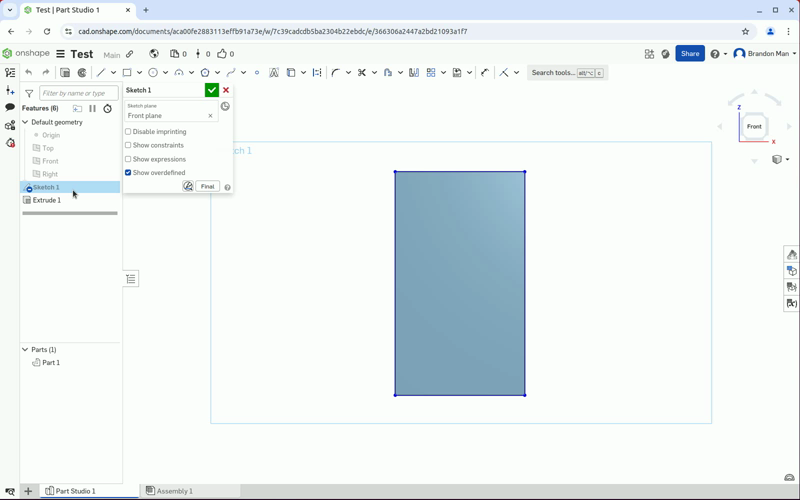
mouse_move(229, 92)
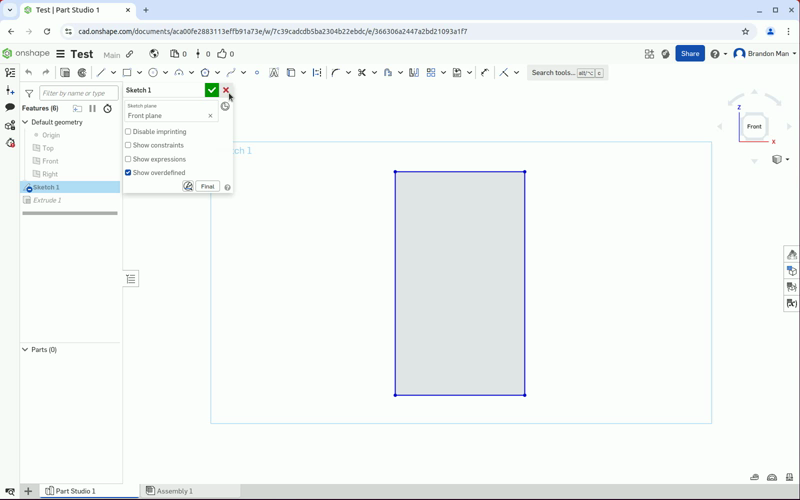
click(229, 92)
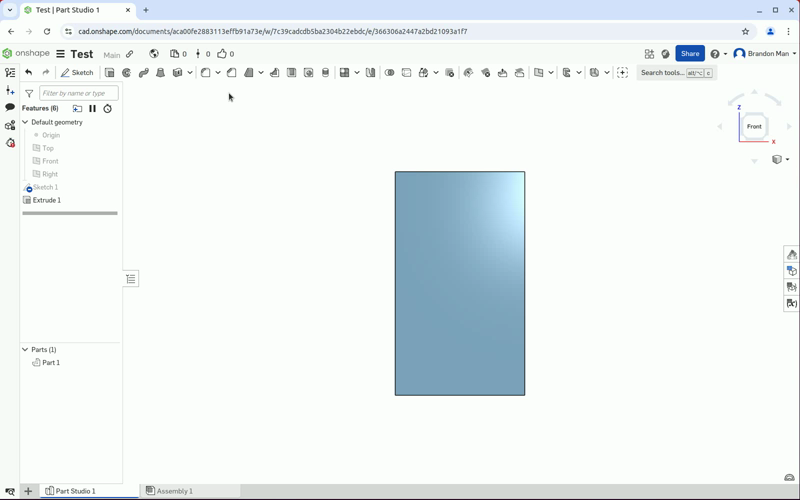
mouse_move(541, 75)
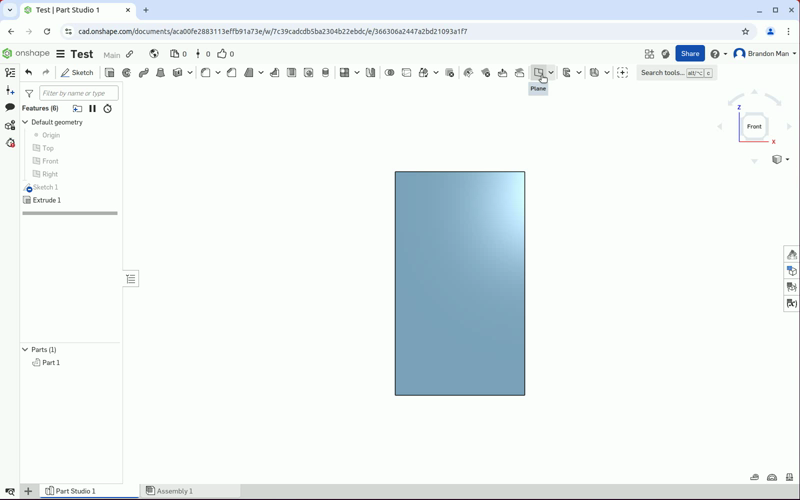
click(541, 75)
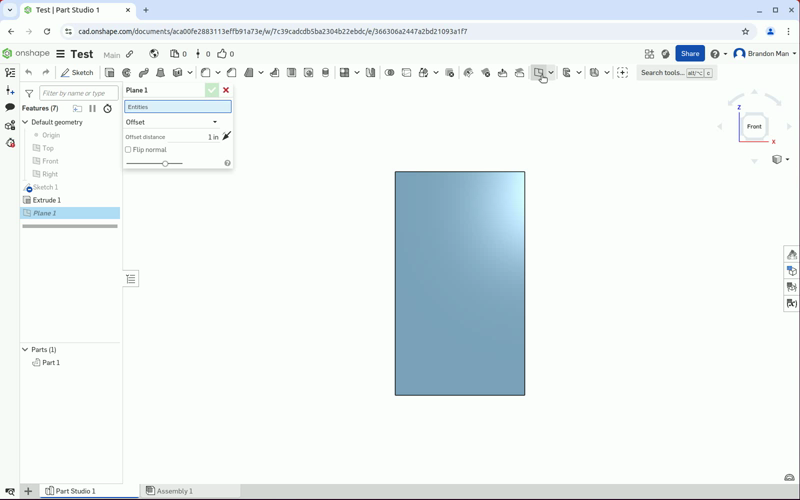
mouse_move(73, 163)
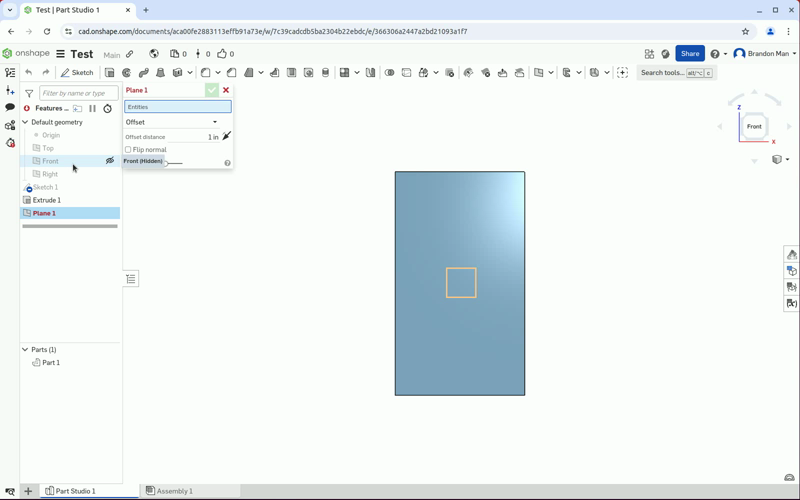
click(73, 163)
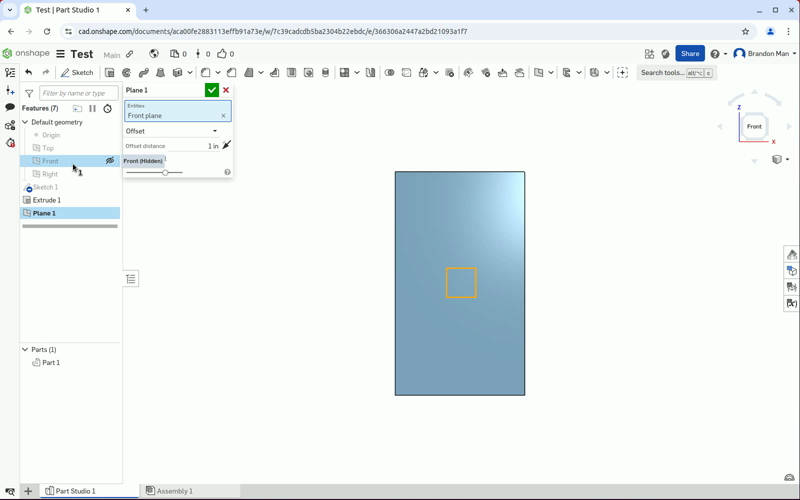
key(tab, 2)
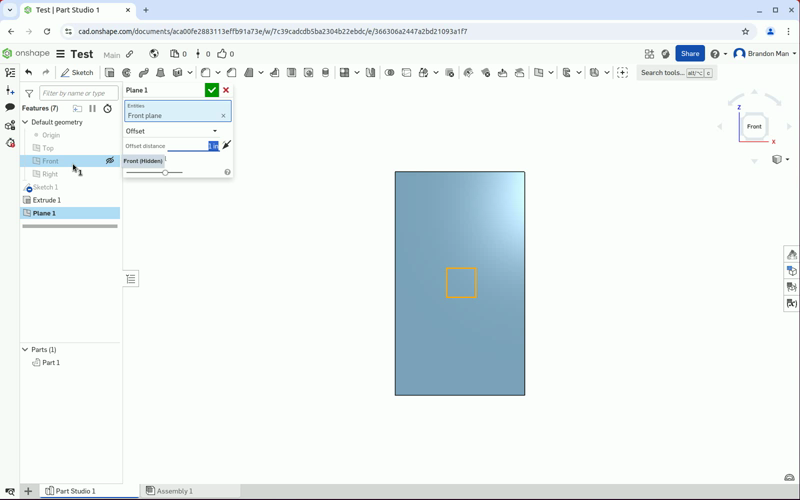
text(1.202)
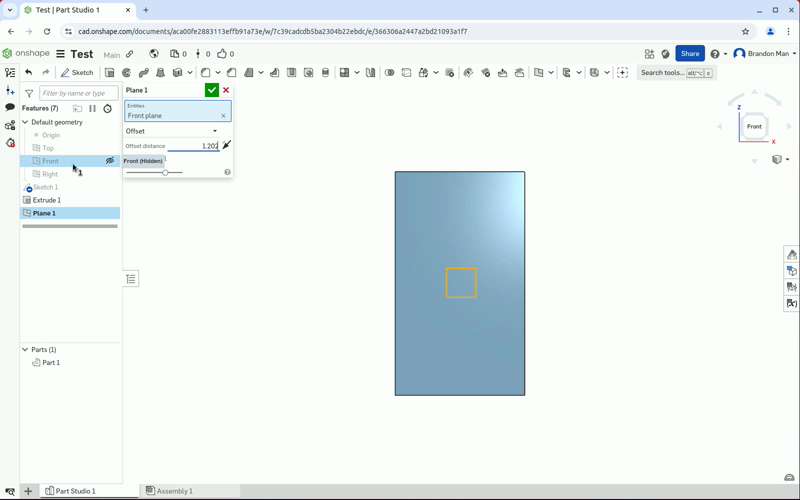
key(enter, 2)
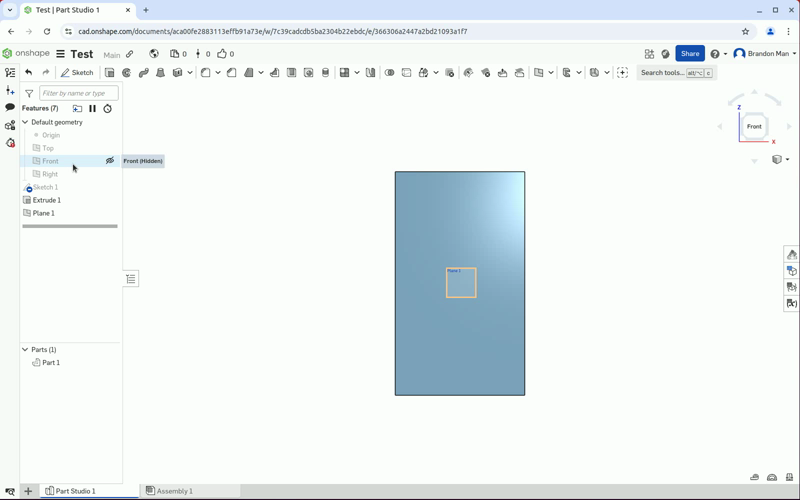
key(shift+s)
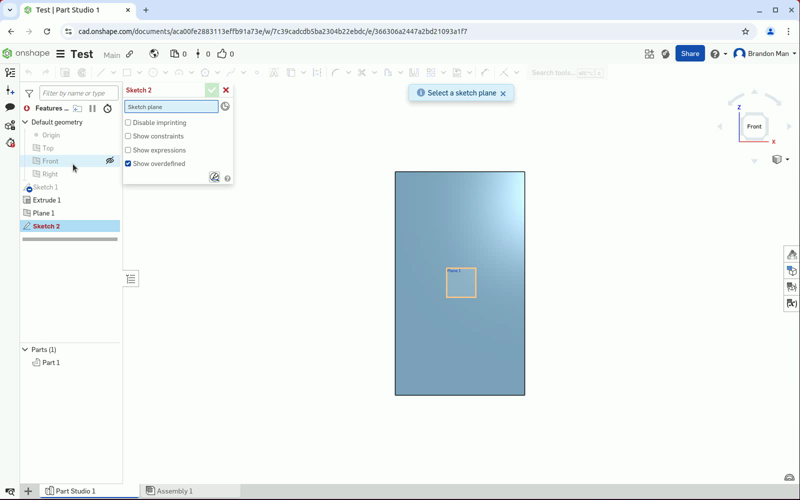
mouse_move(73, 215)
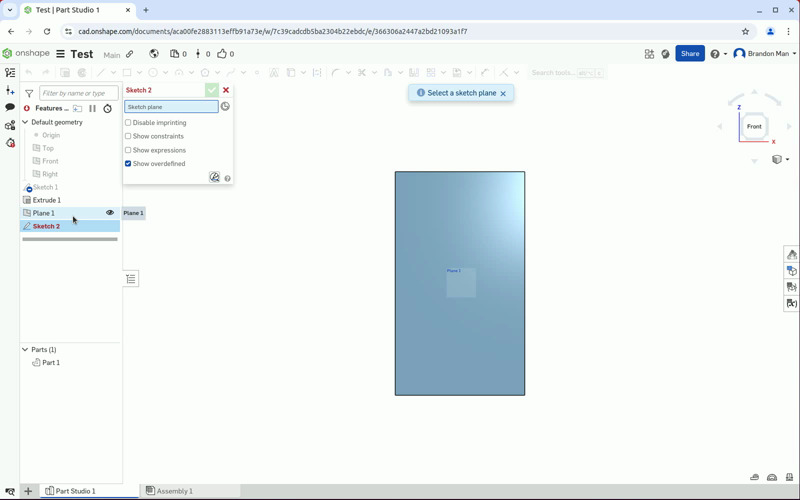
click(73, 215)
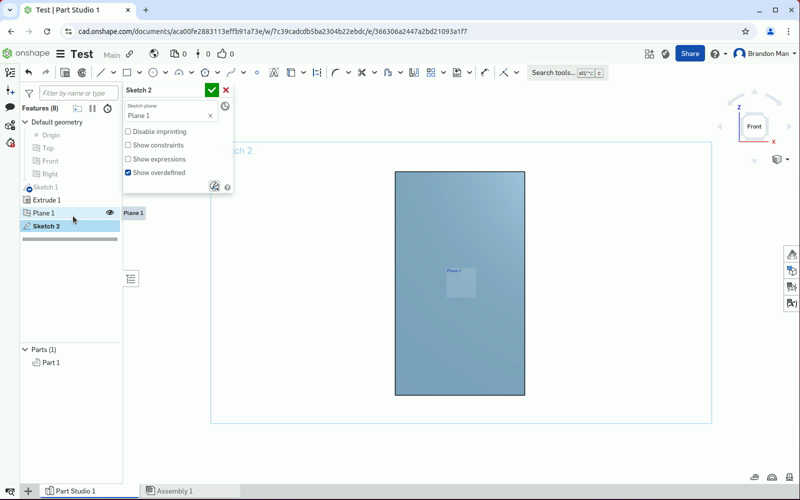
mouse_move(73, 352)
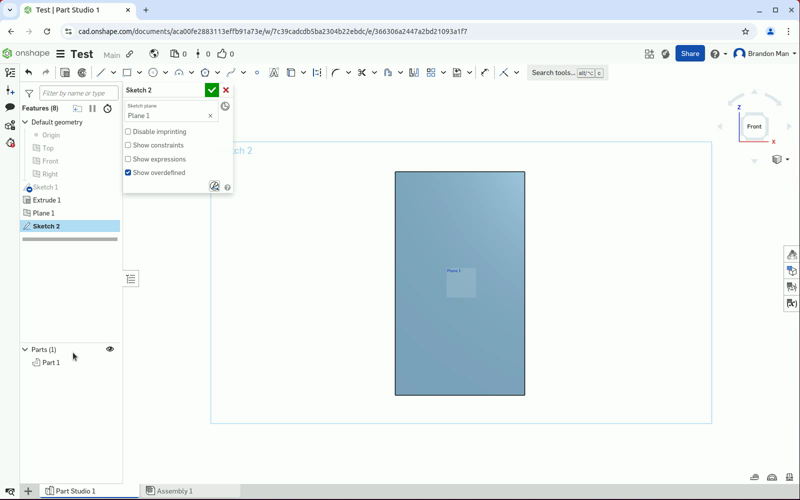
key(y)
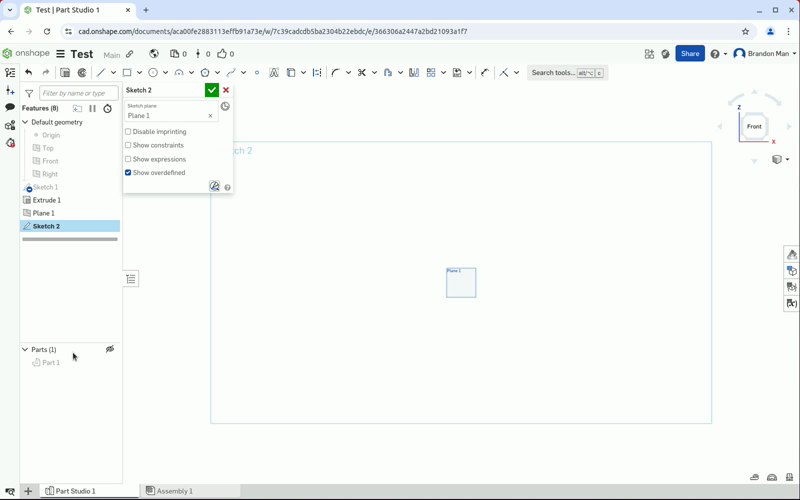
key(l)
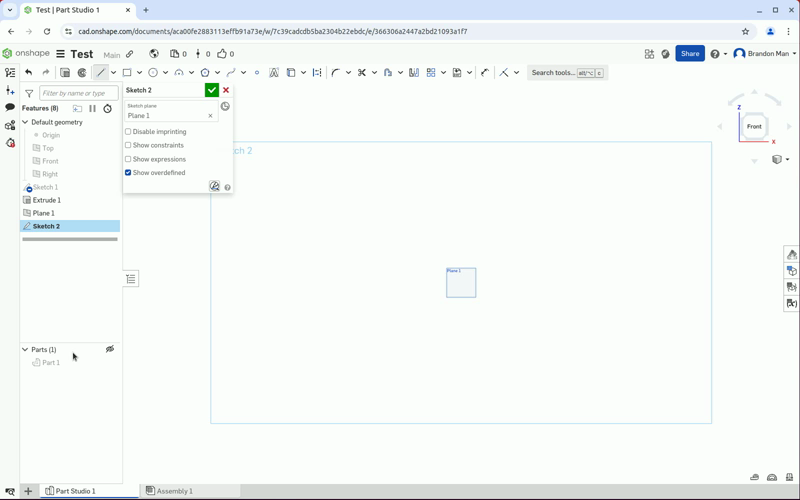
key_down(shift)
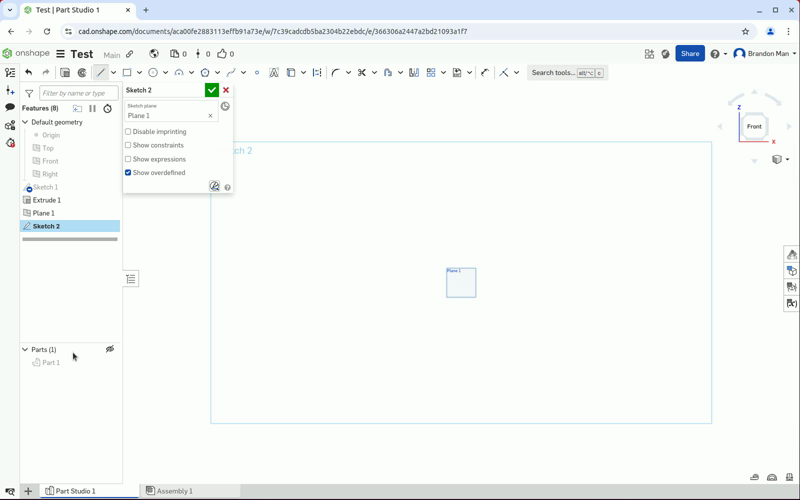
mouse_move(395, 177)
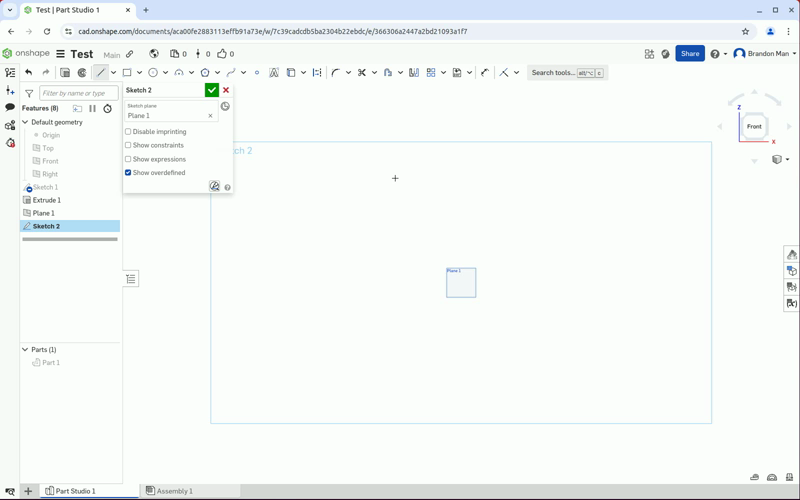
click(395, 177)
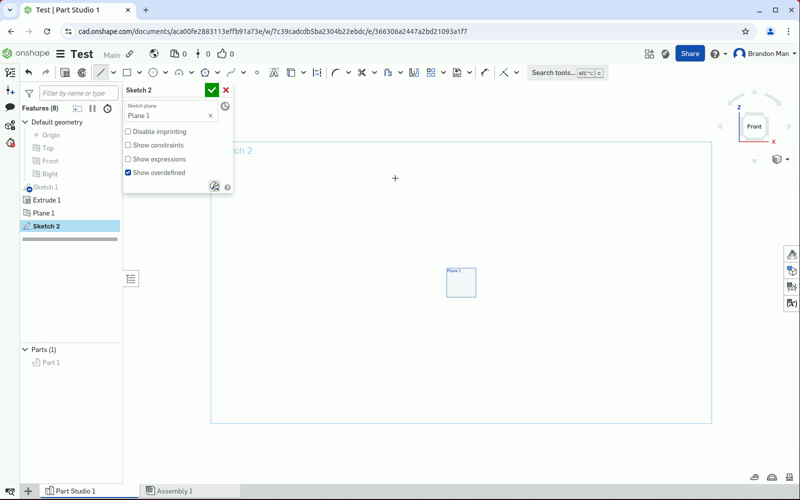
key_up(shift)
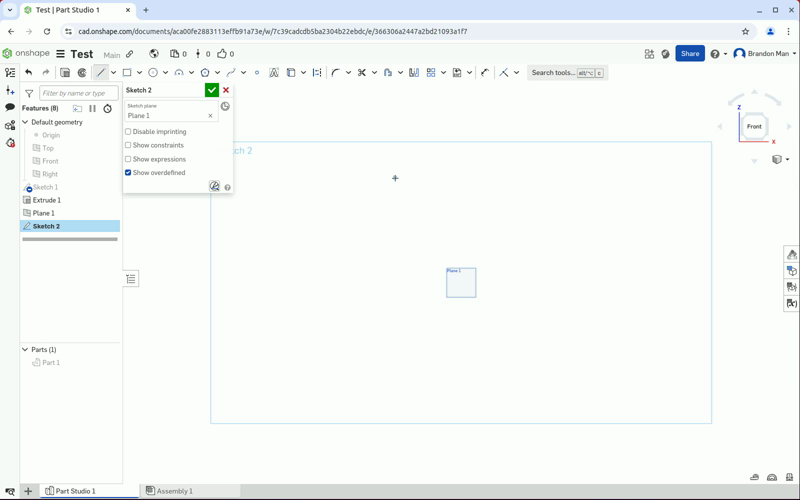
key_down(shift)
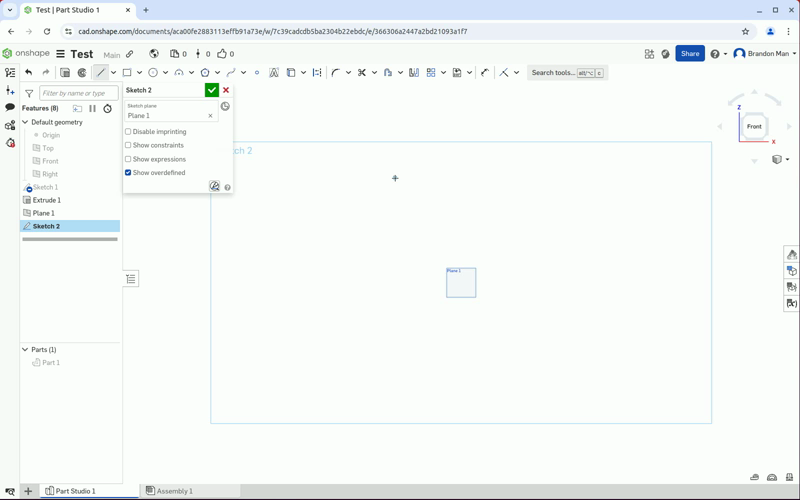
mouse_move(425, 177)
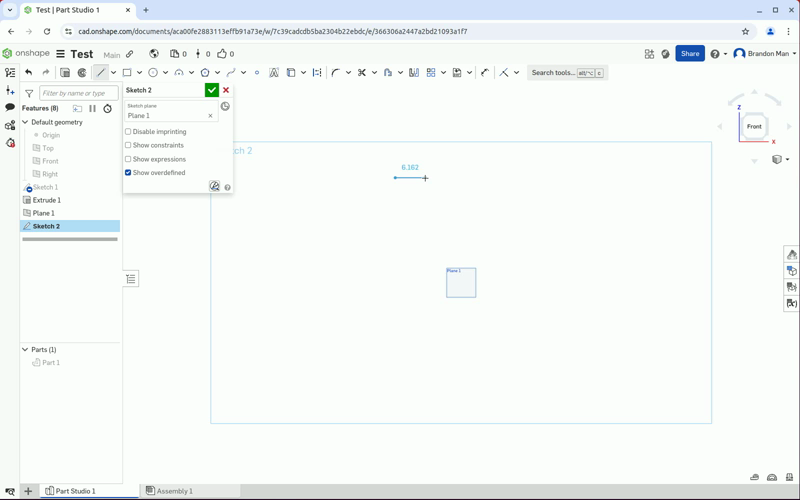
mouse_move(398, 177)
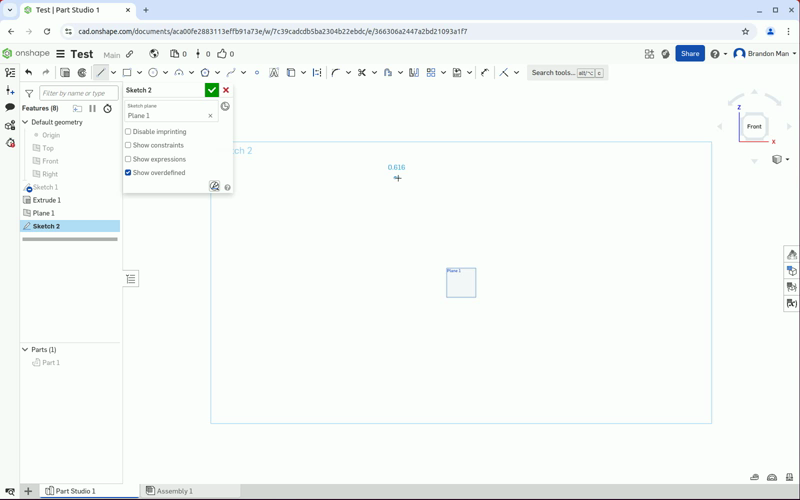
scroll(6)
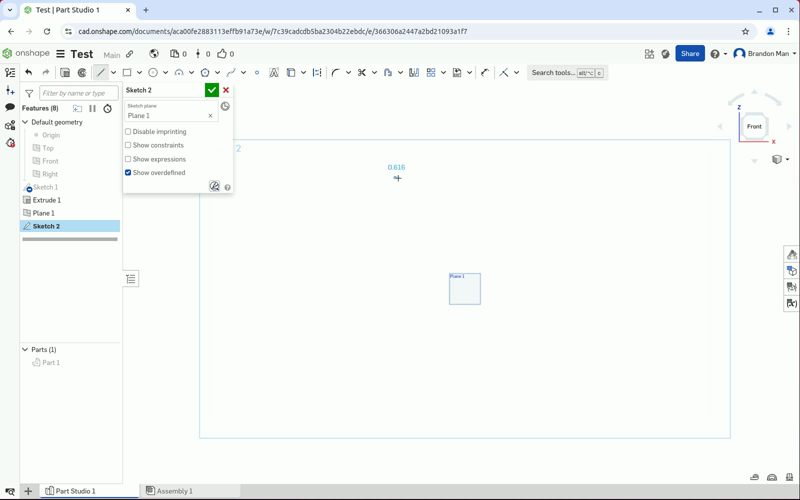
scroll(6)
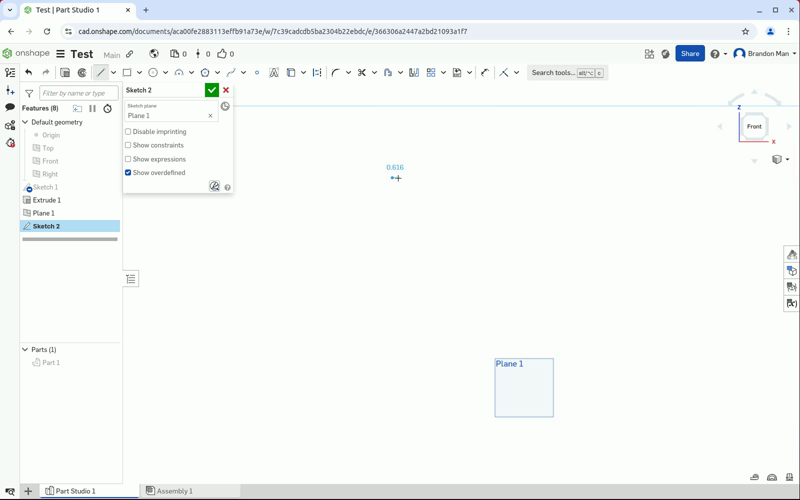
scroll(6)
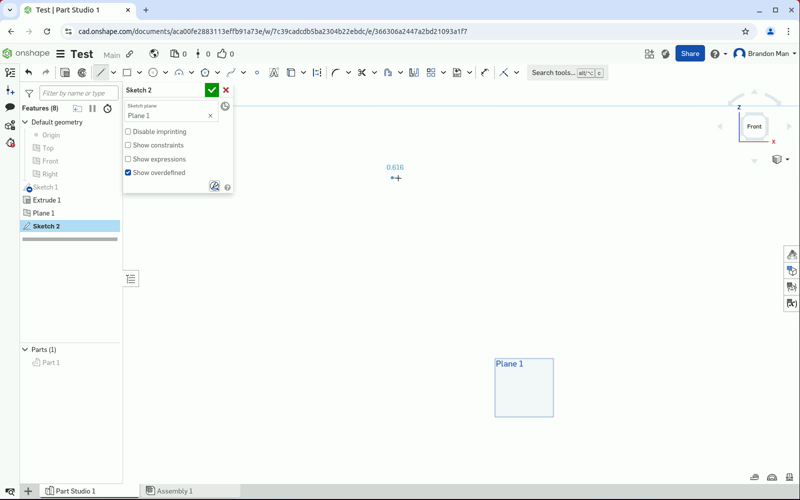
scroll(6)
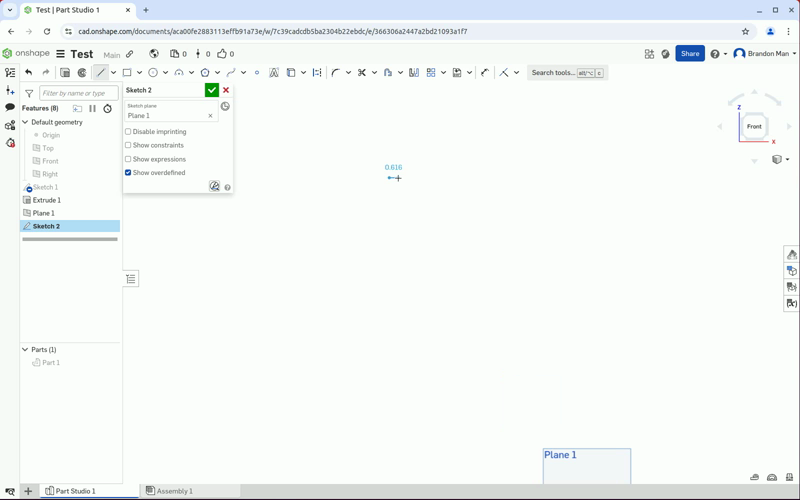
scroll(6)
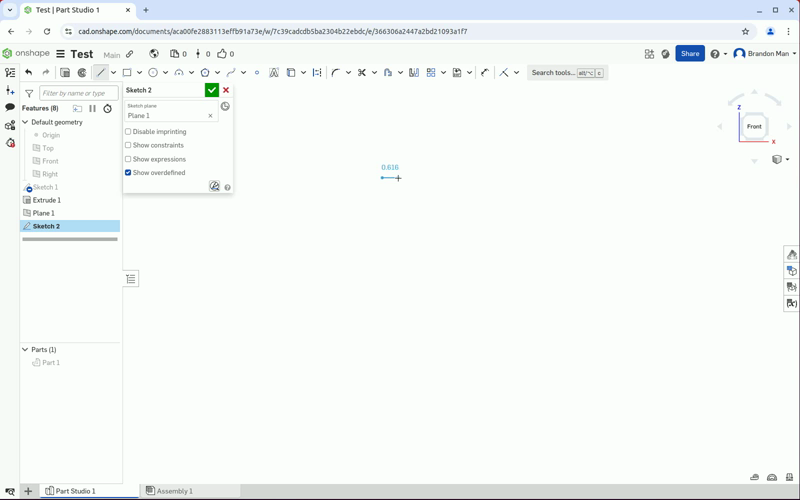
scroll(6)
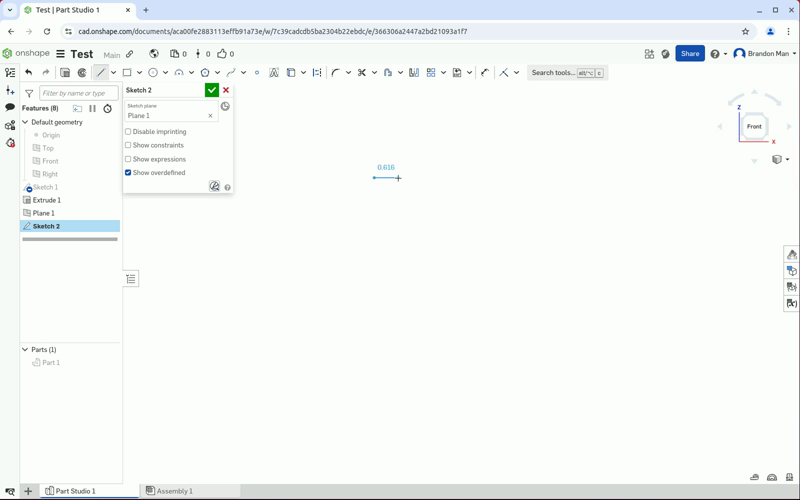
scroll(6)
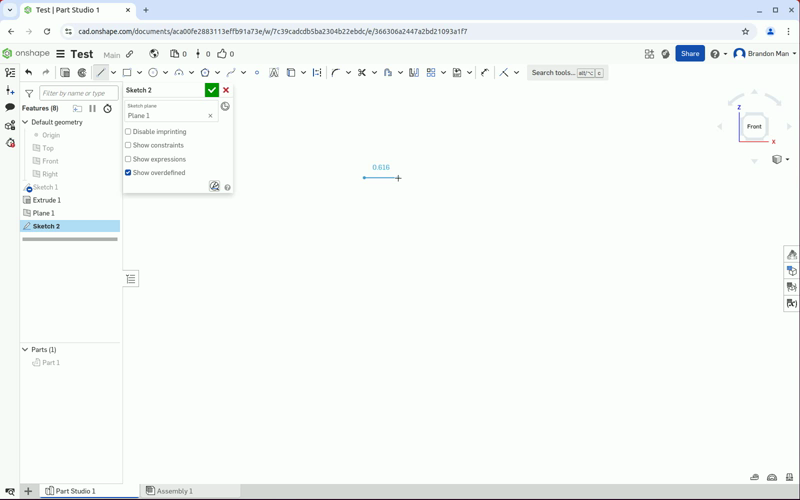
click(398, 177)
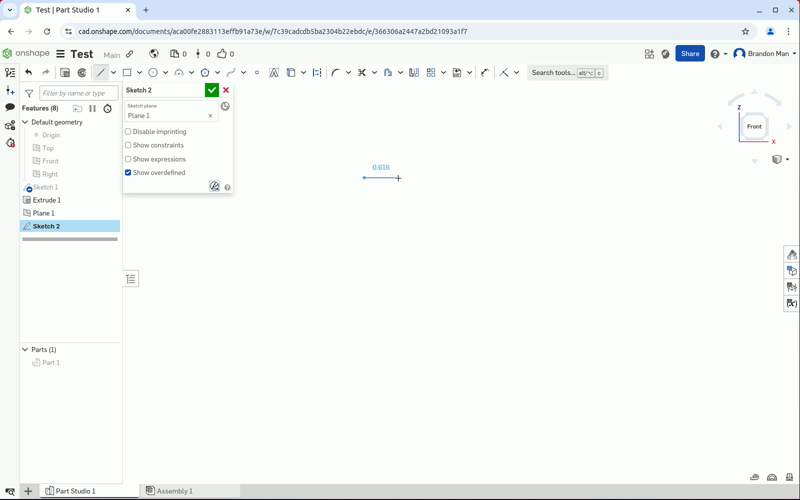
scroll(-6)
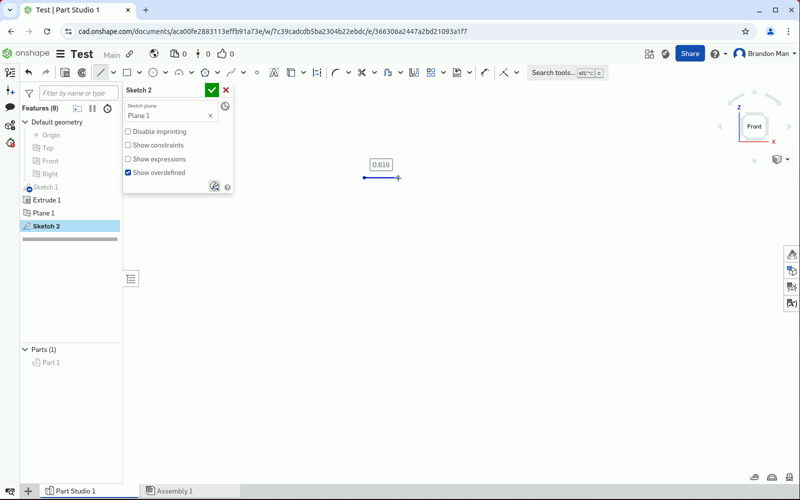
scroll(-6)
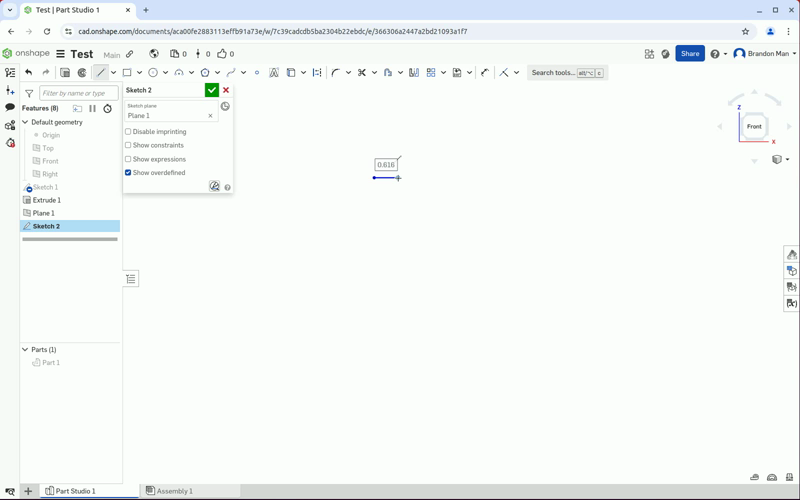
scroll(-6)
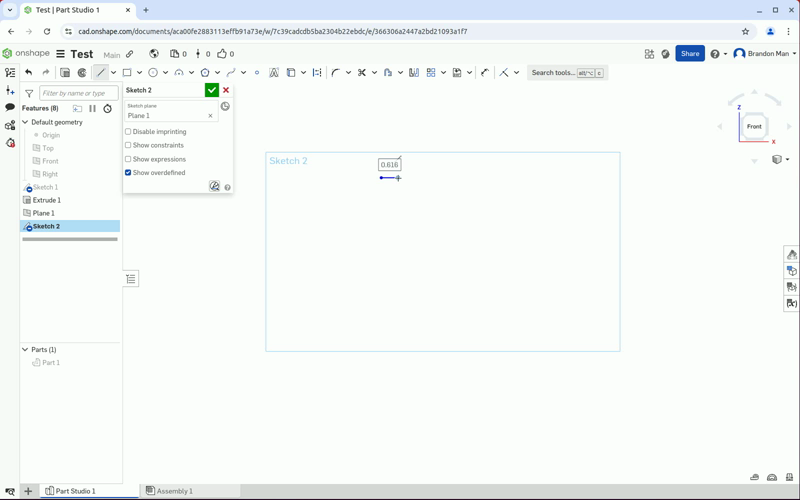
scroll(-6)
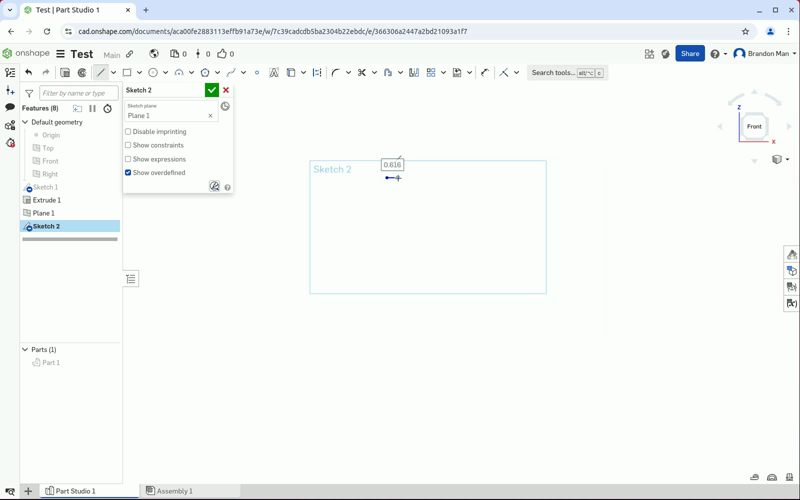
scroll(-6)
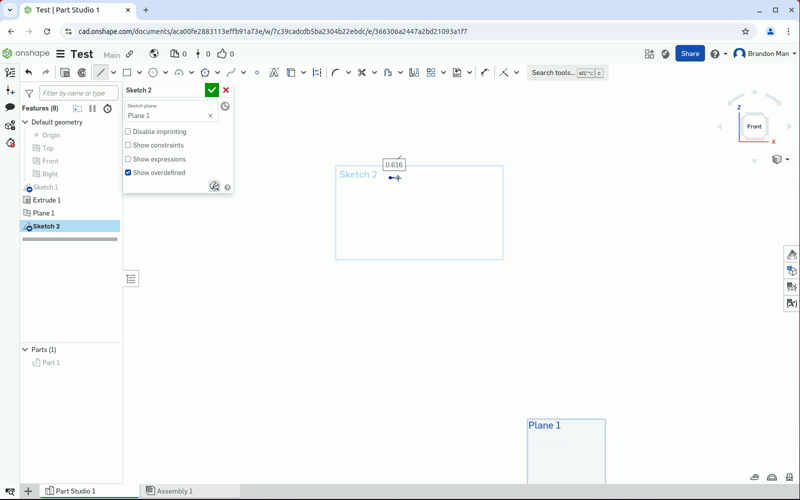
scroll(-6)
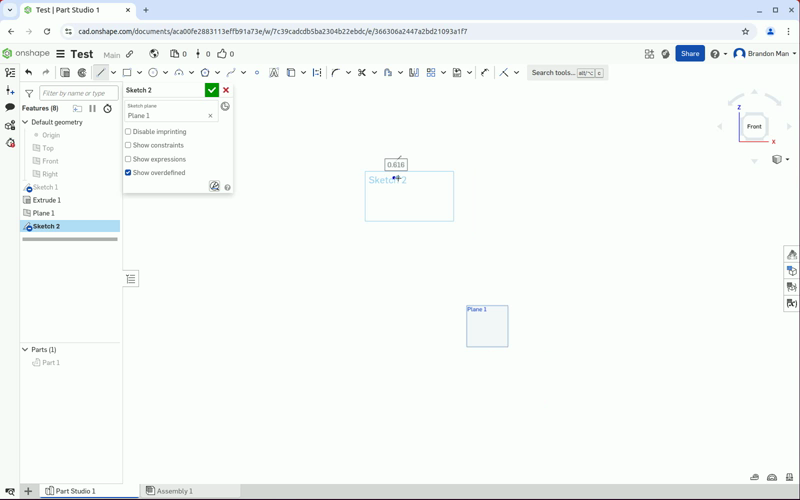
scroll(-6)
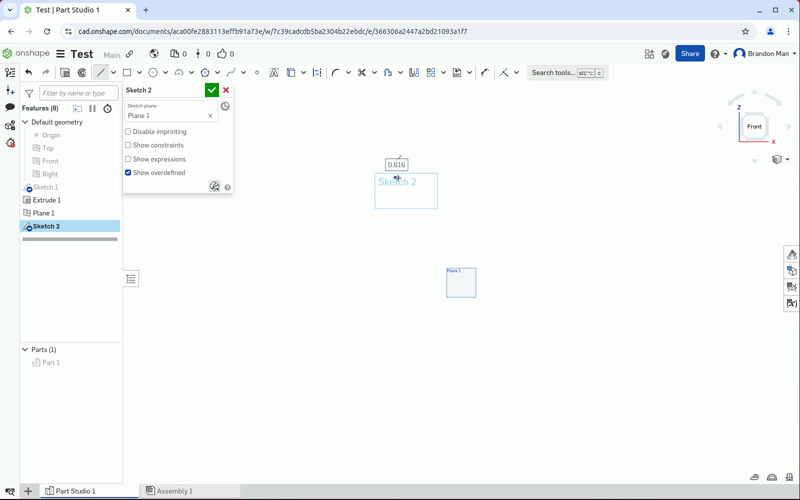
key_up(shift)
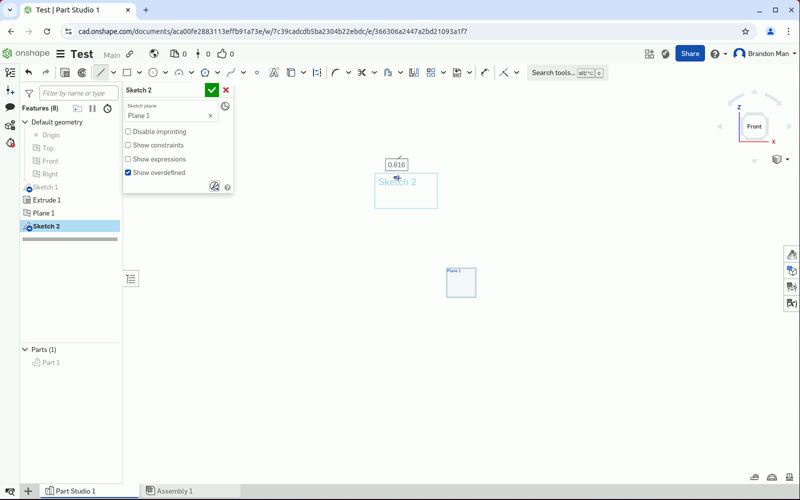
key_down(shift)
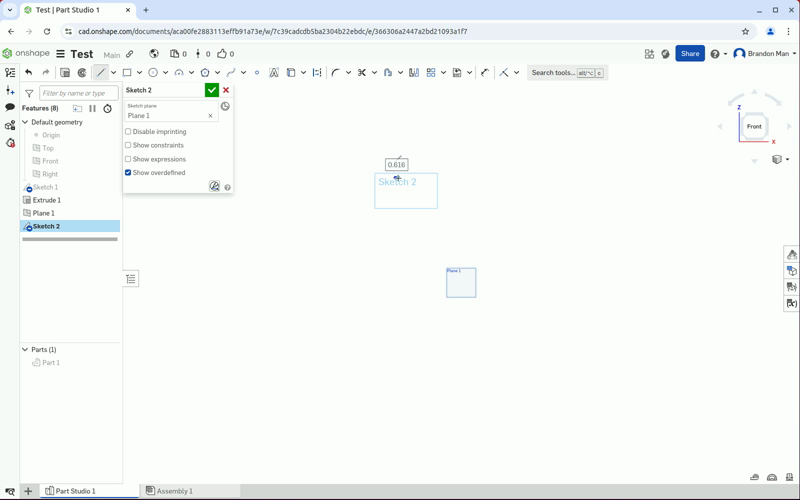
mouse_move(428, 177)
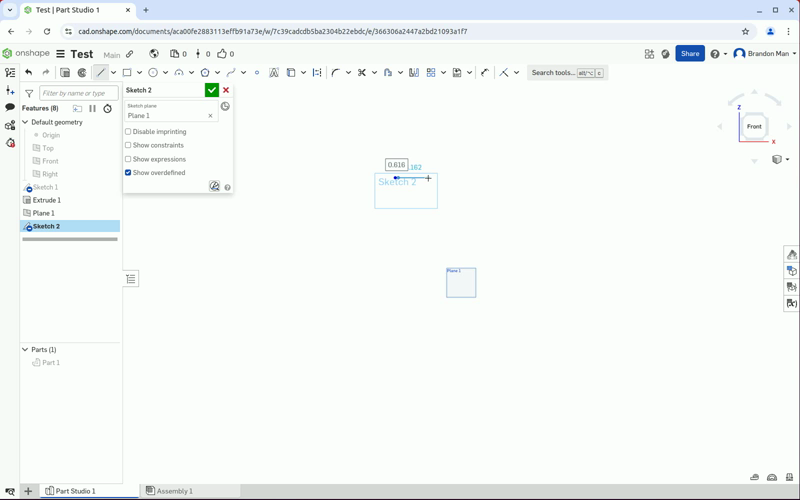
mouse_move(398, 169)
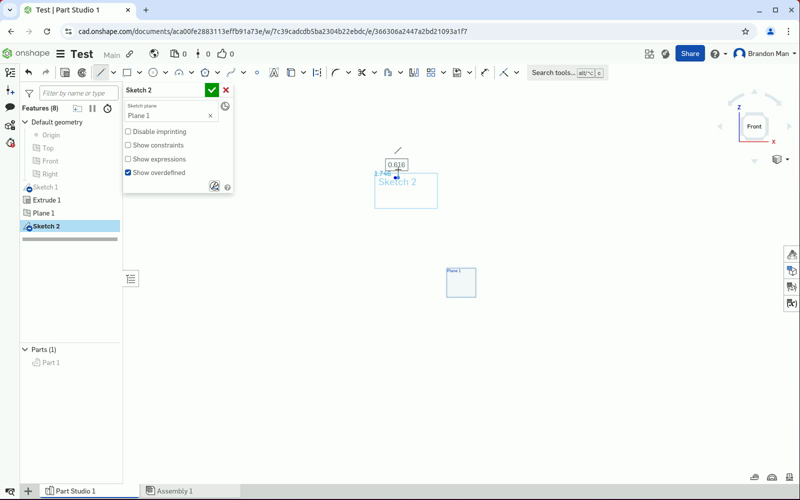
click(398, 169)
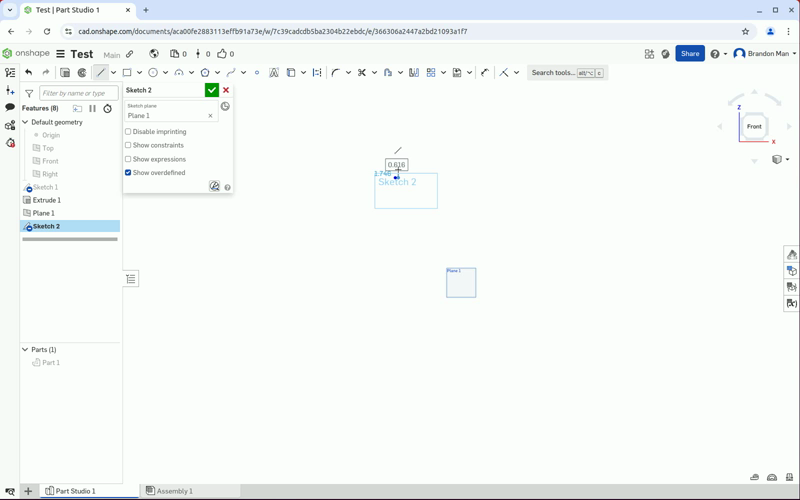
key_up(shift)
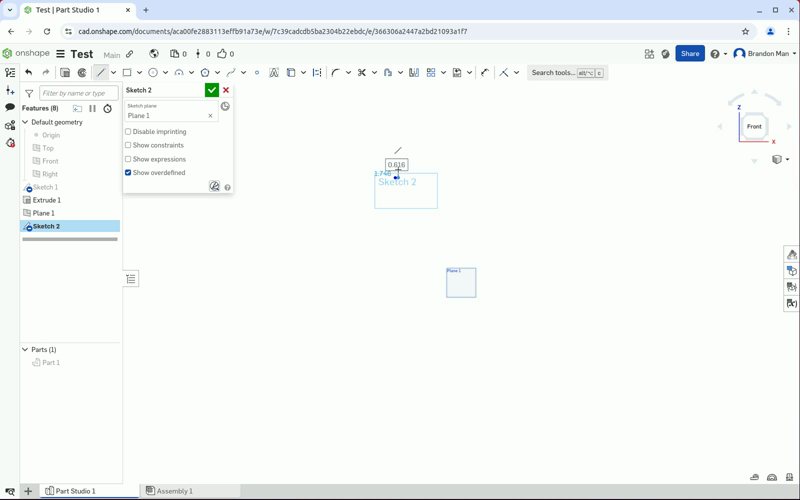
key_down(shift)
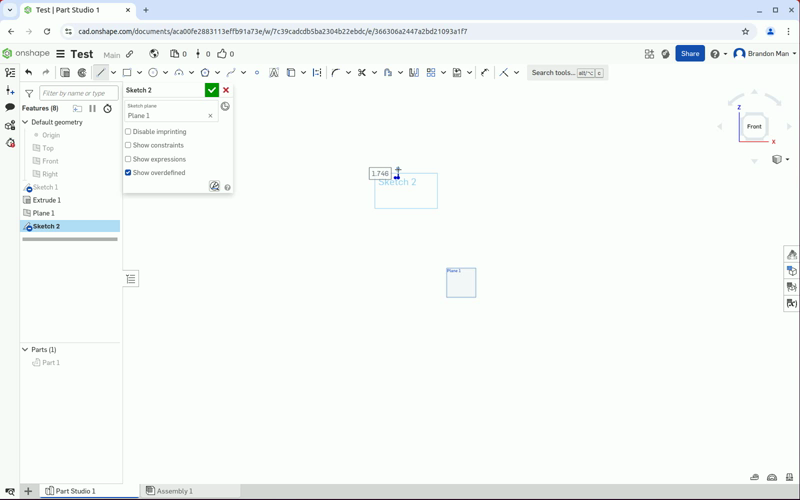
mouse_move(428, 169)
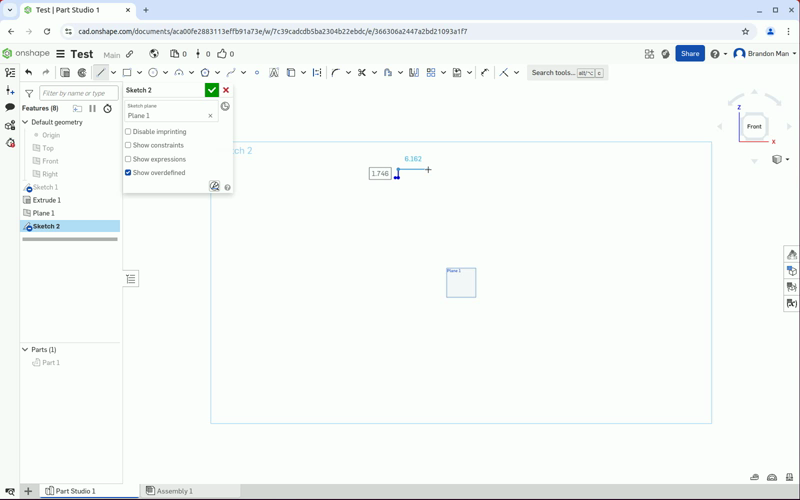
mouse_move(395, 169)
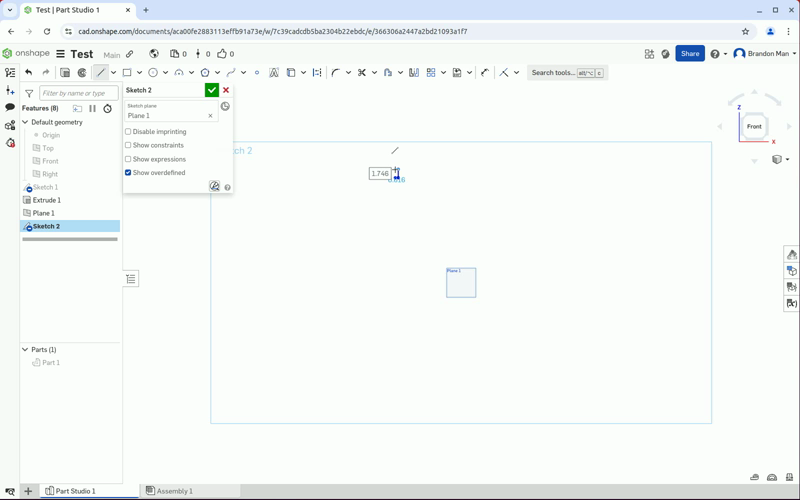
scroll(6)
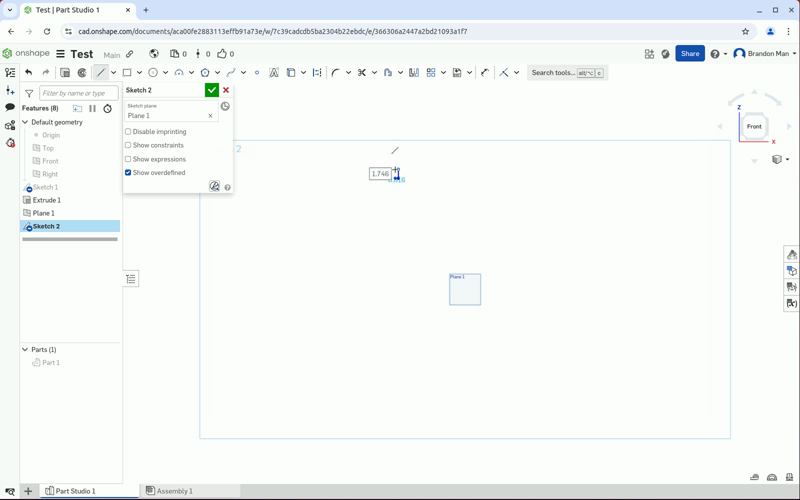
scroll(6)
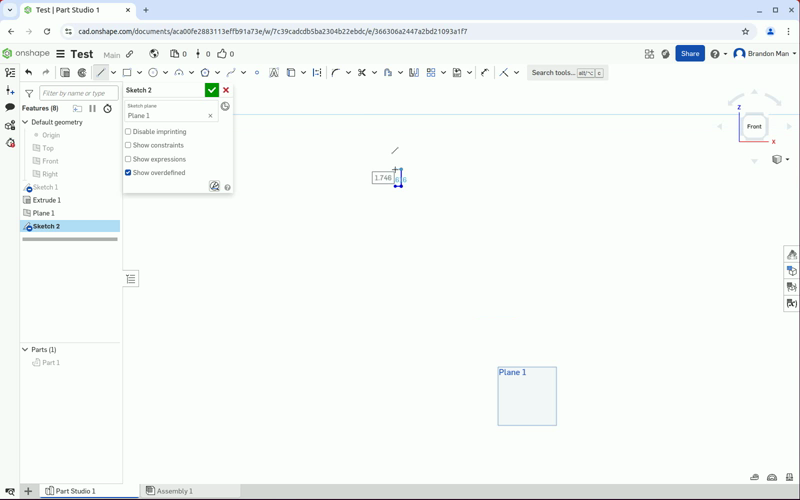
scroll(6)
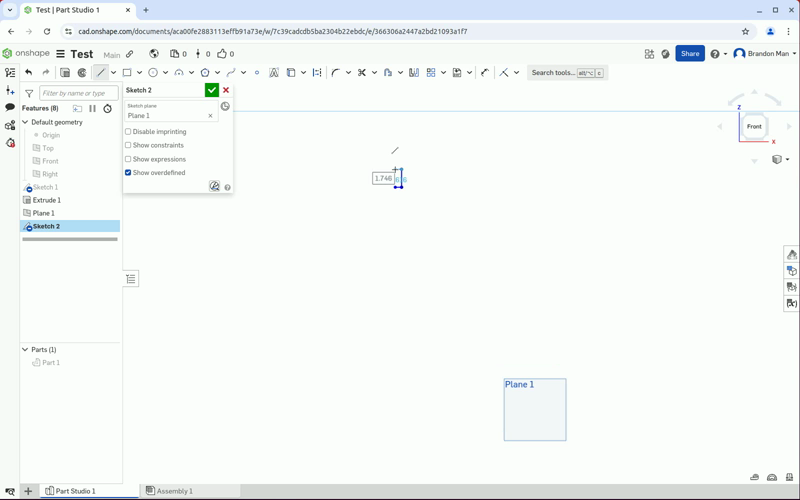
scroll(6)
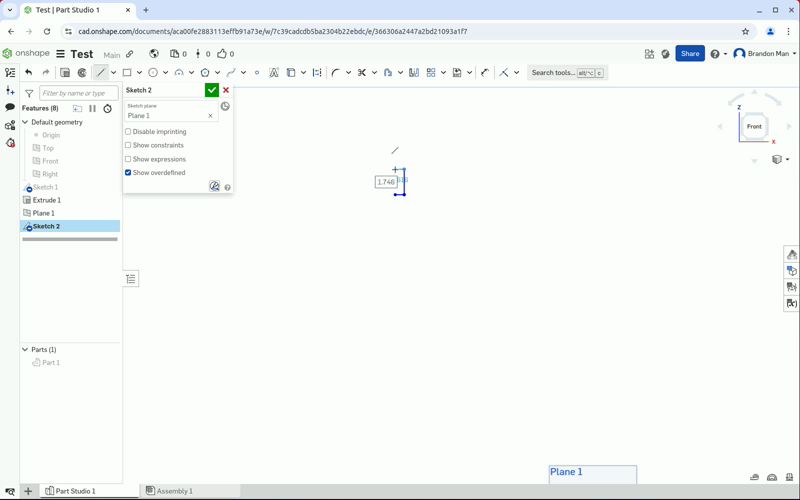
scroll(6)
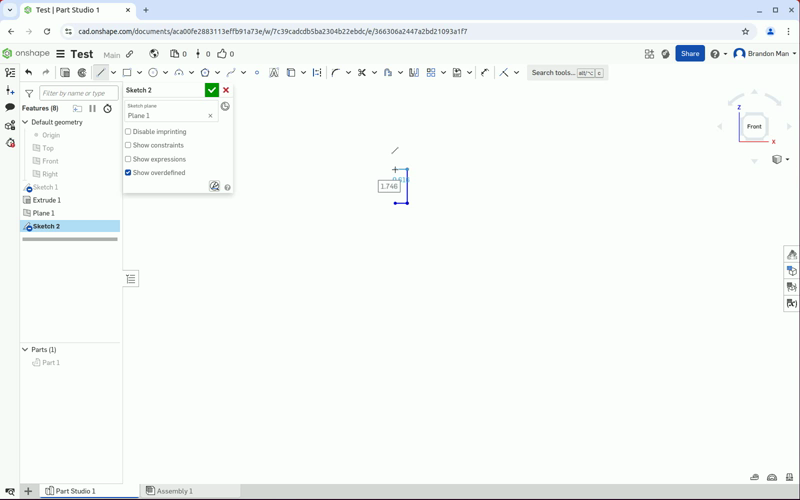
scroll(6)
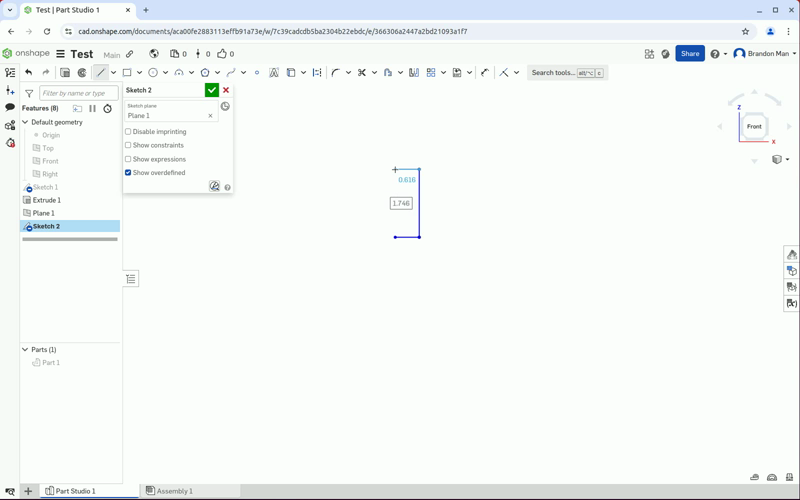
scroll(6)
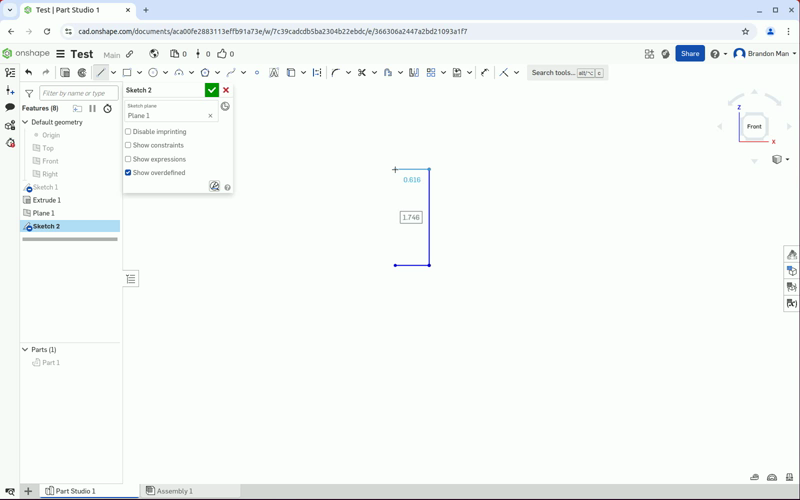
click(395, 169)
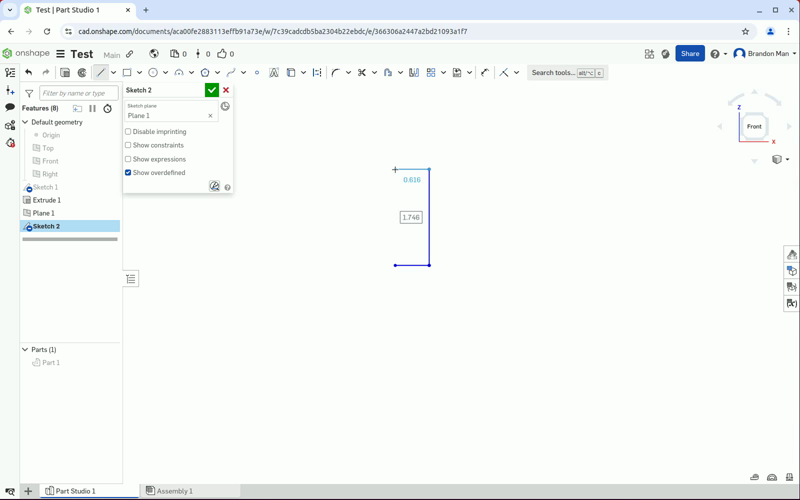
scroll(-6)
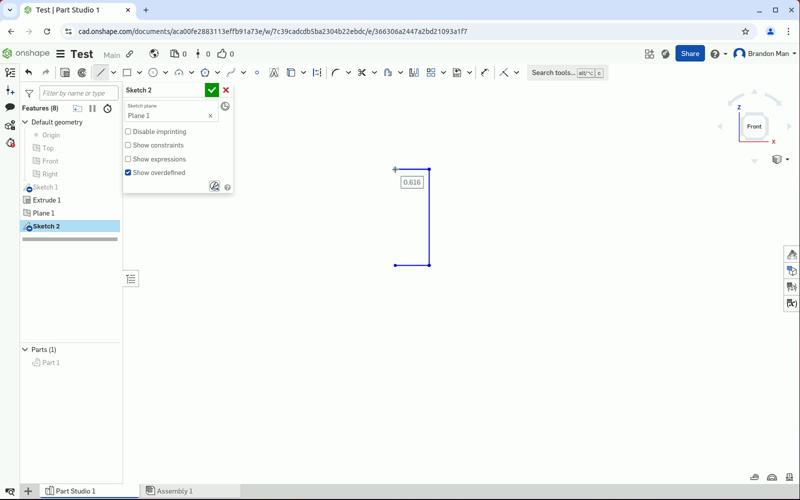
scroll(-6)
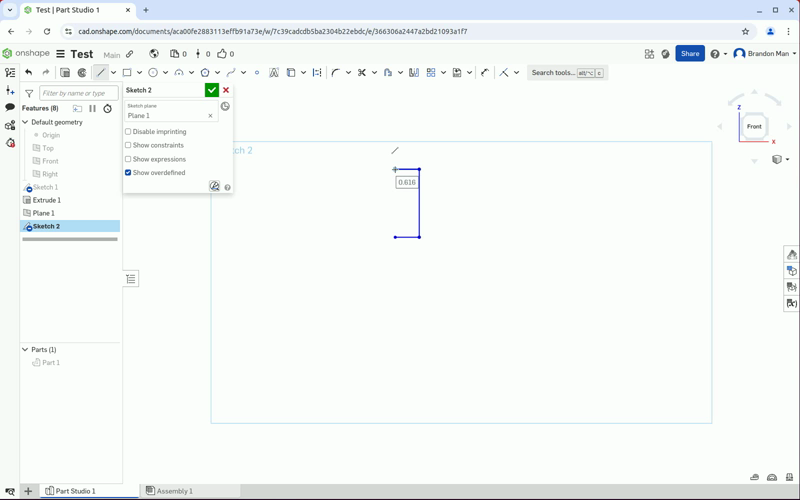
scroll(-6)
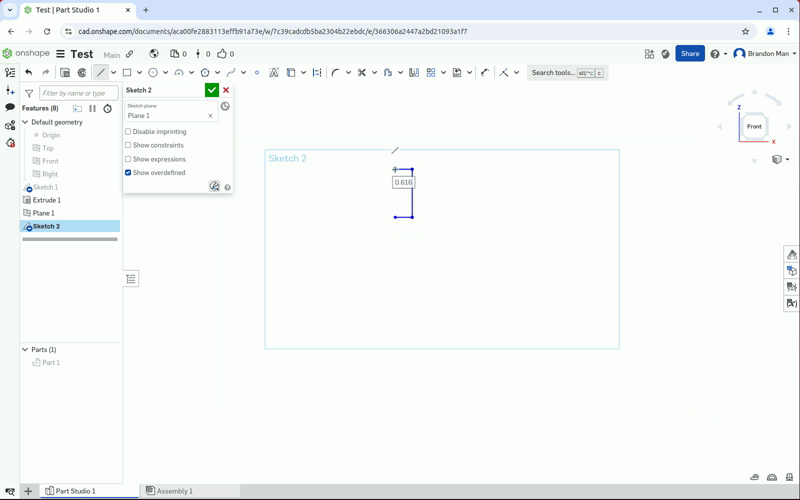
scroll(-6)
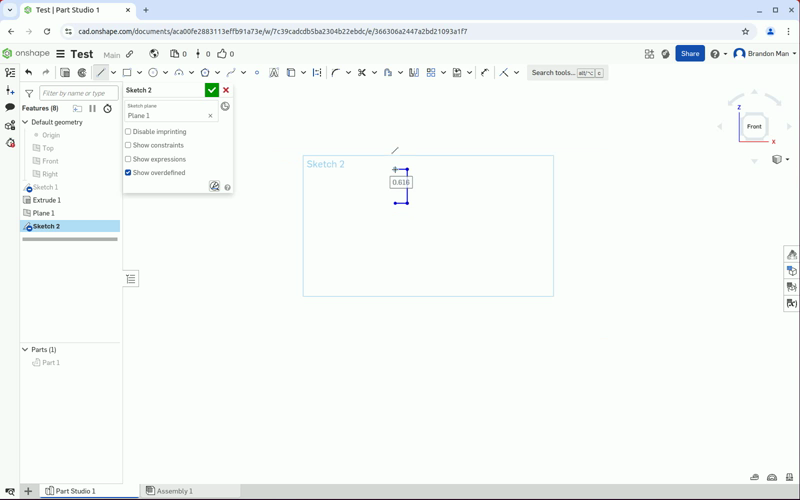
scroll(-6)
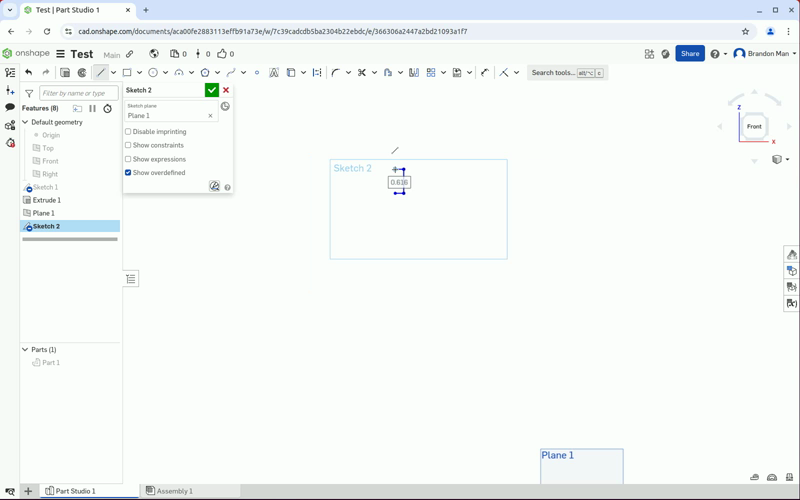
scroll(-6)
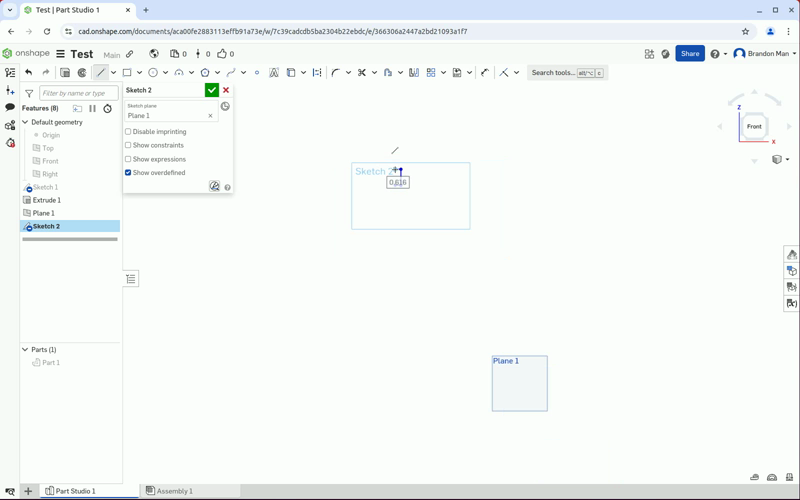
scroll(-6)
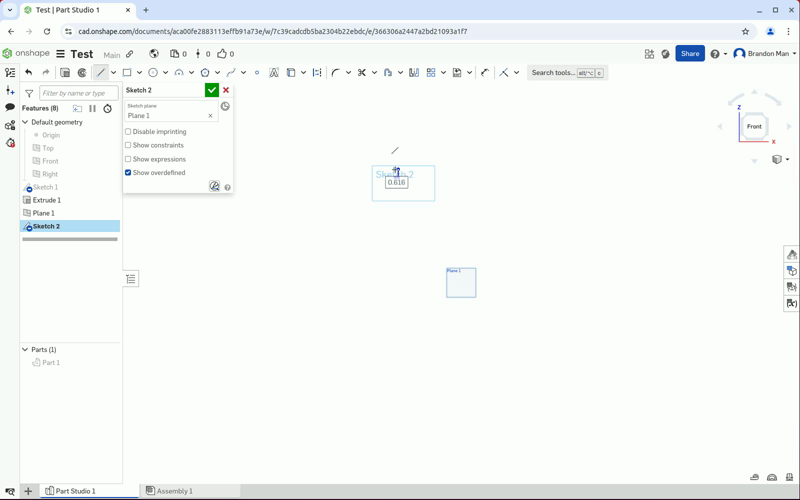
key_up(shift)
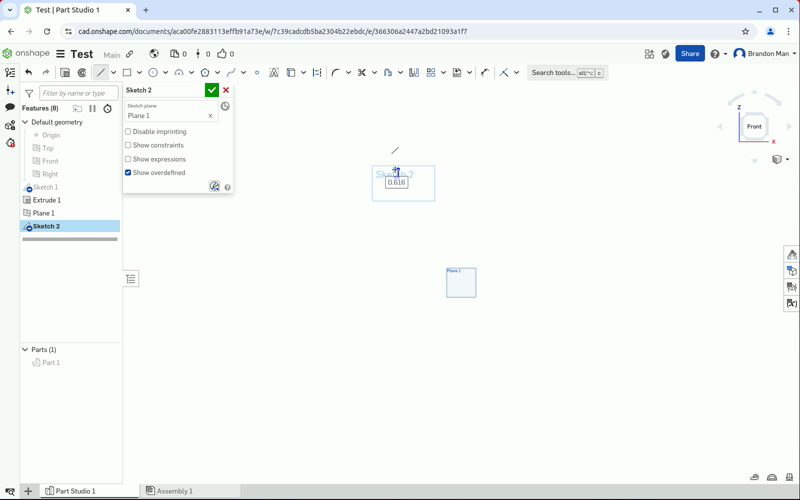
mouse_move(425, 169)
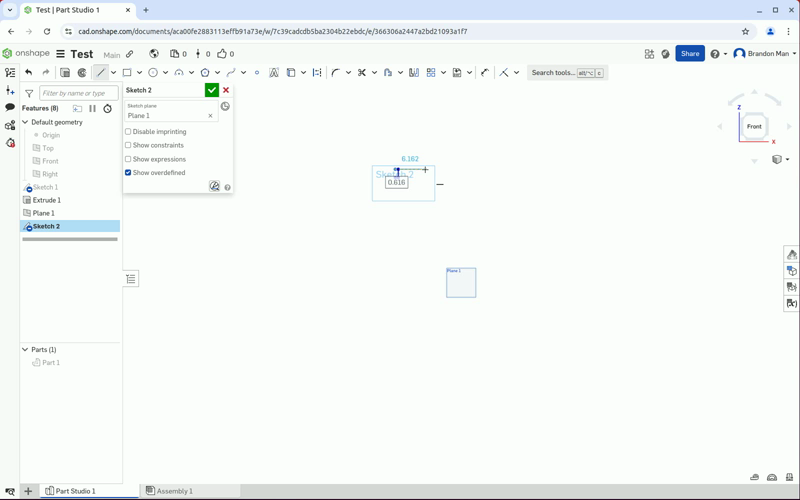
key_down(shift)
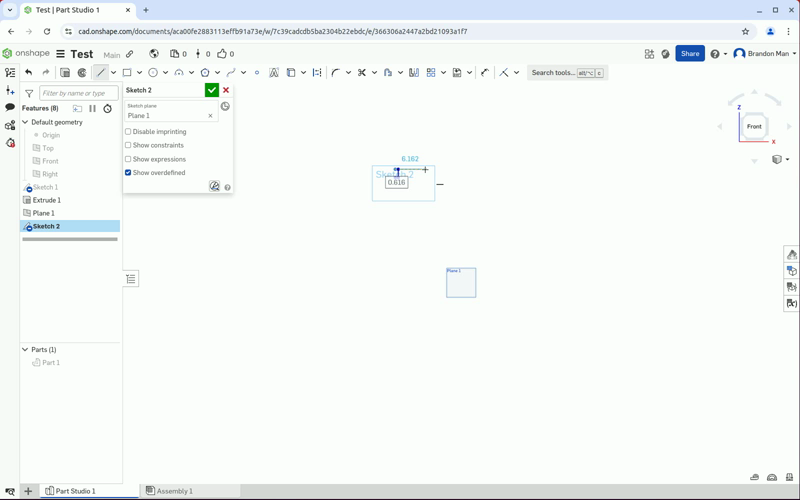
mouse_move(395, 177)
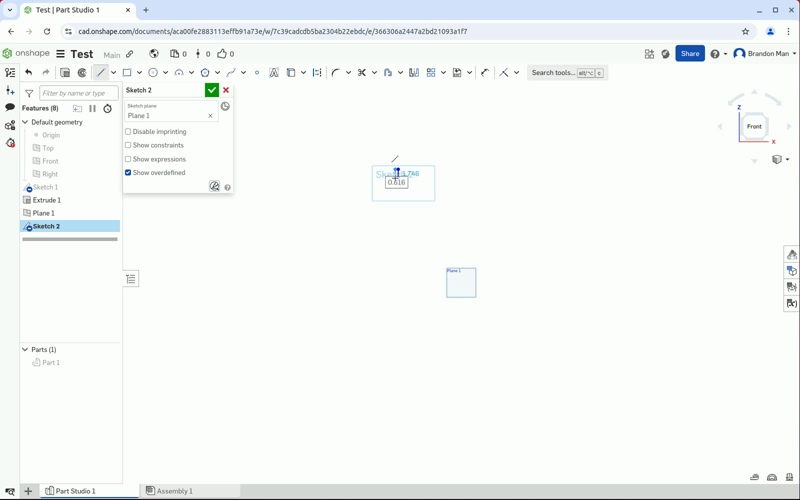
scroll(6)
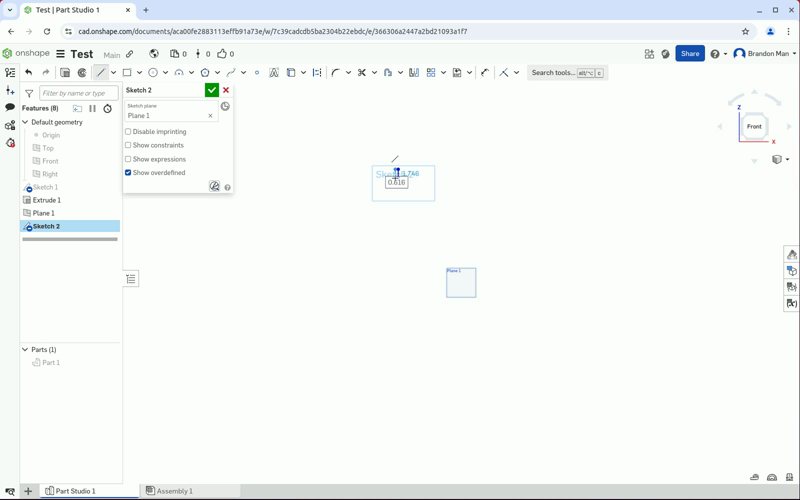
scroll(6)
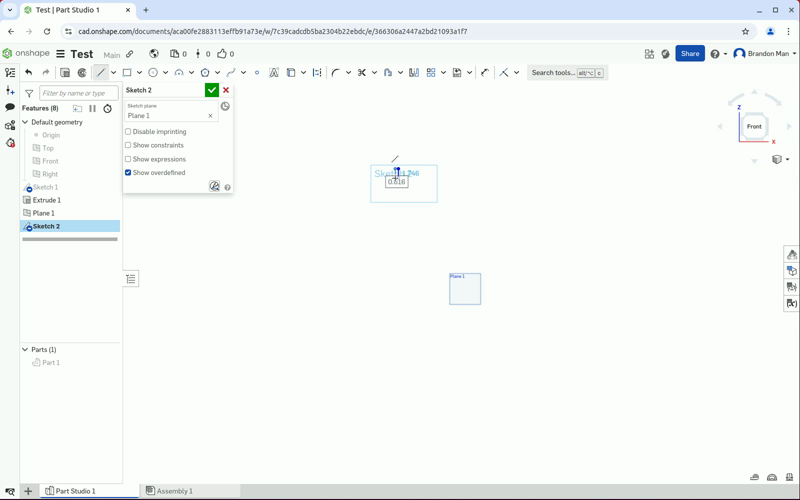
scroll(6)
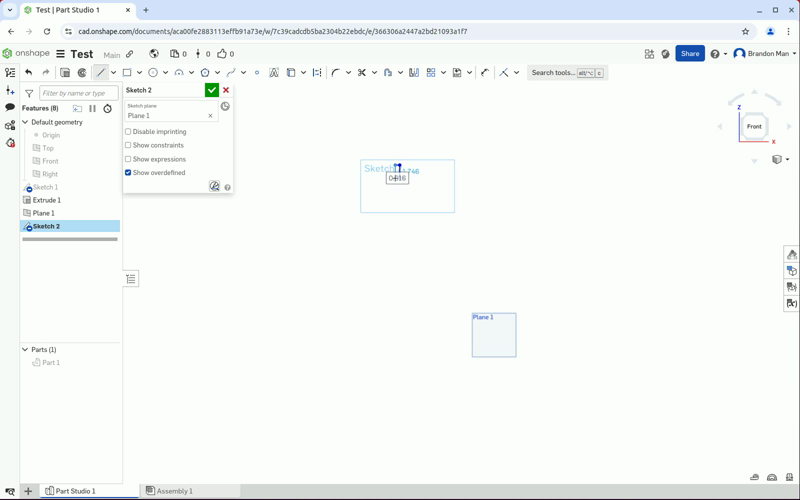
scroll(6)
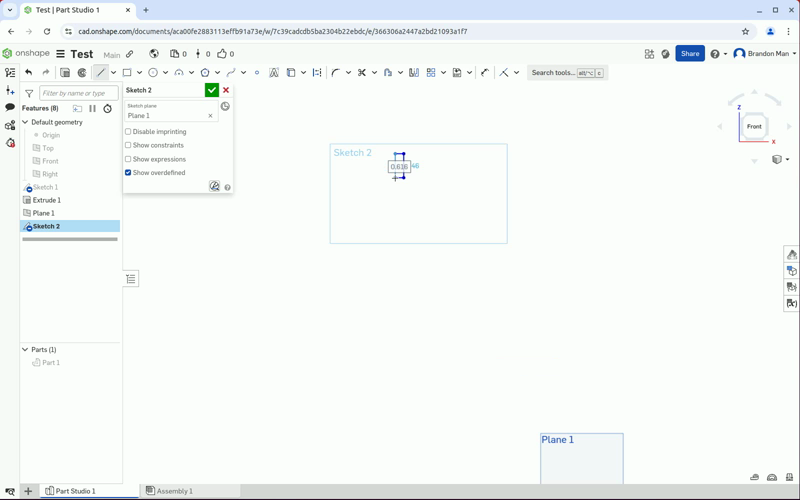
scroll(6)
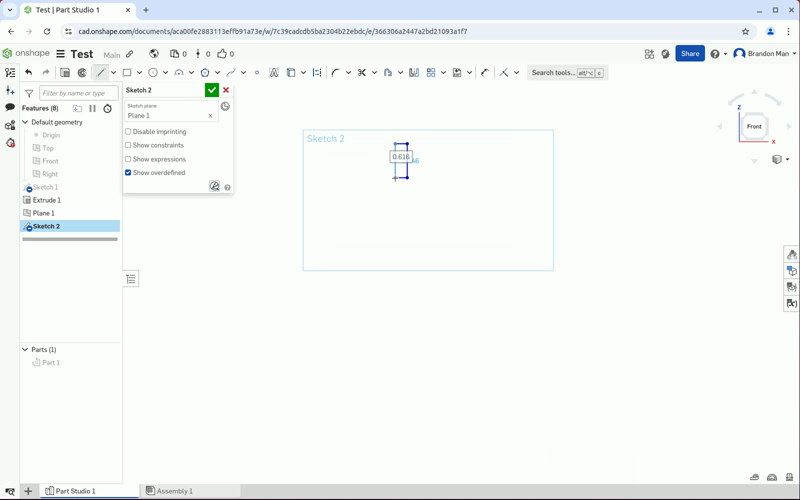
scroll(6)
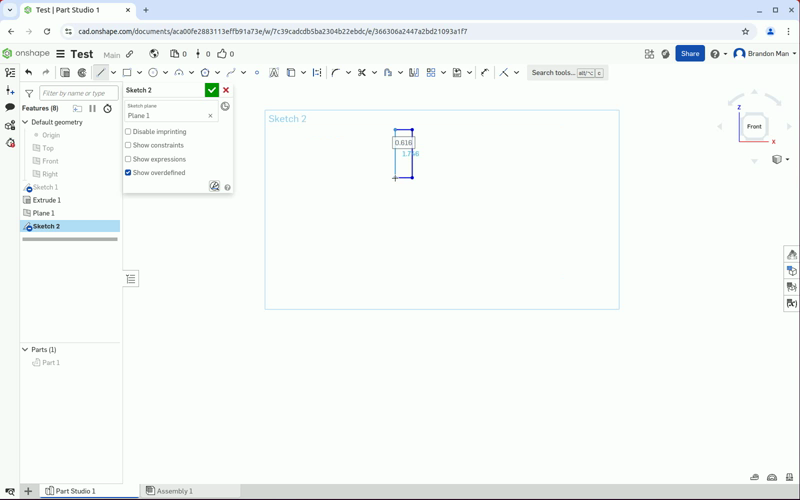
scroll(6)
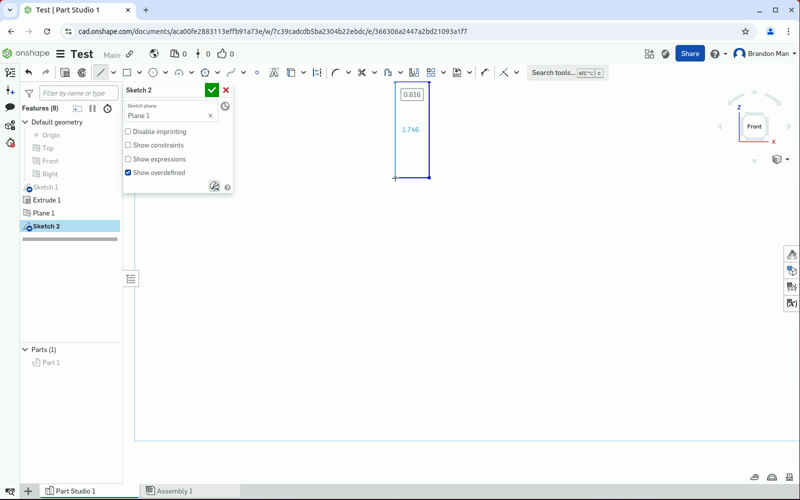
key_up(shift)
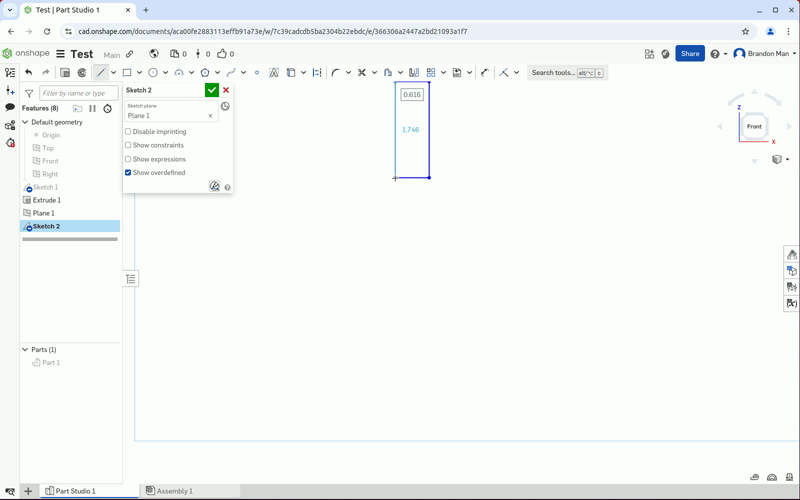
click(395, 177)
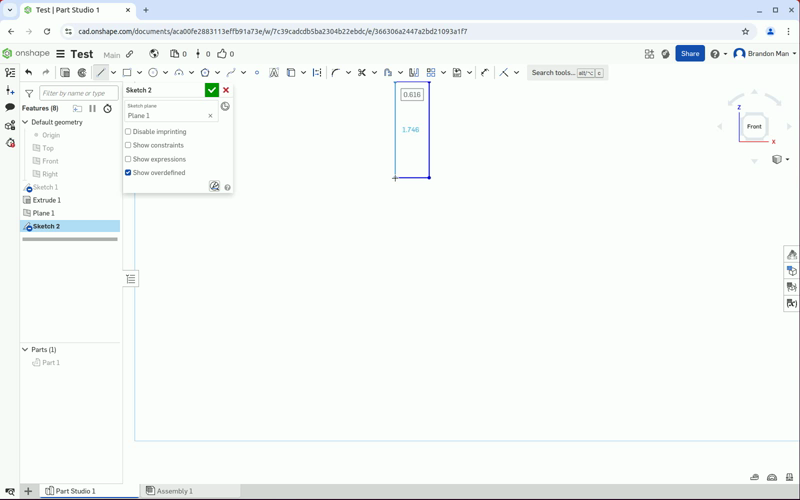
scroll(-6)
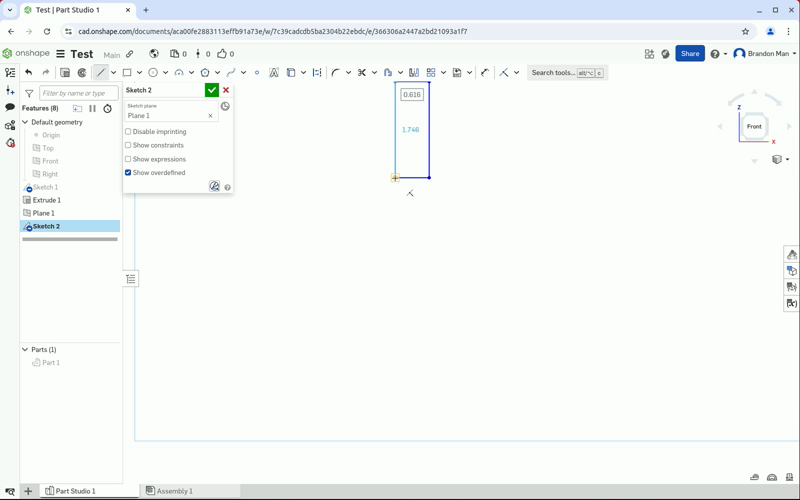
scroll(-6)
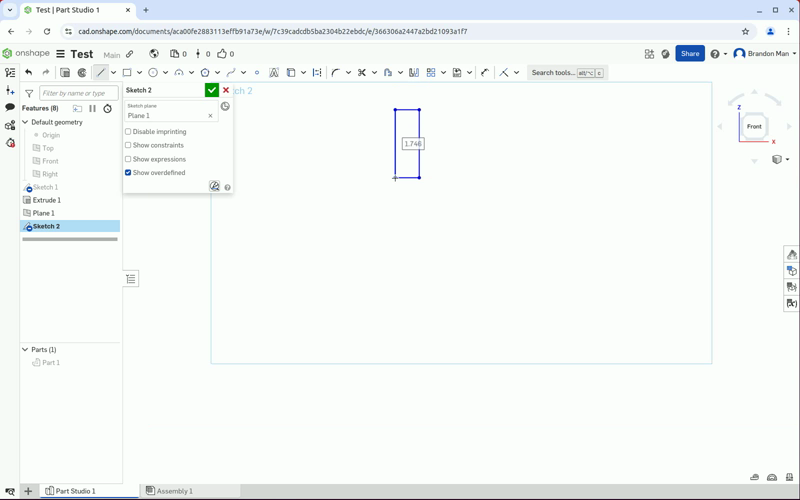
scroll(-6)
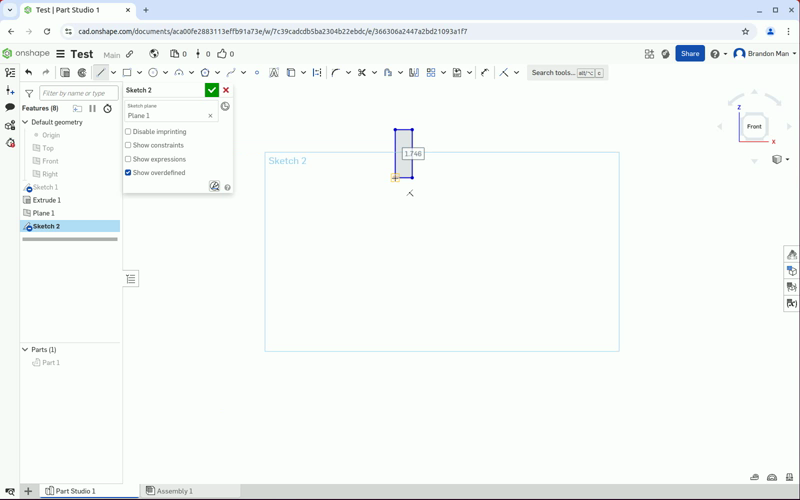
scroll(-6)
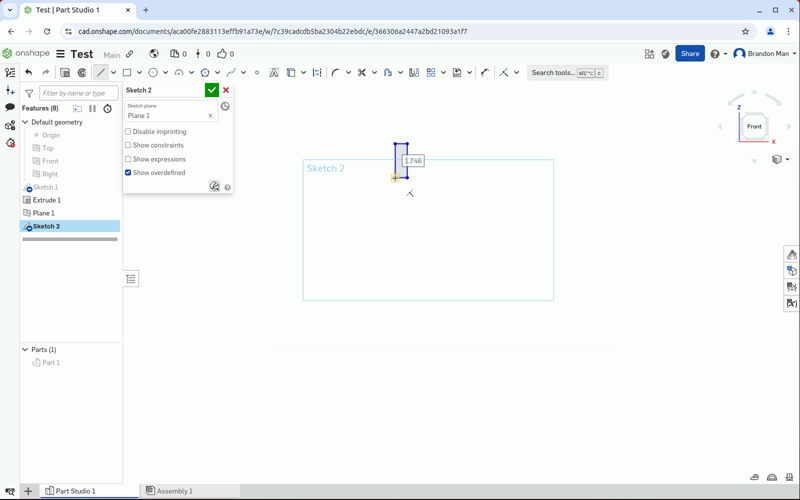
scroll(-6)
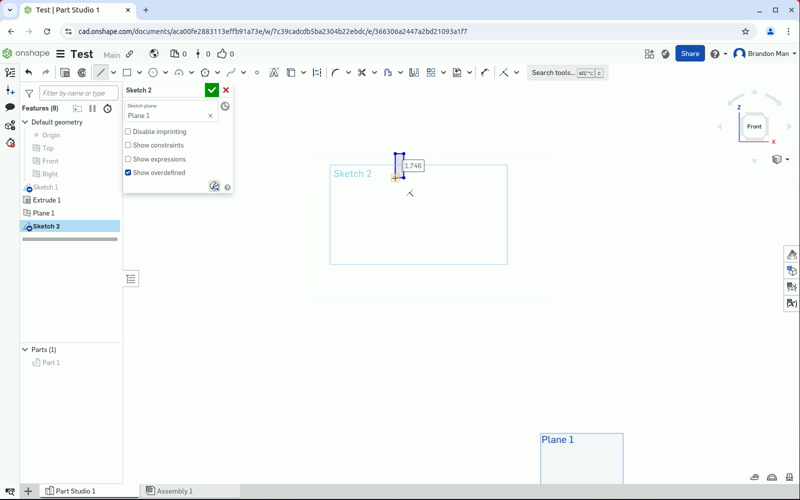
scroll(-6)
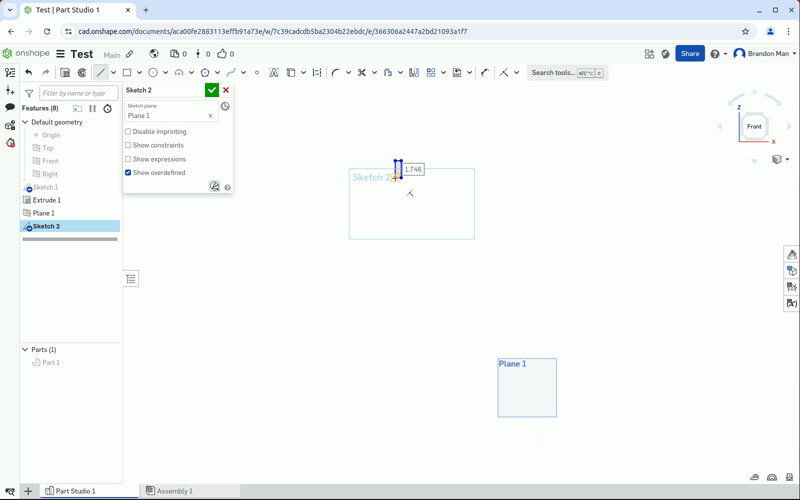
scroll(-6)
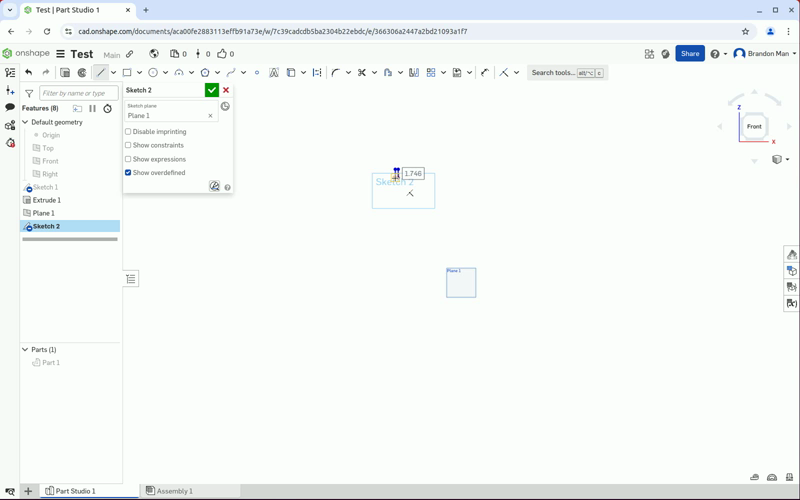
key(esc)
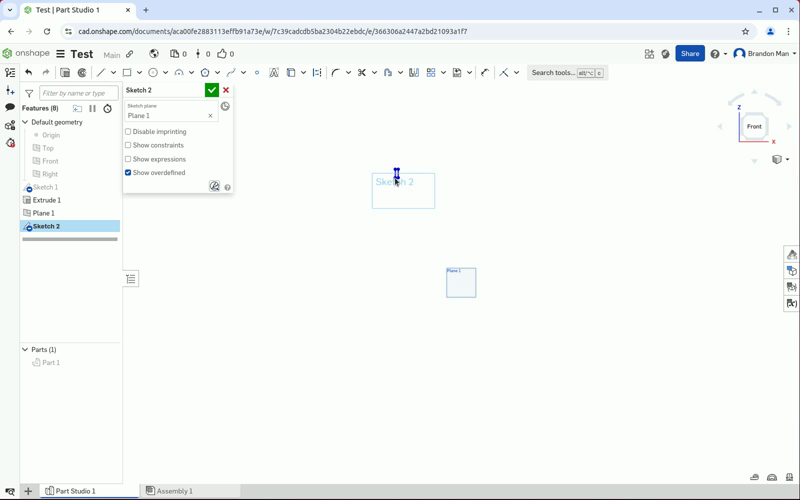
mouse_move(396, 176)
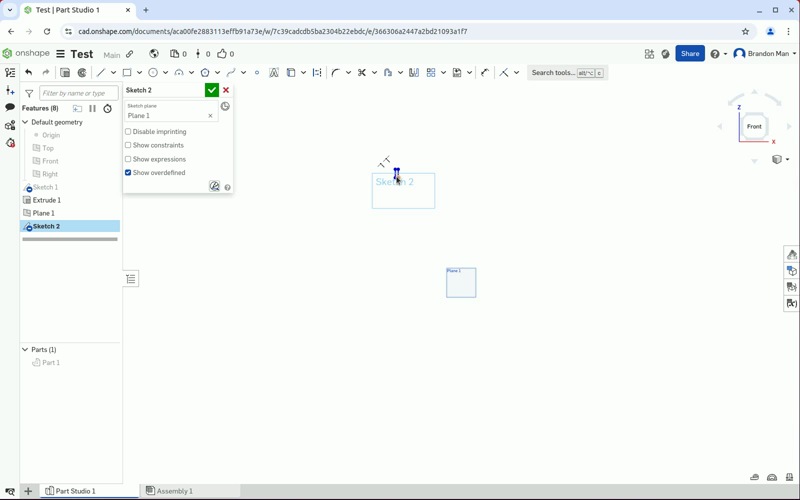
scroll(6)
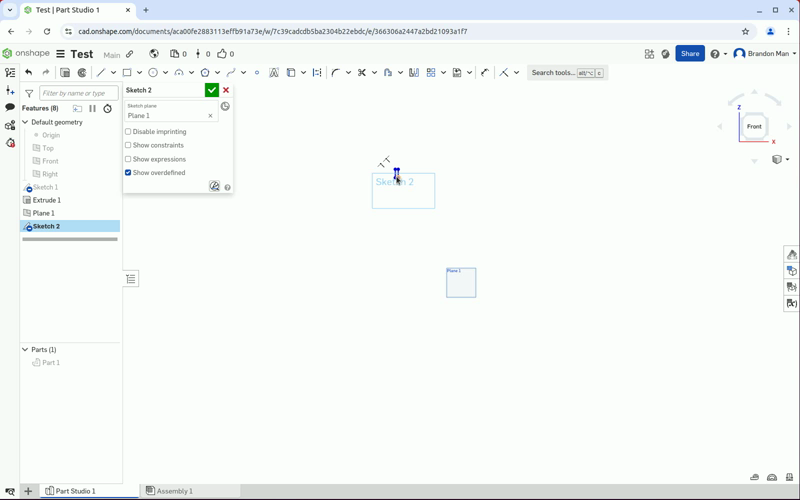
scroll(6)
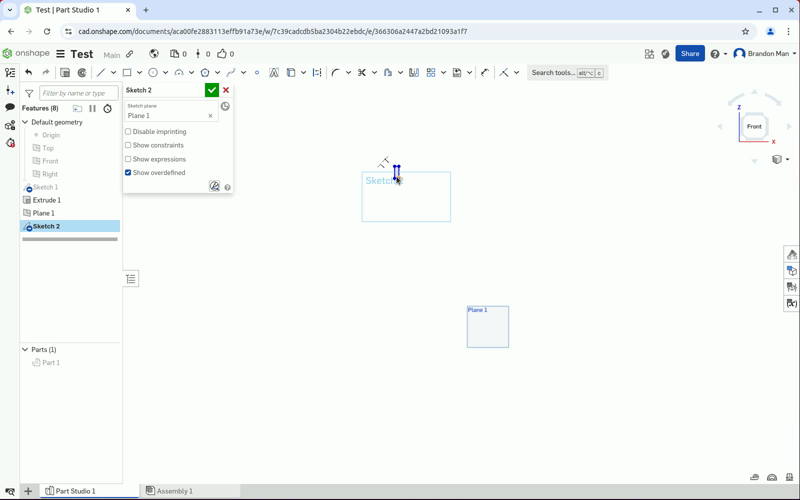
scroll(6)
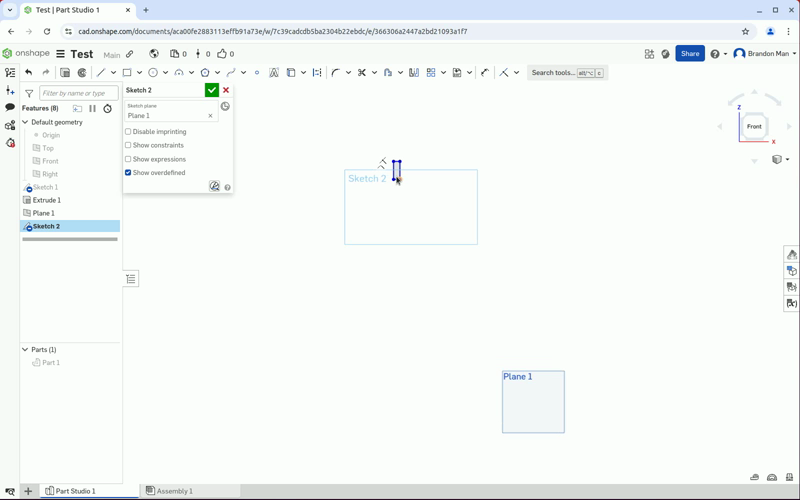
scroll(6)
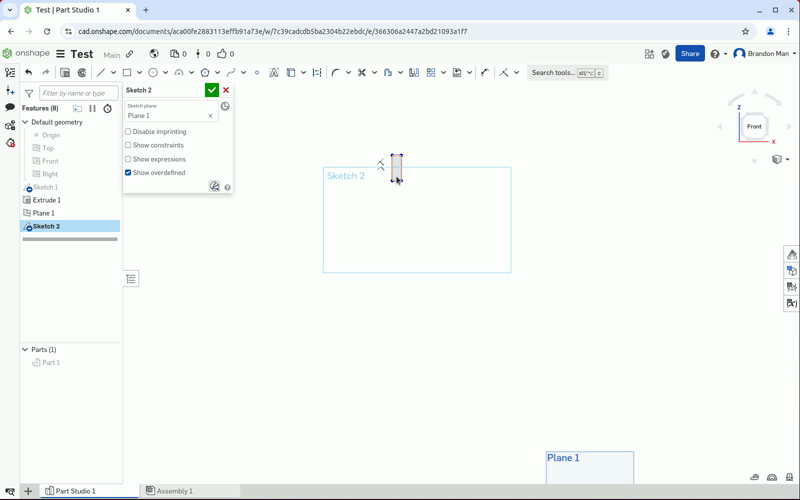
scroll(6)
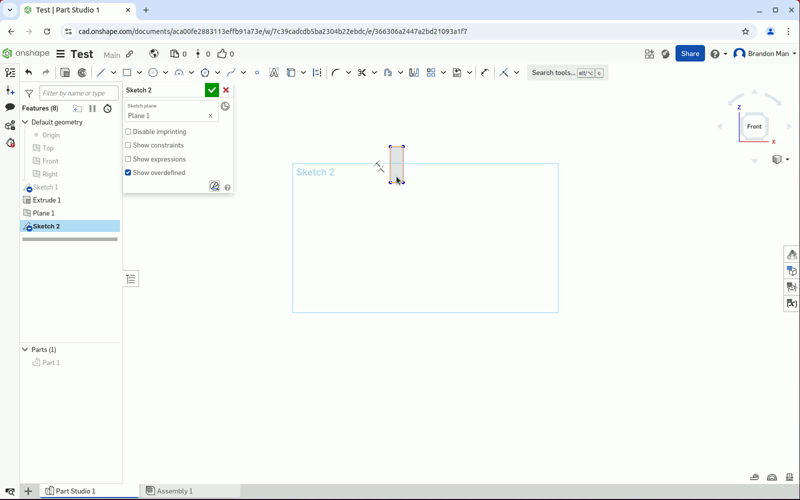
scroll(6)
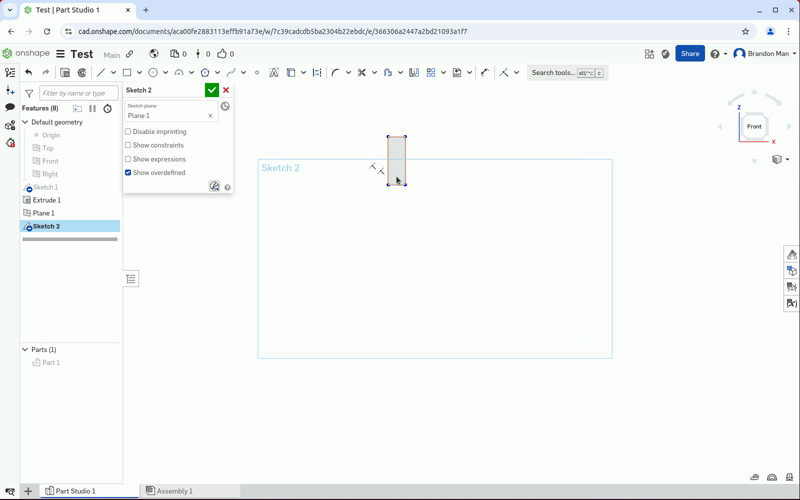
scroll(6)
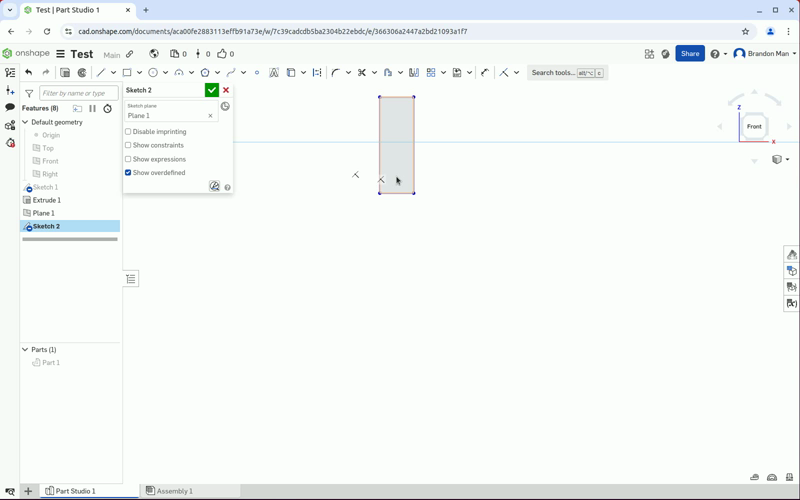
click(396, 176)
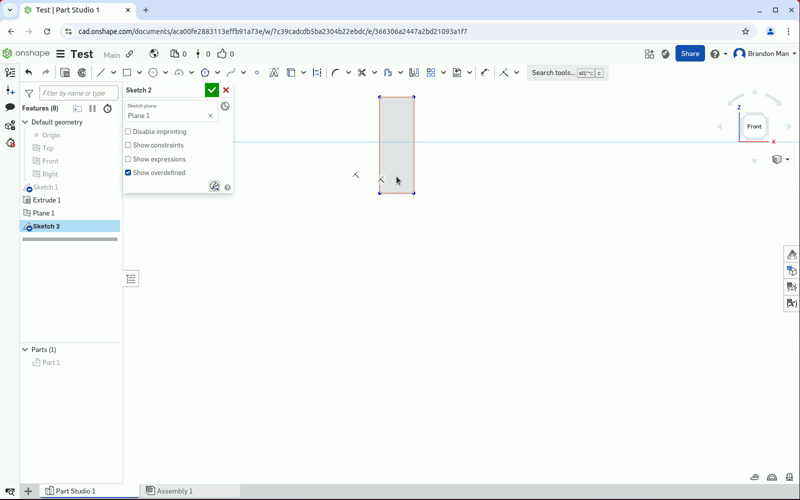
scroll(-6)
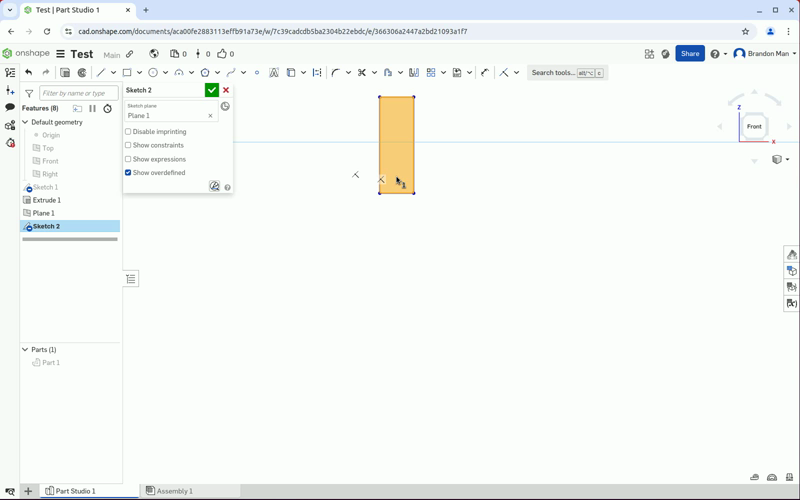
scroll(-6)
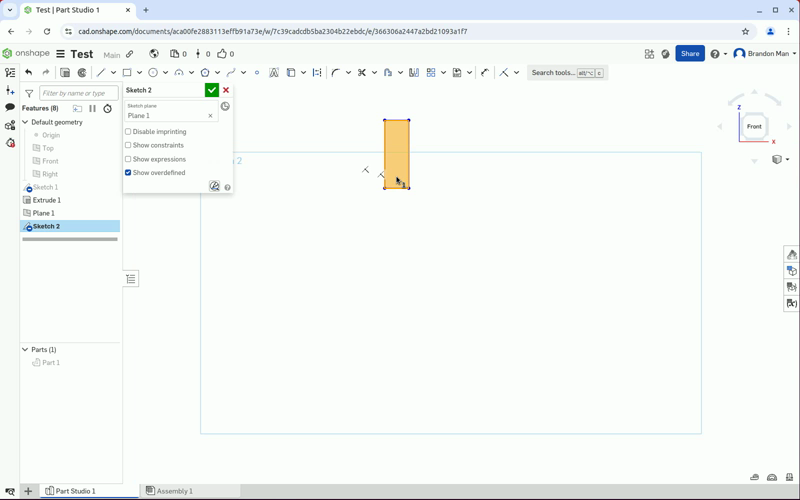
scroll(-6)
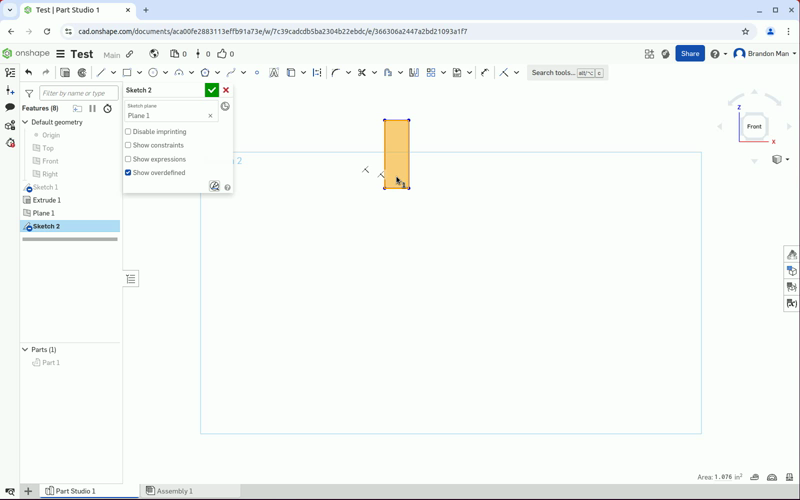
scroll(-6)
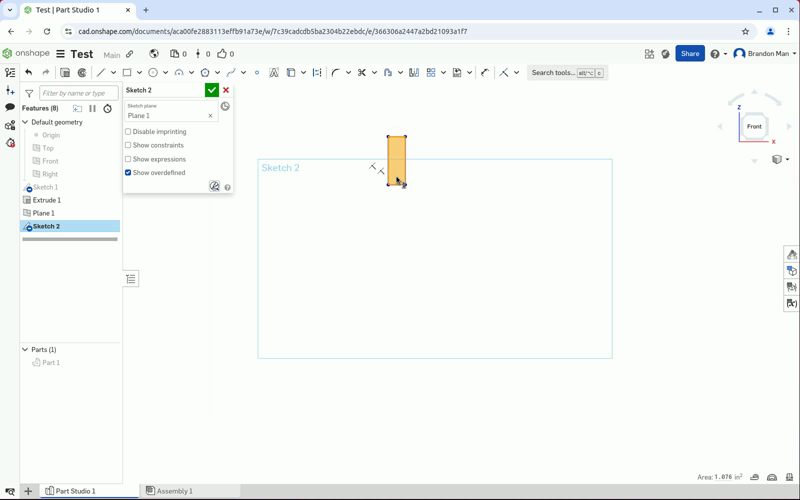
scroll(-6)
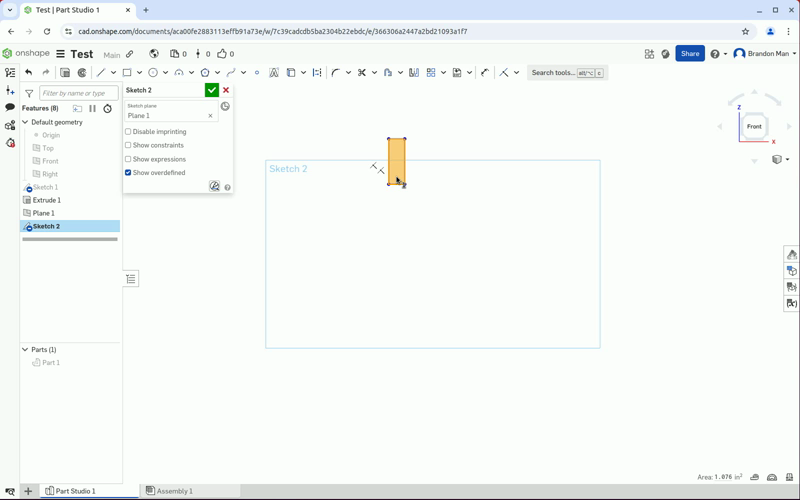
scroll(-6)
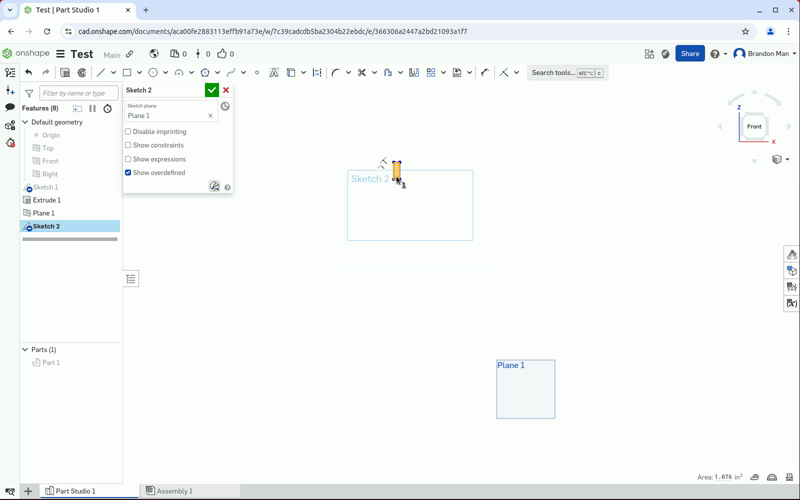
scroll(-6)
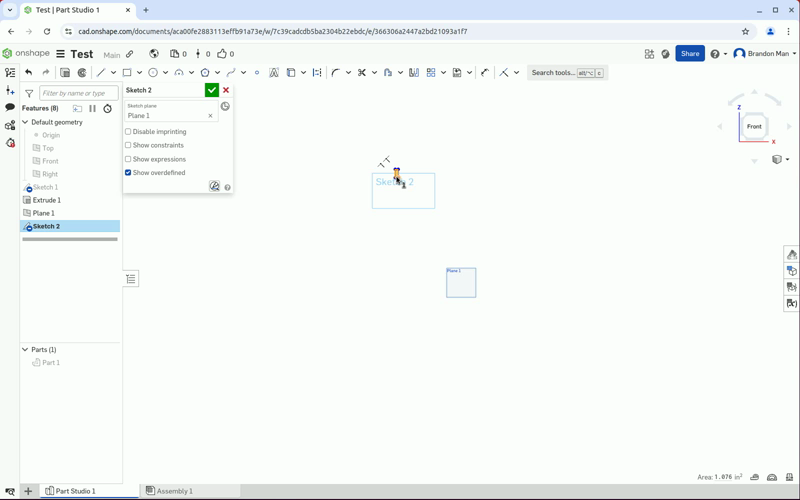
mouse_move(73, 352)
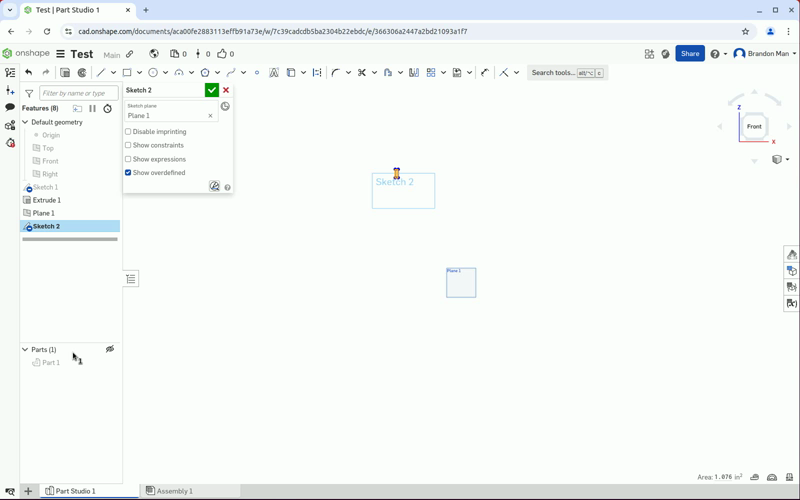
key(shift+y)
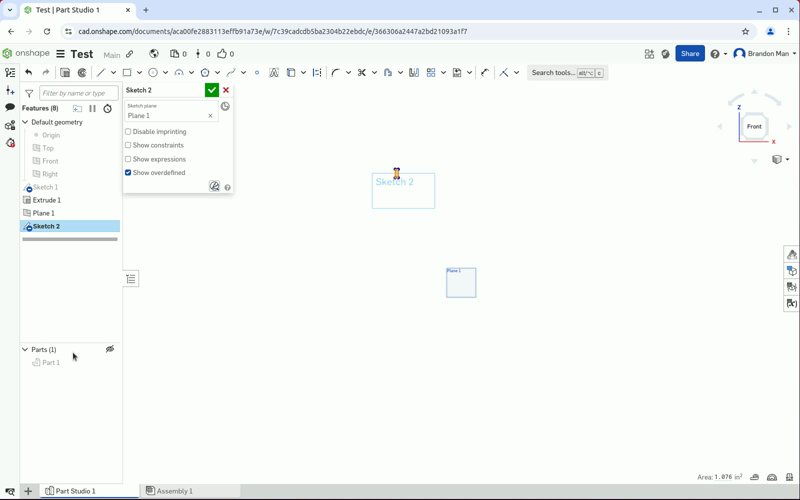
key(shift+e)
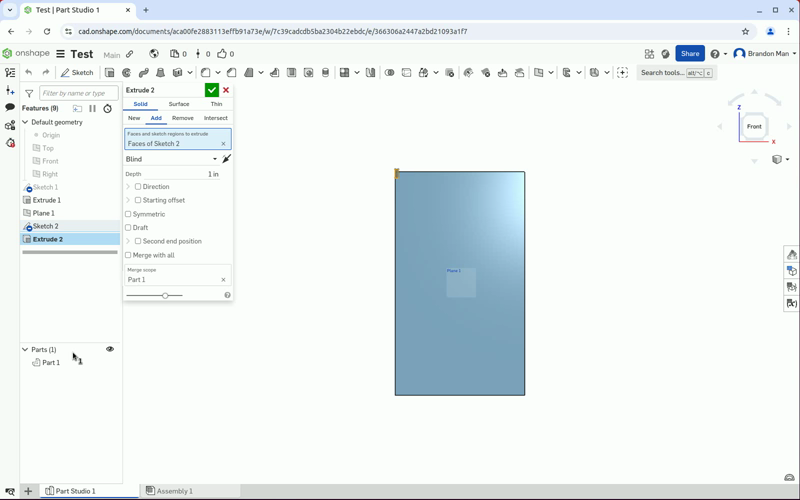
mouse_move(143, 106)
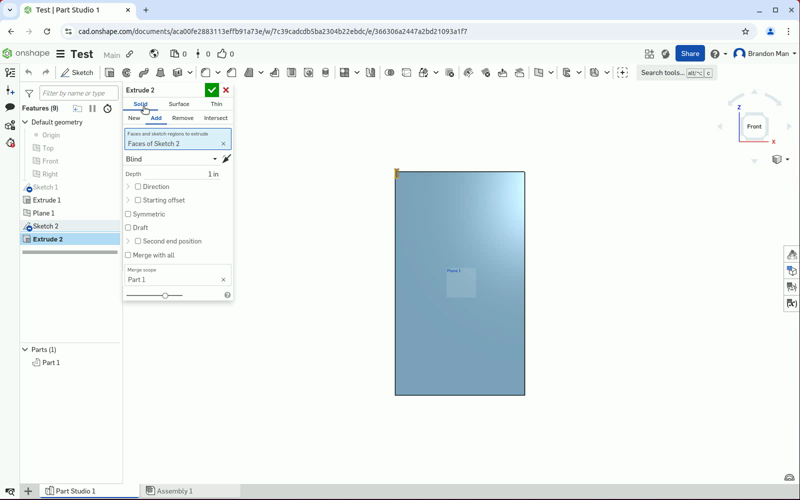
click(143, 106)
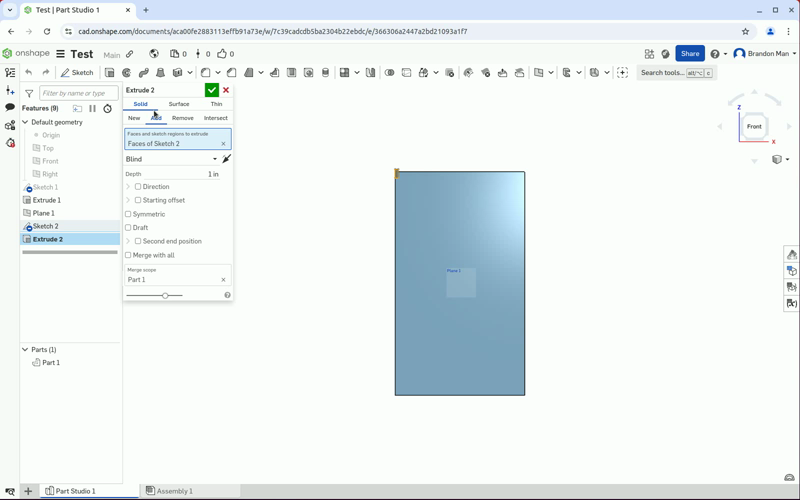
mouse_move(186, 120)
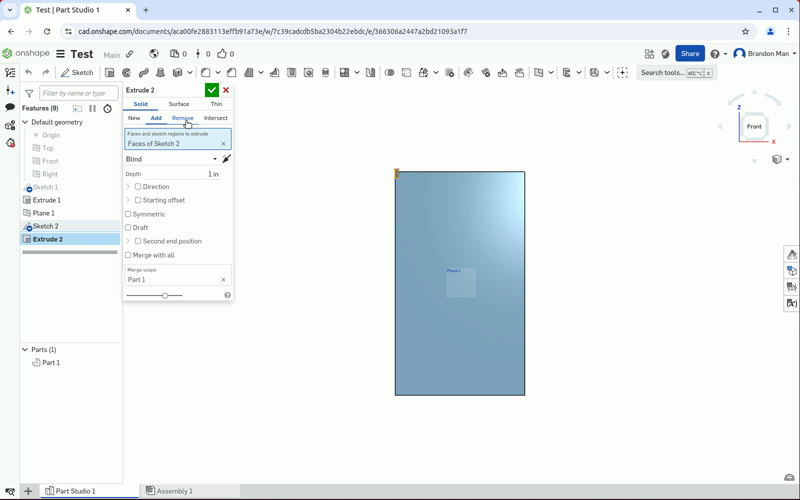
click(186, 120)
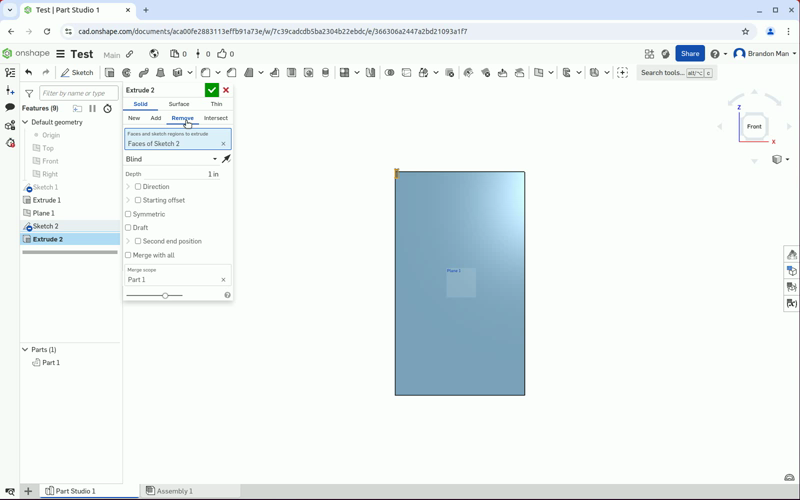
key(tab, 4)
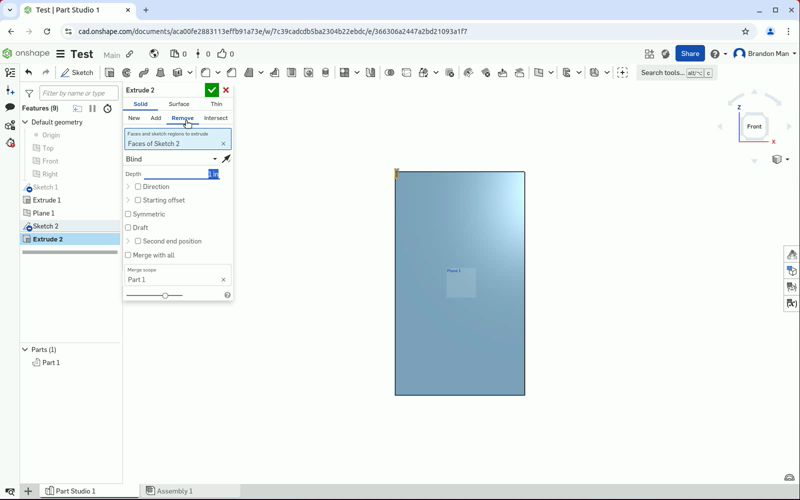
text(0.722)
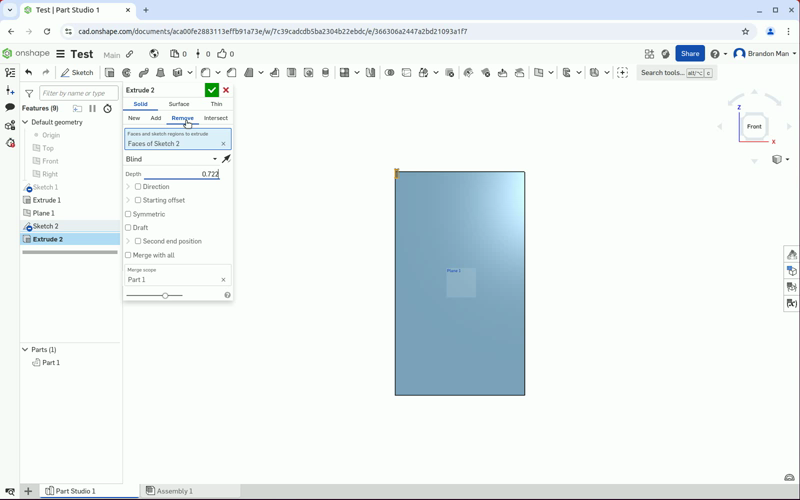
key(tab, 6)
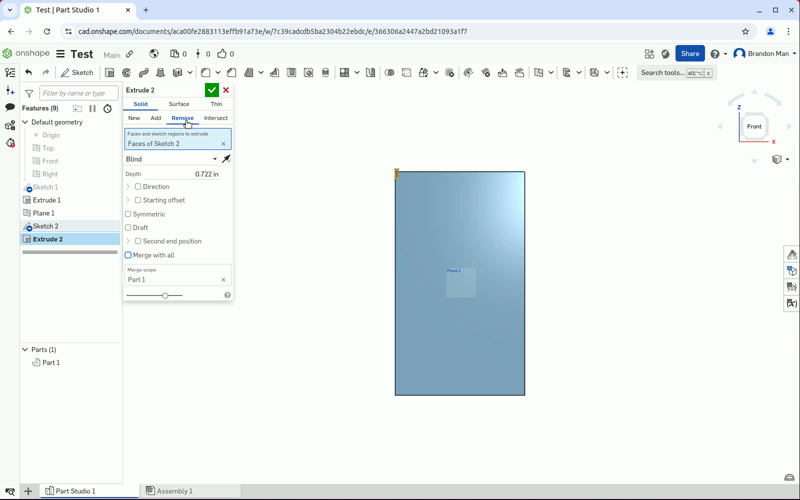
key(space)
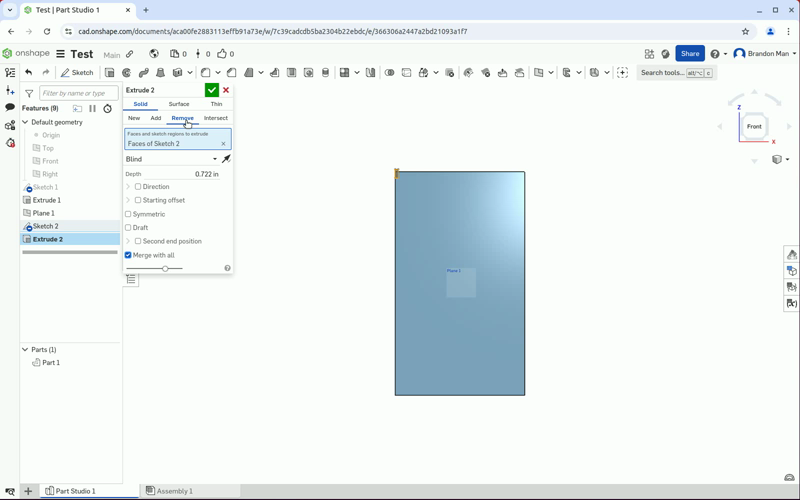
key(enter)
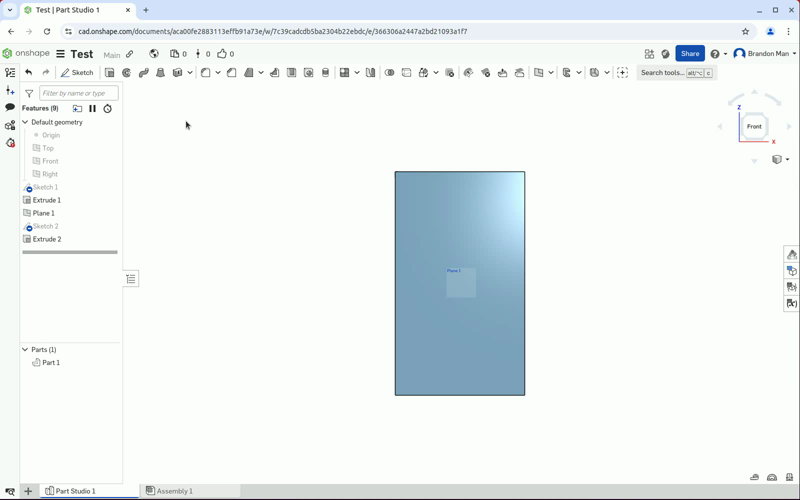
key(shift+h)
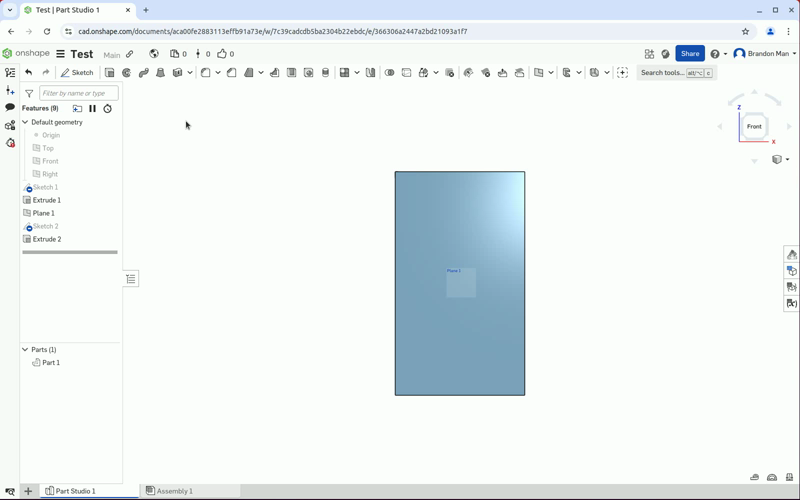
key(shift+h)
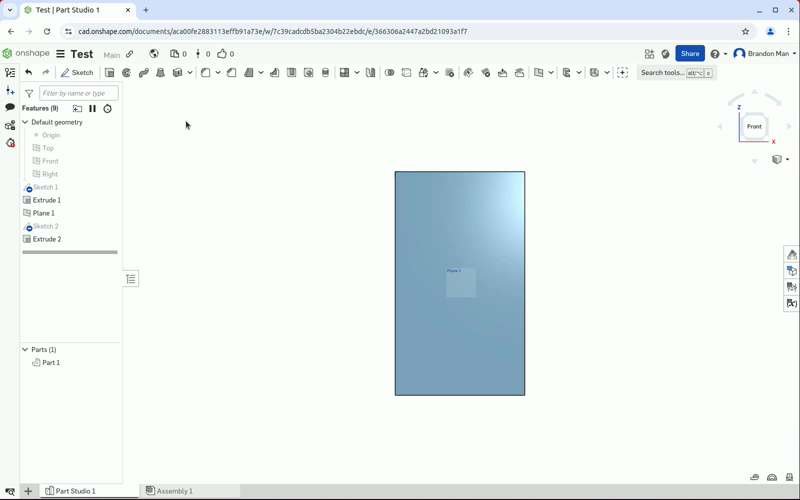
mouse_move(73, 189)
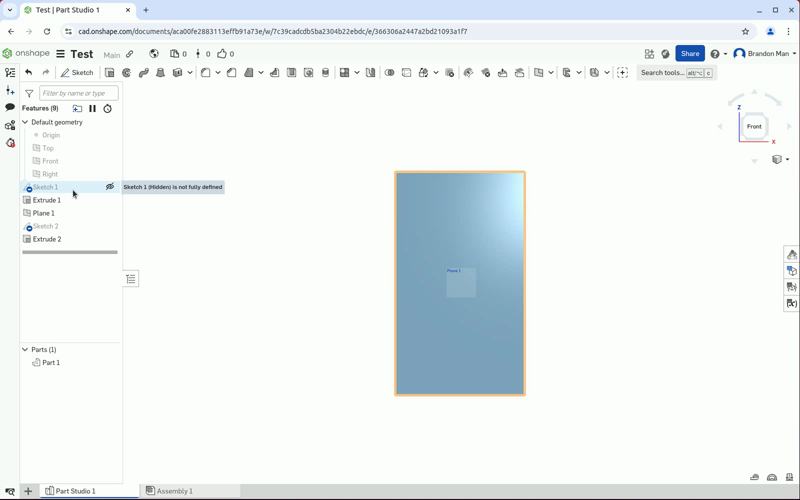
click(73, 189)
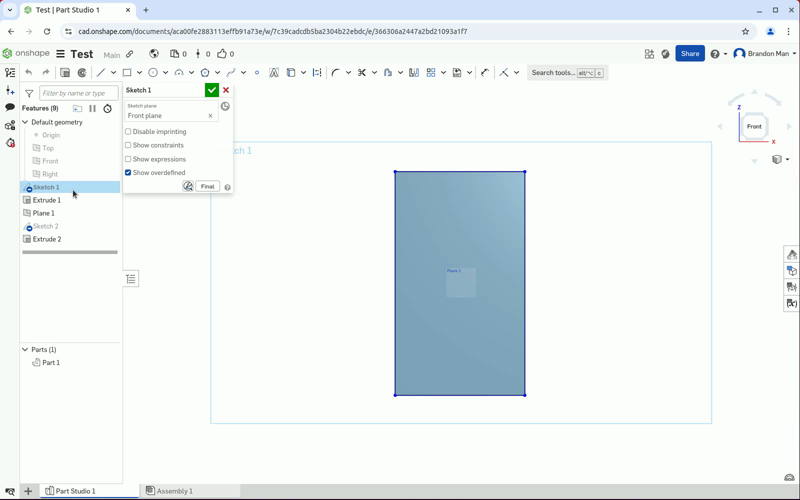
mouse_move(229, 92)
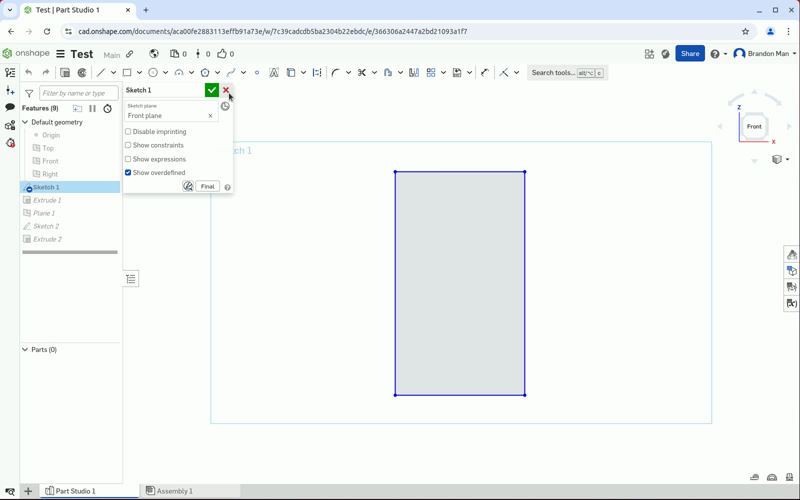
click(229, 92)
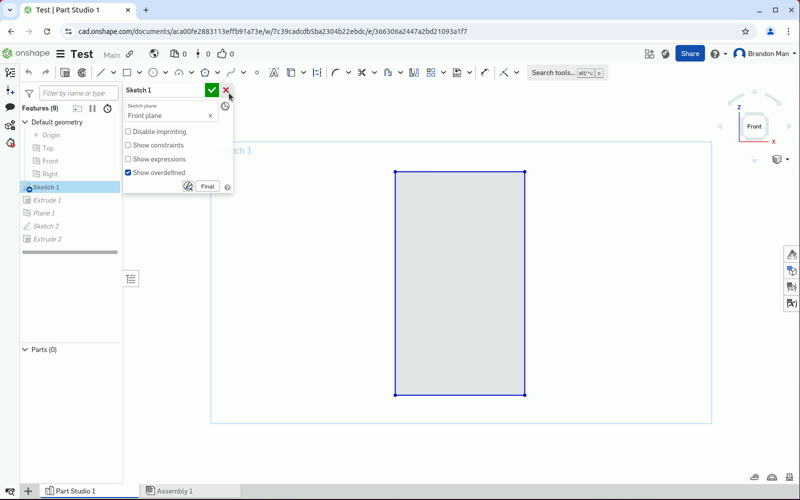
key(shift+s)
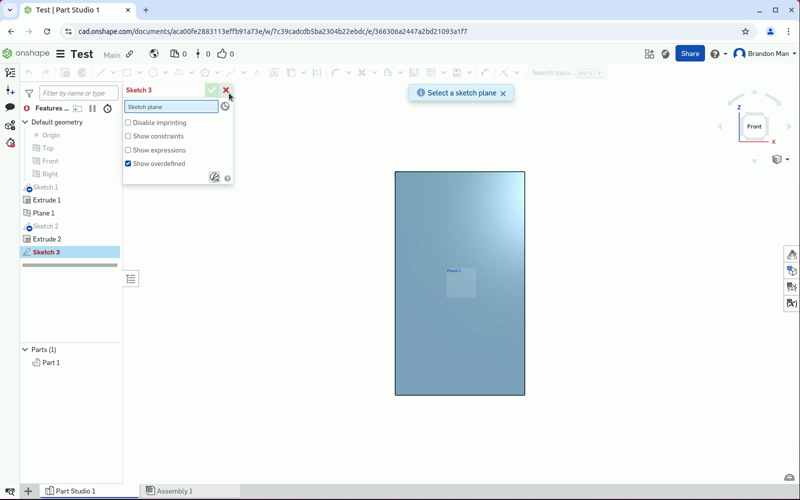
mouse_move(73, 215)
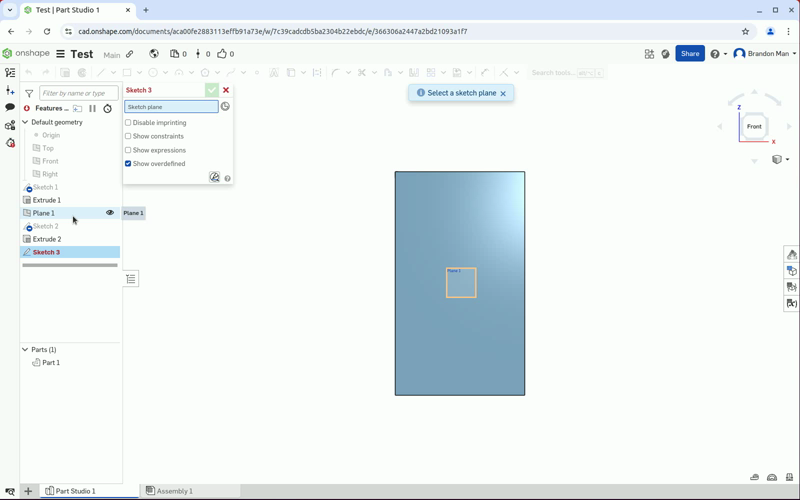
click(73, 215)
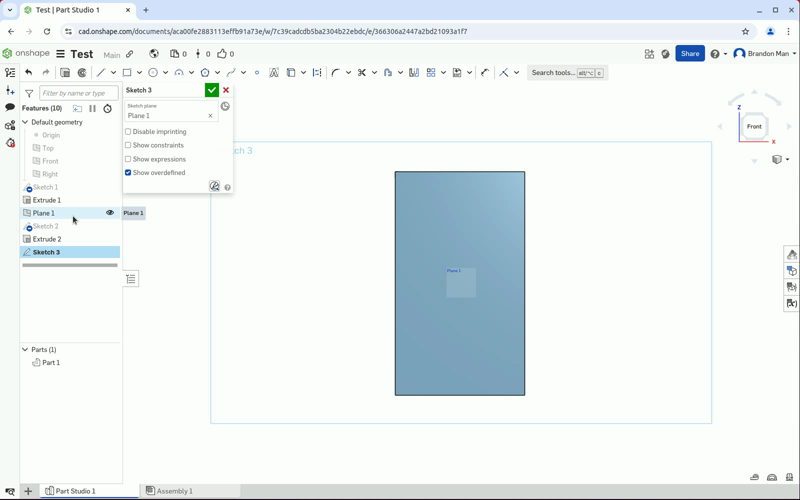
mouse_move(73, 352)
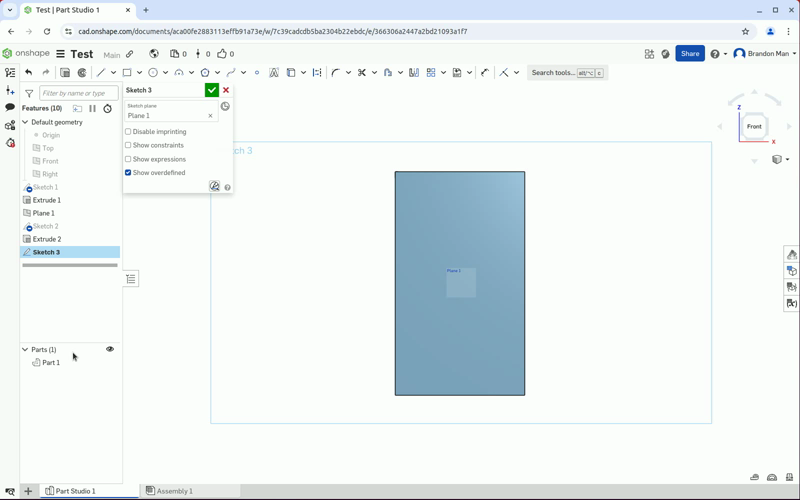
key(y)
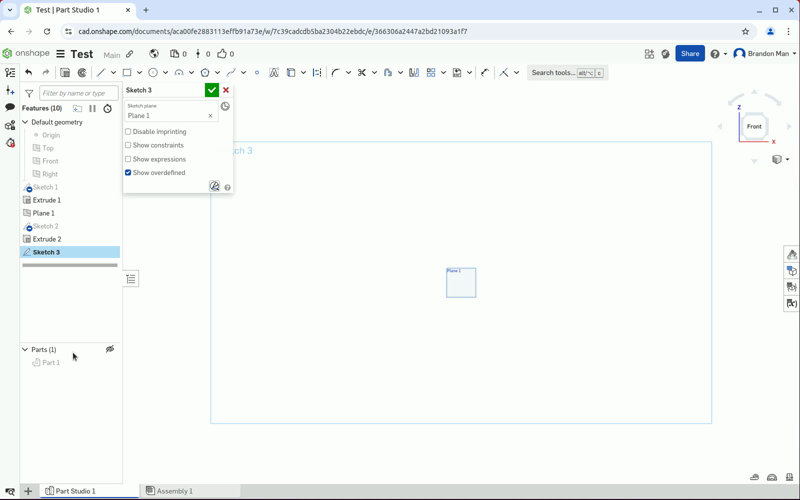
key(l)
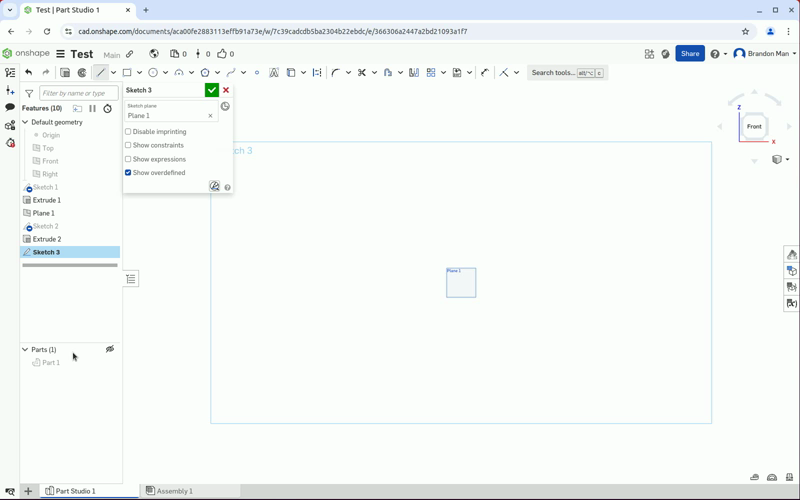
key_down(shift)
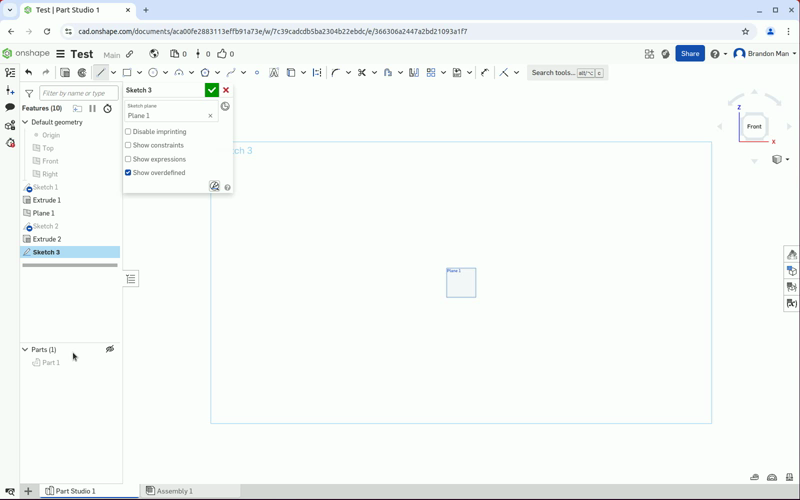
mouse_move(522, 177)
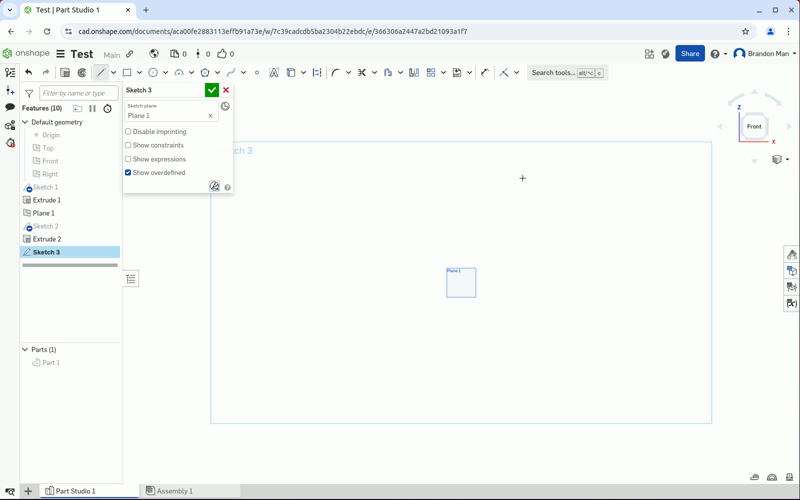
click(522, 177)
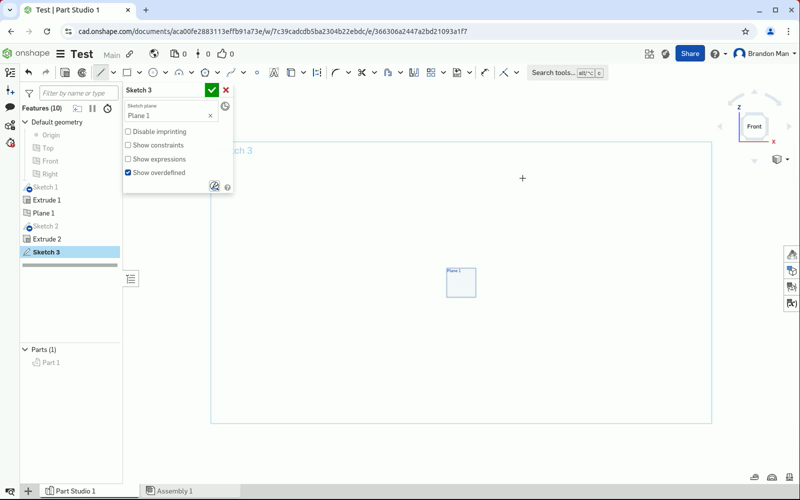
key_up(shift)
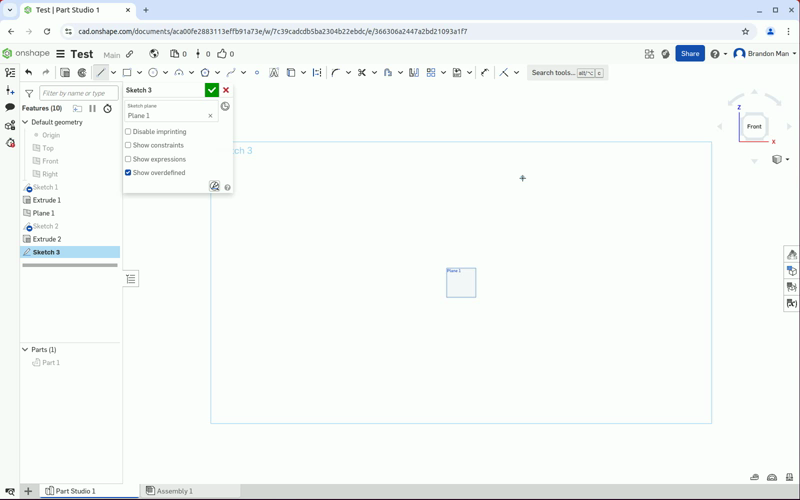
key_down(shift)
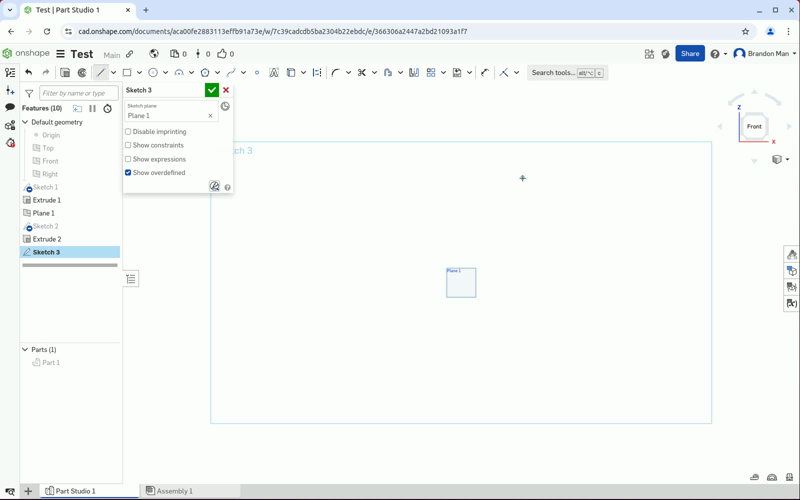
mouse_move(552, 177)
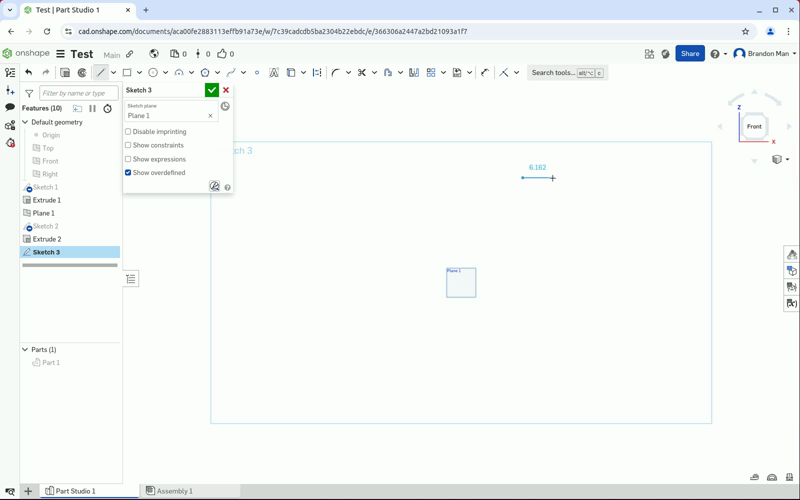
mouse_move(526, 177)
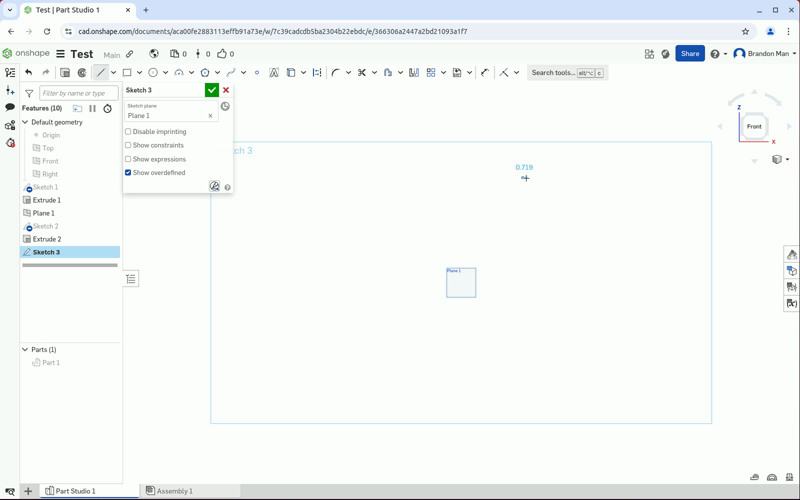
scroll(6)
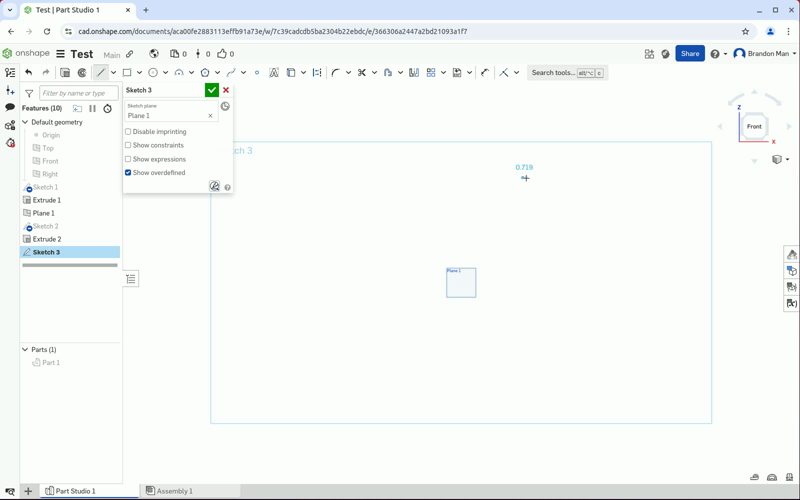
scroll(6)
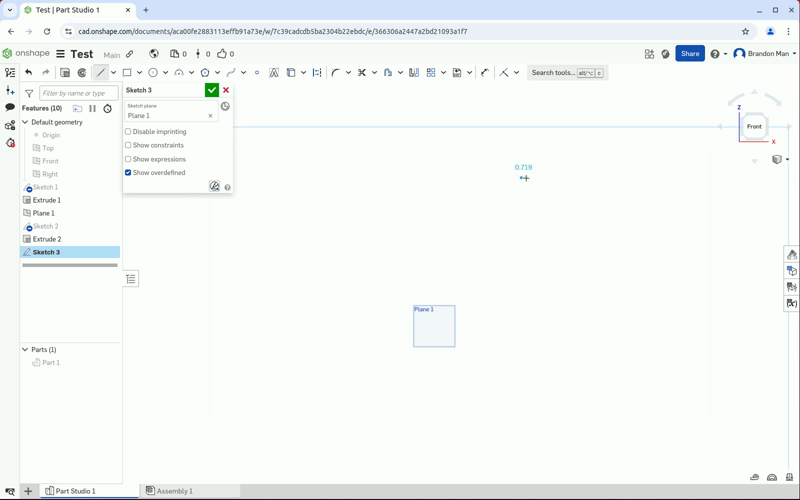
scroll(6)
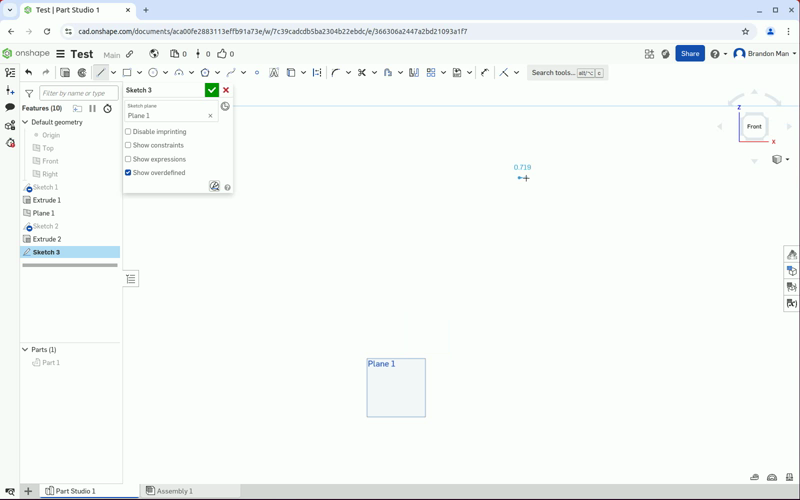
scroll(6)
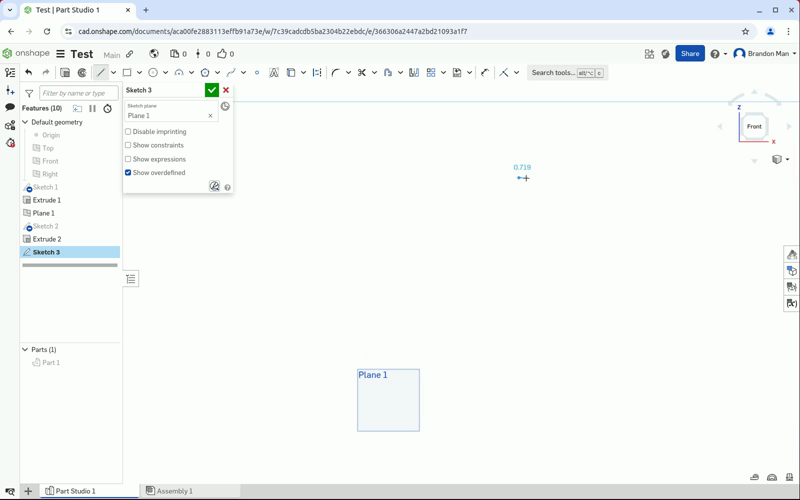
scroll(6)
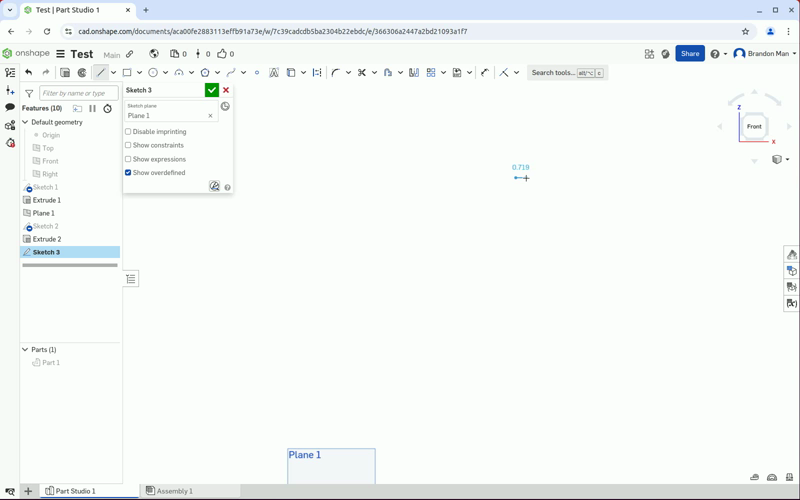
scroll(6)
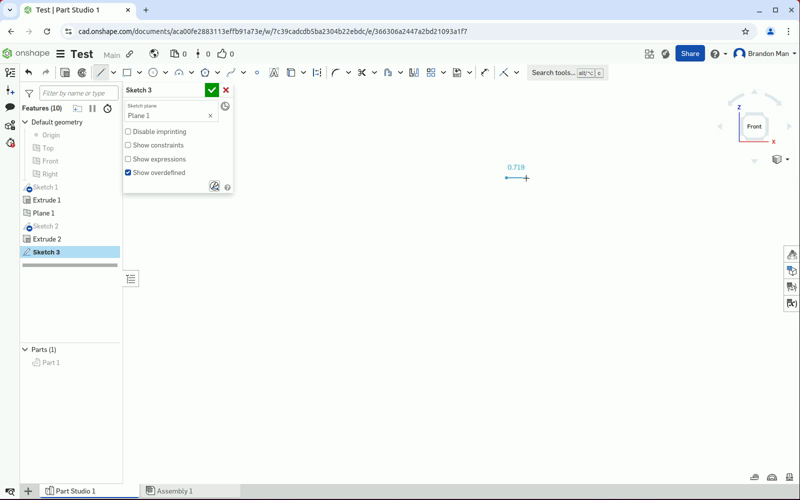
scroll(6)
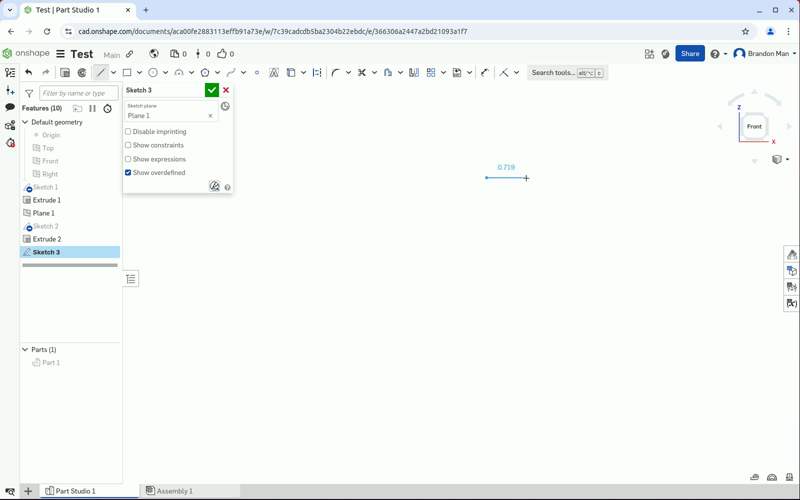
click(526, 177)
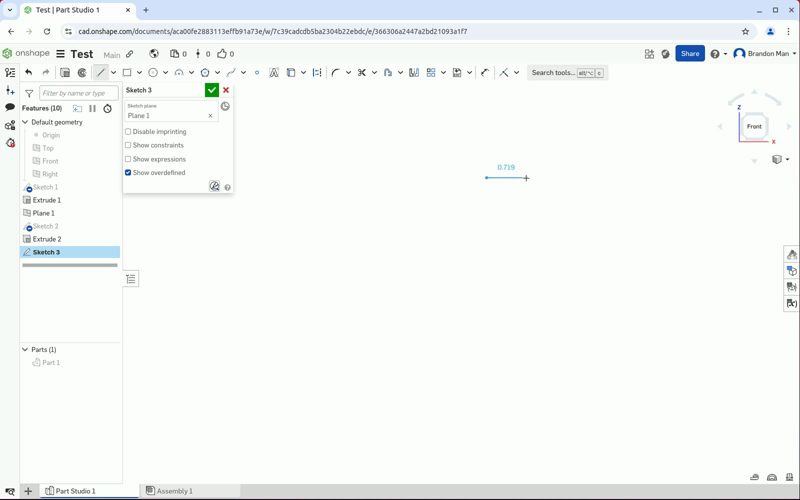
scroll(-6)
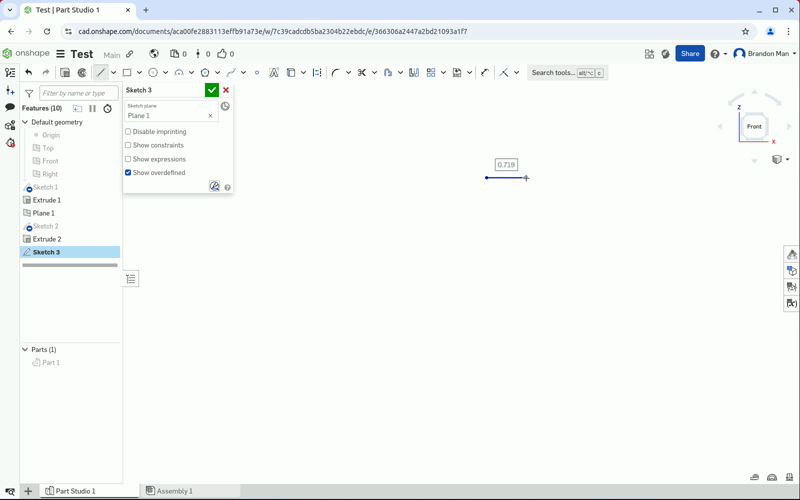
scroll(-6)
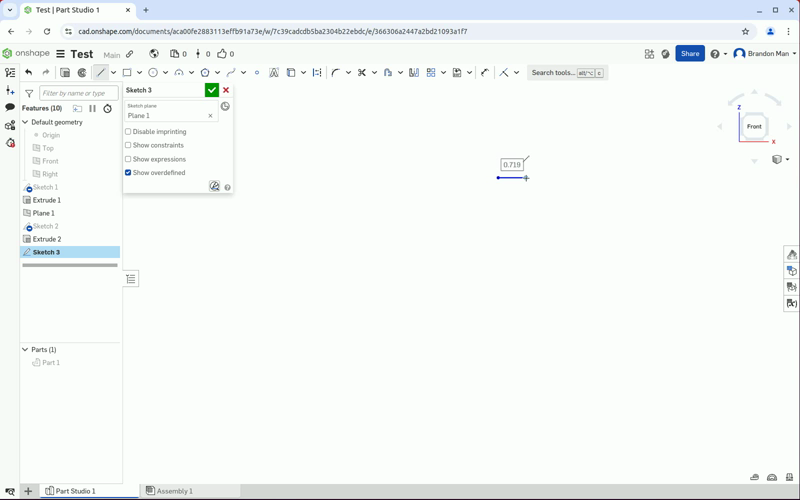
scroll(-6)
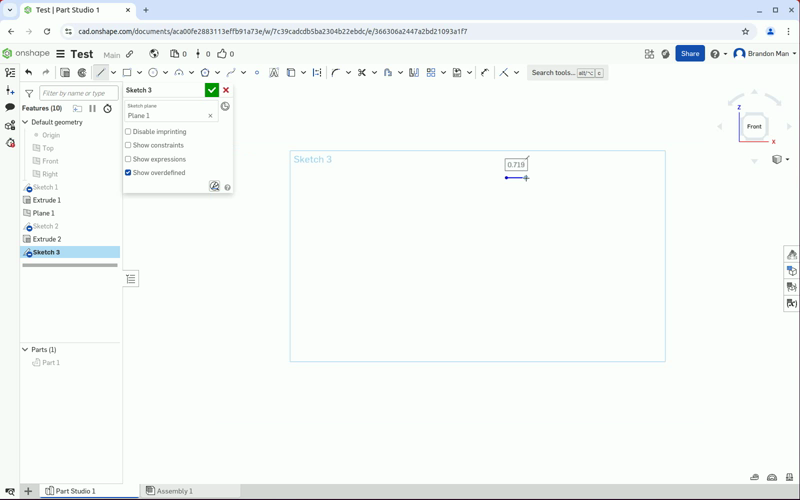
scroll(-6)
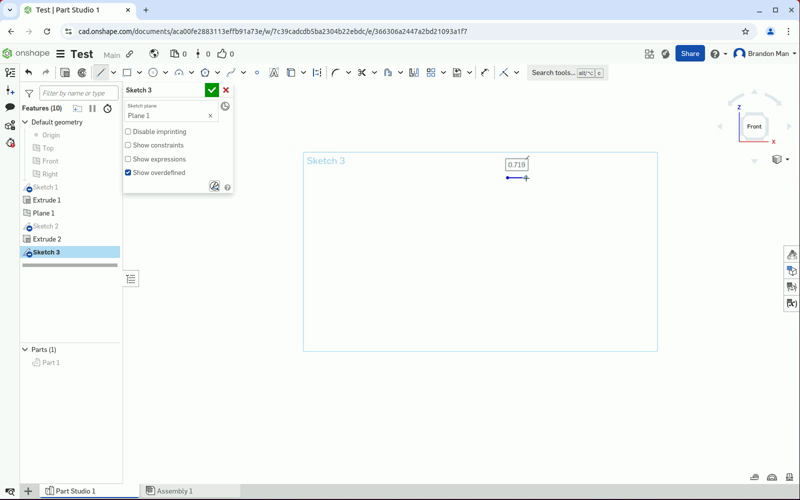
scroll(-6)
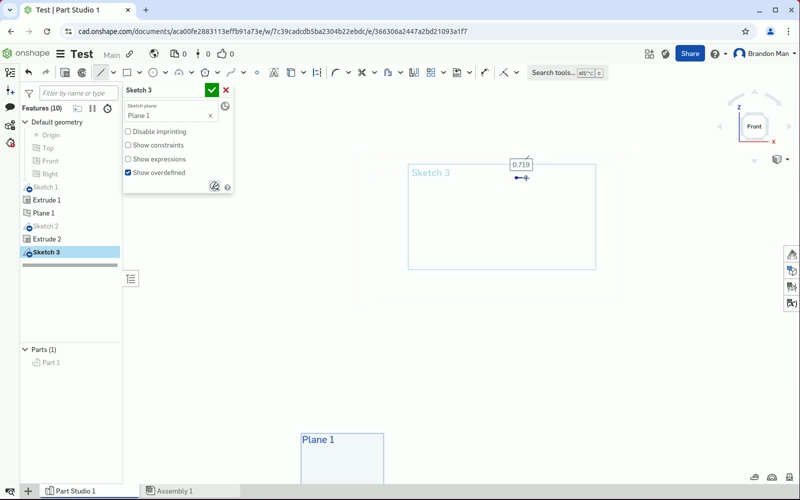
scroll(-6)
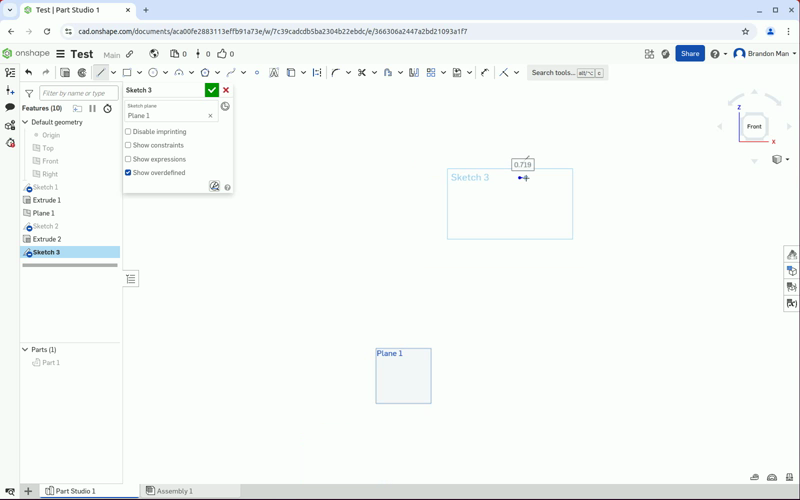
scroll(-6)
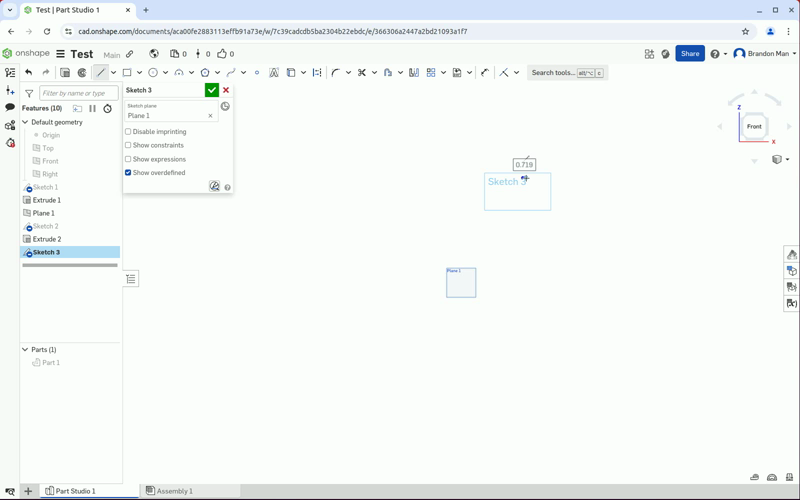
key_up(shift)
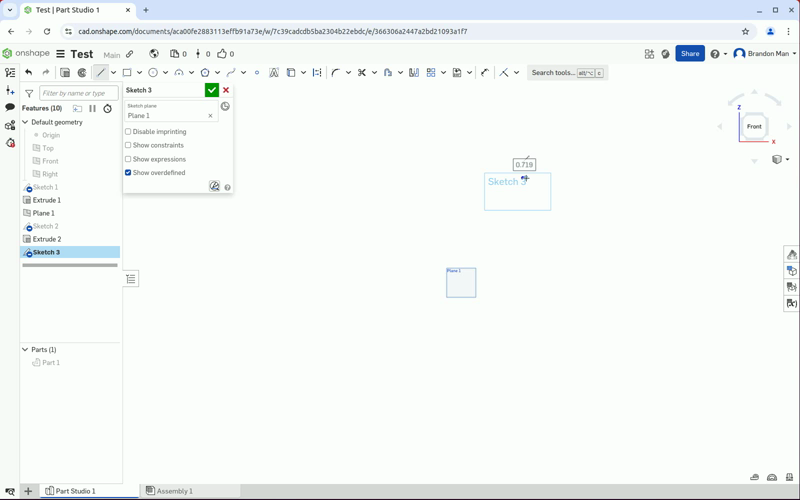
key_down(shift)
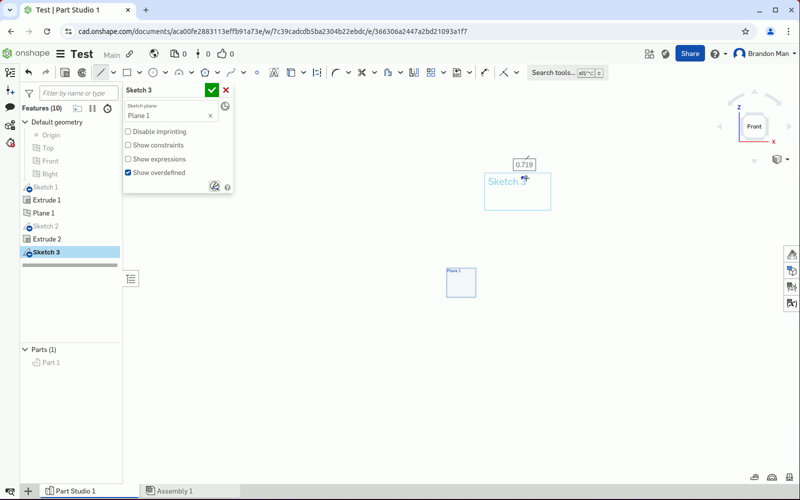
mouse_move(556, 177)
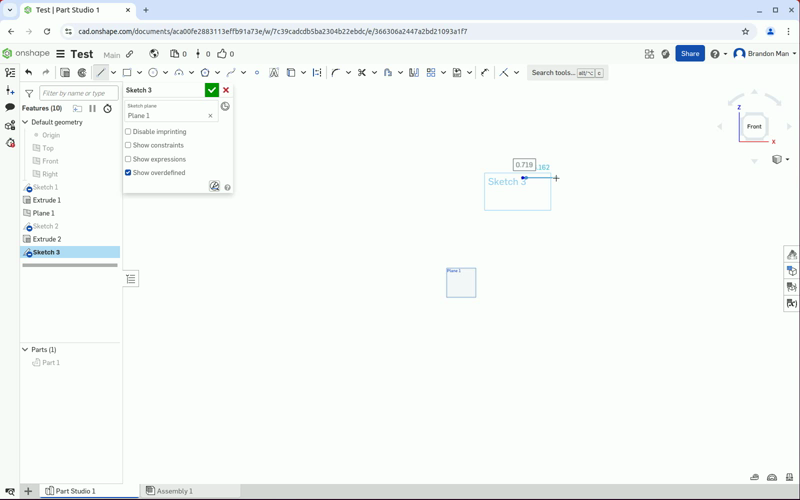
mouse_move(526, 169)
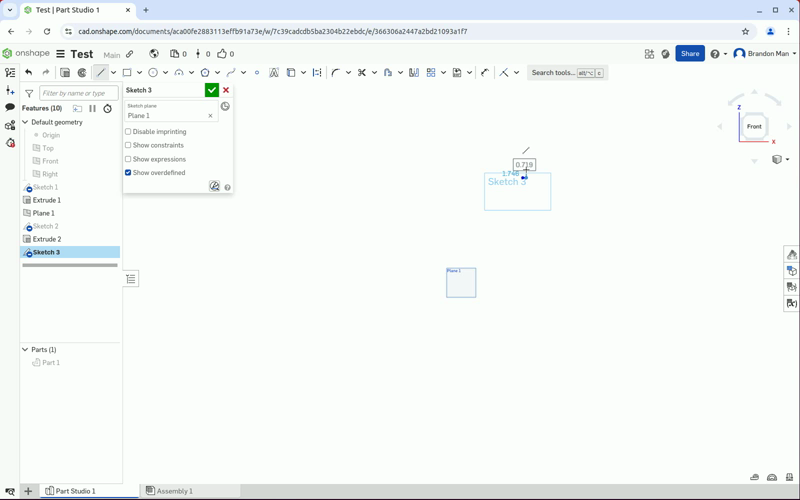
click(526, 169)
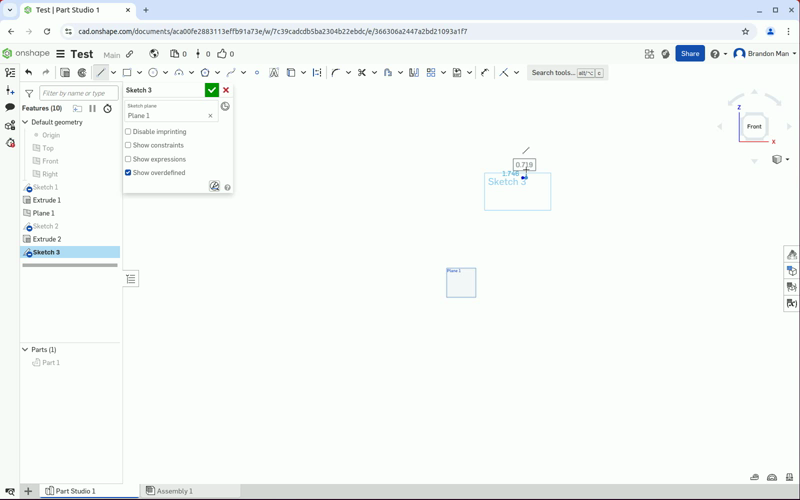
key_up(shift)
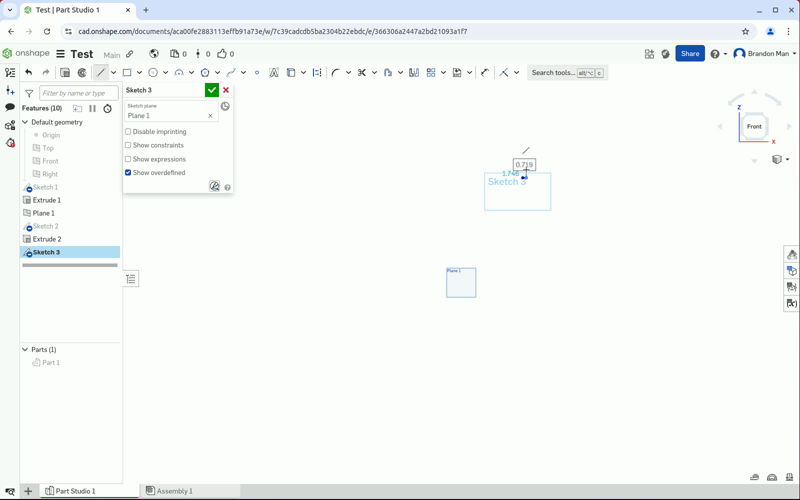
key_down(shift)
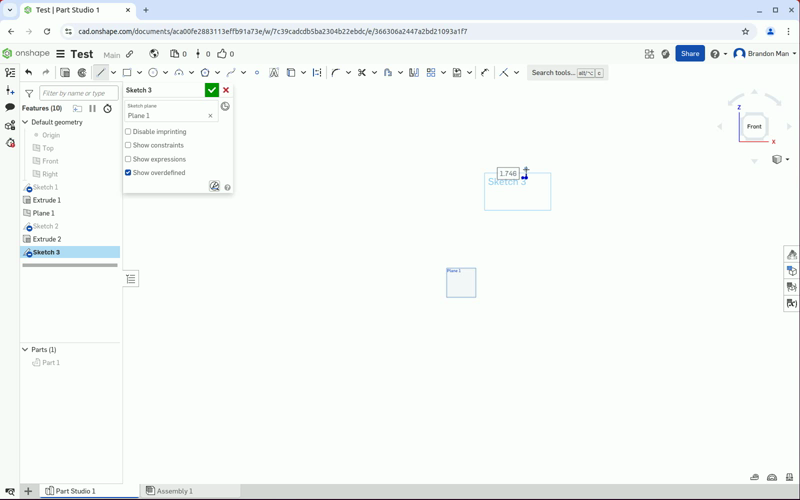
mouse_move(556, 169)
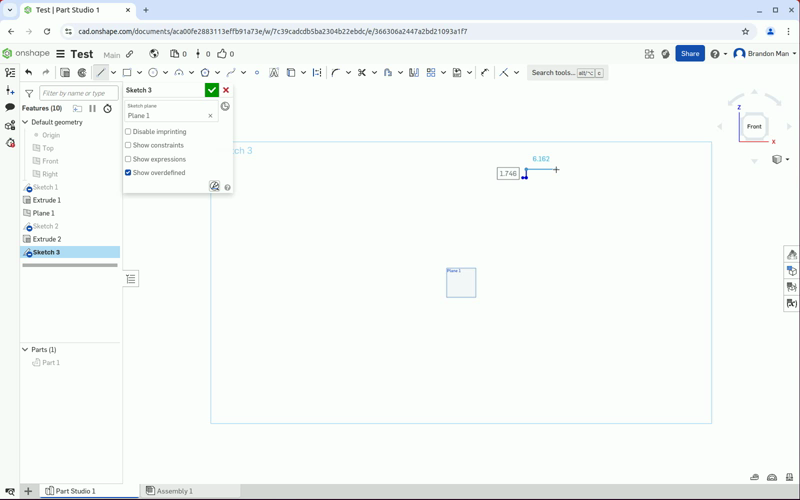
mouse_move(522, 169)
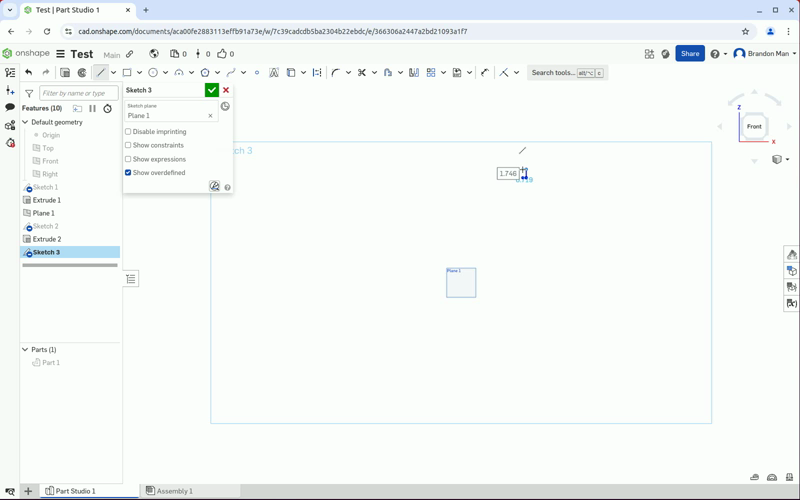
scroll(6)
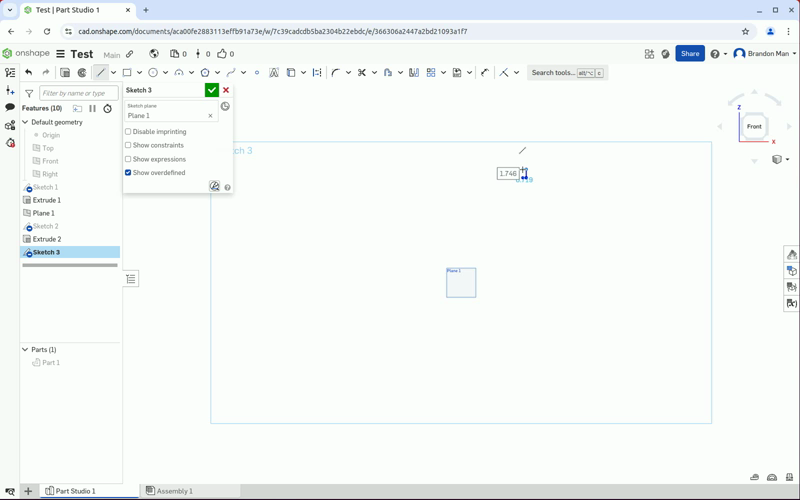
scroll(6)
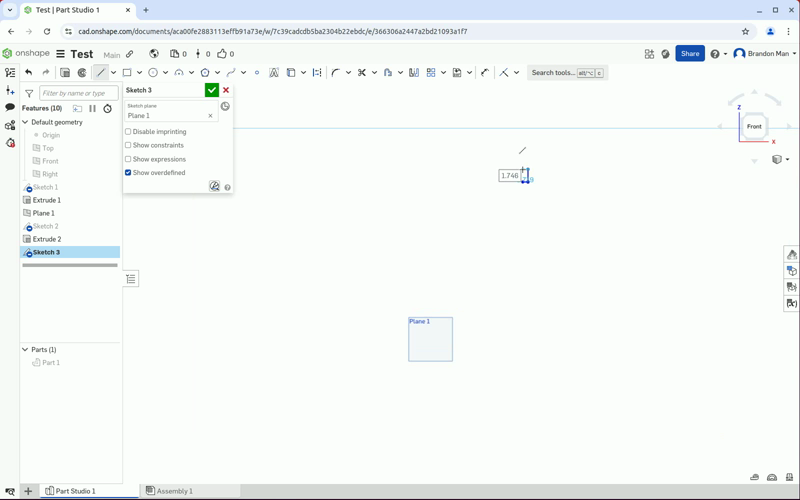
scroll(6)
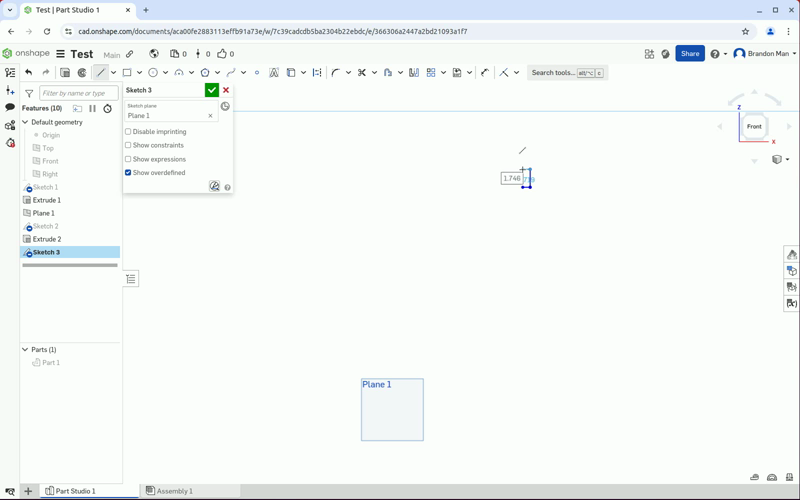
scroll(6)
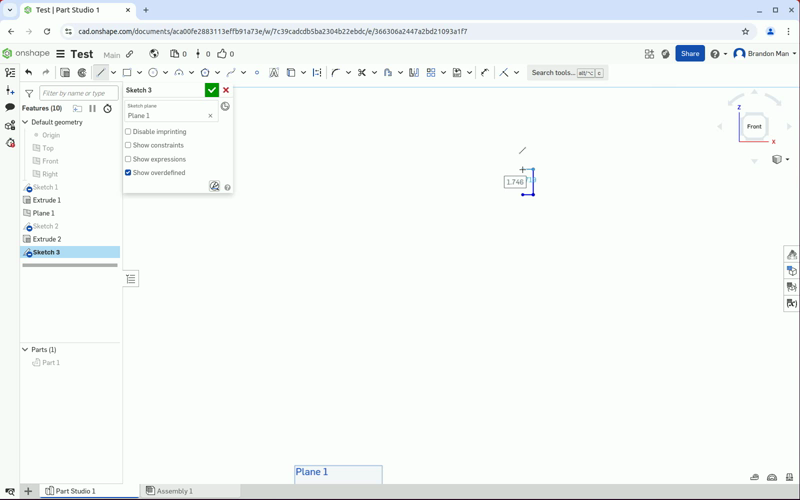
scroll(6)
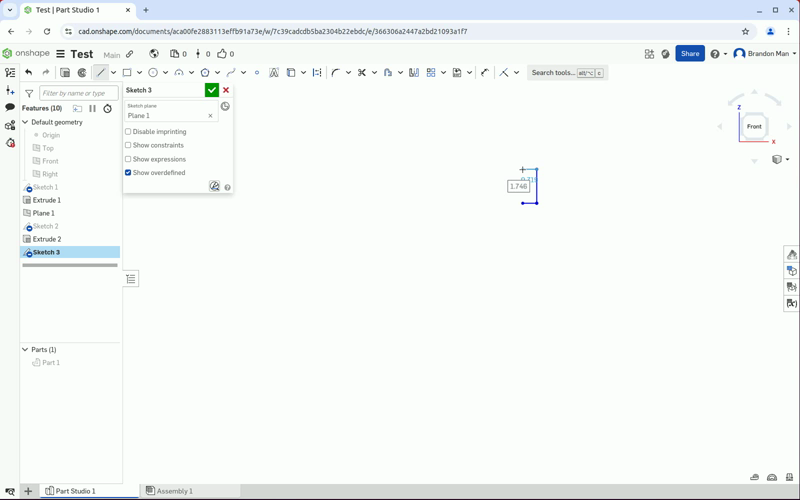
scroll(6)
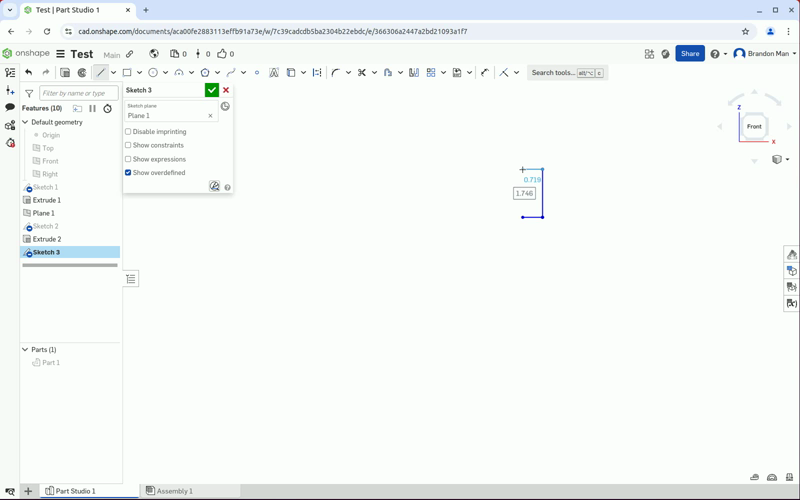
scroll(6)
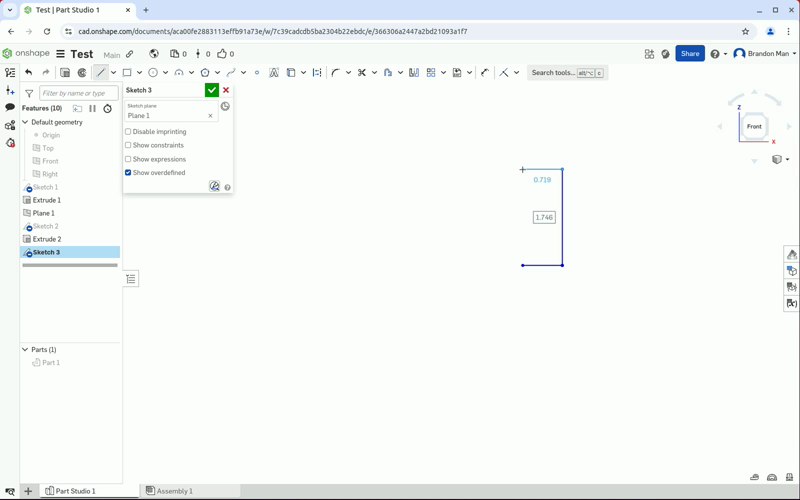
click(522, 169)
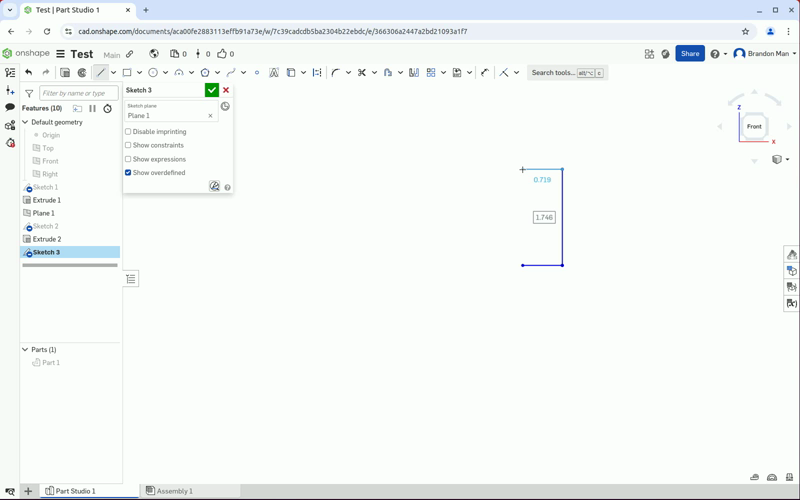
scroll(-6)
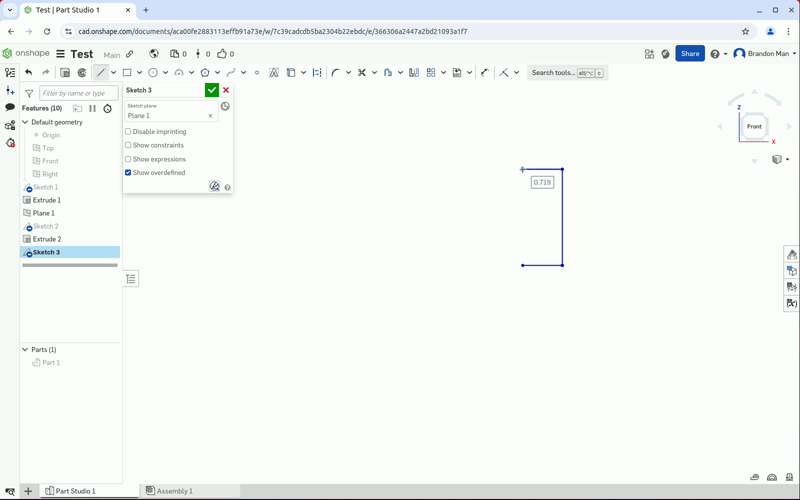
scroll(-6)
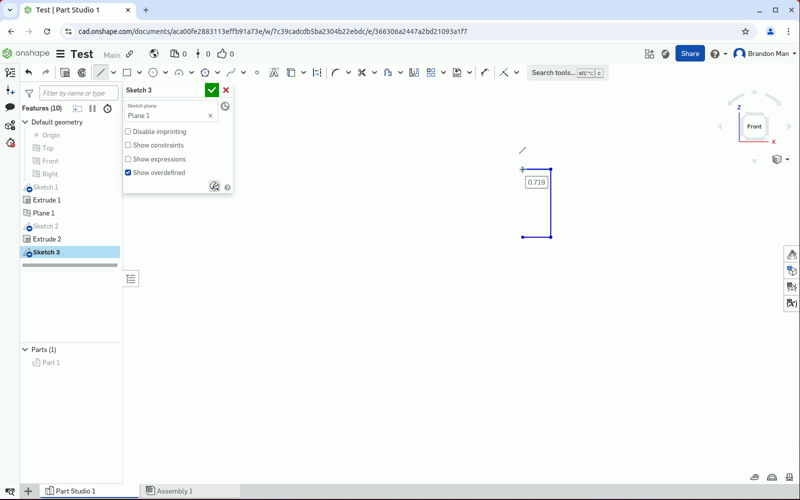
scroll(-6)
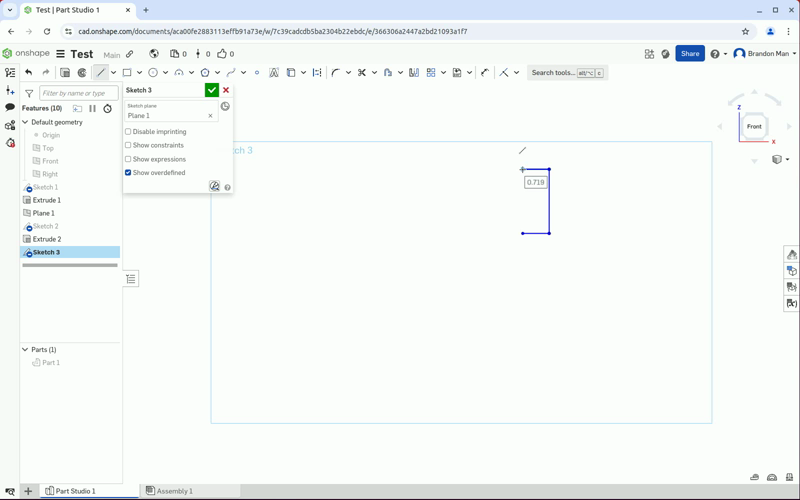
scroll(-6)
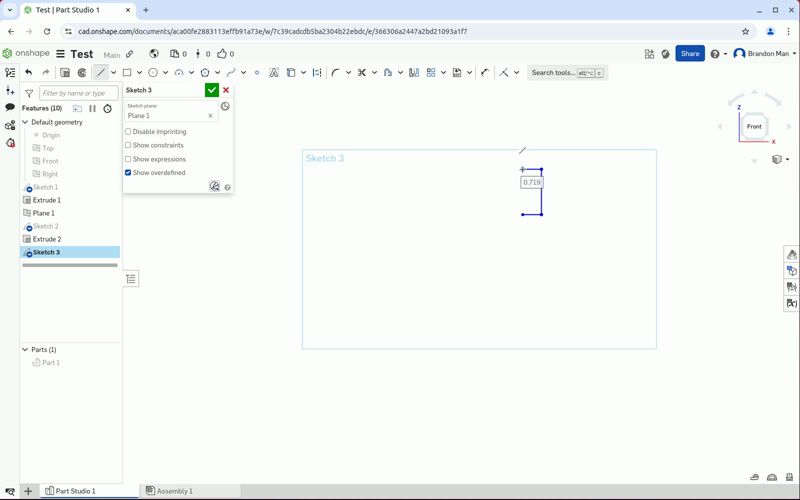
scroll(-6)
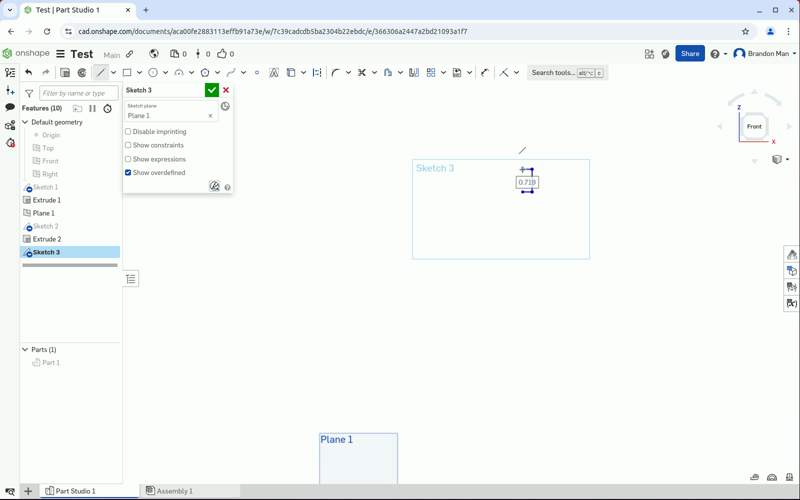
scroll(-6)
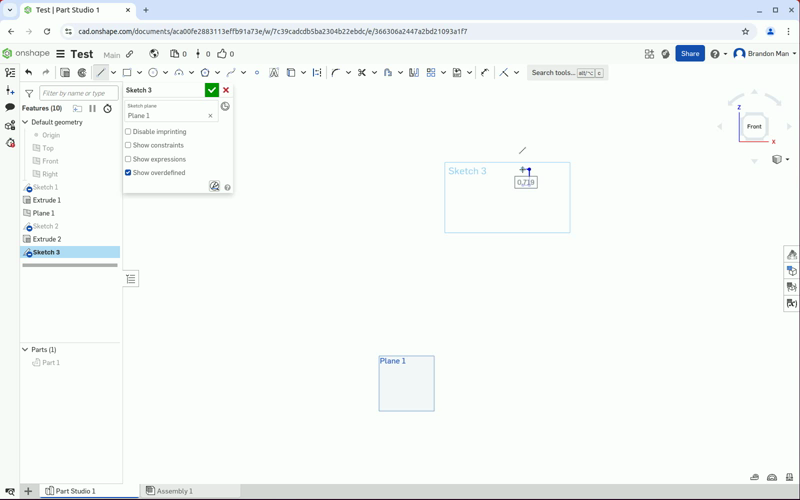
scroll(-6)
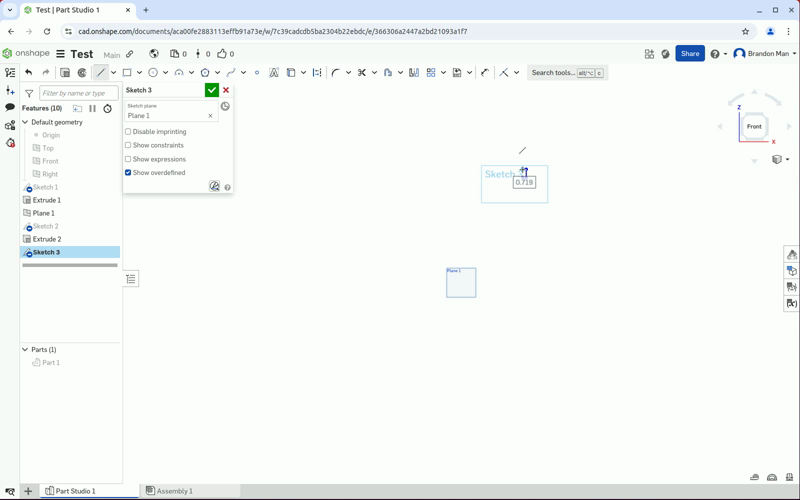
key_up(shift)
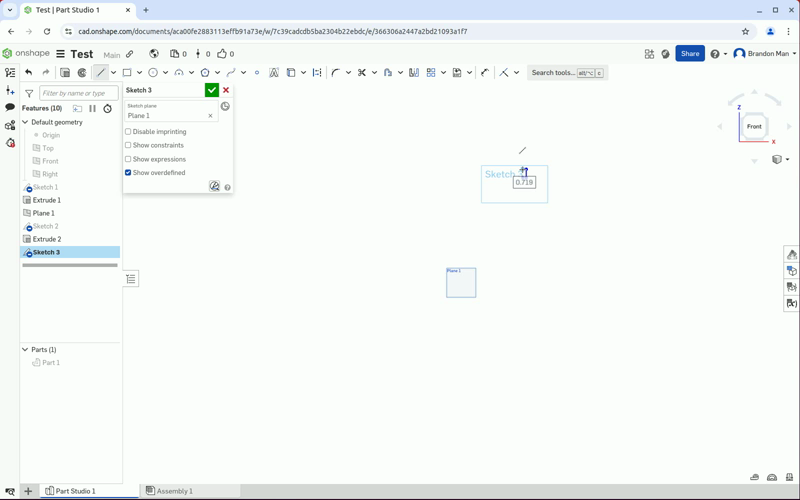
mouse_move(552, 169)
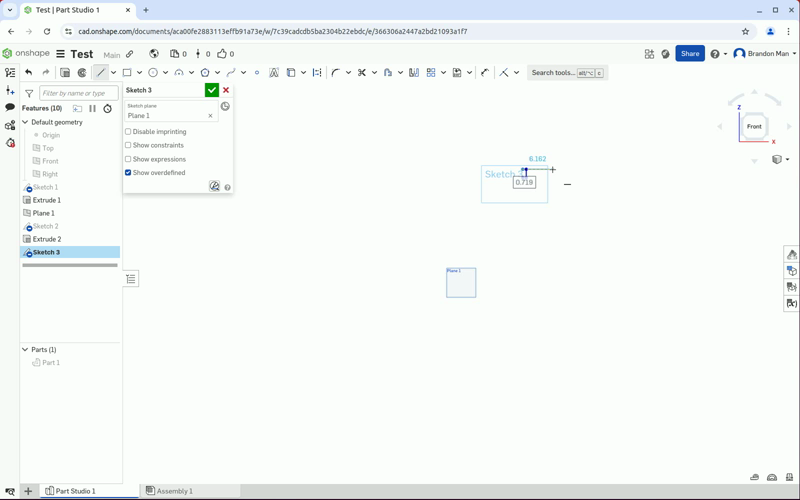
key_down(shift)
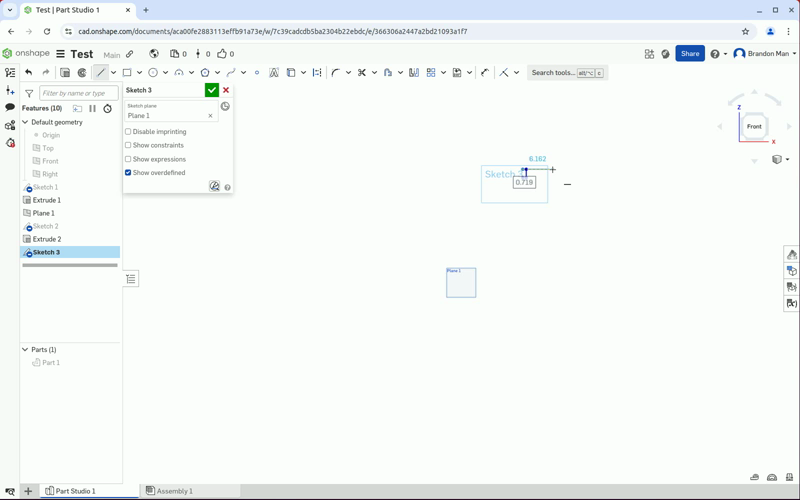
mouse_move(522, 177)
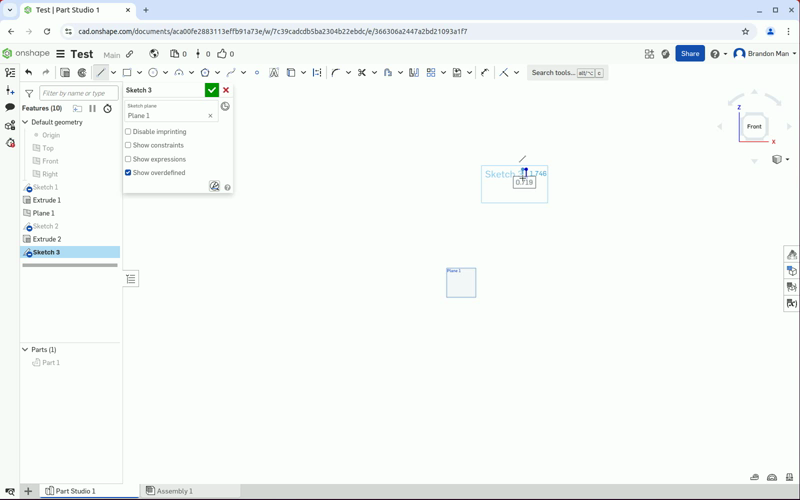
scroll(6)
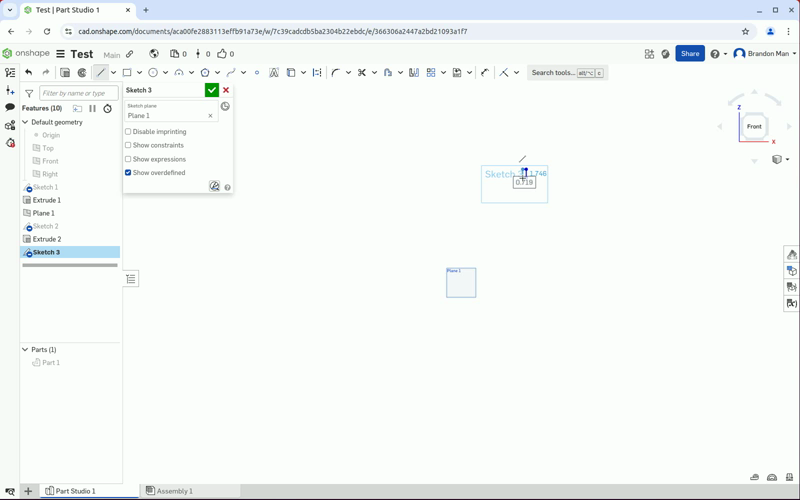
scroll(6)
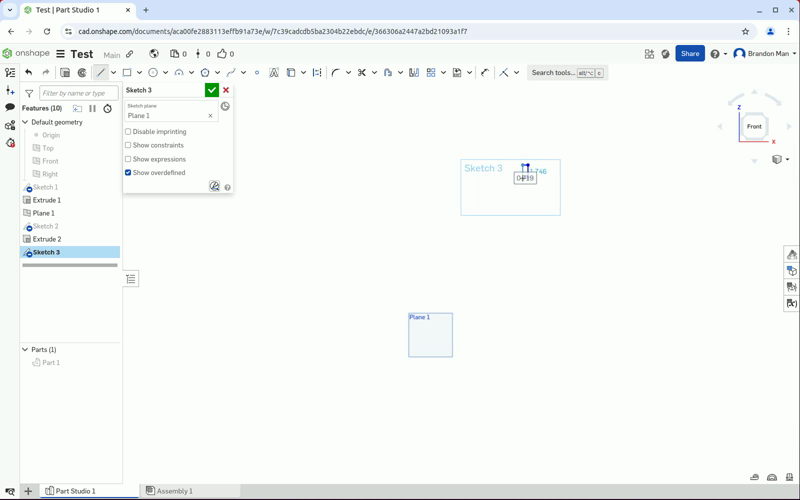
scroll(6)
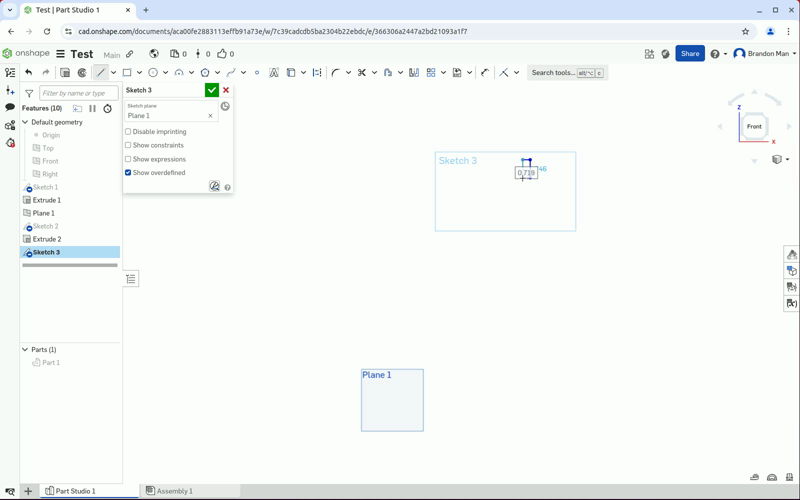
scroll(6)
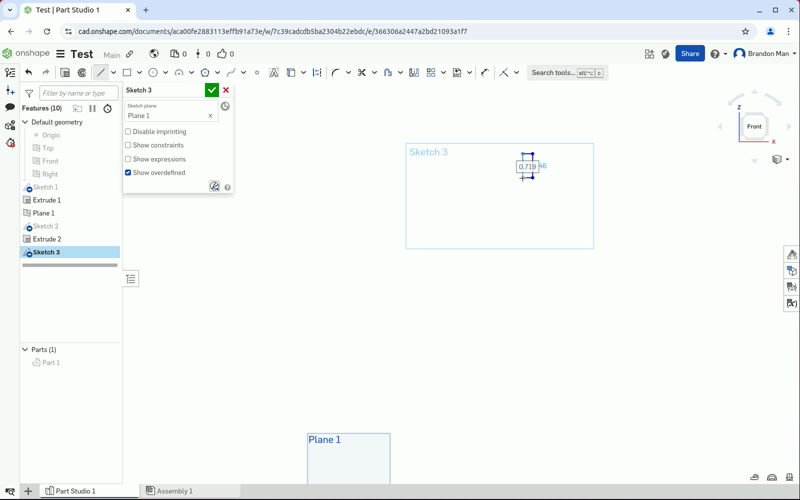
scroll(6)
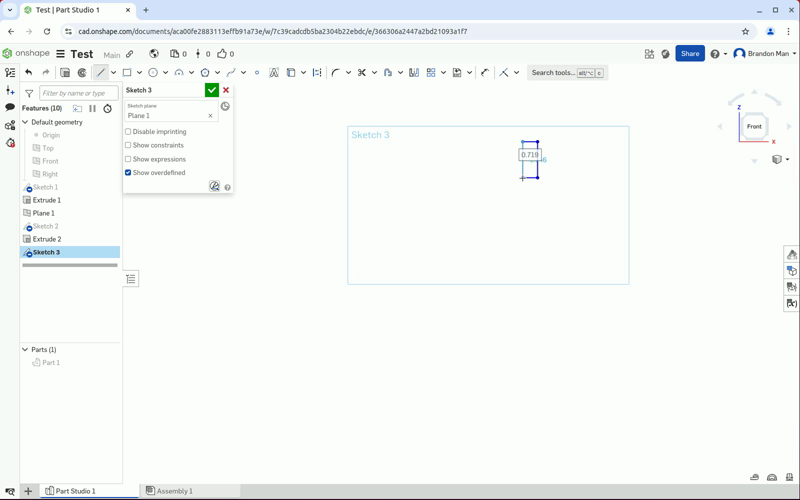
scroll(6)
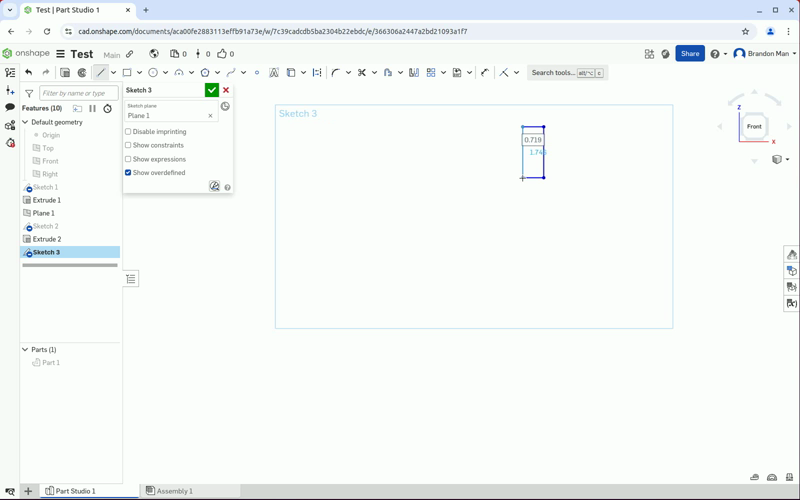
scroll(6)
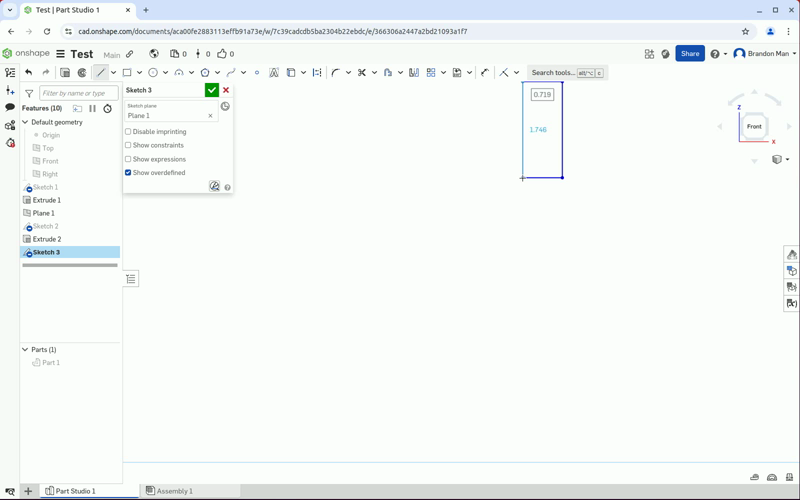
key_up(shift)
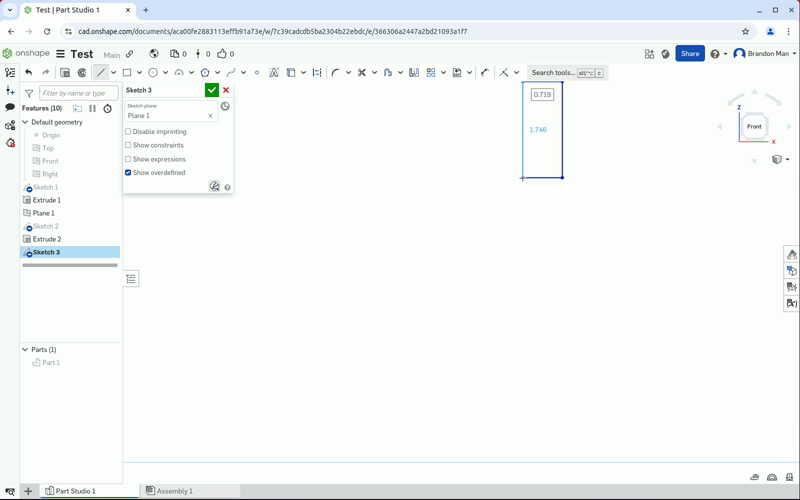
click(522, 177)
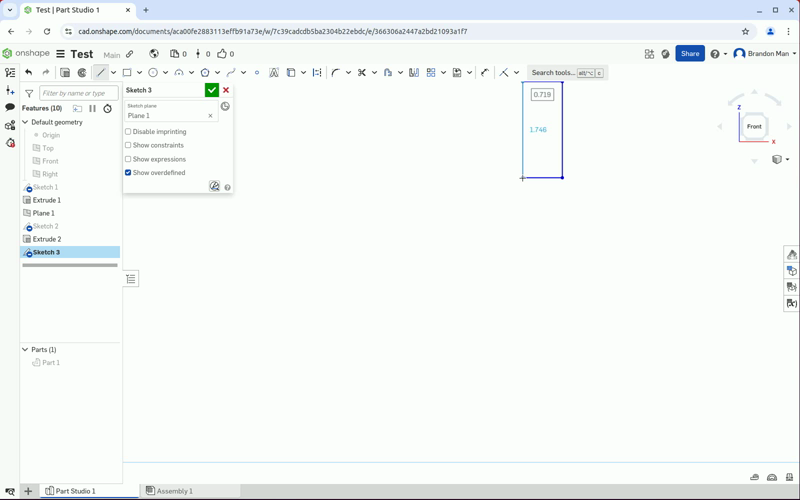
scroll(-6)
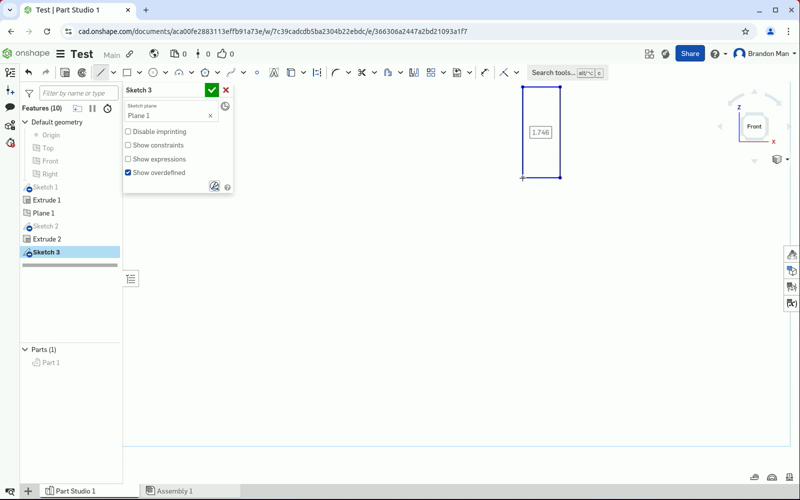
scroll(-6)
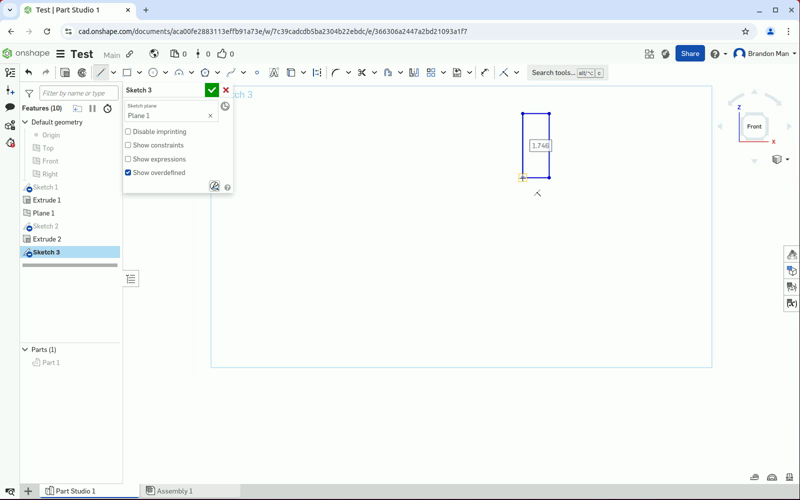
scroll(-6)
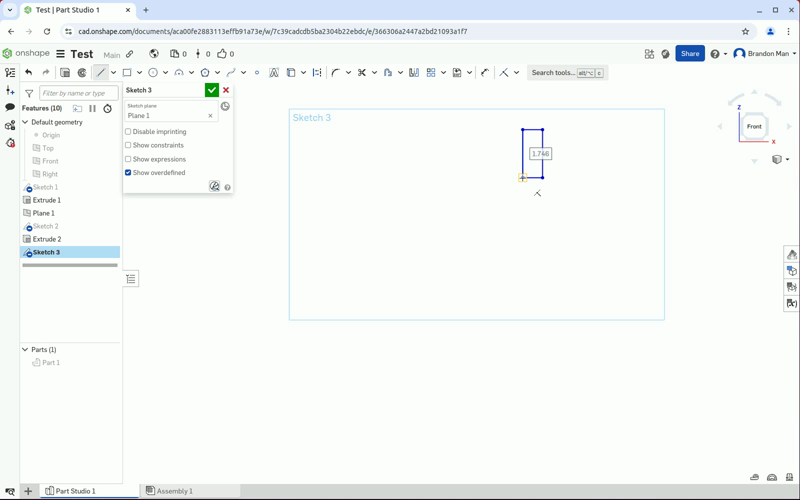
scroll(-6)
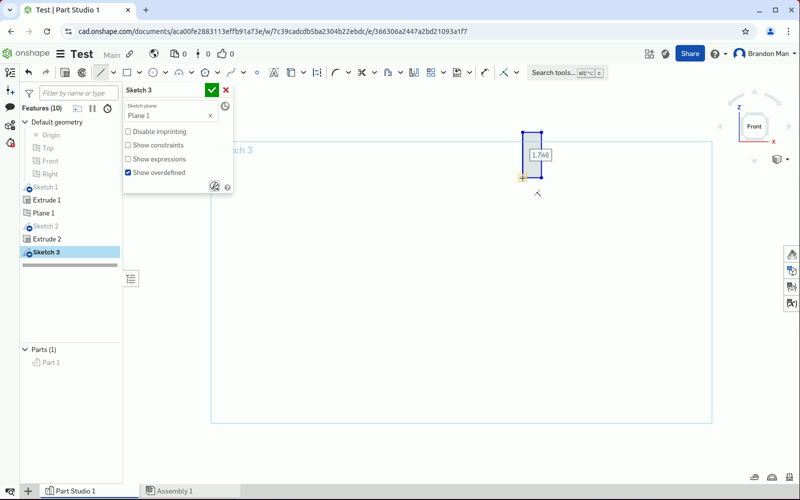
scroll(-6)
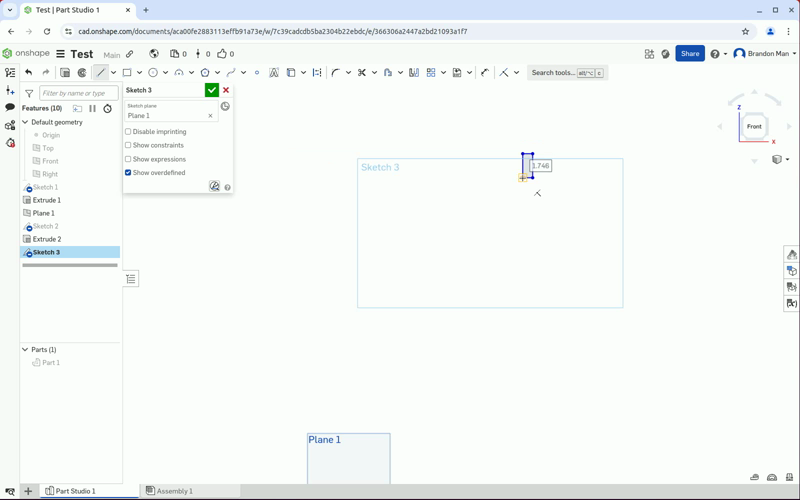
scroll(-6)
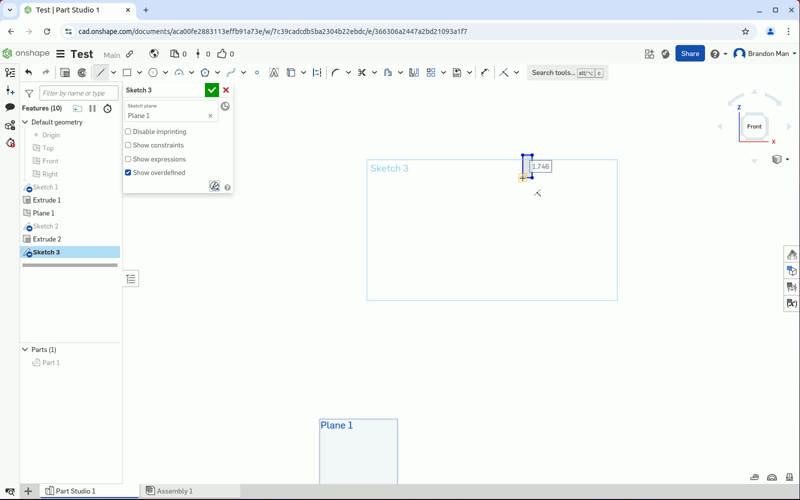
scroll(-6)
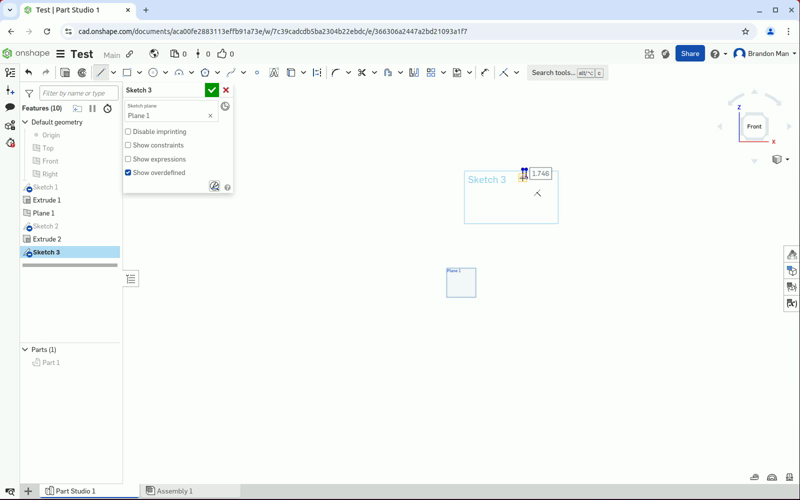
key(esc)
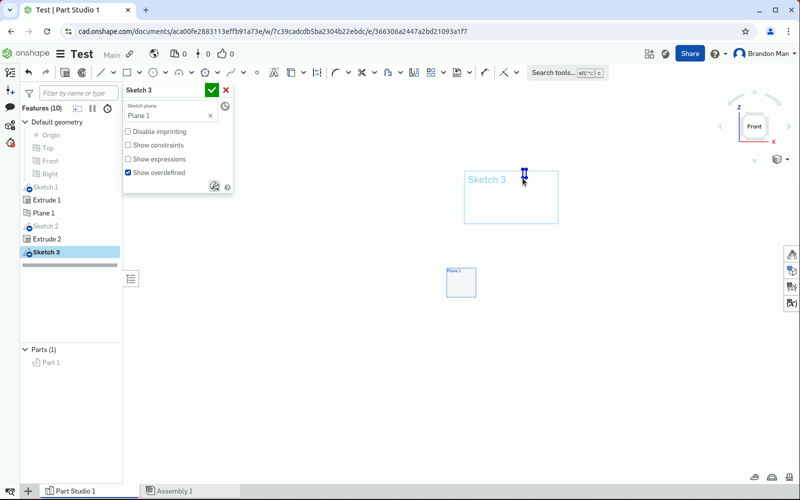
mouse_move(523, 174)
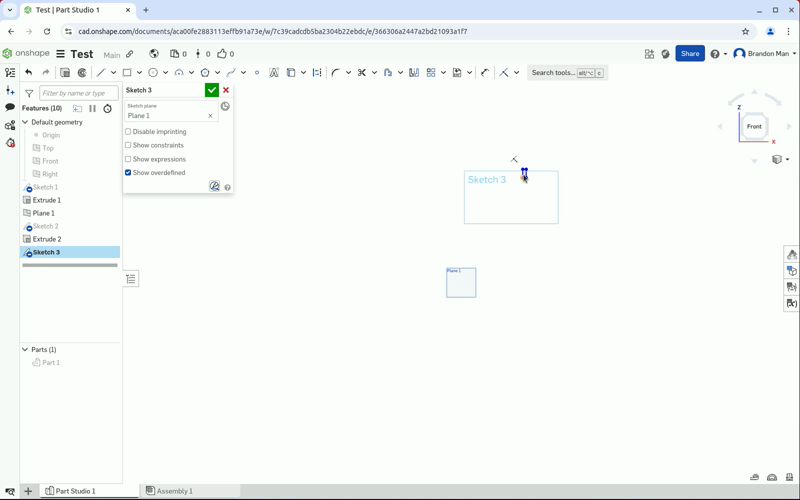
scroll(6)
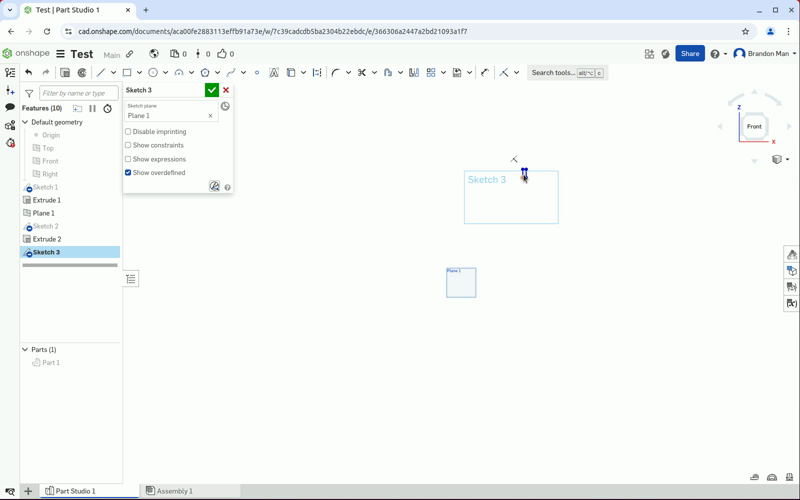
scroll(6)
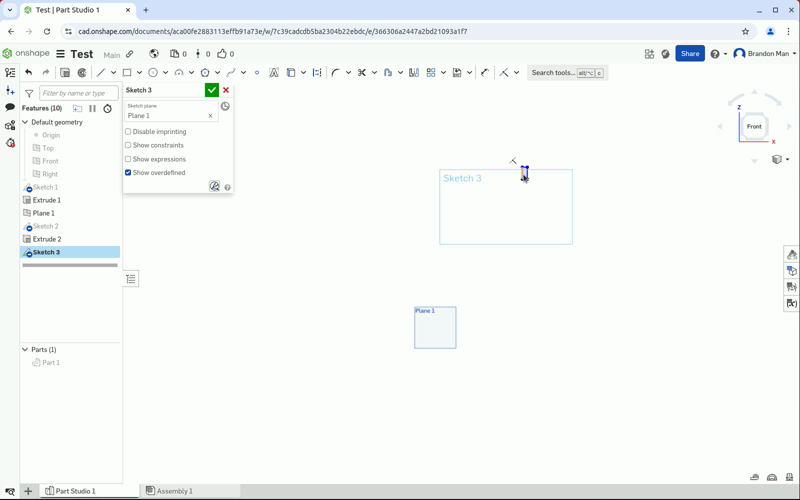
scroll(6)
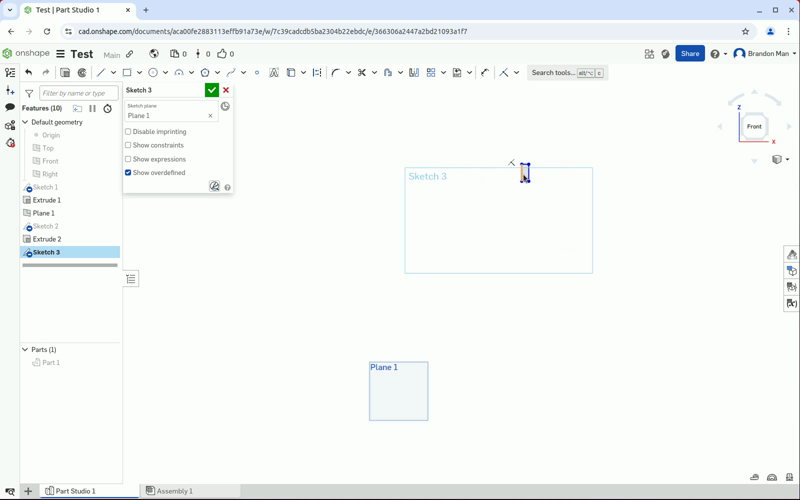
scroll(6)
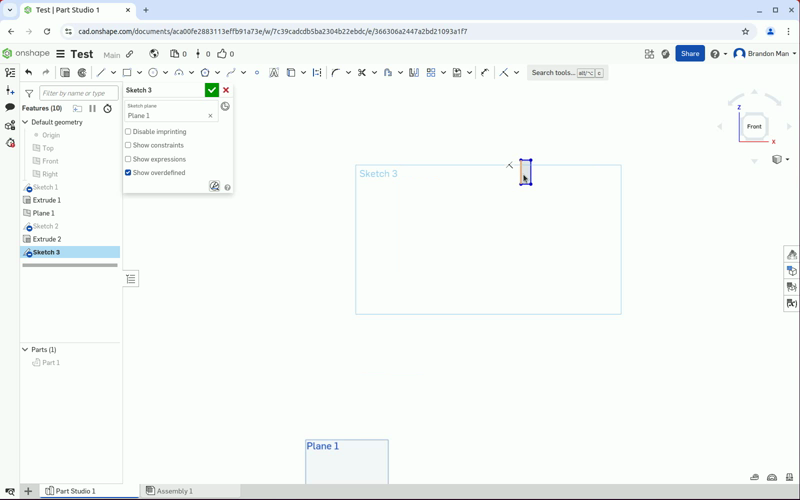
scroll(6)
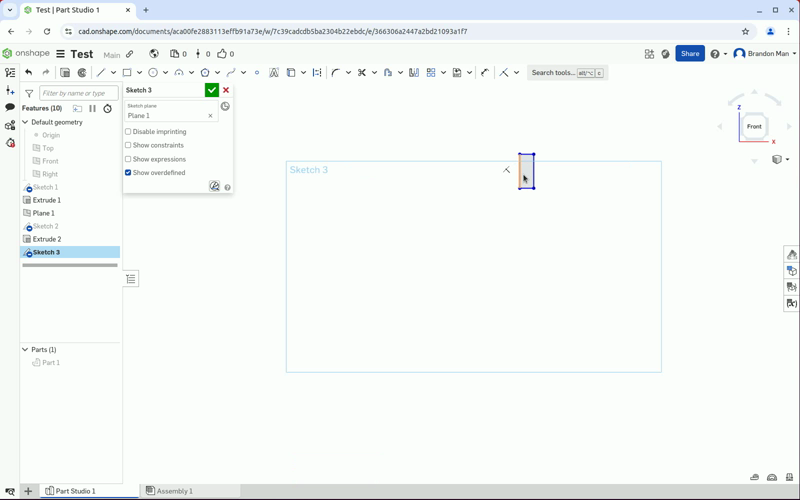
scroll(6)
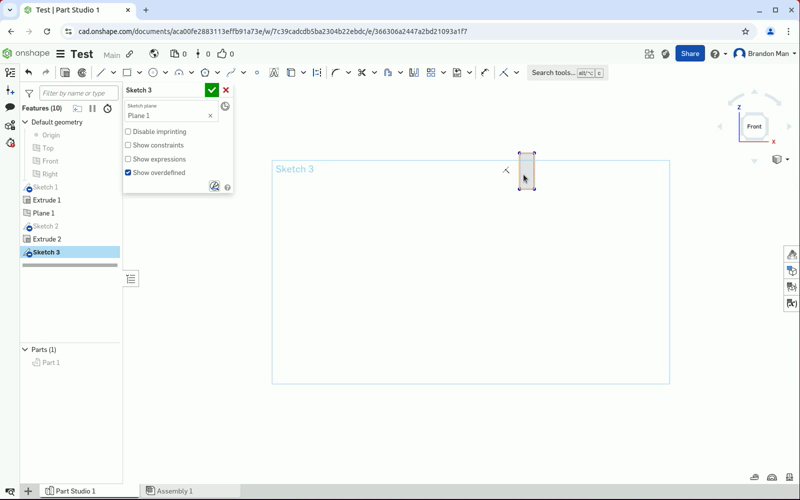
scroll(6)
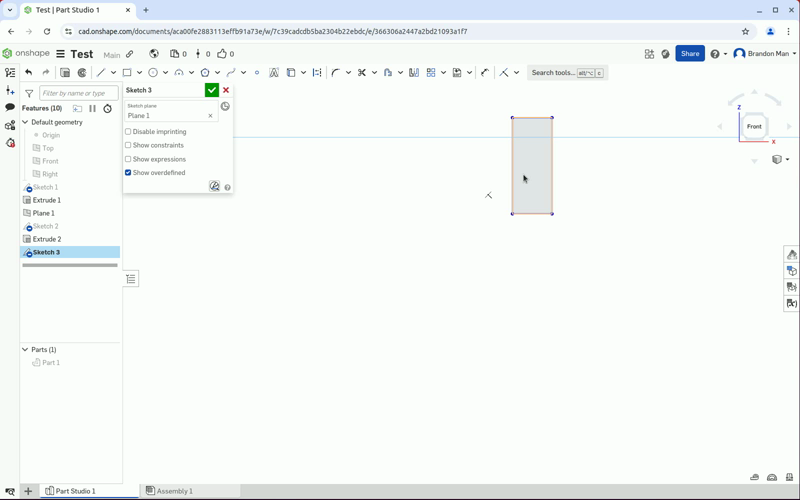
click(523, 174)
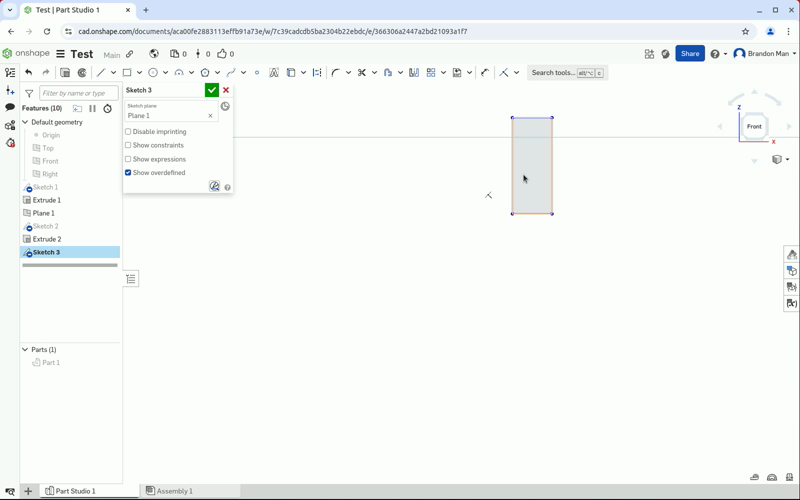
scroll(-6)
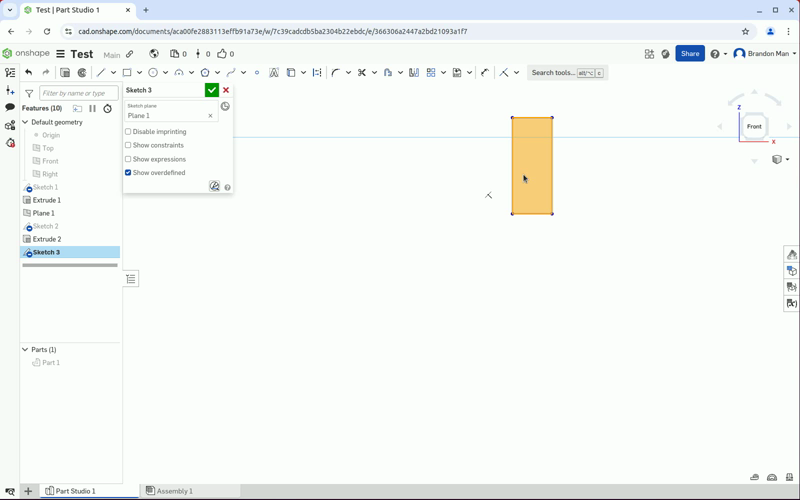
scroll(-6)
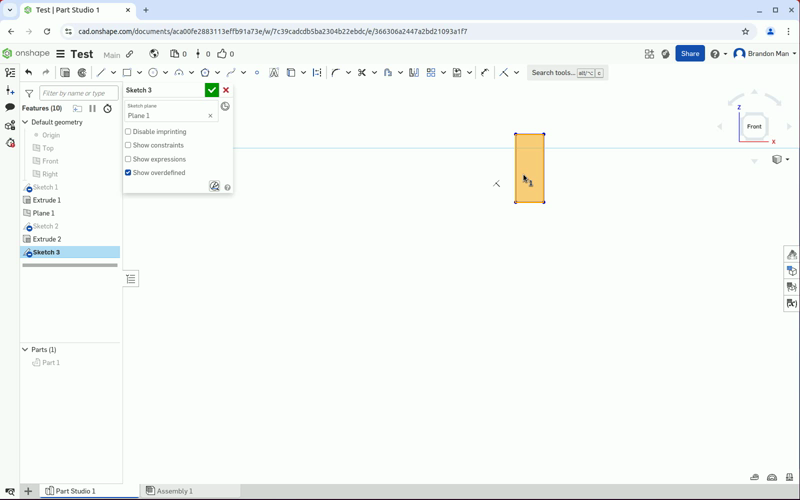
scroll(-6)
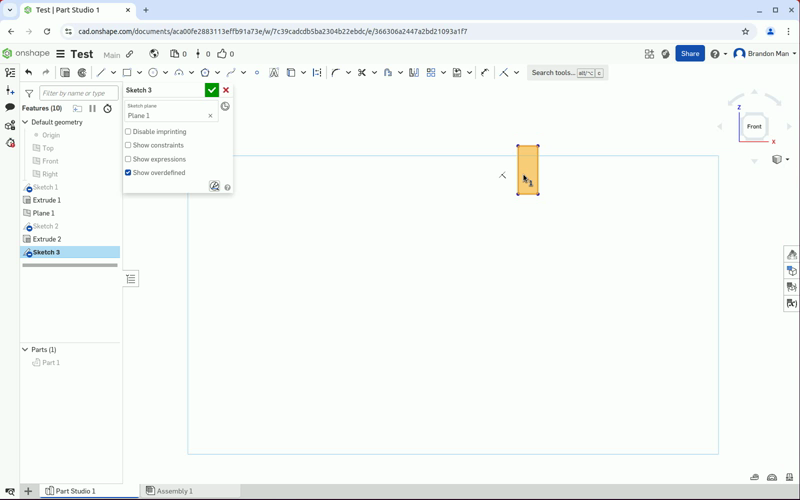
scroll(-6)
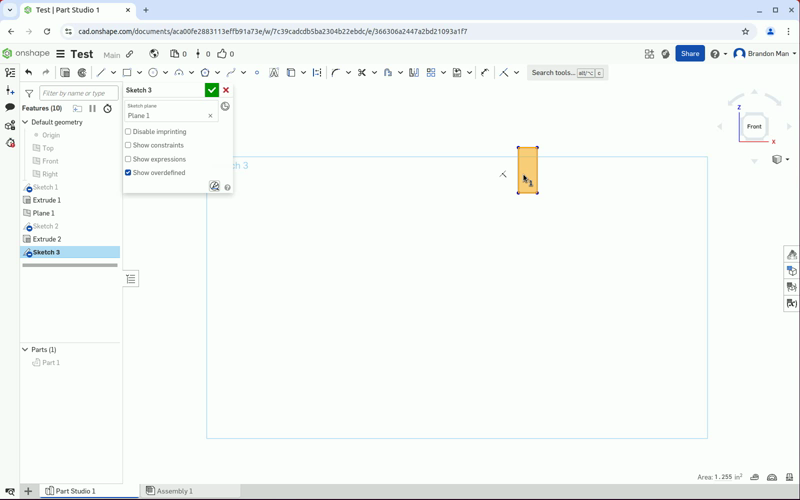
scroll(-6)
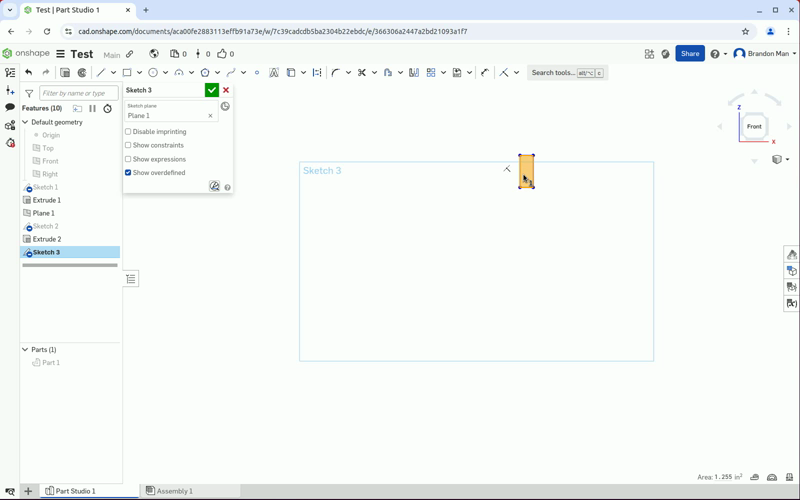
scroll(-6)
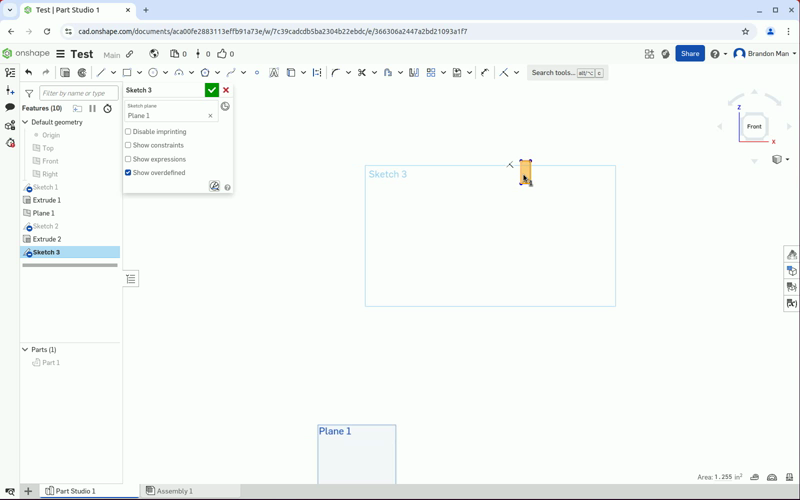
scroll(-6)
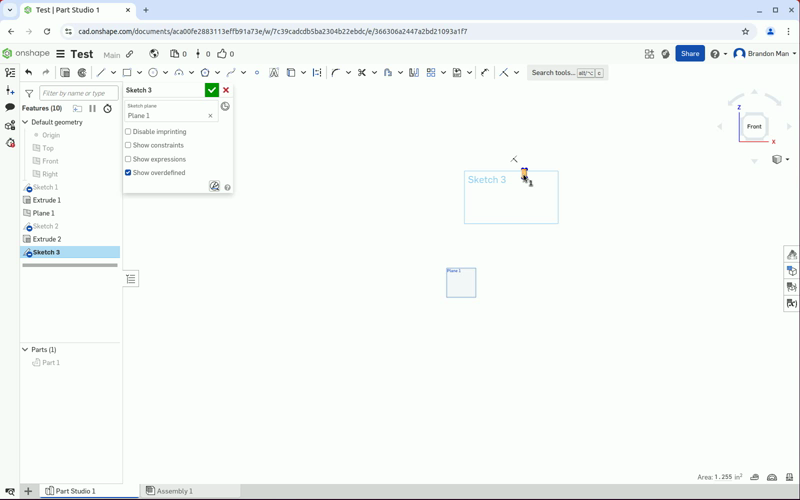
mouse_move(73, 352)
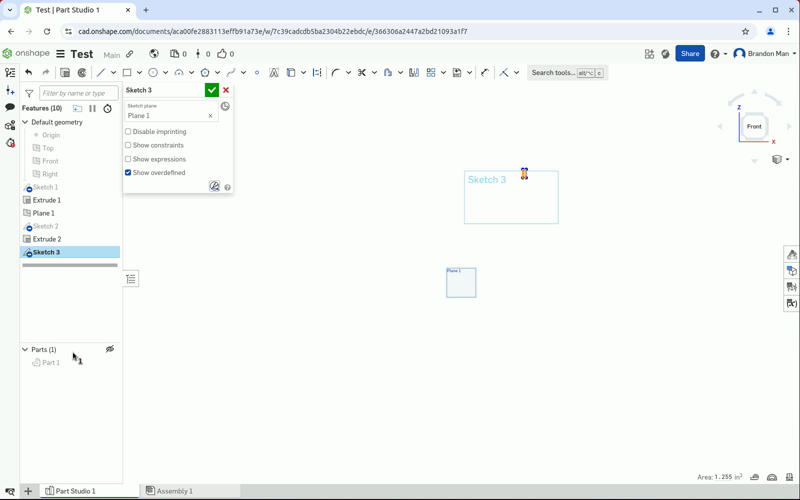
key(shift+y)
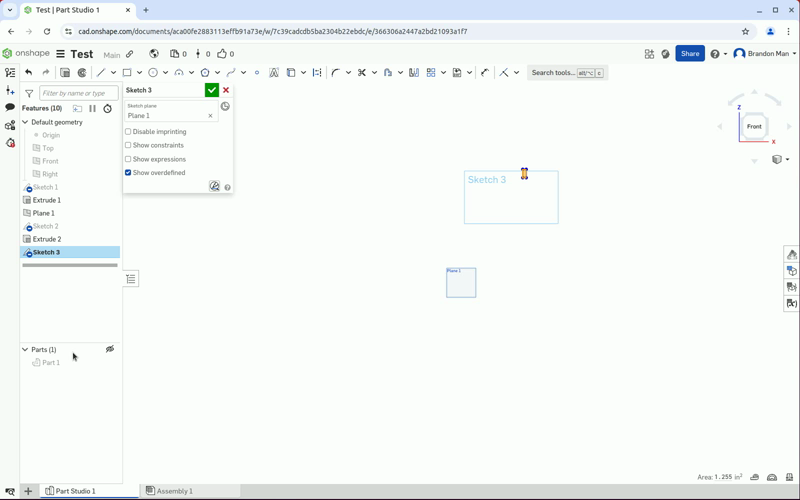
key(shift+e)
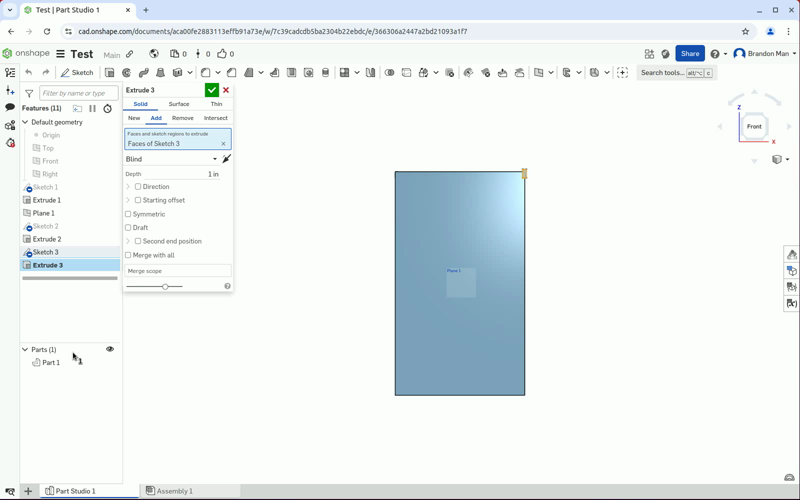
mouse_move(143, 106)
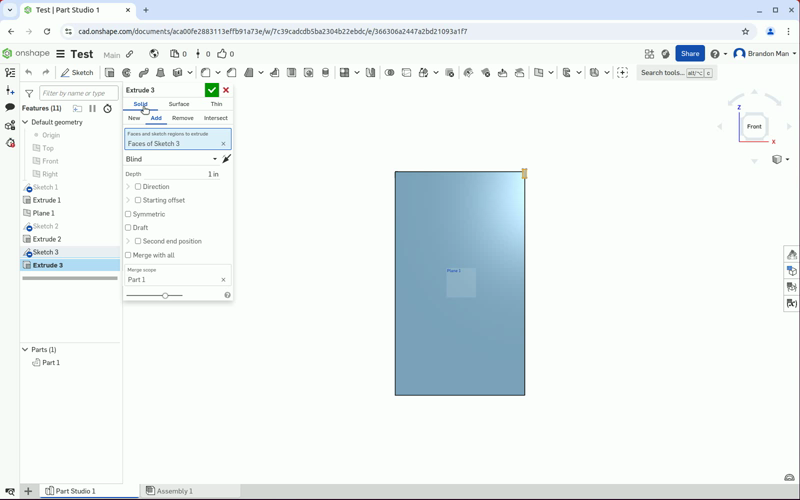
click(143, 106)
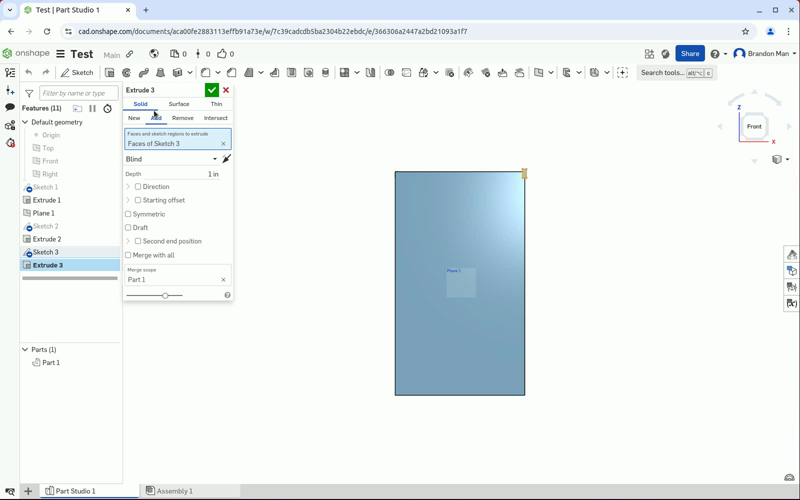
mouse_move(186, 120)
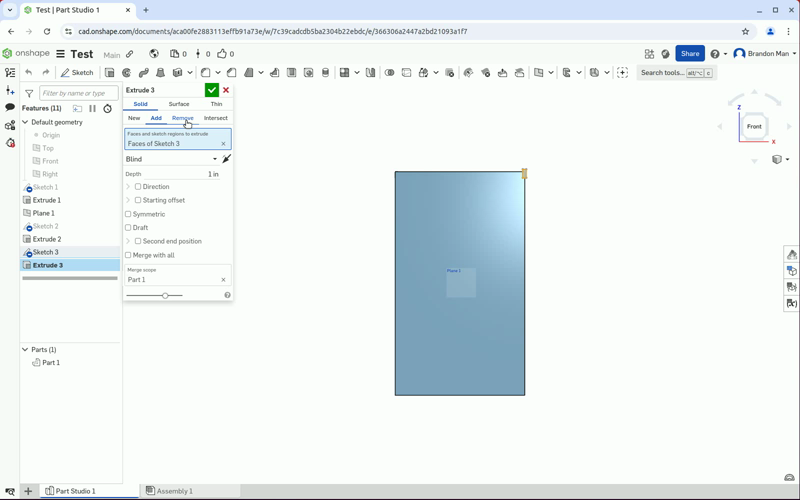
click(186, 120)
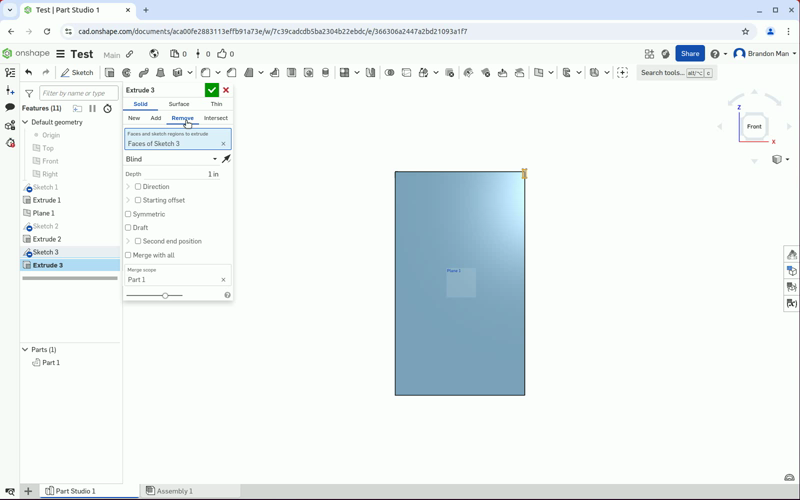
key(tab, 4)
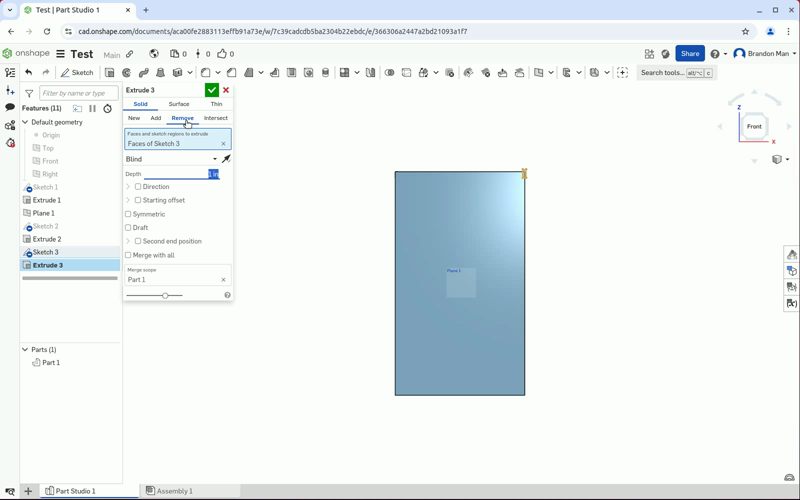
text(0.722)
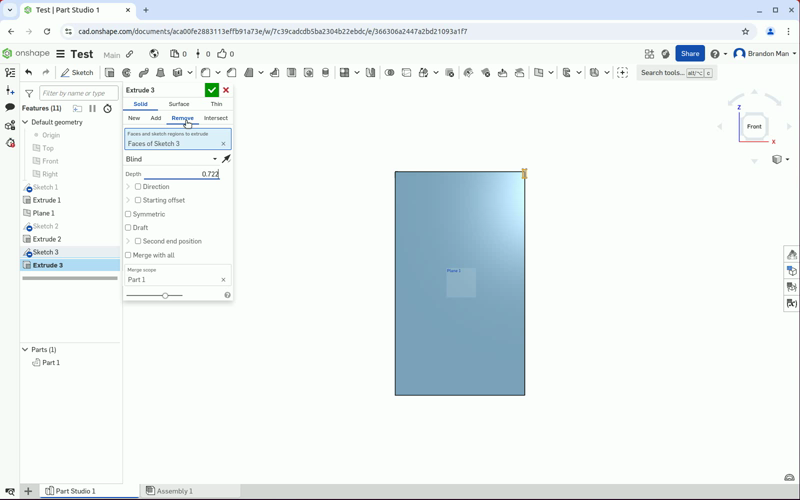
key(tab, 6)
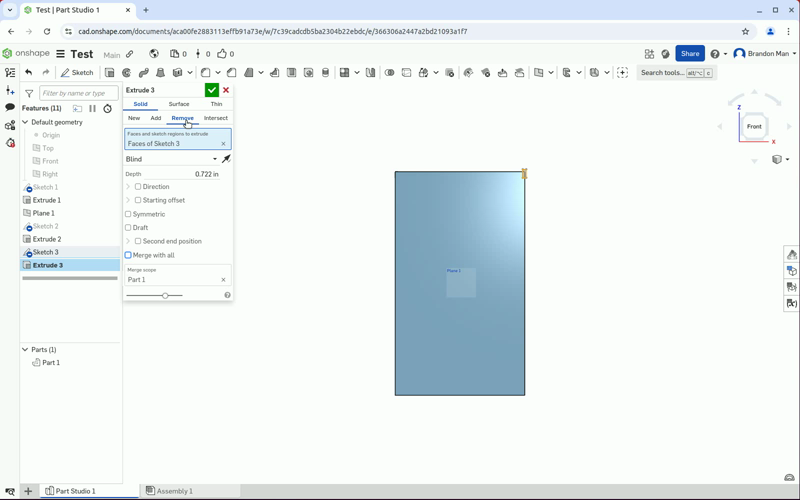
key(space)
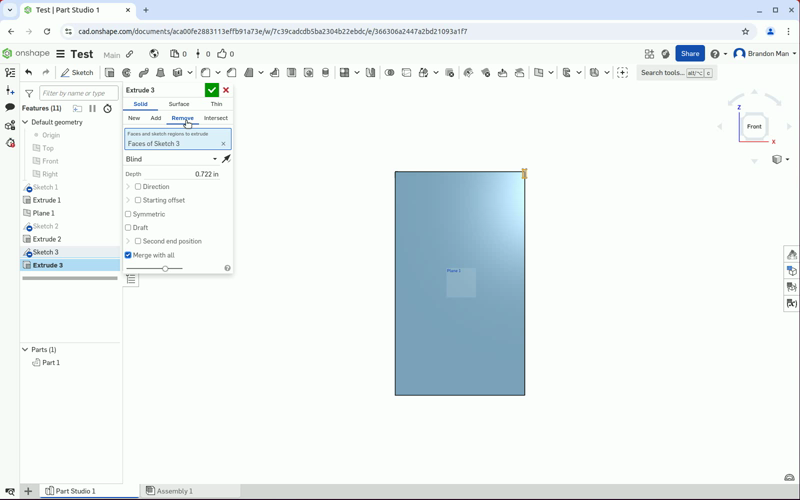
key(enter)
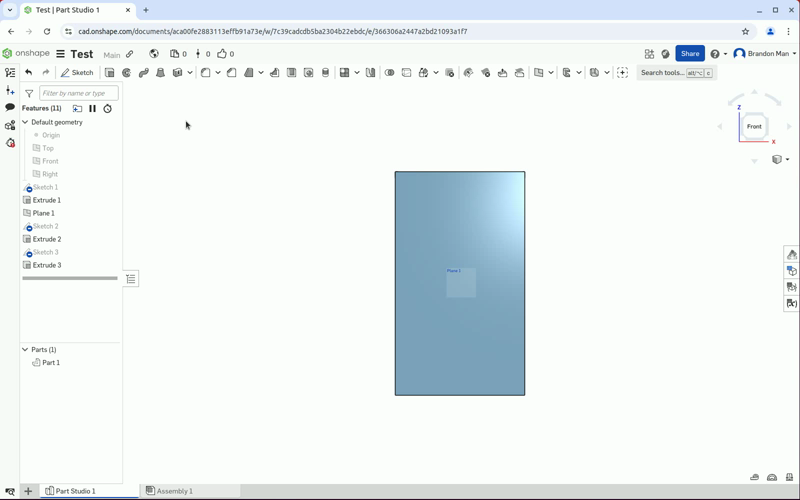
key(shift+h)
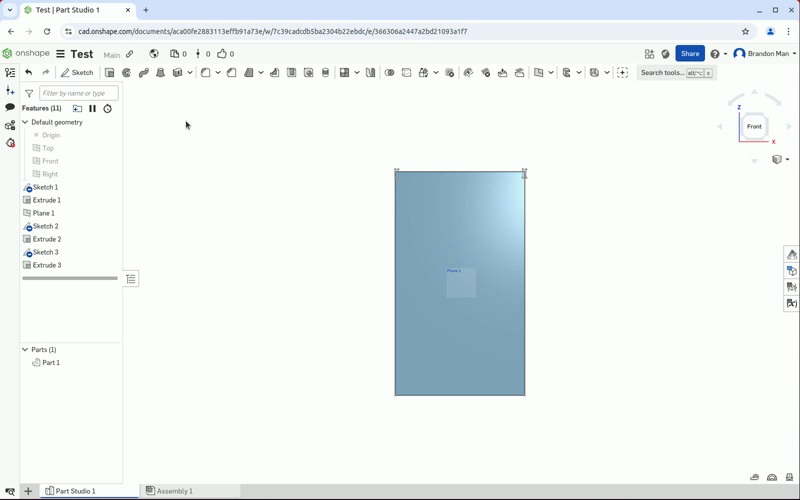
key(shift+h)
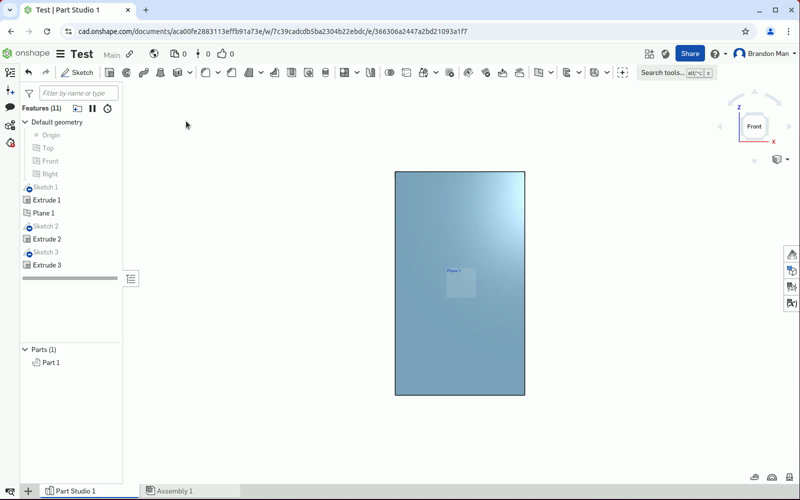
mouse_move(73, 189)
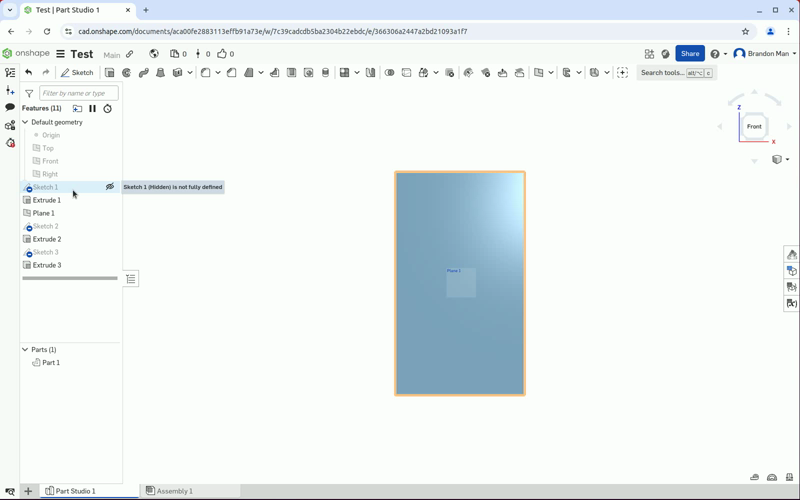
click(73, 189)
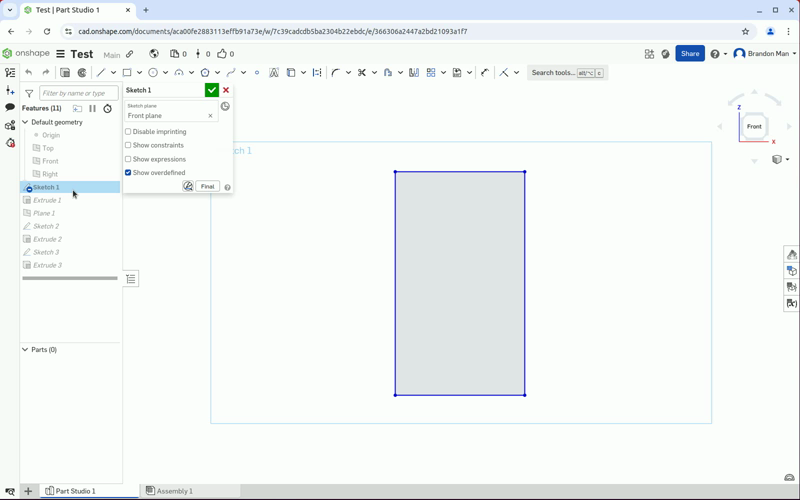
mouse_move(229, 92)
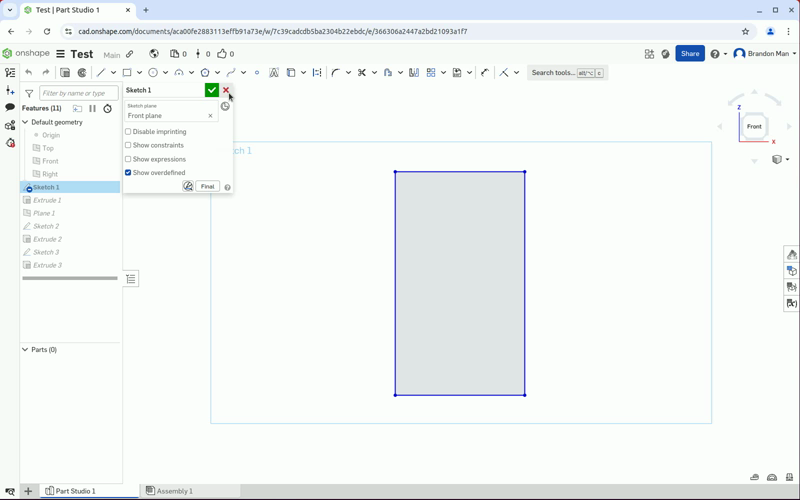
click(229, 92)
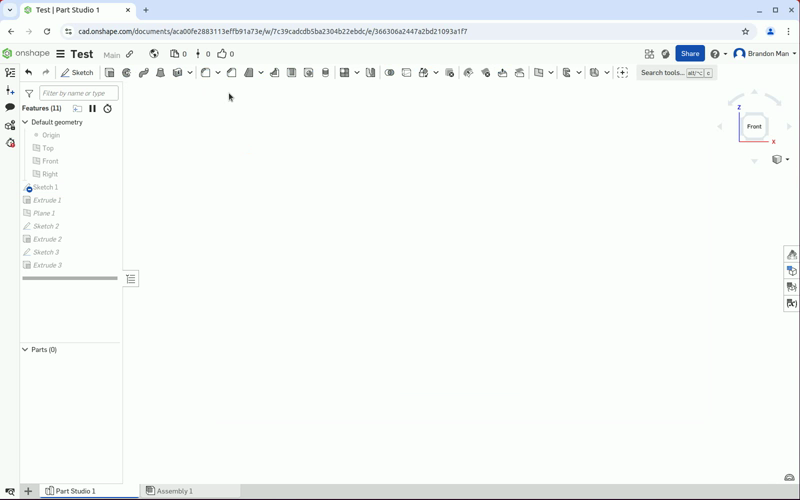
key(shift+s)
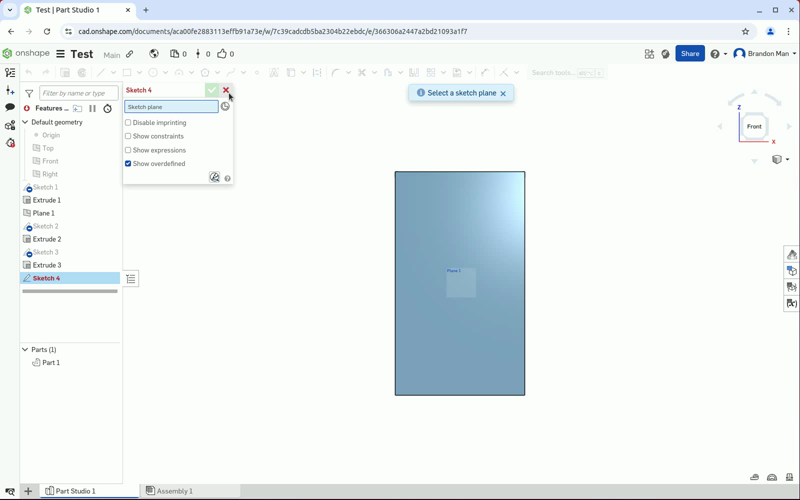
mouse_move(73, 215)
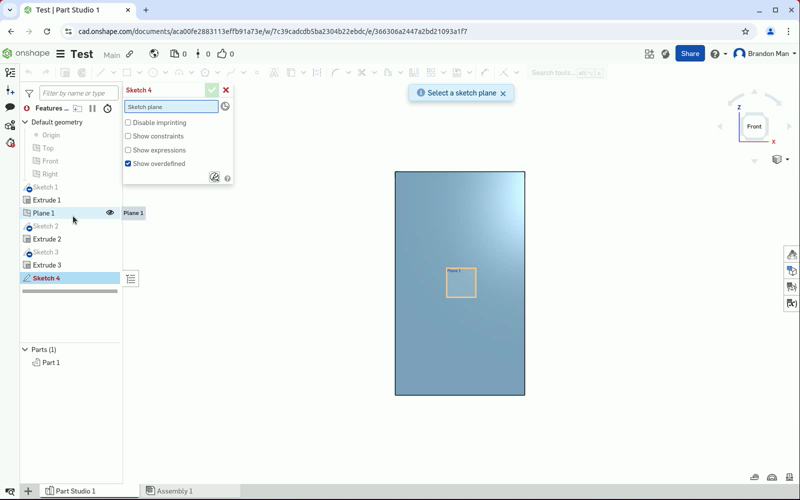
click(73, 215)
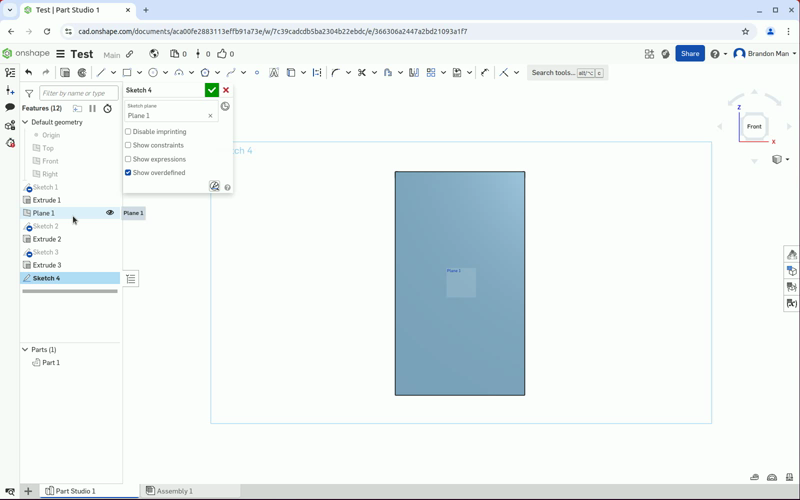
mouse_move(73, 352)
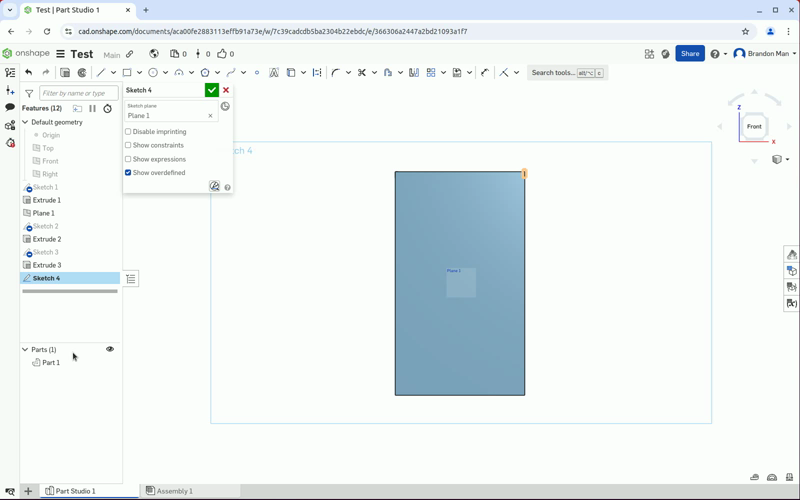
key(y)
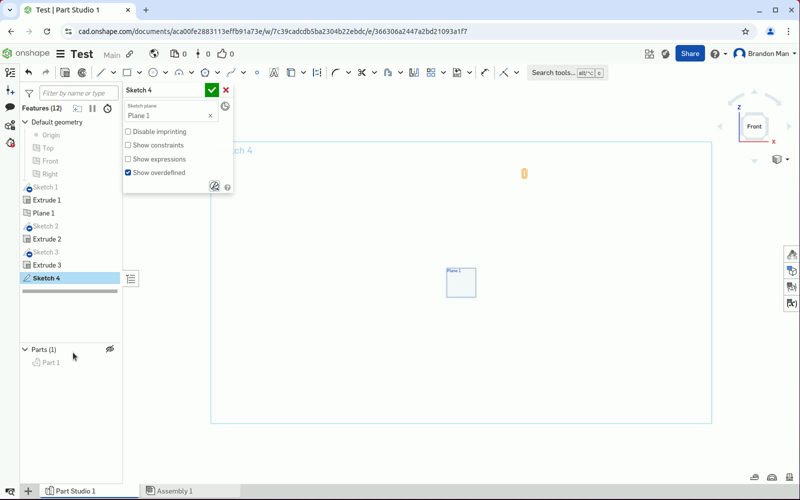
key(l)
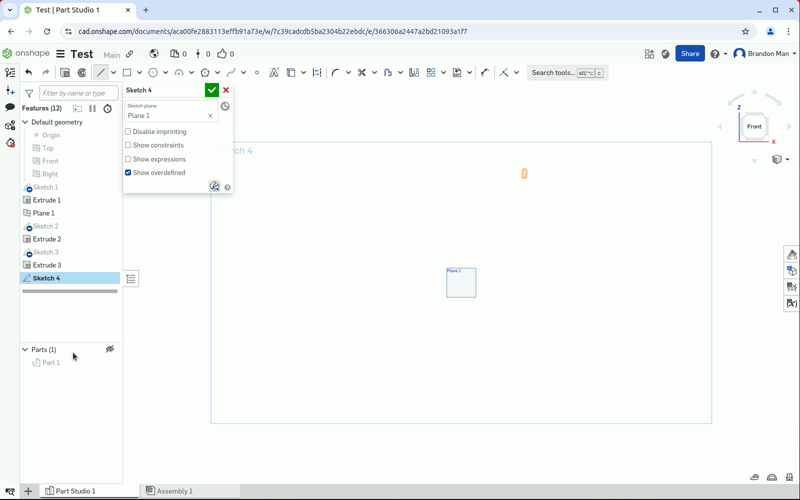
key_down(shift)
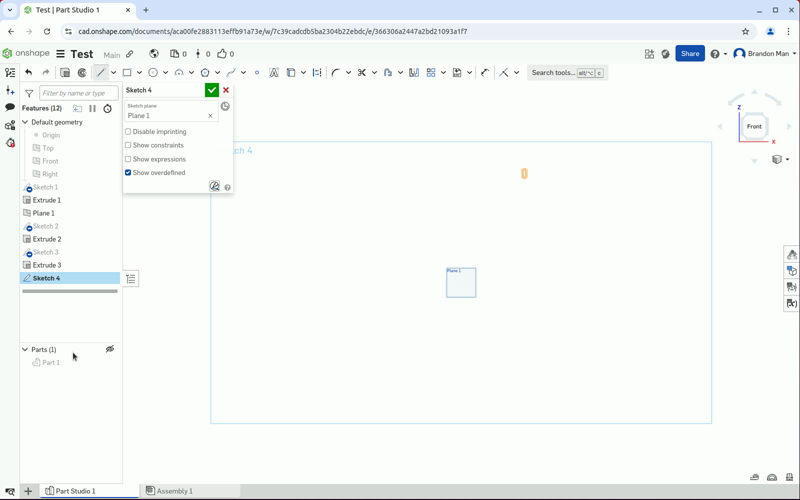
mouse_move(398, 177)
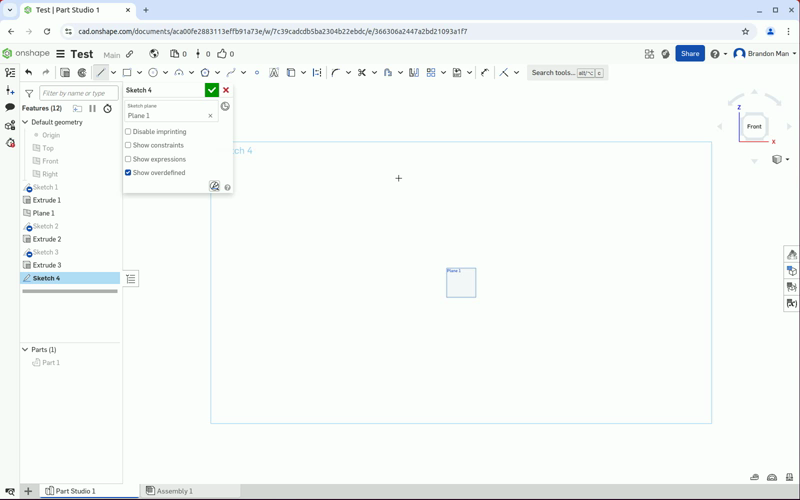
click(398, 177)
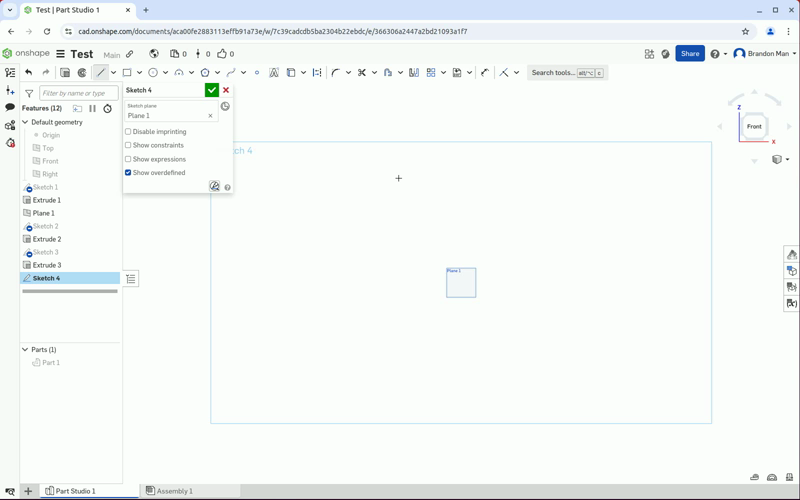
key_up(shift)
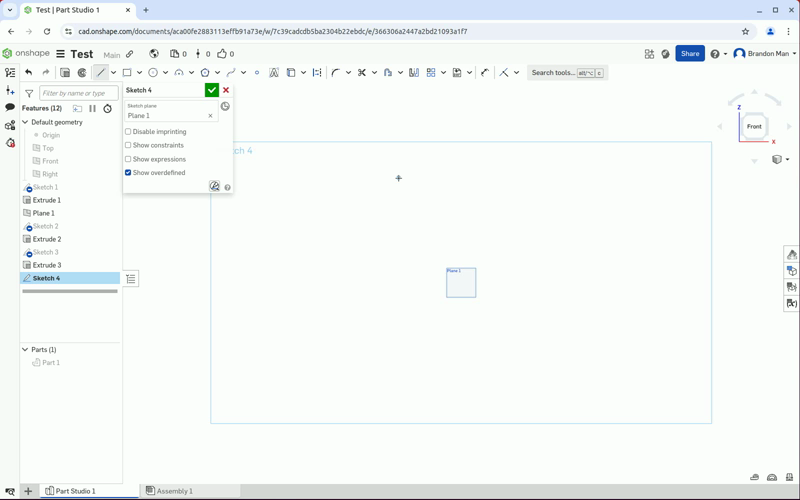
key_down(shift)
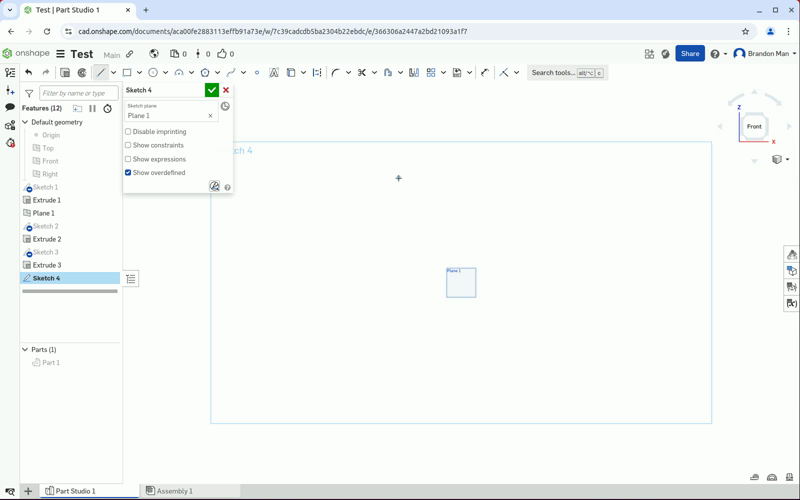
mouse_move(428, 177)
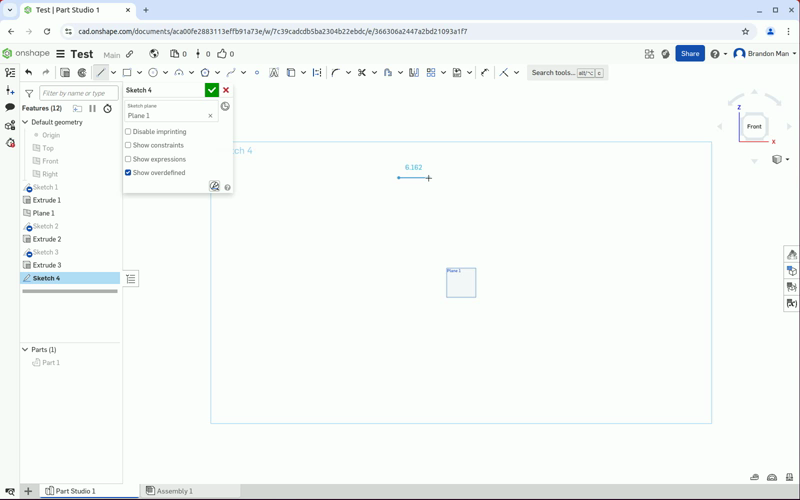
mouse_move(406, 177)
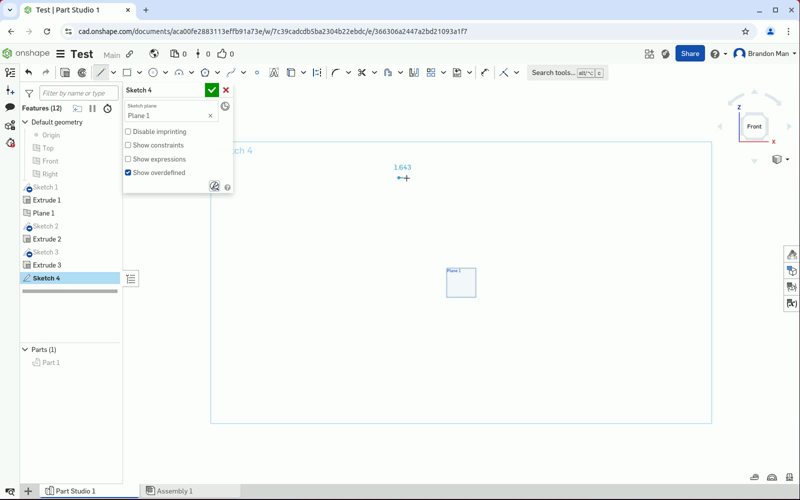
click(406, 177)
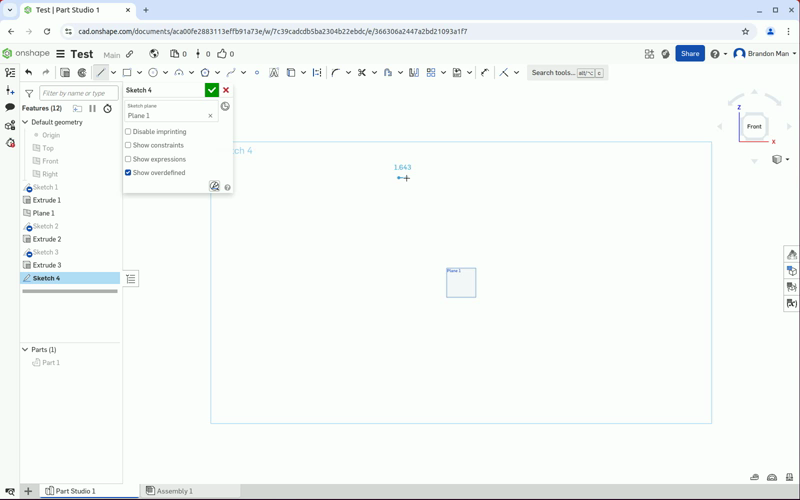
key_up(shift)
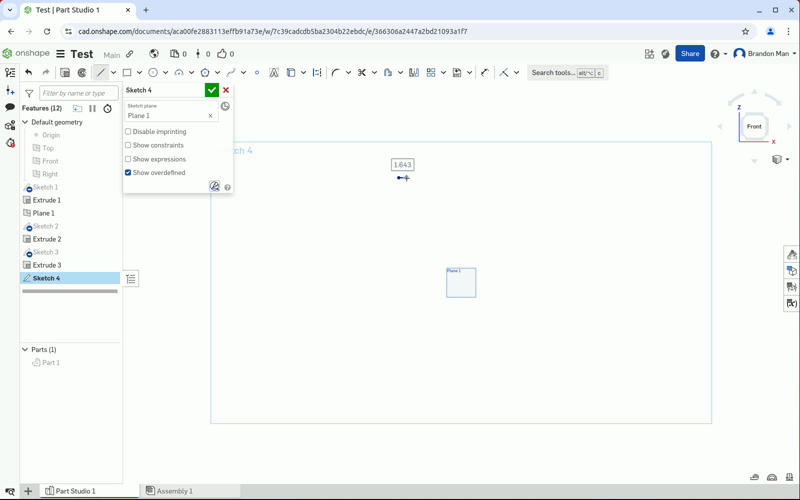
key_down(shift)
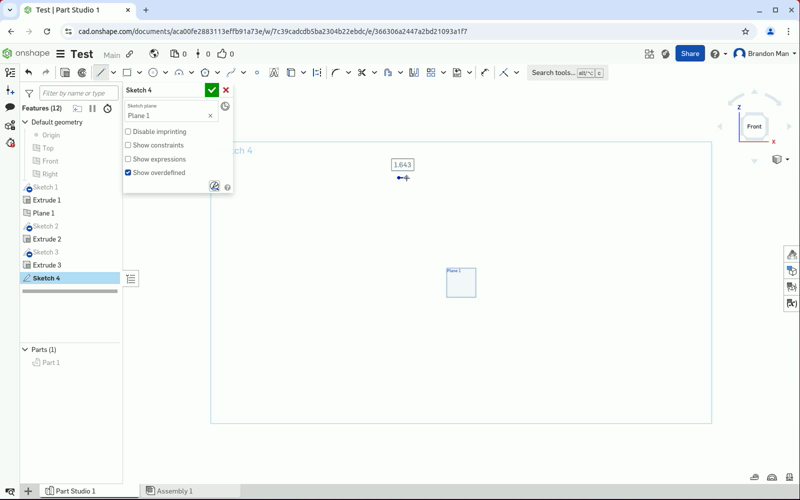
mouse_move(436, 177)
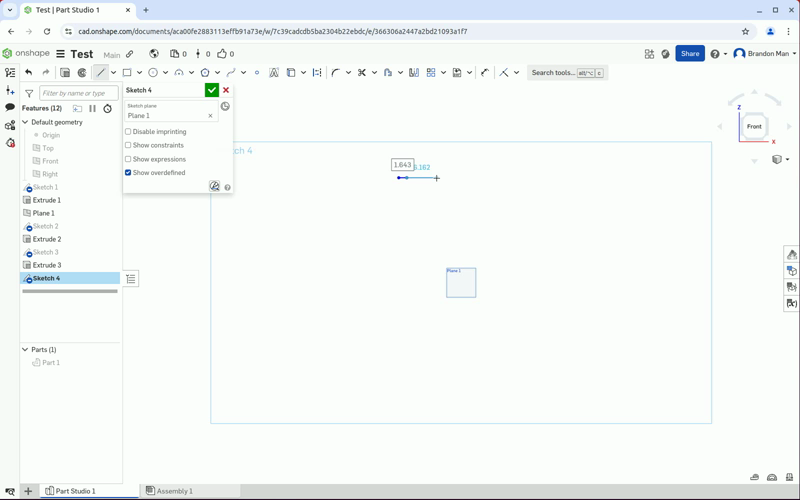
mouse_move(406, 169)
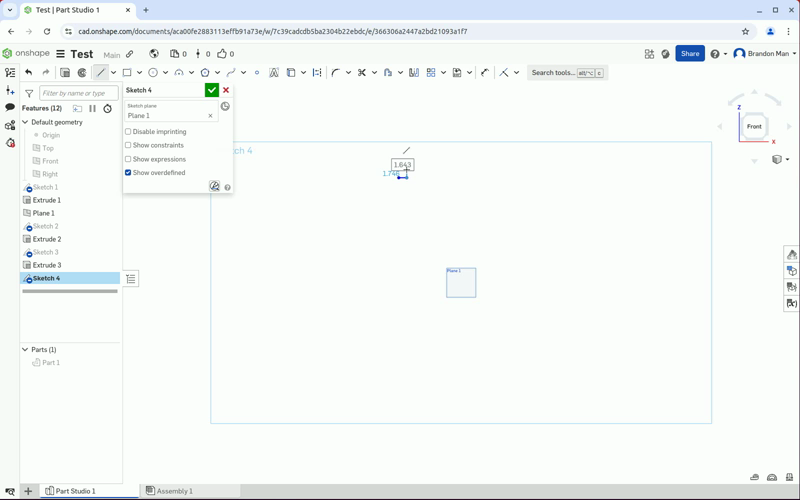
click(406, 169)
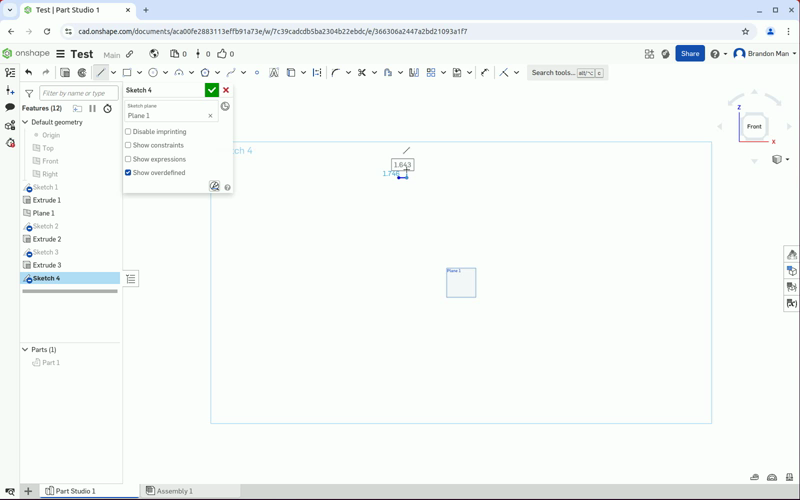
key_up(shift)
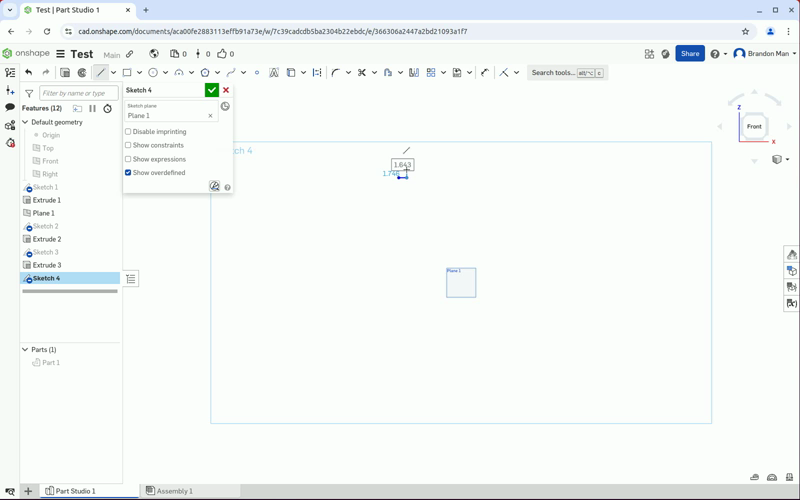
key_down(shift)
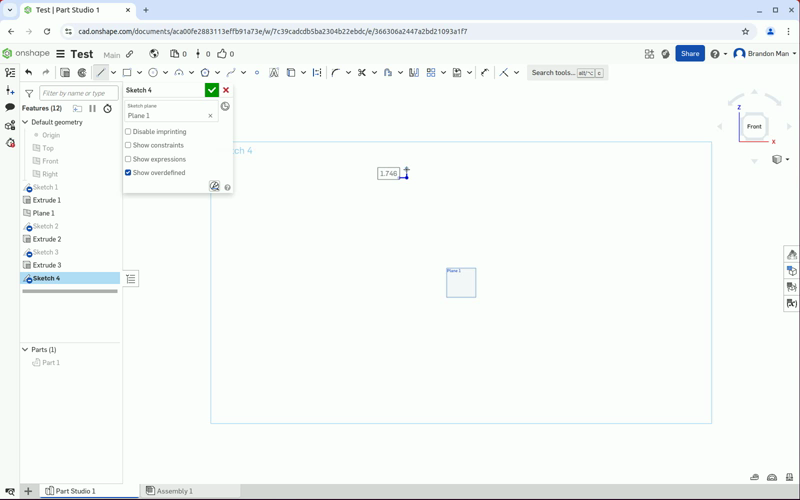
mouse_move(436, 169)
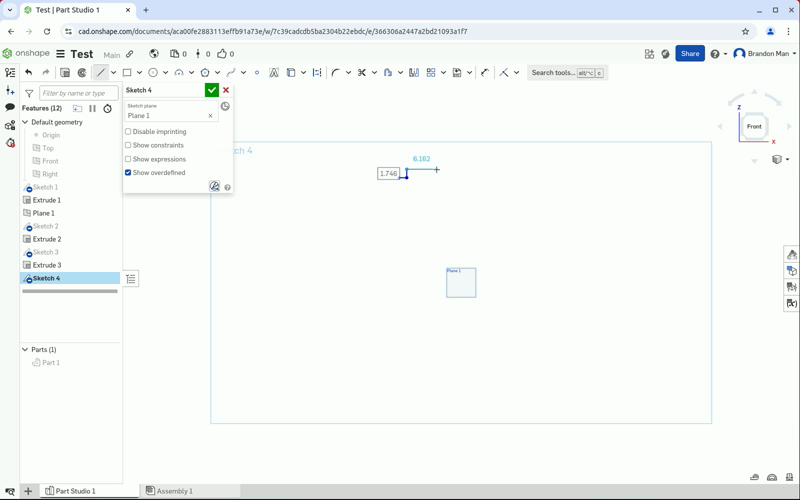
mouse_move(398, 169)
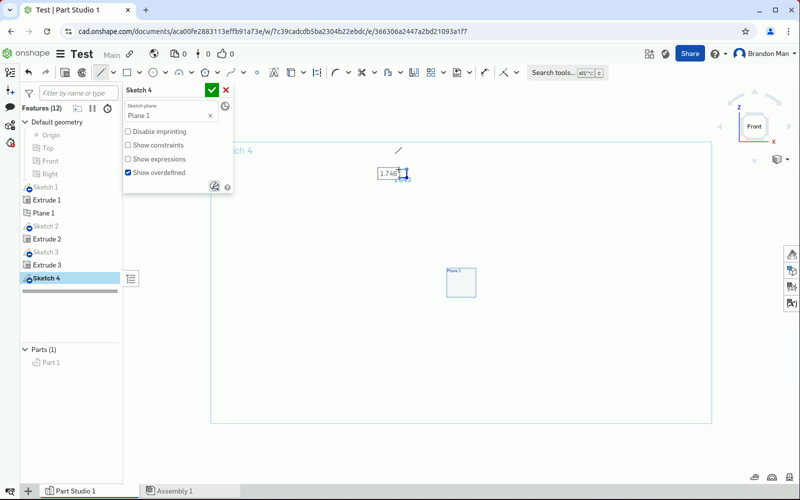
click(398, 169)
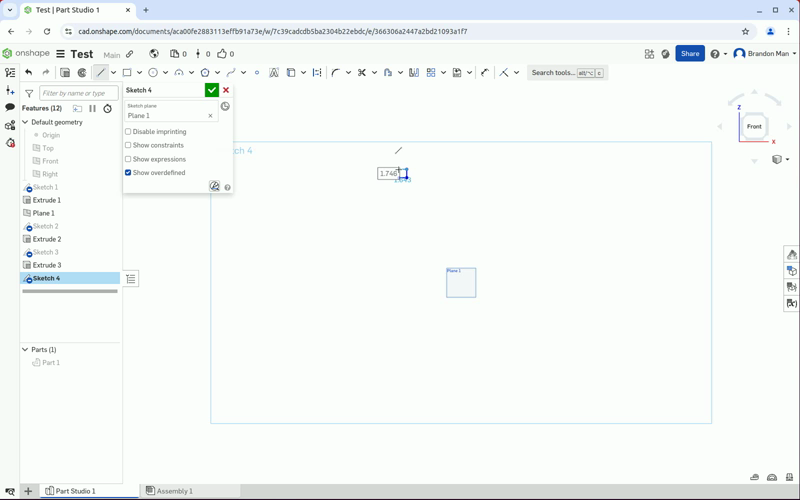
key_up(shift)
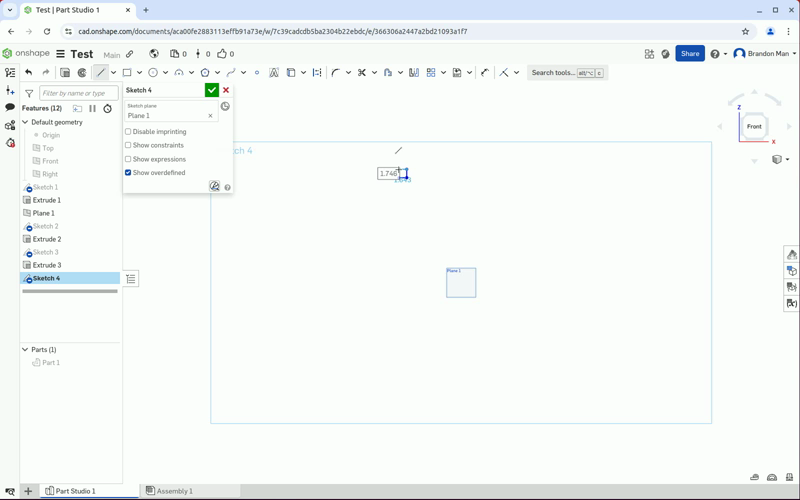
mouse_move(428, 169)
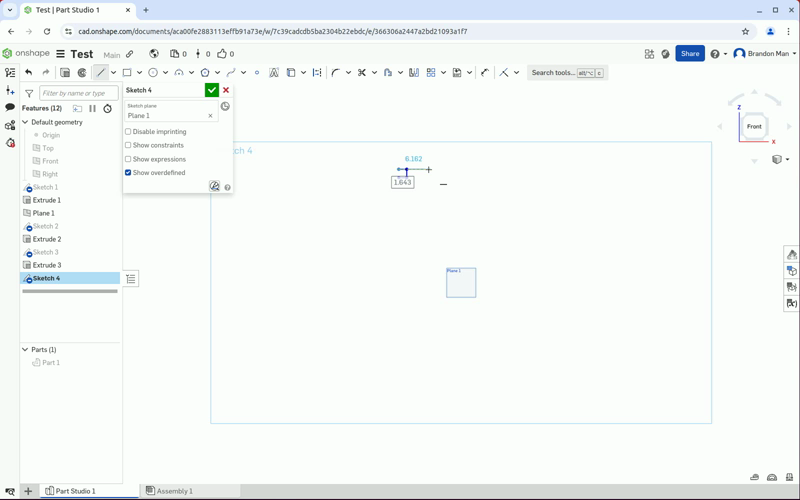
key_down(shift)
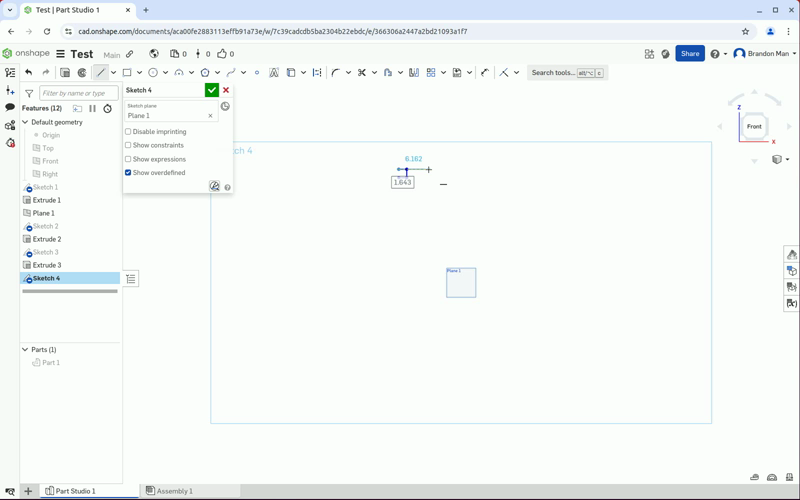
mouse_move(398, 177)
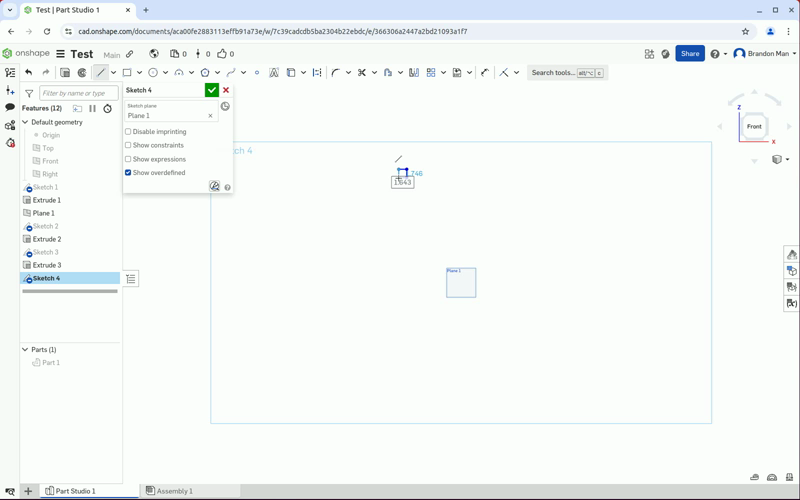
key_up(shift)
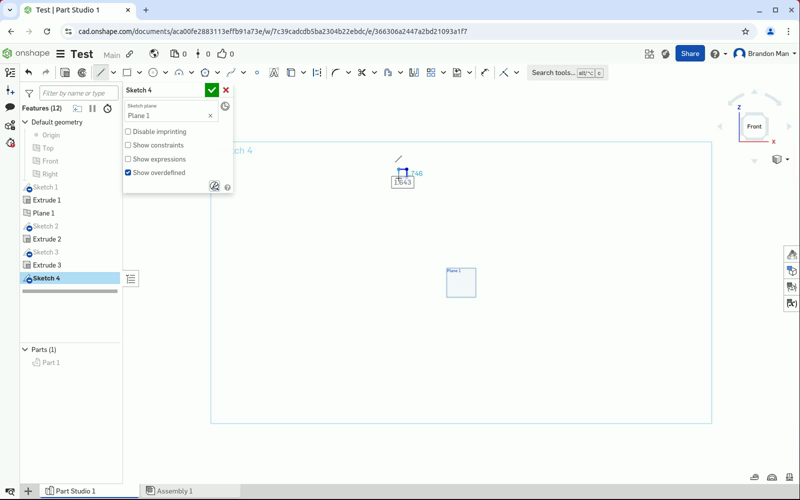
click(398, 177)
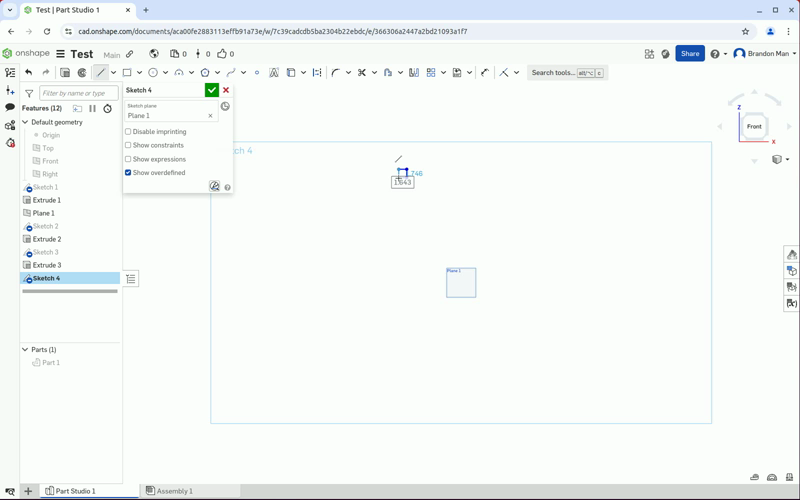
key(esc)
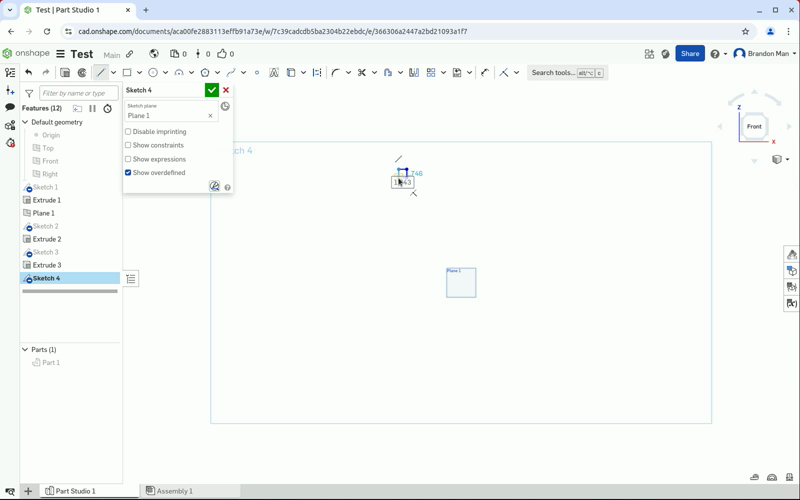
mouse_move(402, 173)
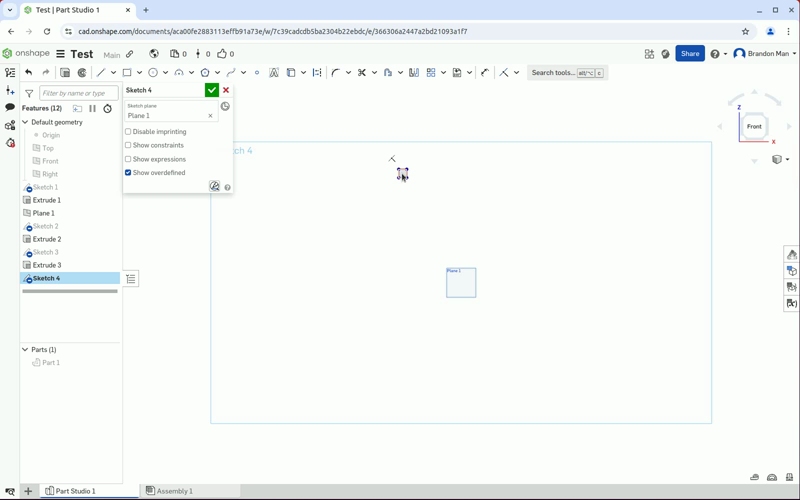
scroll(6)
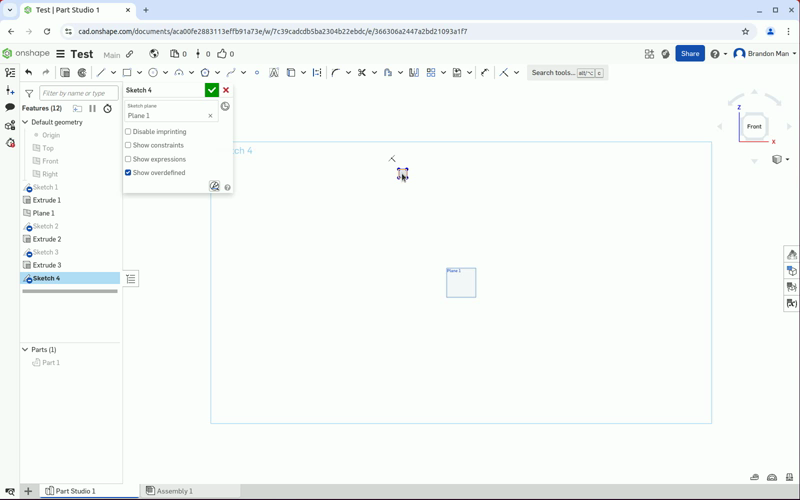
scroll(6)
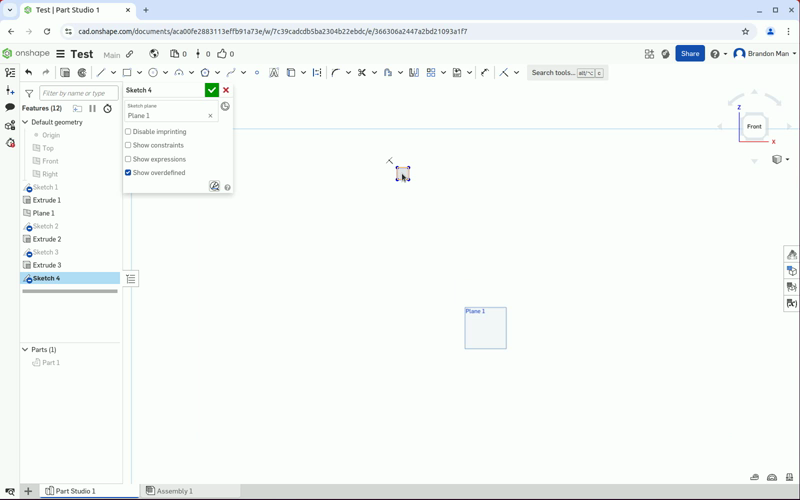
scroll(6)
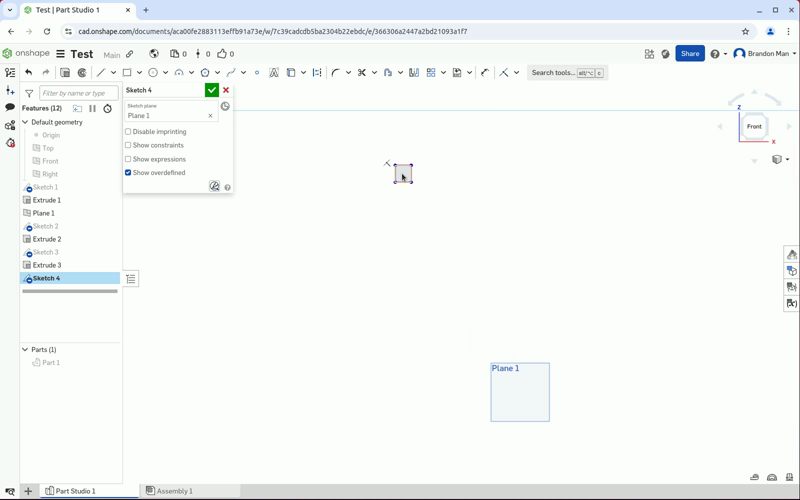
scroll(6)
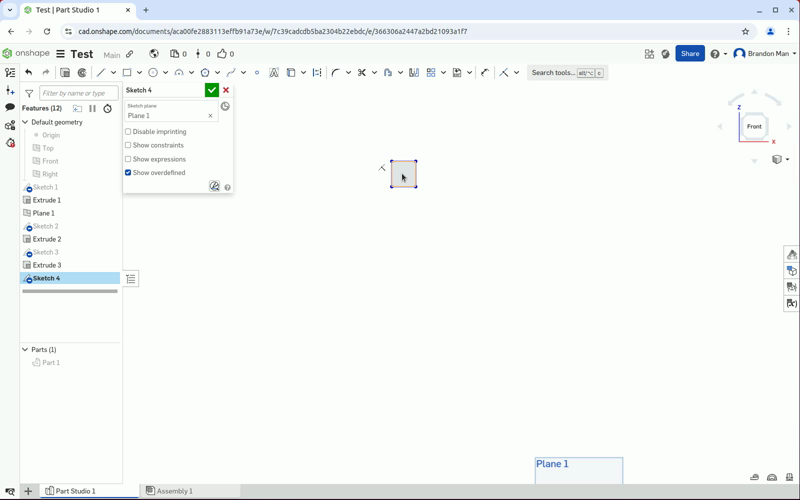
scroll(6)
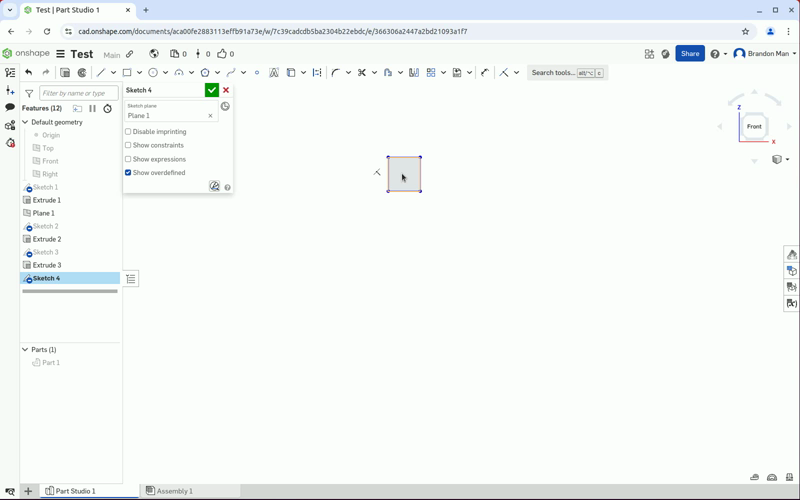
scroll(6)
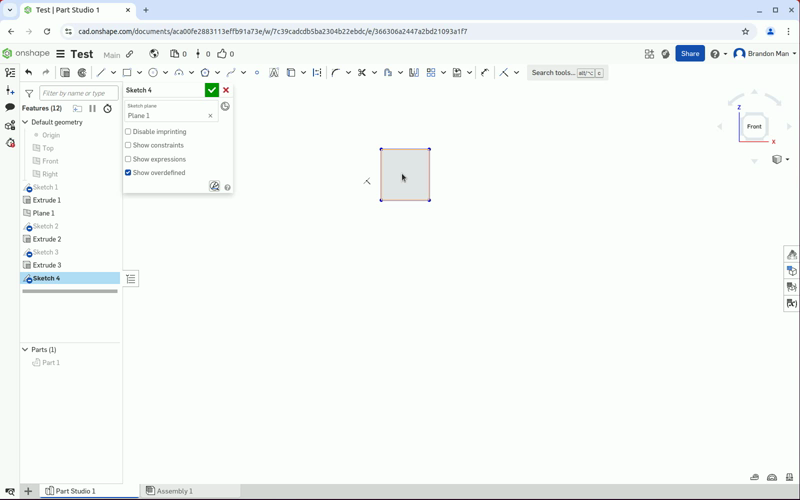
scroll(6)
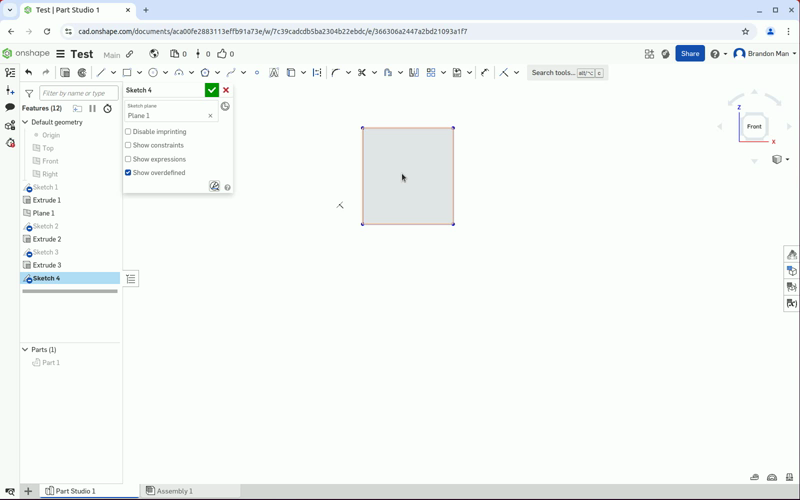
click(402, 173)
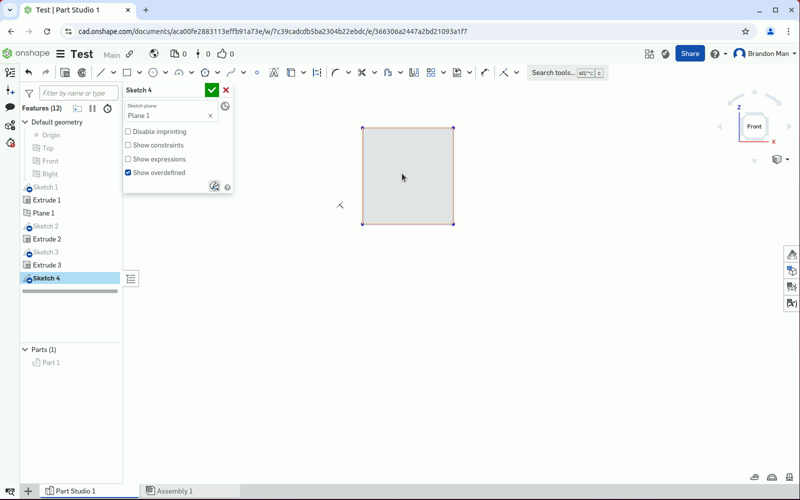
scroll(-6)
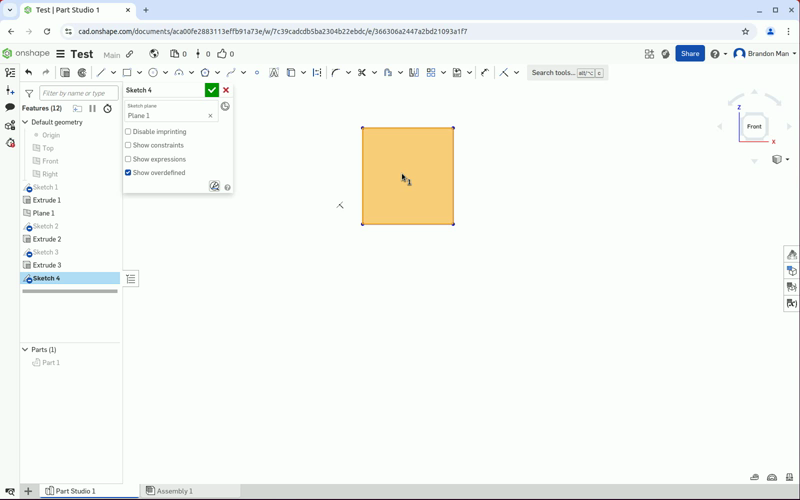
scroll(-6)
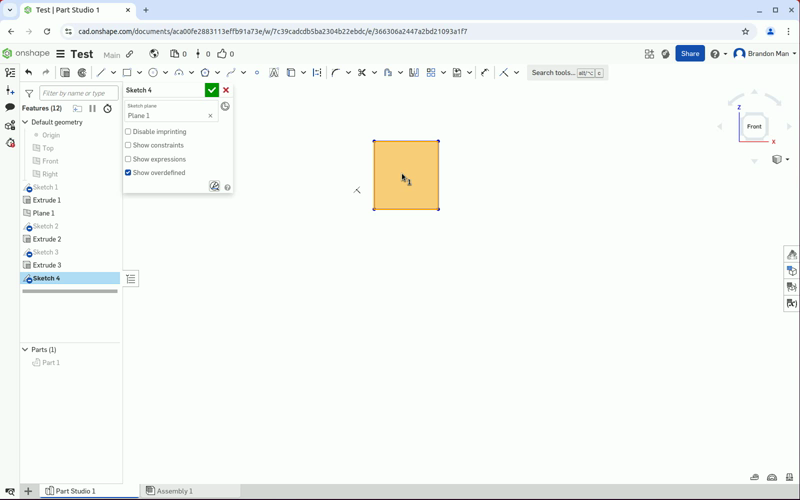
scroll(-6)
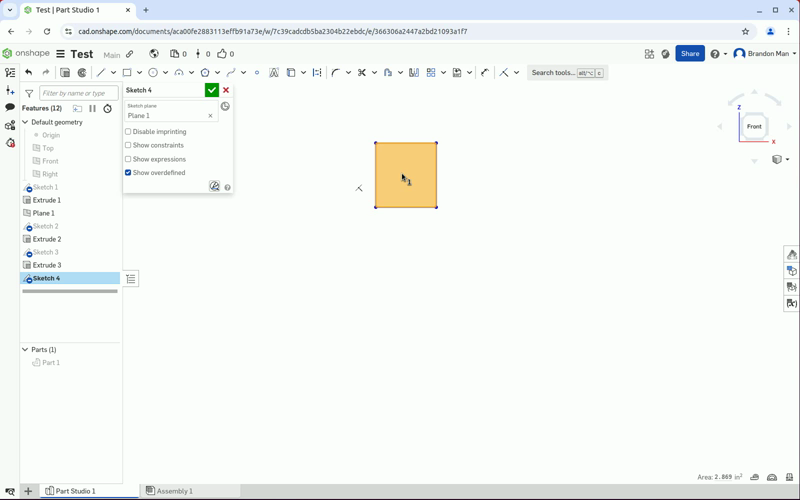
scroll(-6)
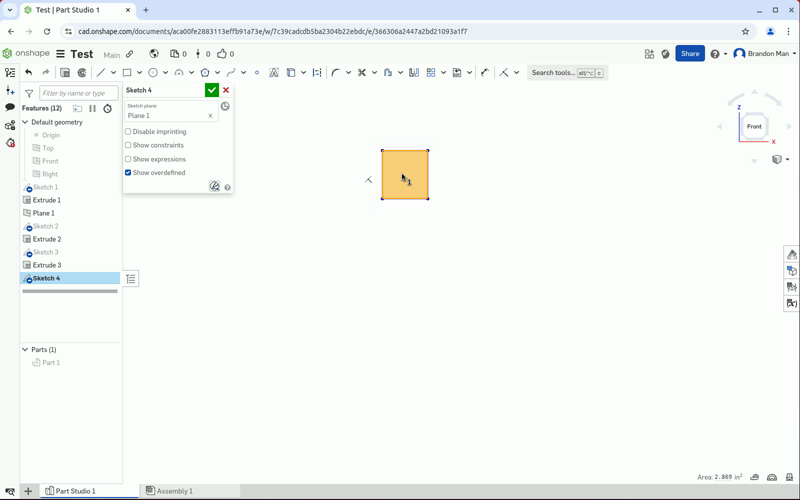
scroll(-6)
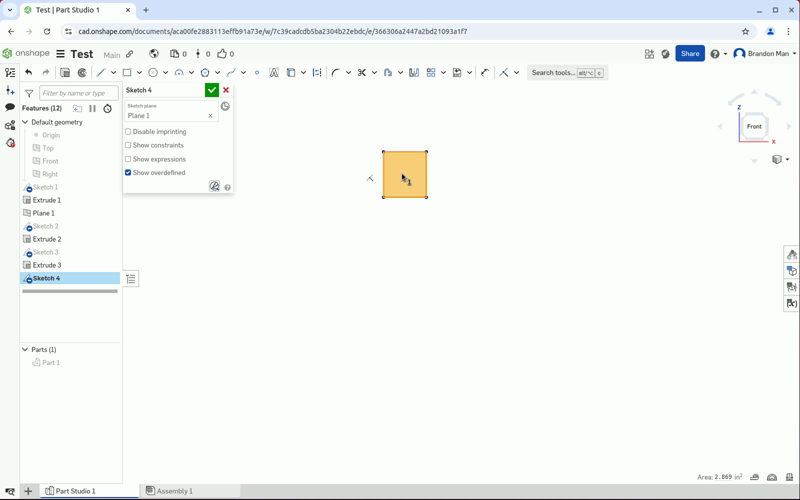
scroll(-6)
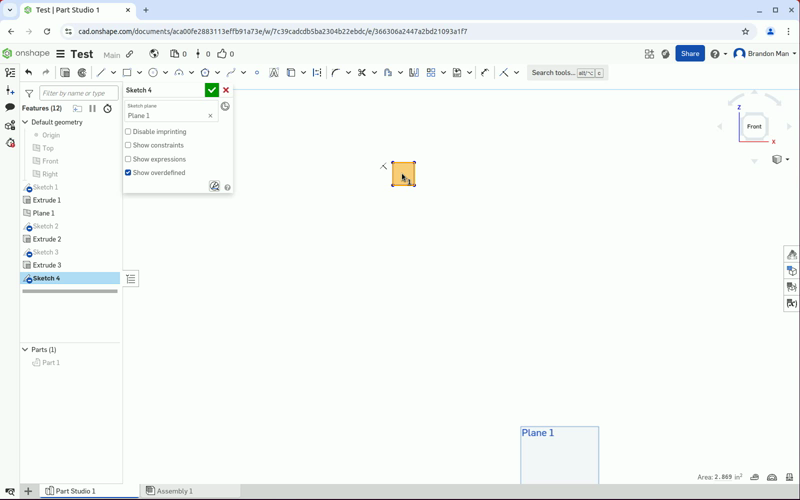
scroll(-6)
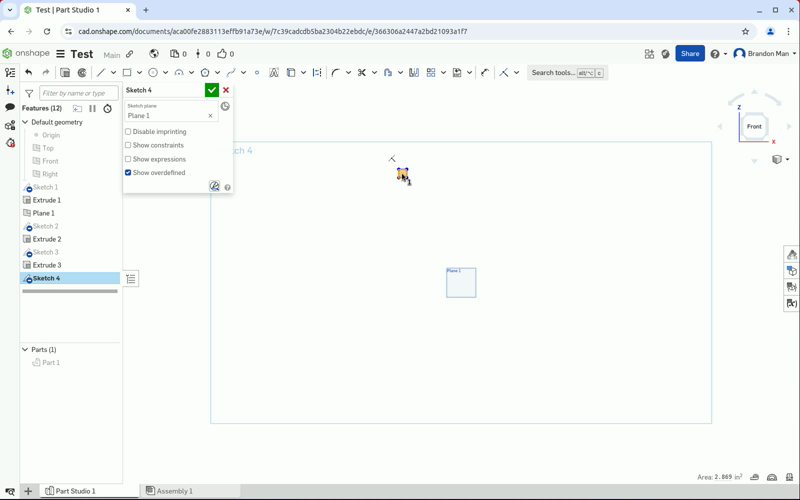
mouse_move(73, 352)
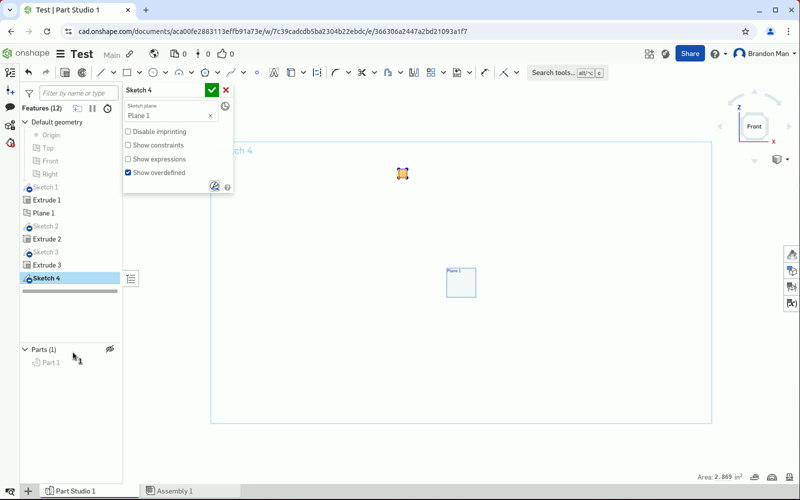
key(shift+y)
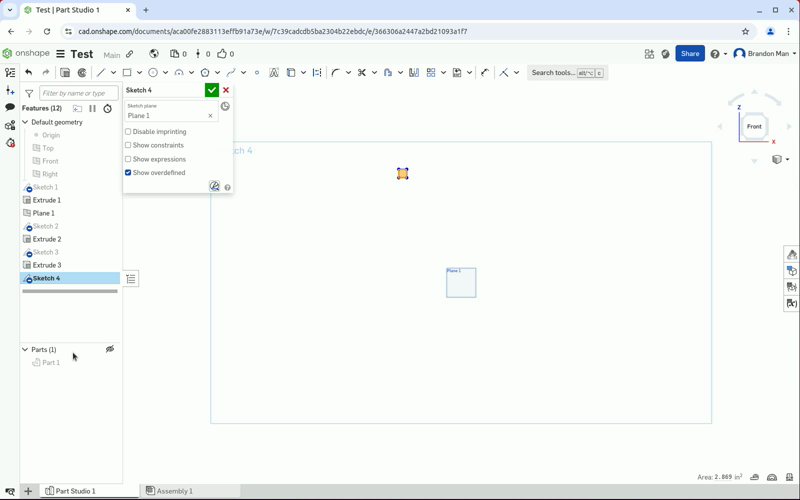
key(shift+e)
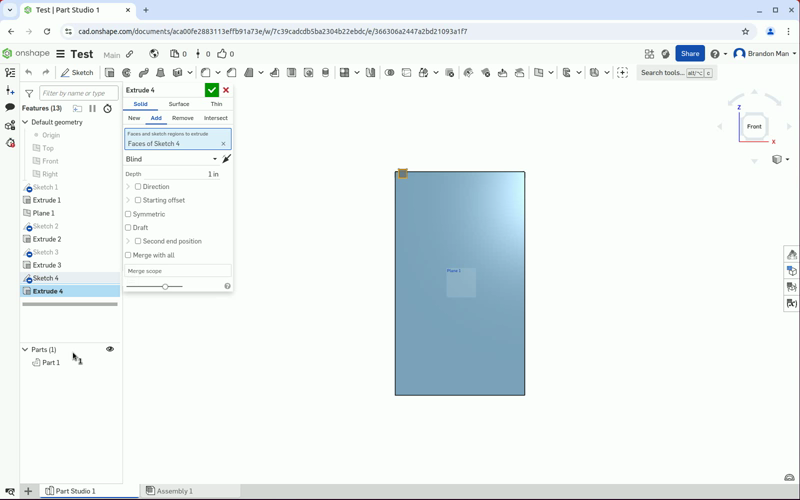
mouse_move(143, 106)
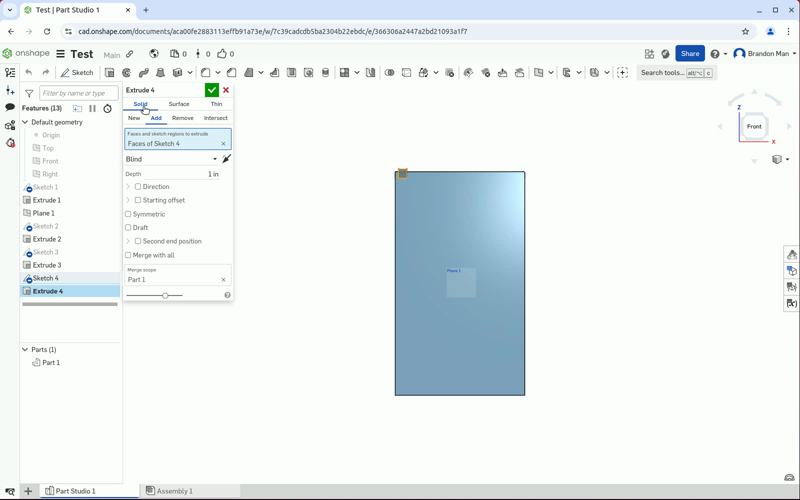
click(143, 106)
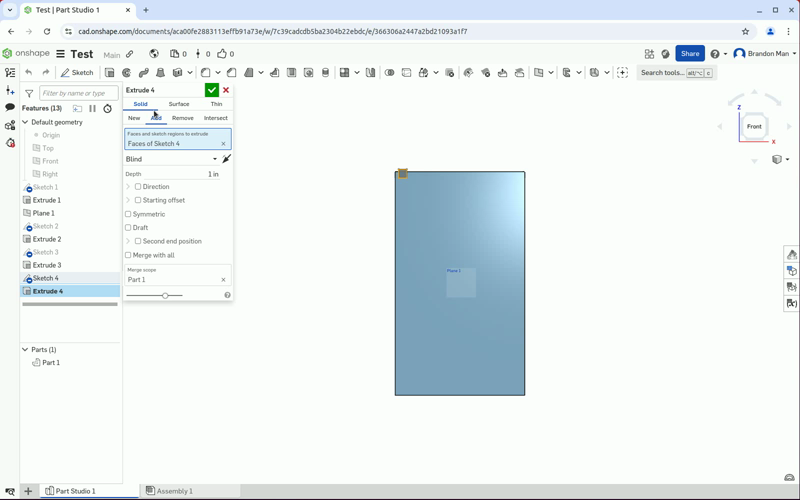
mouse_move(186, 120)
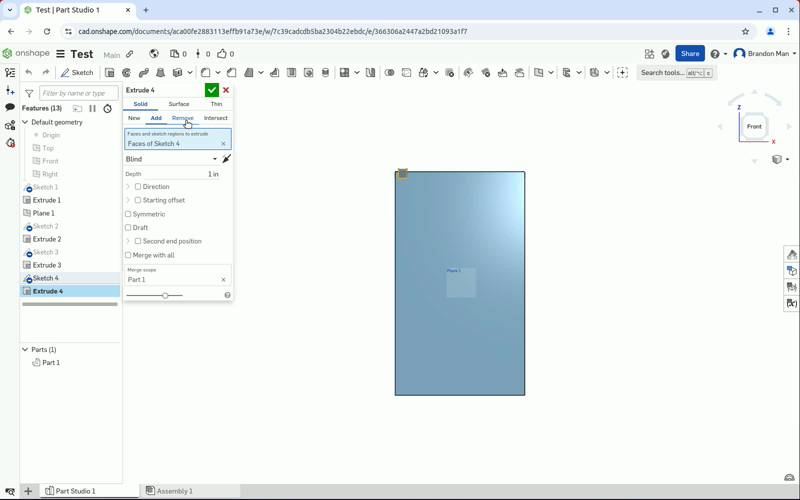
click(186, 120)
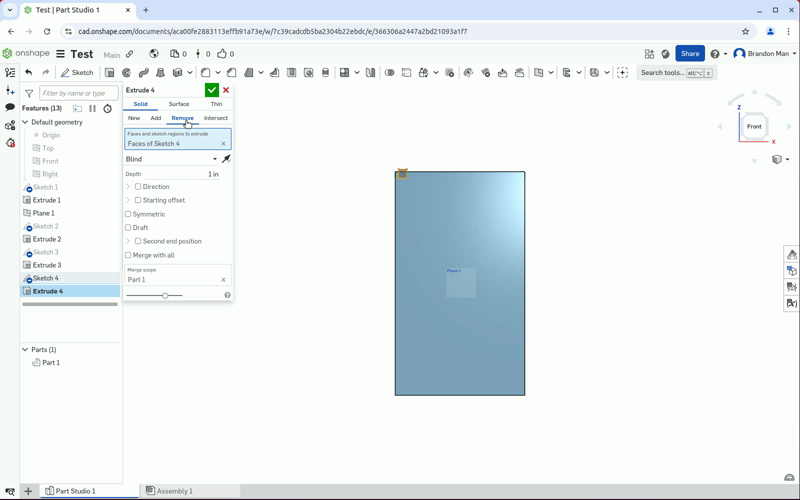
key(tab, 4)
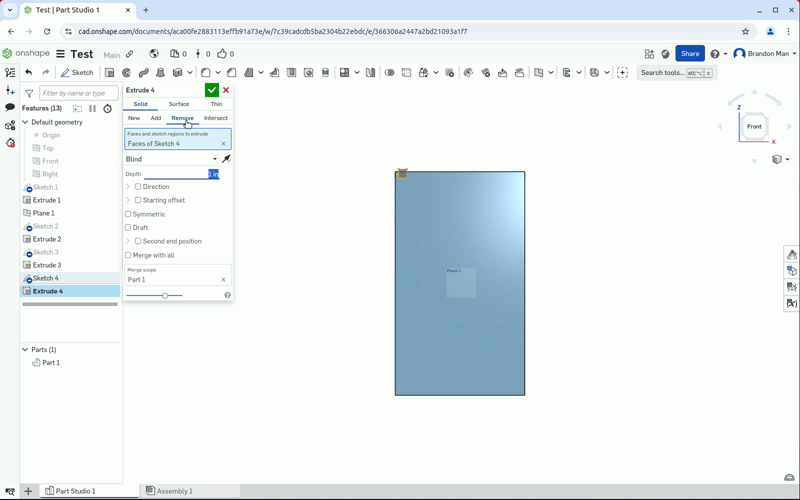
text(0.722)
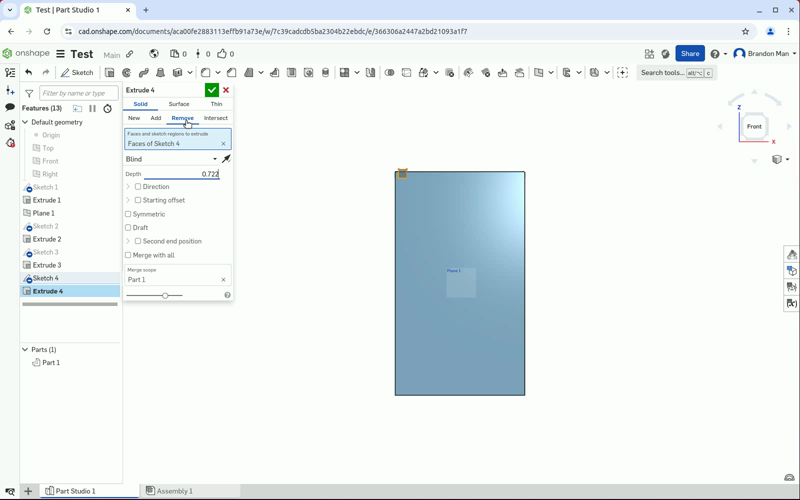
key(tab, 6)
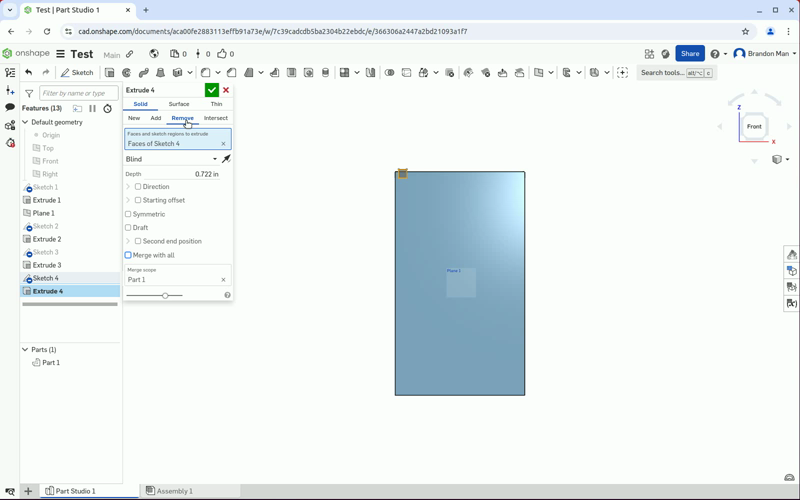
key(space)
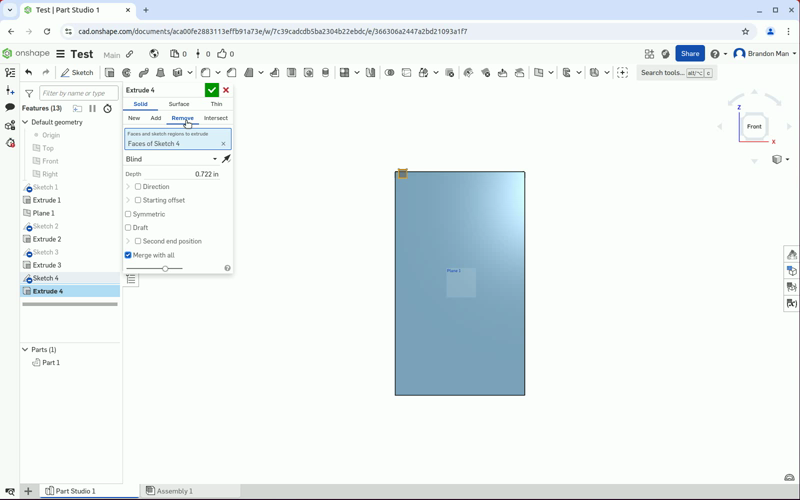
key(enter)
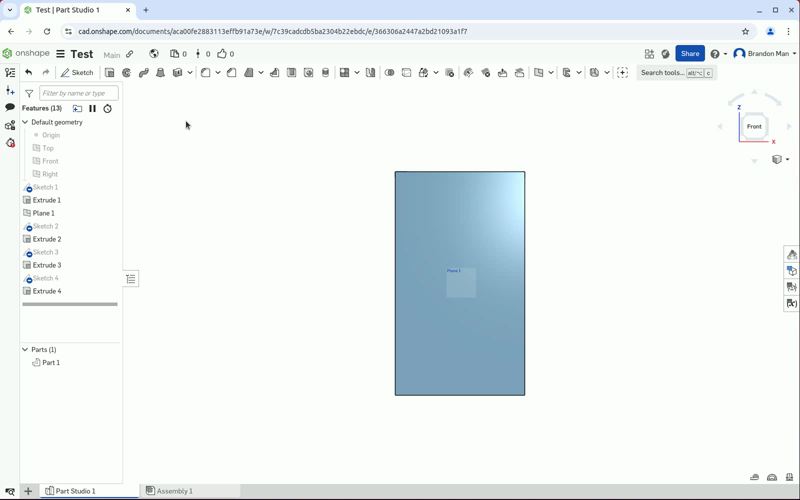
key(shift+h)
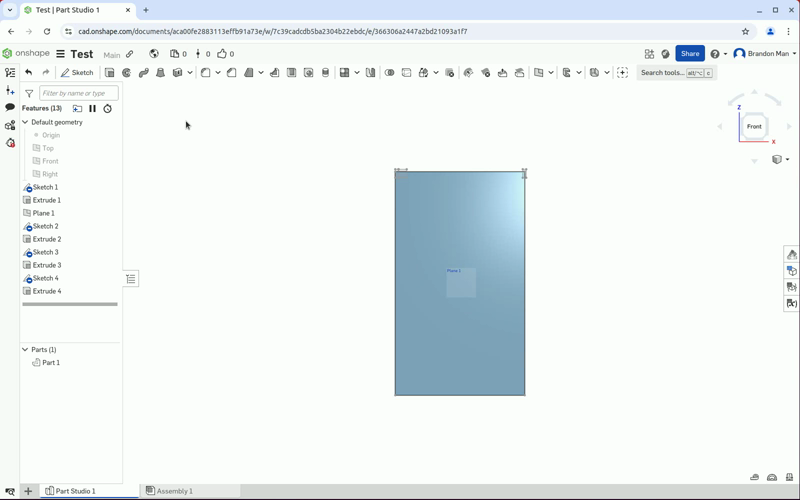
key(shift+h)
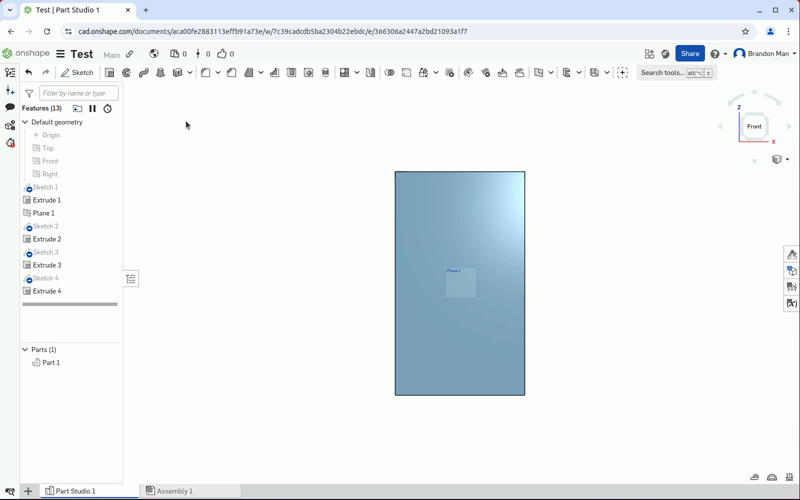
mouse_move(73, 189)
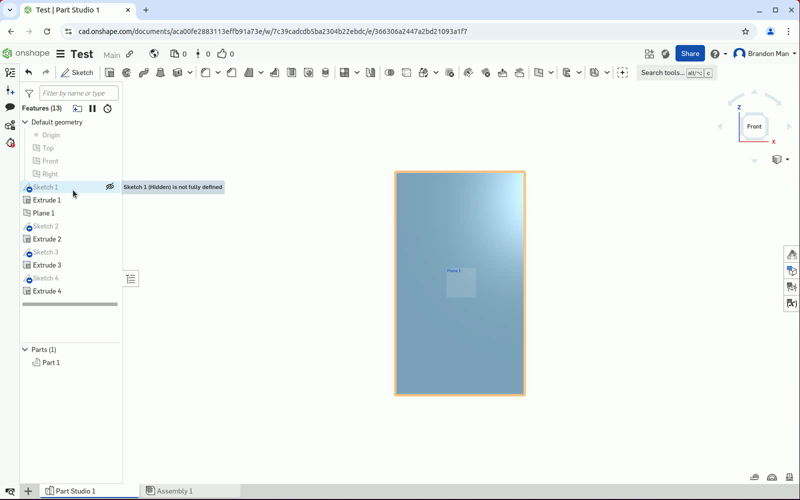
click(73, 189)
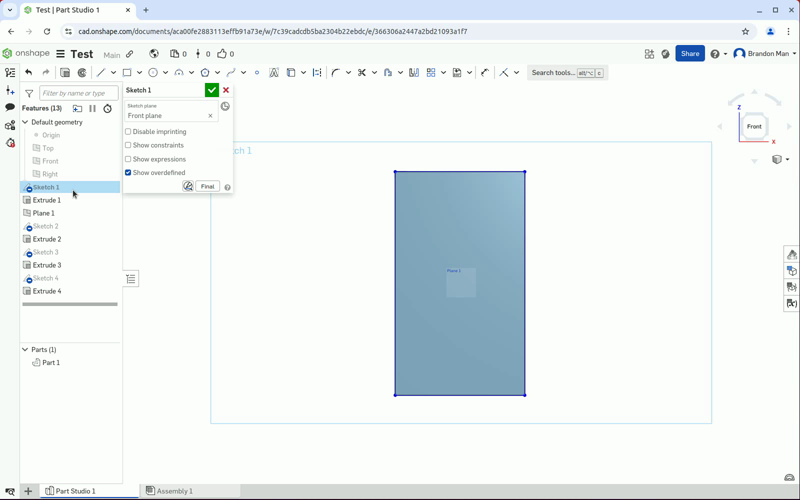
mouse_move(229, 92)
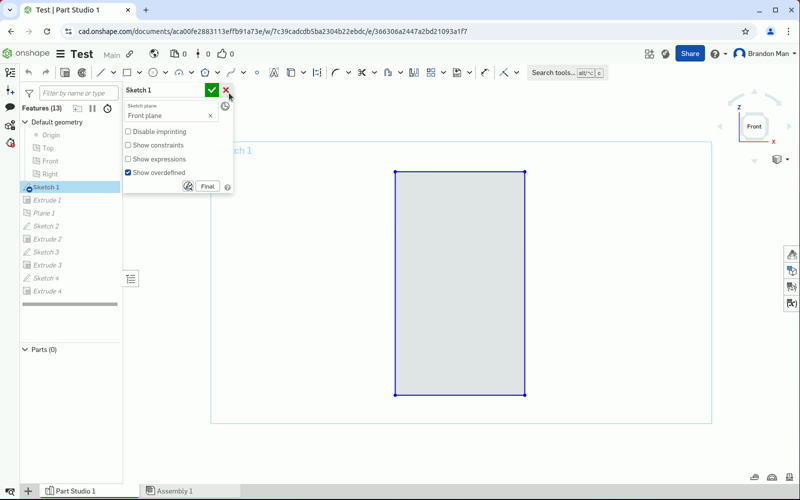
click(229, 92)
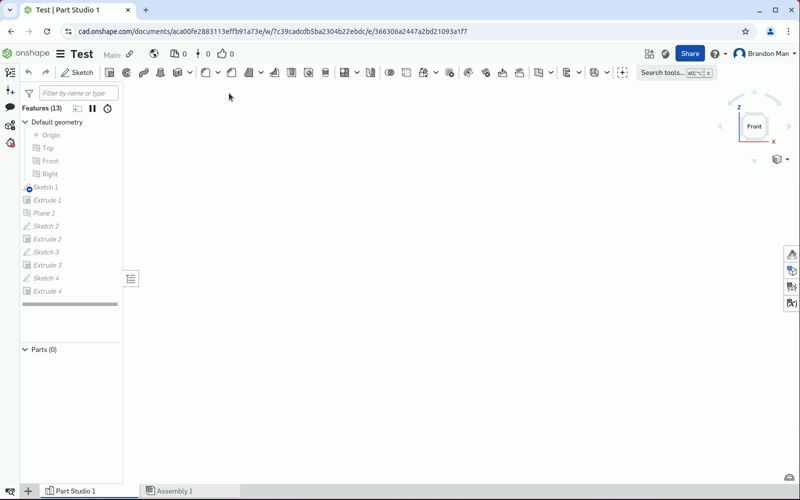
key(shift+s)
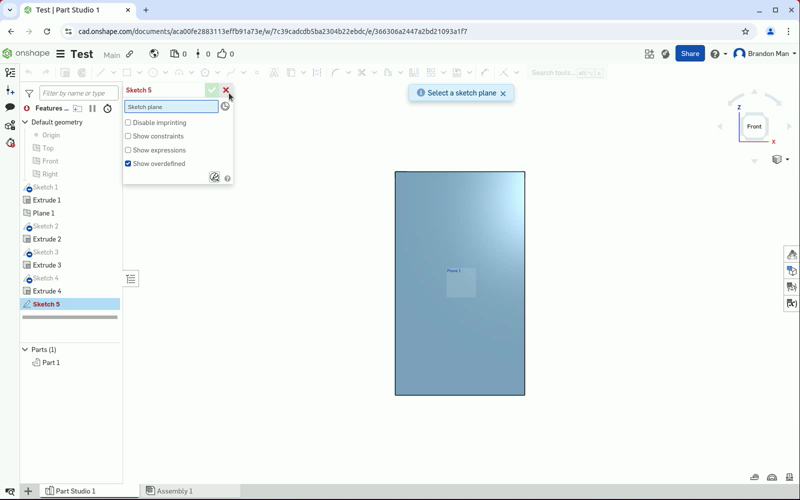
mouse_move(73, 215)
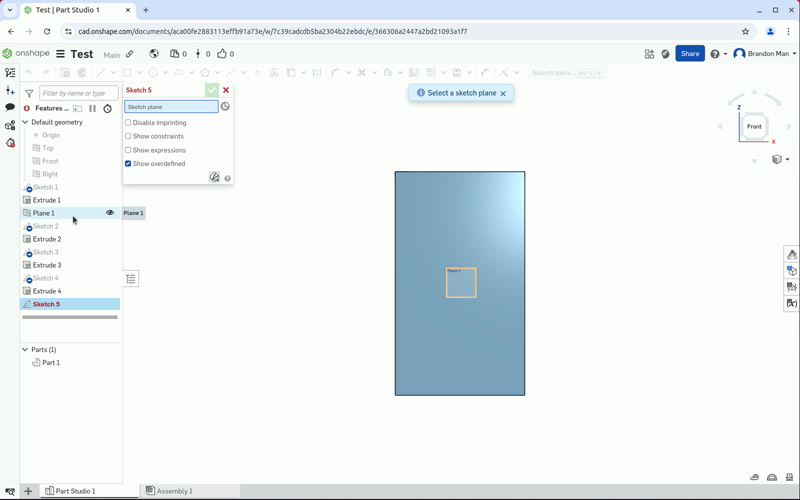
click(73, 215)
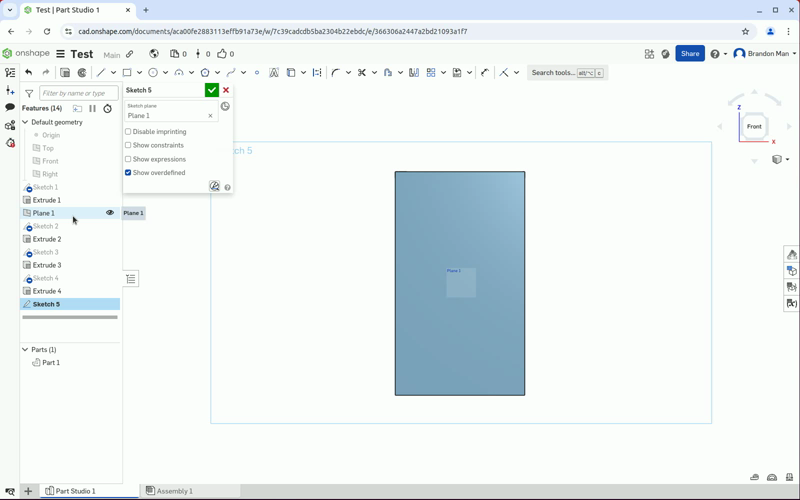
mouse_move(73, 352)
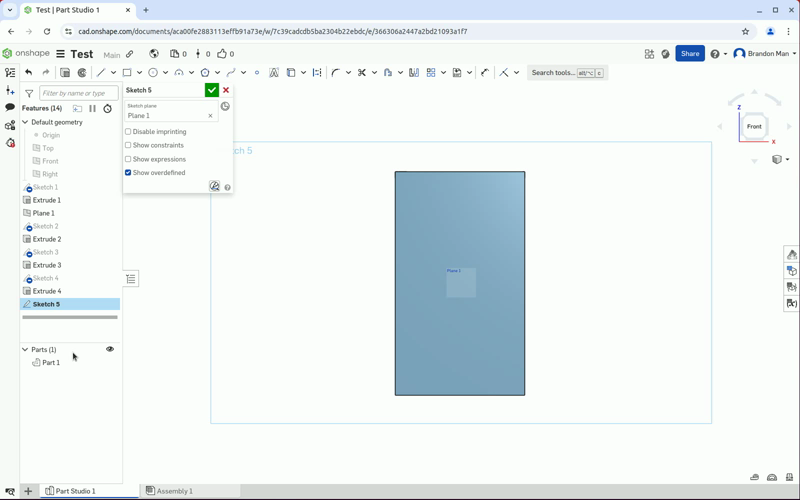
key(y)
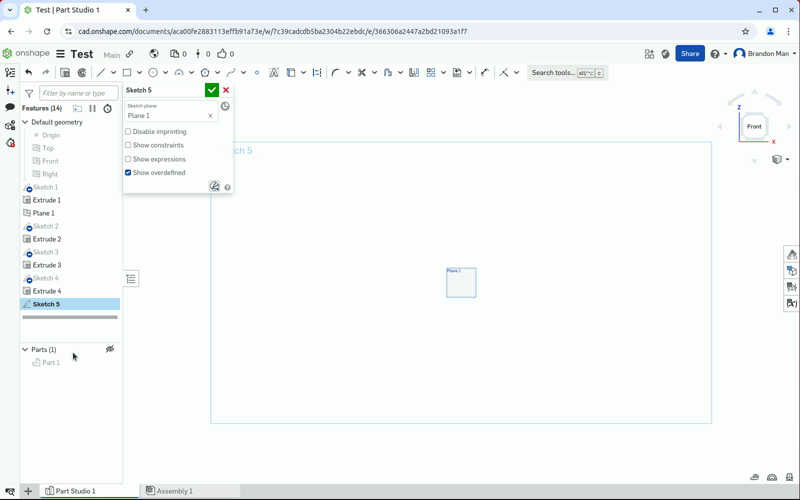
key(l)
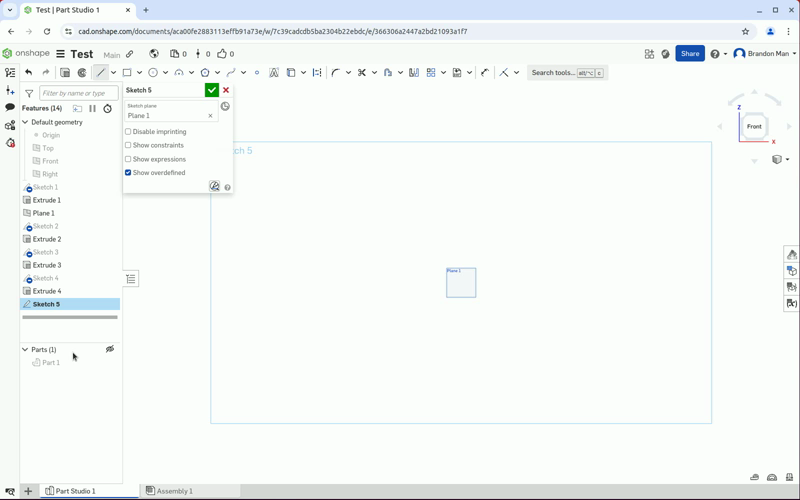
key_down(shift)
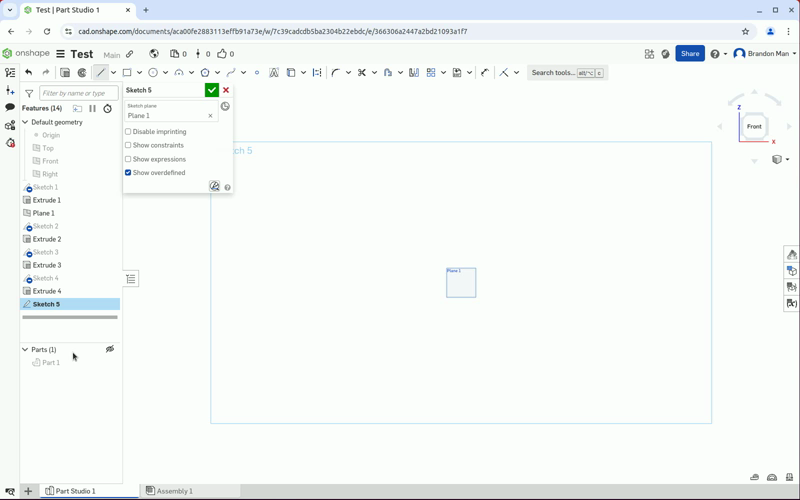
mouse_move(515, 177)
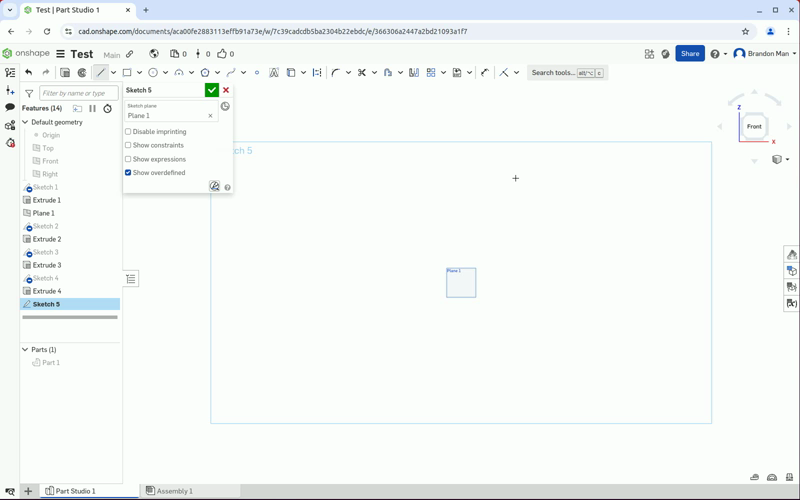
click(515, 177)
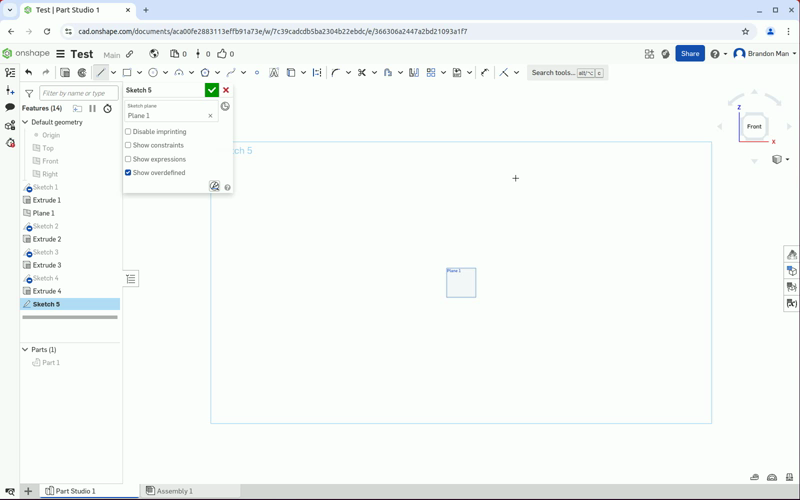
key_up(shift)
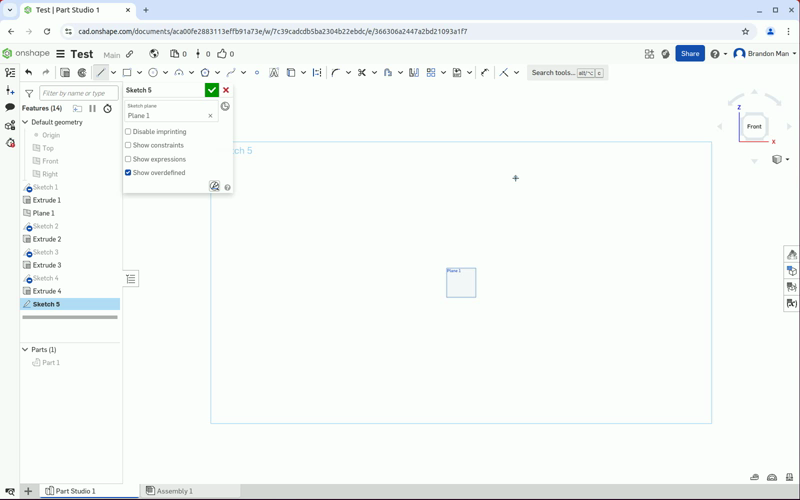
key_down(shift)
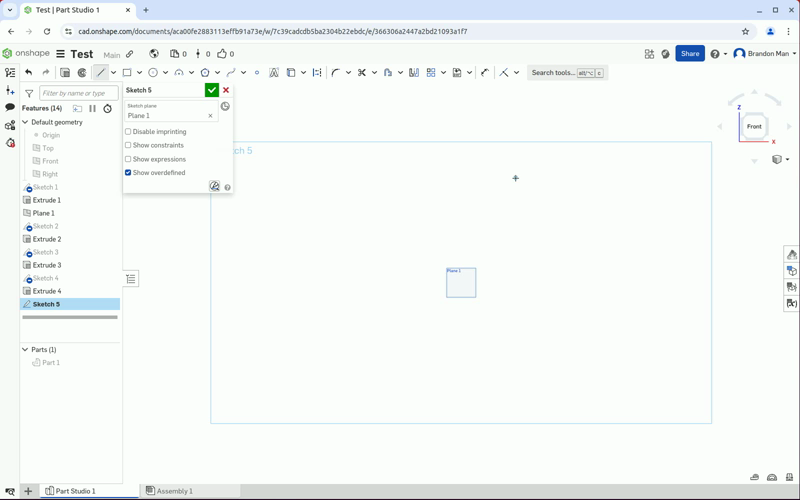
mouse_move(545, 177)
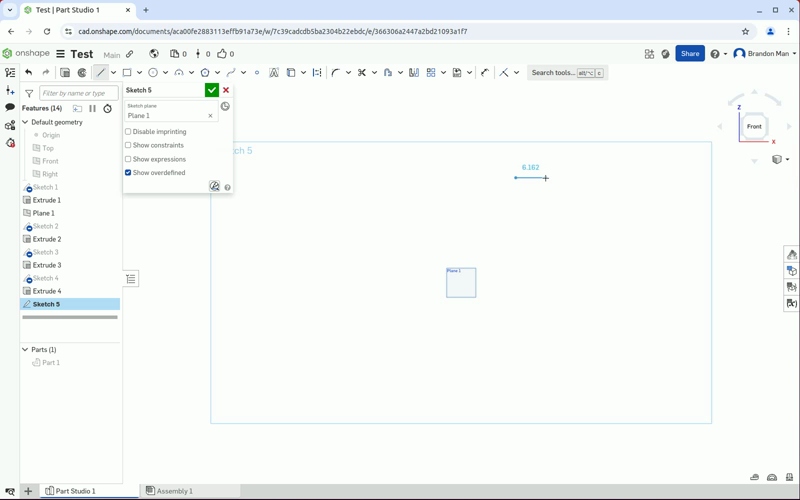
mouse_move(524, 177)
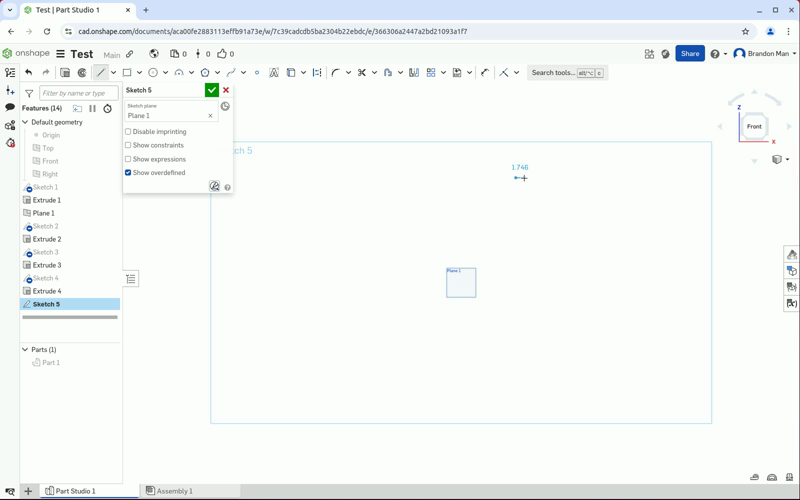
click(524, 177)
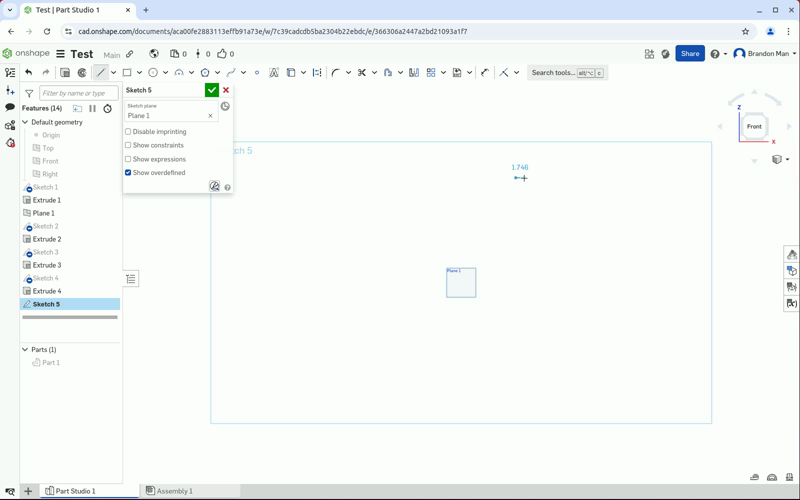
key_up(shift)
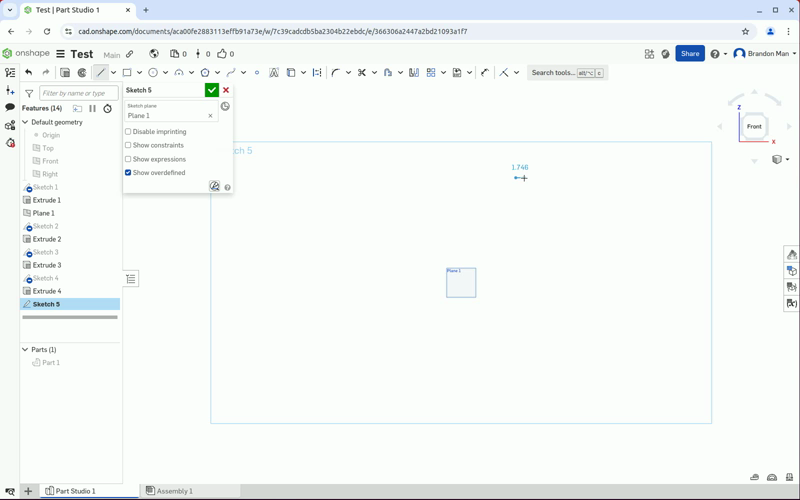
key_down(shift)
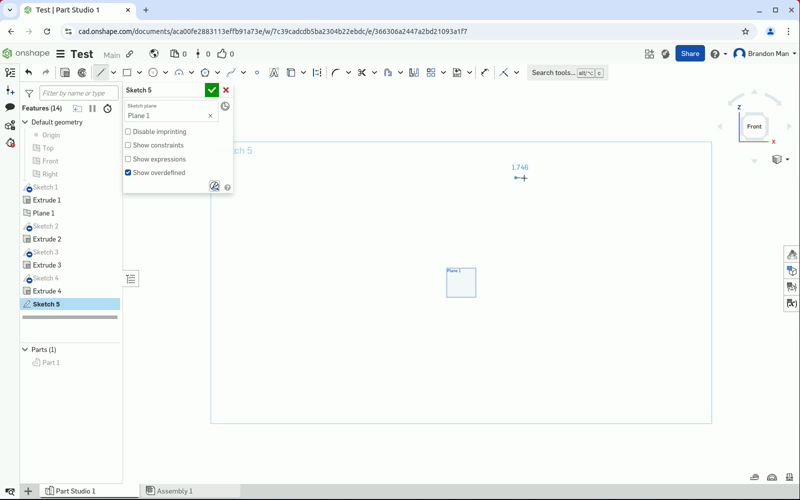
mouse_move(554, 177)
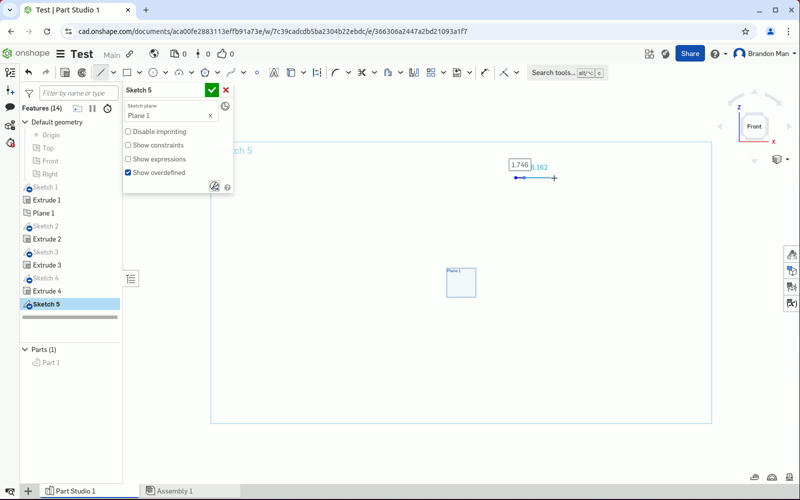
mouse_move(524, 169)
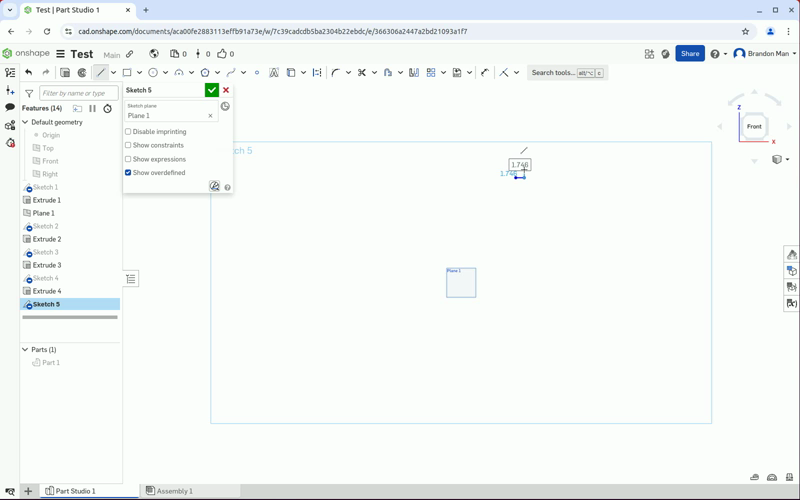
click(524, 169)
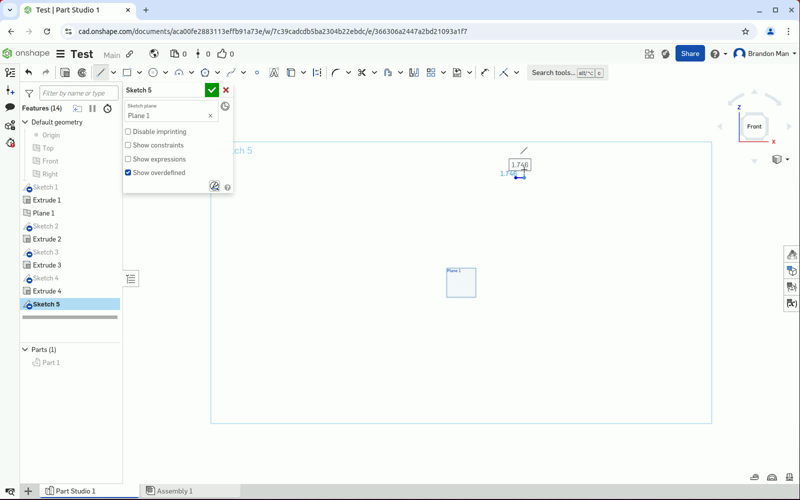
key_up(shift)
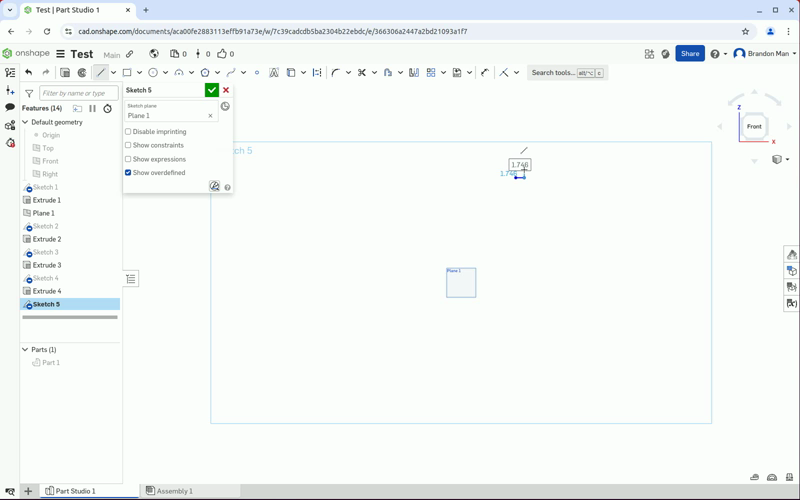
key_down(shift)
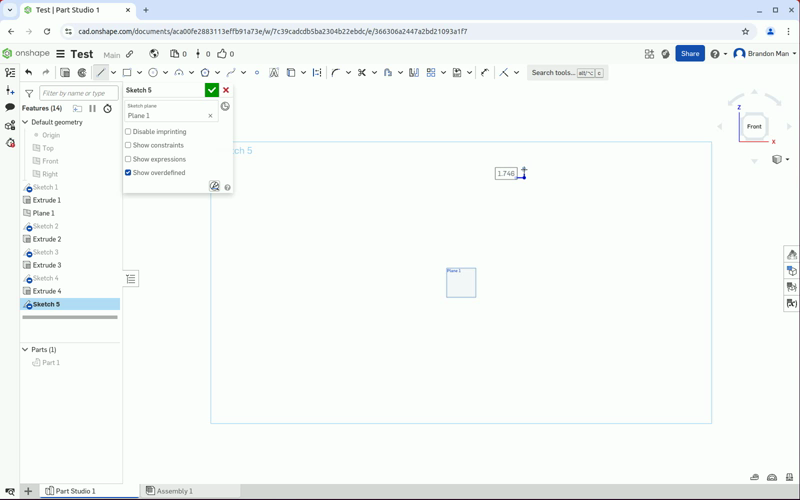
mouse_move(554, 169)
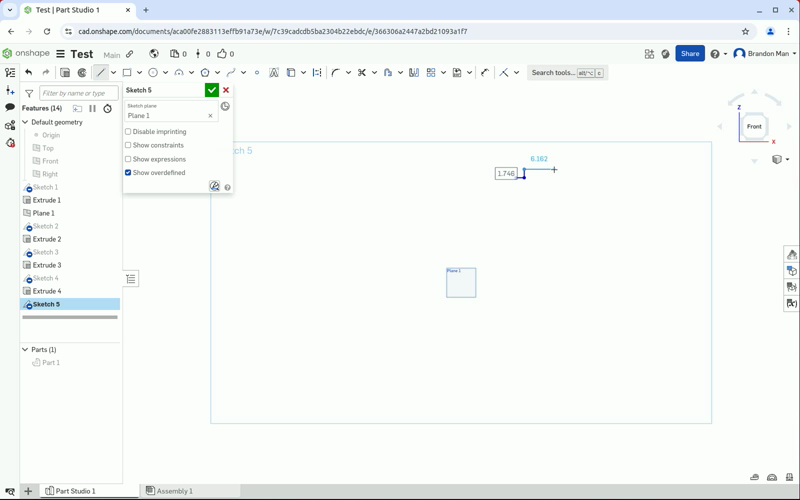
mouse_move(515, 169)
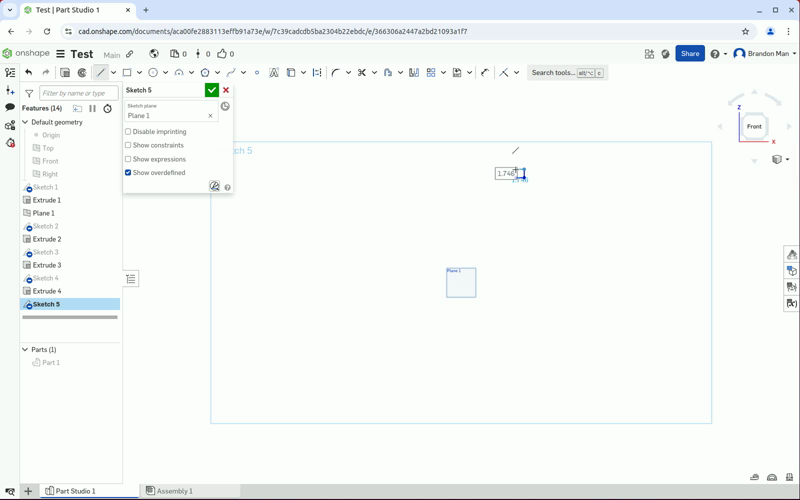
click(515, 169)
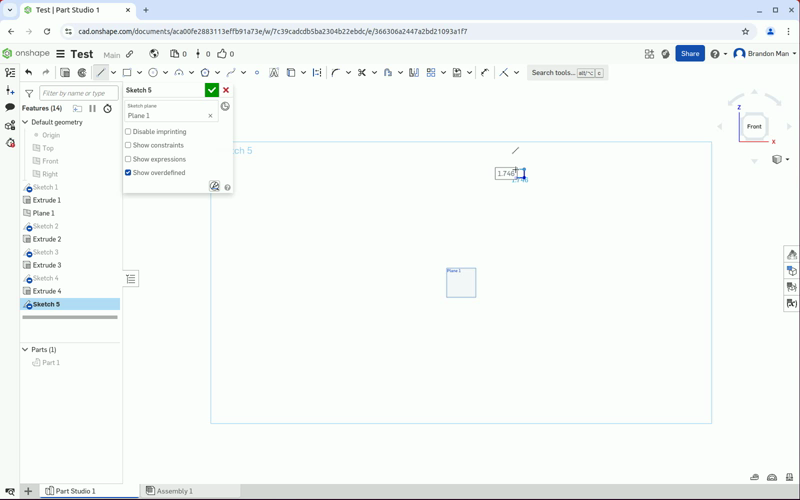
key_up(shift)
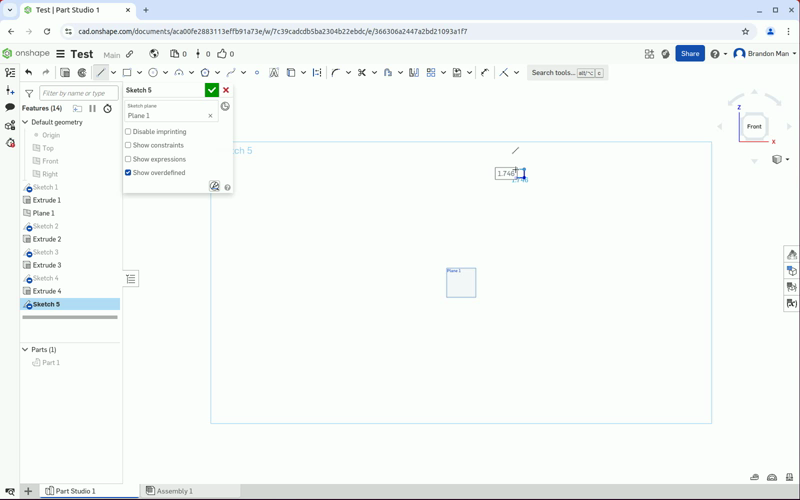
mouse_move(545, 169)
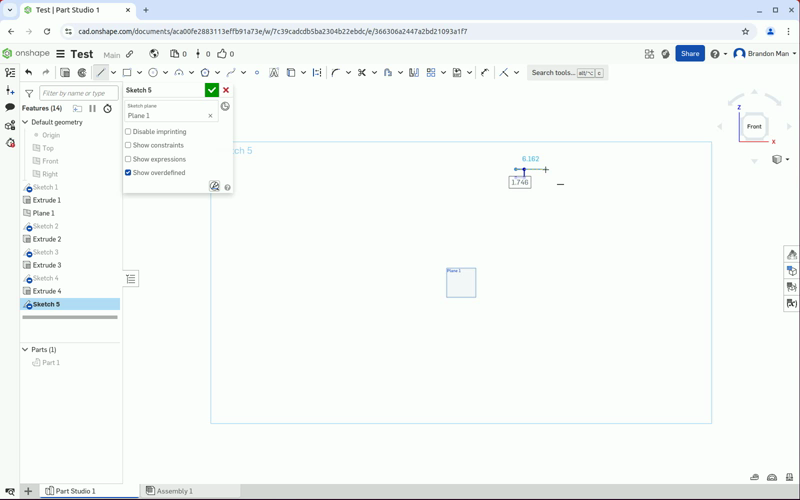
key_down(shift)
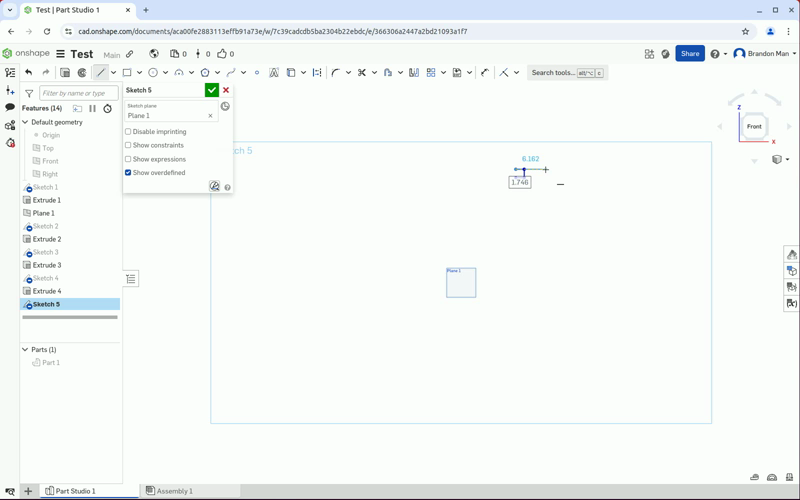
mouse_move(515, 177)
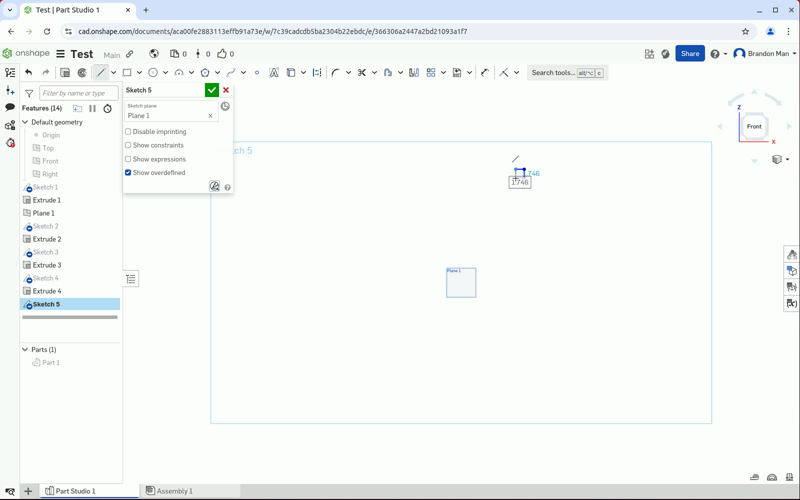
key_up(shift)
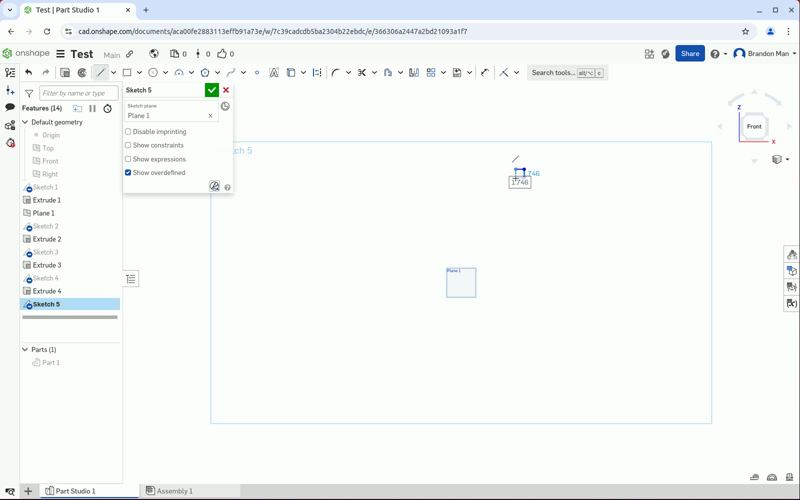
click(515, 177)
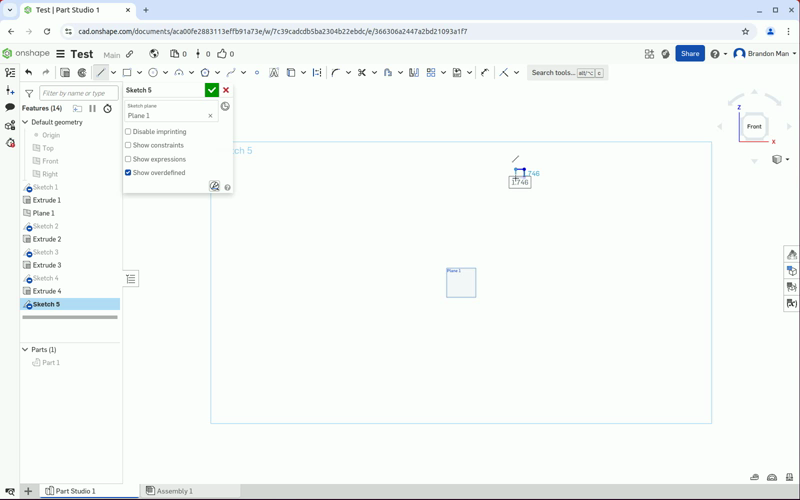
key(esc)
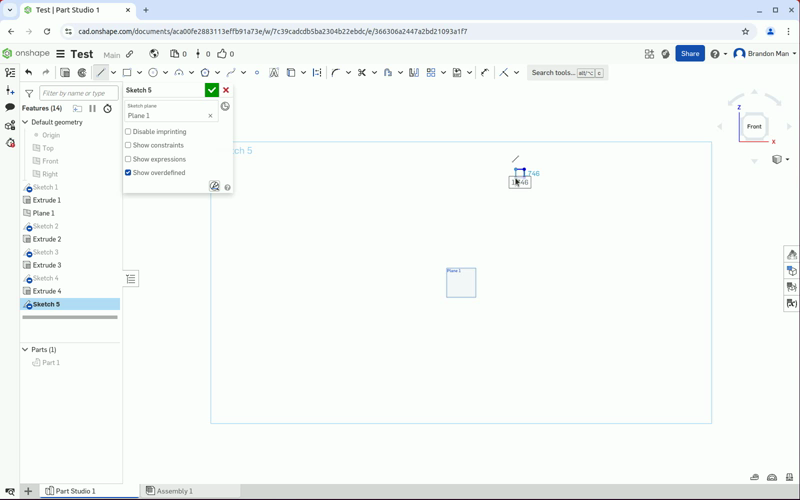
mouse_move(523, 171)
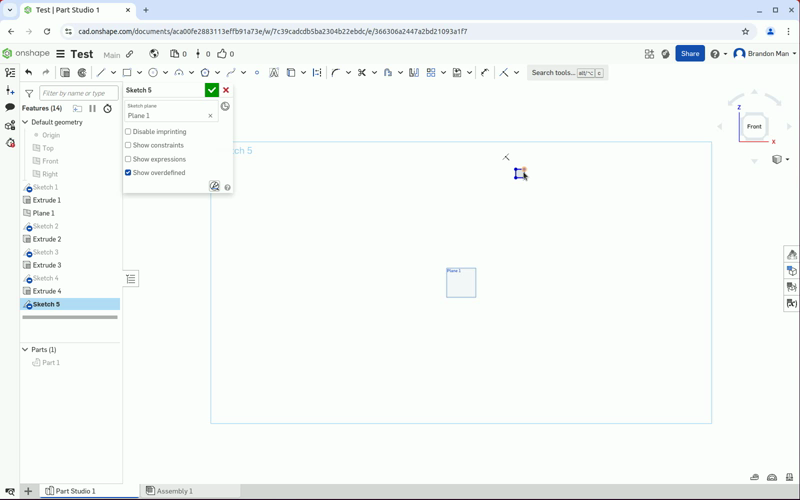
scroll(6)
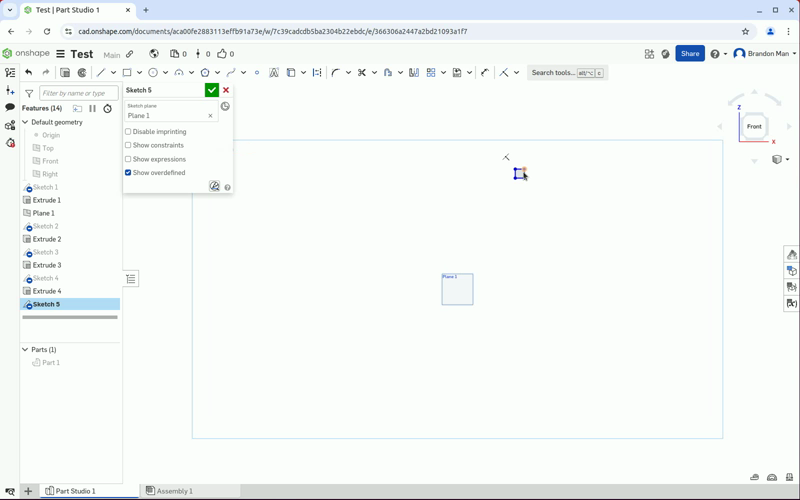
scroll(6)
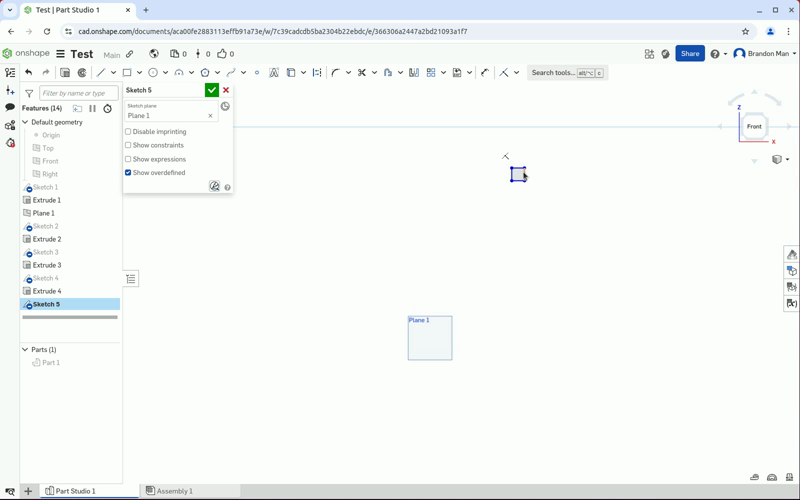
scroll(6)
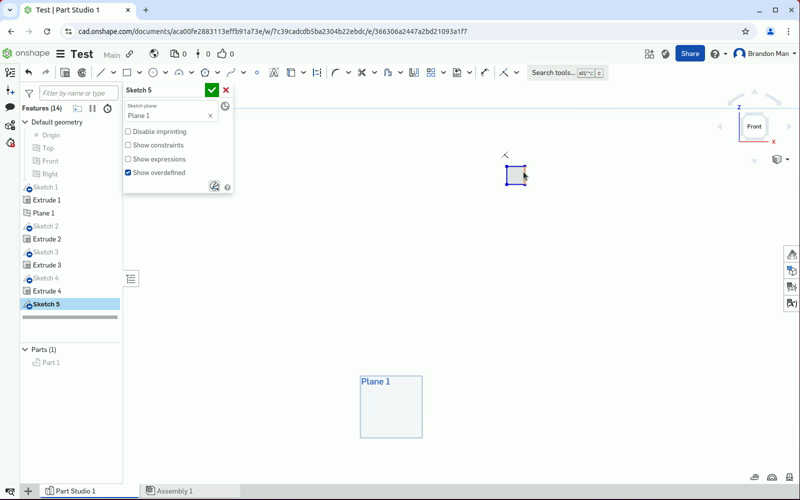
scroll(6)
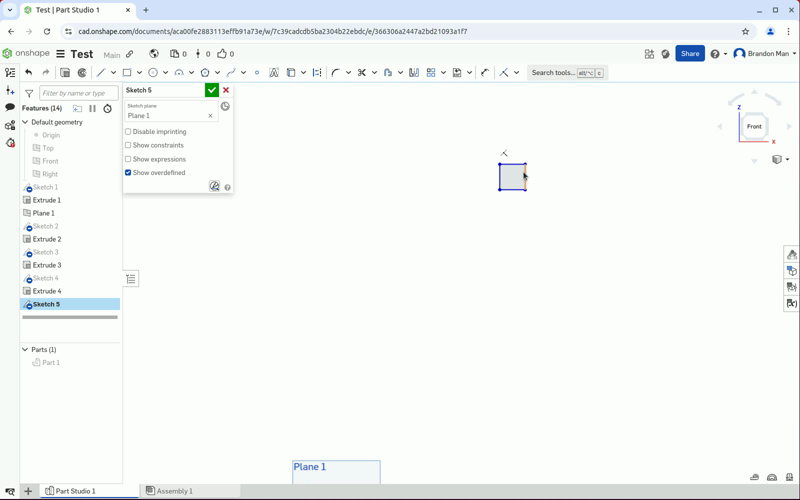
scroll(6)
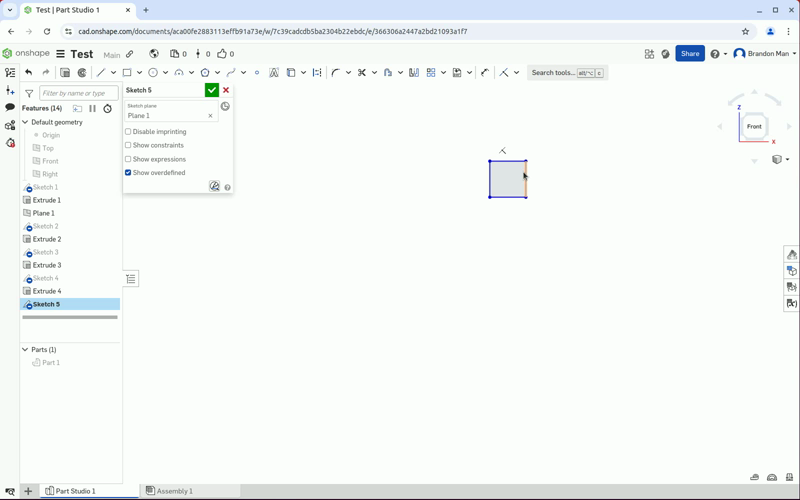
scroll(6)
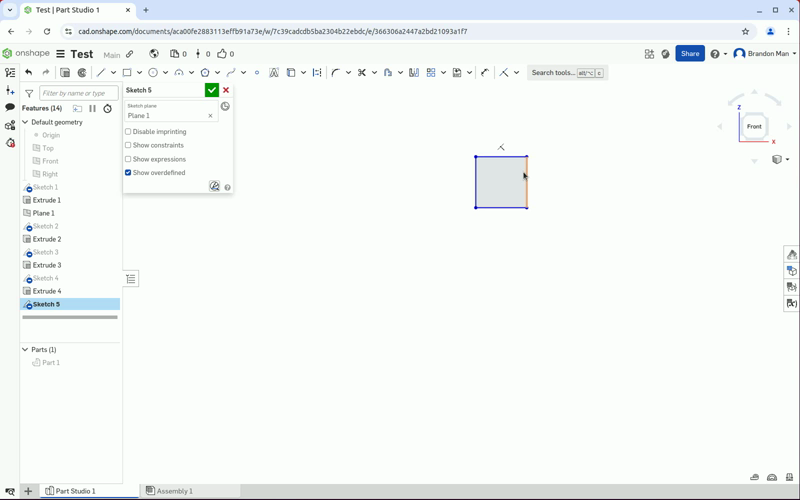
scroll(6)
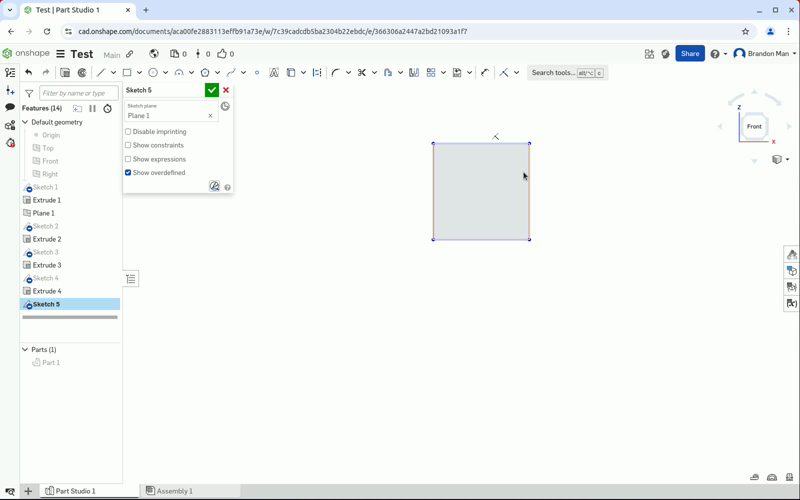
click(523, 171)
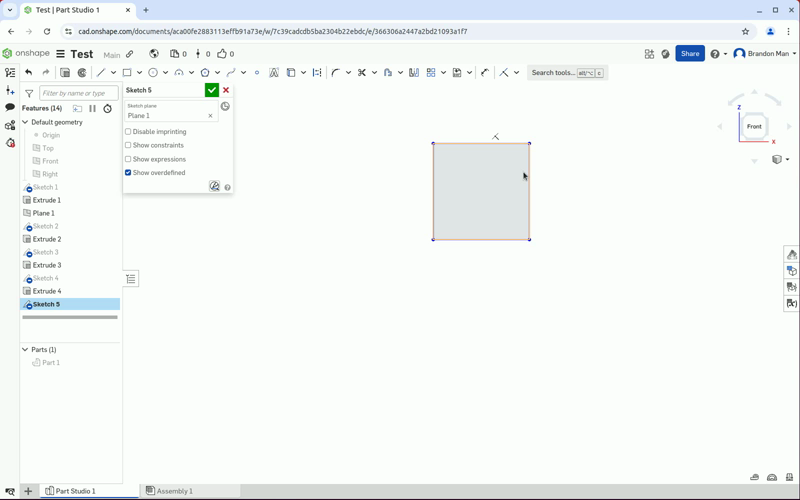
scroll(-6)
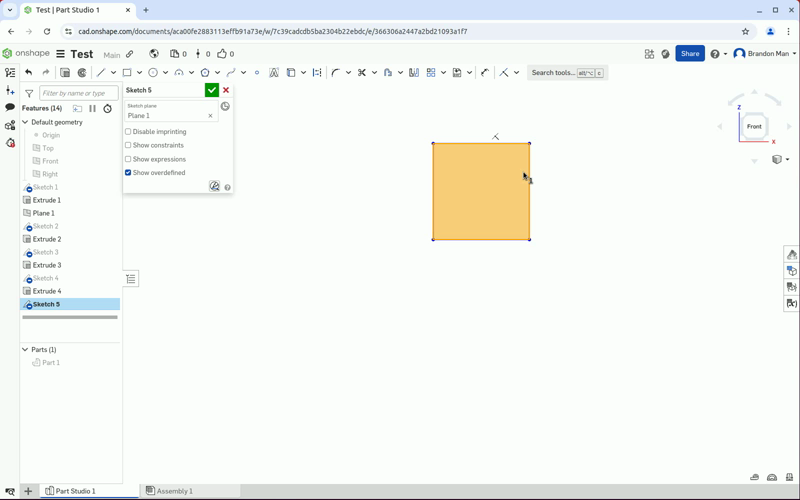
scroll(-6)
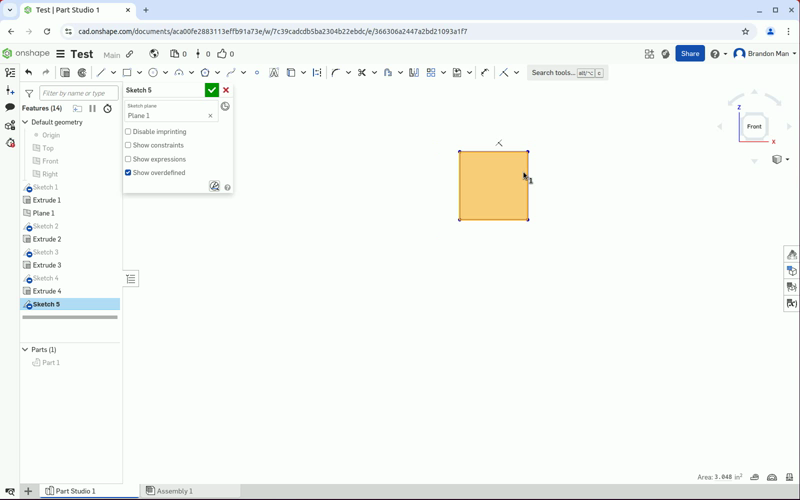
scroll(-6)
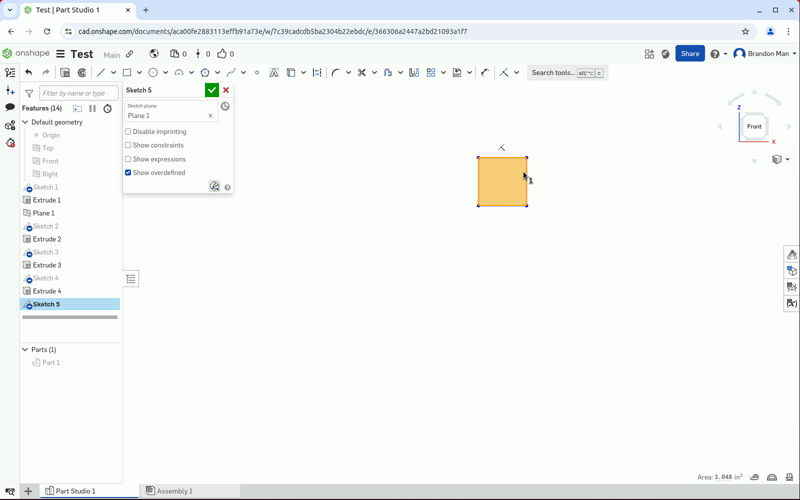
scroll(-6)
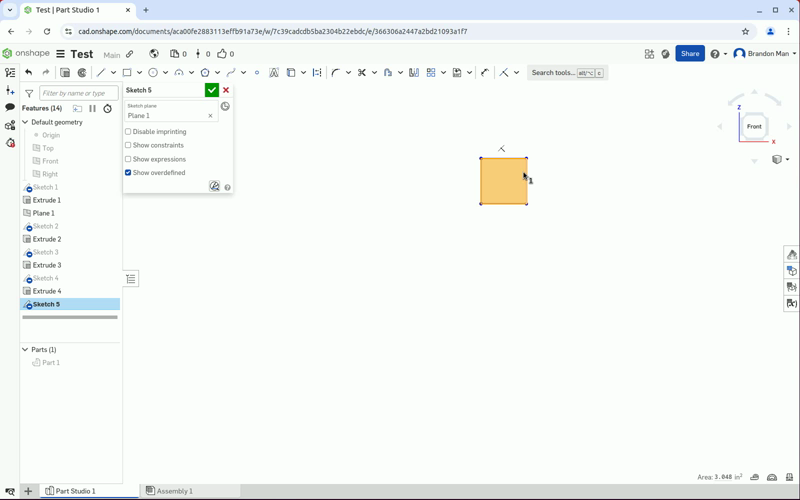
scroll(-6)
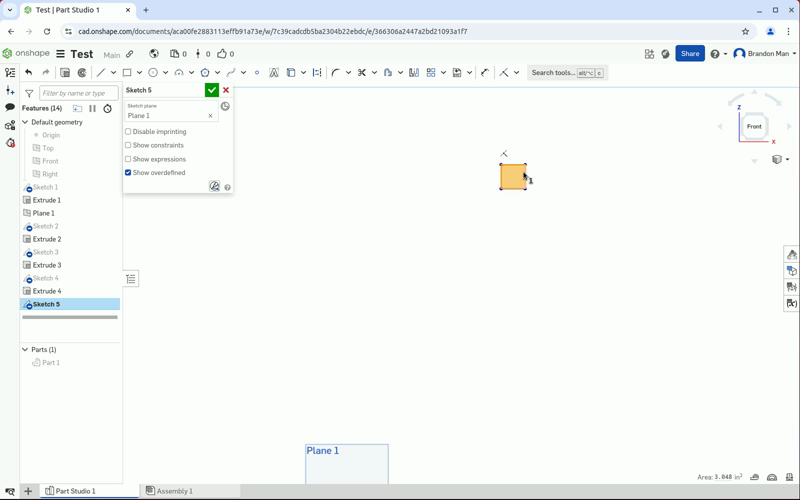
scroll(-6)
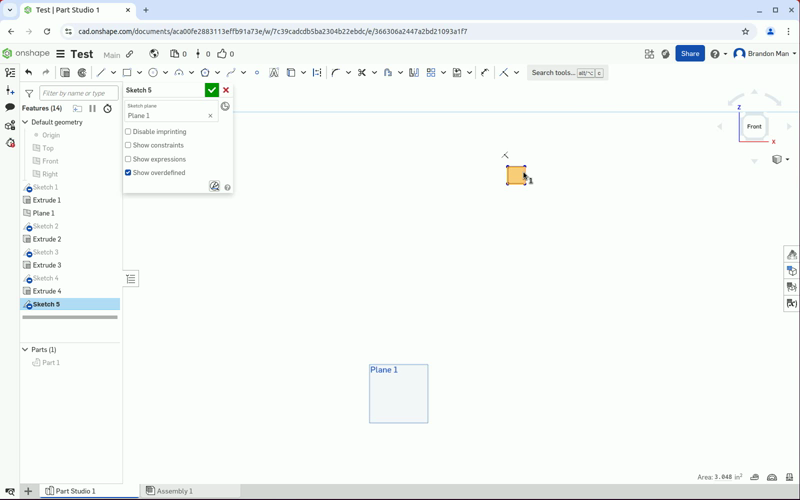
scroll(-6)
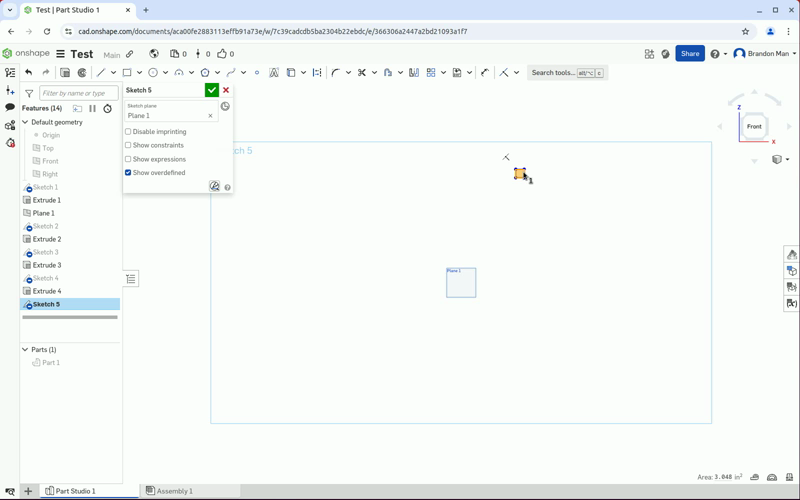
mouse_move(73, 352)
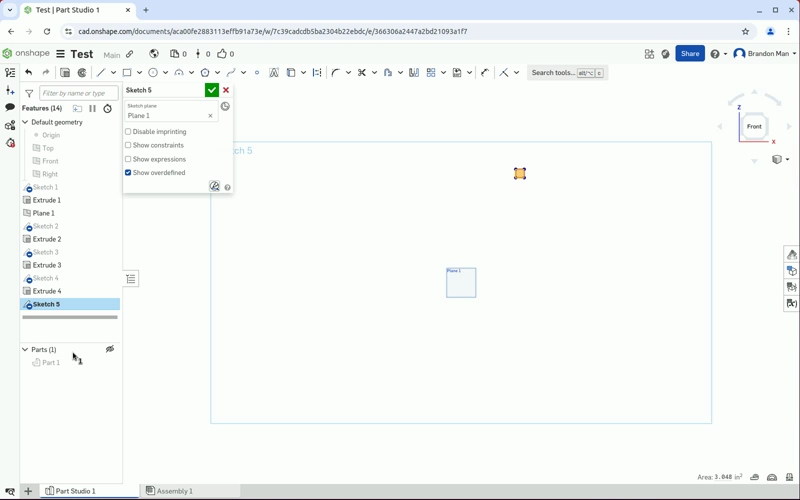
key(shift+y)
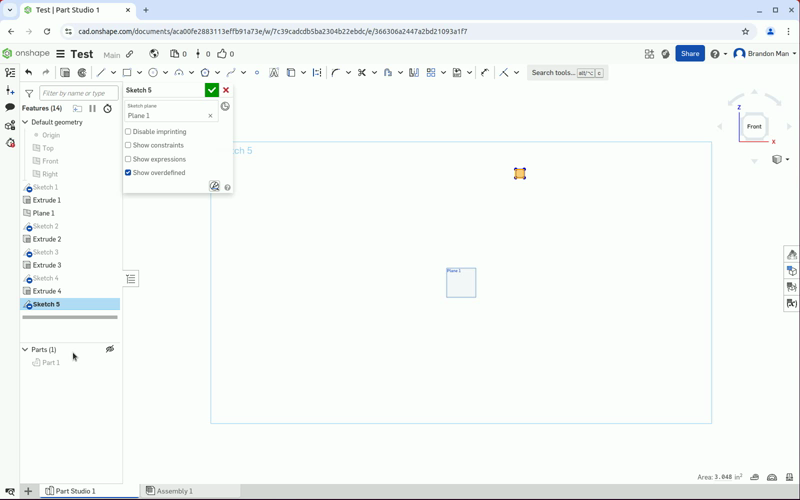
key(shift+e)
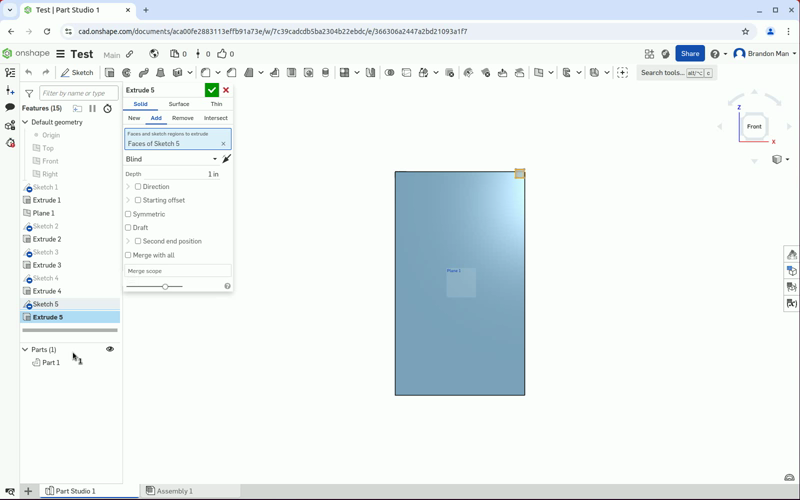
mouse_move(143, 106)
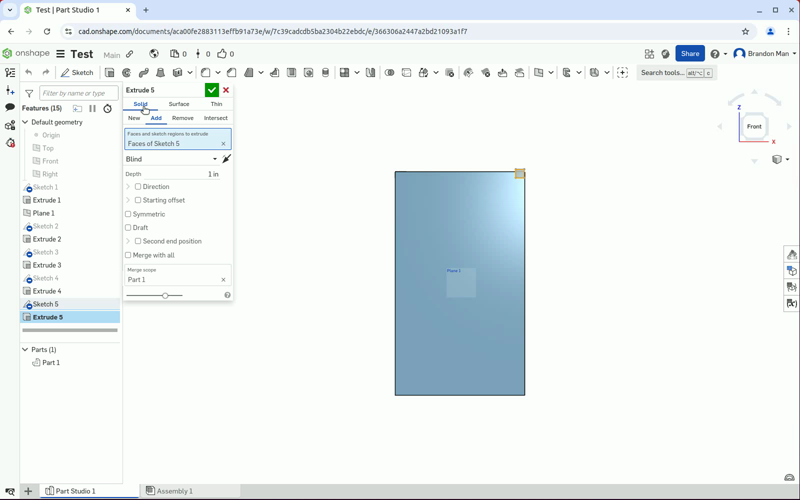
click(143, 106)
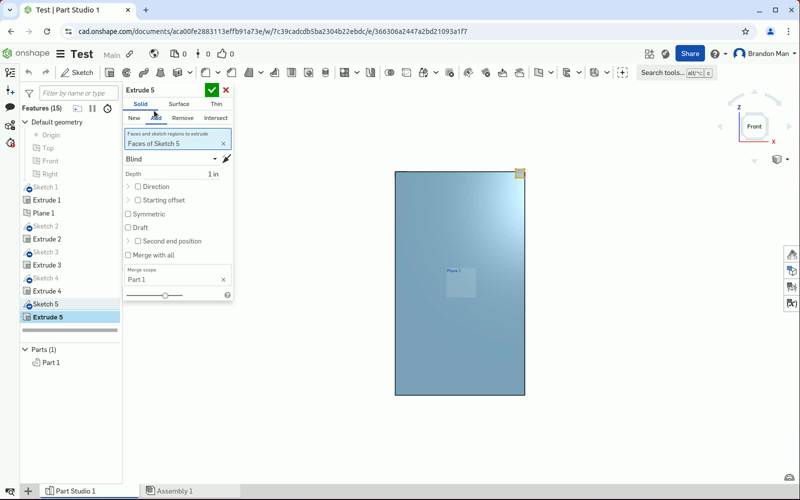
mouse_move(186, 120)
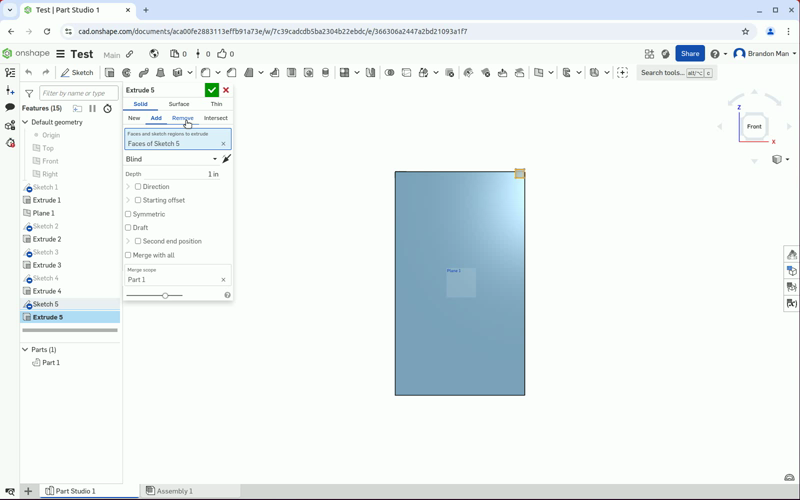
click(186, 120)
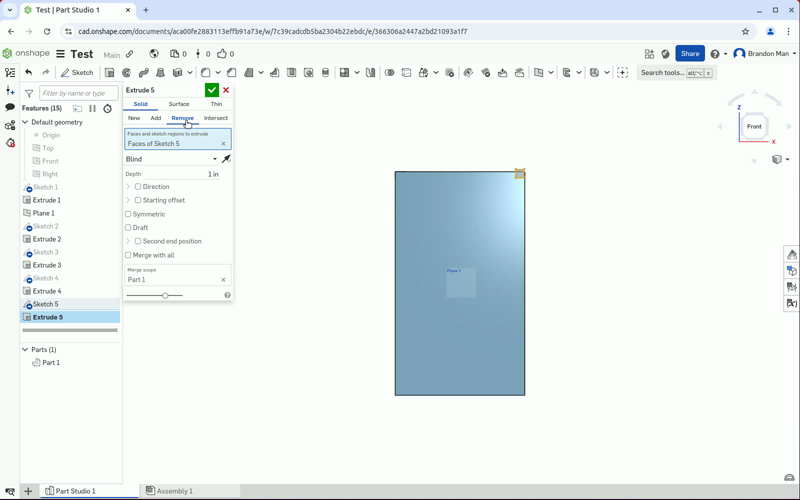
key(tab, 4)
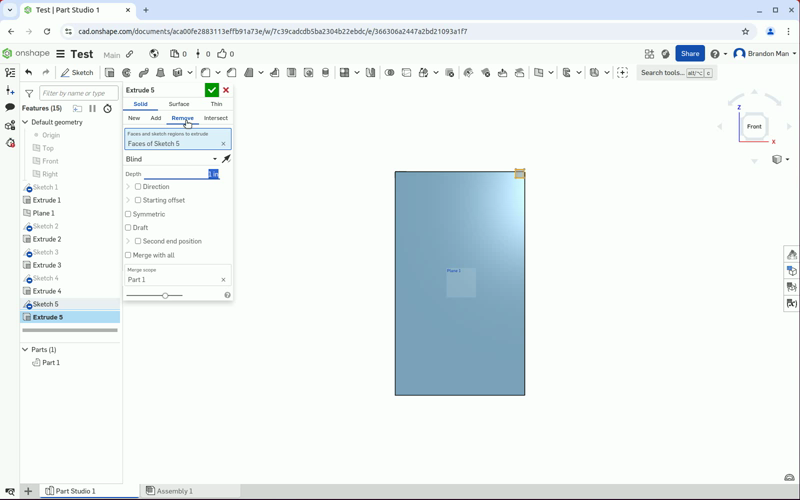
text(0.722)
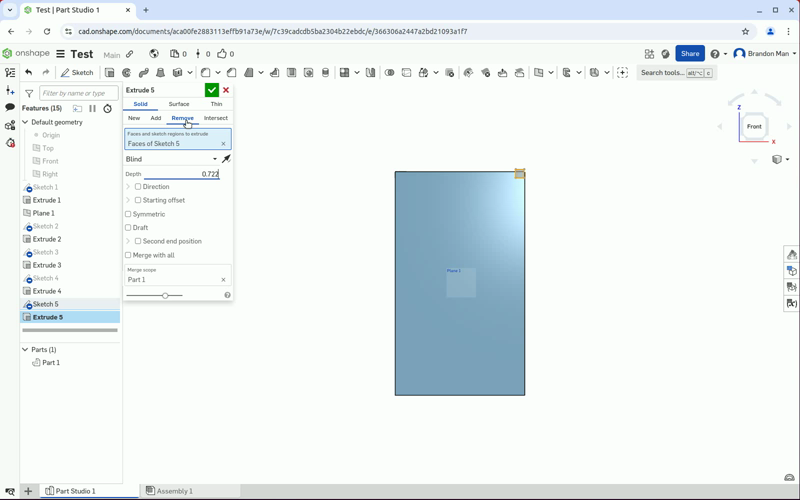
key(tab, 6)
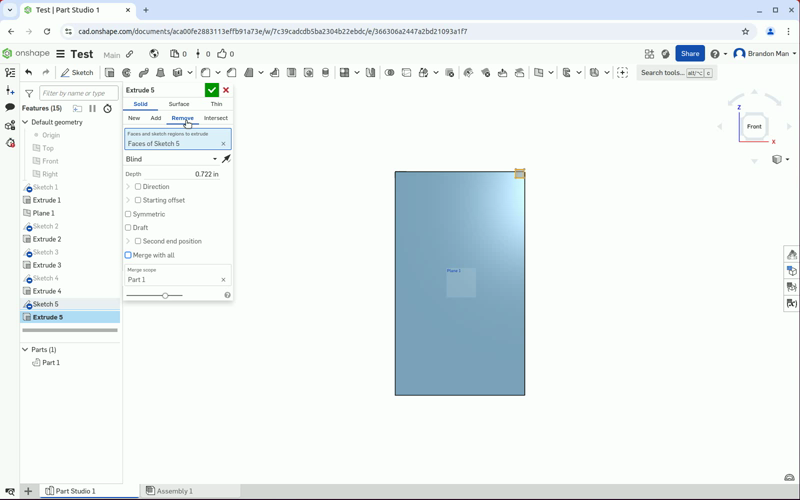
key(space)
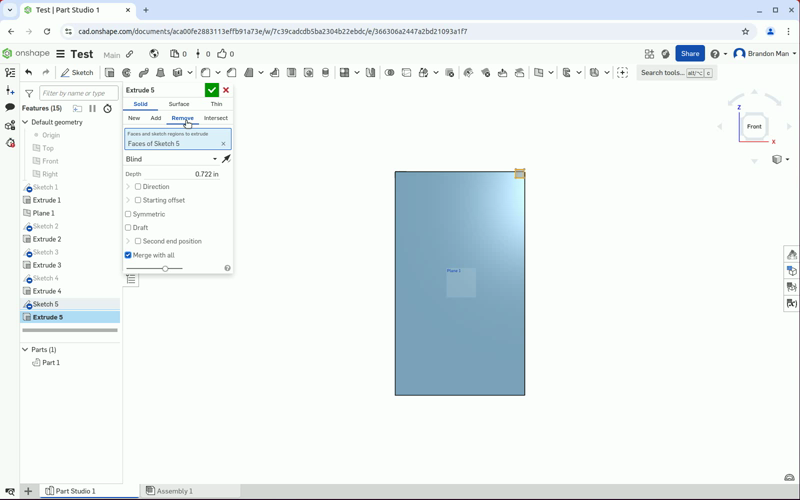
key(enter)
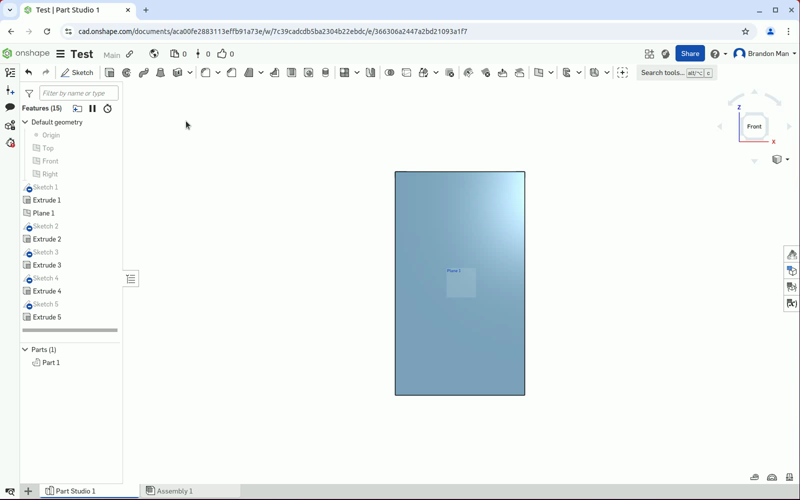
key(shift+h)
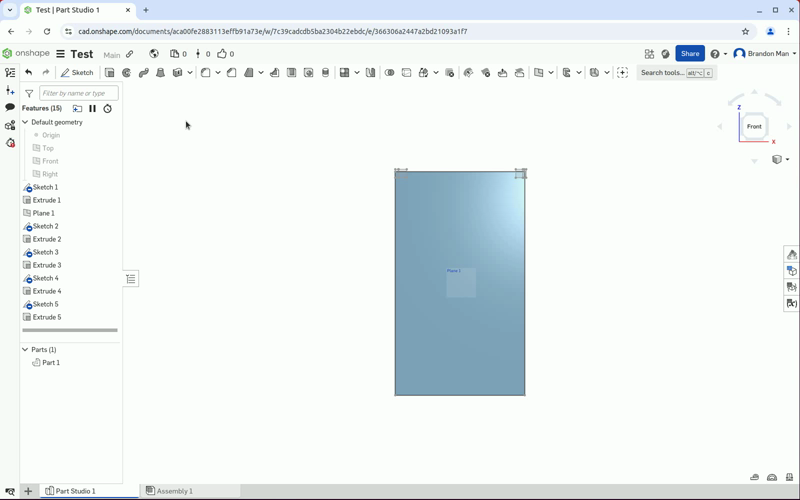
key(shift+h)
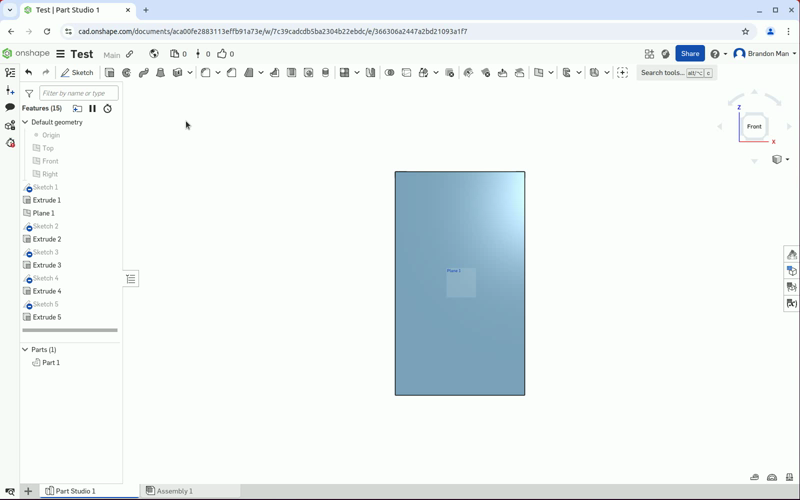
mouse_move(73, 189)
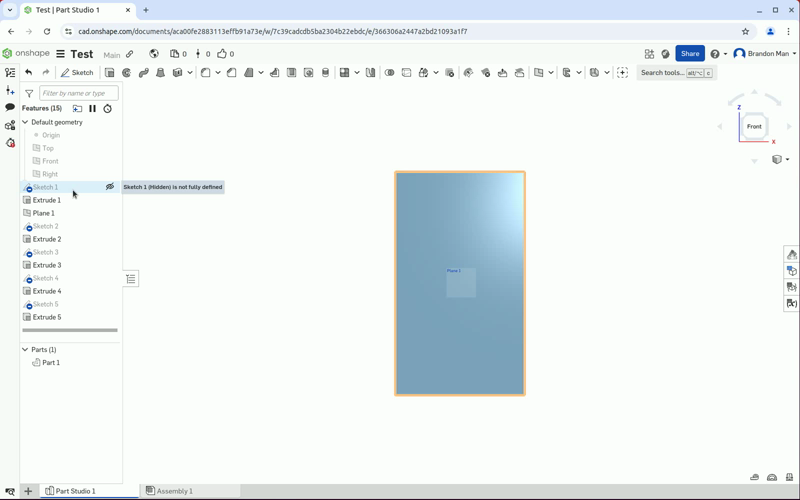
click(73, 189)
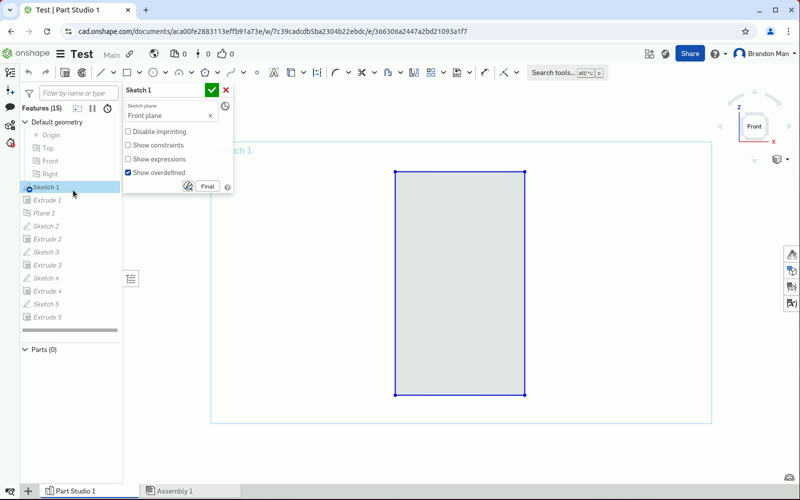
mouse_move(229, 92)
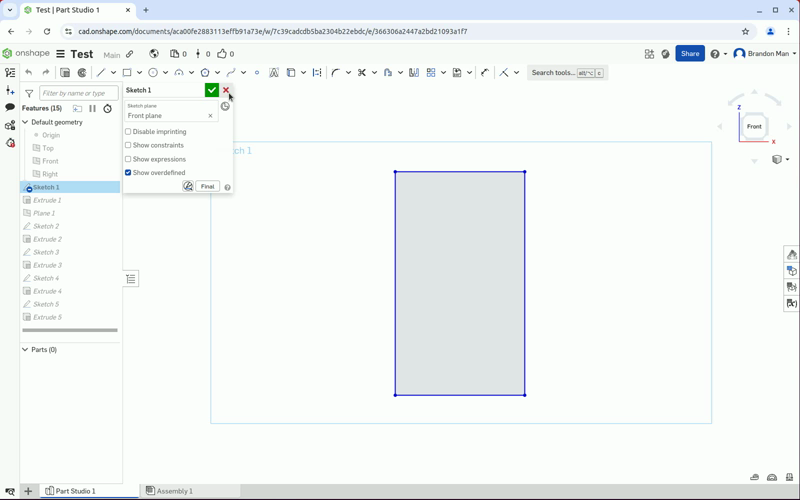
click(229, 92)
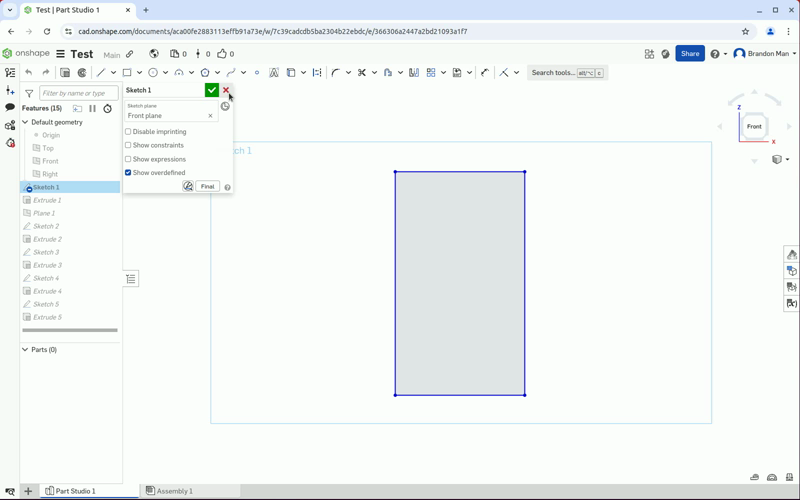
key(shift+s)
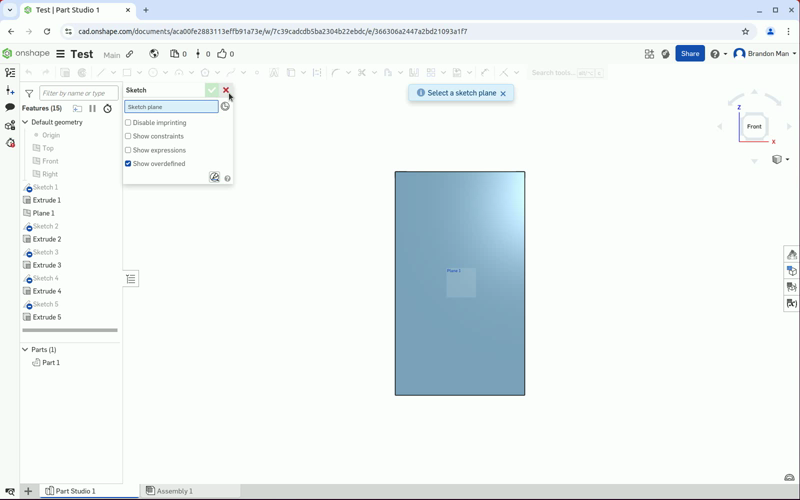
mouse_move(73, 215)
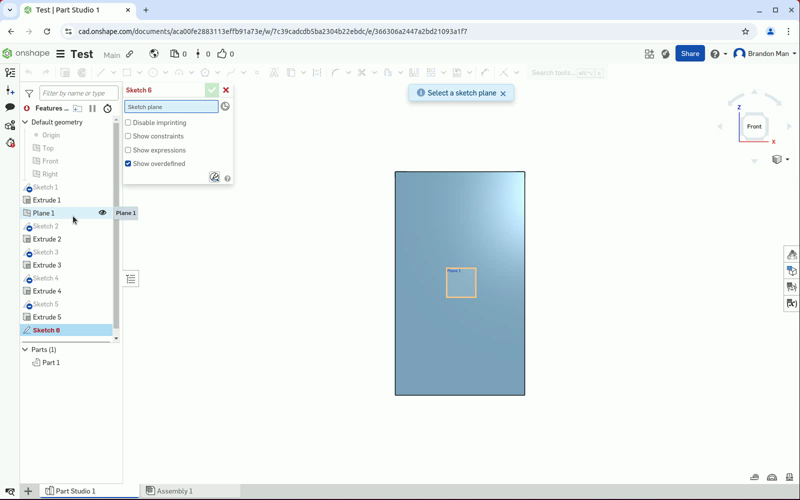
click(73, 215)
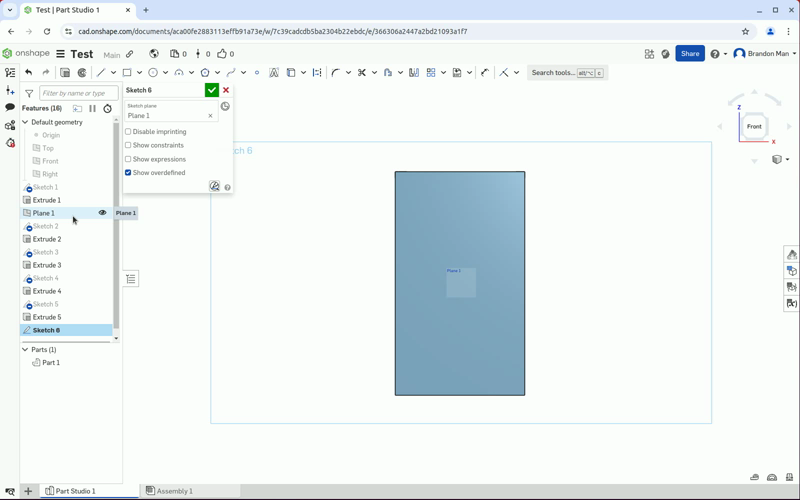
mouse_move(73, 352)
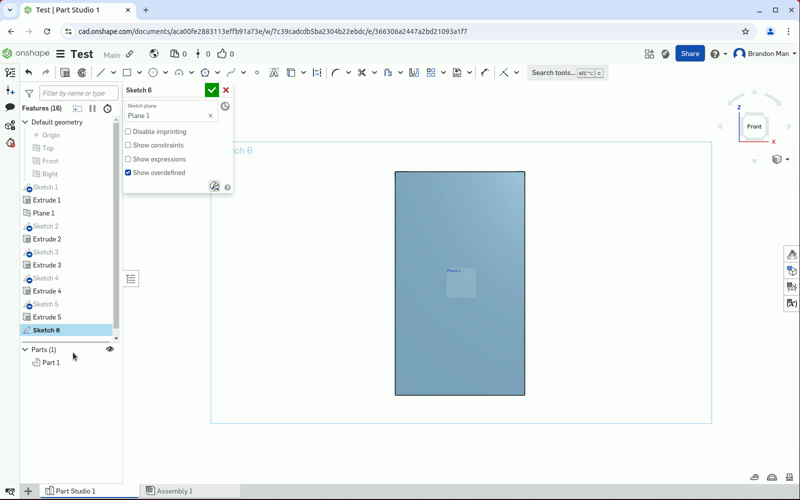
key(y)
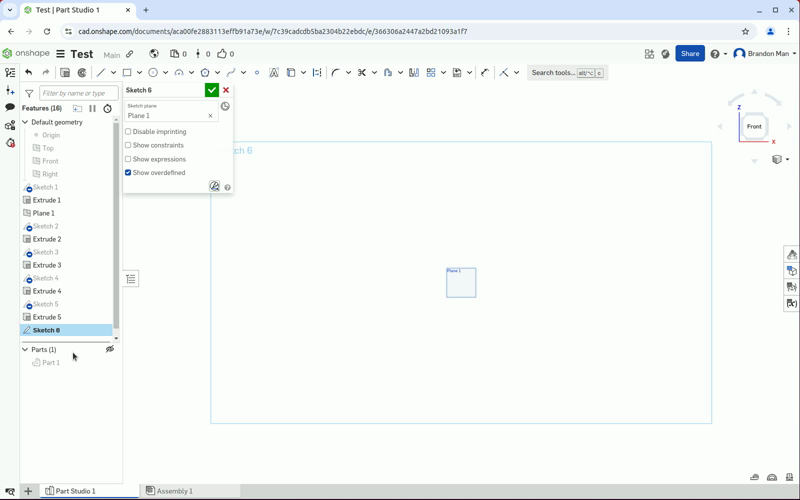
key(l)
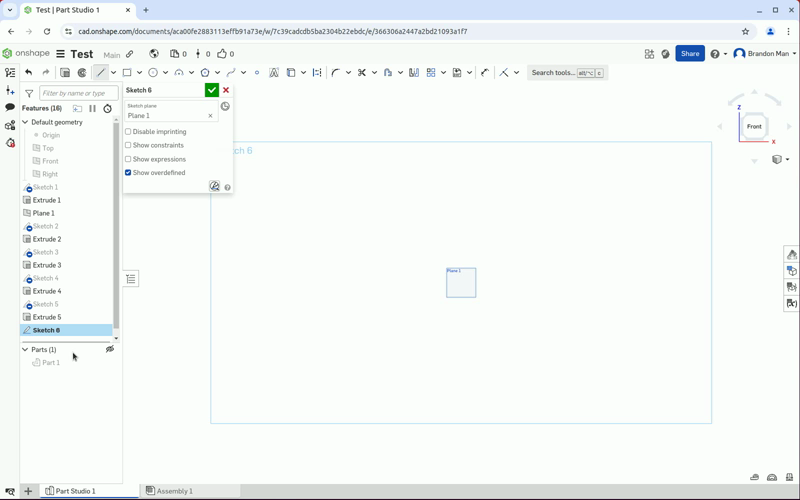
key_down(shift)
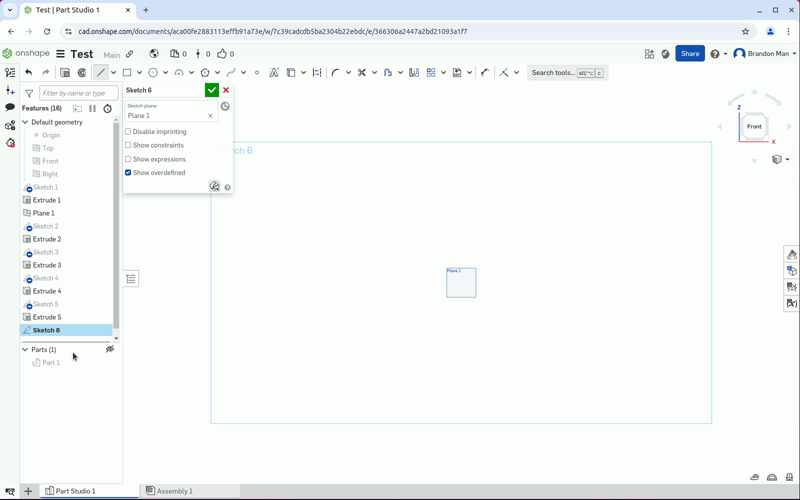
mouse_move(405, 177)
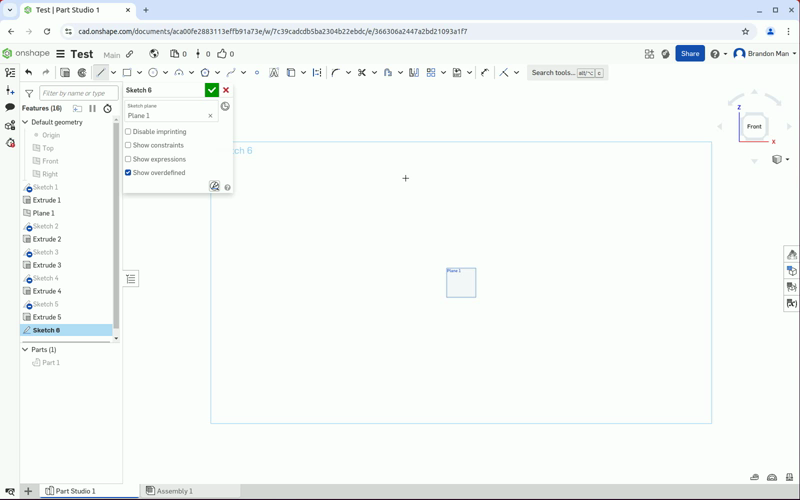
click(405, 177)
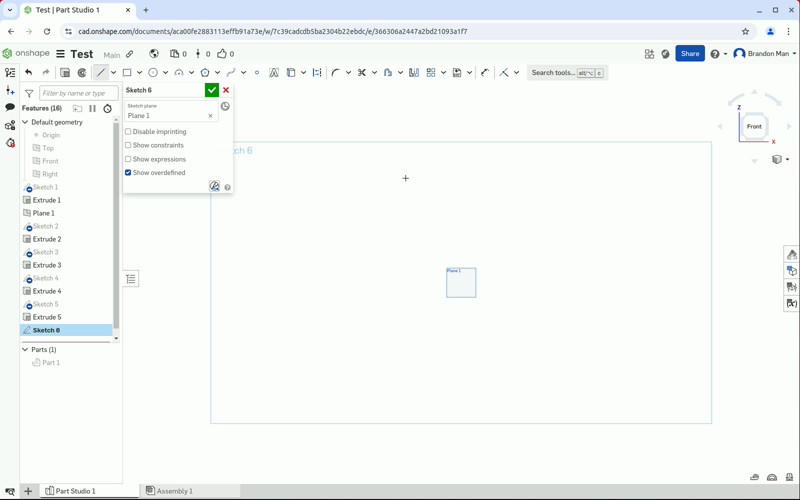
key_up(shift)
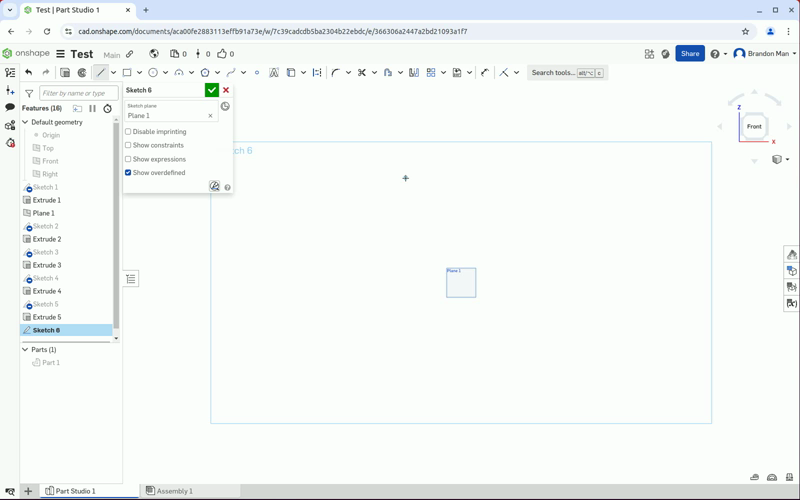
key_down(shift)
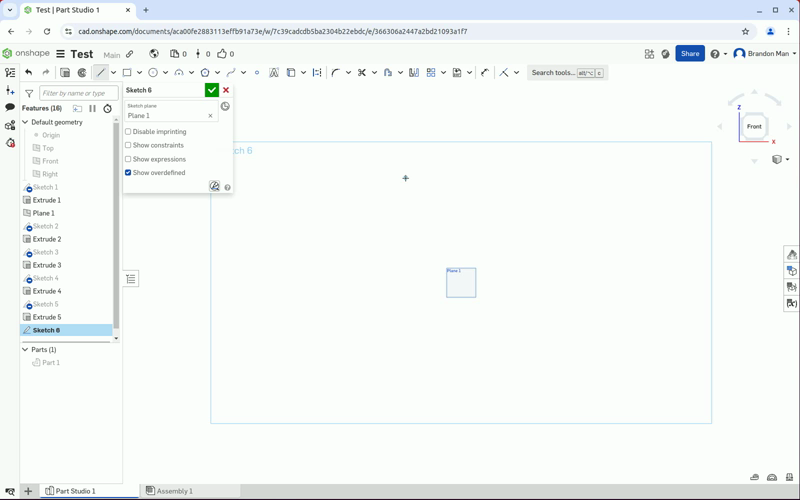
mouse_move(516, 177)
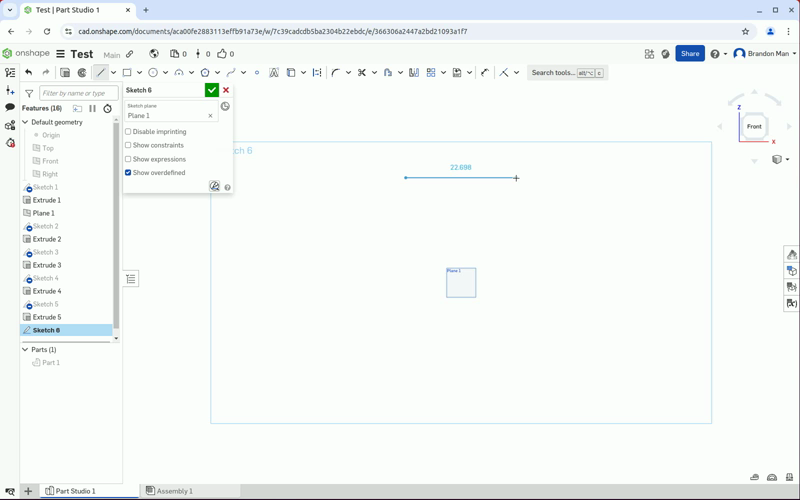
click(516, 177)
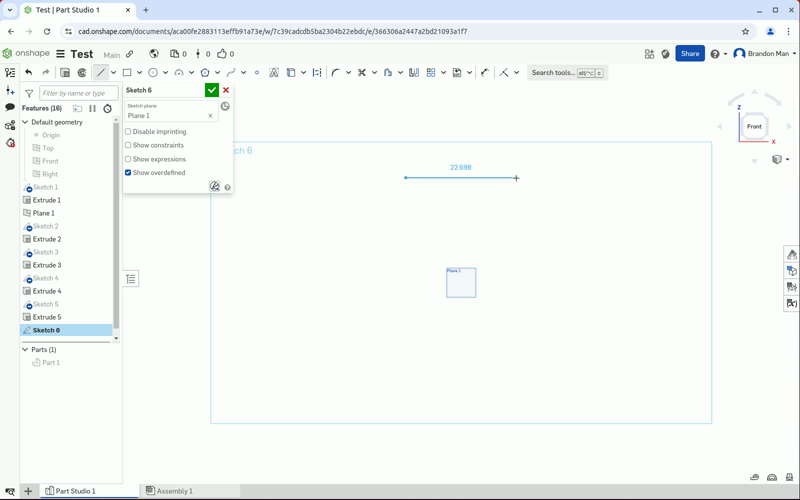
key_up(shift)
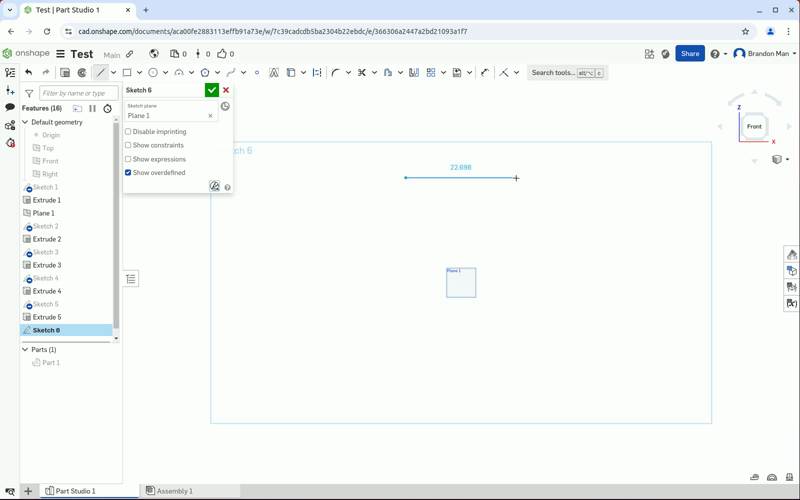
key_down(shift)
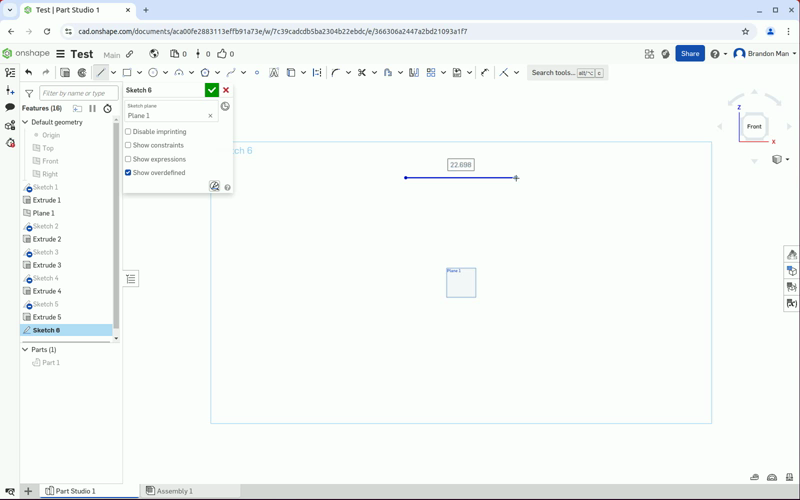
mouse_move(546, 177)
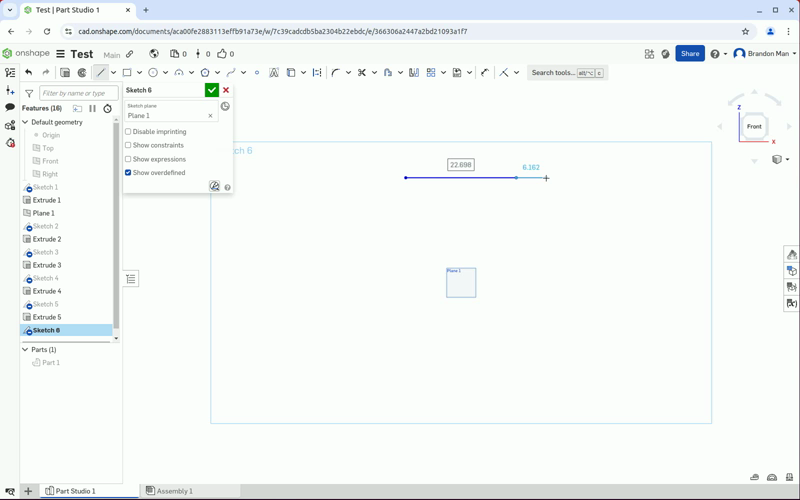
mouse_move(516, 170)
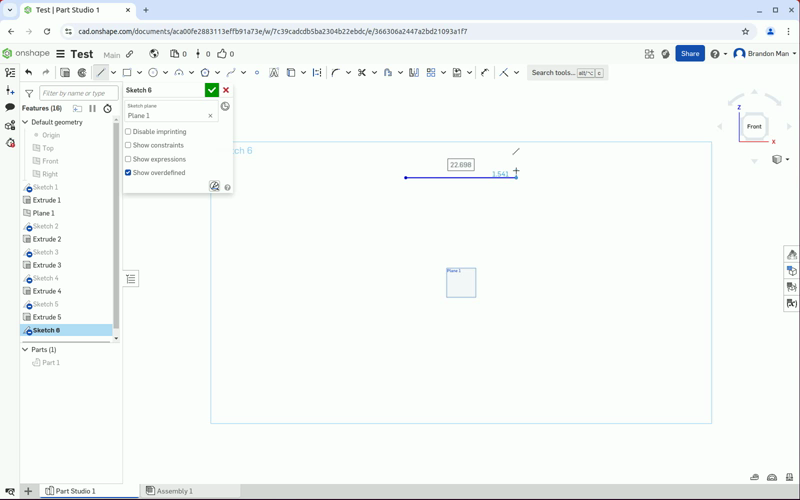
scroll(6)
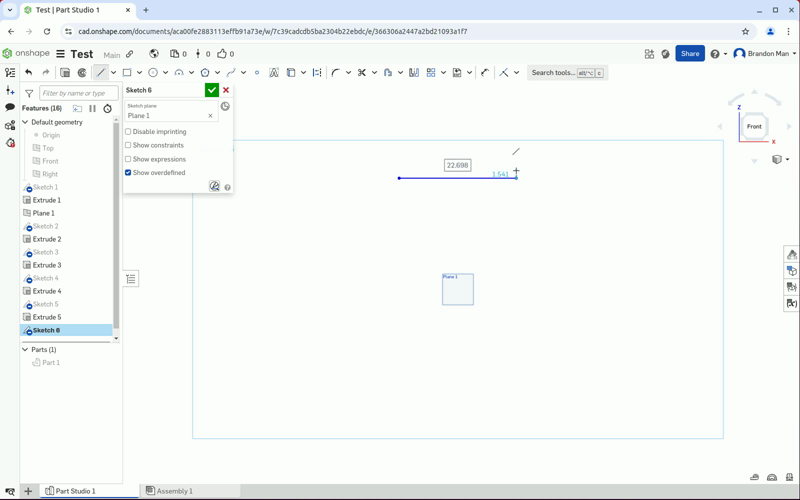
scroll(6)
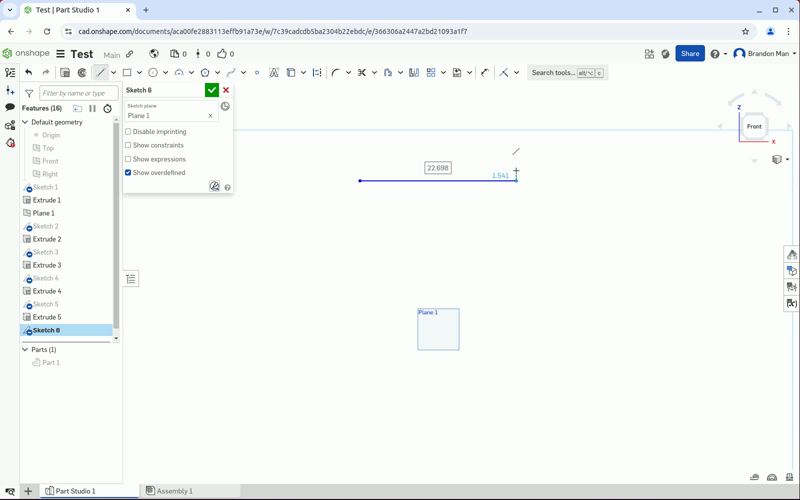
scroll(6)
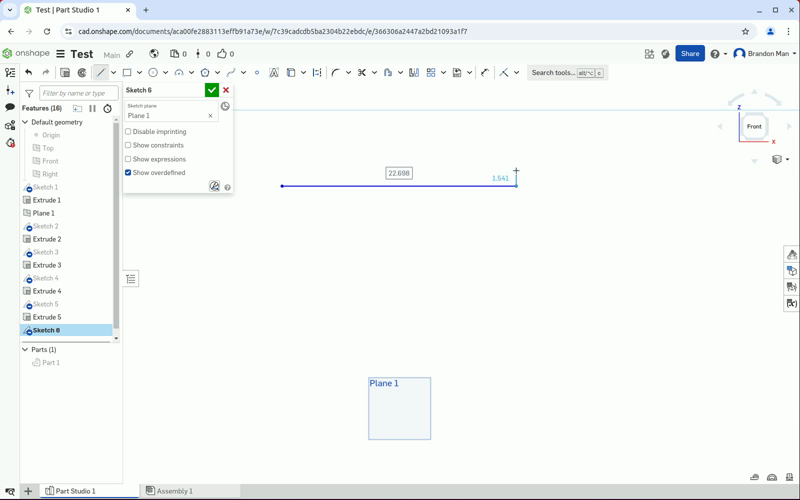
scroll(6)
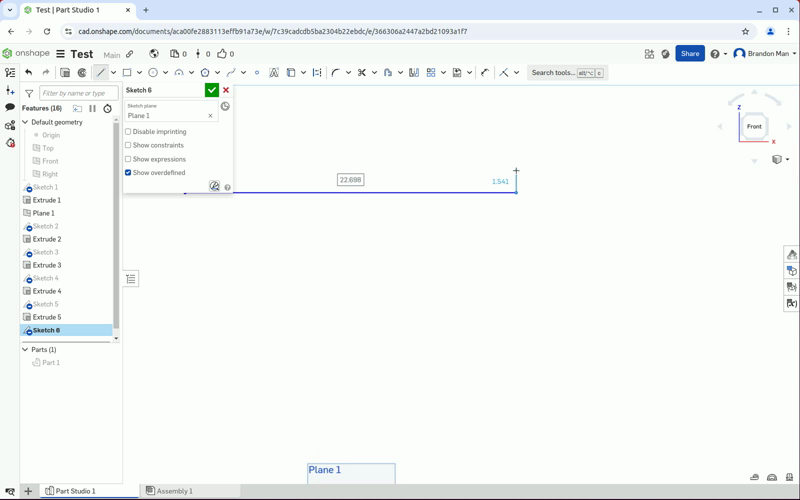
scroll(6)
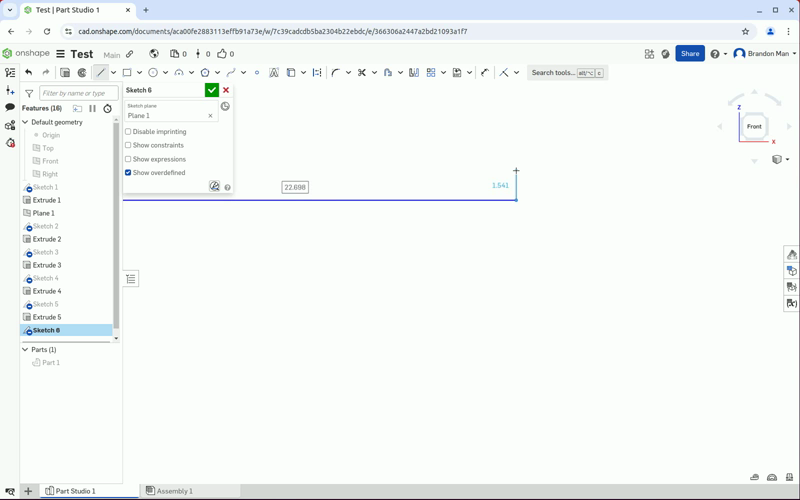
scroll(6)
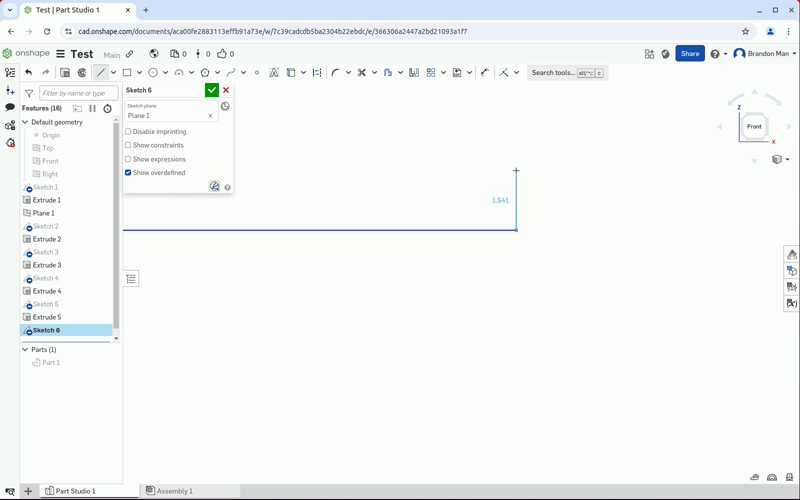
scroll(6)
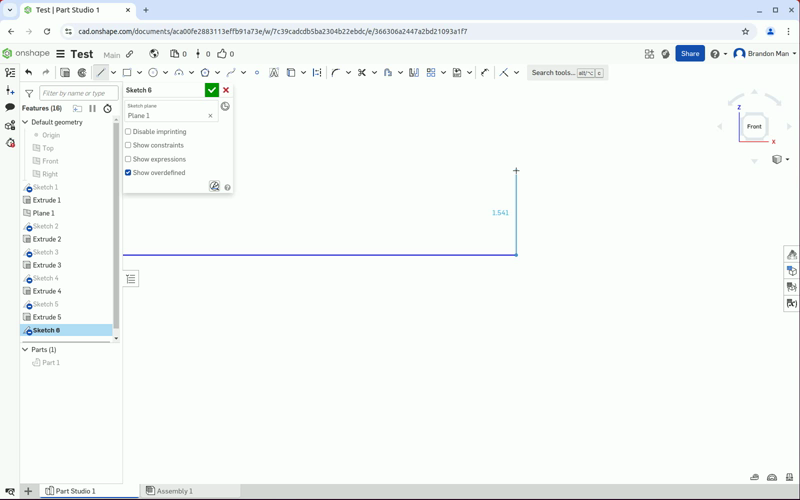
click(516, 170)
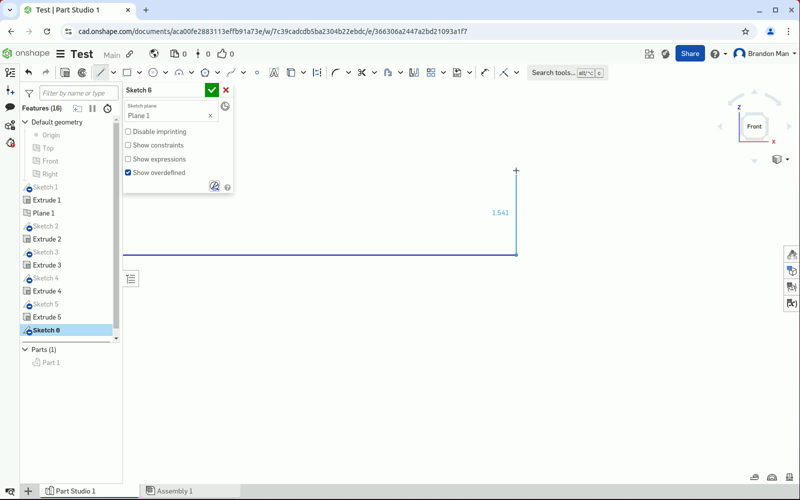
scroll(-6)
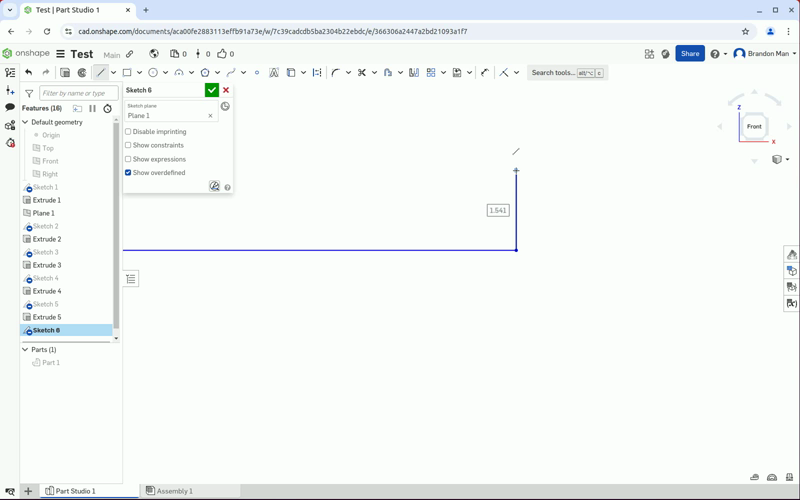
scroll(-6)
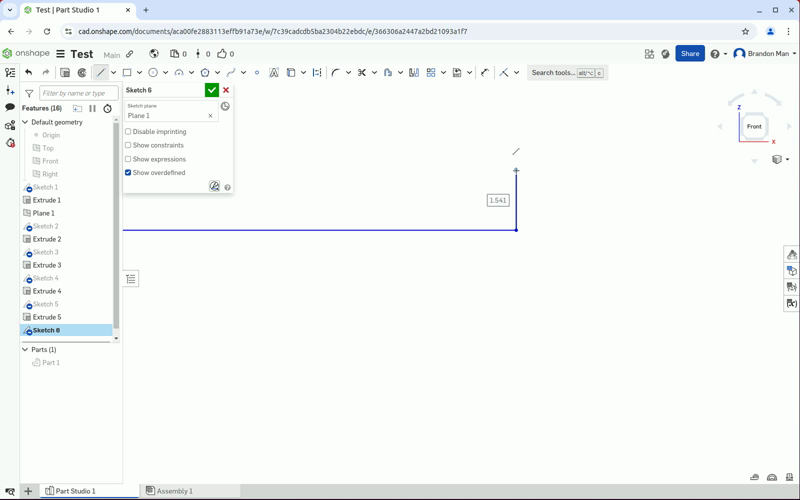
scroll(-6)
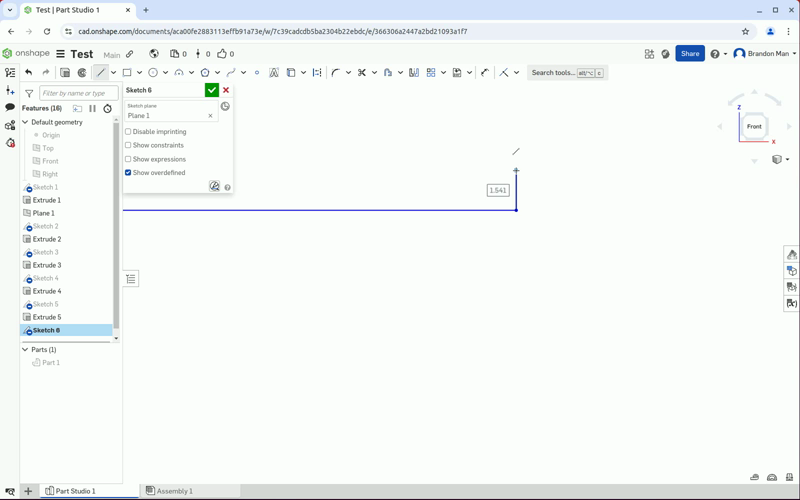
scroll(-6)
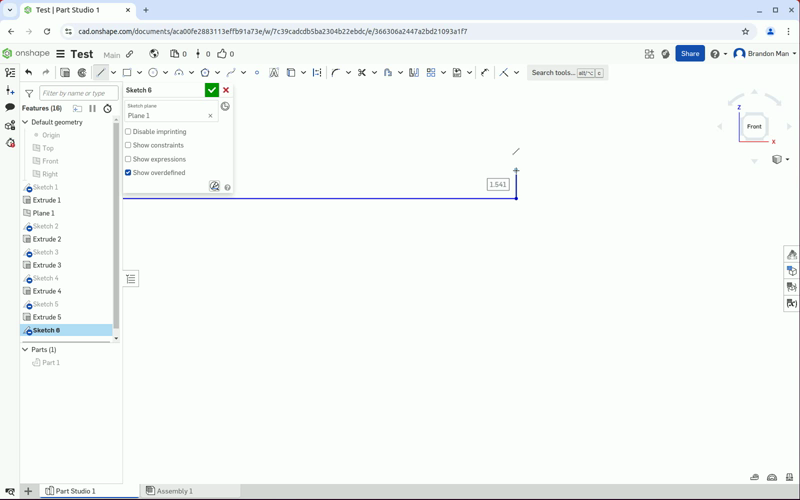
scroll(-6)
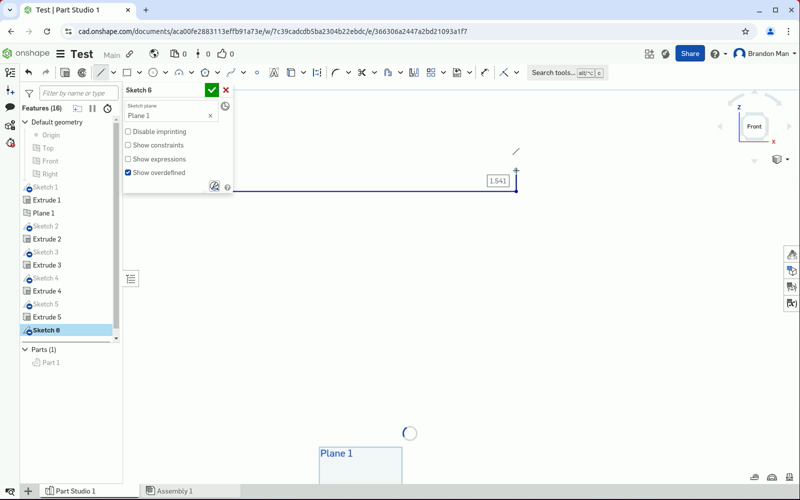
scroll(-6)
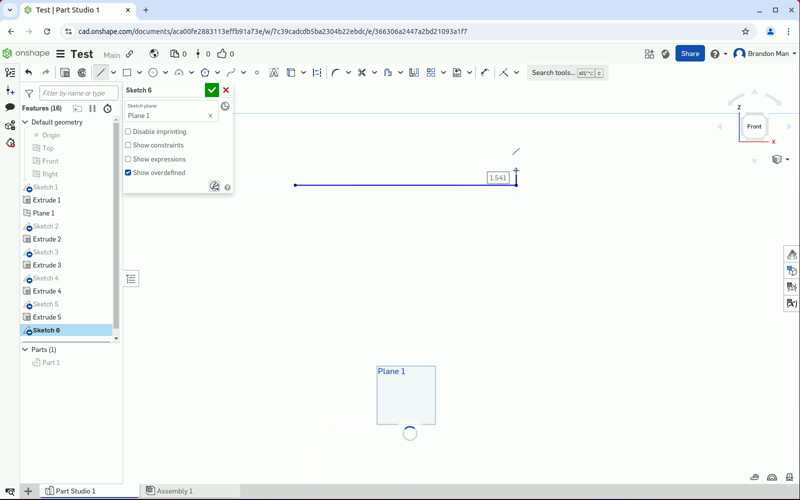
scroll(-6)
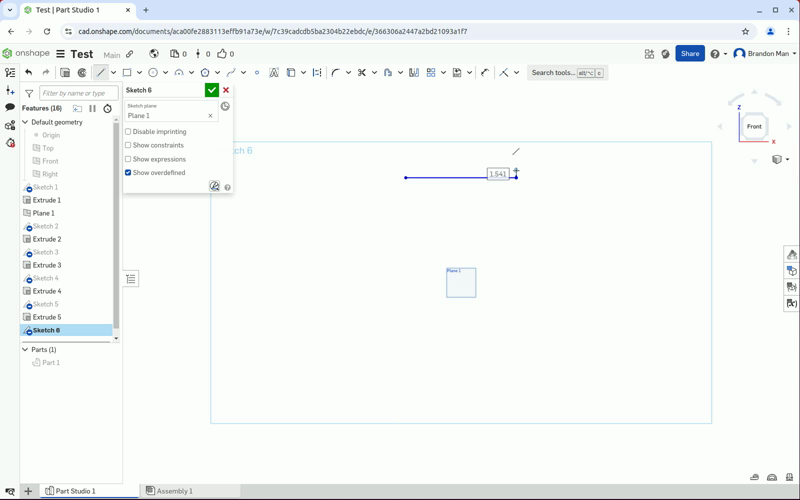
key_up(shift)
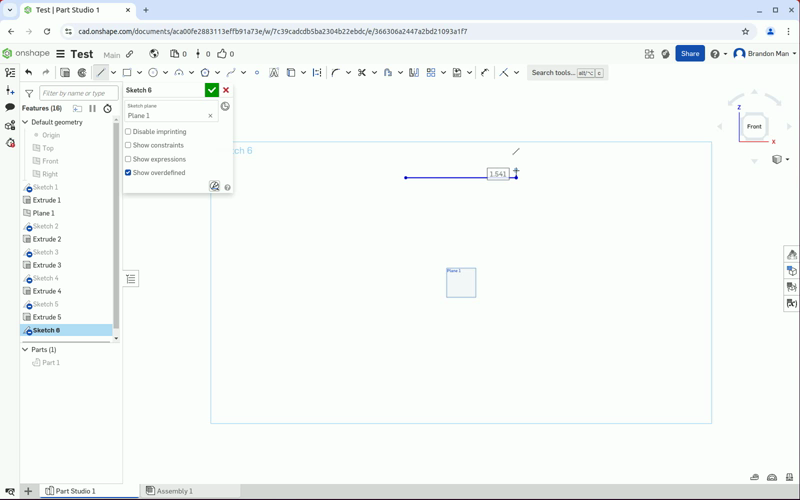
key_down(shift)
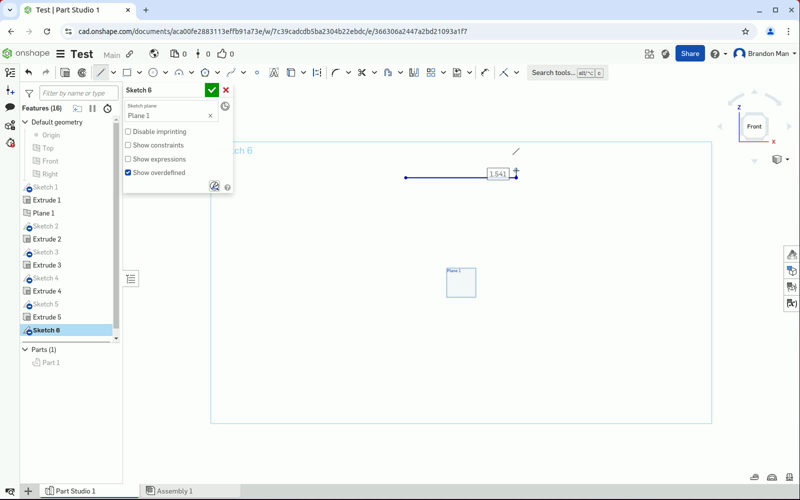
mouse_move(405, 170)
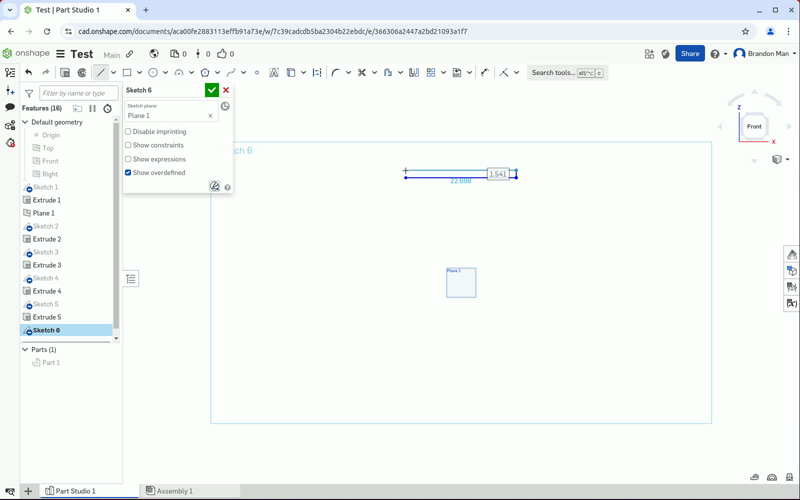
click(405, 170)
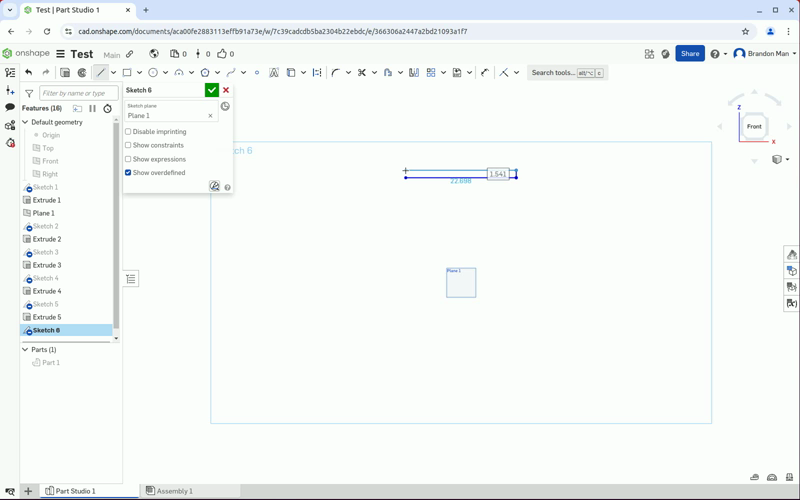
key_up(shift)
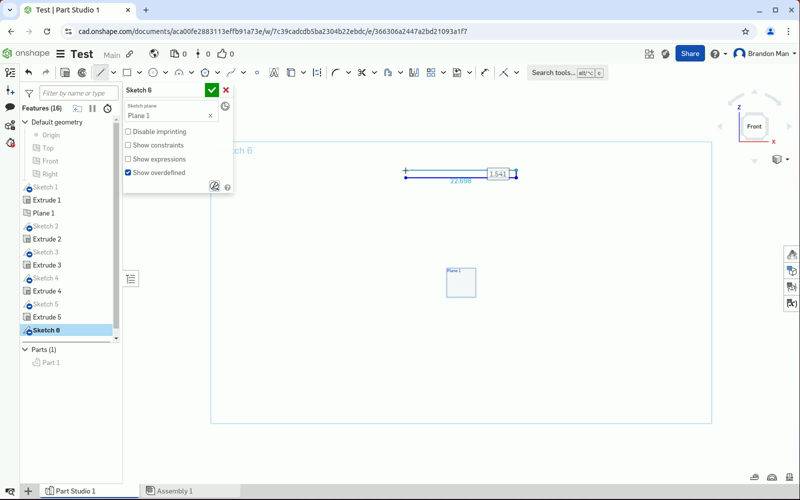
mouse_move(435, 170)
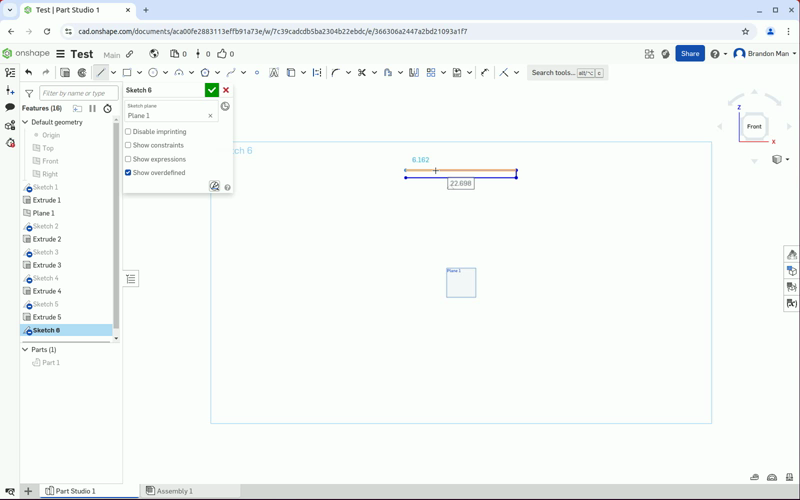
key_down(shift)
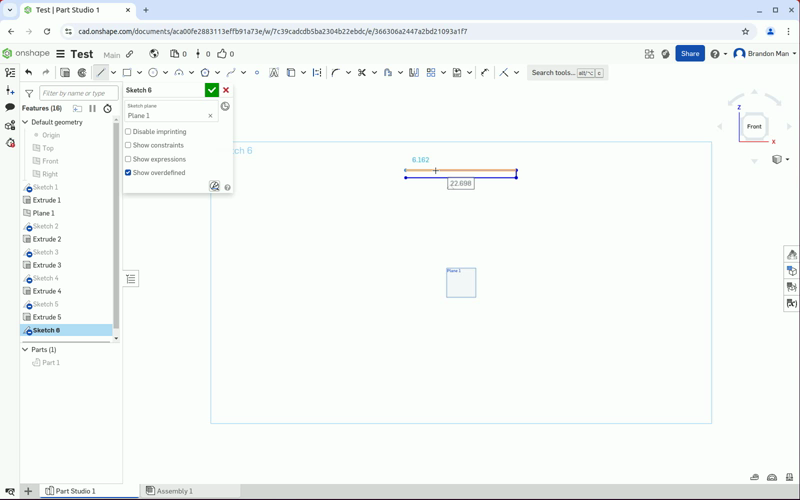
mouse_move(405, 177)
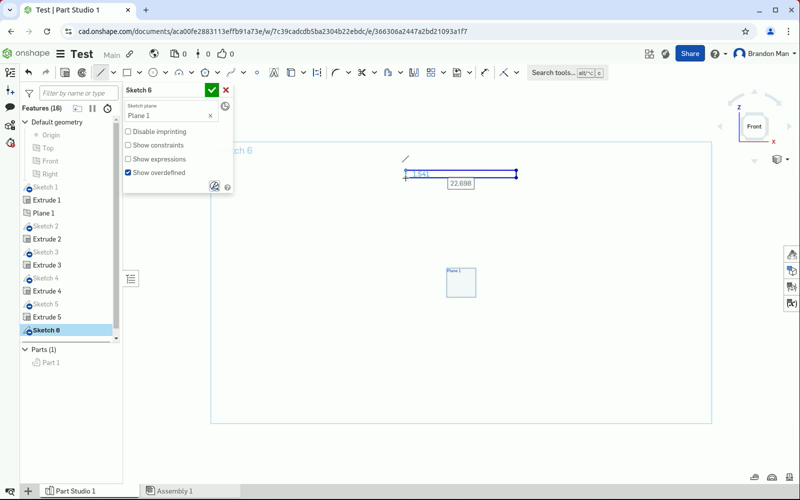
scroll(6)
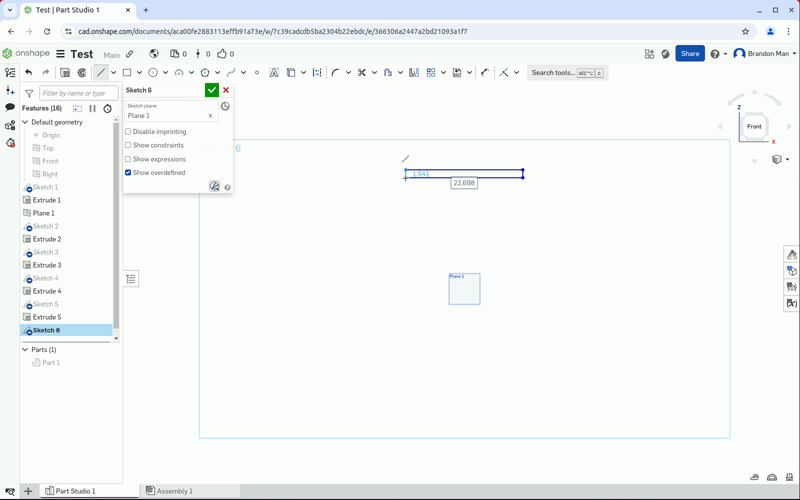
scroll(6)
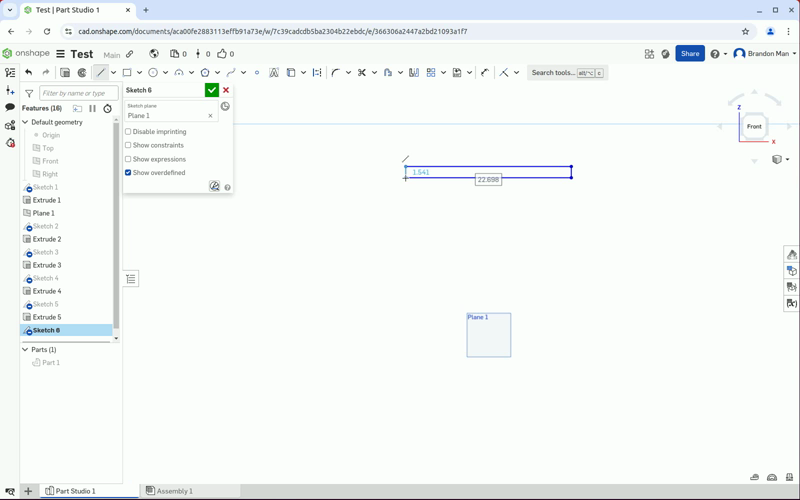
scroll(6)
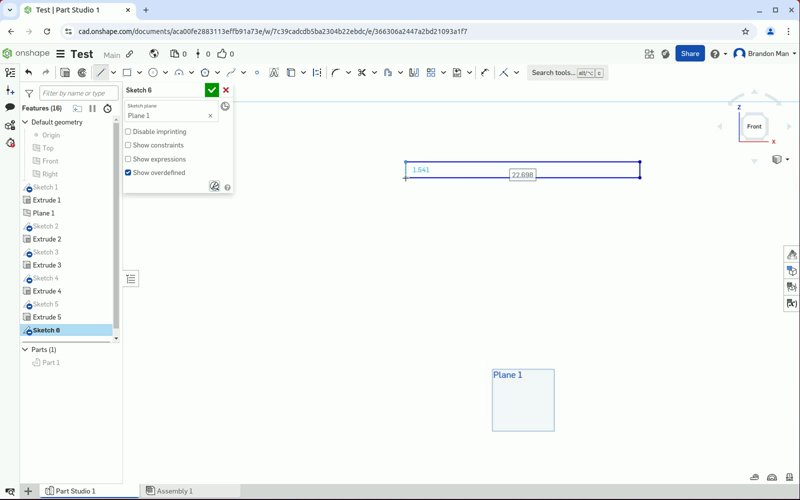
scroll(6)
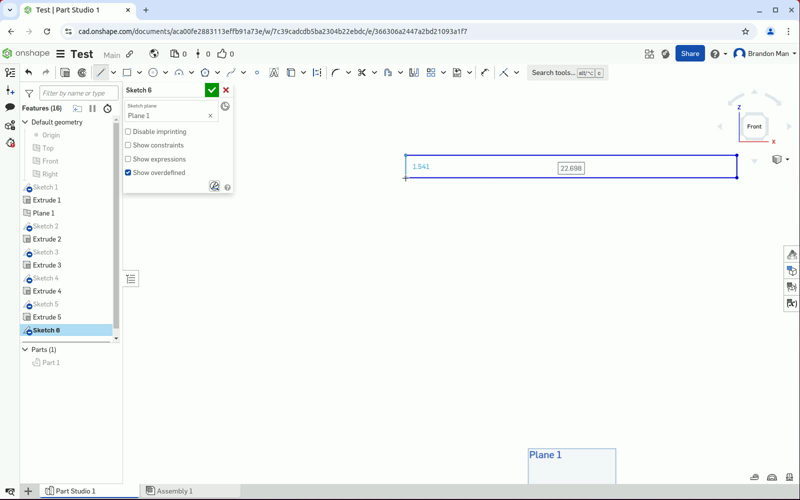
scroll(6)
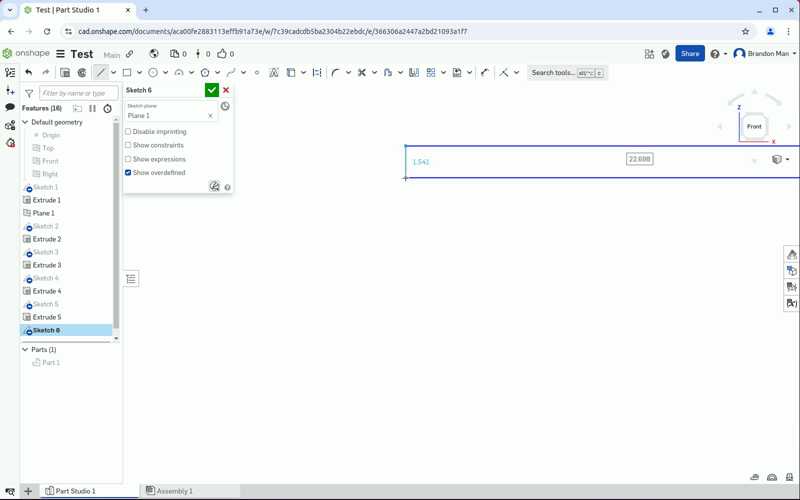
scroll(6)
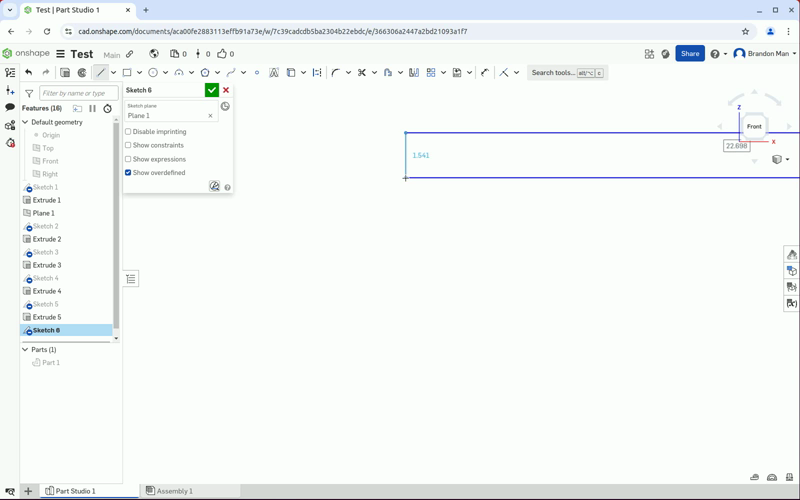
scroll(6)
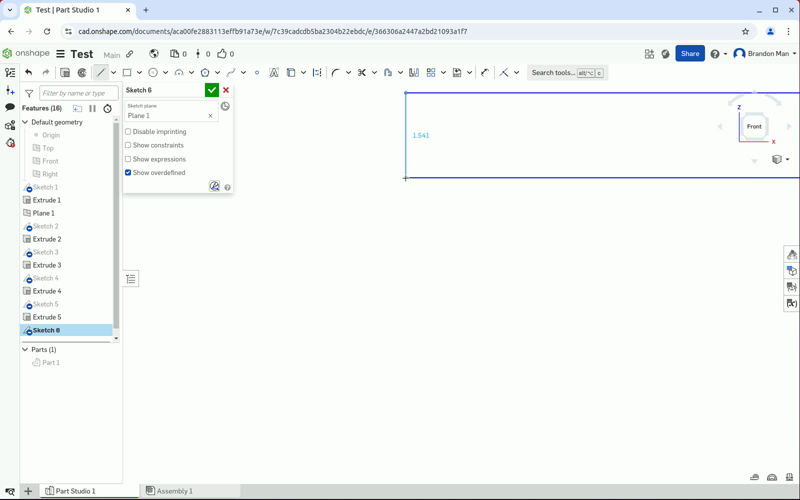
key_up(shift)
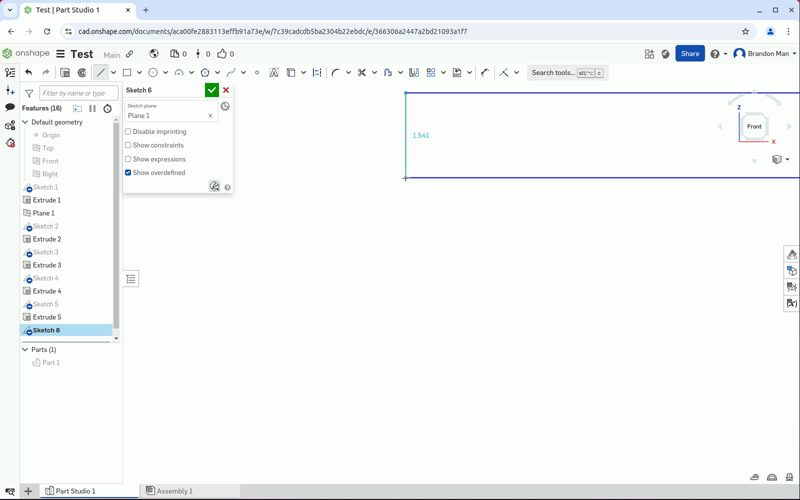
click(405, 177)
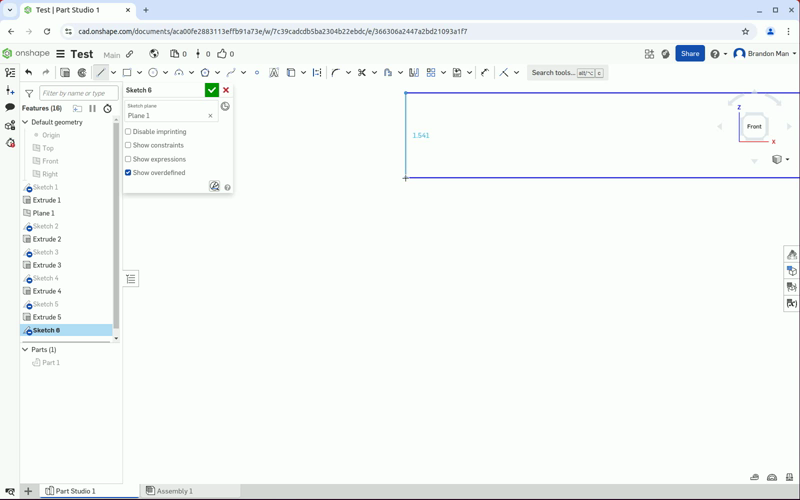
scroll(-6)
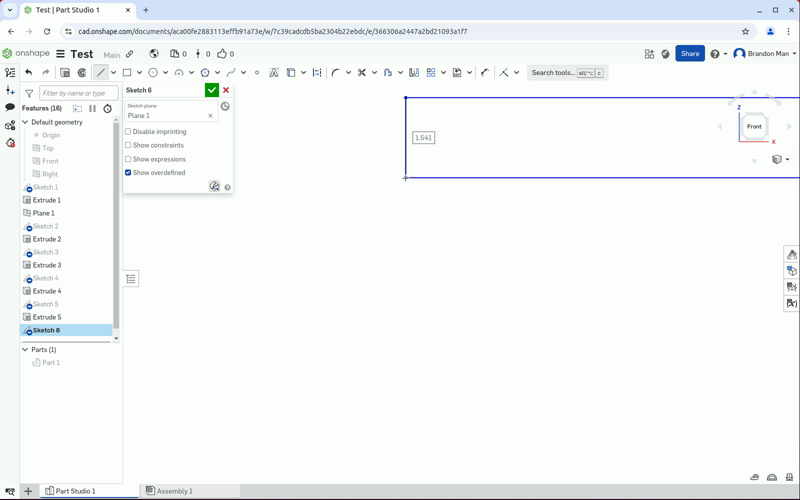
scroll(-6)
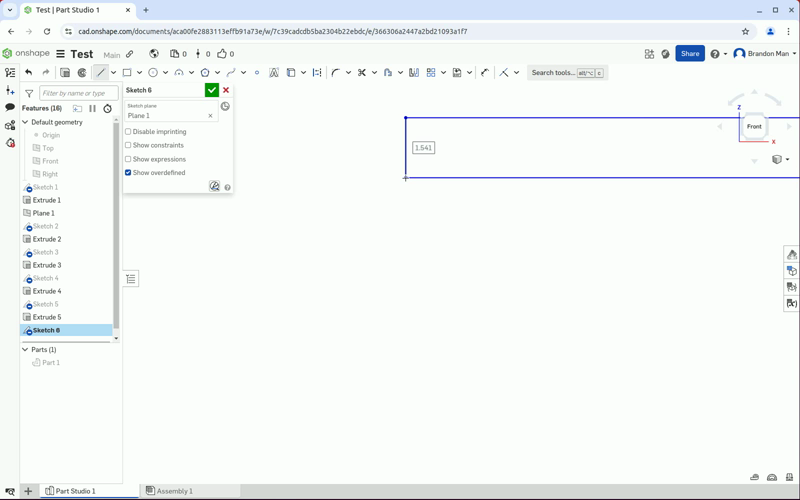
scroll(-6)
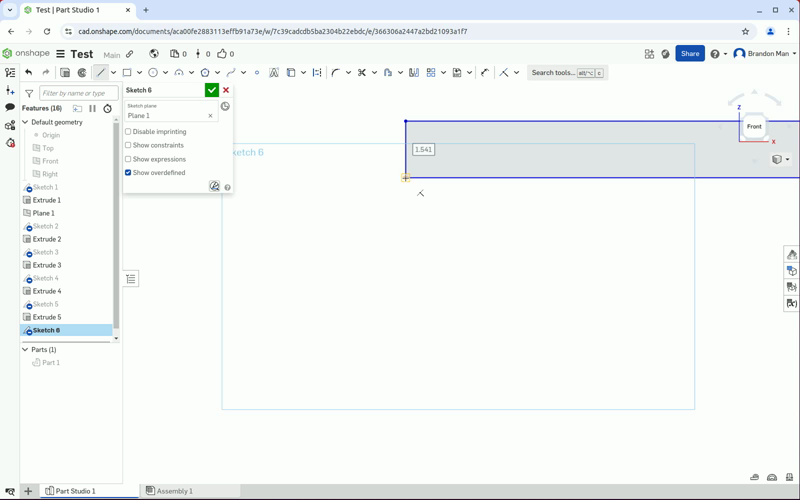
scroll(-6)
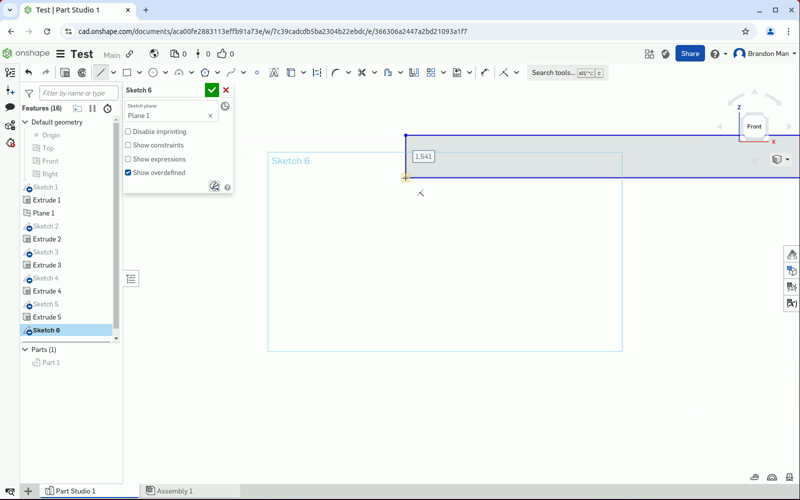
scroll(-6)
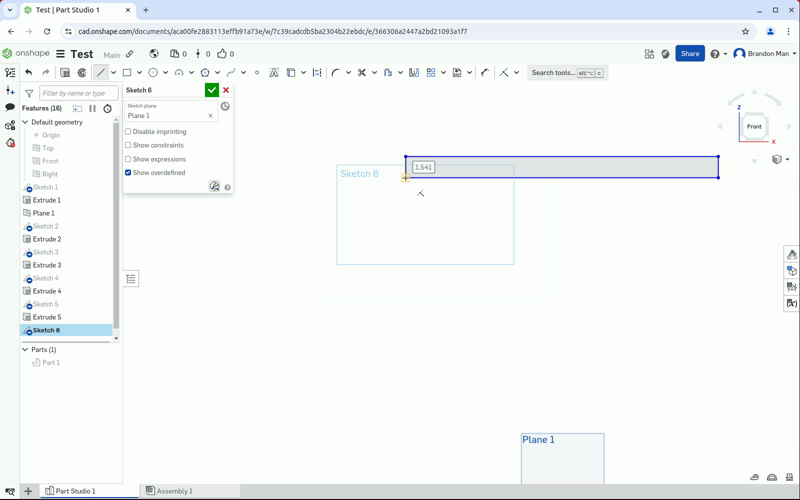
scroll(-6)
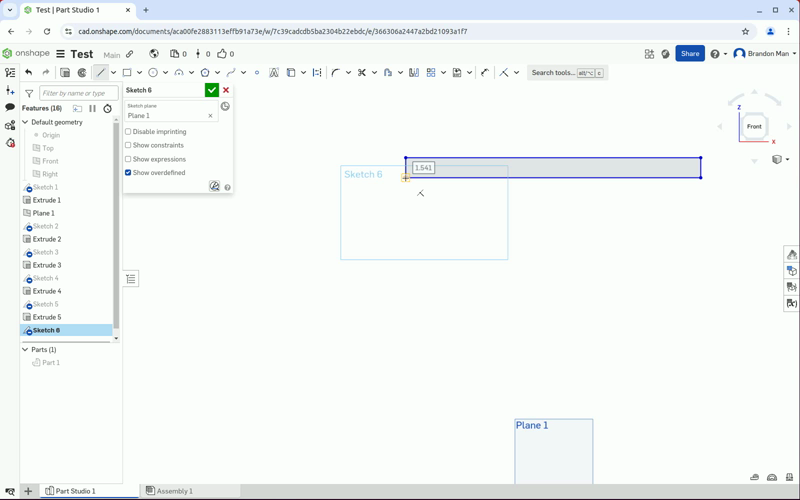
scroll(-6)
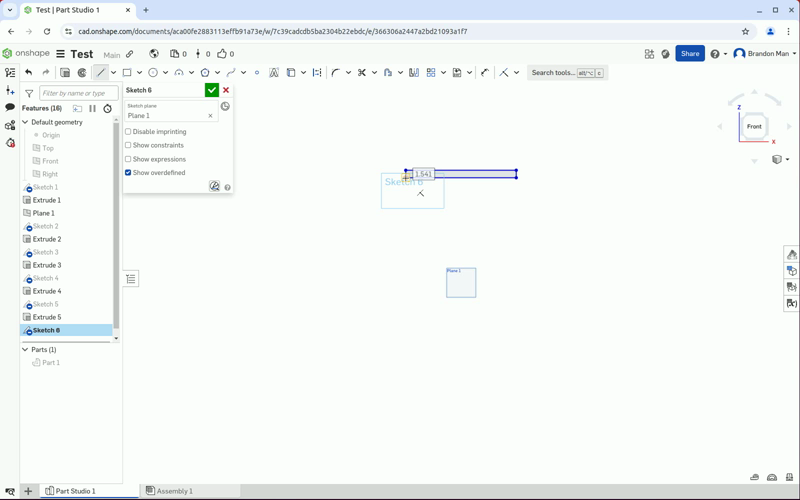
key(esc)
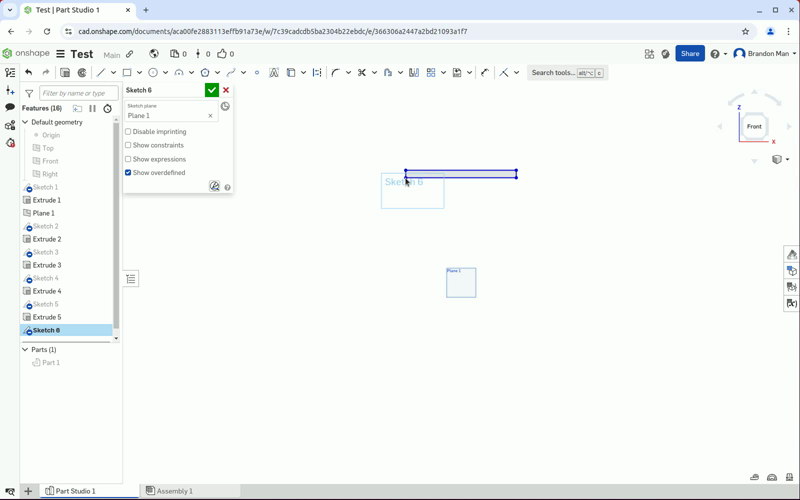
mouse_move(443, 171)
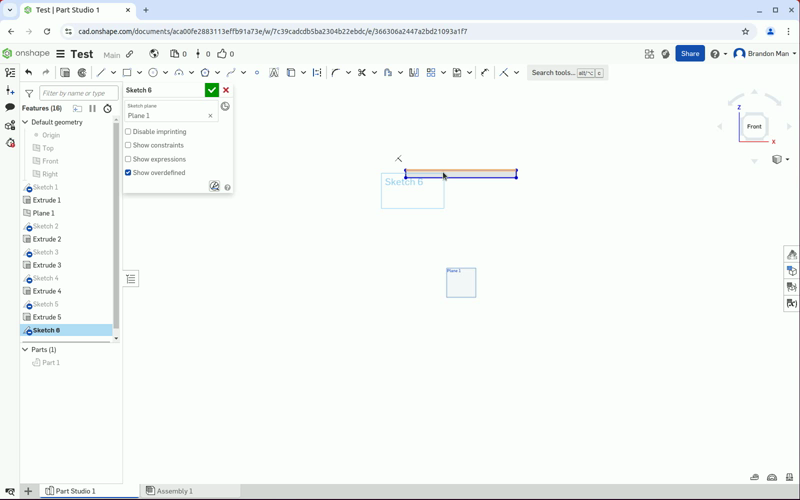
scroll(6)
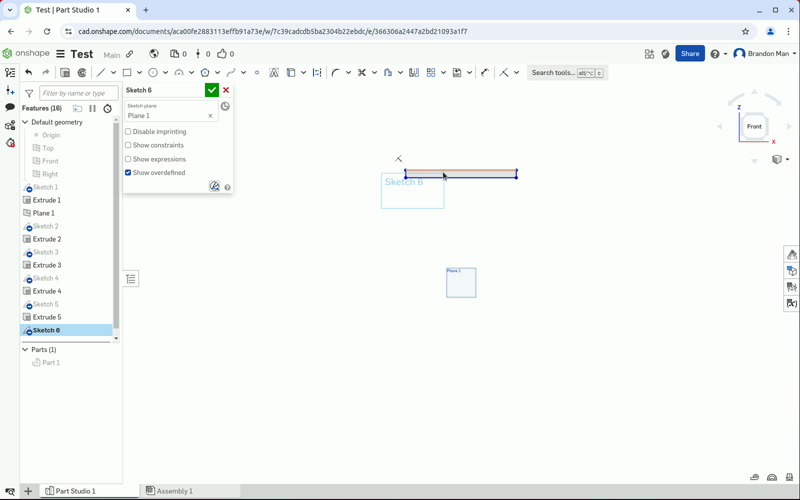
scroll(6)
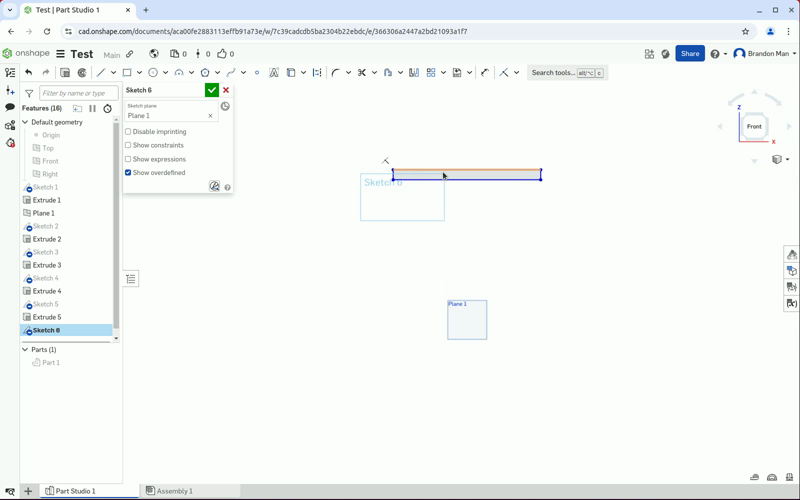
scroll(6)
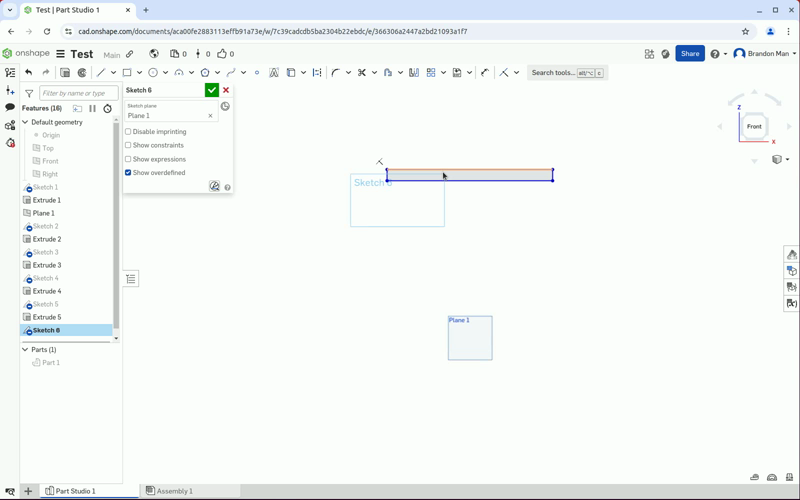
scroll(6)
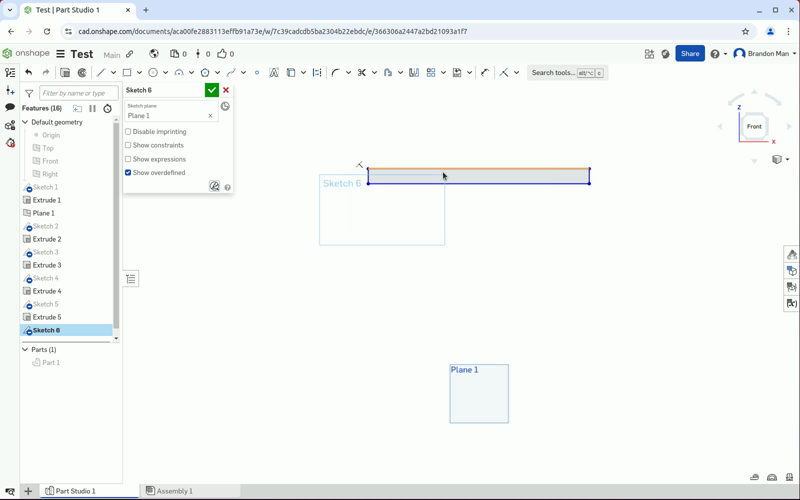
scroll(6)
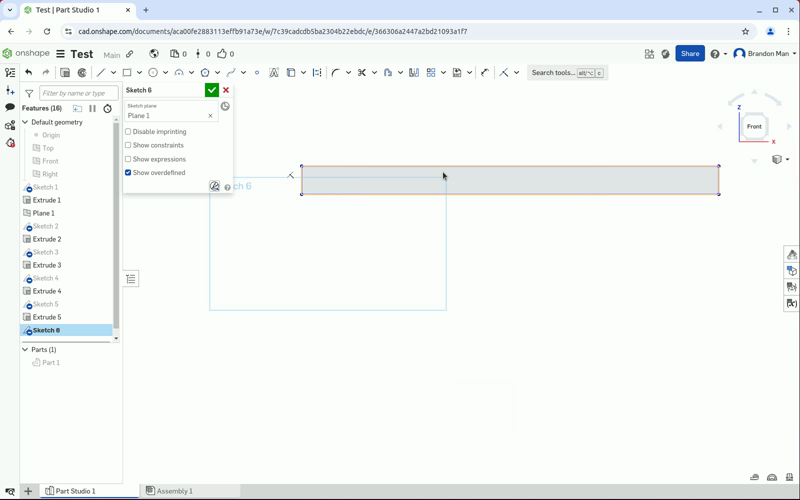
scroll(6)
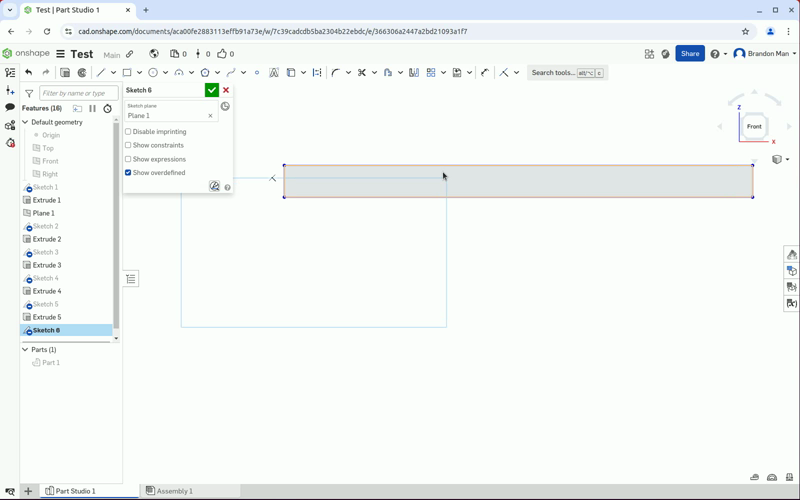
scroll(6)
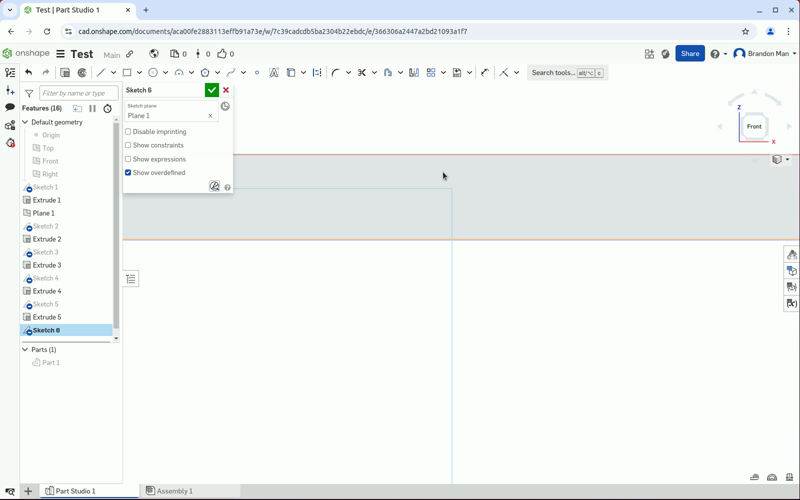
click(443, 171)
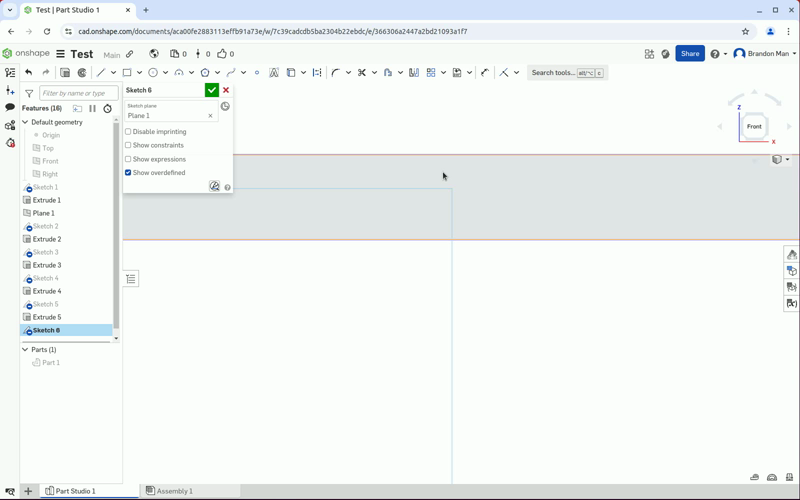
scroll(-6)
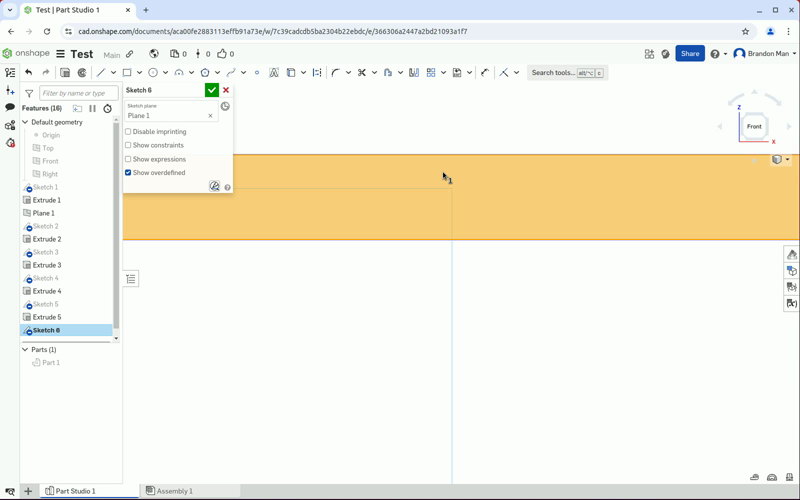
scroll(-6)
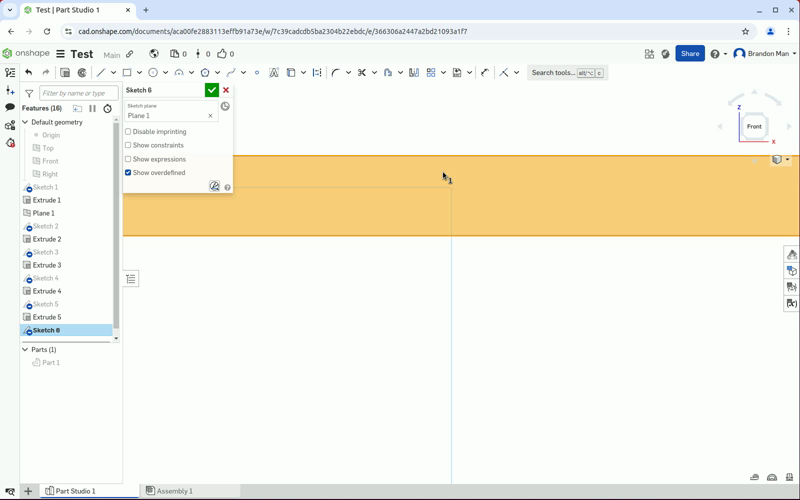
scroll(-6)
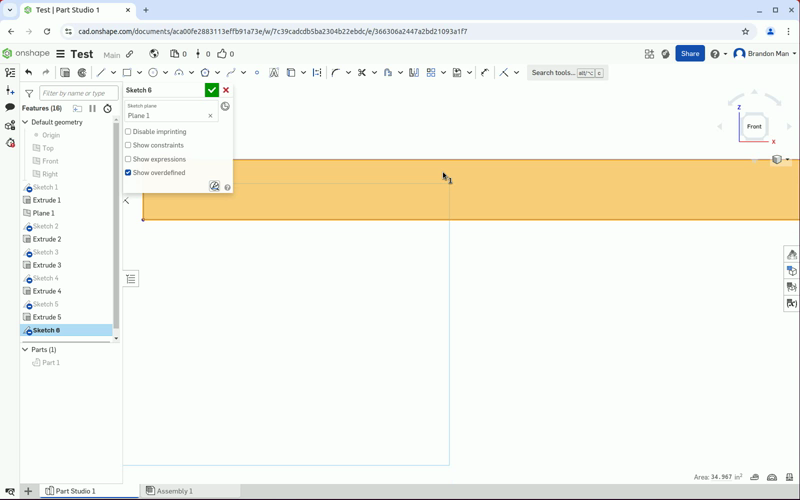
scroll(-6)
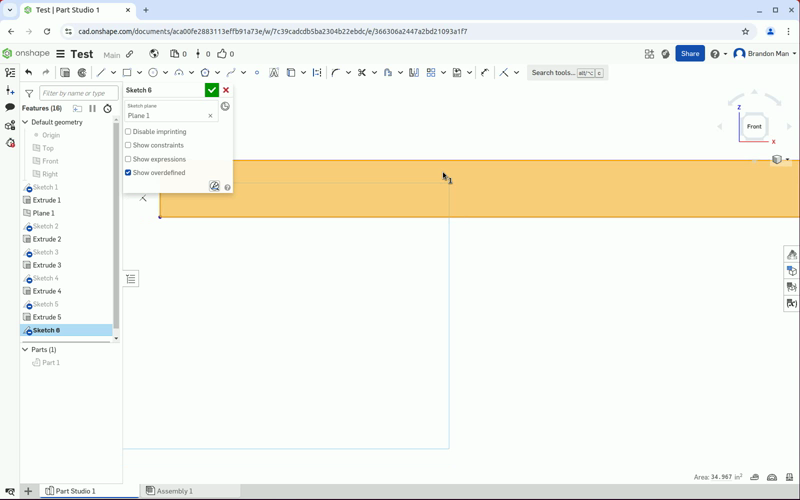
scroll(-6)
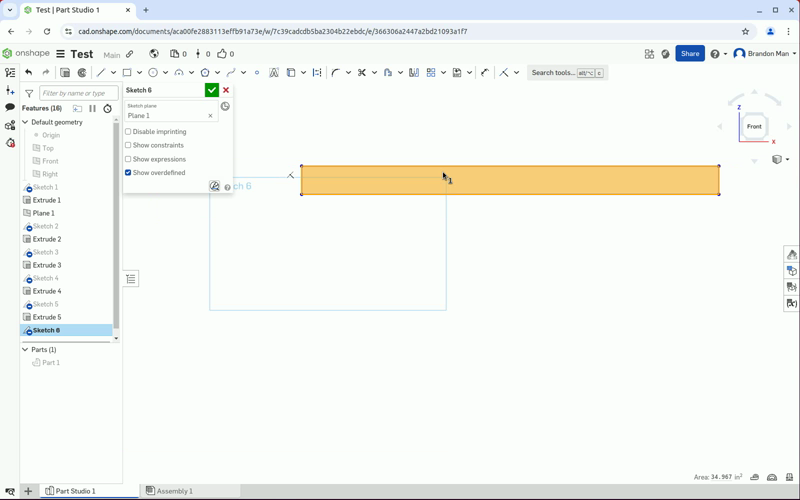
scroll(-6)
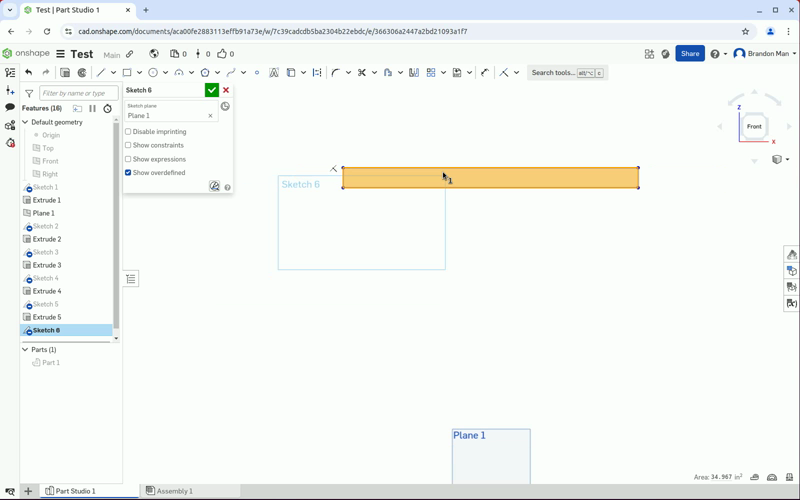
scroll(-6)
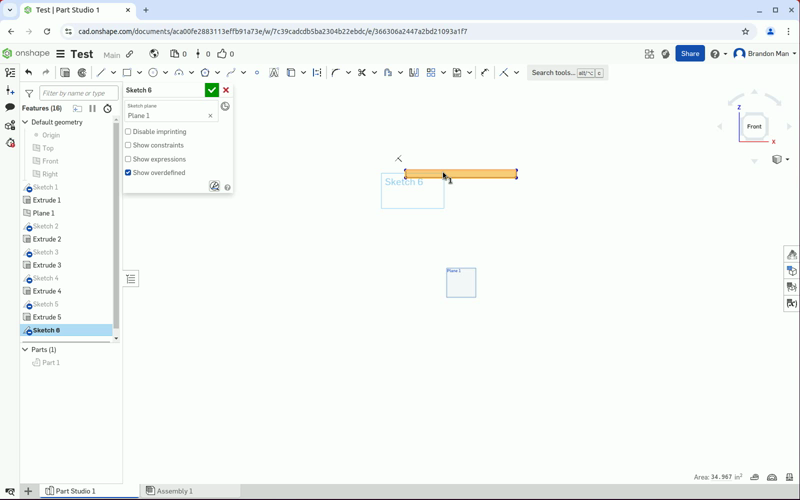
mouse_move(73, 352)
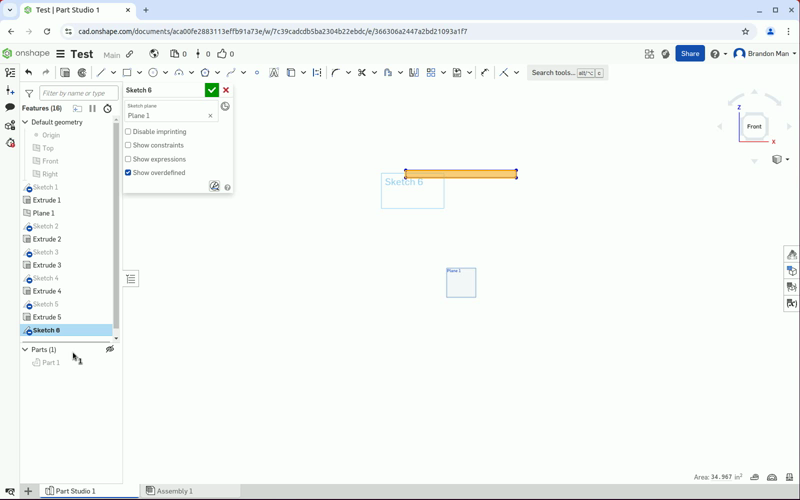
key(shift+y)
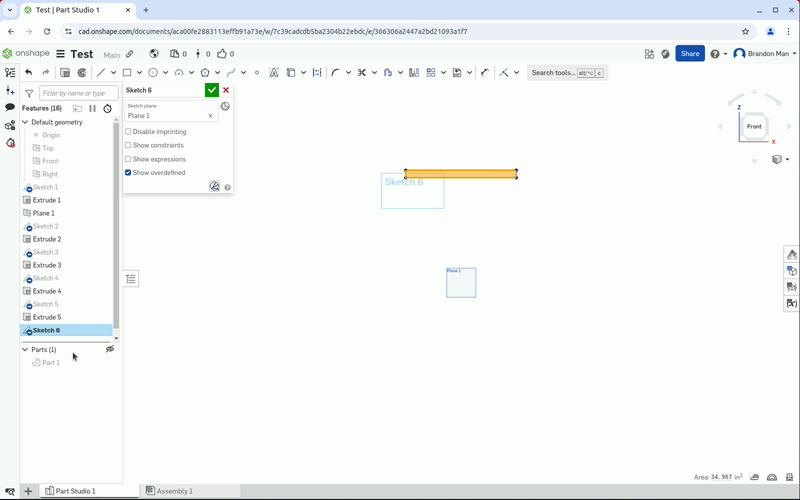
key(shift+e)
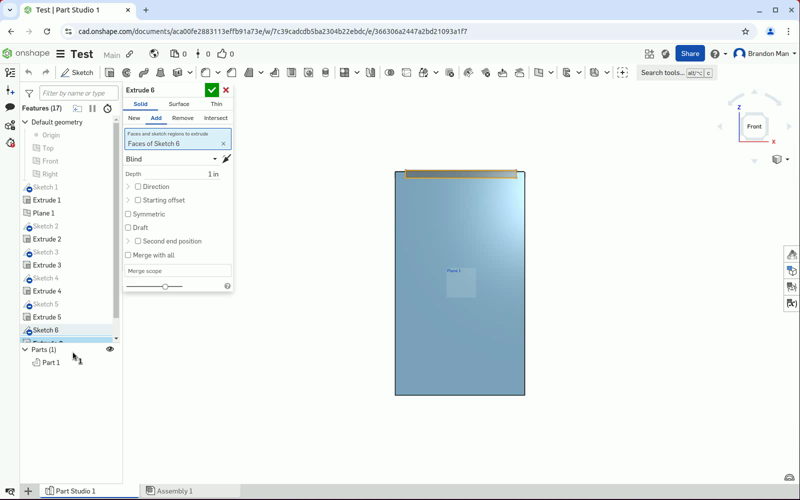
mouse_move(143, 106)
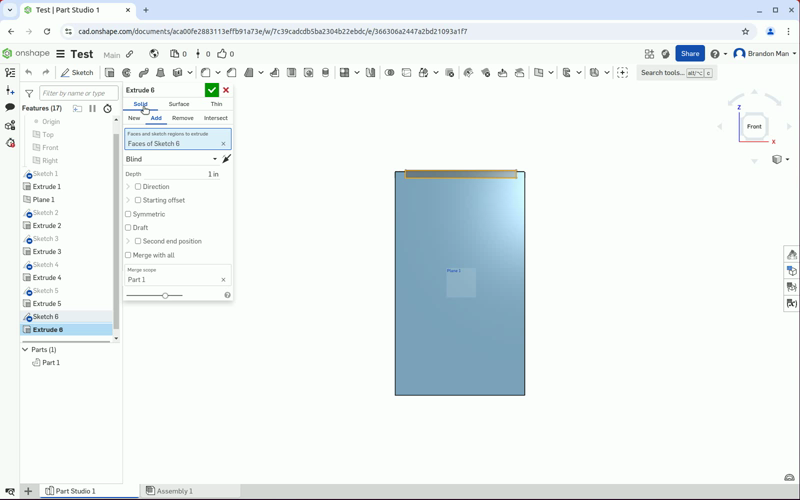
click(143, 106)
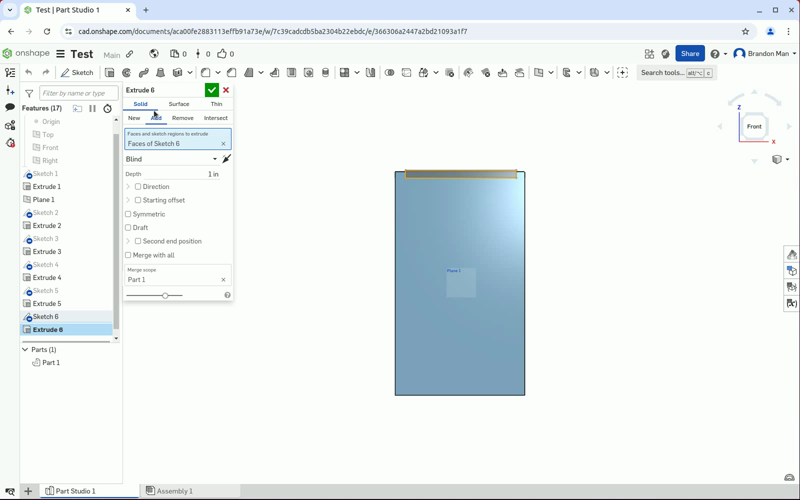
mouse_move(186, 120)
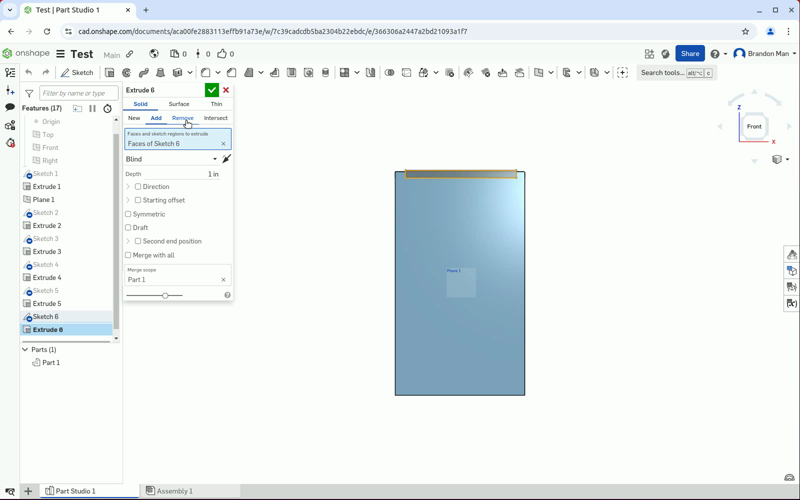
click(186, 120)
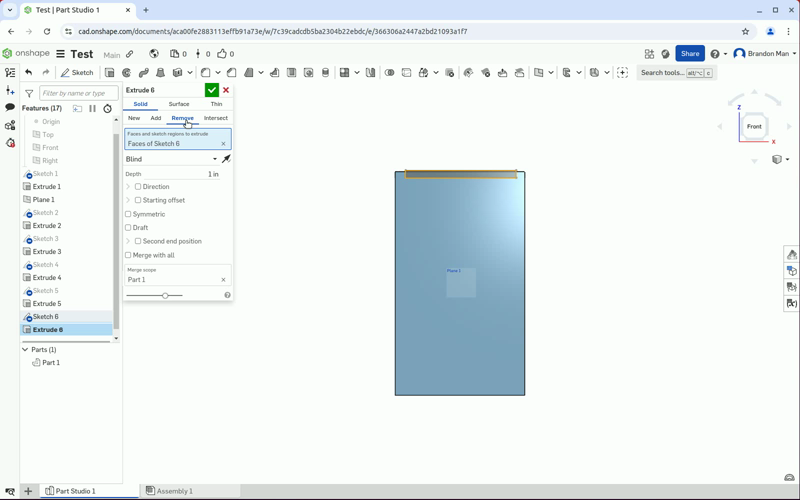
key(tab, 4)
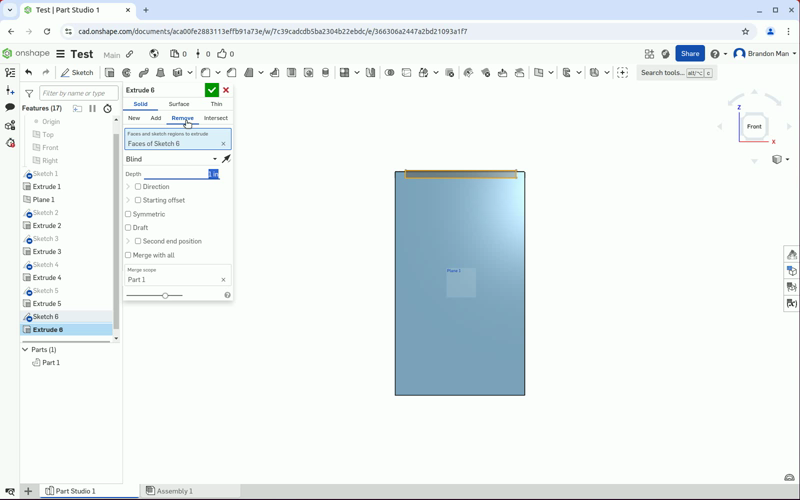
text(0.722)
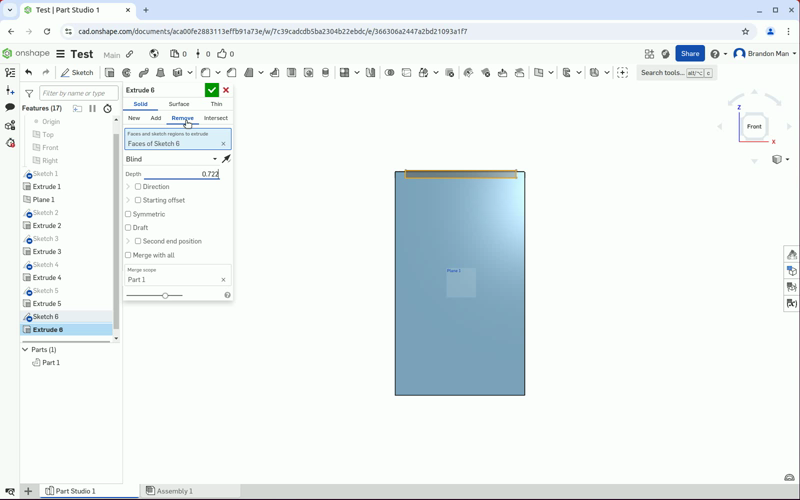
key(tab, 6)
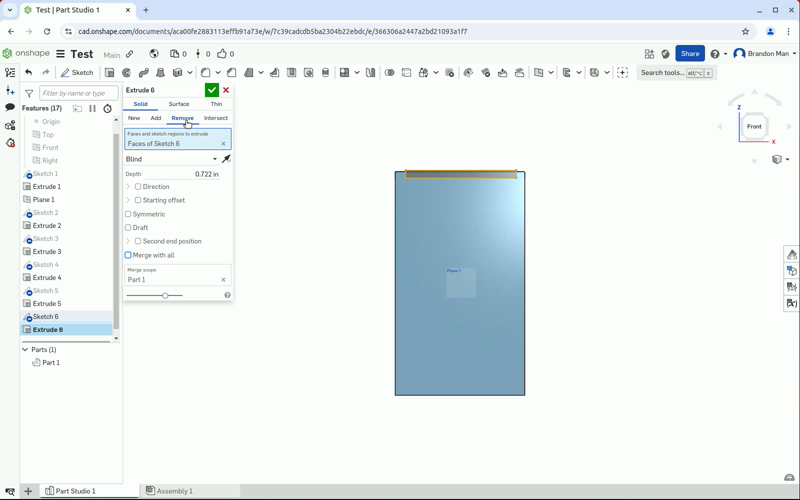
key(space)
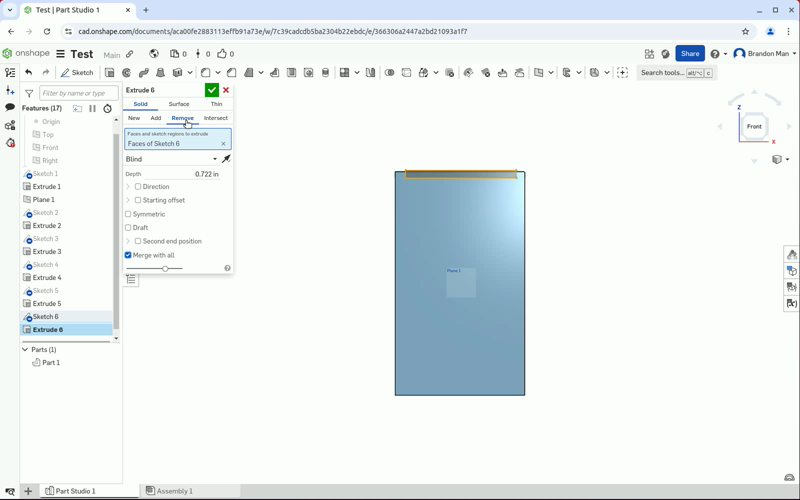
key(enter)
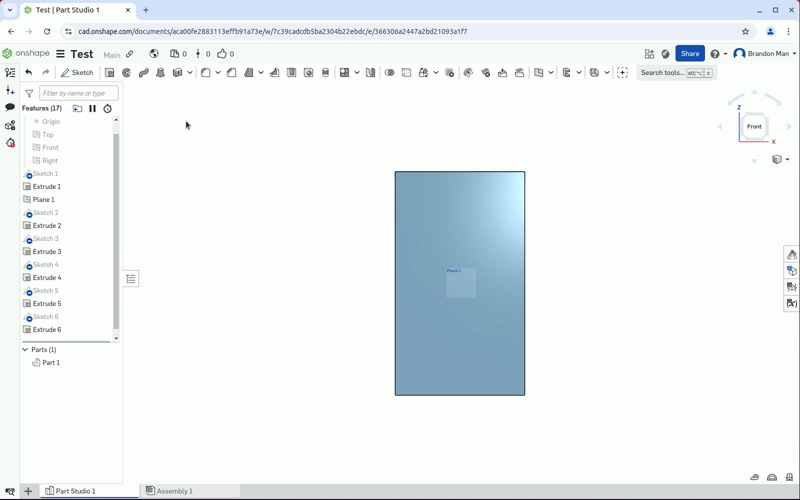
key(shift+h)
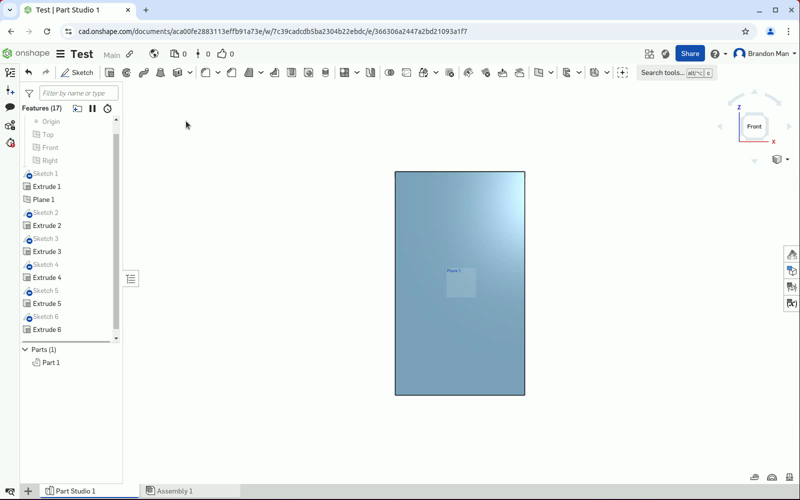
key(shift+h)
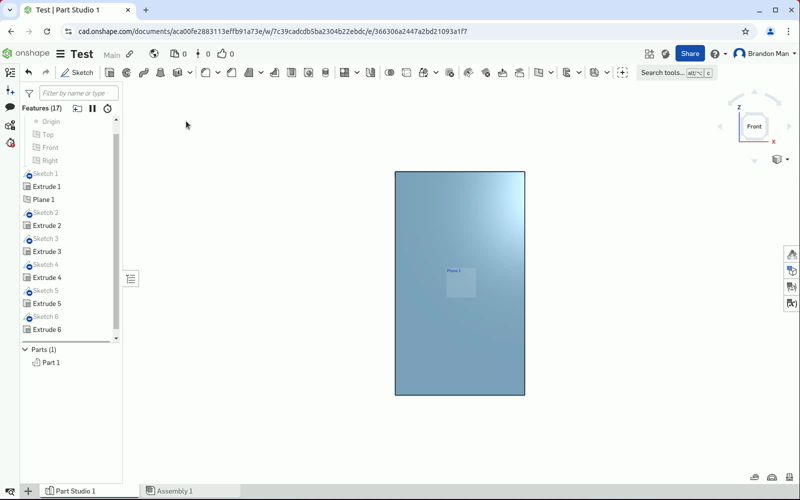
mouse_move(69, 176)
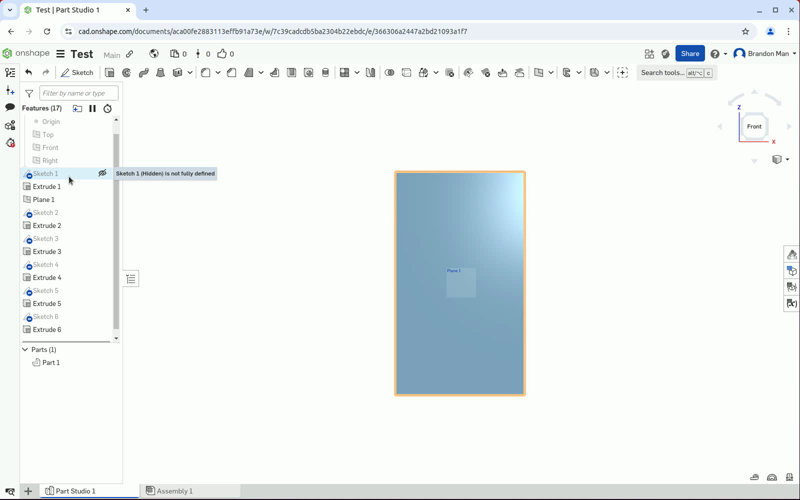
click(69, 176)
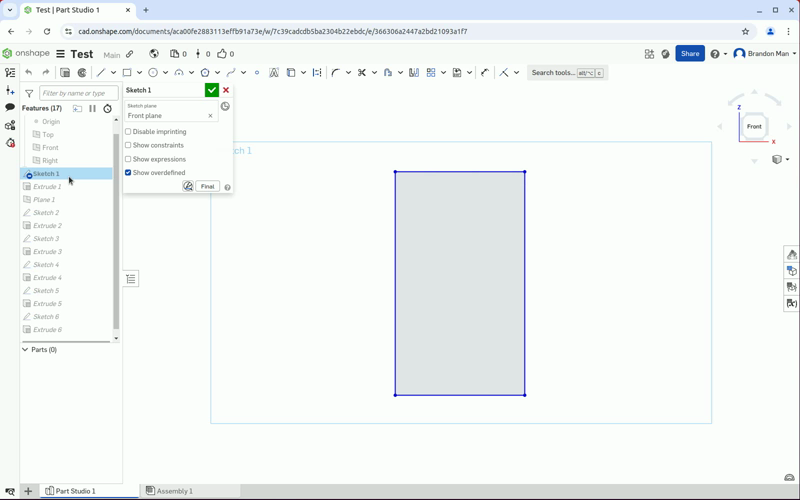
mouse_move(229, 92)
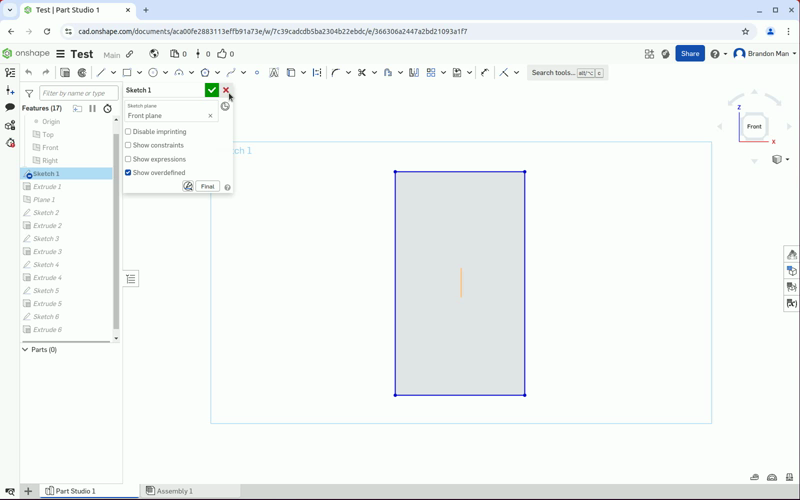
click(229, 92)
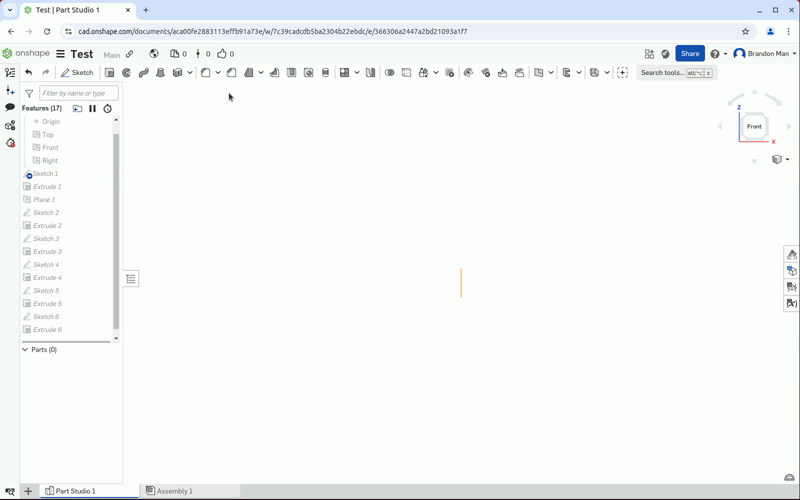
key(shift+s)
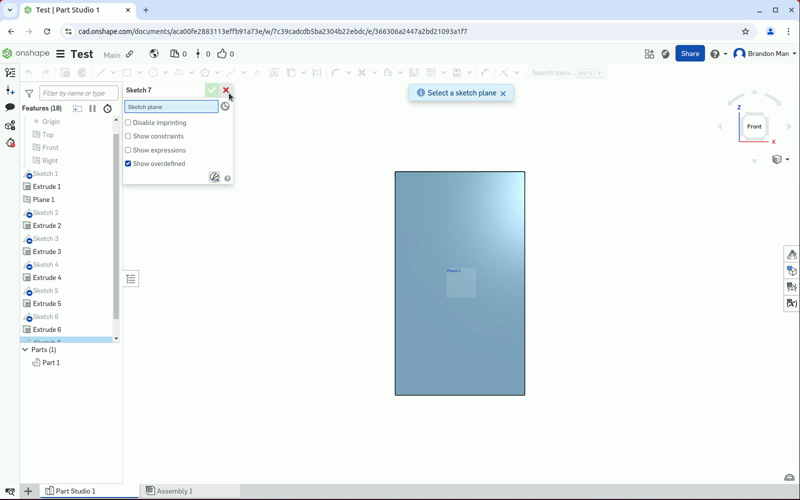
mouse_move(69, 189)
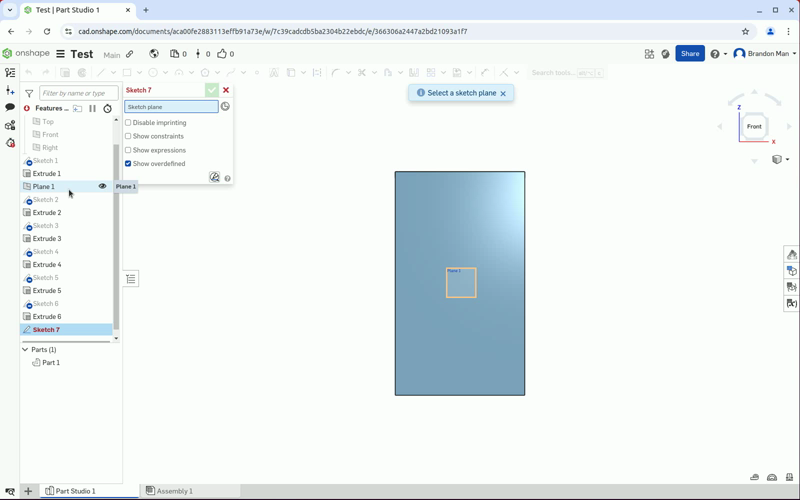
click(69, 189)
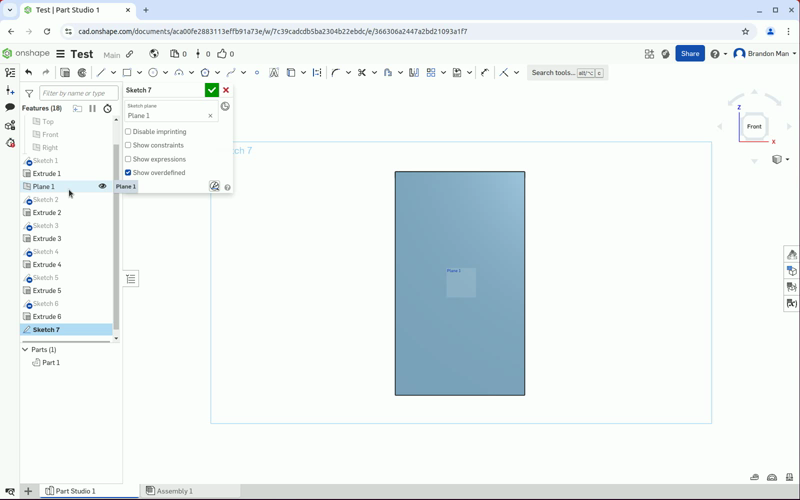
mouse_move(73, 352)
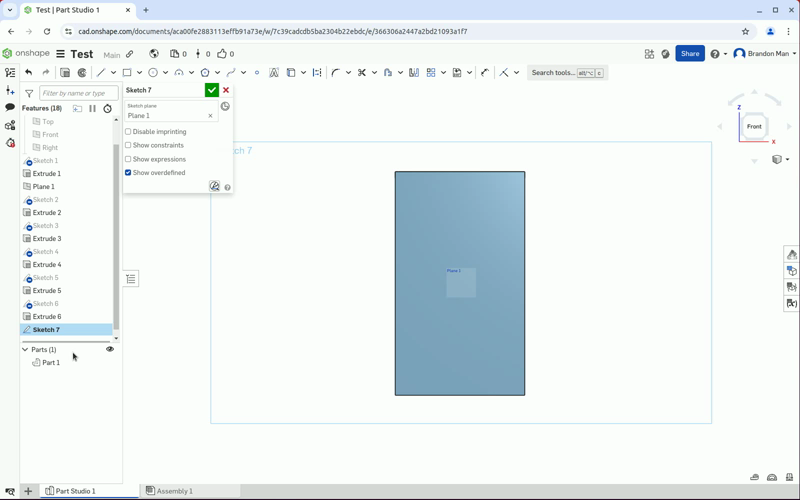
key(y)
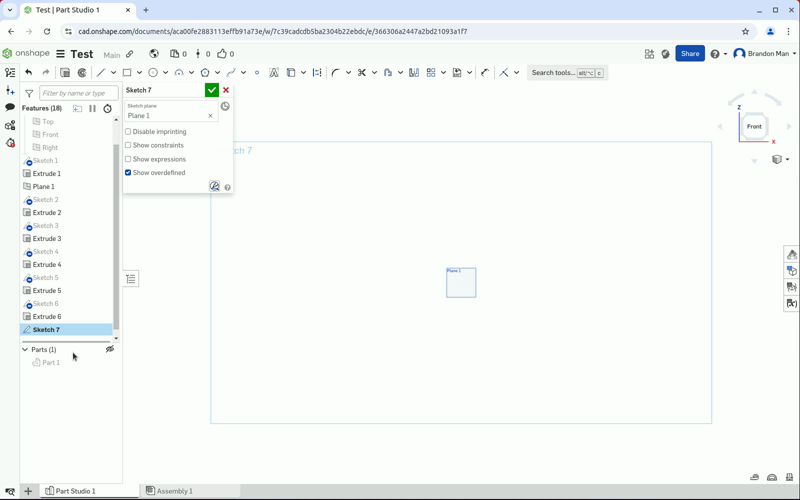
key(l)
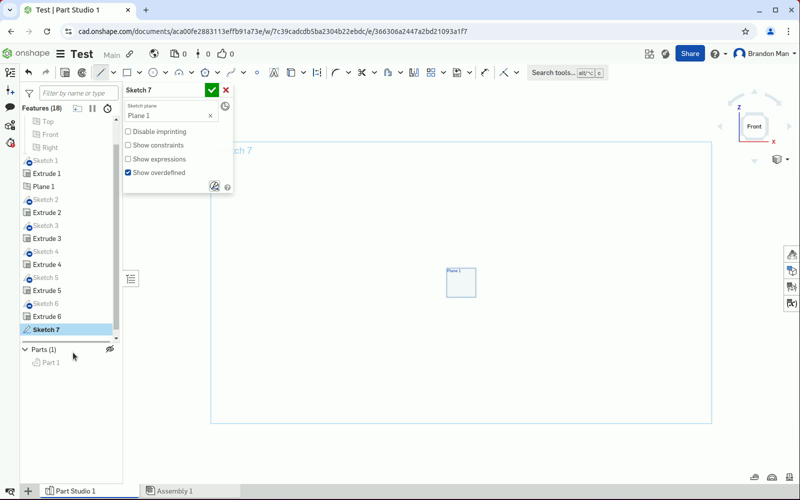
key_down(shift)
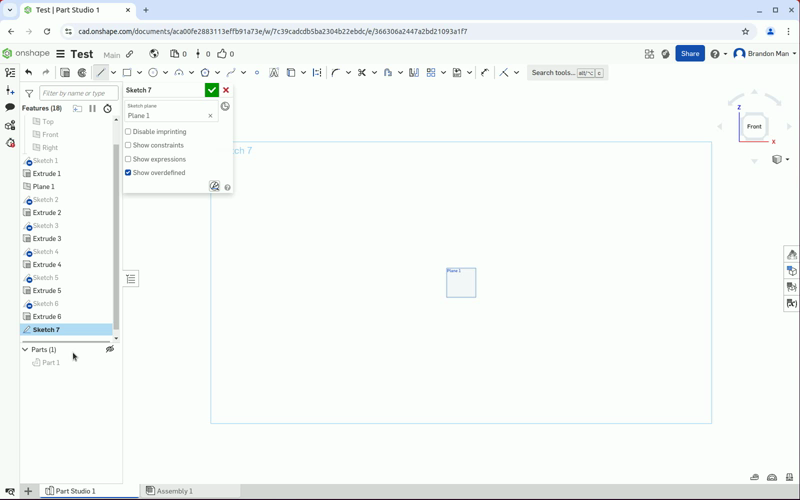
mouse_move(405, 395)
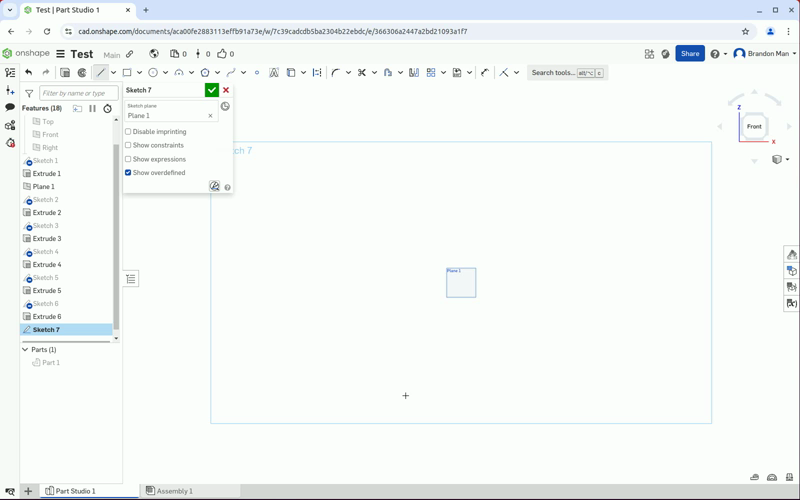
click(405, 395)
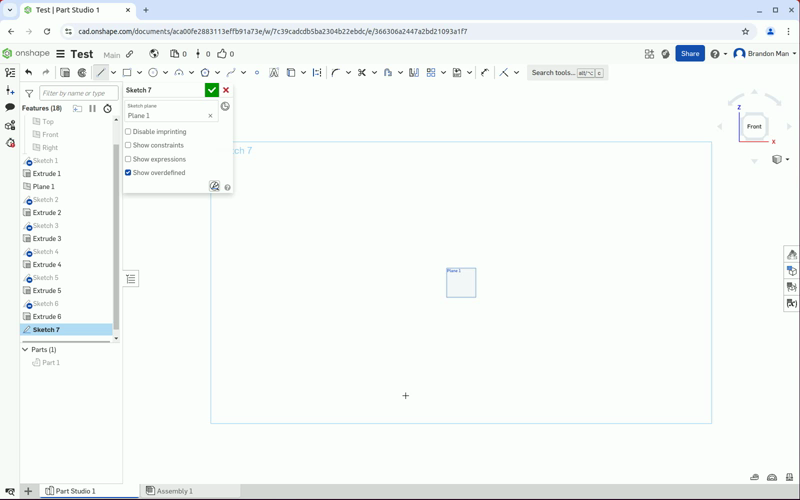
key_up(shift)
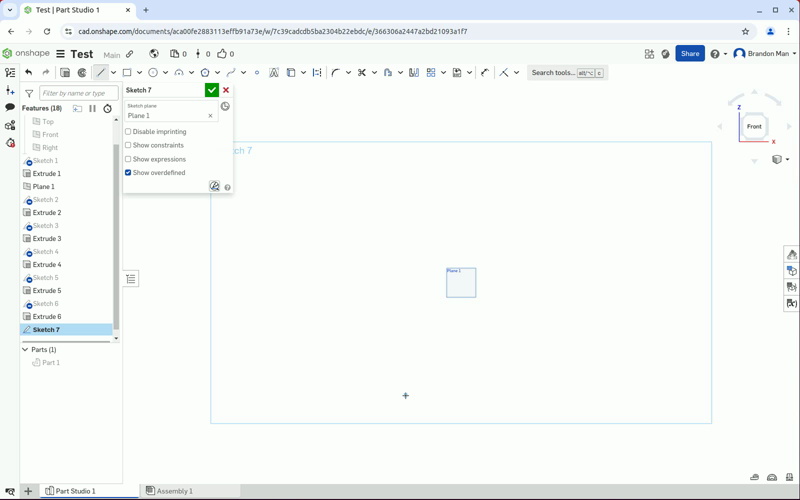
key_down(shift)
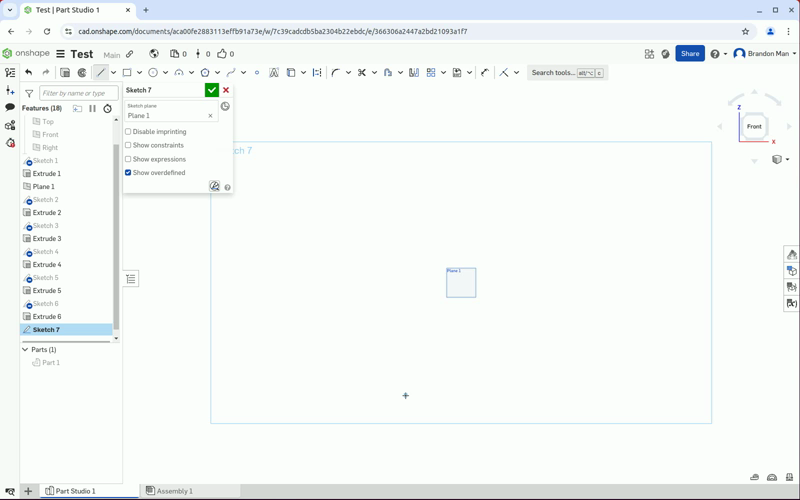
mouse_move(516, 395)
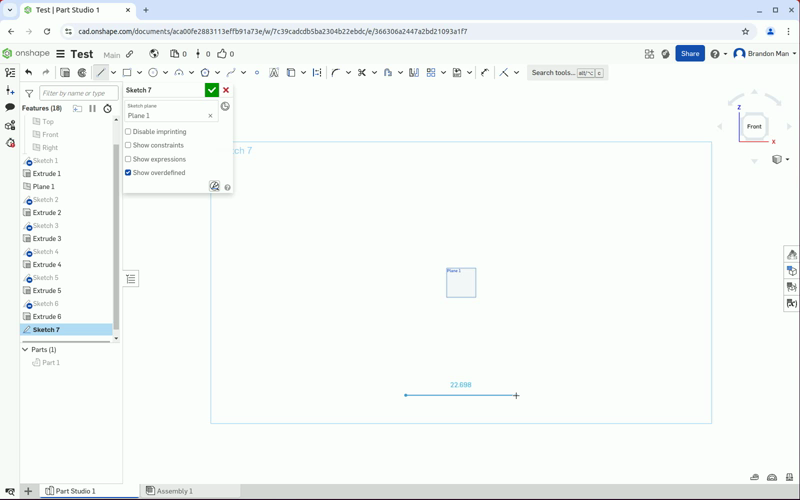
click(516, 395)
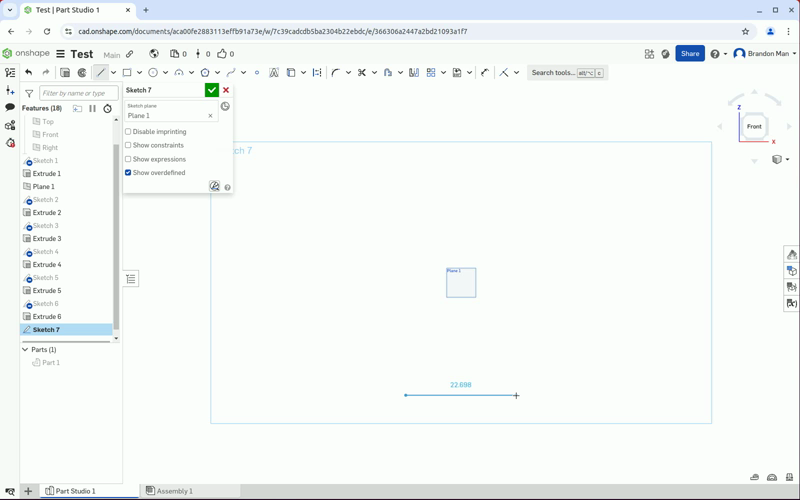
key_up(shift)
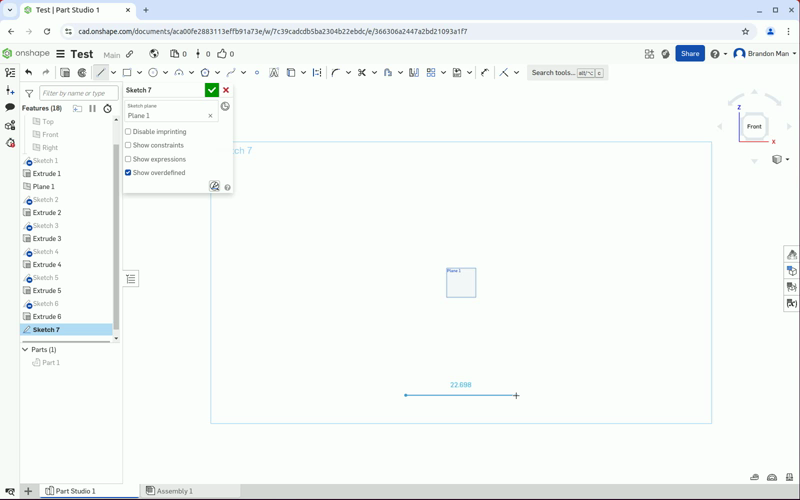
key_down(shift)
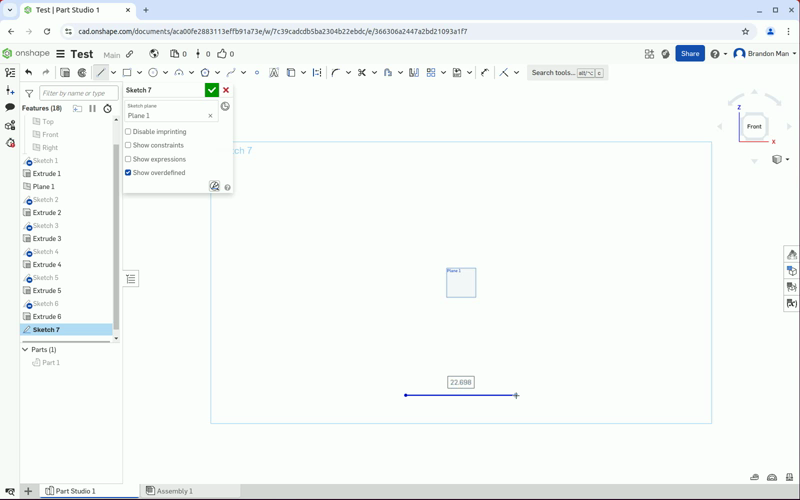
mouse_move(546, 395)
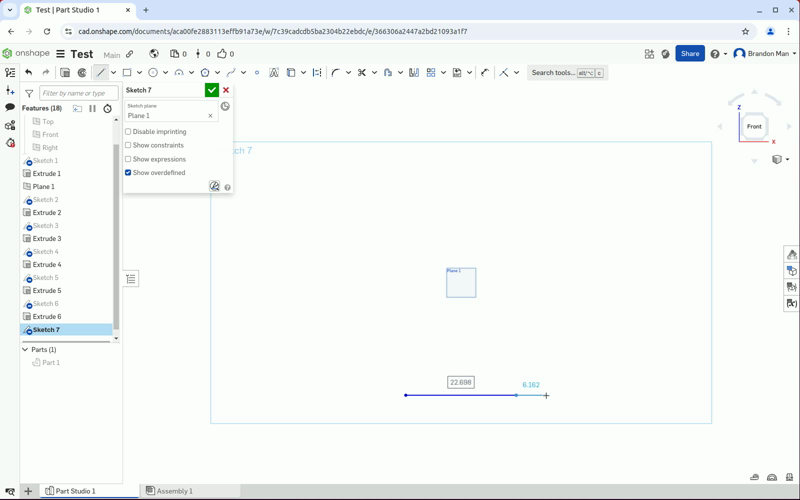
mouse_move(516, 384)
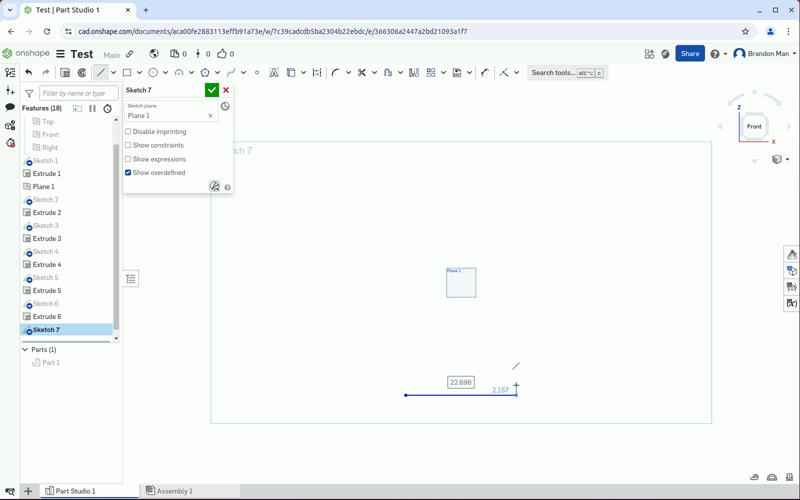
click(516, 384)
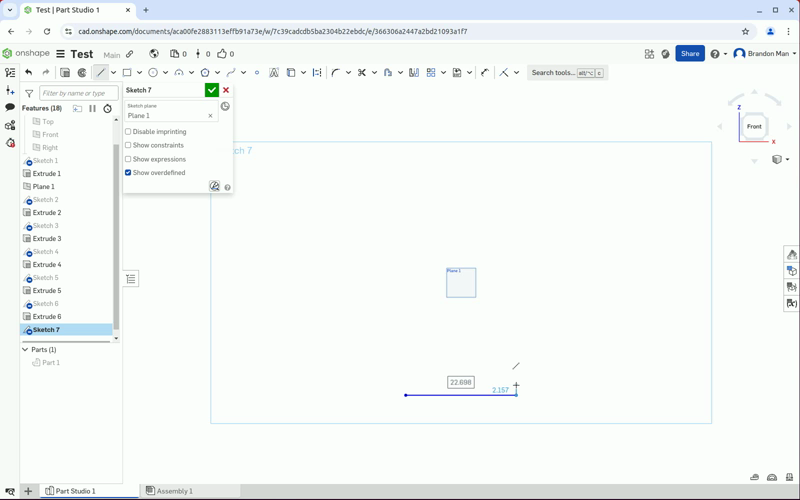
key_up(shift)
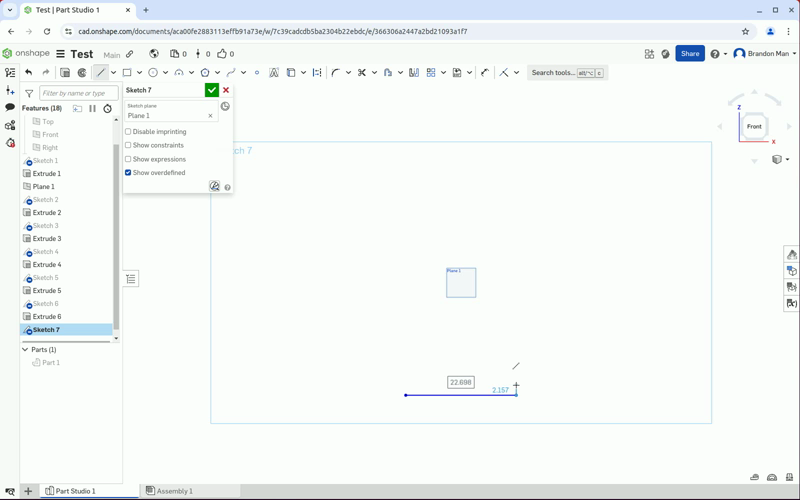
key_down(shift)
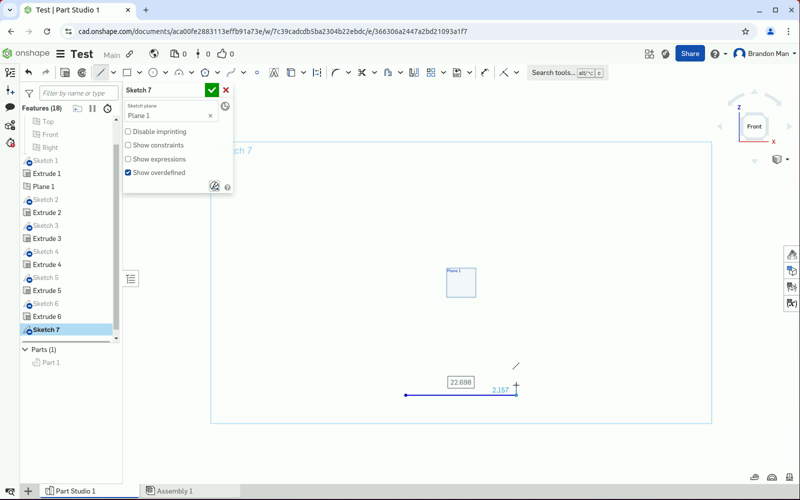
mouse_move(405, 384)
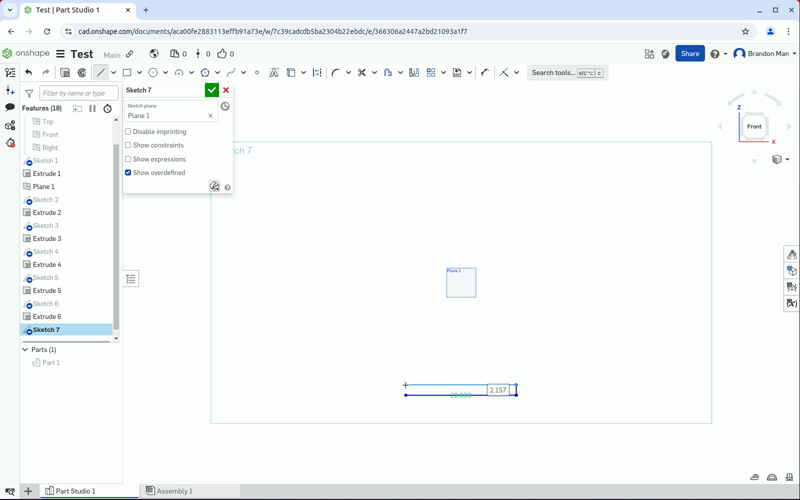
click(405, 384)
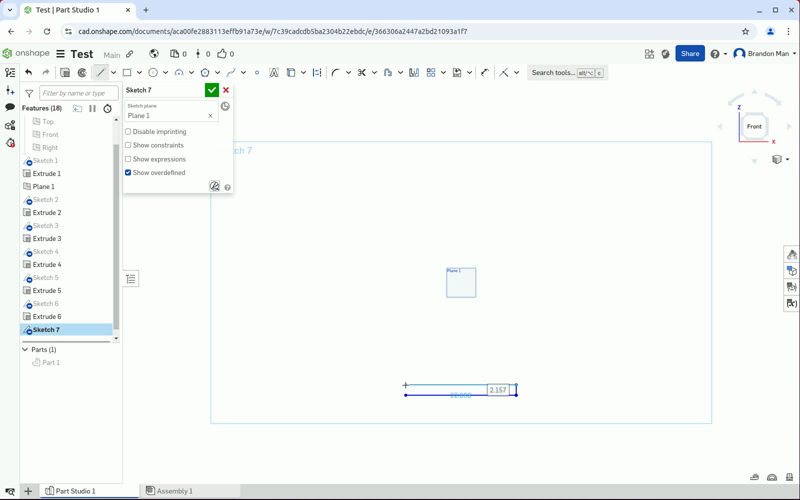
key_up(shift)
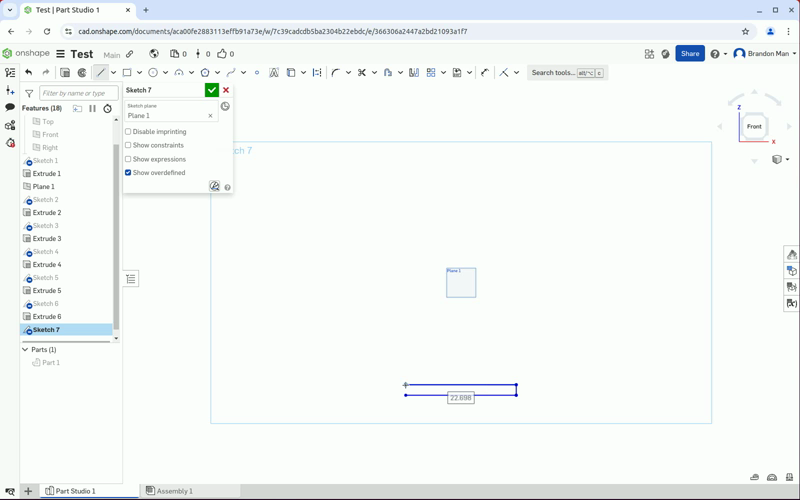
mouse_move(435, 384)
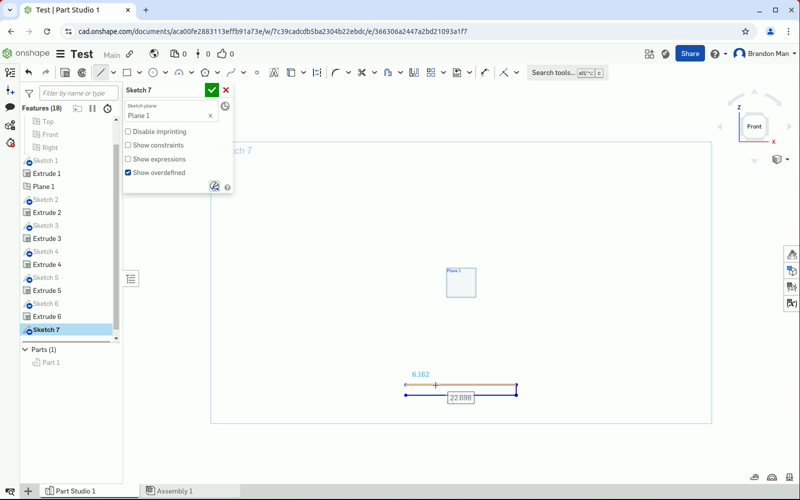
key_down(shift)
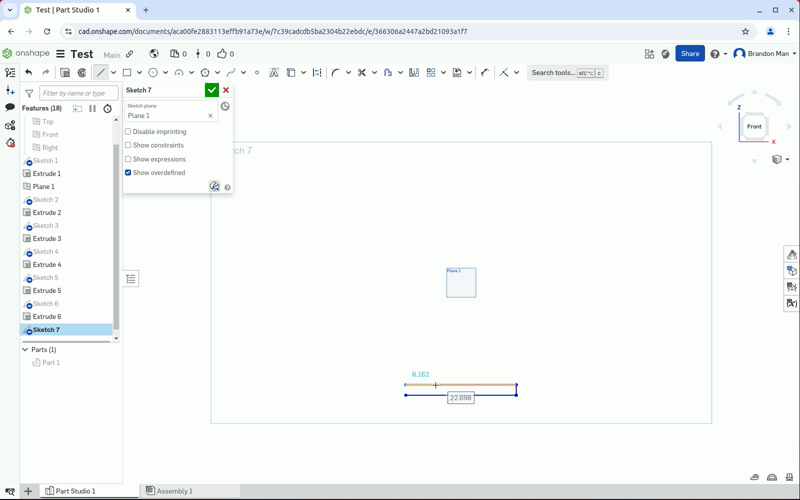
mouse_move(405, 395)
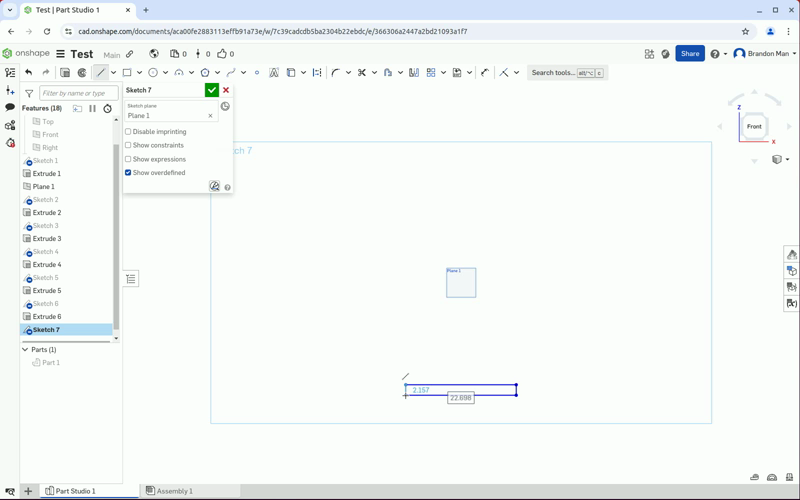
key_up(shift)
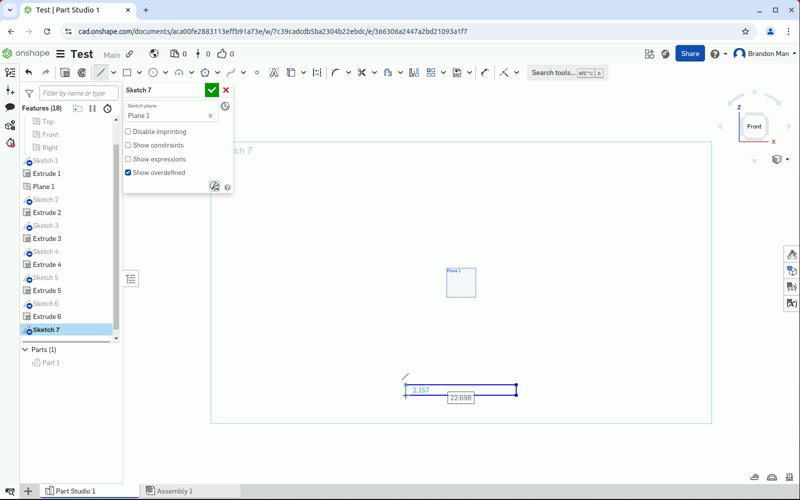
click(405, 395)
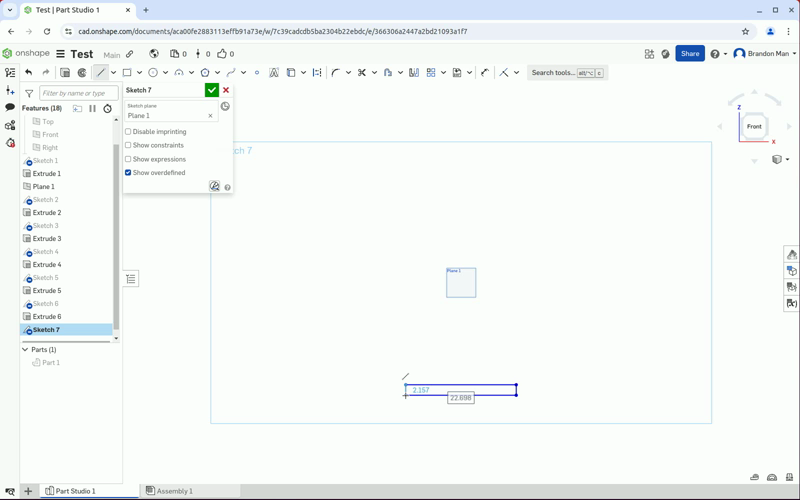
key(esc)
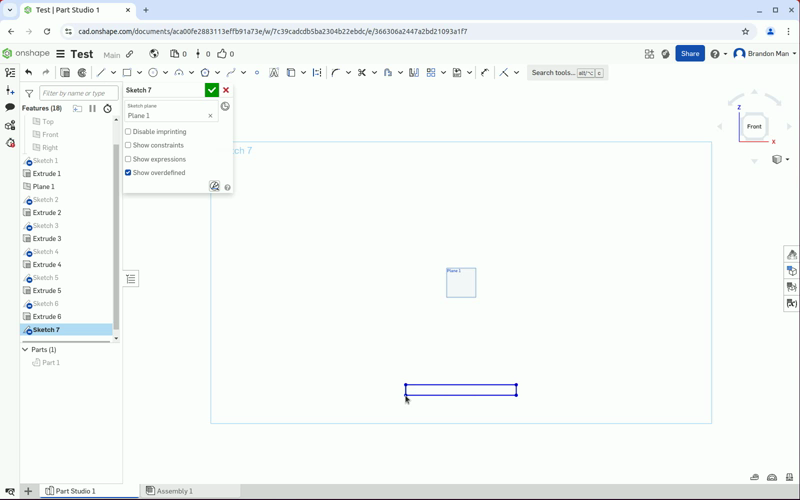
mouse_move(508, 388)
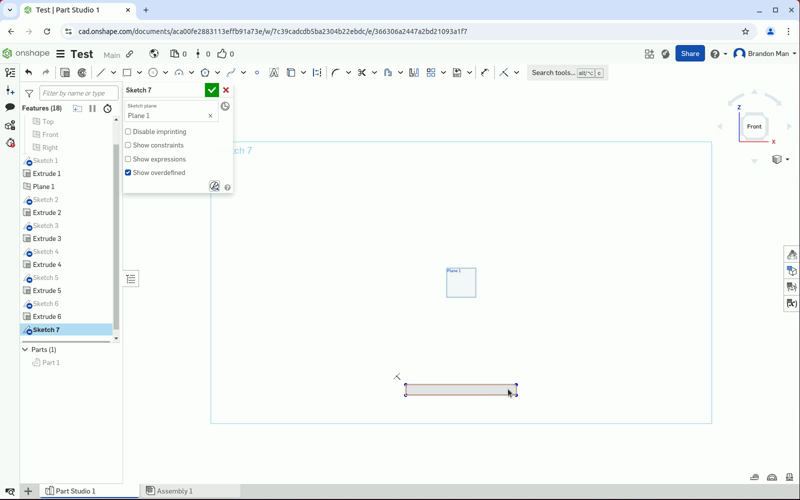
scroll(6)
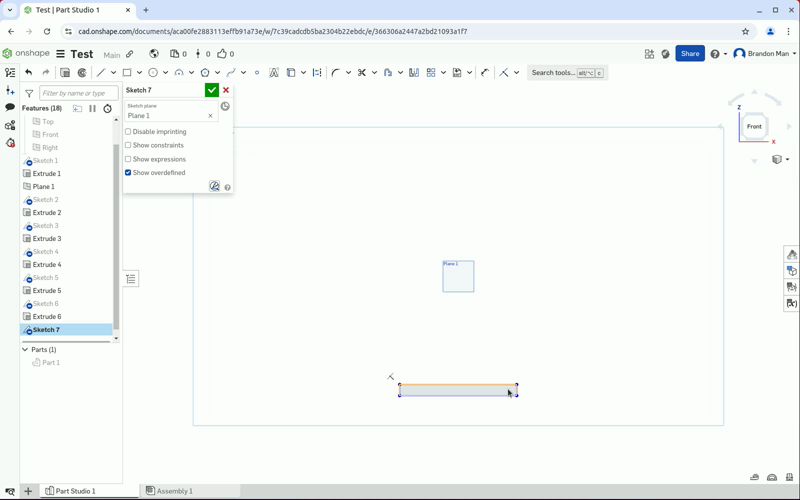
scroll(6)
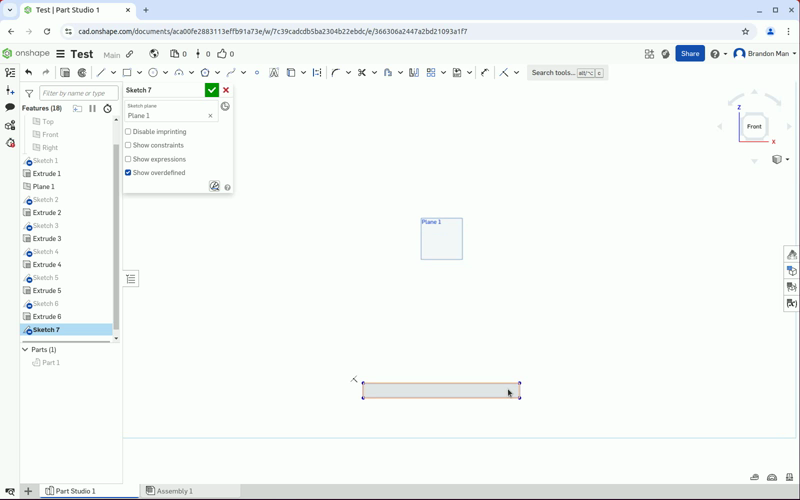
scroll(6)
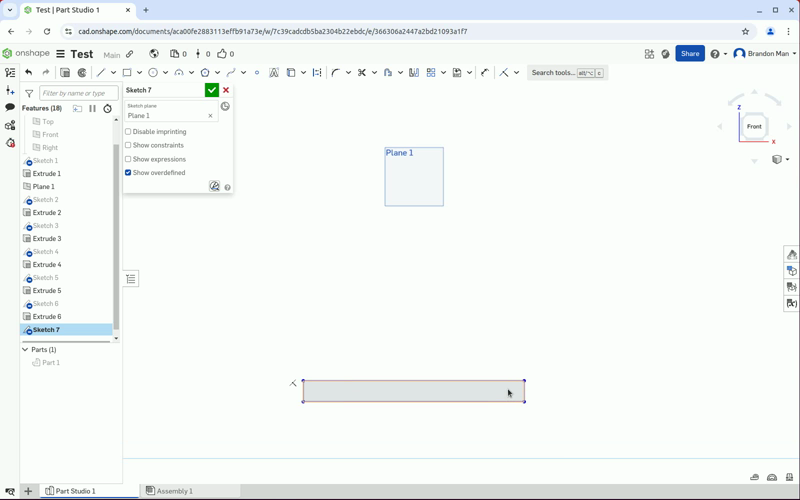
scroll(6)
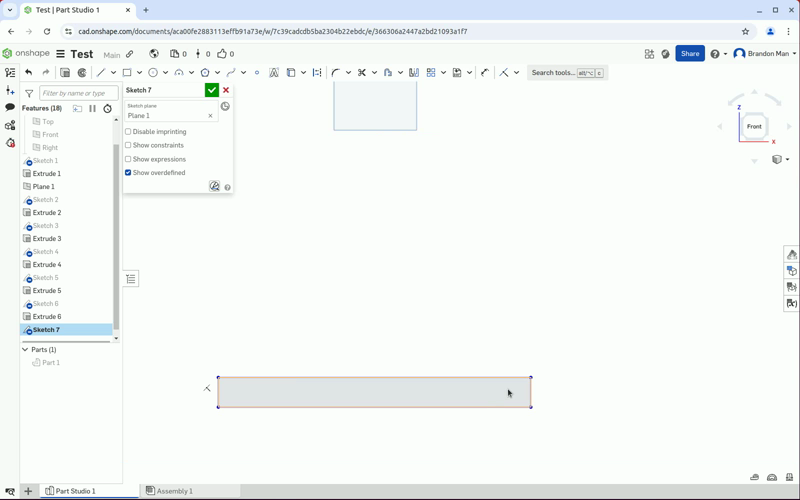
scroll(6)
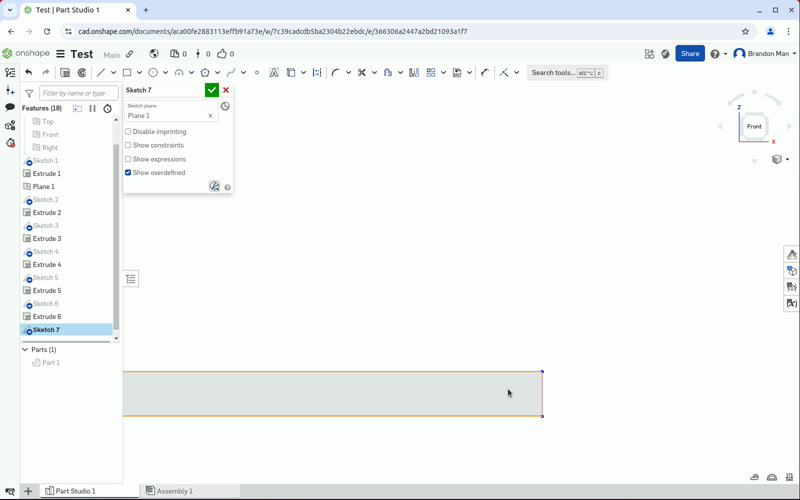
scroll(6)
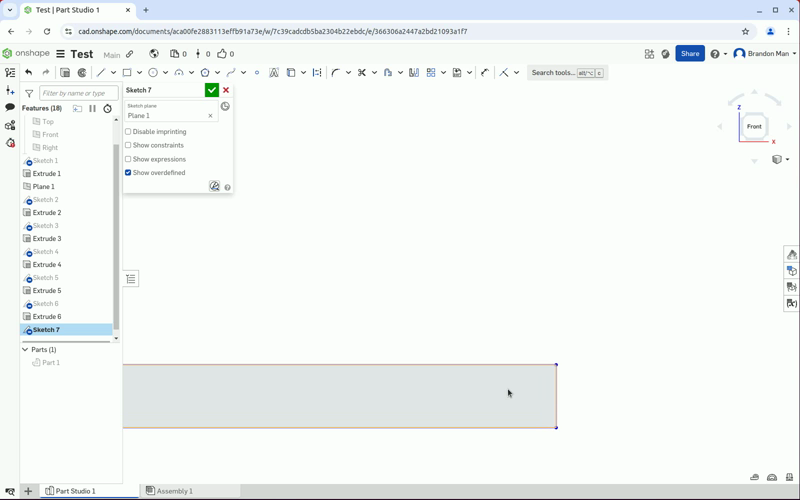
scroll(6)
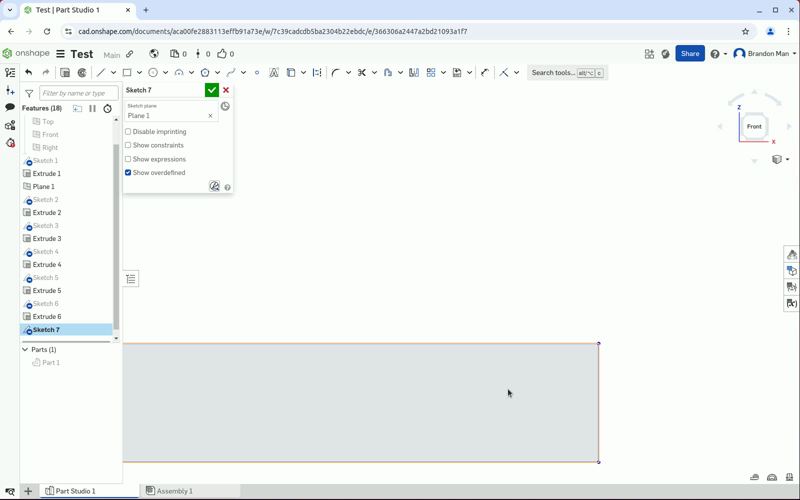
click(508, 388)
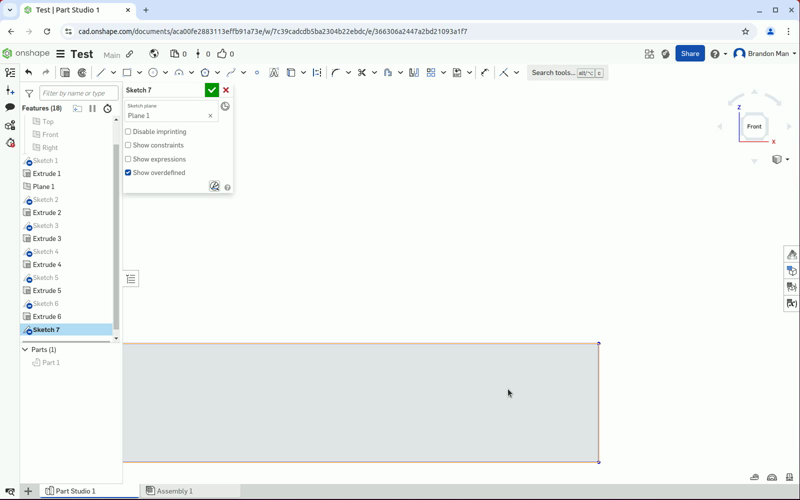
scroll(-6)
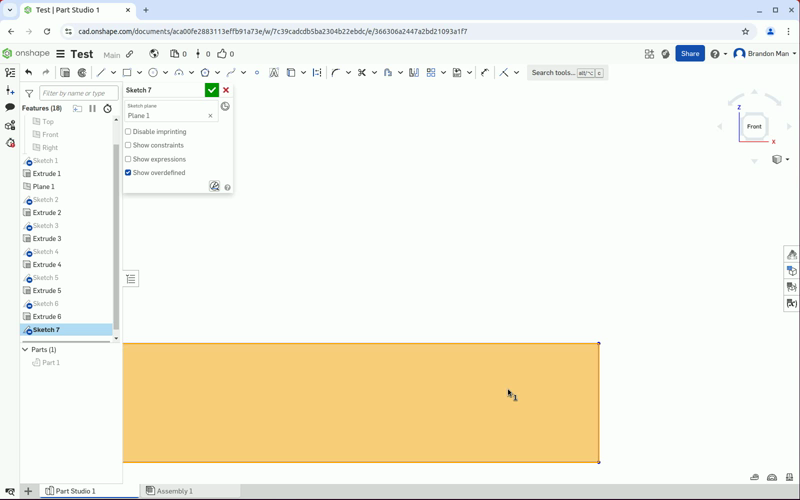
scroll(-6)
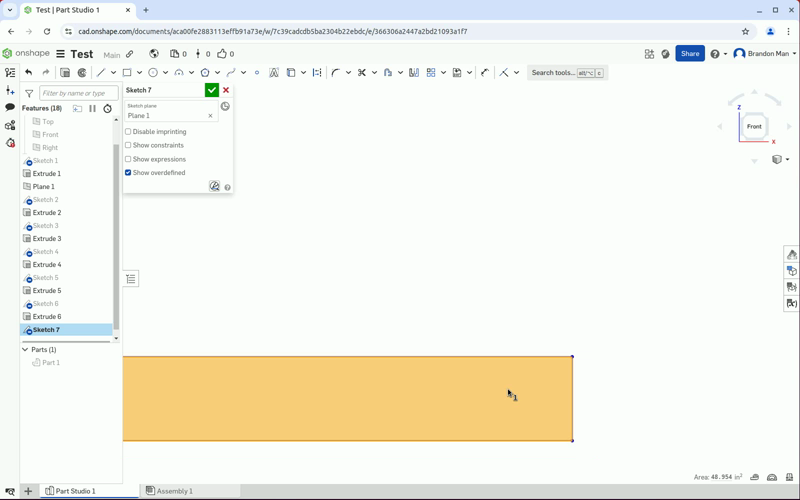
scroll(-6)
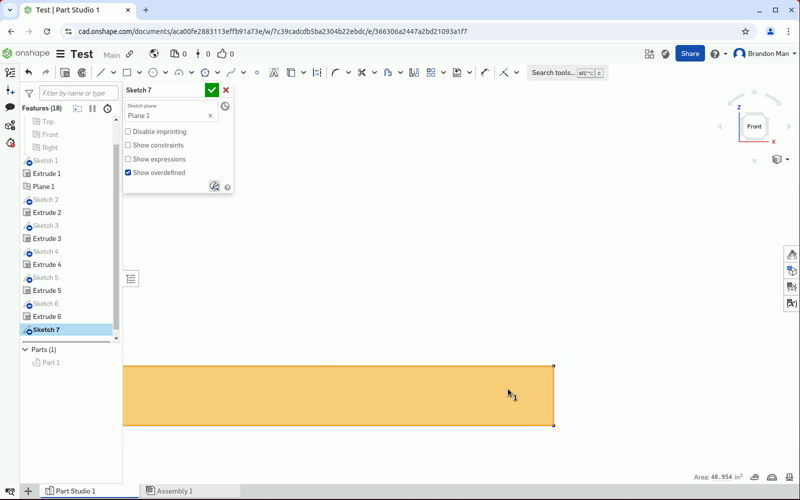
scroll(-6)
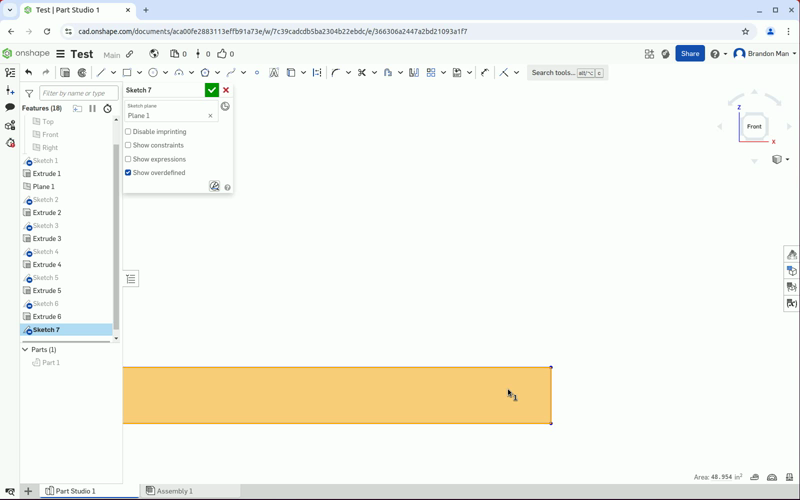
scroll(-6)
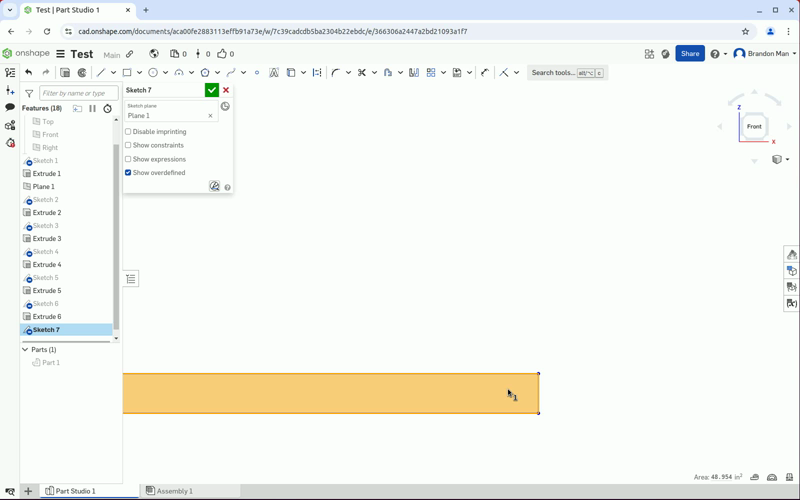
scroll(-6)
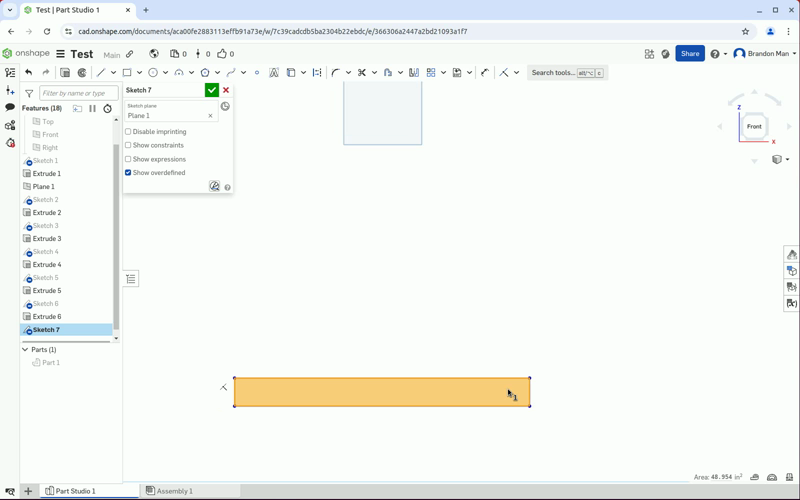
scroll(-6)
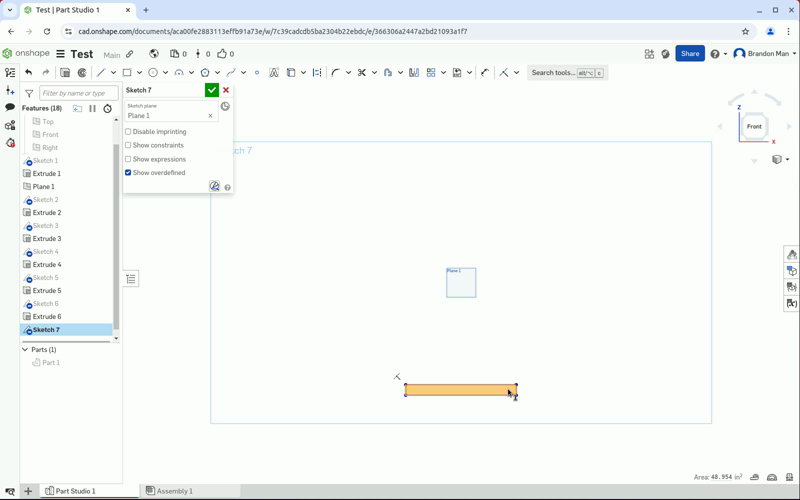
mouse_move(73, 352)
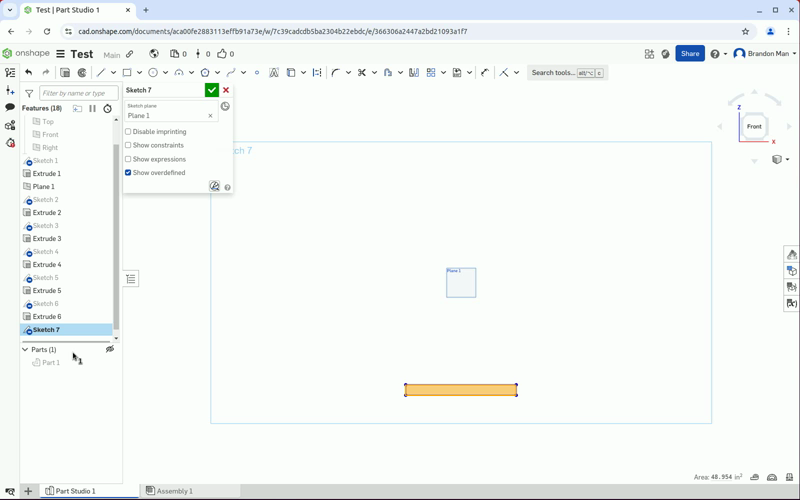
key(shift+y)
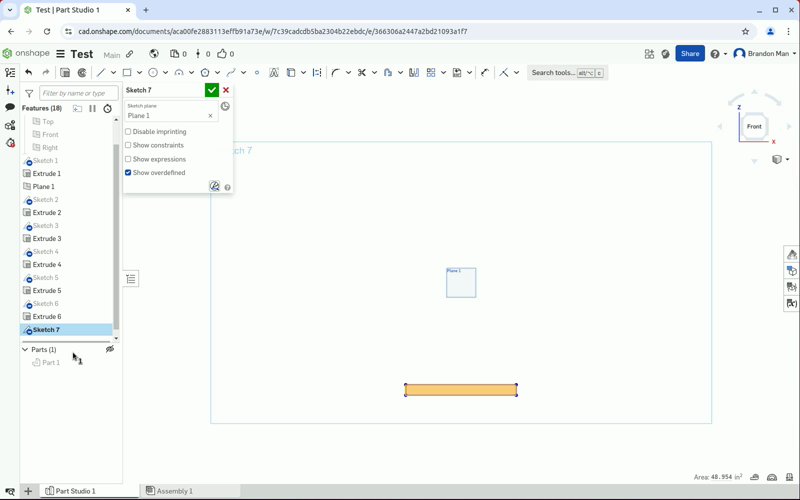
key(shift+e)
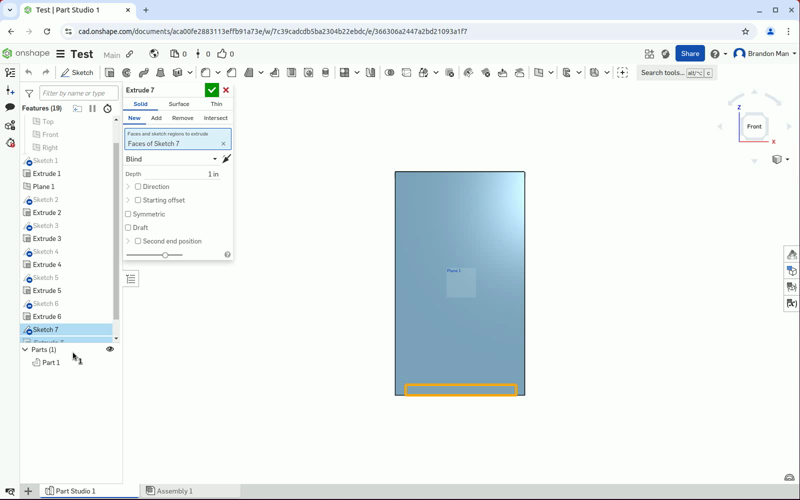
mouse_move(143, 106)
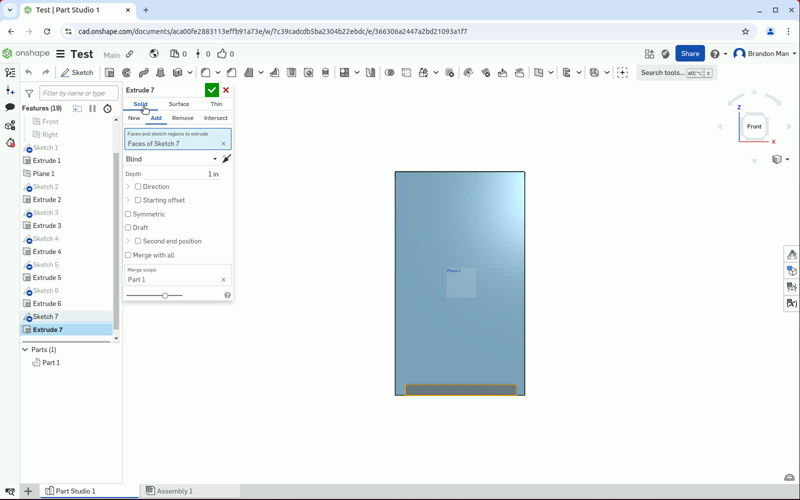
click(143, 106)
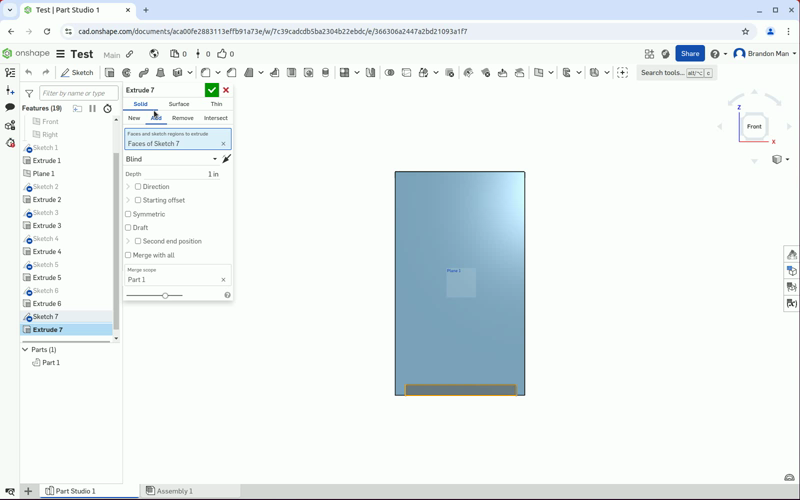
mouse_move(186, 120)
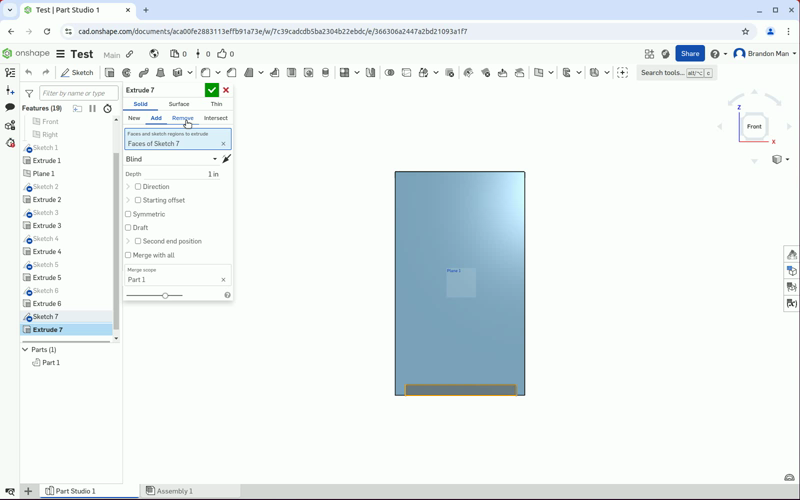
click(186, 120)
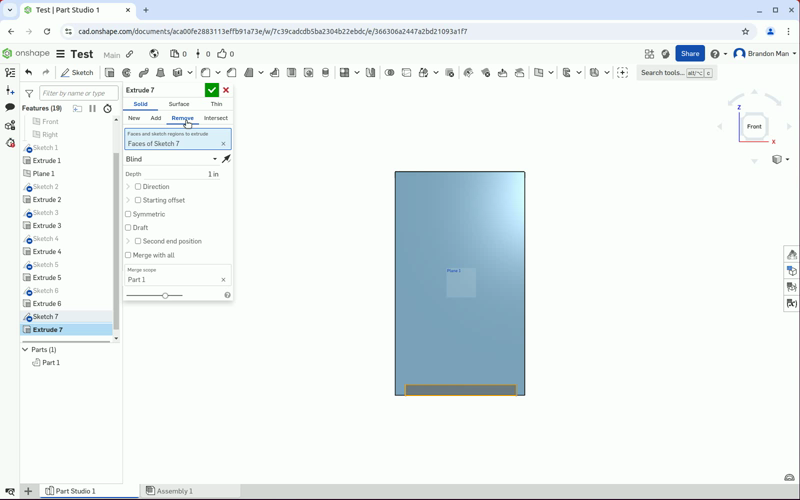
key(tab, 4)
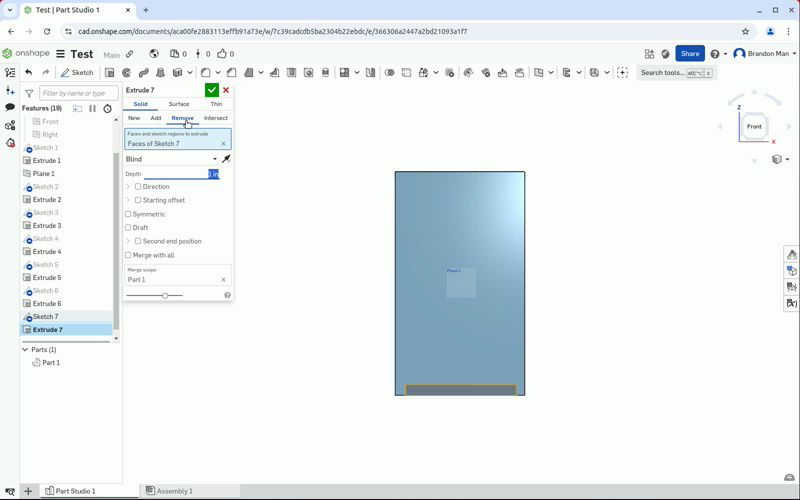
text(0.722)
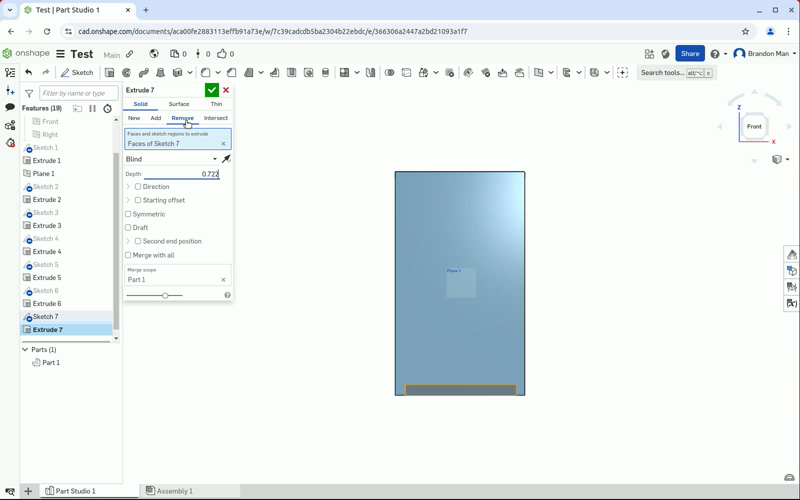
key(tab, 6)
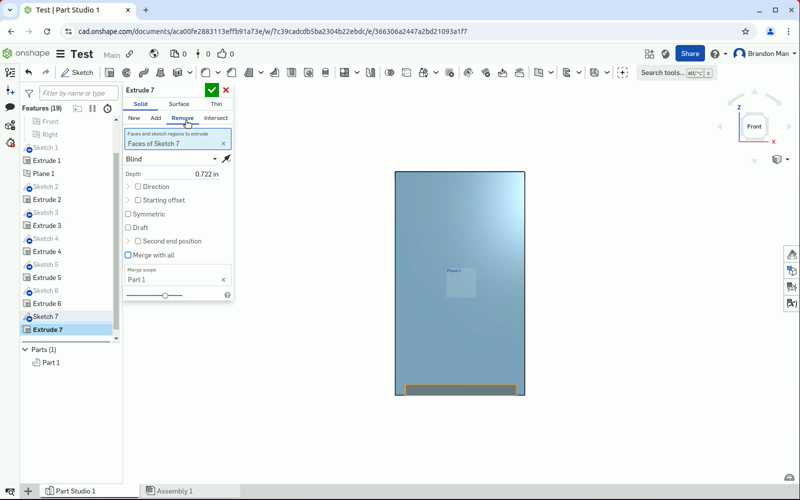
key(space)
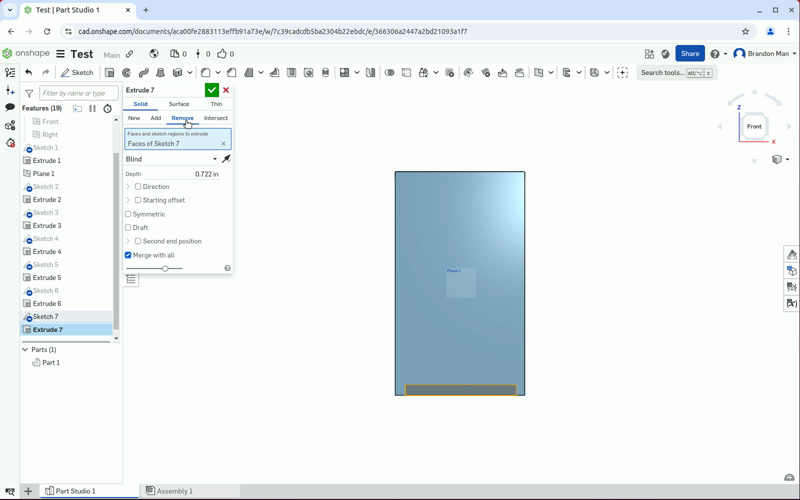
key(enter)
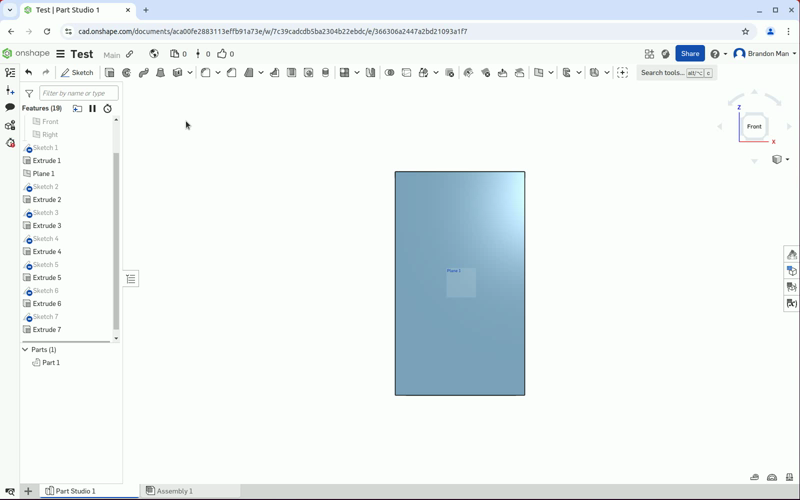
key(shift+h)
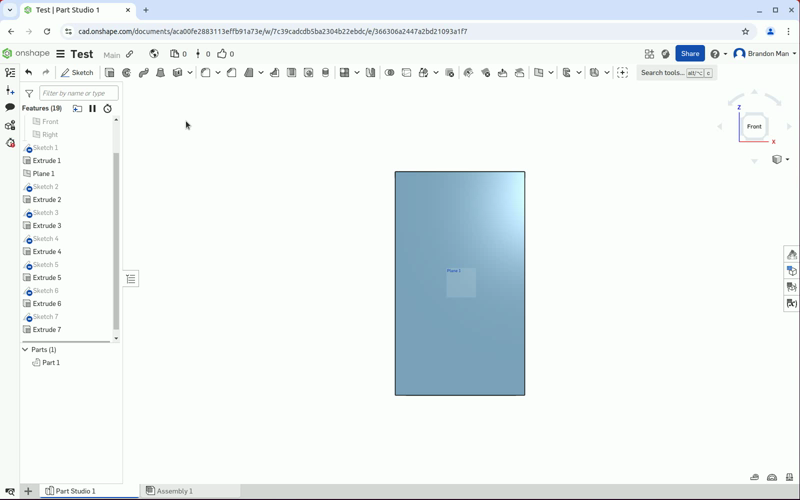
key(shift+h)
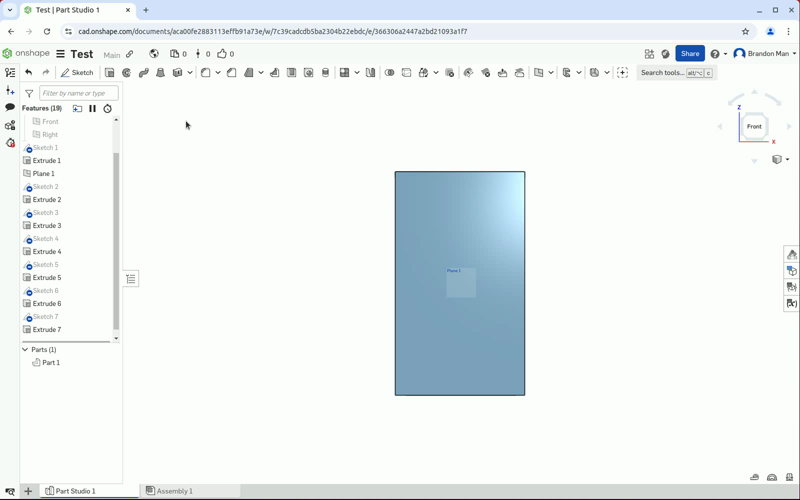
mouse_move(69, 150)
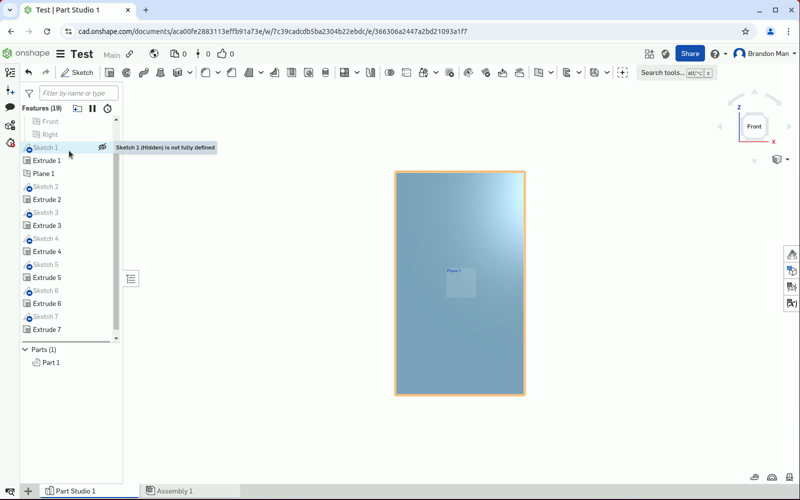
click(69, 150)
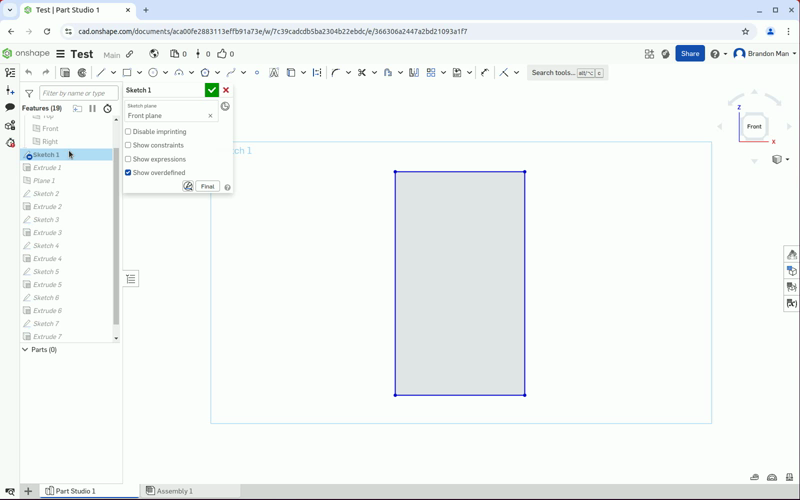
mouse_move(229, 92)
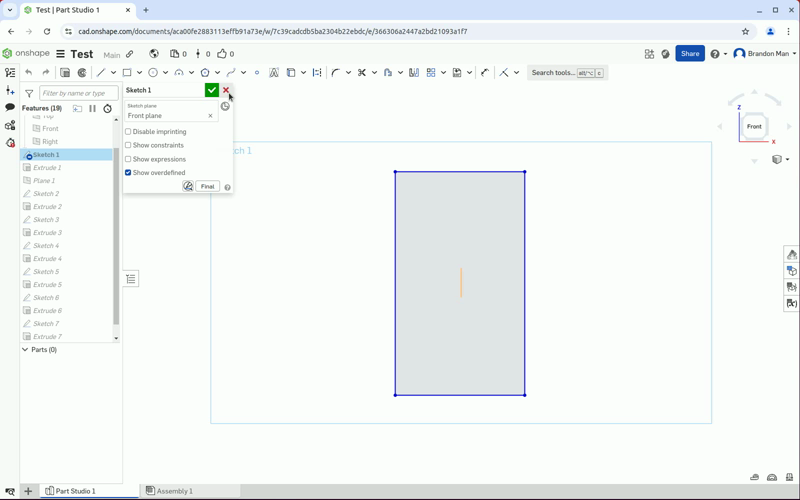
click(229, 92)
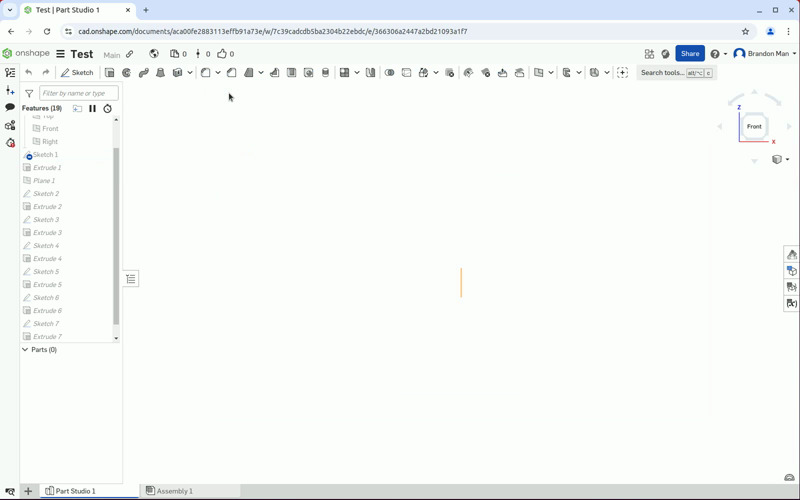
key(shift+s)
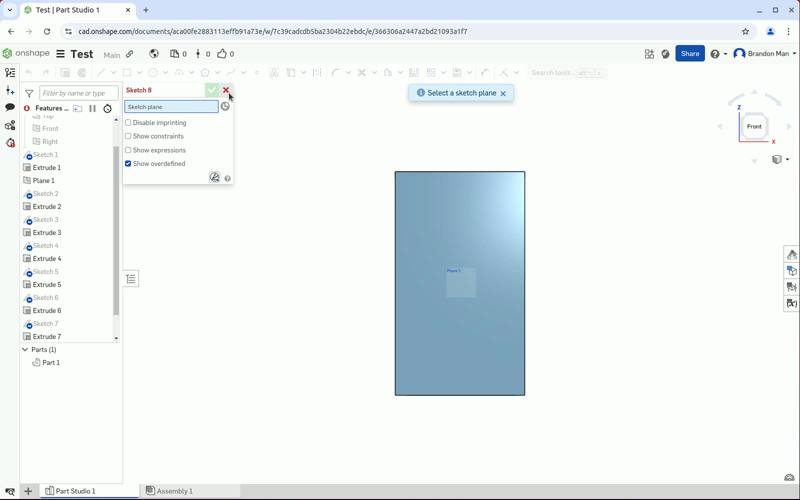
mouse_move(69, 163)
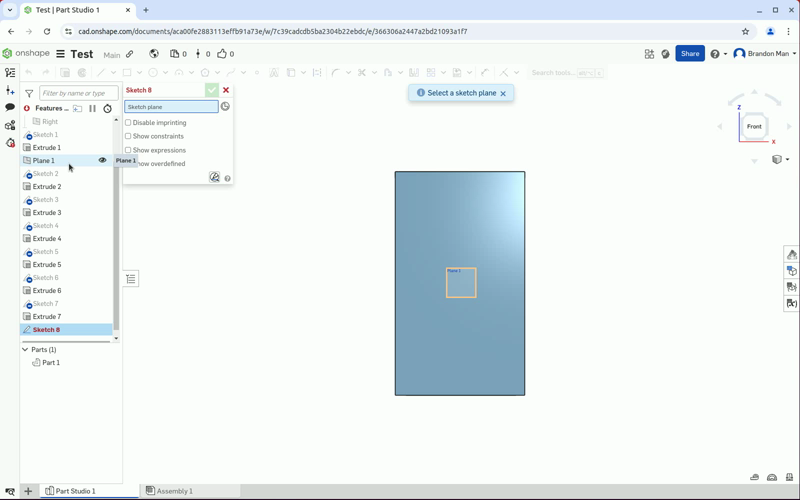
click(69, 163)
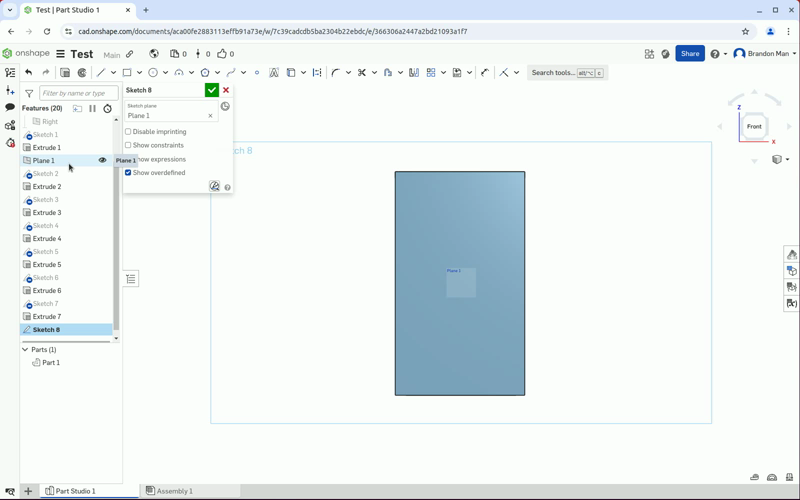
mouse_move(73, 352)
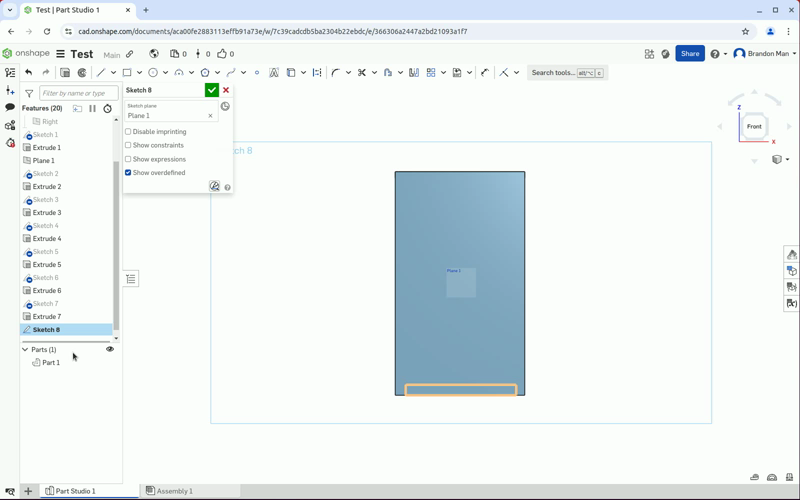
key(y)
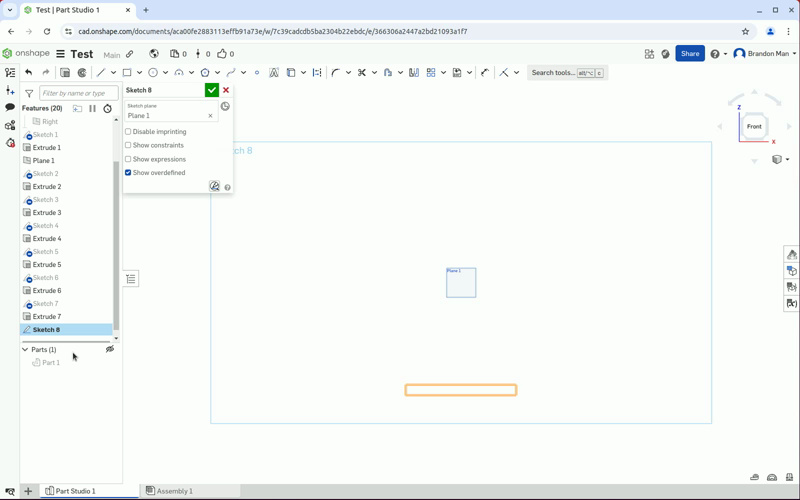
key(l)
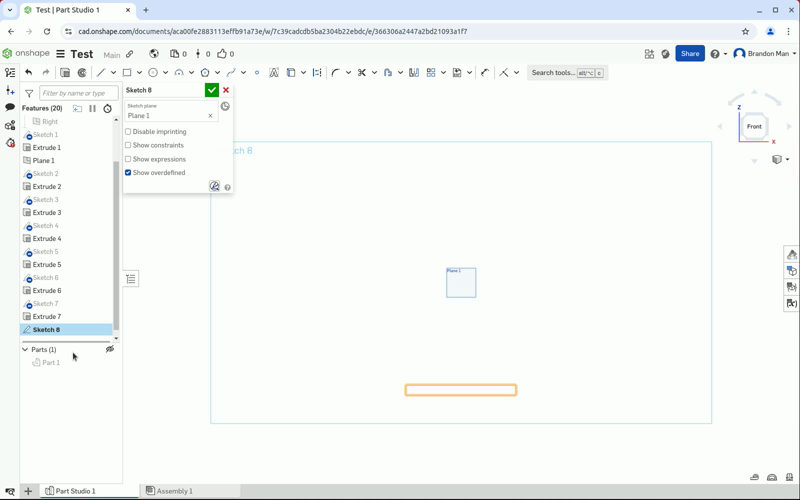
key_down(shift)
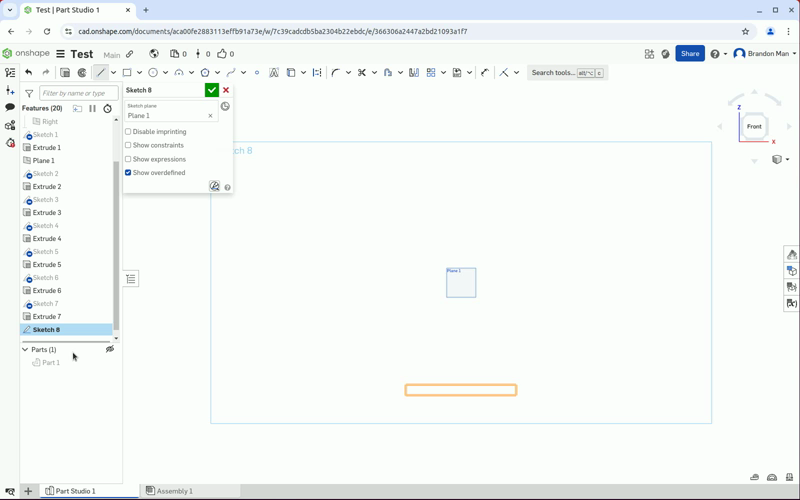
mouse_move(398, 395)
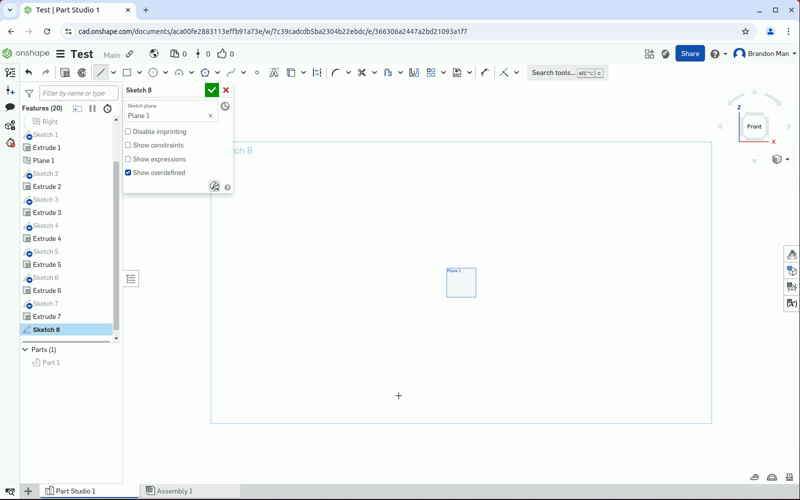
click(398, 395)
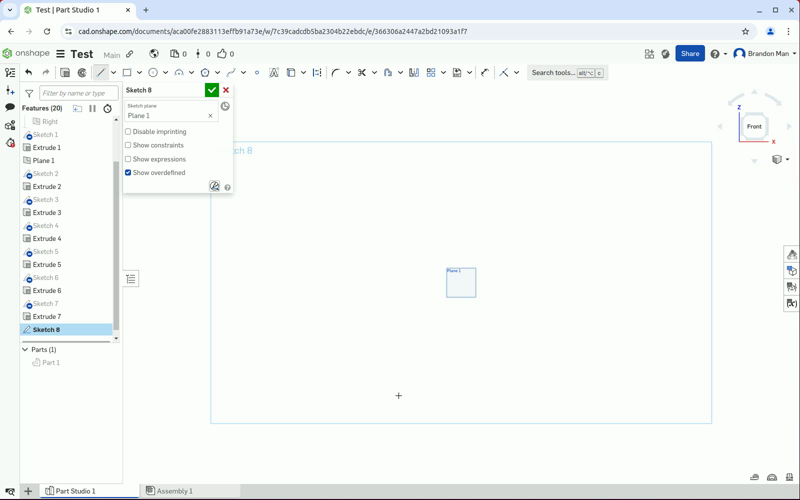
key_up(shift)
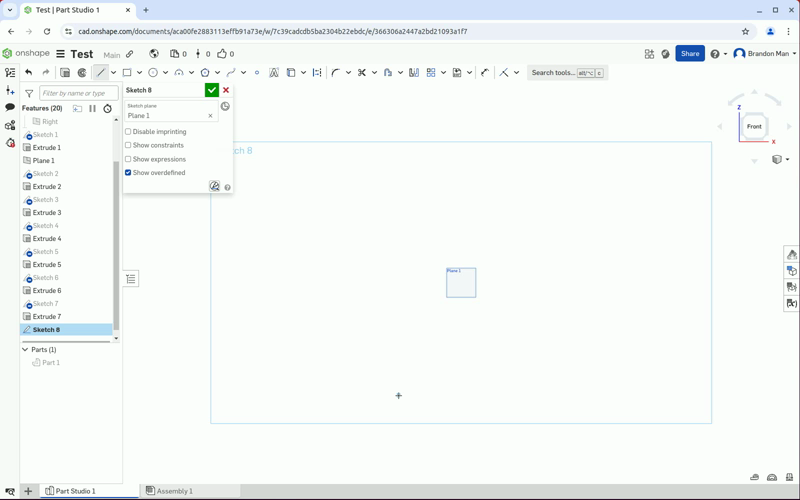
key_down(shift)
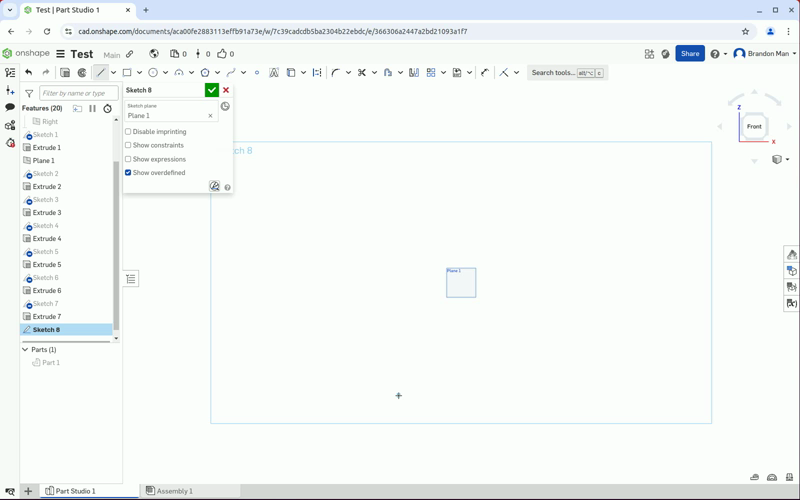
mouse_move(428, 395)
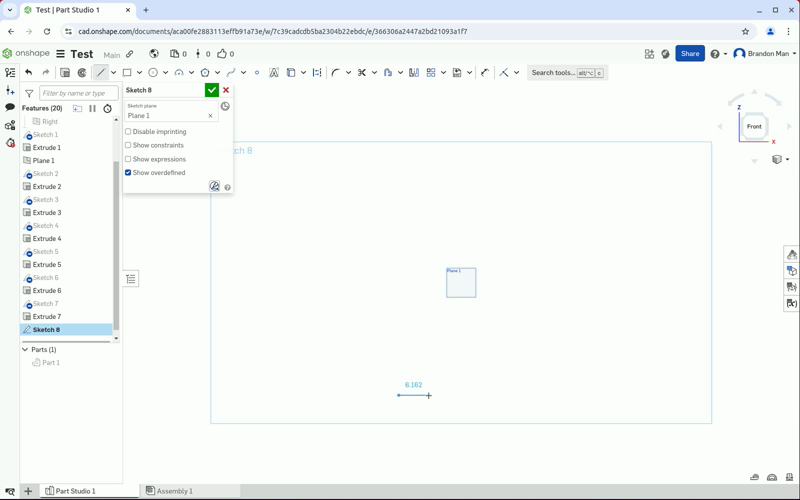
mouse_move(405, 395)
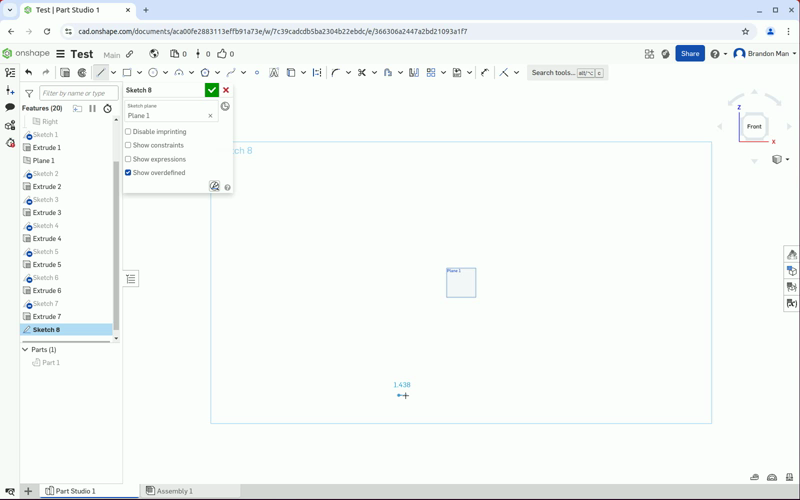
scroll(6)
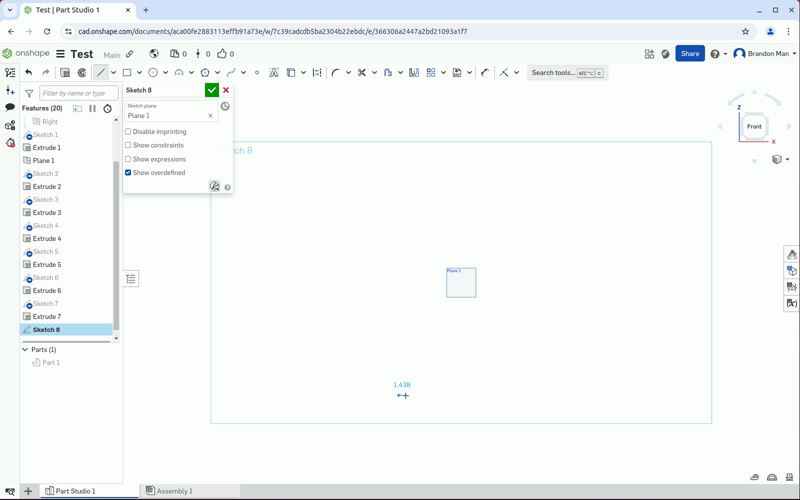
scroll(6)
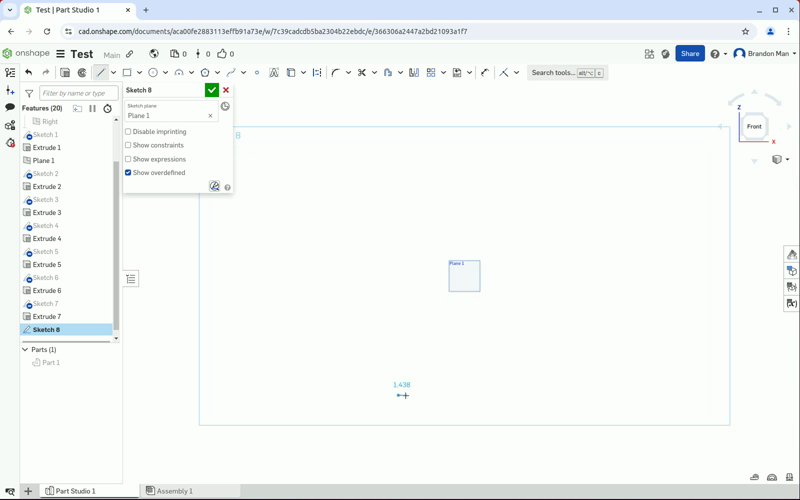
scroll(6)
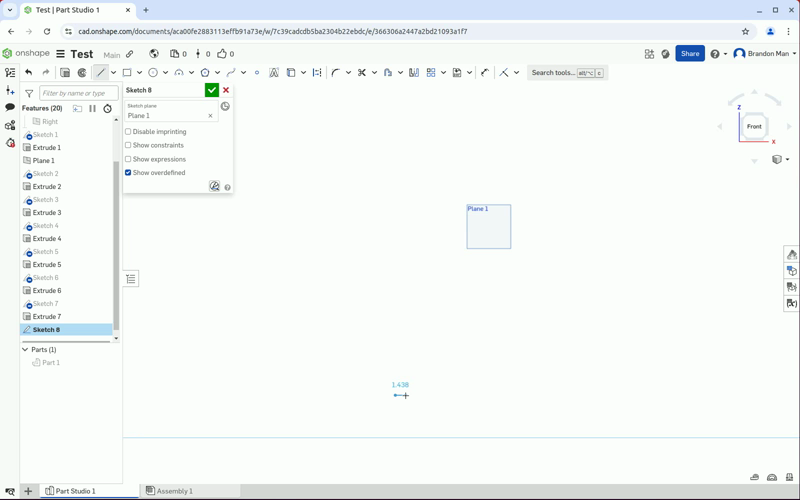
scroll(6)
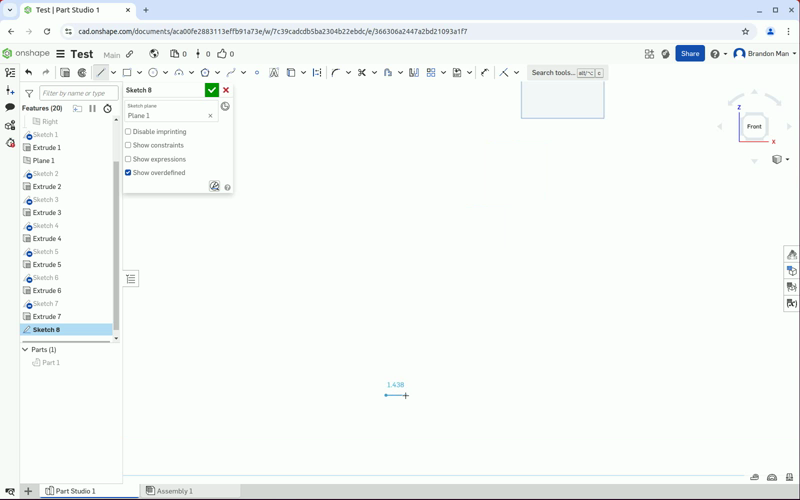
scroll(6)
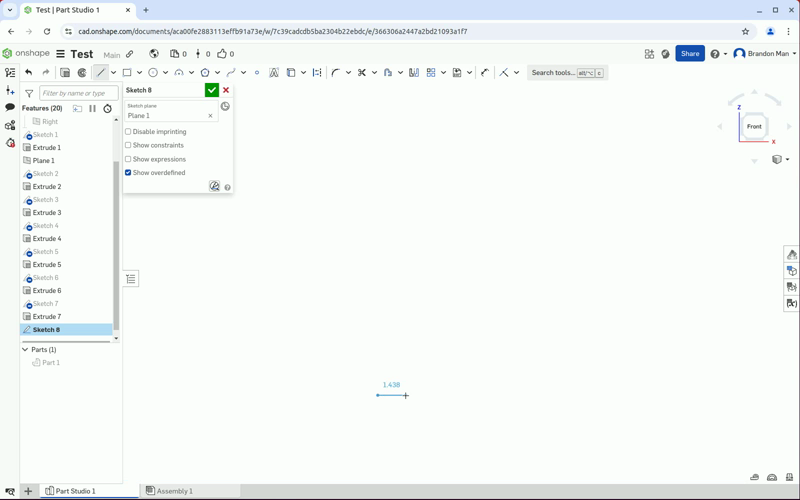
scroll(6)
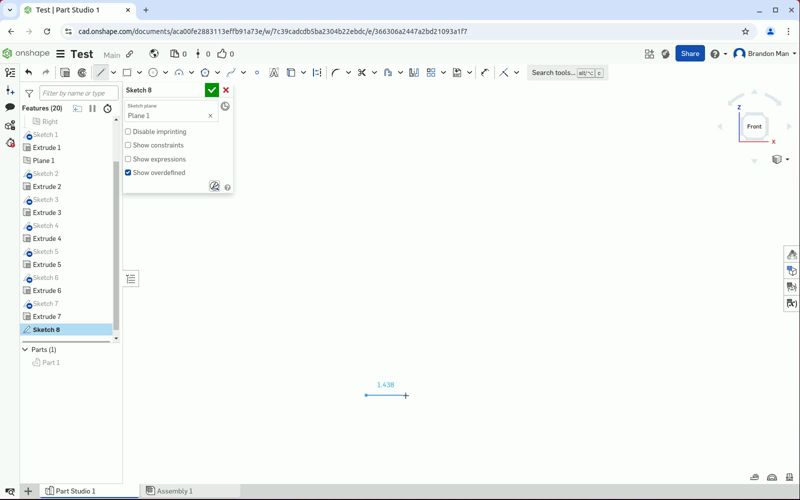
scroll(6)
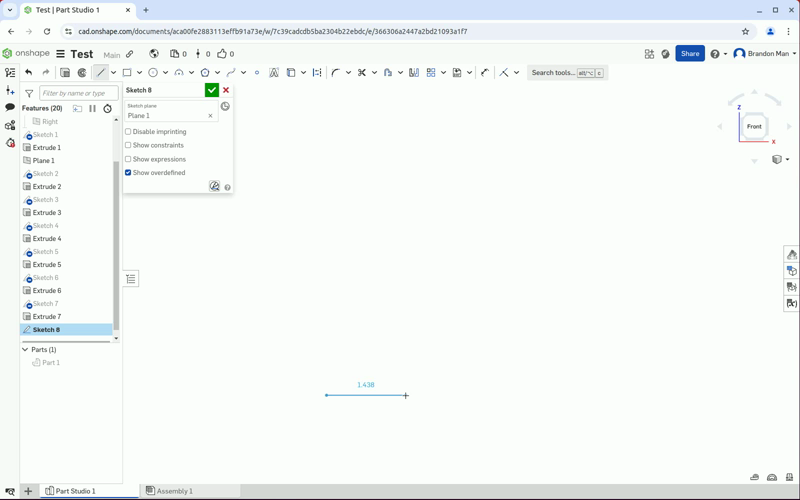
click(405, 395)
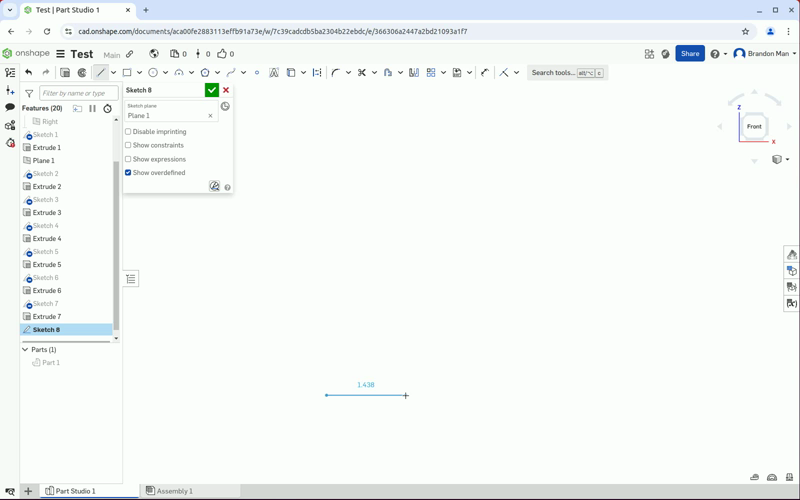
scroll(-6)
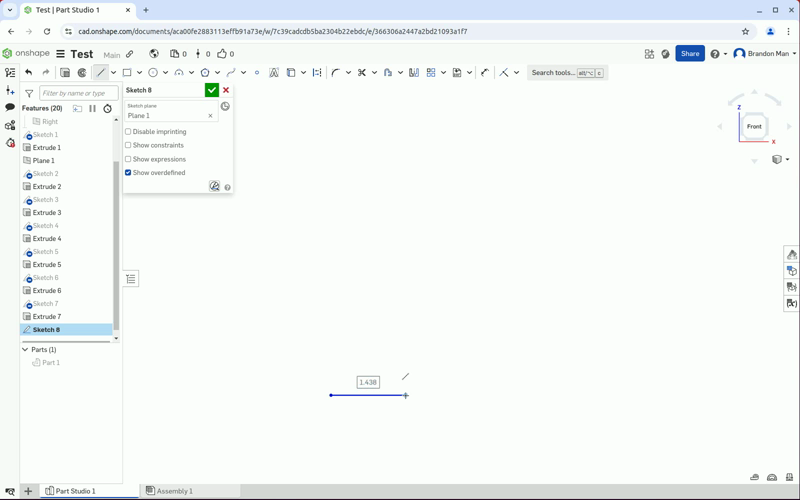
scroll(-6)
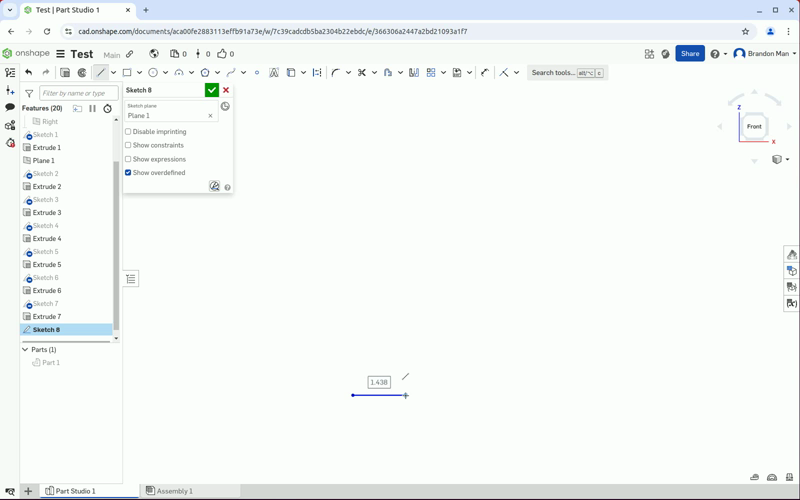
scroll(-6)
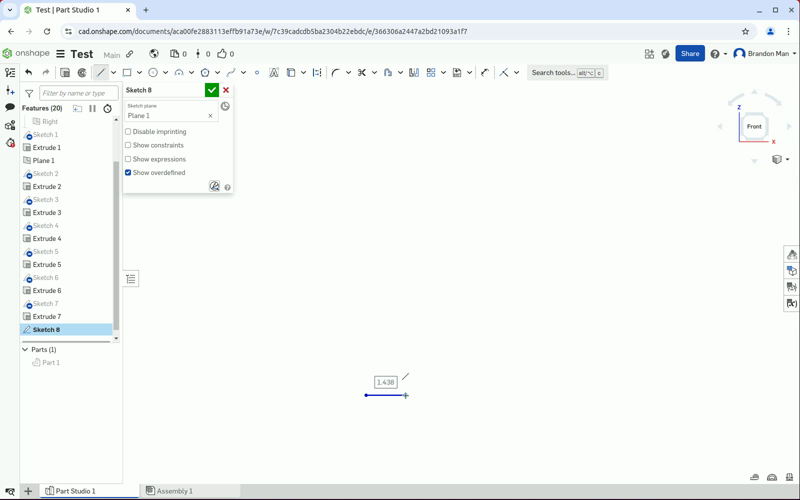
scroll(-6)
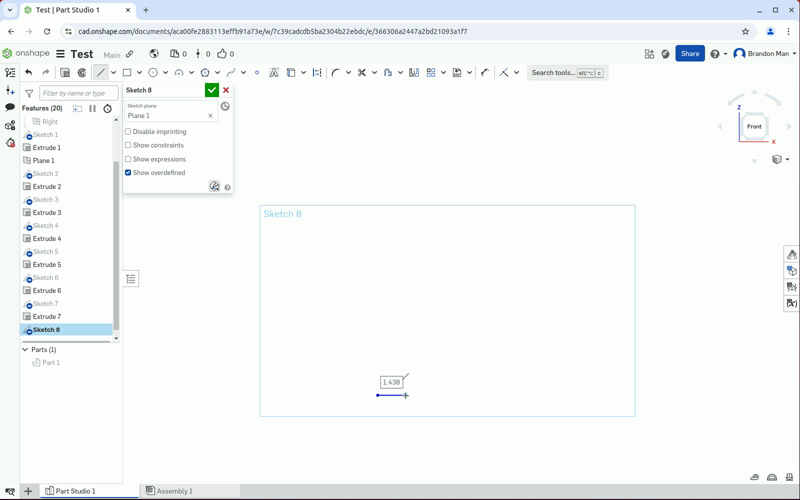
scroll(-6)
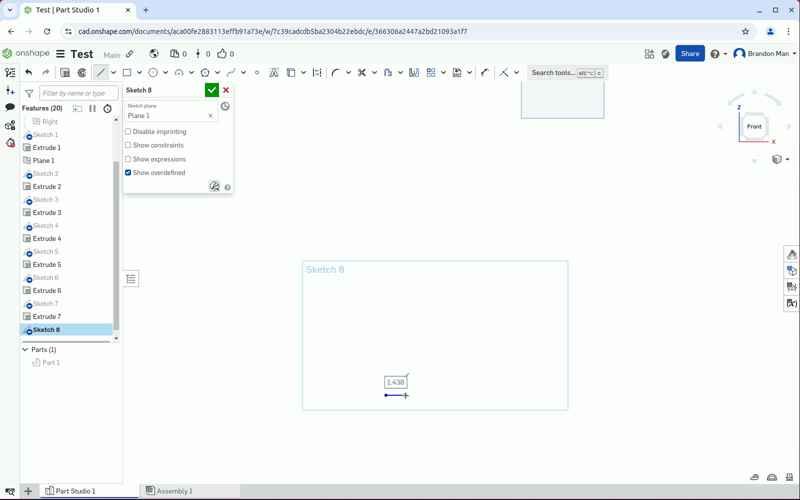
scroll(-6)
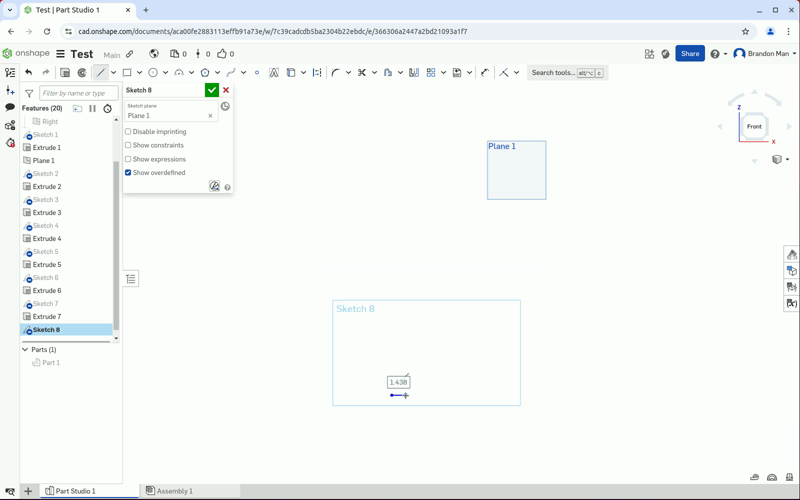
scroll(-6)
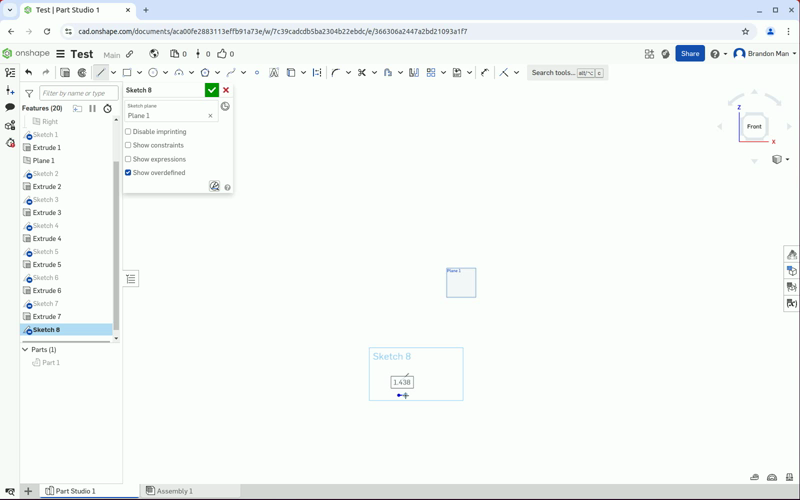
key_up(shift)
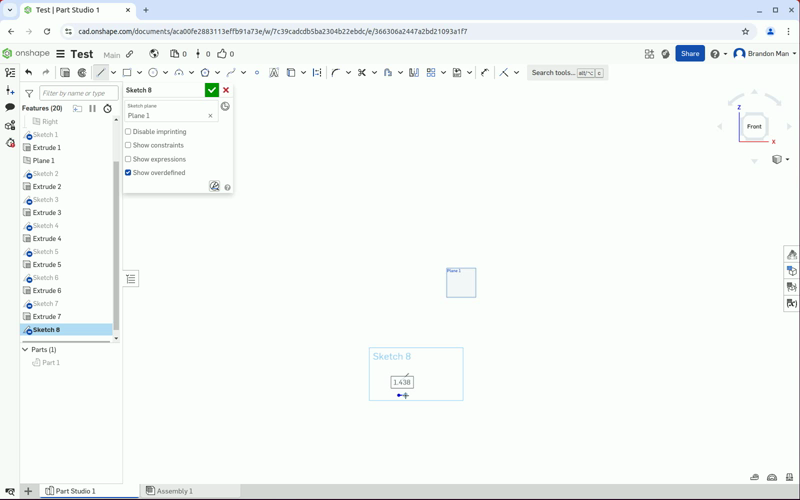
key_down(shift)
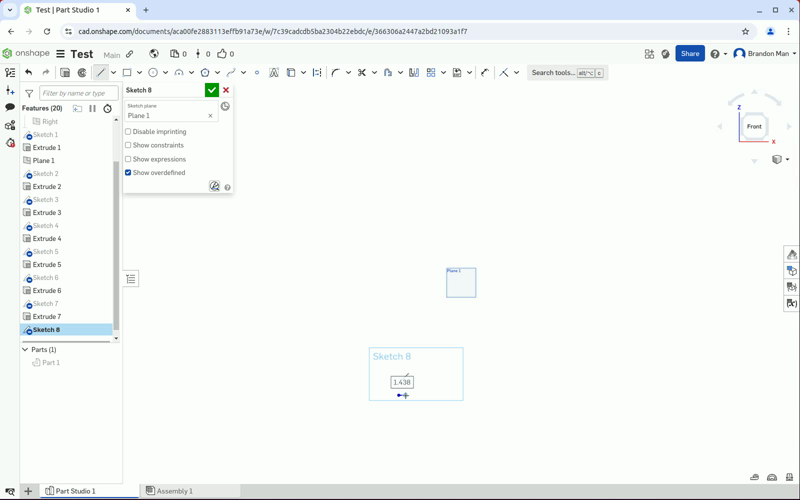
mouse_move(435, 395)
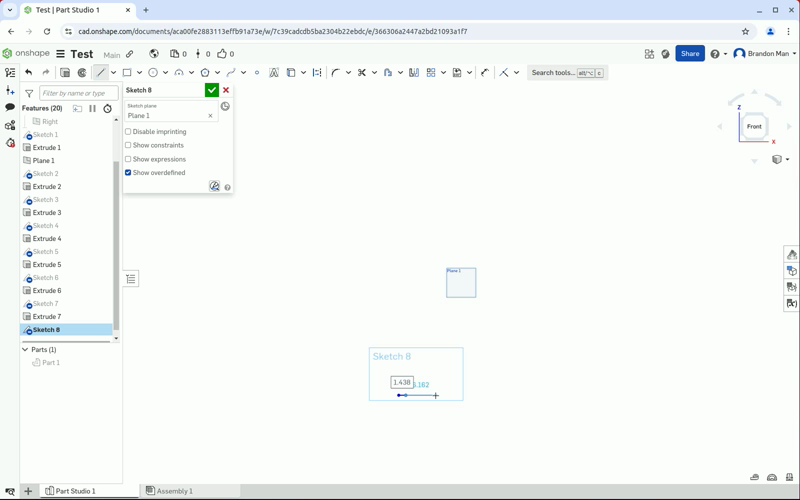
mouse_move(405, 386)
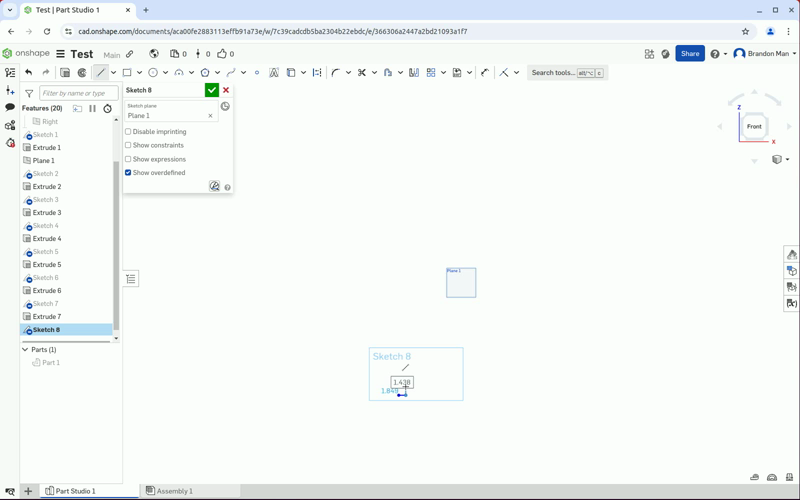
click(405, 386)
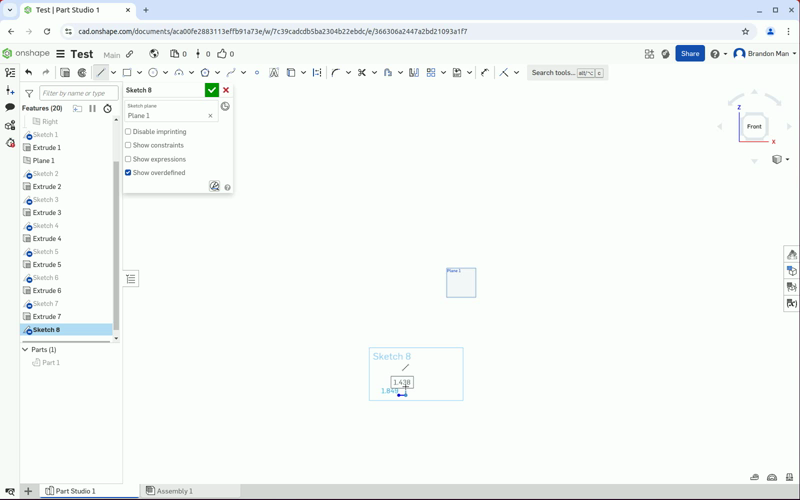
key_up(shift)
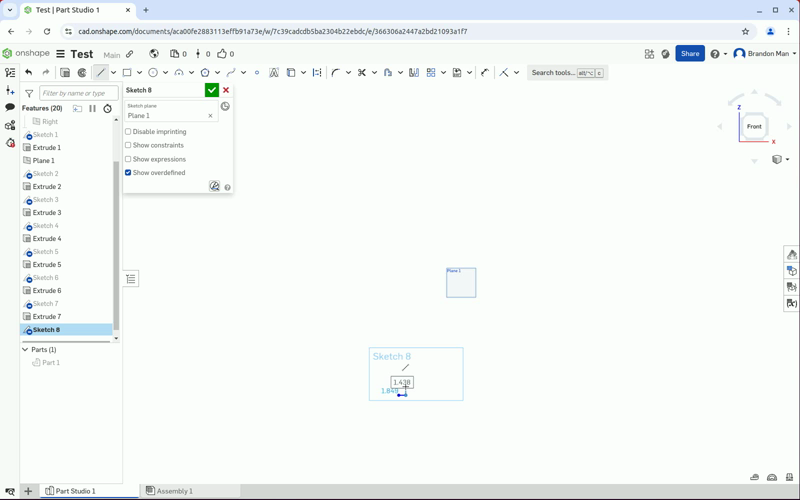
key_down(shift)
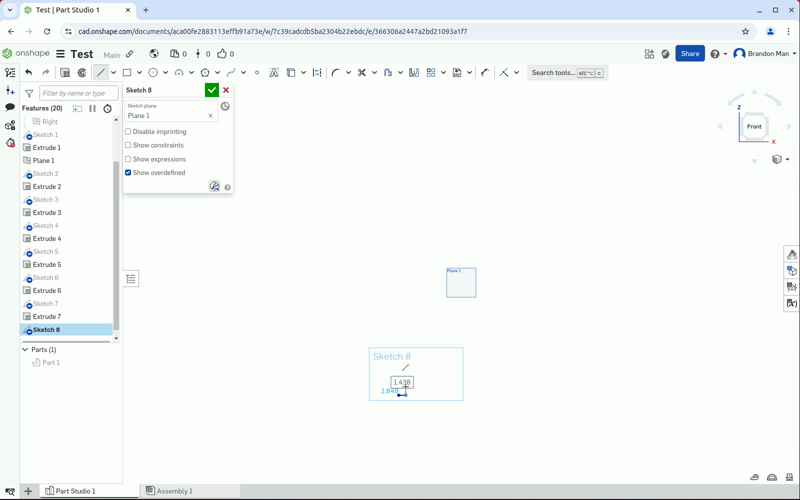
mouse_move(405, 178)
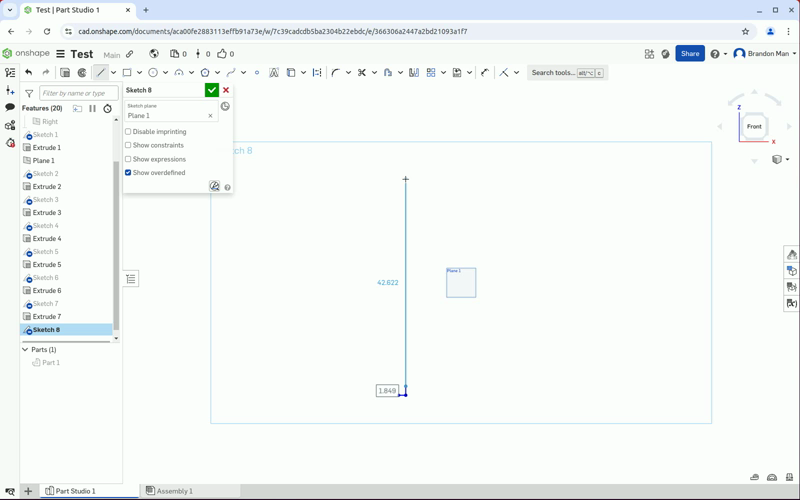
click(405, 178)
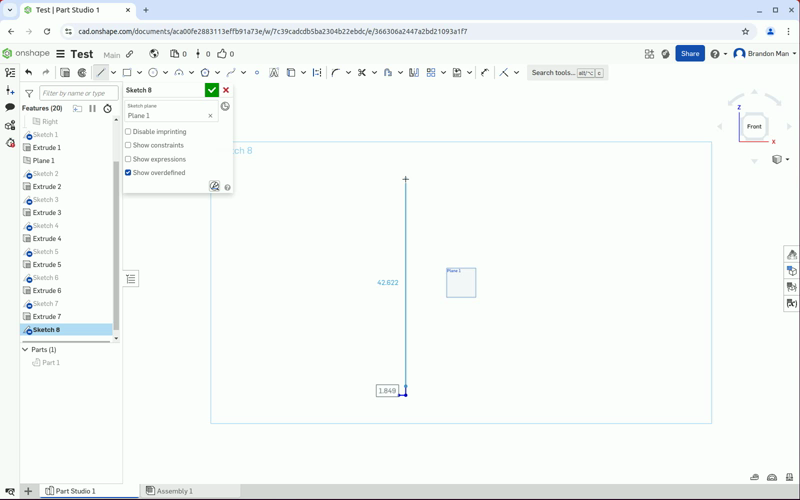
key_up(shift)
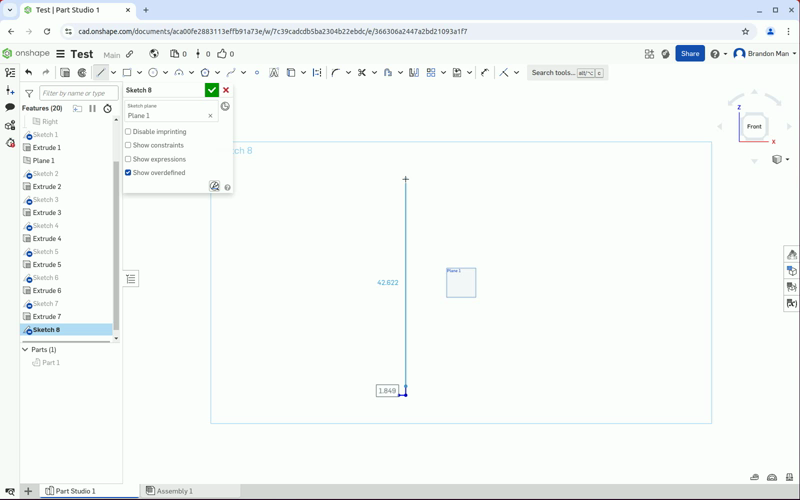
key_down(shift)
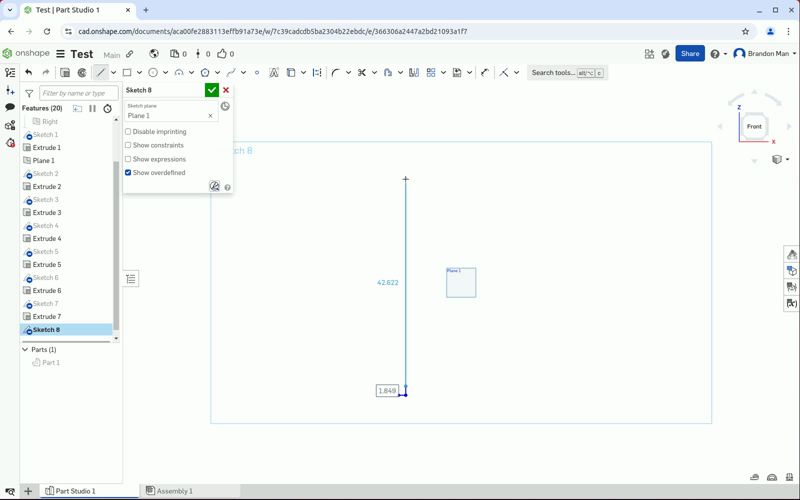
mouse_move(435, 178)
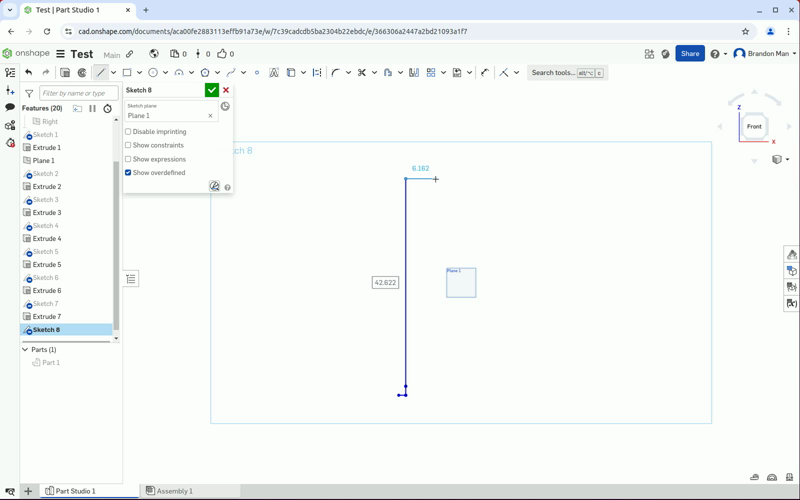
mouse_move(398, 178)
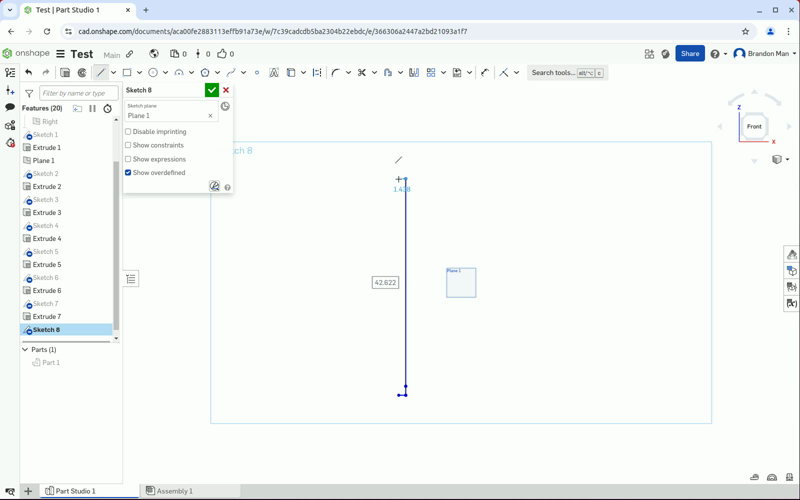
scroll(6)
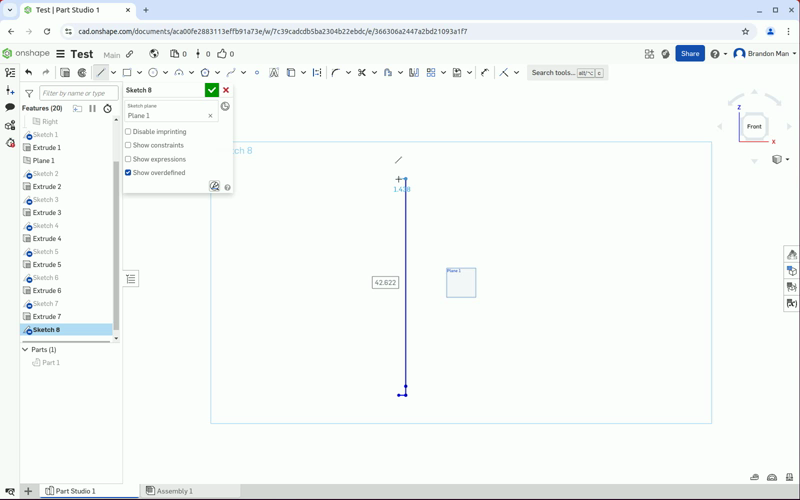
scroll(6)
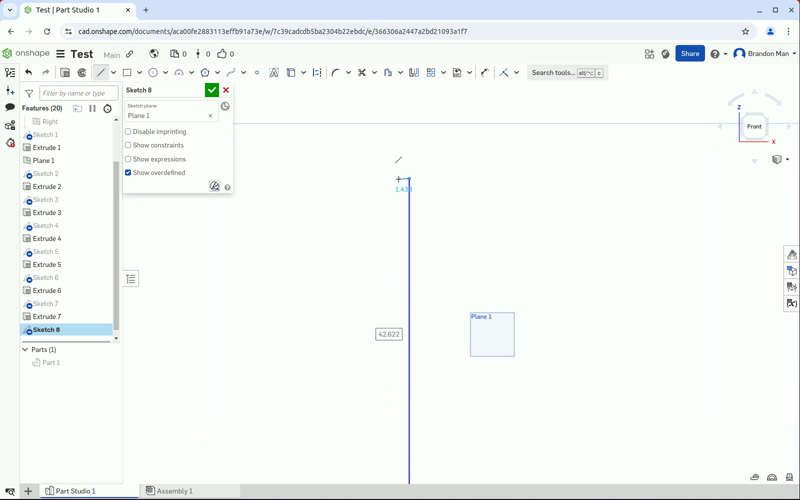
scroll(6)
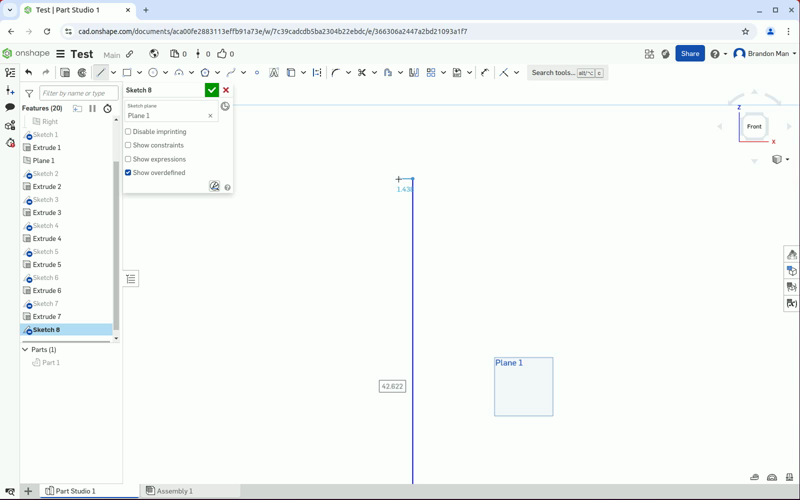
scroll(6)
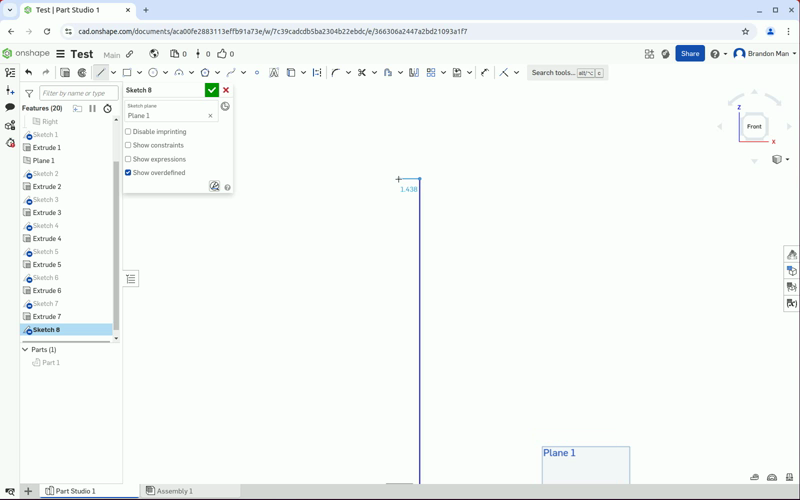
scroll(6)
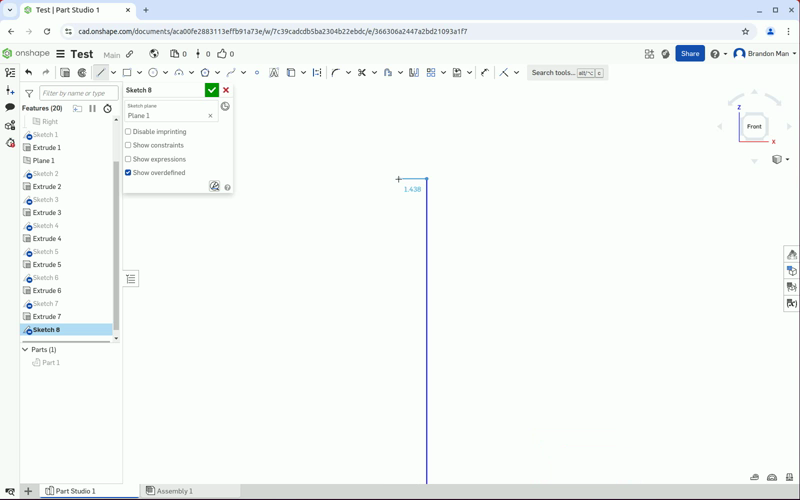
scroll(6)
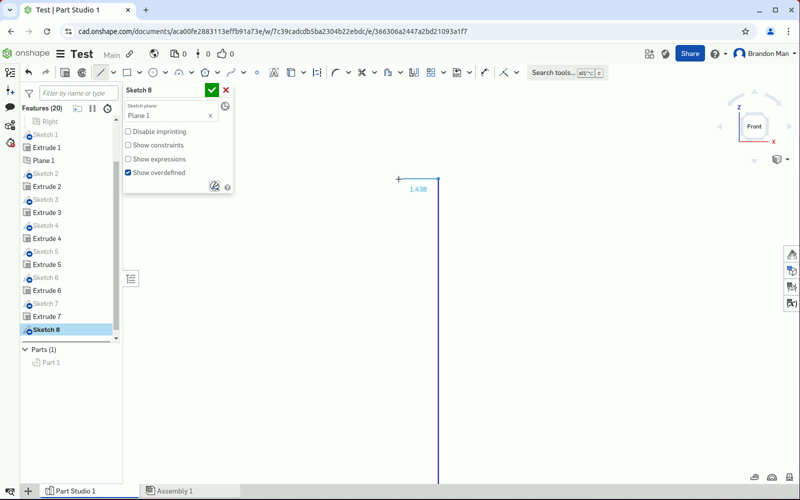
scroll(6)
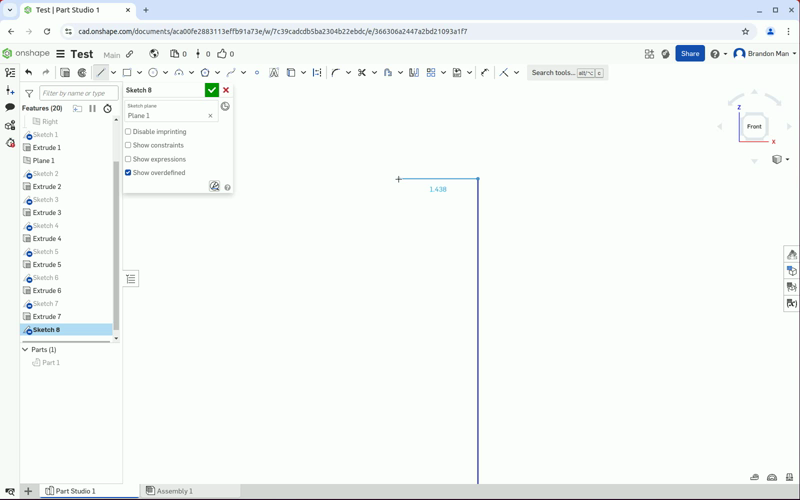
click(398, 178)
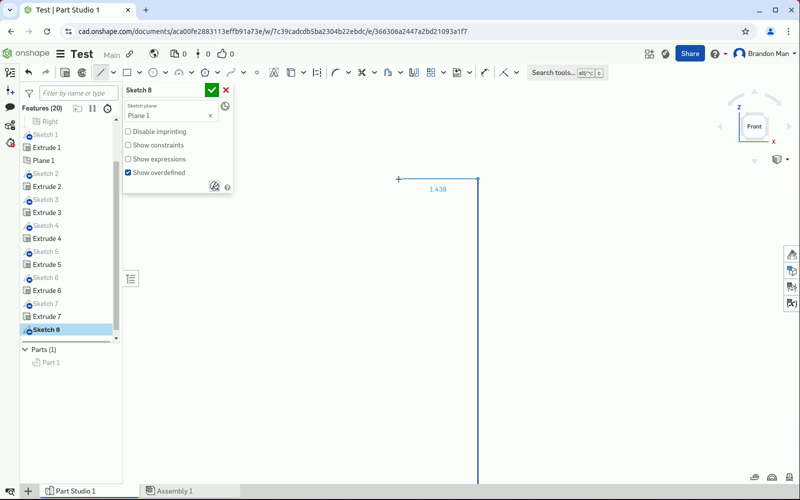
scroll(-6)
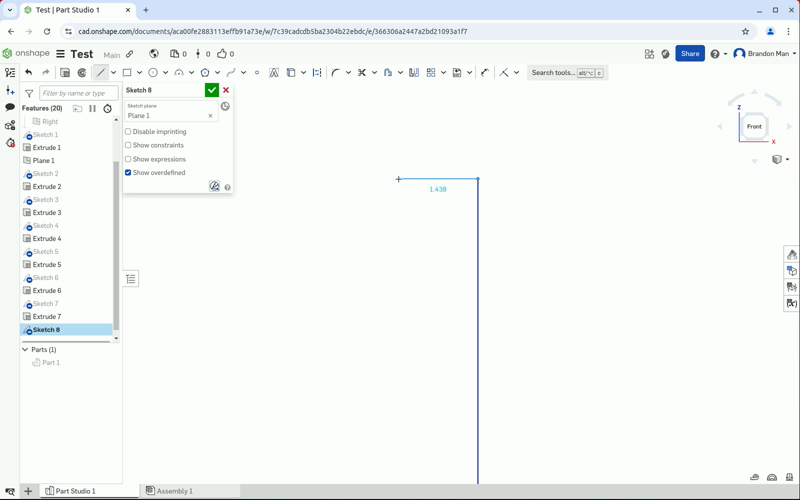
scroll(-6)
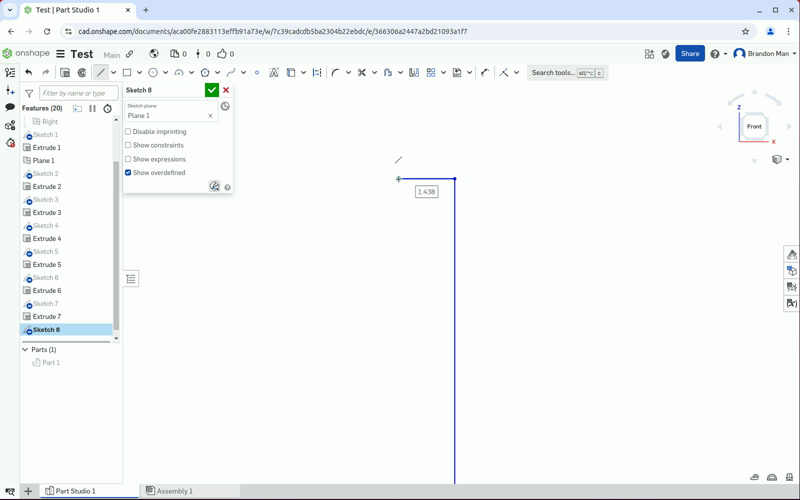
scroll(-6)
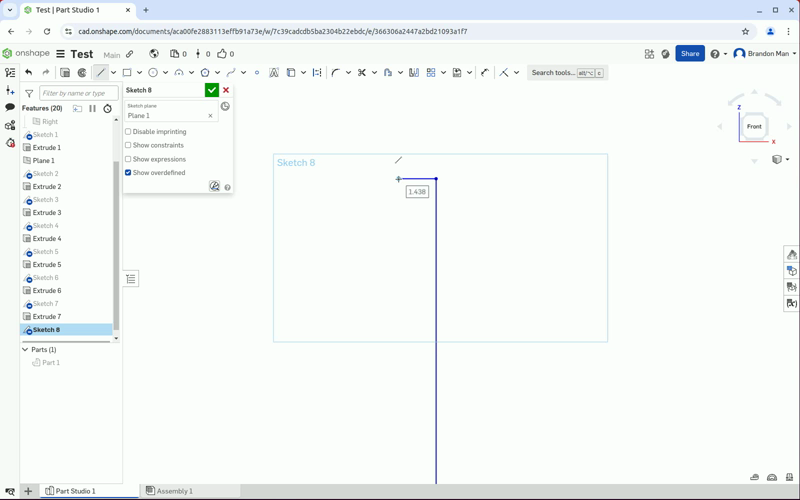
scroll(-6)
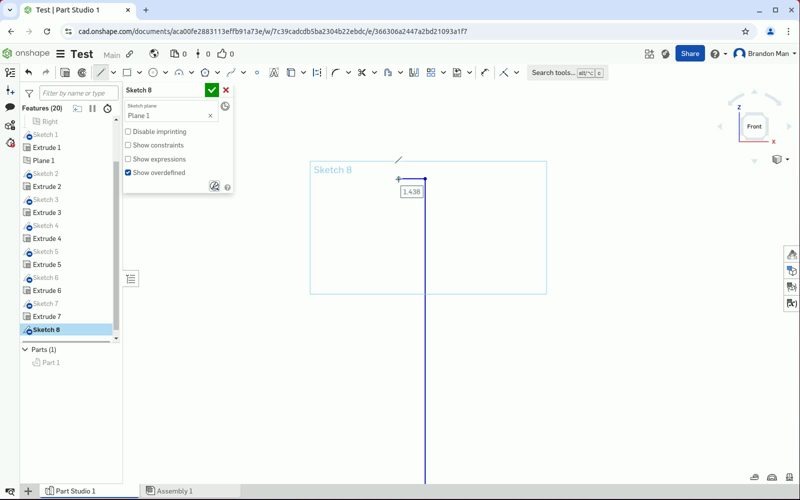
scroll(-6)
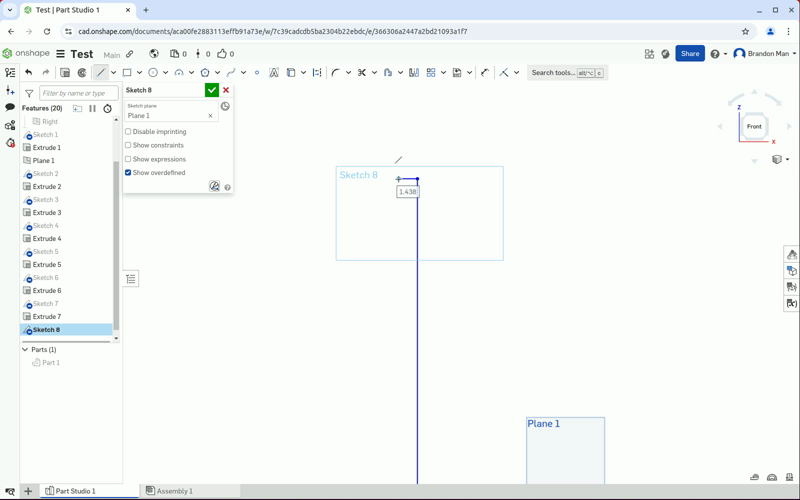
scroll(-6)
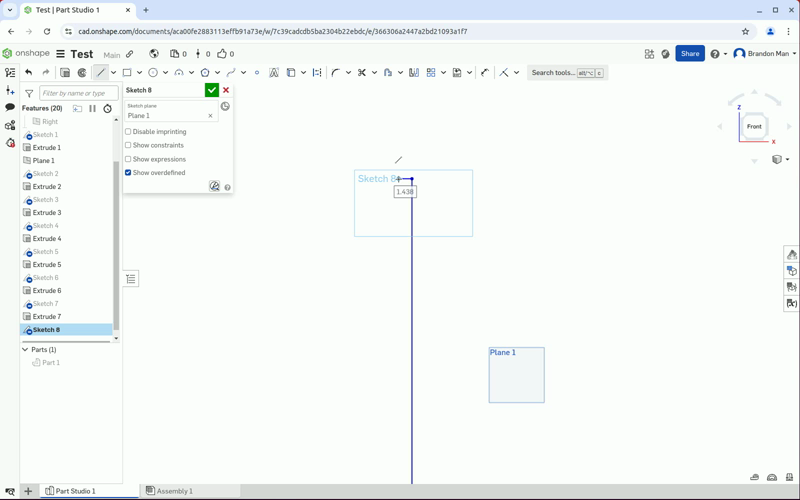
scroll(-6)
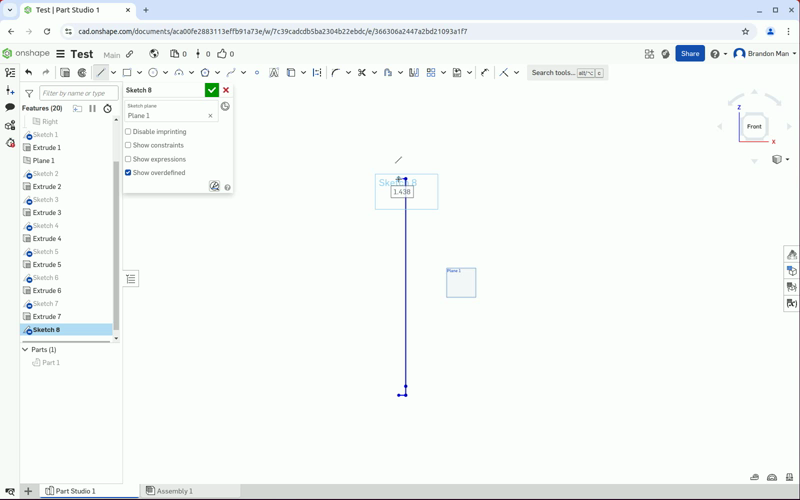
key_up(shift)
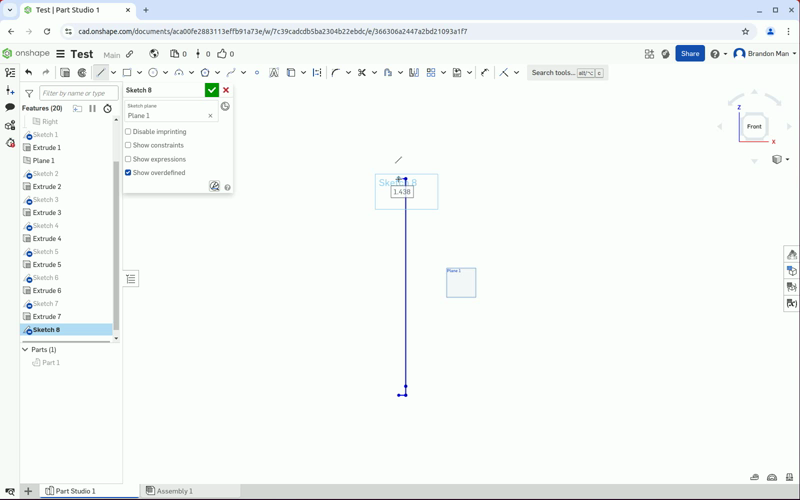
key_down(shift)
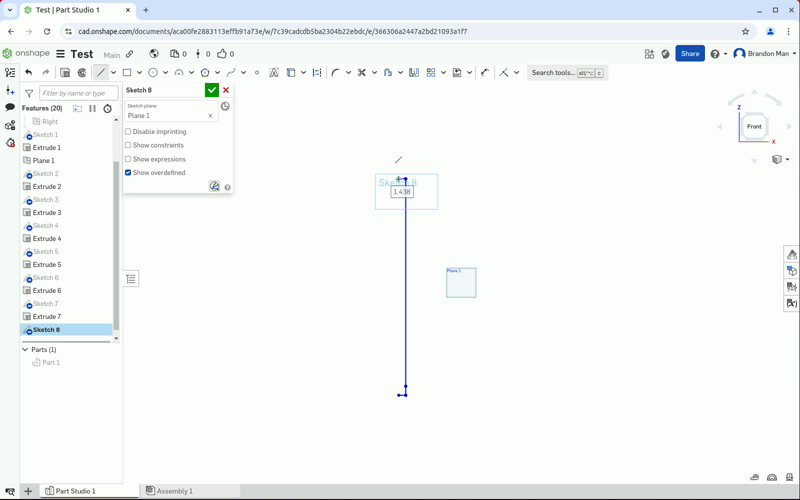
mouse_move(398, 395)
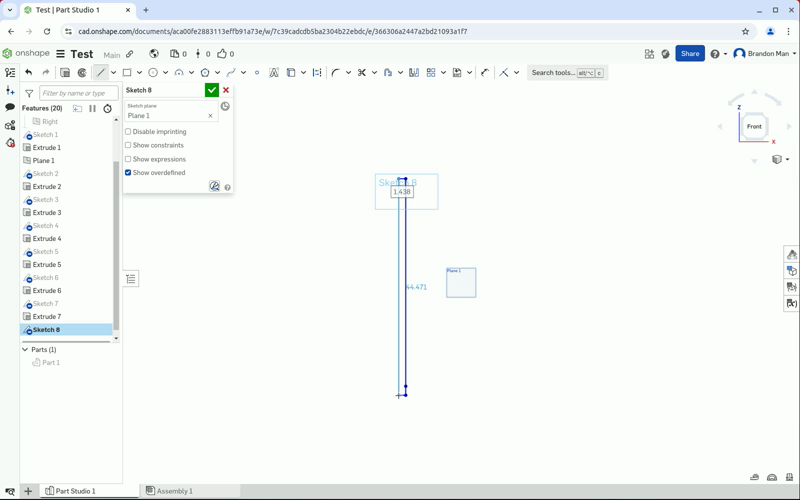
key_up(shift)
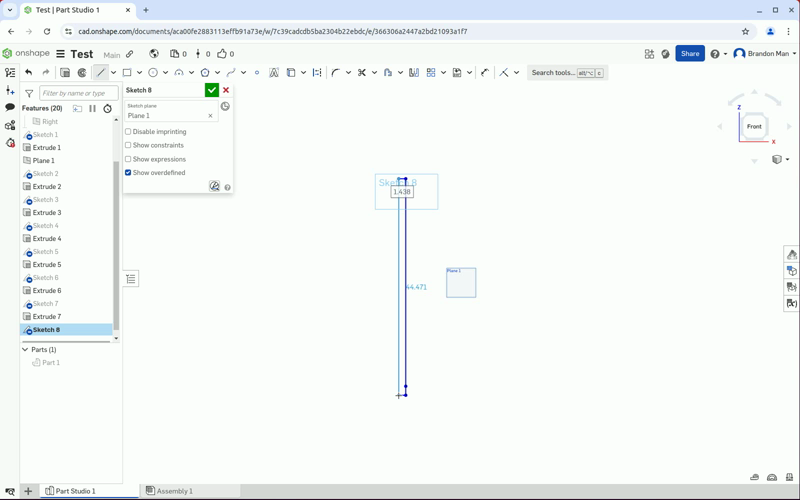
click(398, 395)
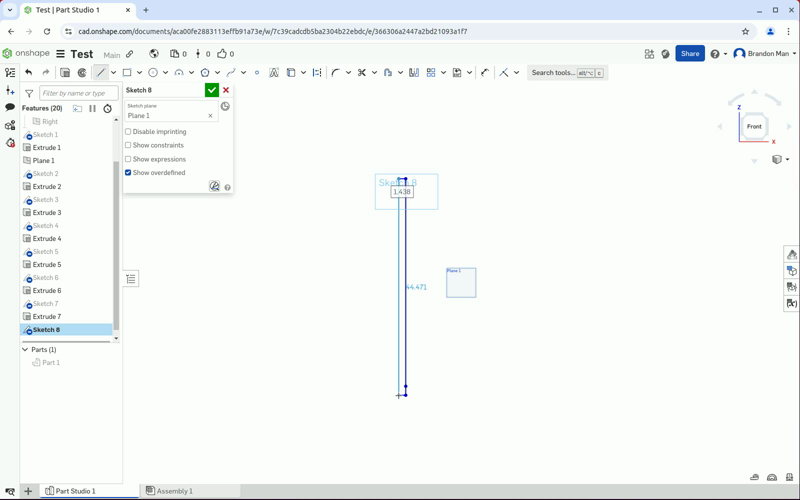
key(esc)
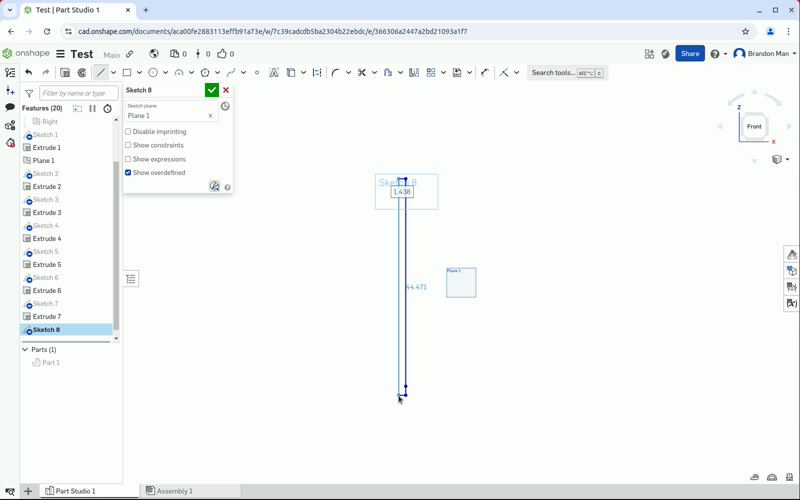
mouse_move(403, 375)
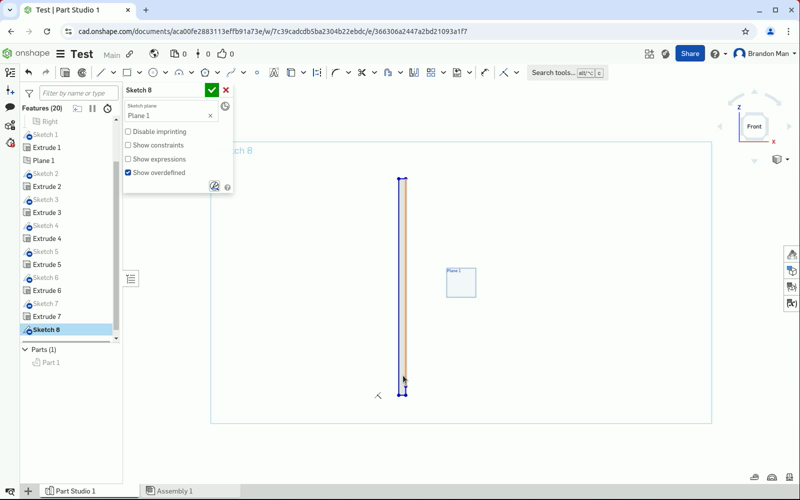
scroll(6)
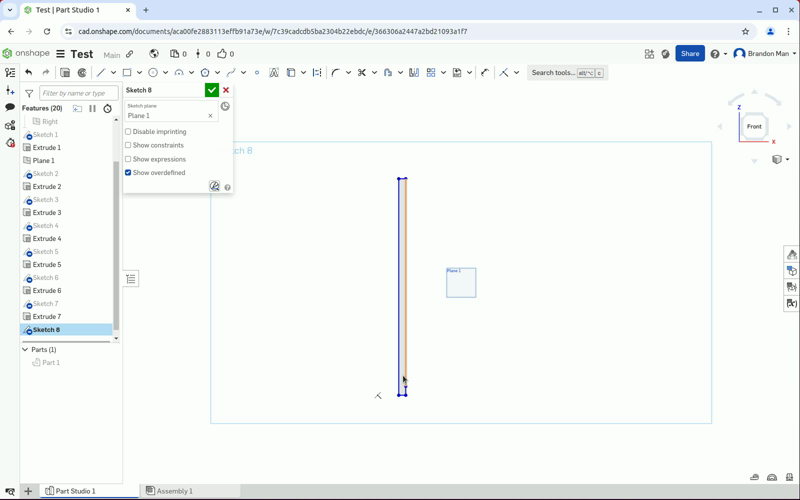
scroll(6)
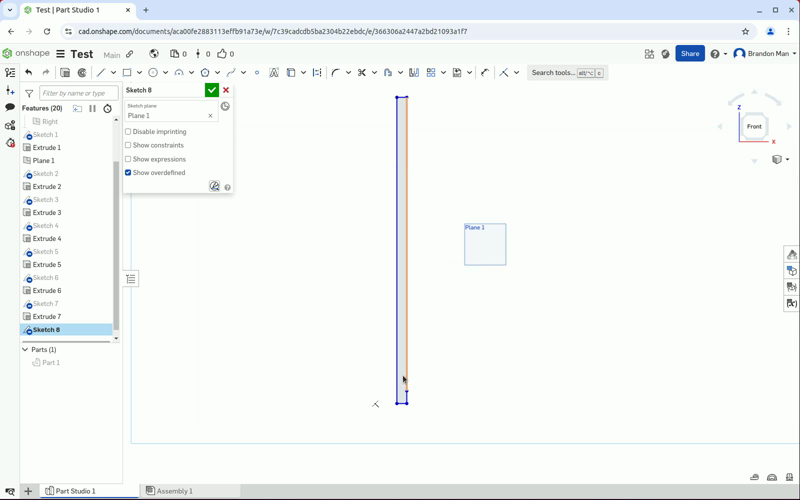
scroll(6)
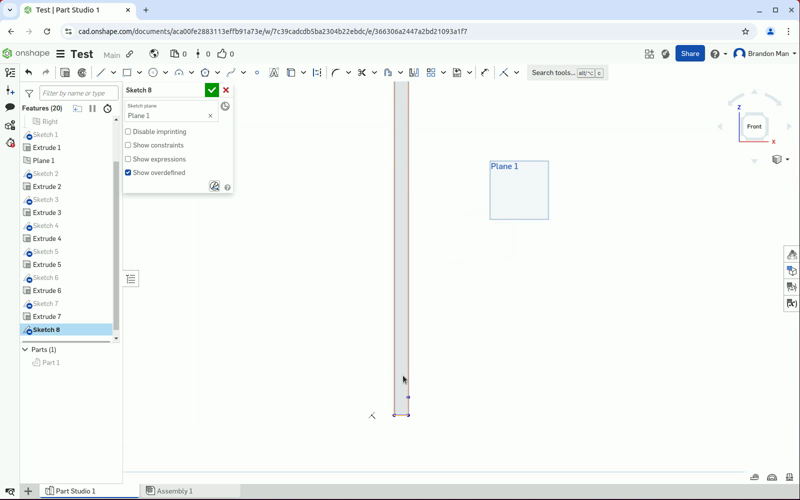
scroll(6)
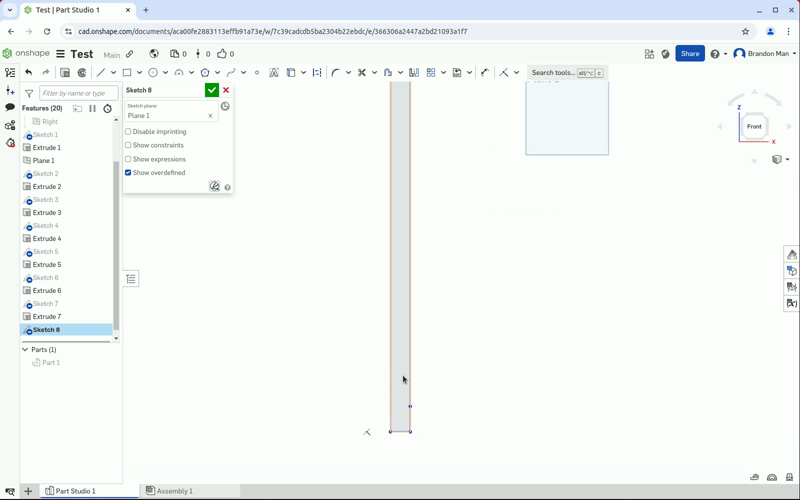
scroll(6)
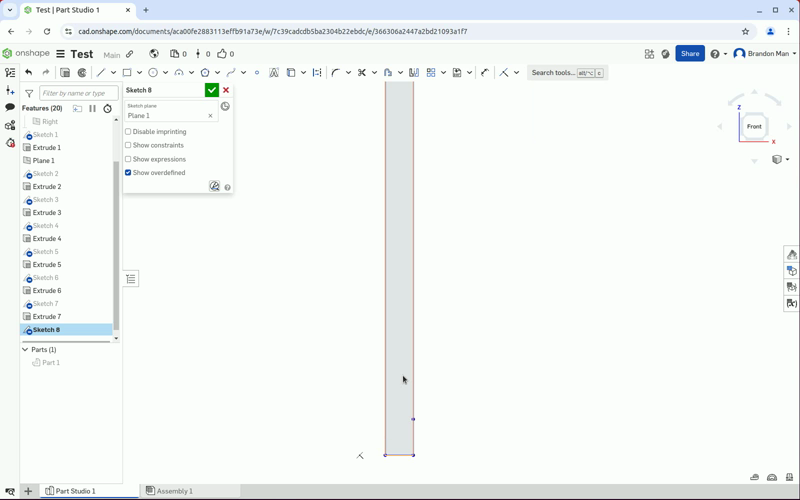
scroll(6)
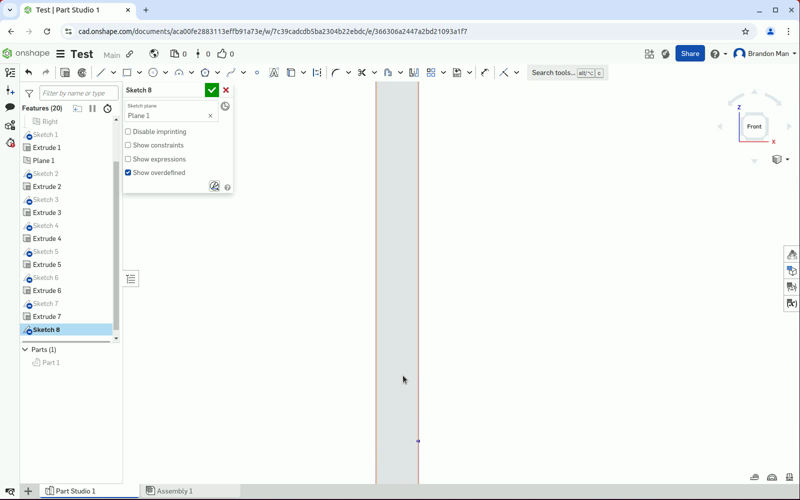
scroll(6)
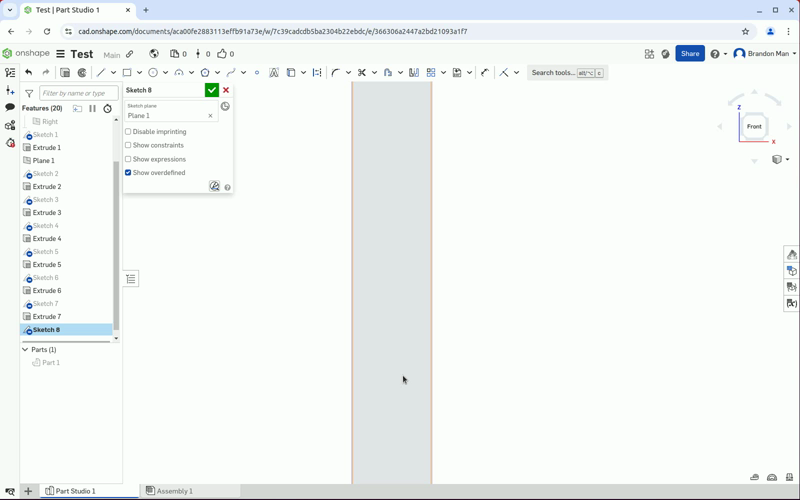
click(403, 375)
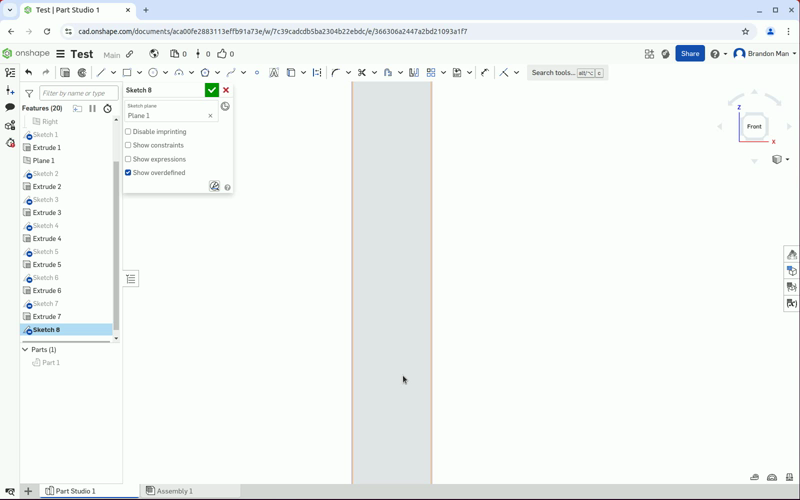
scroll(-6)
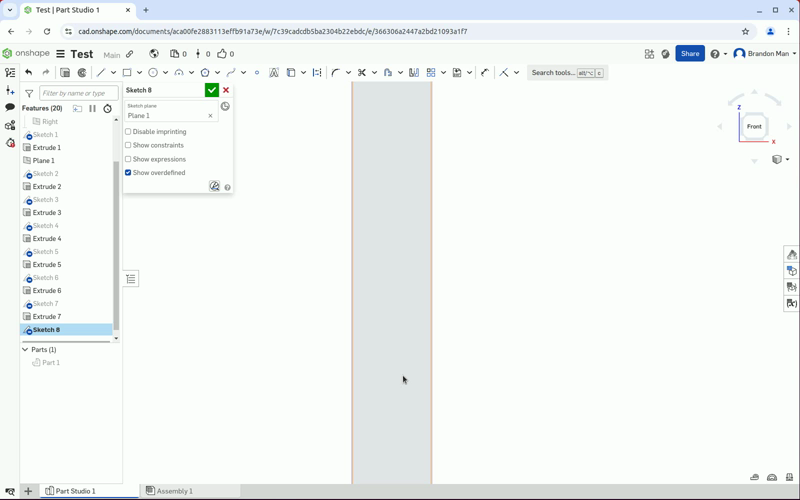
scroll(-6)
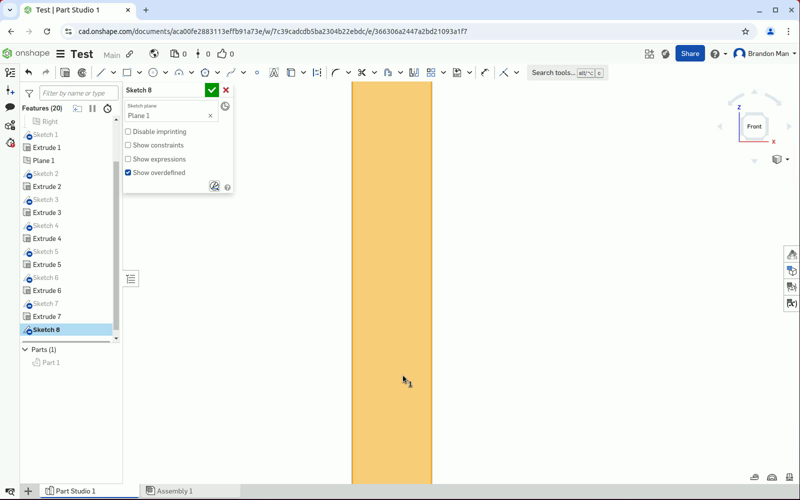
scroll(-6)
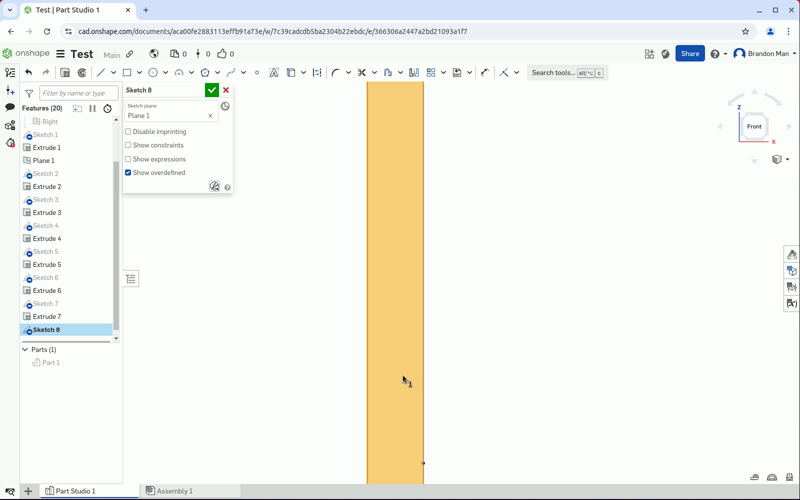
scroll(-6)
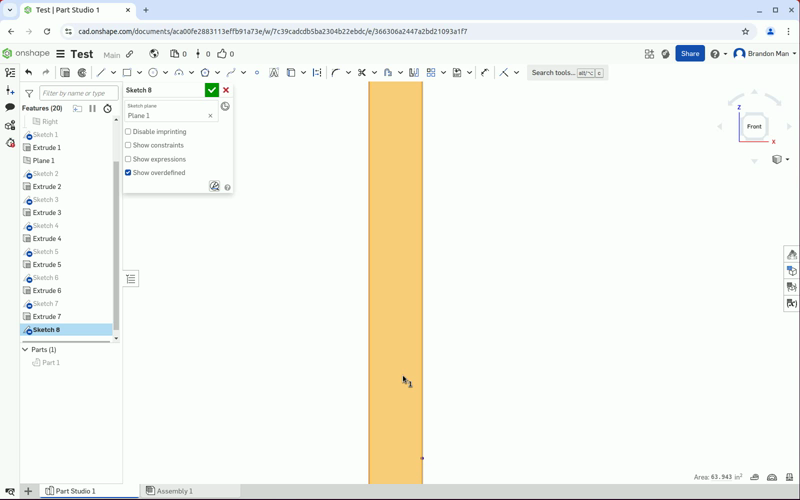
scroll(-6)
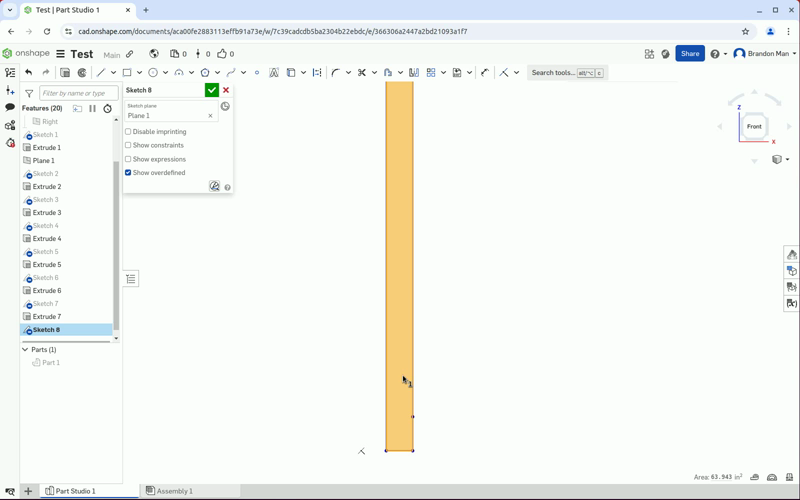
scroll(-6)
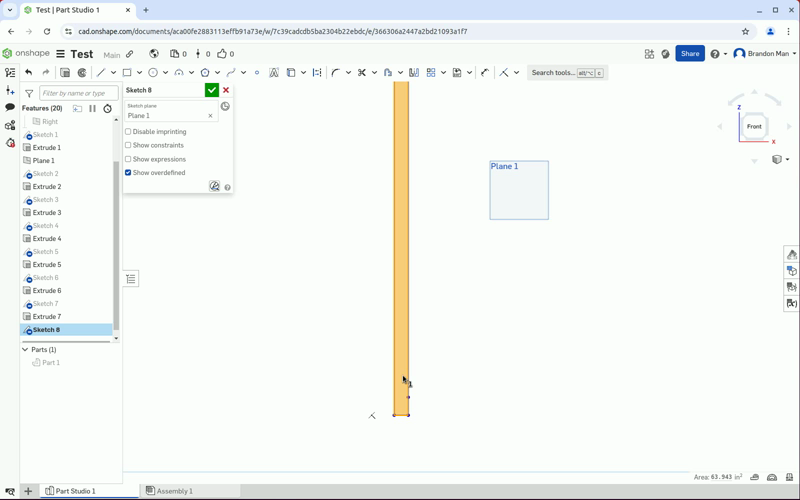
scroll(-6)
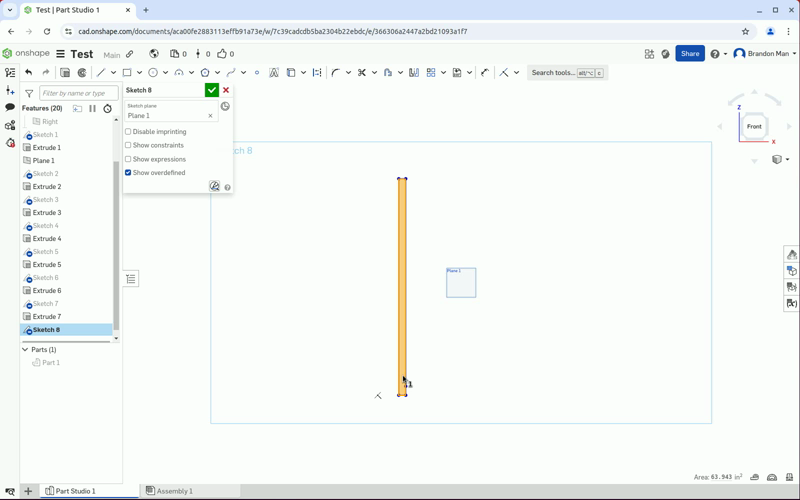
mouse_move(73, 352)
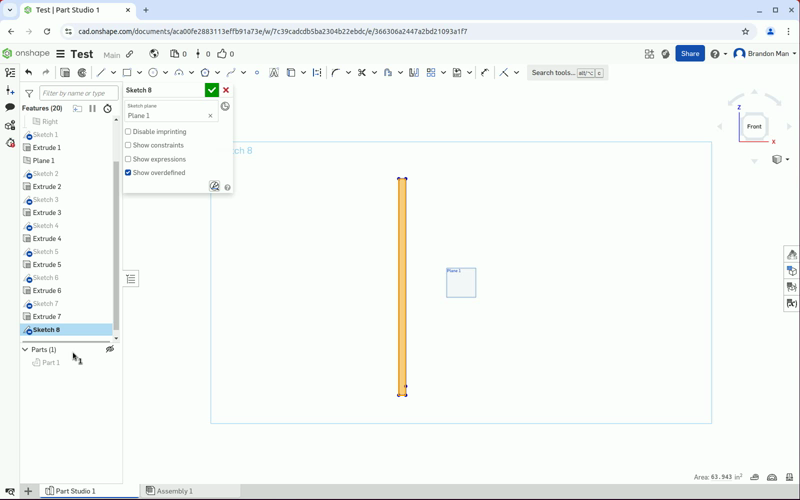
key(shift+y)
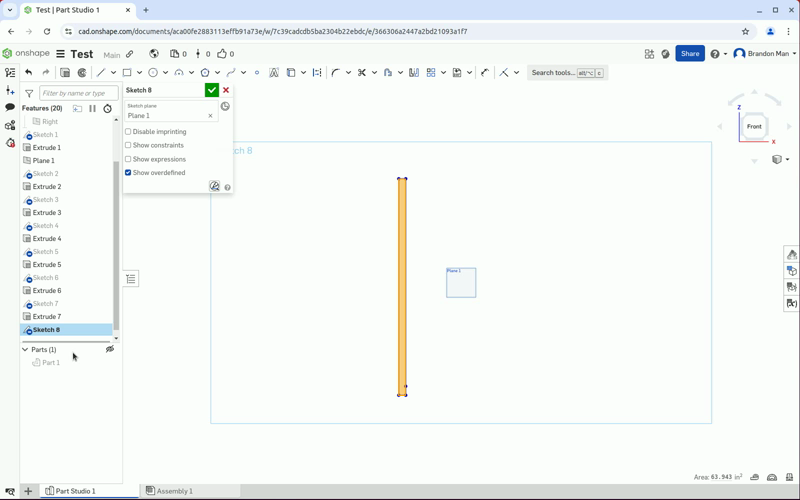
key(shift+e)
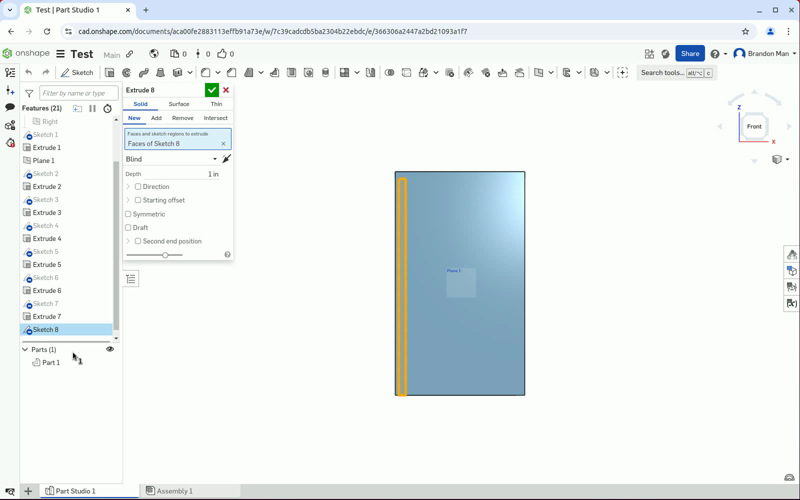
mouse_move(143, 106)
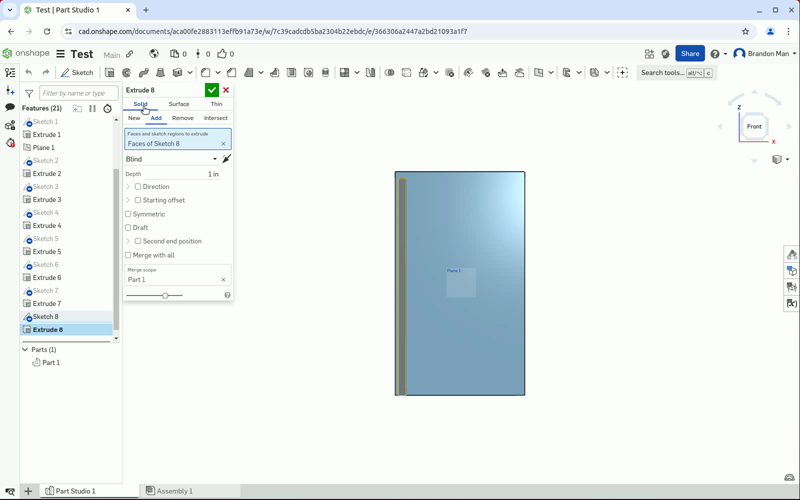
click(143, 106)
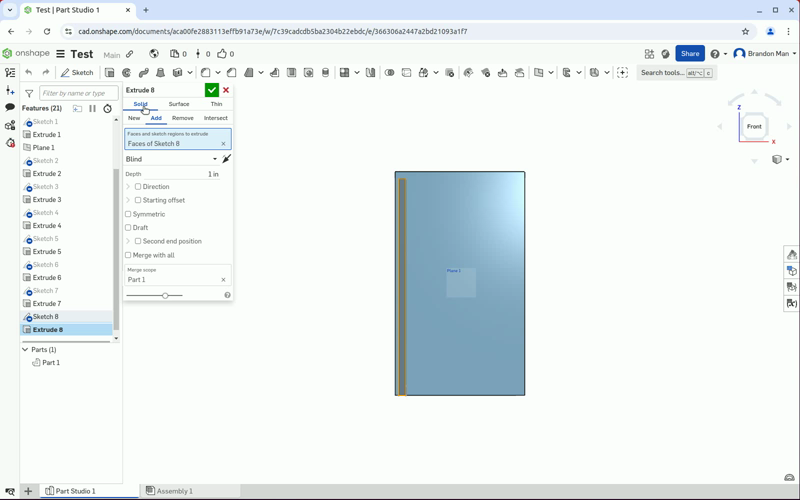
mouse_move(186, 120)
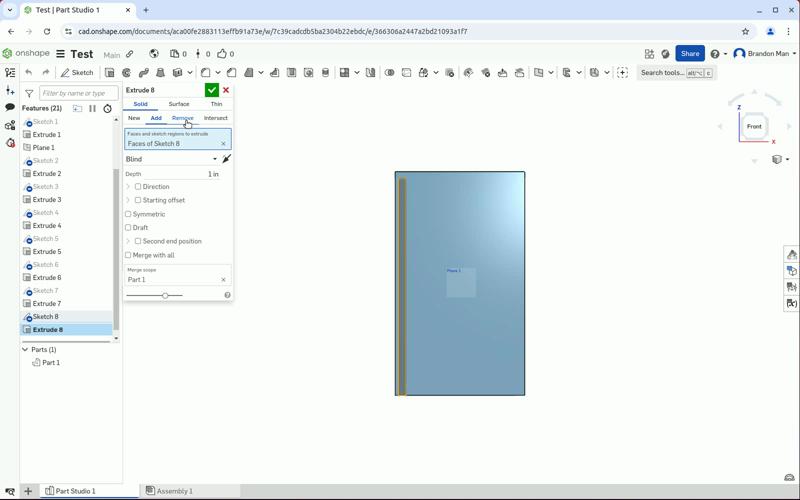
click(186, 120)
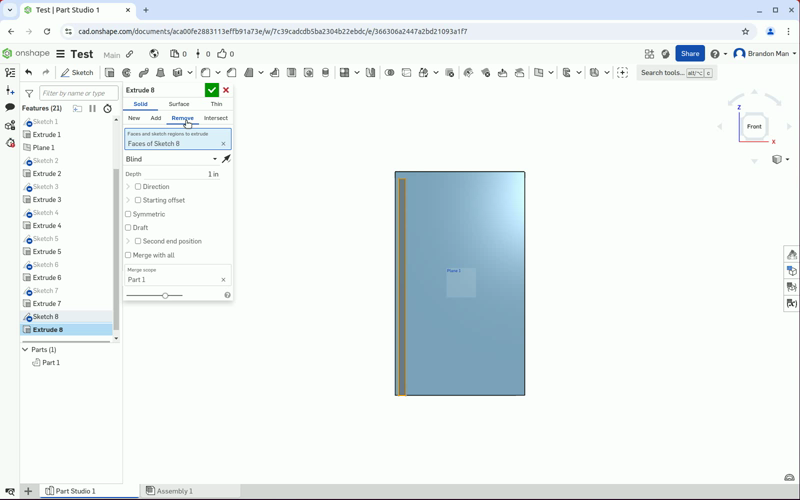
key(tab, 4)
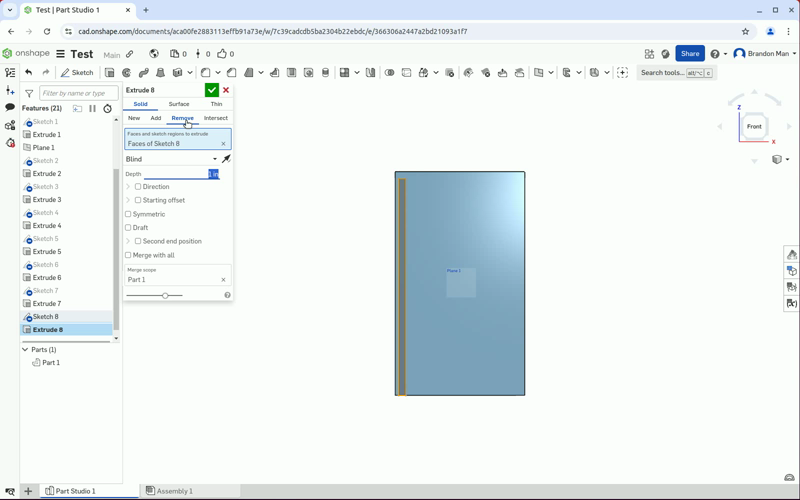
text(0.722)
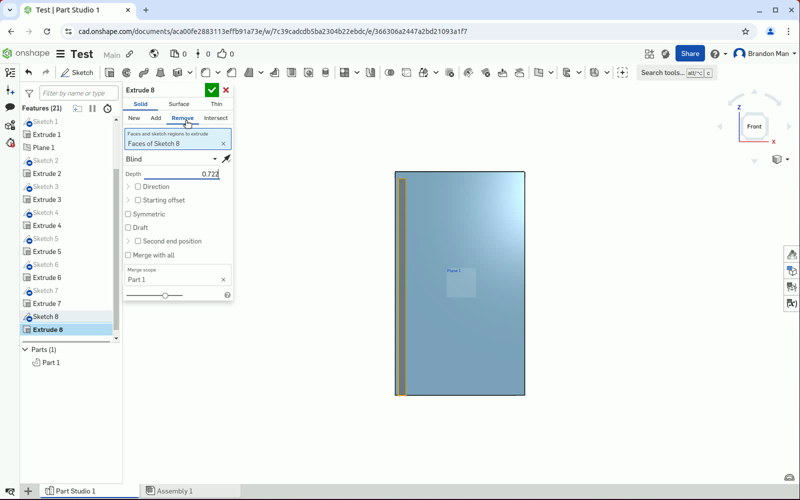
key(tab, 6)
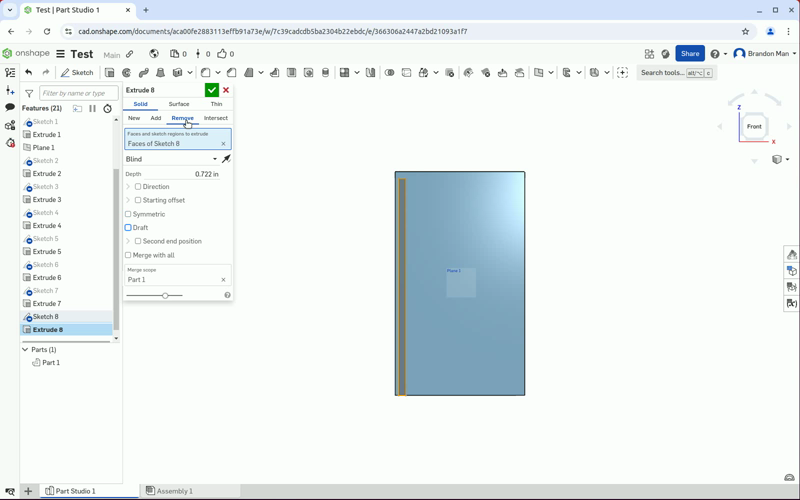
key(space)
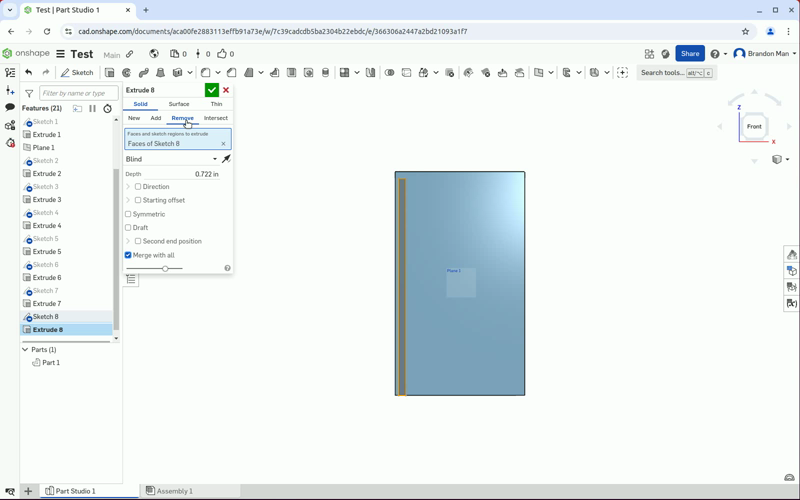
key(enter)
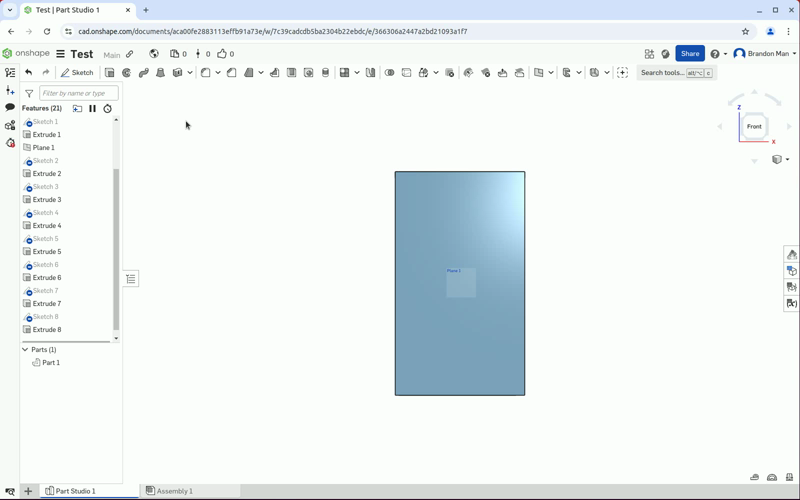
key(shift+h)
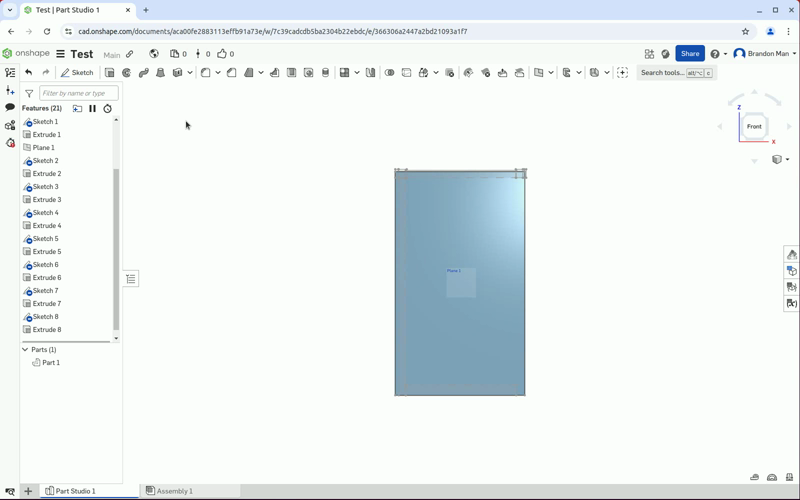
key(shift+h)
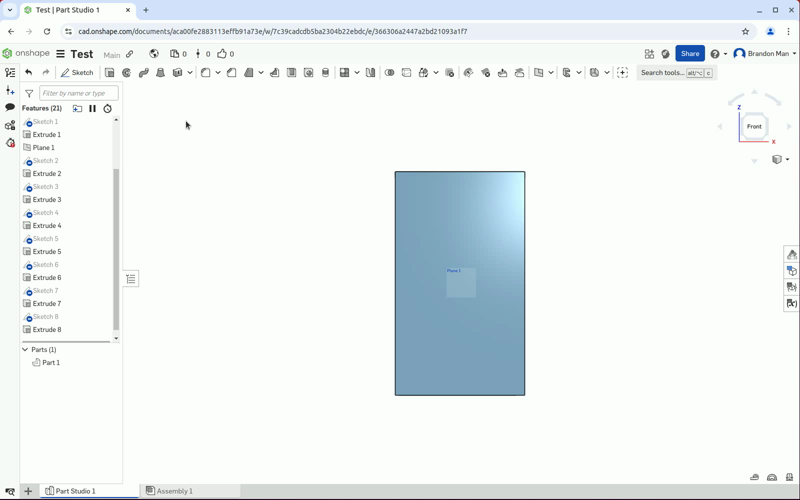
mouse_move(69, 124)
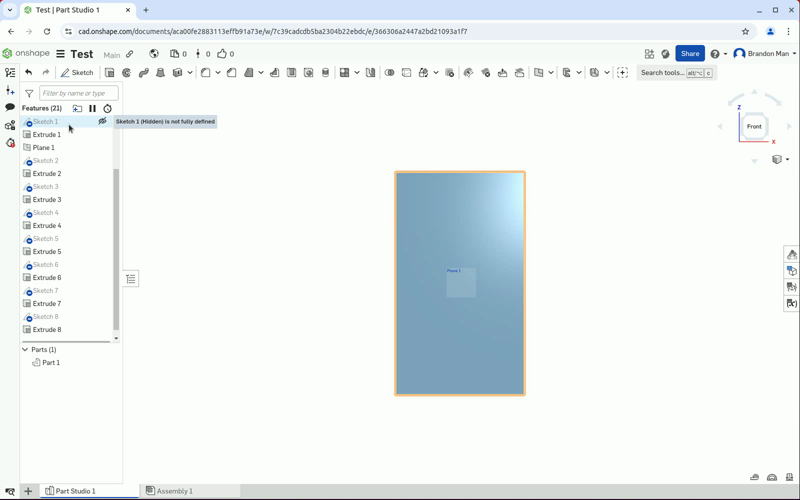
click(69, 124)
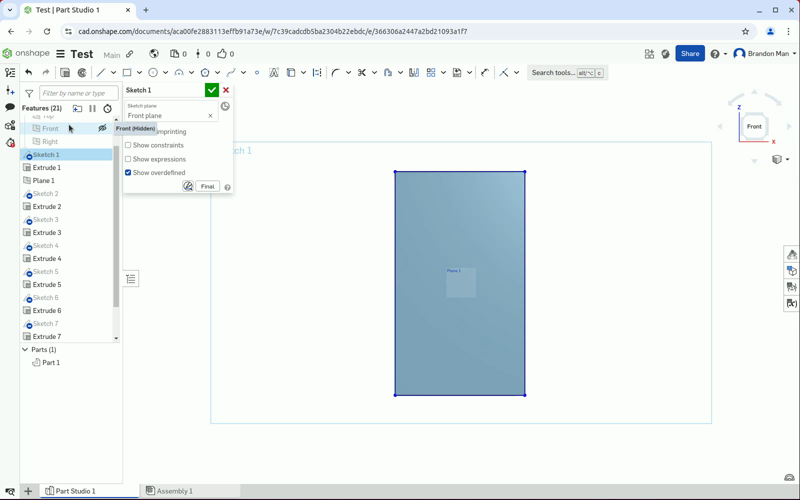
mouse_move(229, 92)
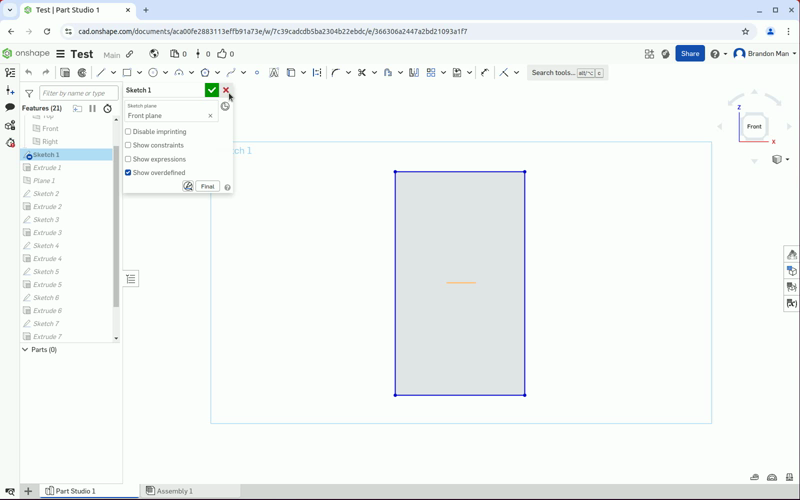
click(229, 92)
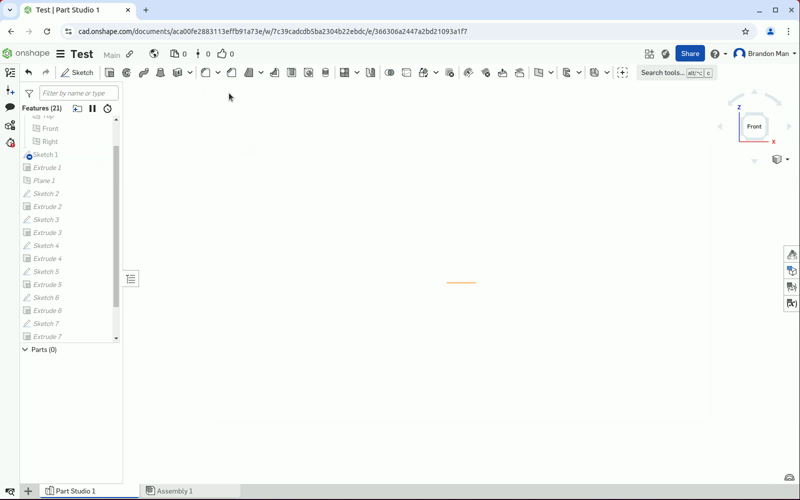
key(shift+s)
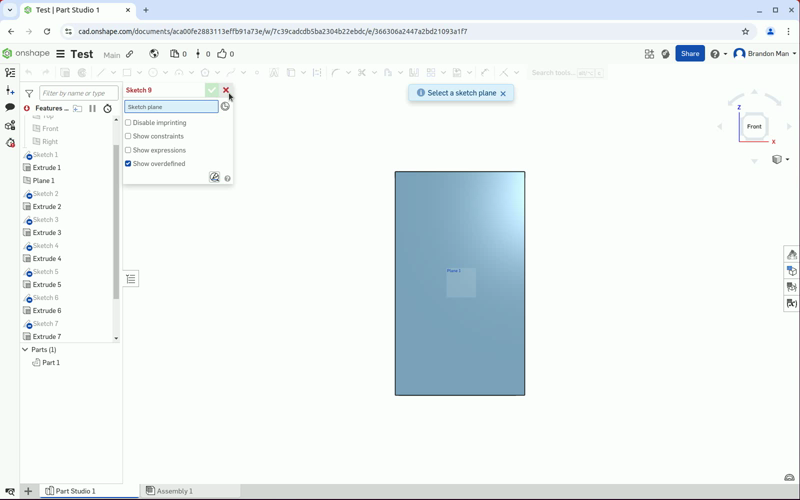
mouse_move(69, 137)
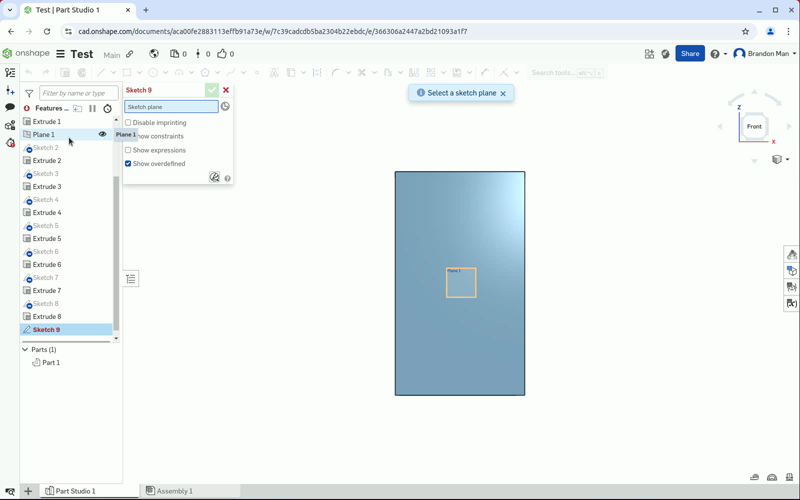
click(69, 137)
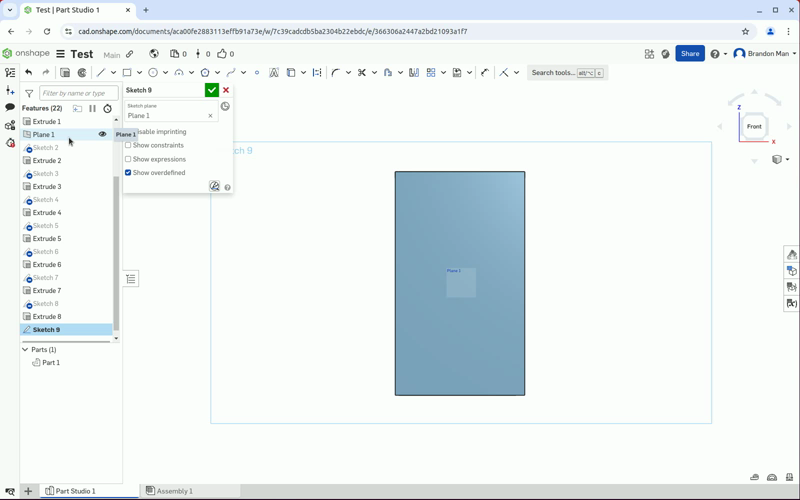
mouse_move(73, 352)
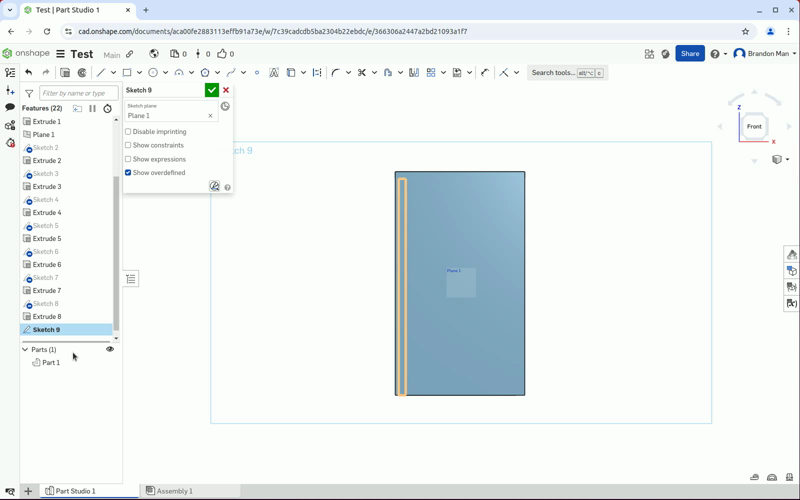
key(y)
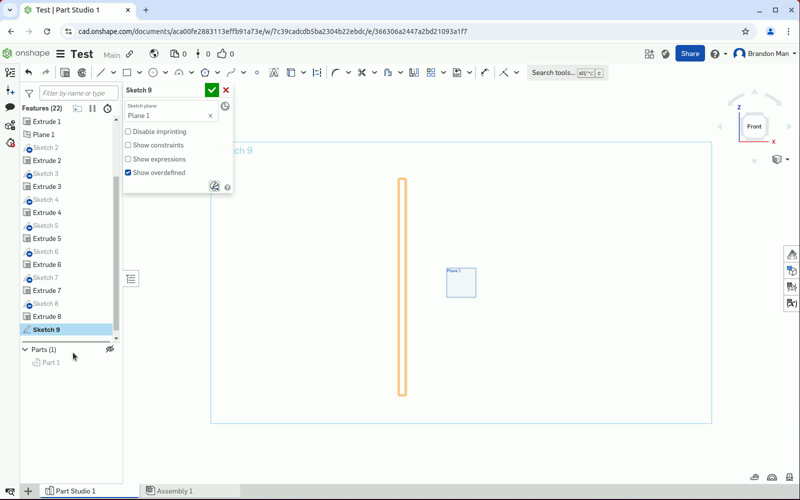
key(l)
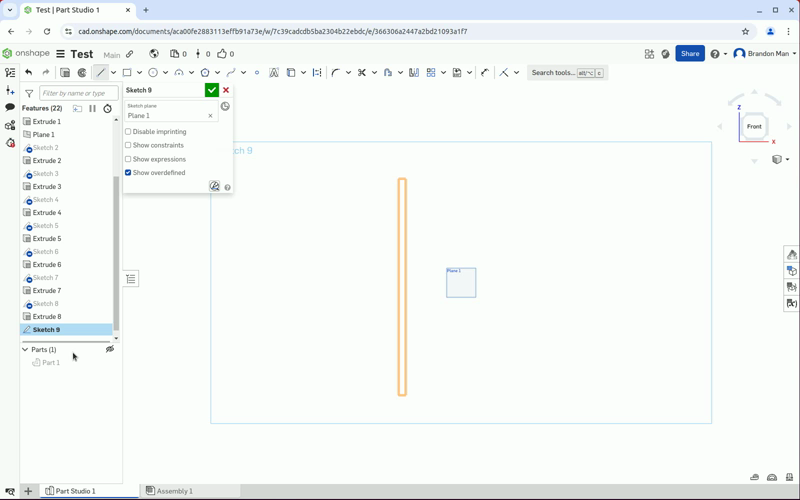
key_down(shift)
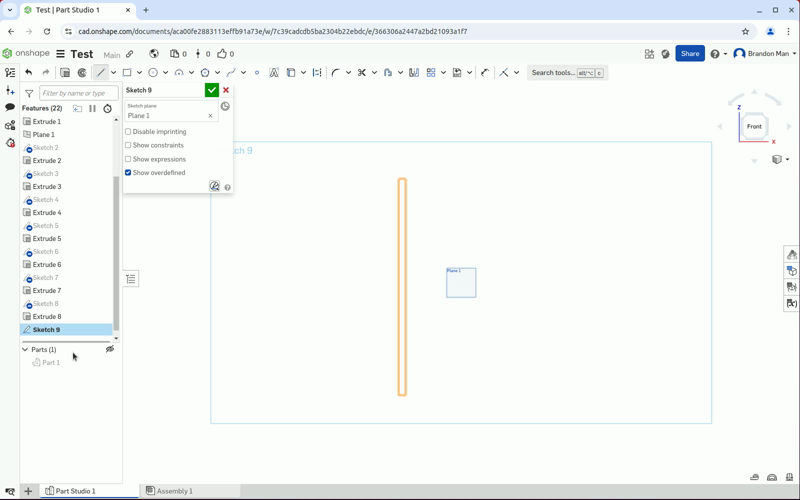
mouse_move(515, 395)
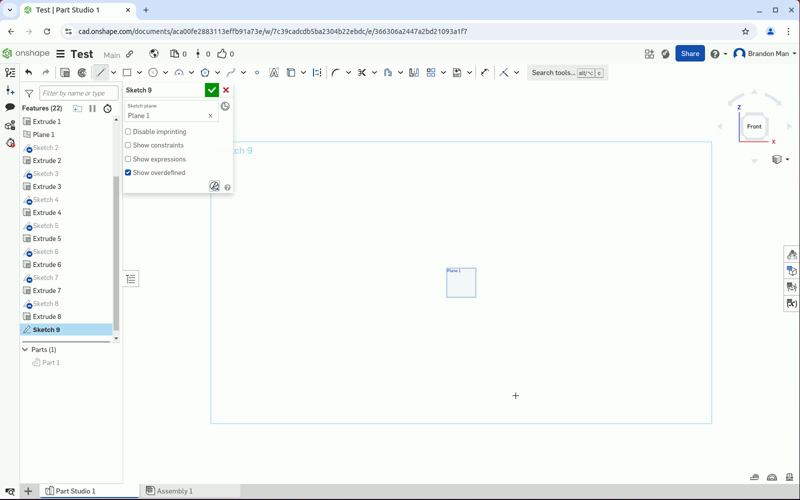
click(515, 395)
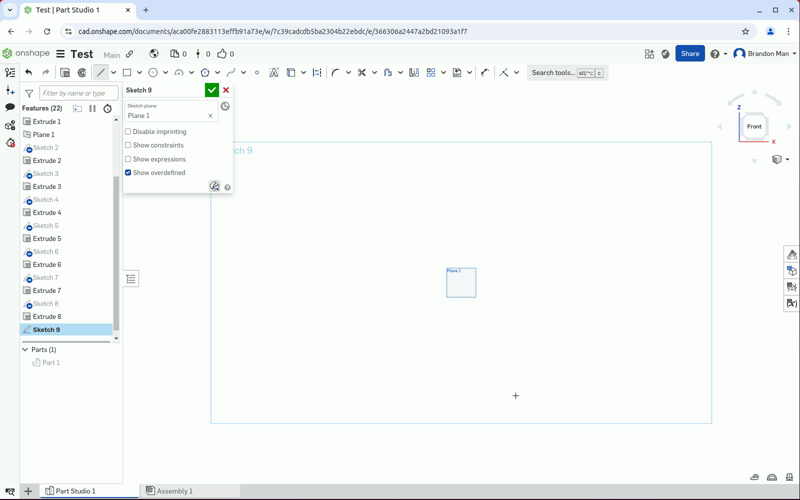
key_up(shift)
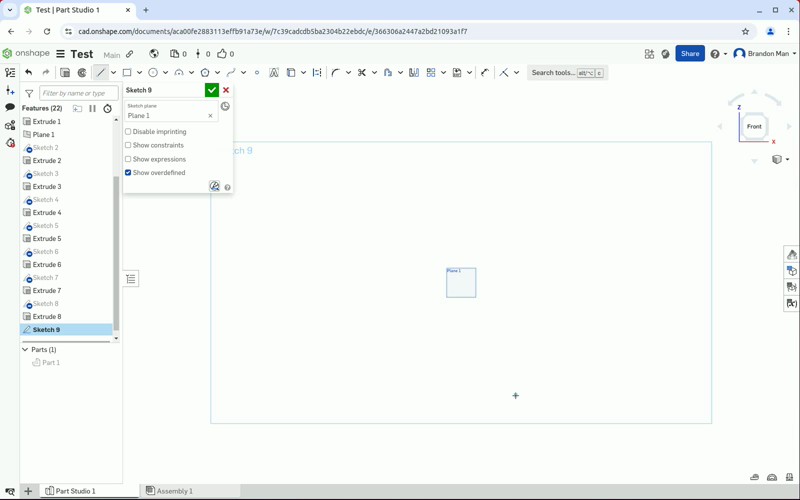
key_down(shift)
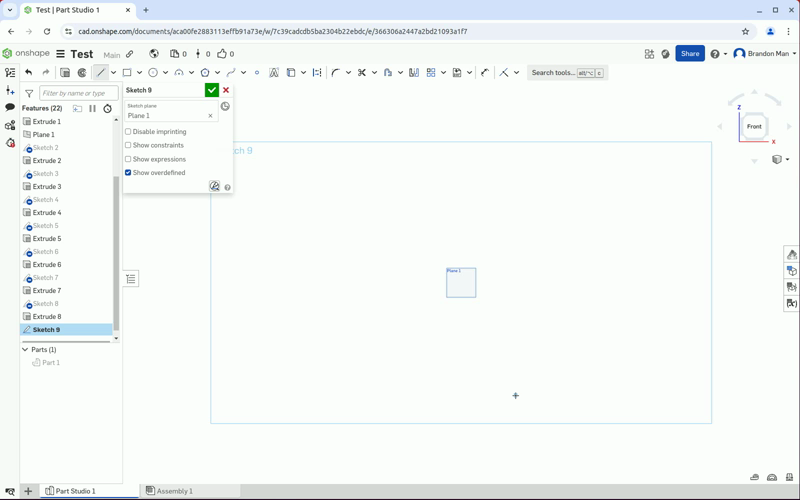
mouse_move(545, 395)
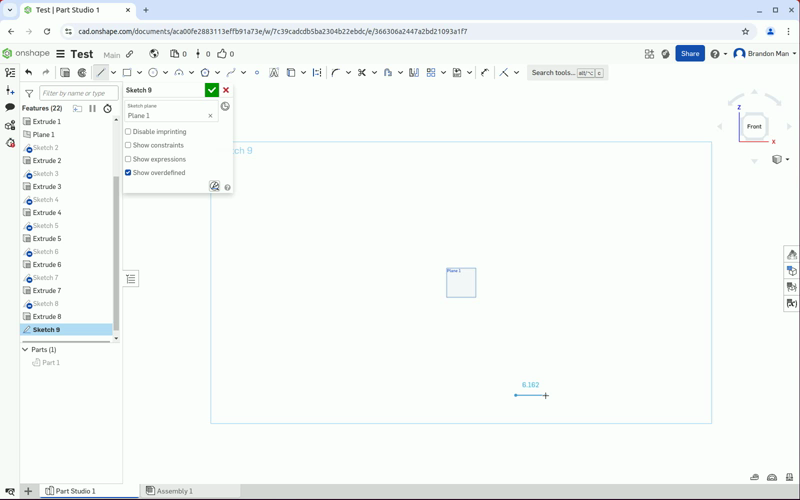
mouse_move(522, 395)
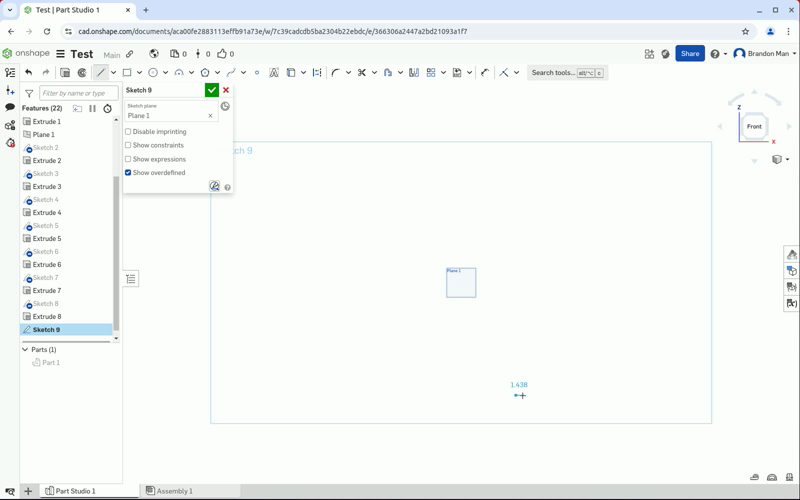
scroll(6)
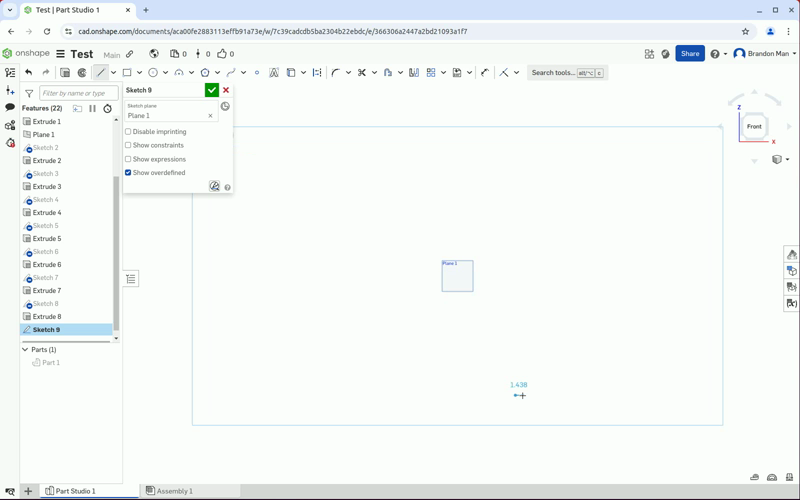
scroll(6)
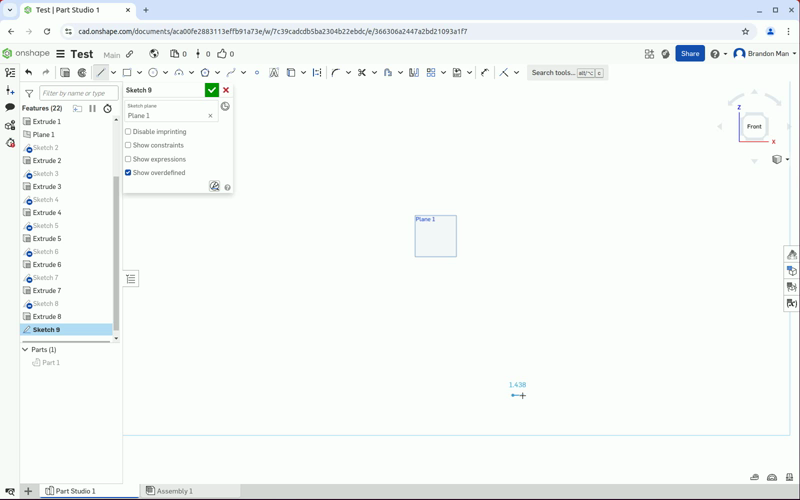
scroll(6)
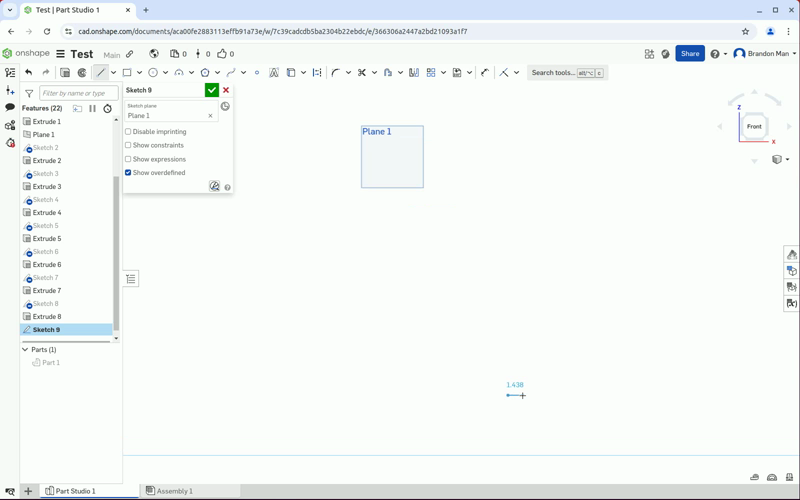
scroll(6)
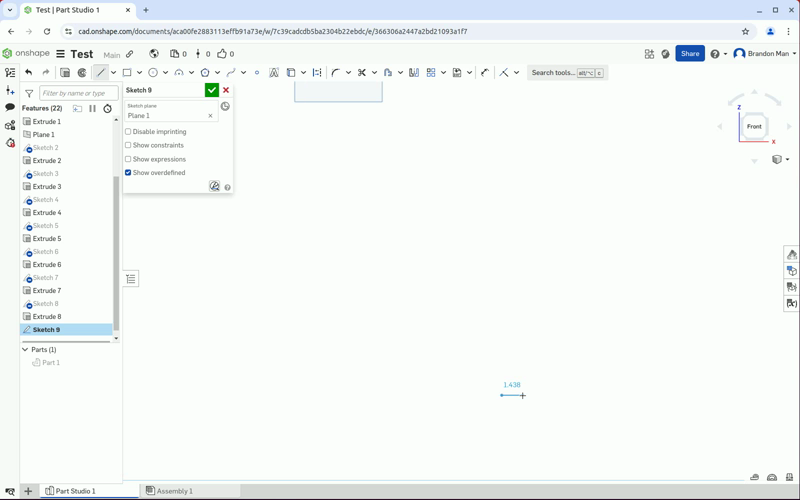
scroll(6)
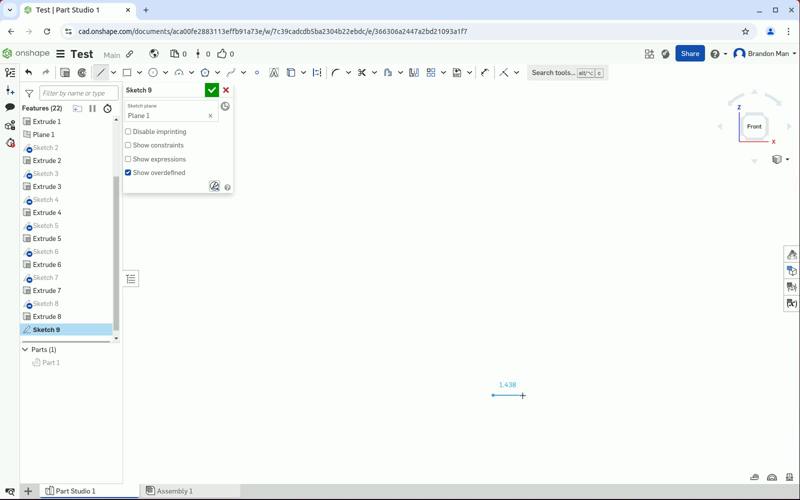
scroll(6)
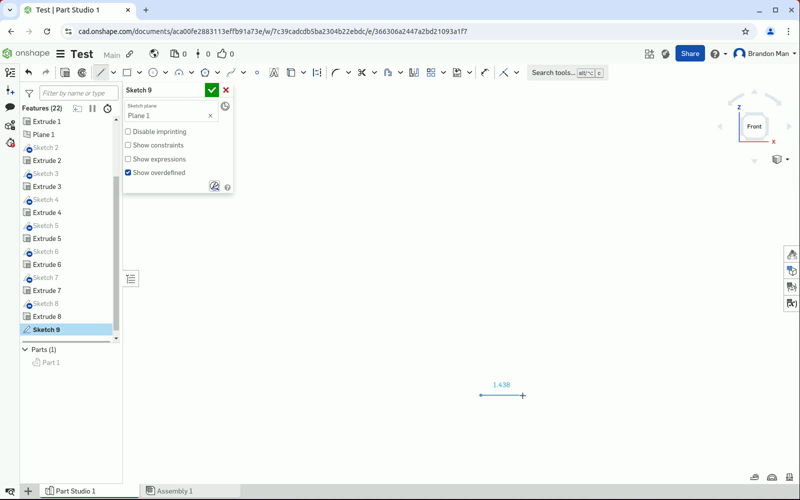
scroll(6)
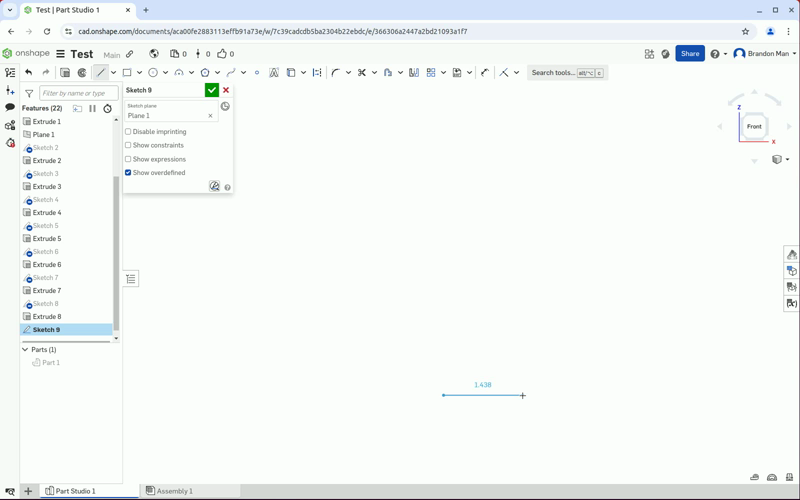
click(522, 395)
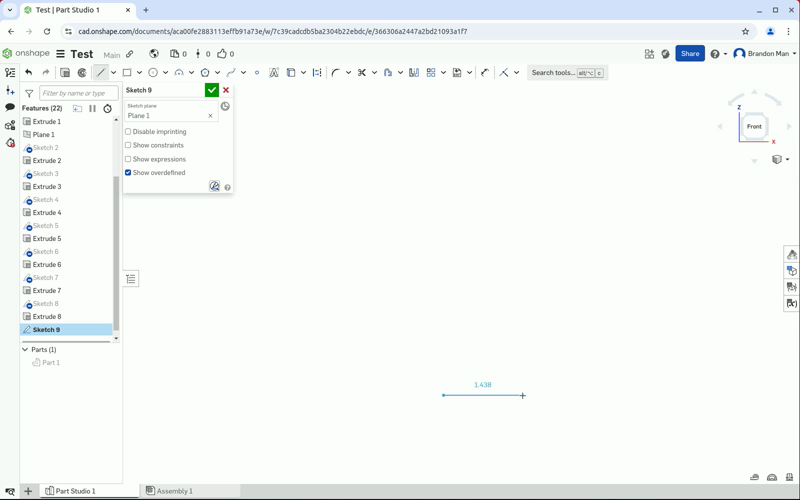
scroll(-6)
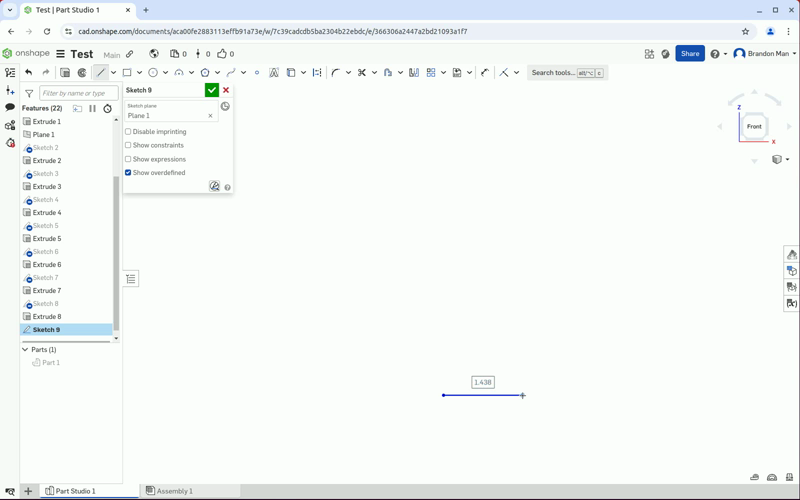
scroll(-6)
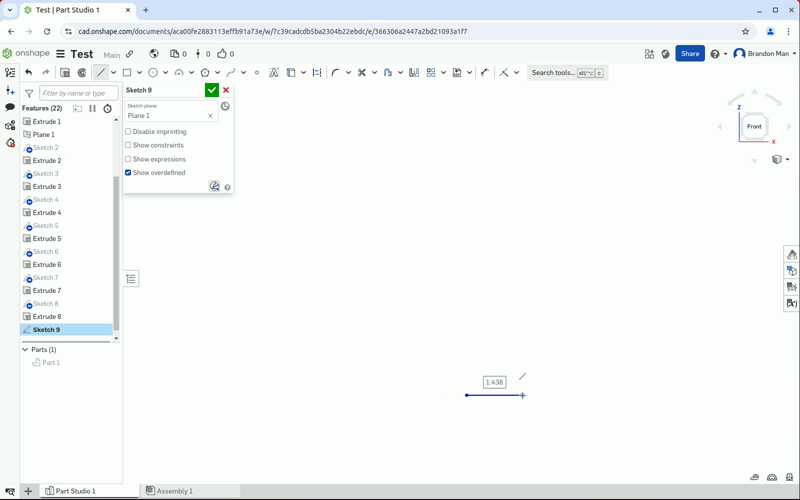
scroll(-6)
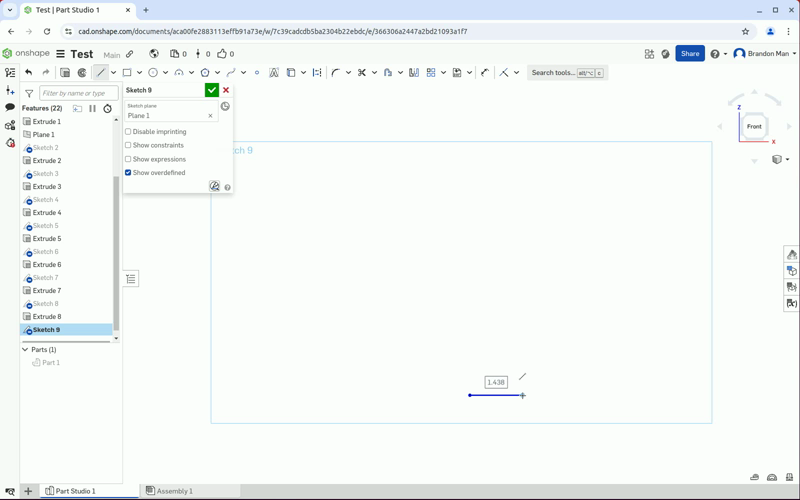
scroll(-6)
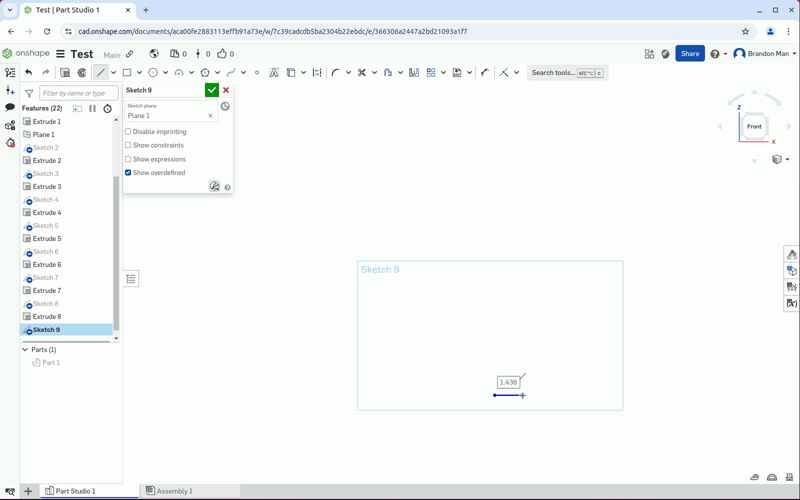
scroll(-6)
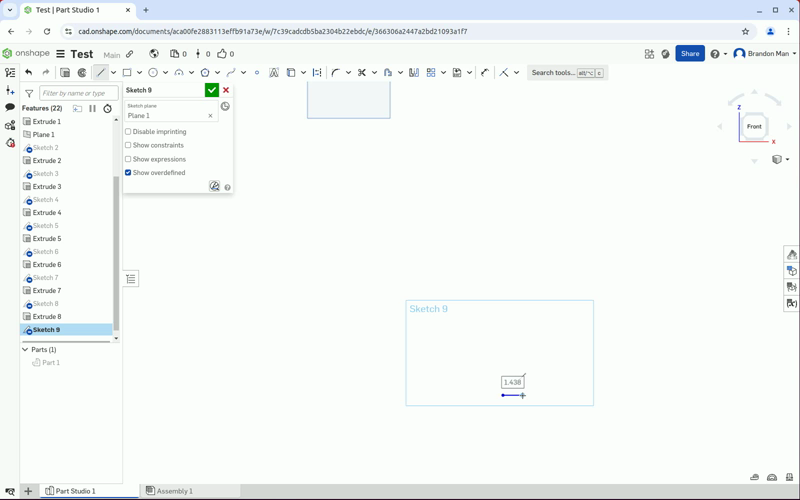
scroll(-6)
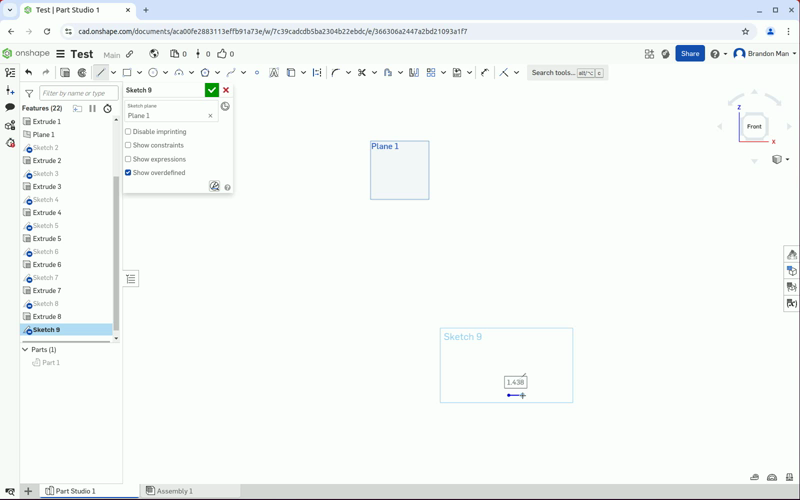
scroll(-6)
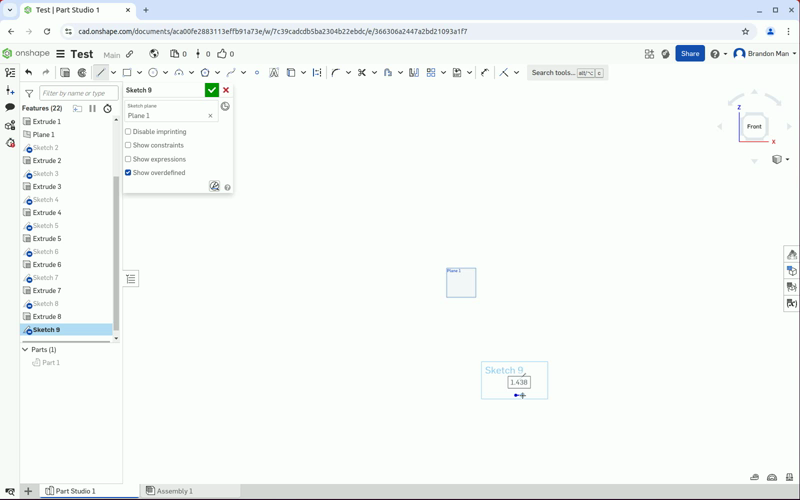
key_up(shift)
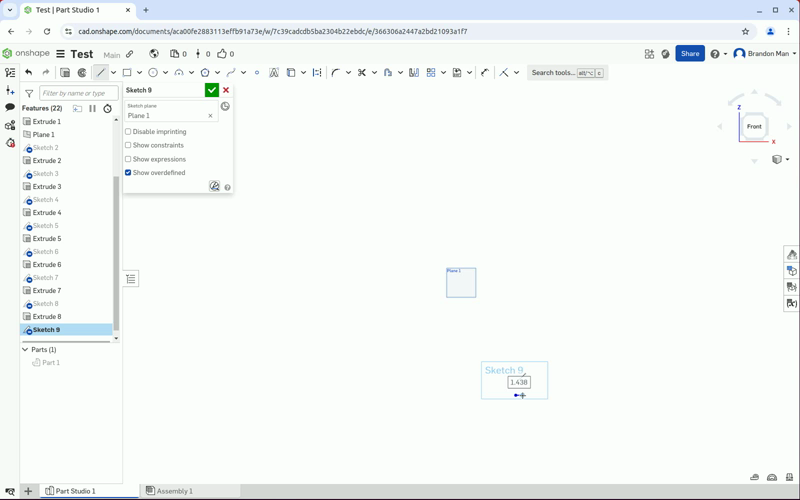
key_down(shift)
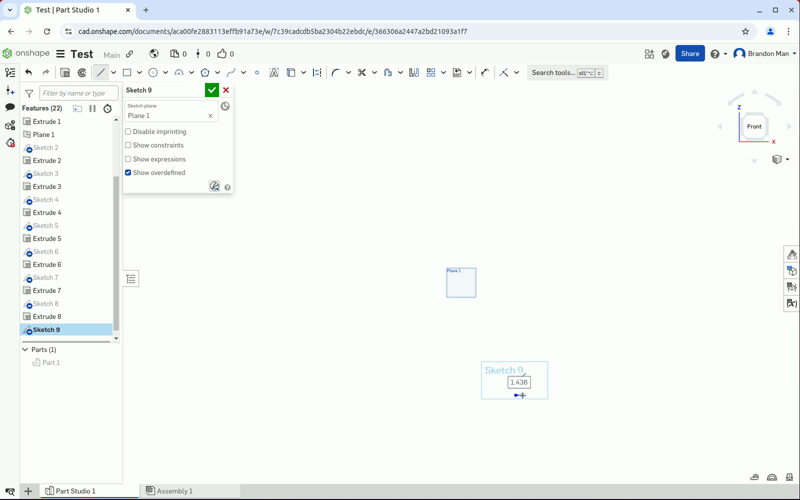
mouse_move(522, 178)
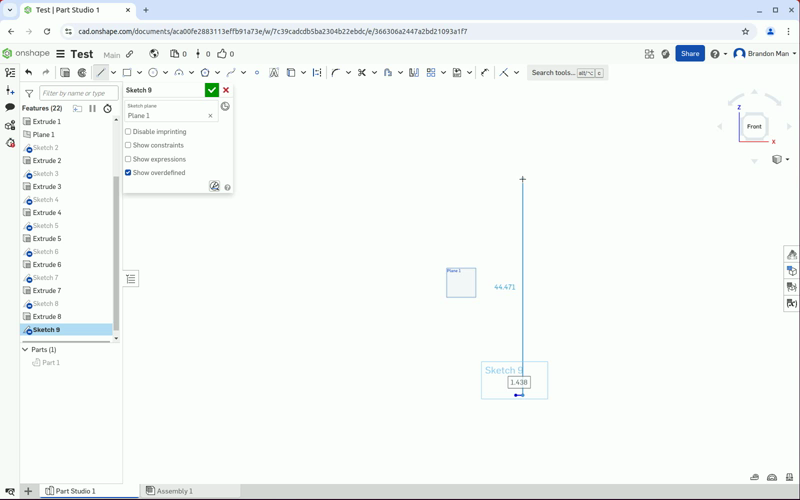
click(522, 178)
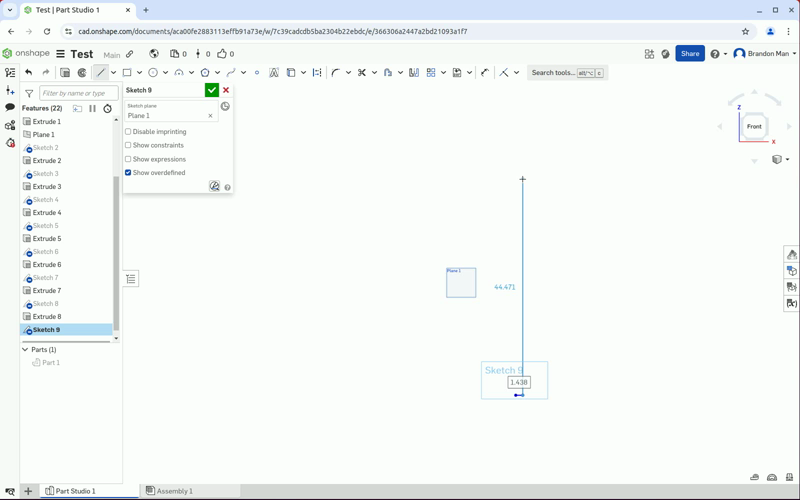
key_up(shift)
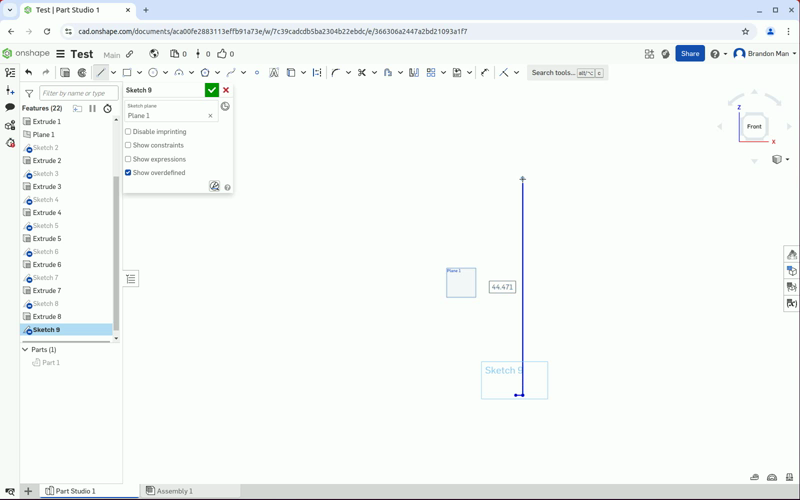
key_down(shift)
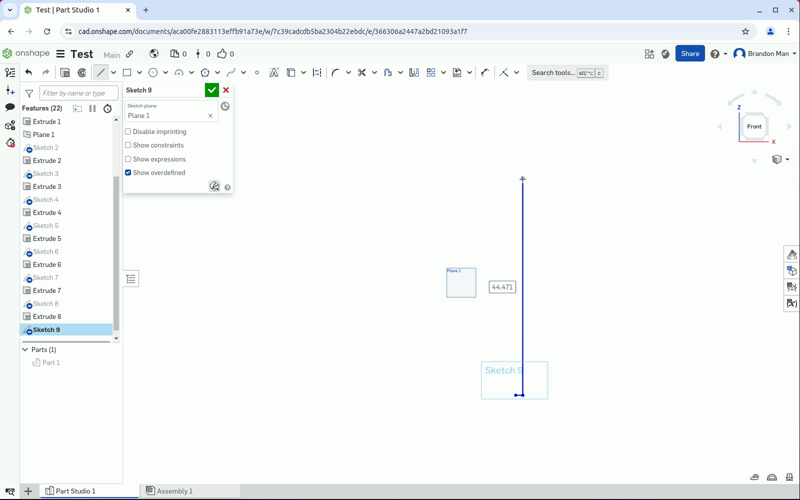
mouse_move(552, 178)
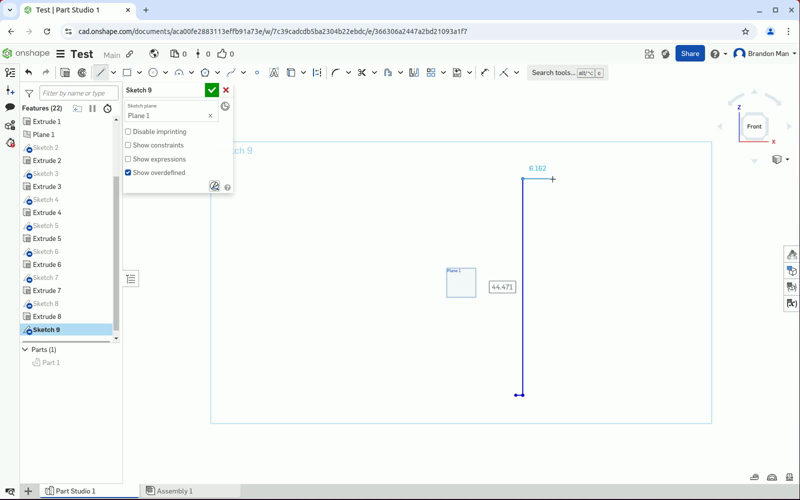
mouse_move(516, 178)
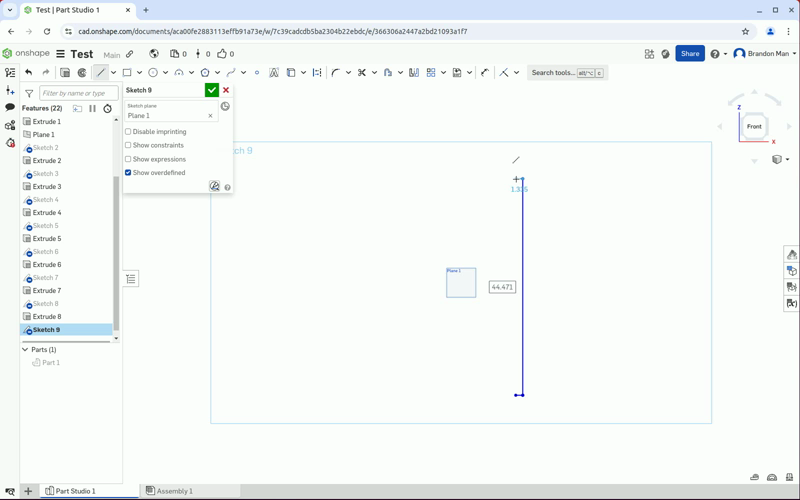
scroll(6)
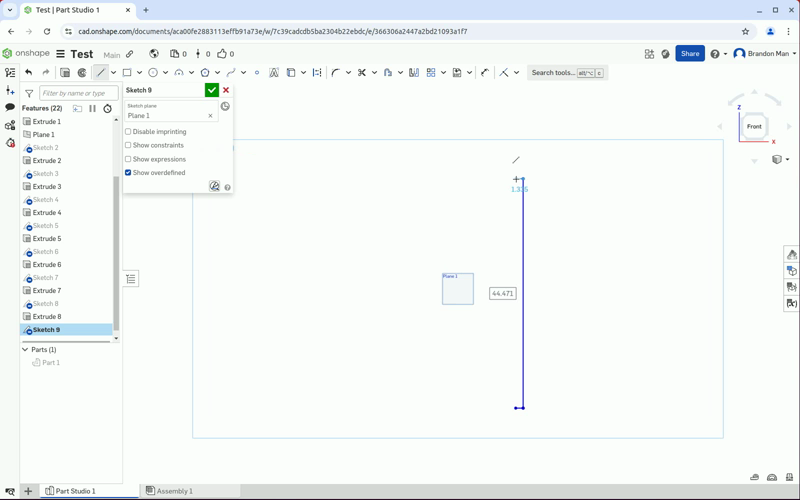
scroll(6)
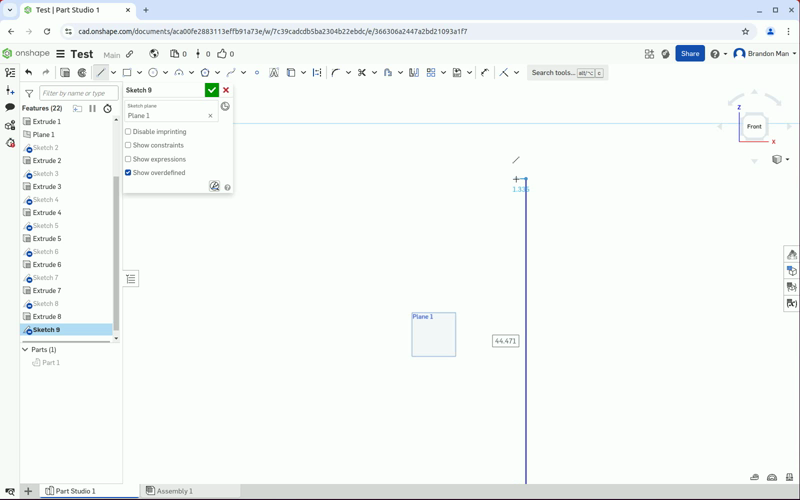
scroll(6)
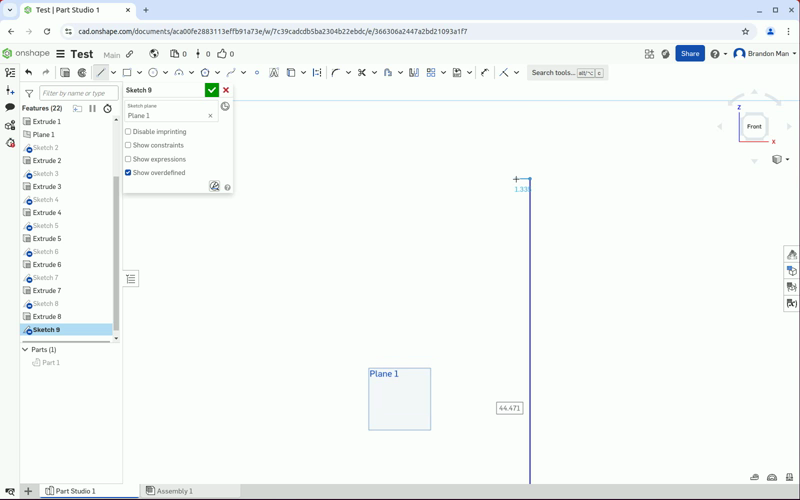
scroll(6)
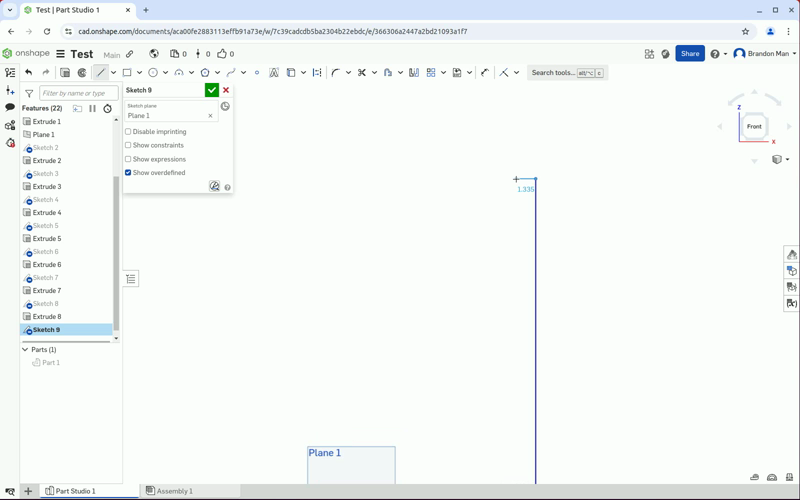
scroll(6)
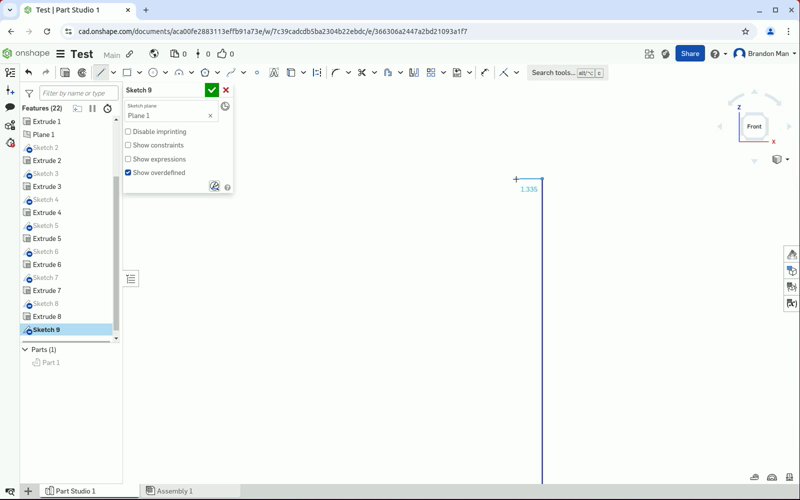
scroll(6)
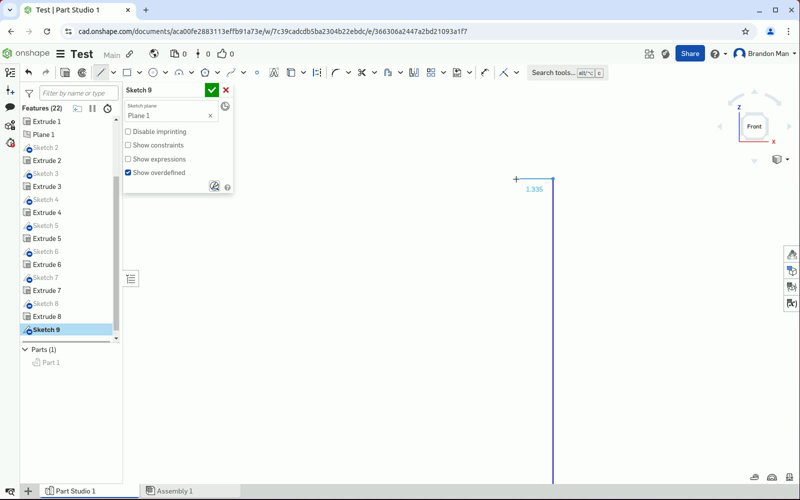
scroll(6)
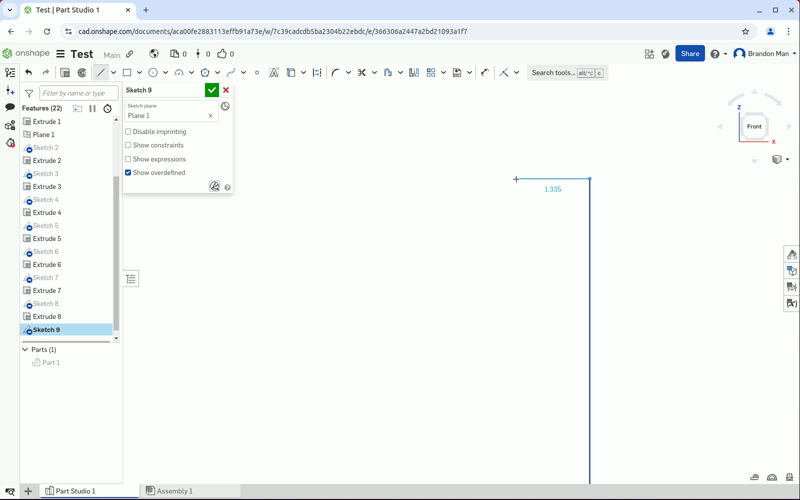
click(516, 178)
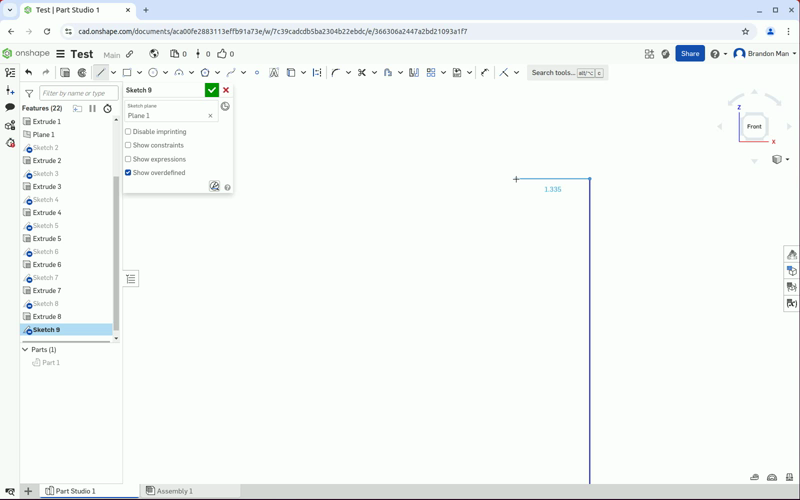
scroll(-6)
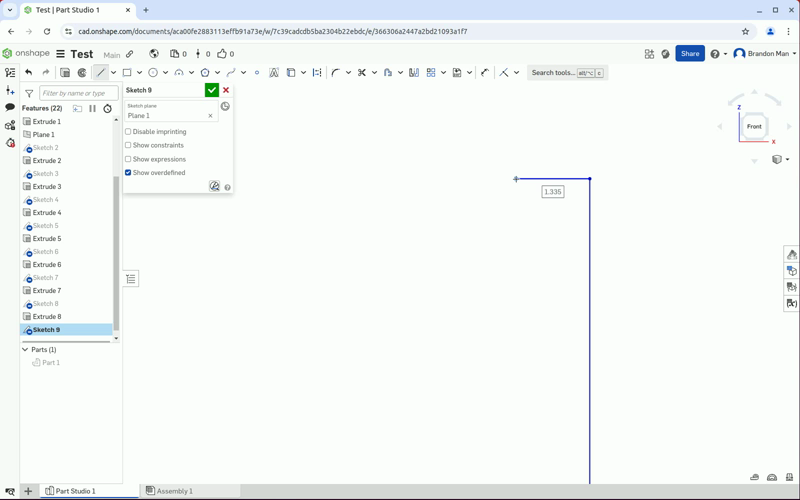
scroll(-6)
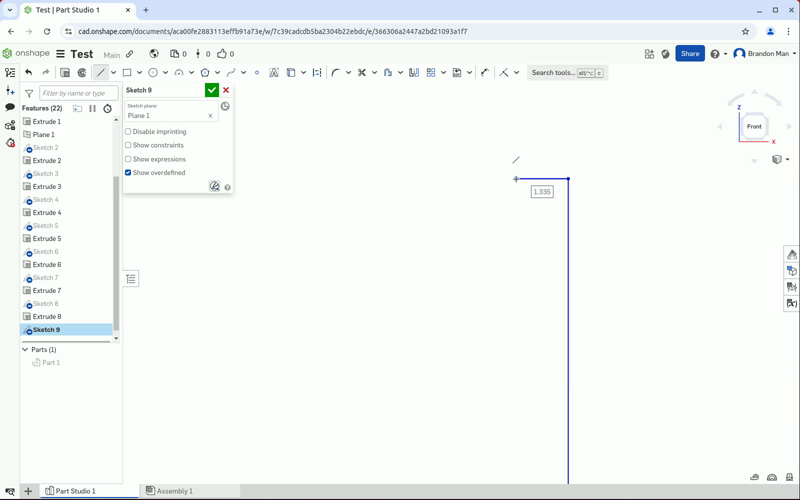
scroll(-6)
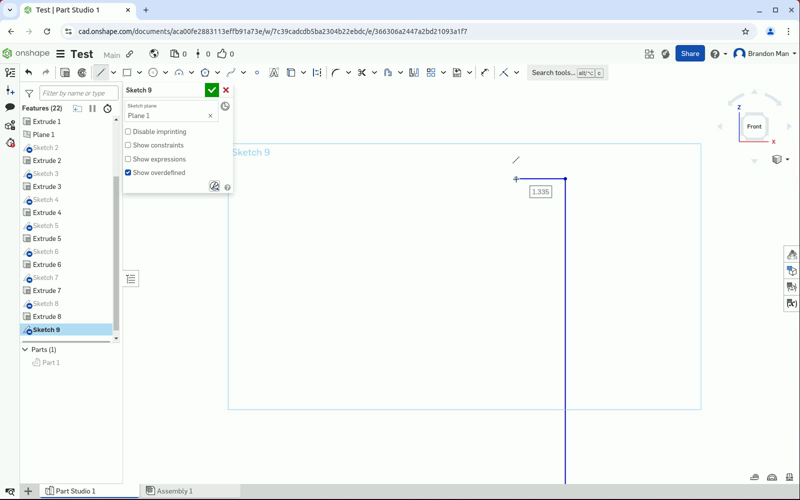
scroll(-6)
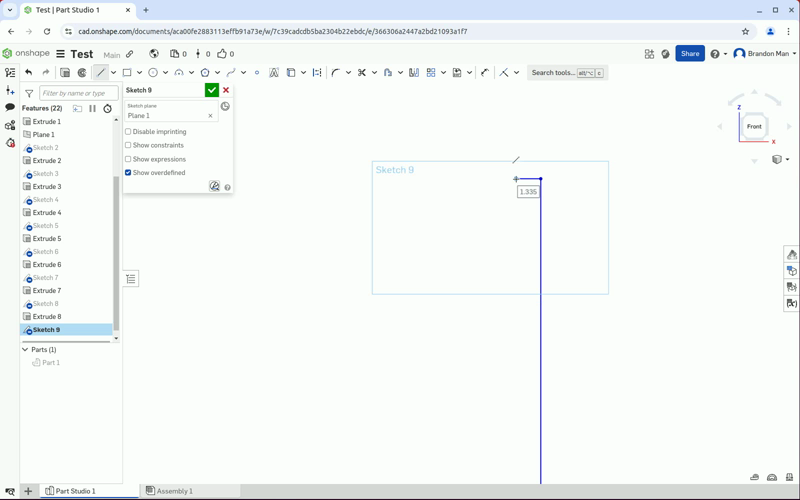
scroll(-6)
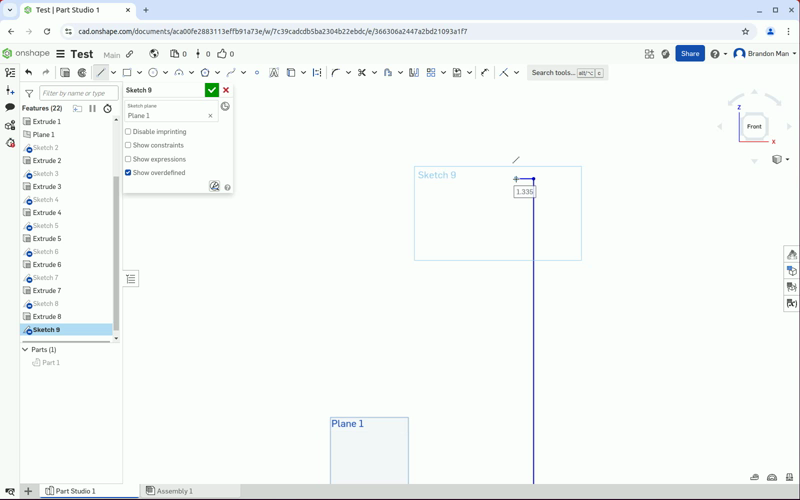
scroll(-6)
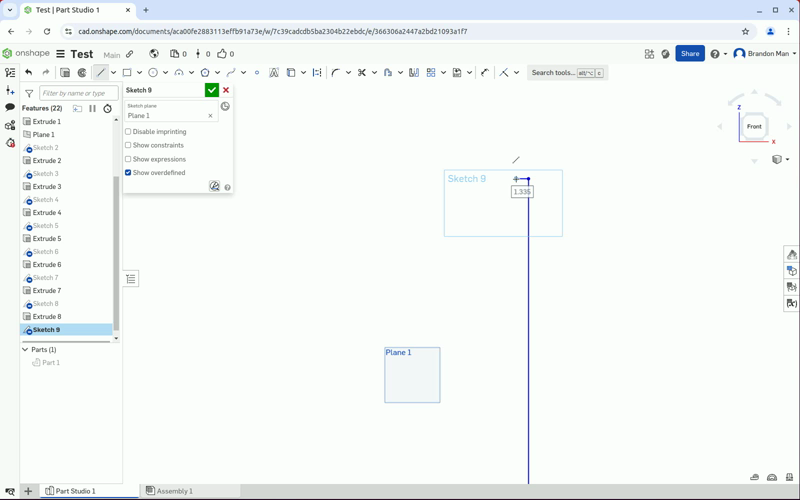
scroll(-6)
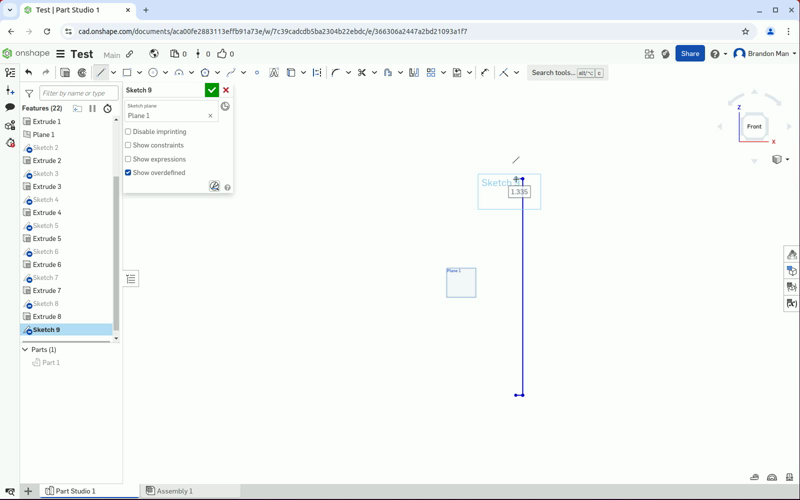
key_up(shift)
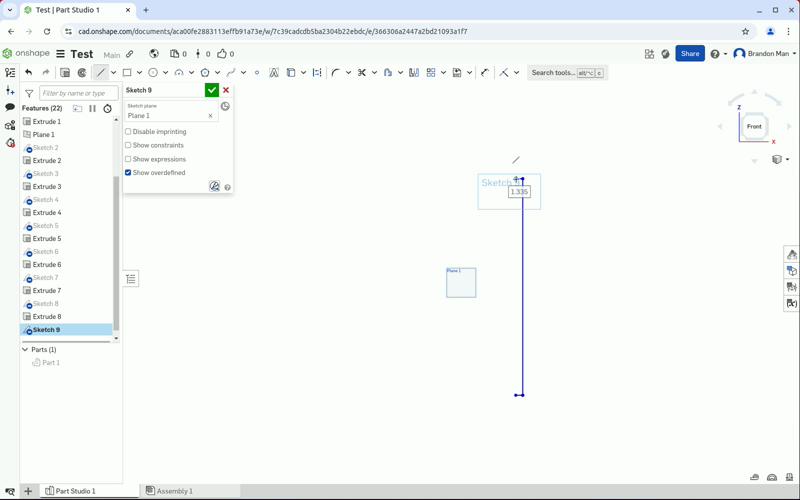
key_down(shift)
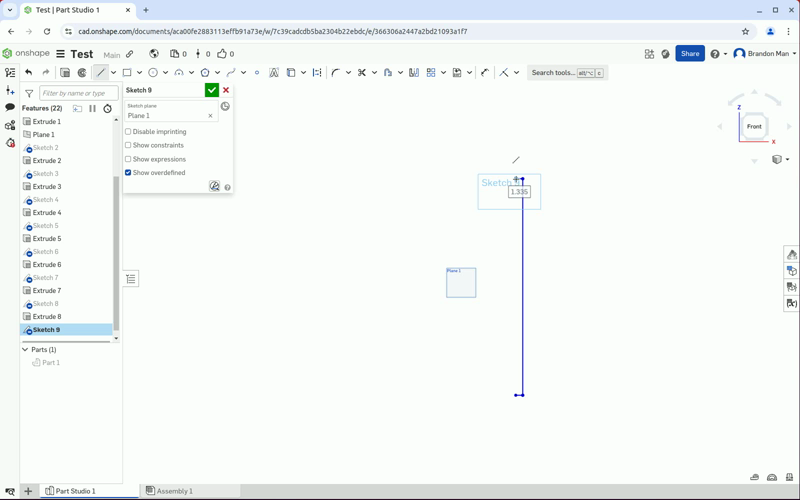
mouse_move(515, 386)
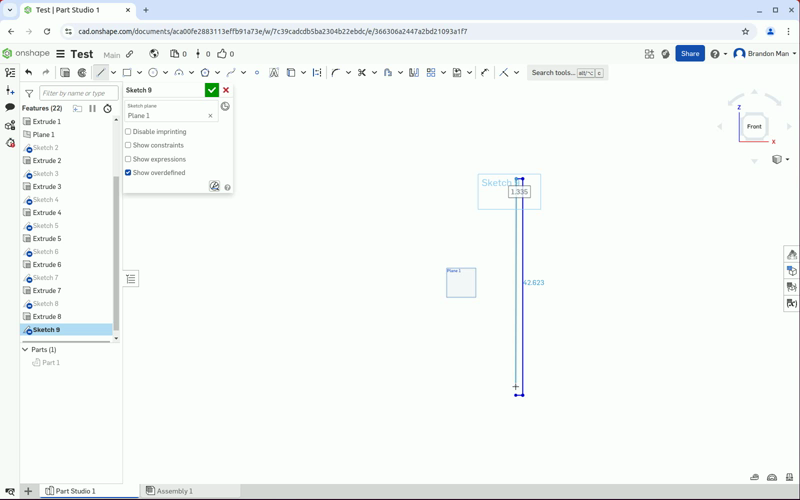
click(515, 386)
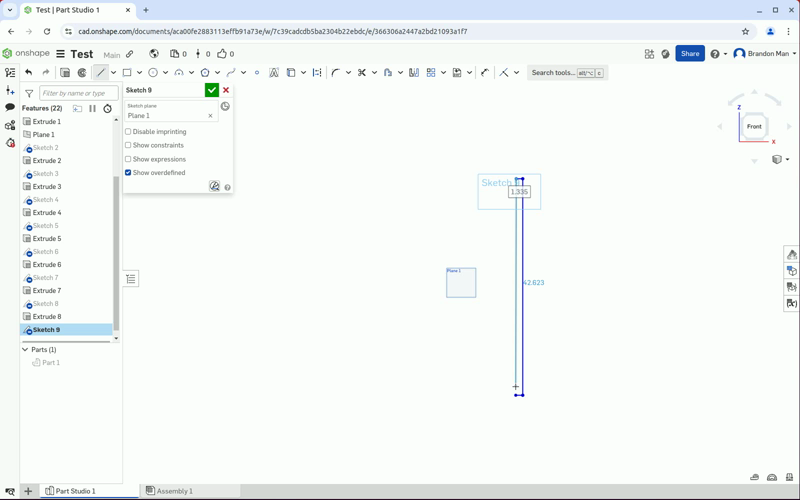
key_up(shift)
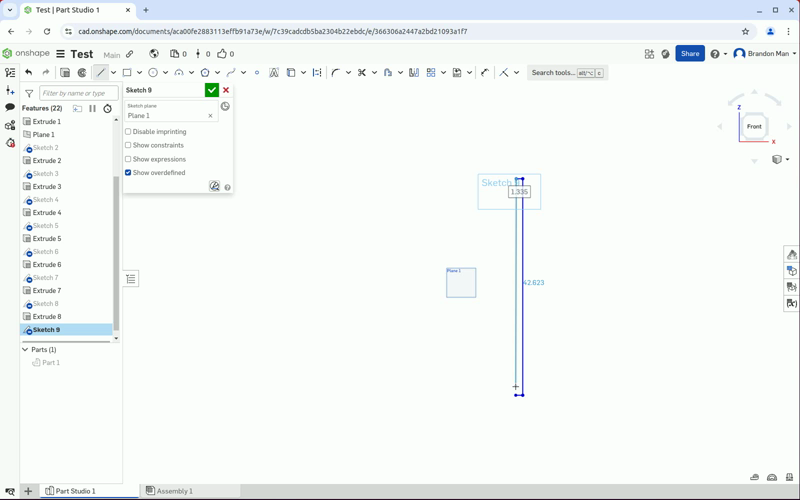
mouse_move(545, 386)
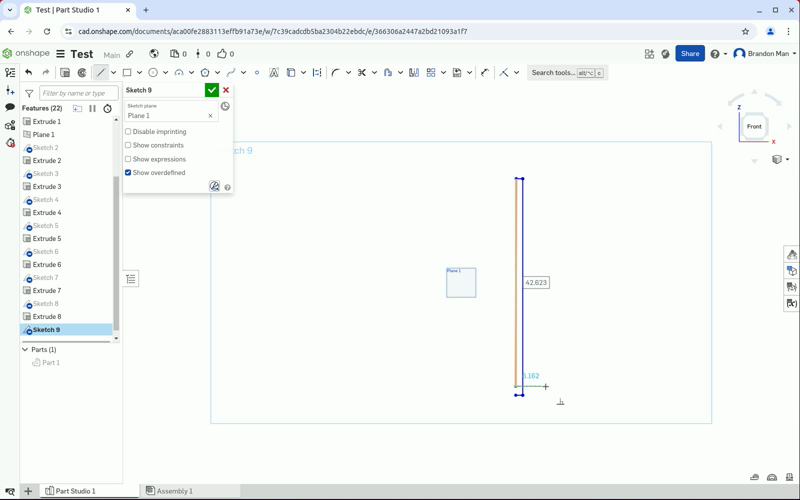
key_down(shift)
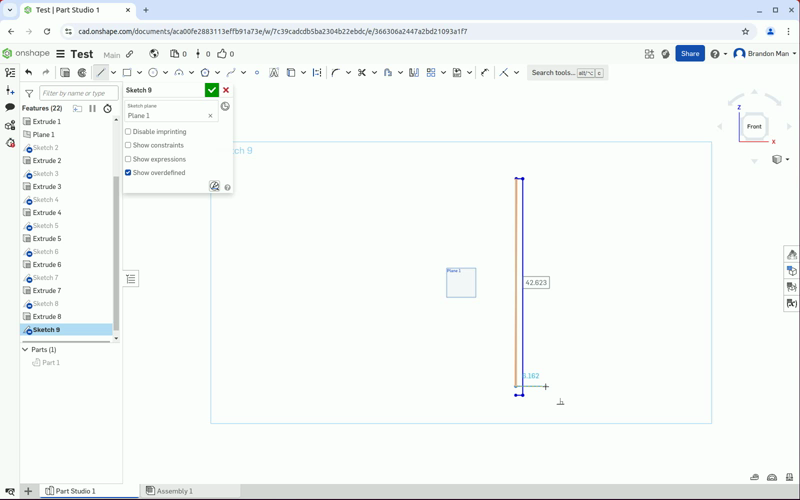
mouse_move(515, 395)
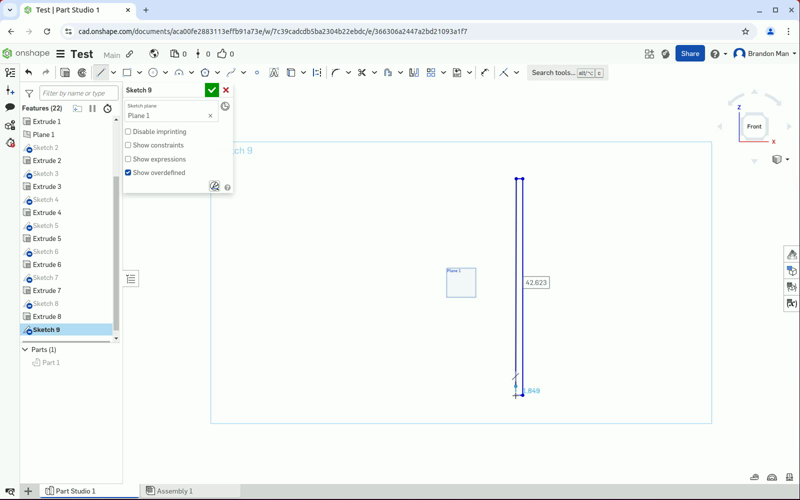
key_up(shift)
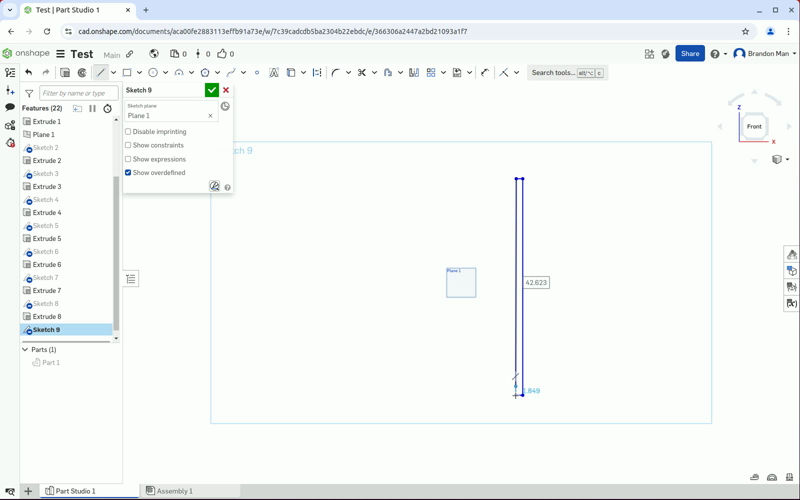
click(515, 395)
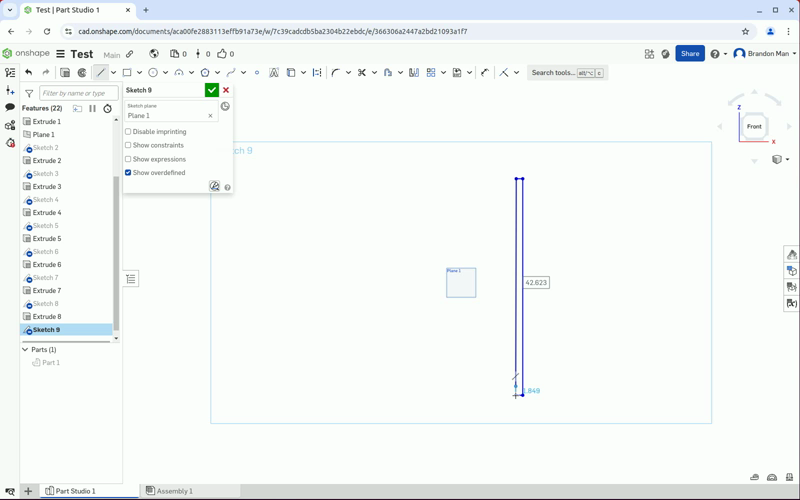
key(esc)
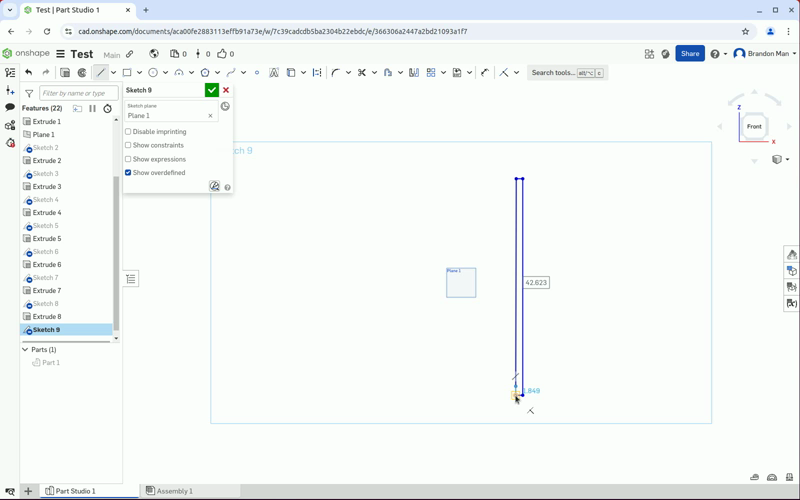
mouse_move(518, 308)
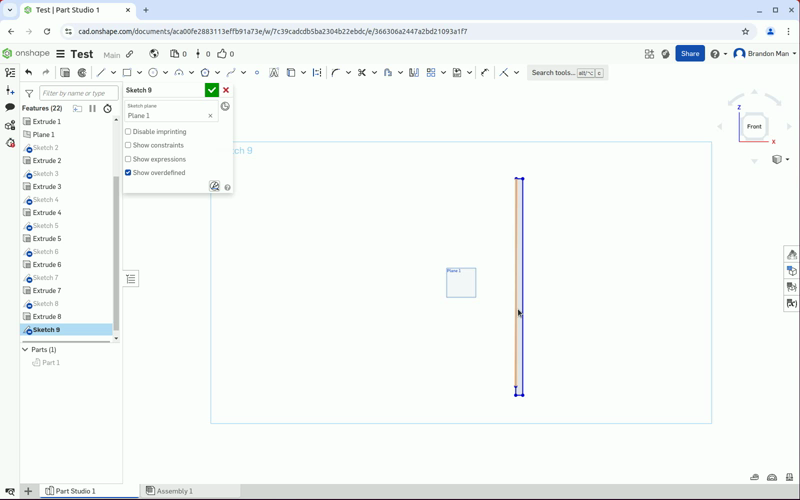
scroll(6)
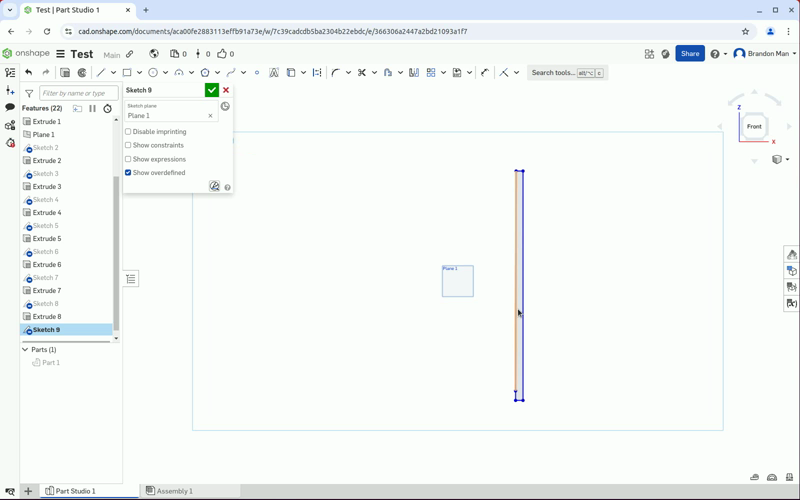
scroll(6)
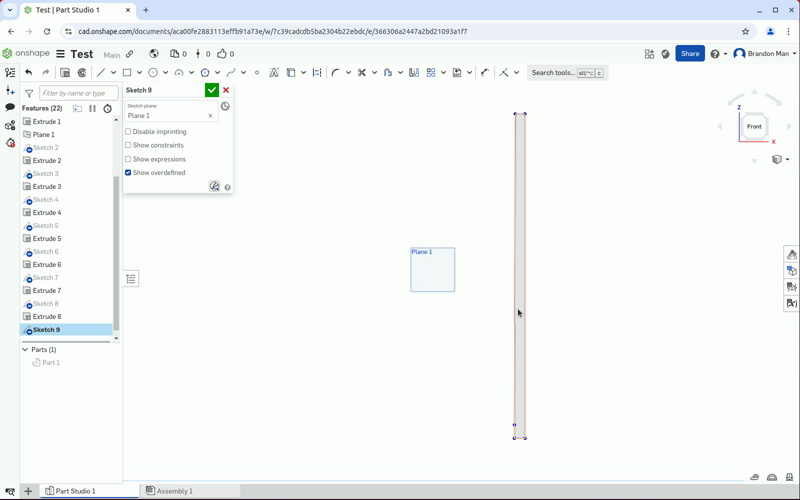
scroll(6)
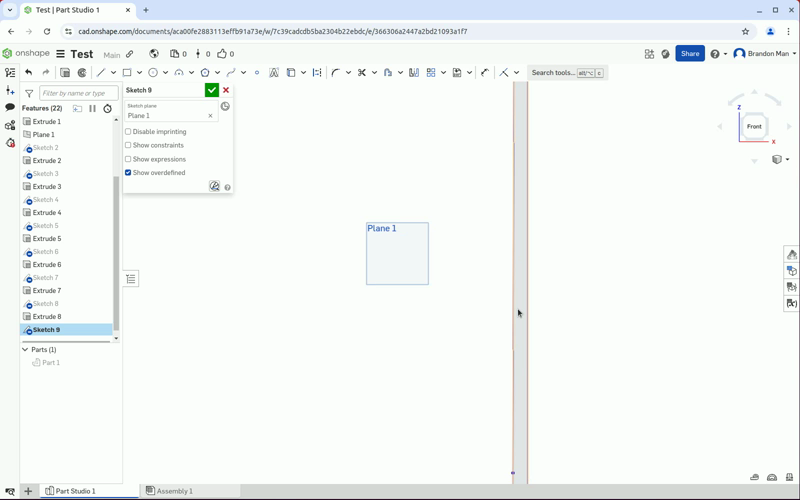
scroll(6)
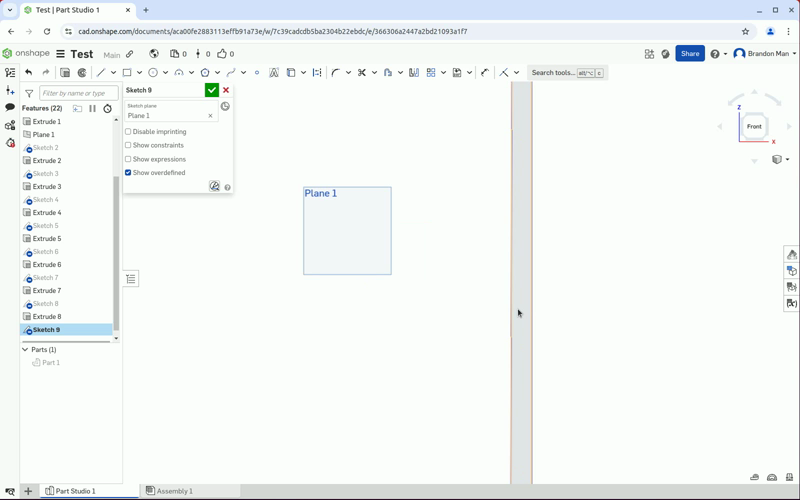
scroll(6)
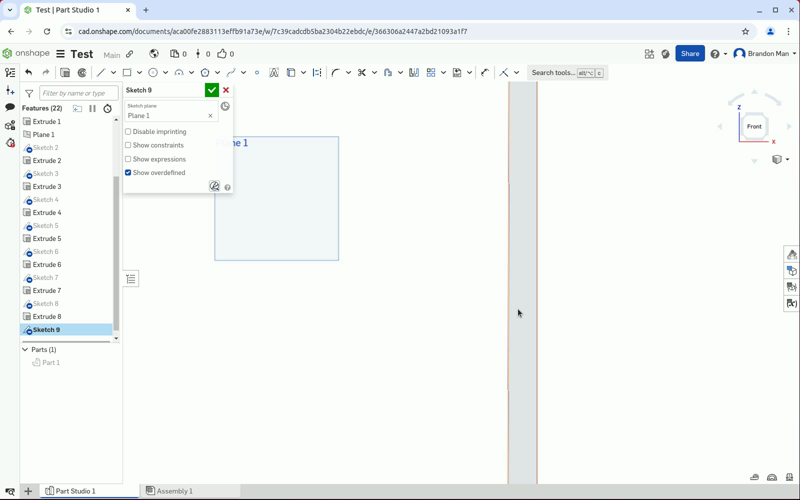
scroll(6)
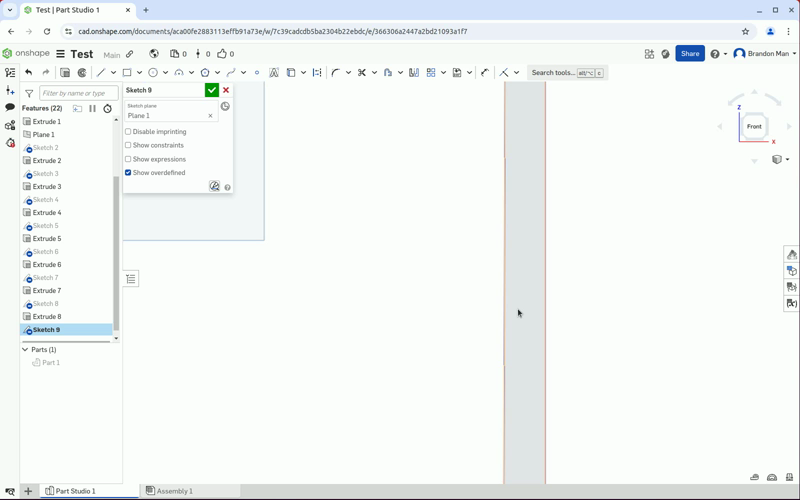
scroll(6)
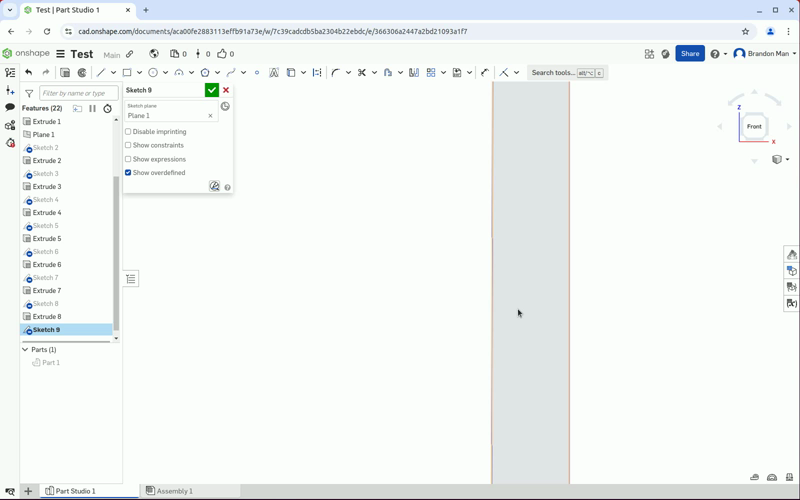
click(518, 308)
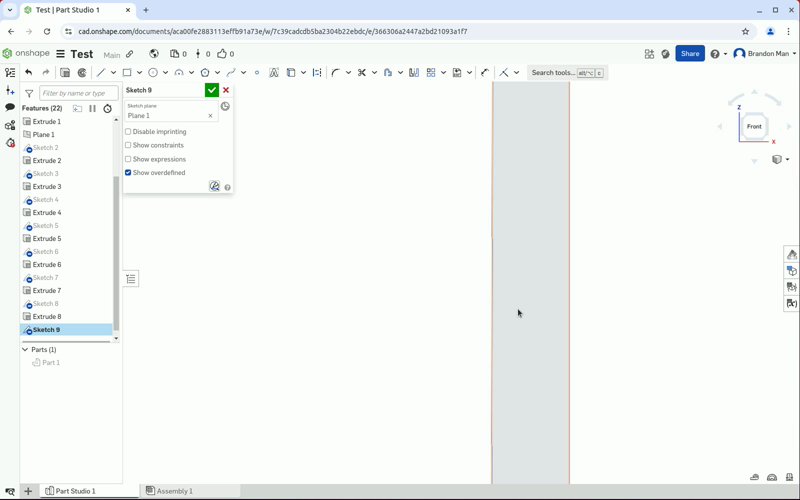
scroll(-6)
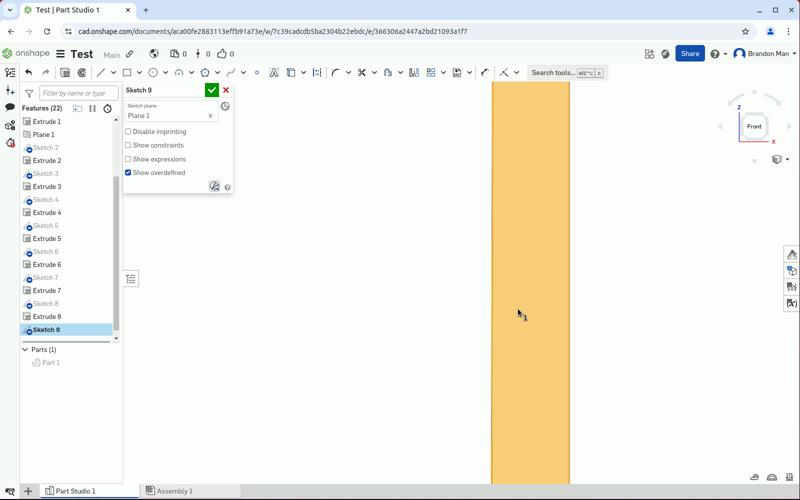
scroll(-6)
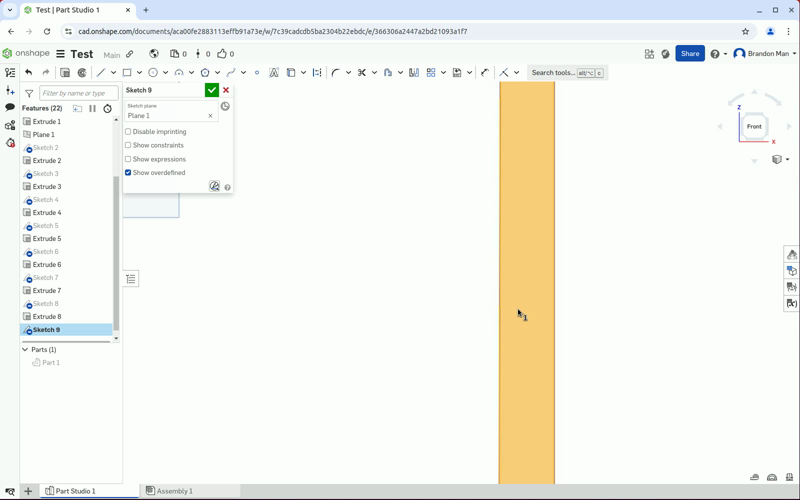
scroll(-6)
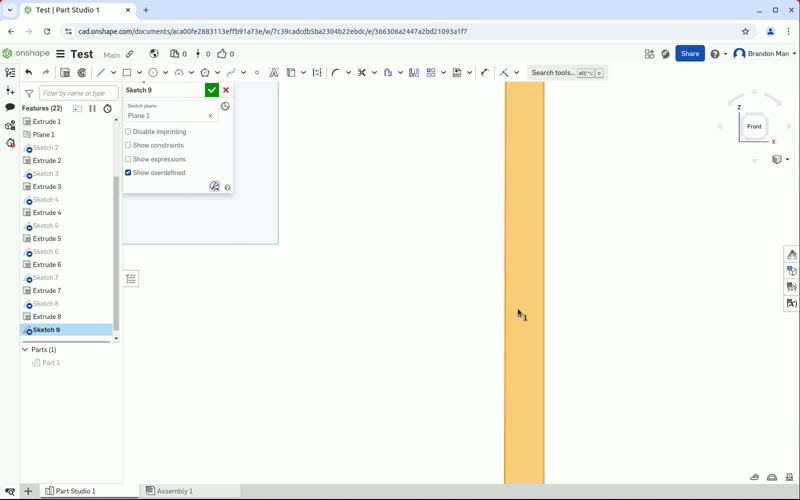
scroll(-6)
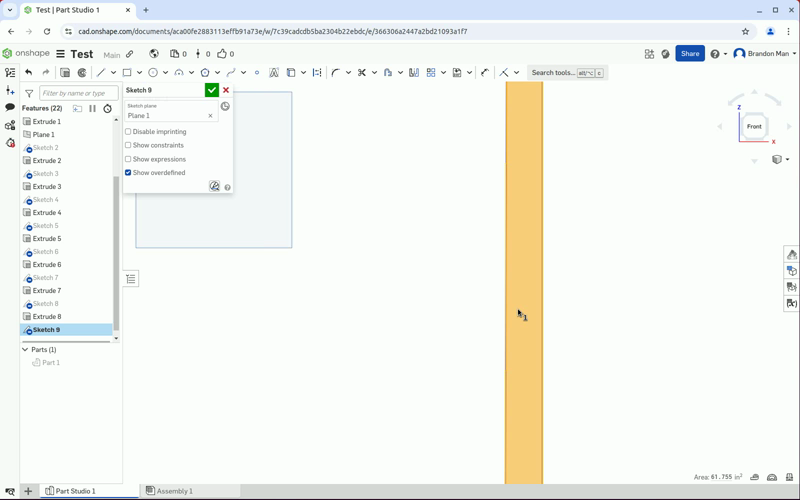
scroll(-6)
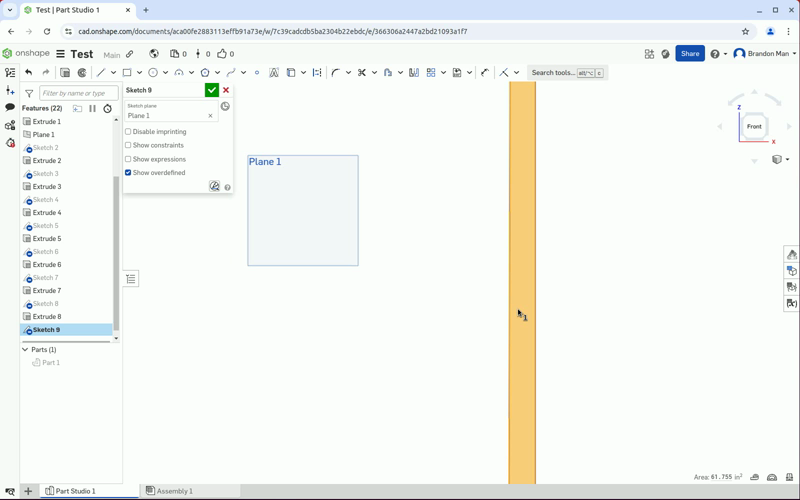
scroll(-6)
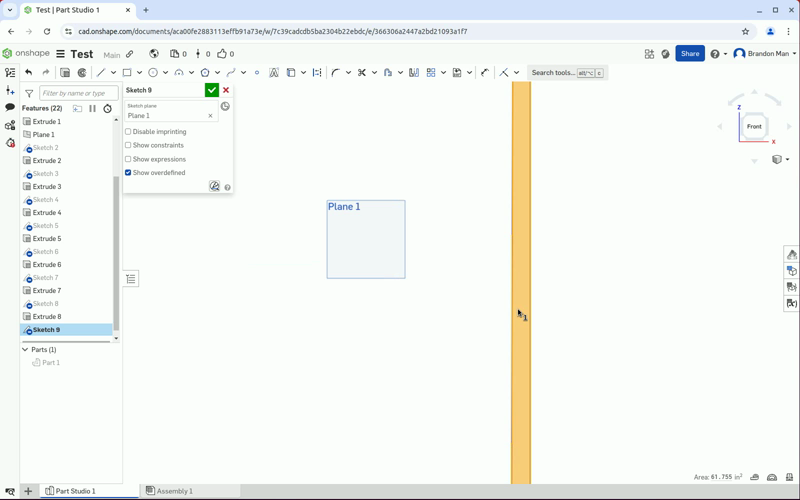
scroll(-6)
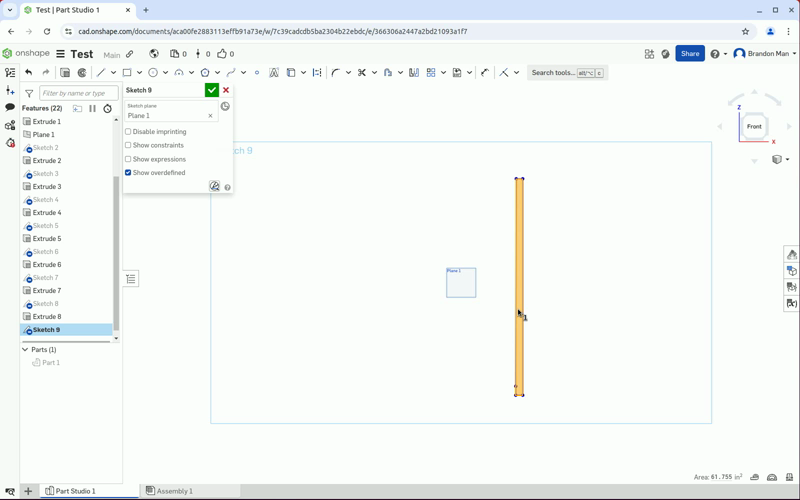
mouse_move(73, 352)
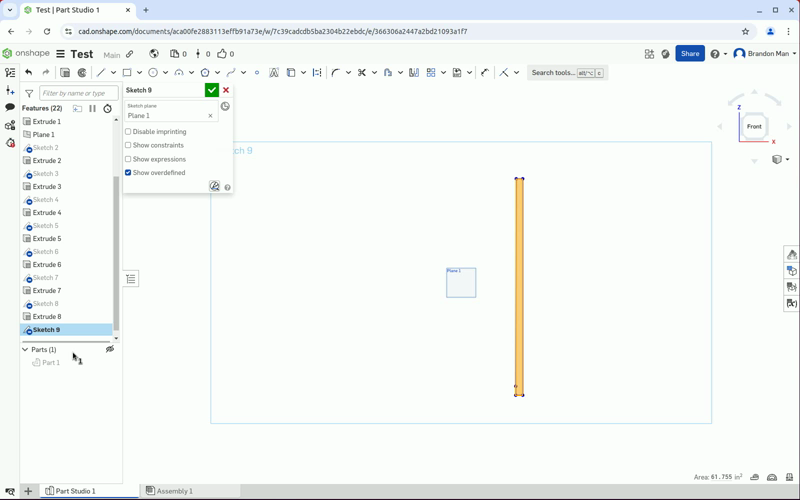
key(shift+y)
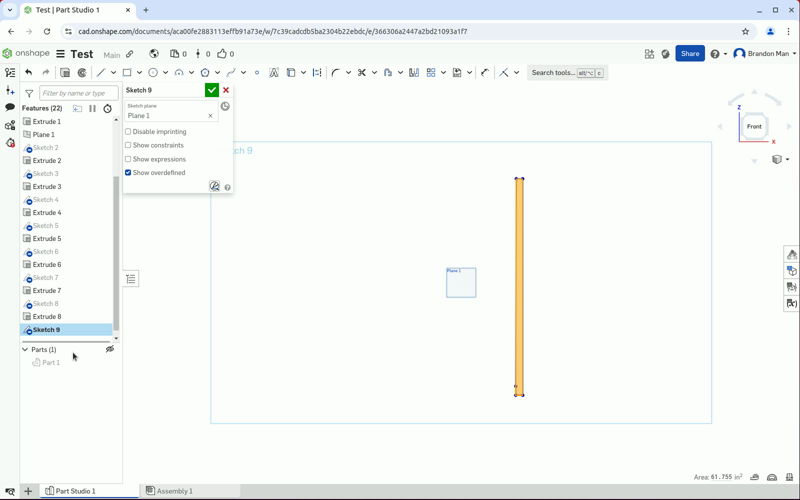
key(shift+e)
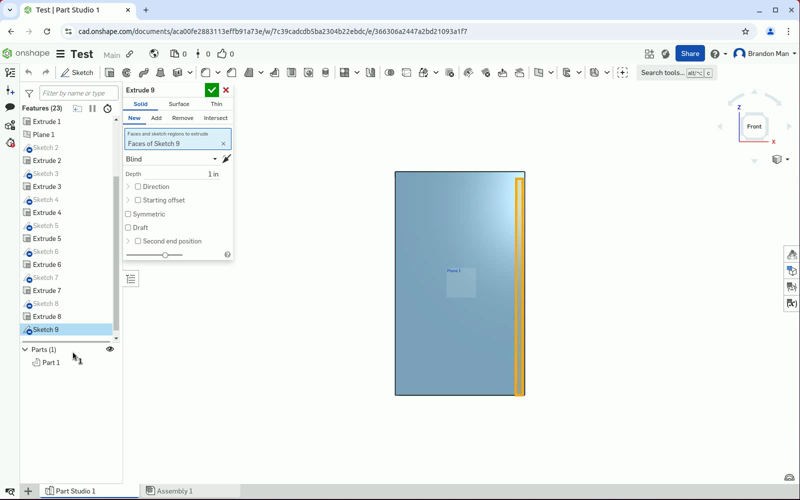
mouse_move(143, 106)
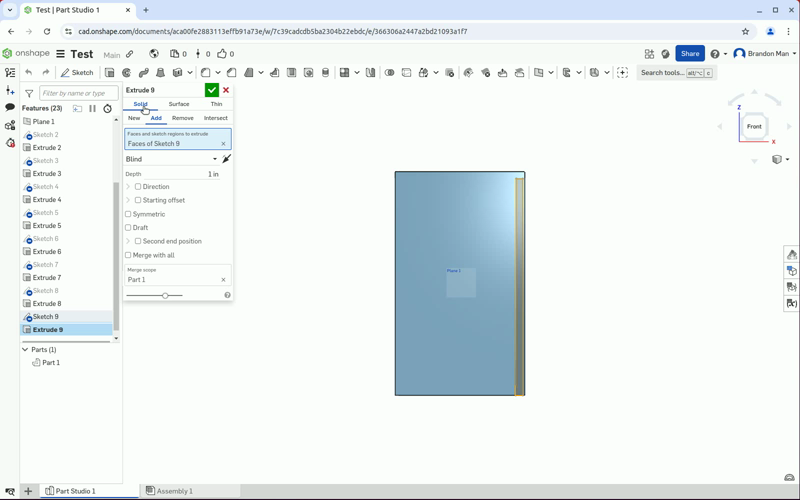
click(143, 106)
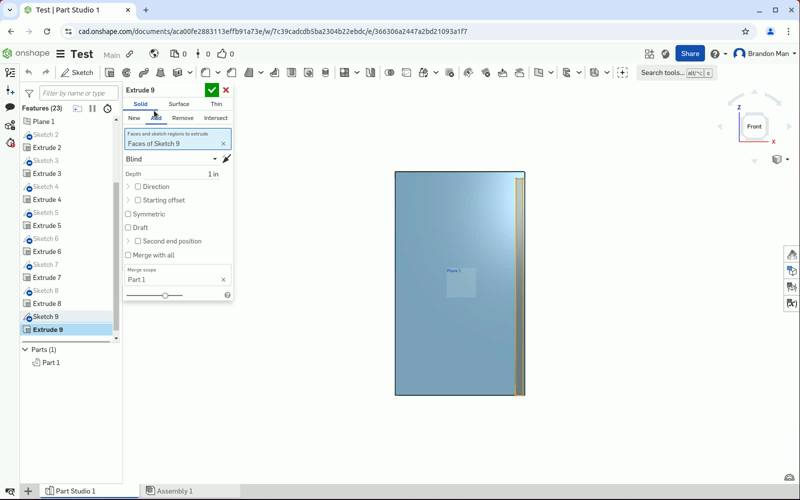
mouse_move(186, 120)
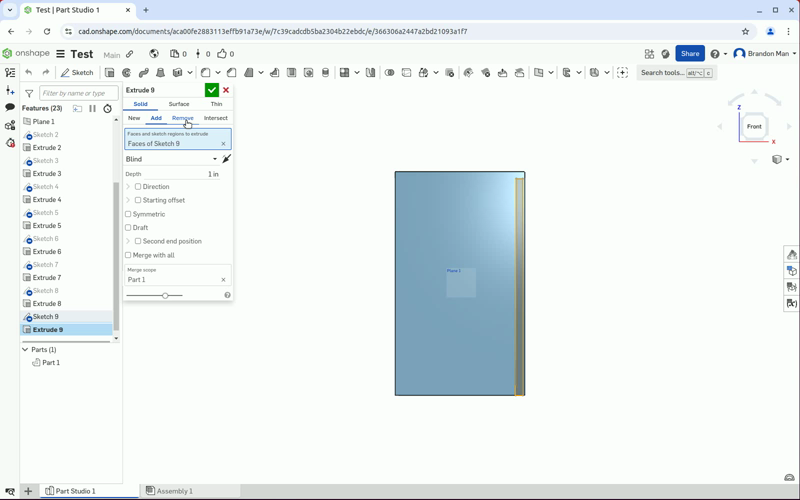
click(186, 120)
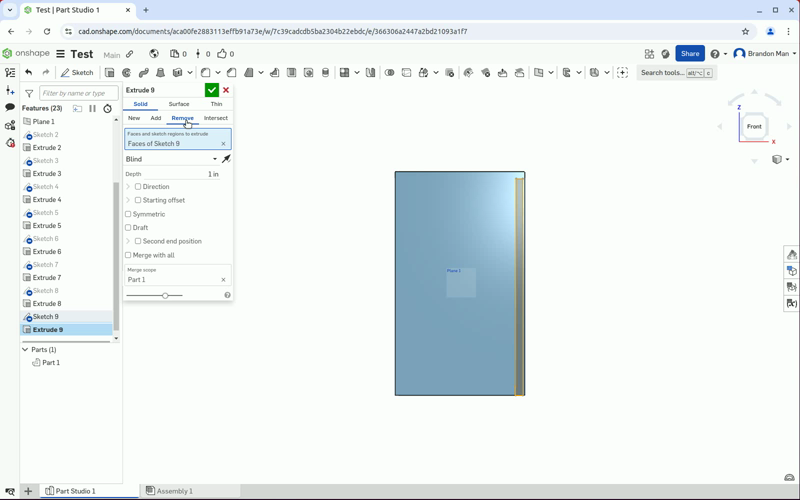
key(tab, 4)
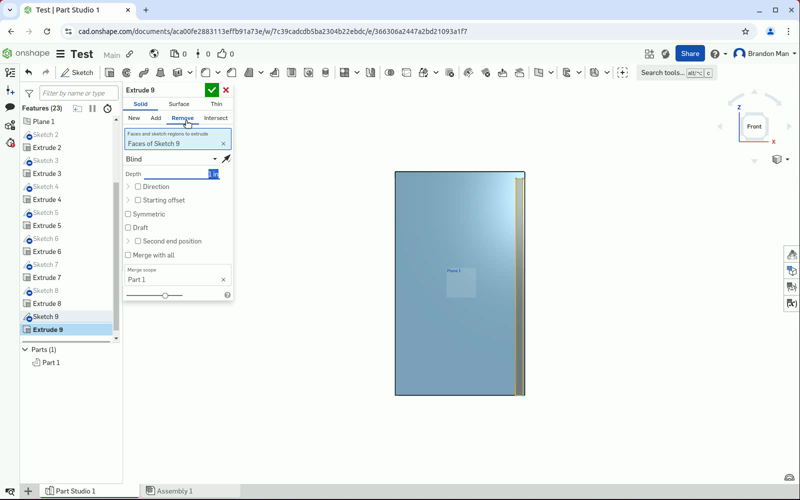
text(0.722)
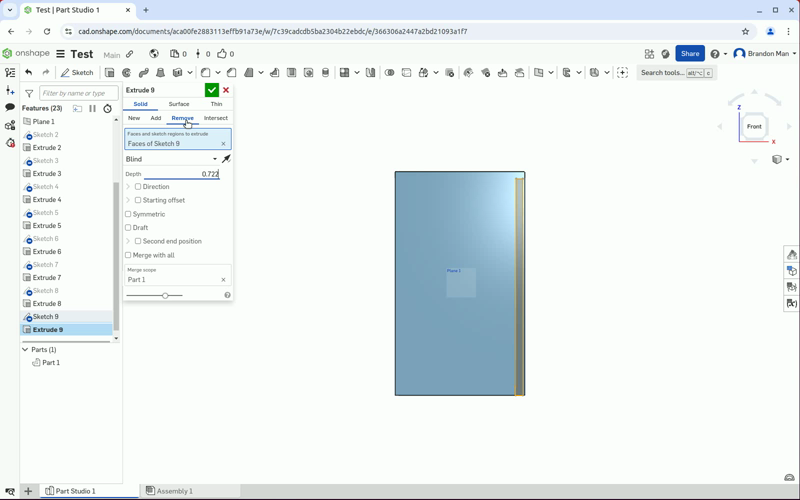
key(tab, 6)
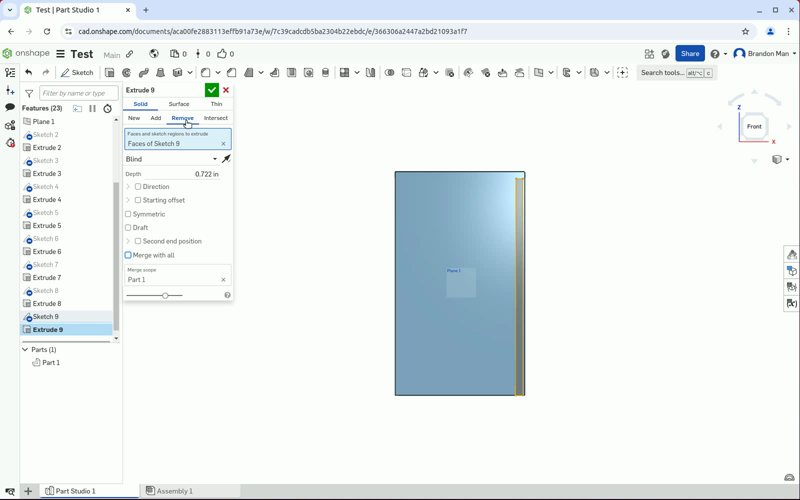
key(space)
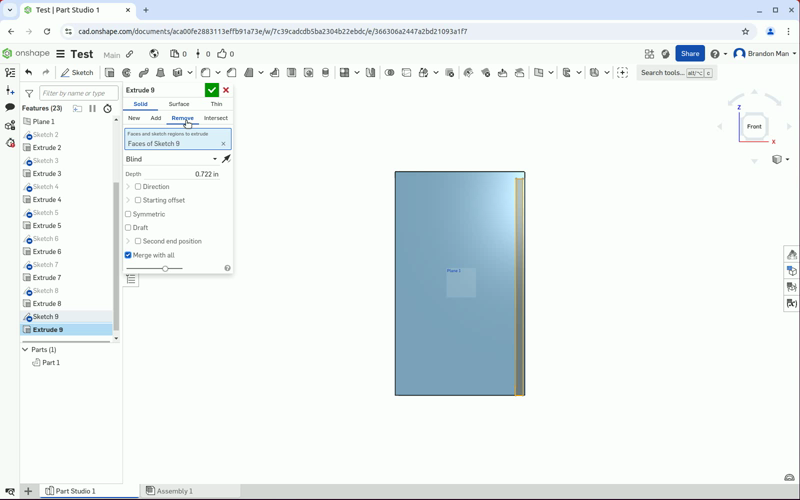
key(enter)
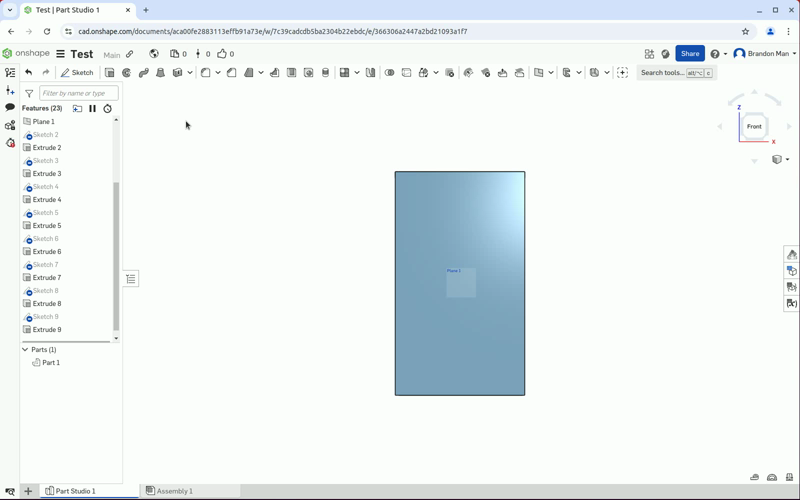
key(shift+h)
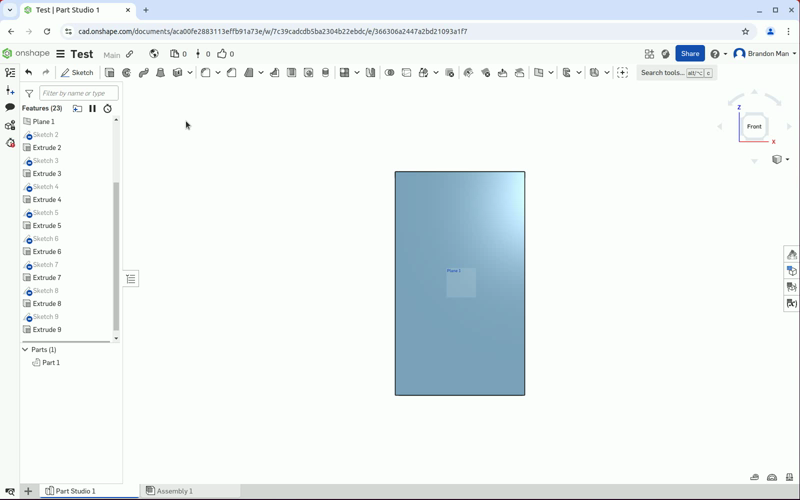
key(shift+h)
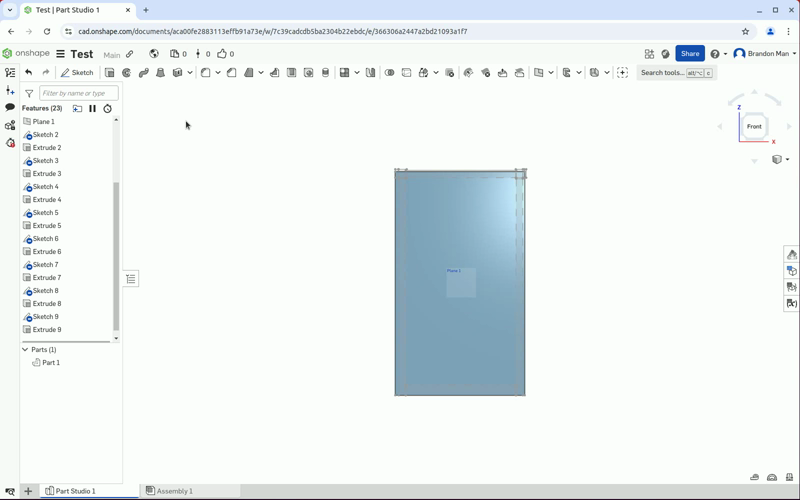
key(shift+7)
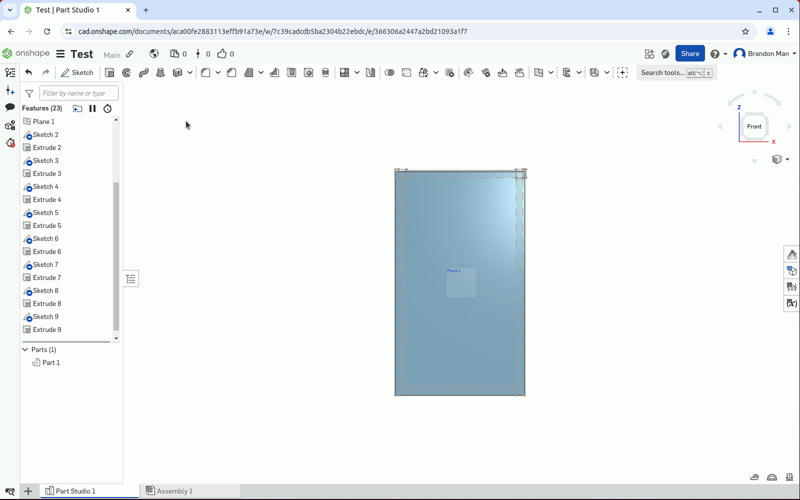
key(left, 2)
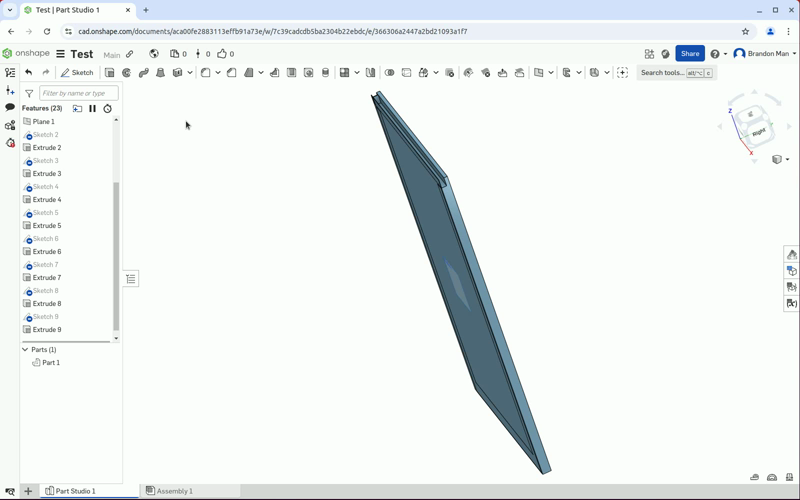
key(down, 2)
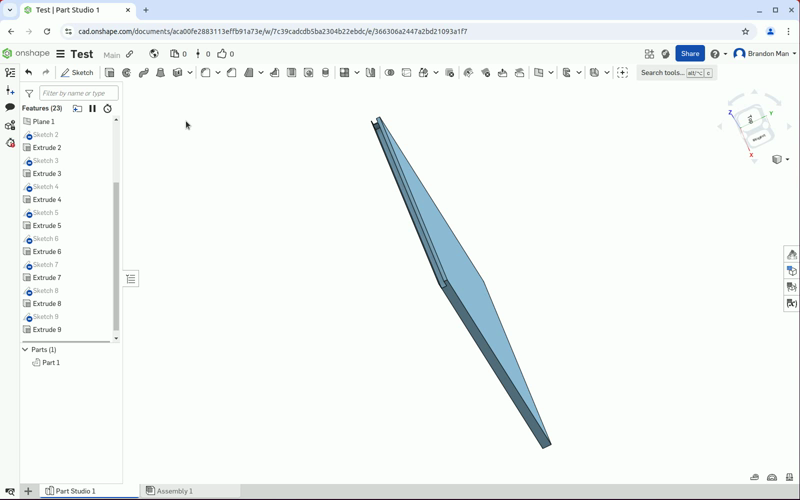
key(up, 2)
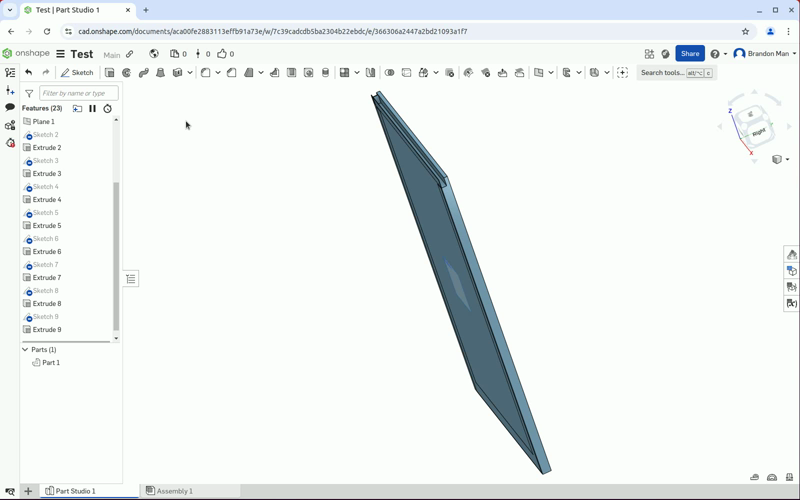
key(right, 2)
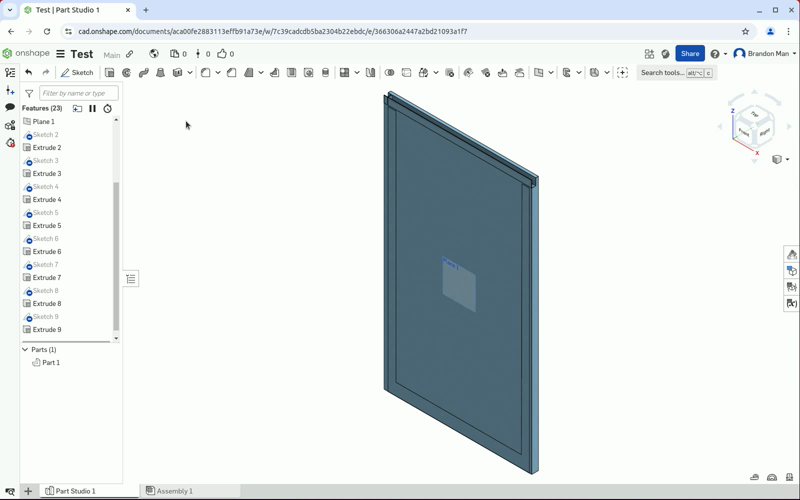
mouse_move(69, 98)
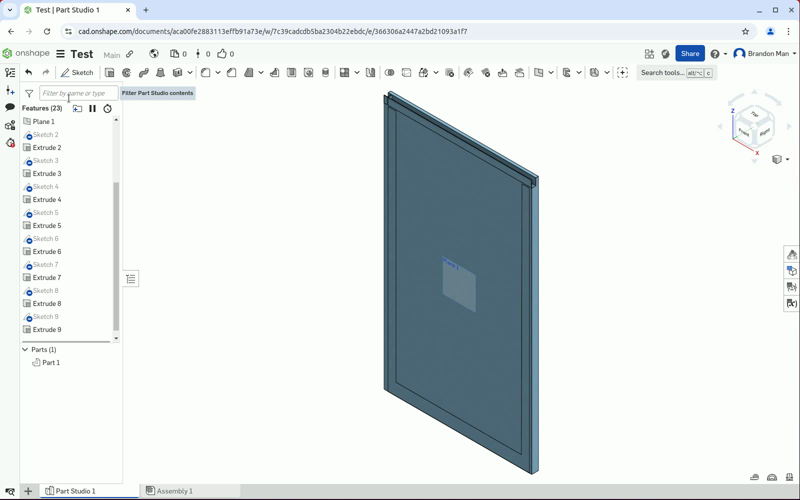
click(69, 98)